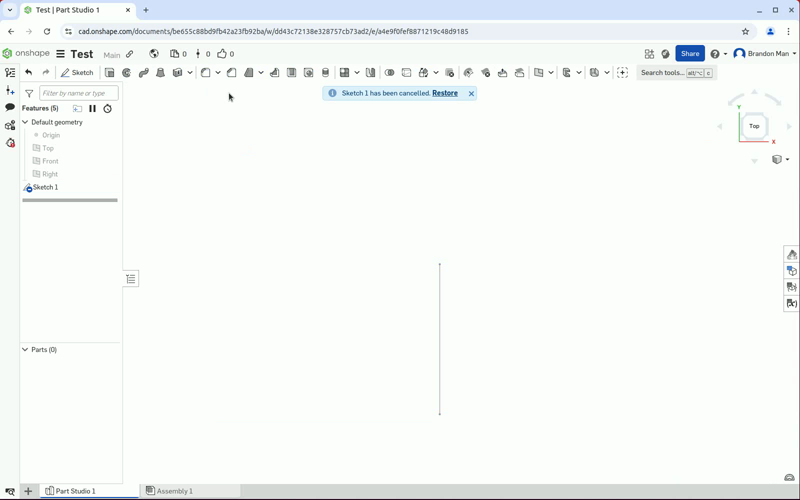
key(shift+h)
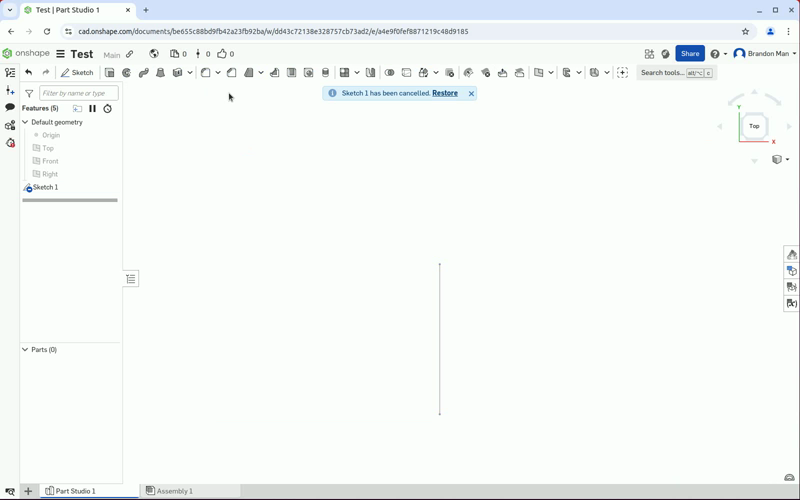
key(shift+s)
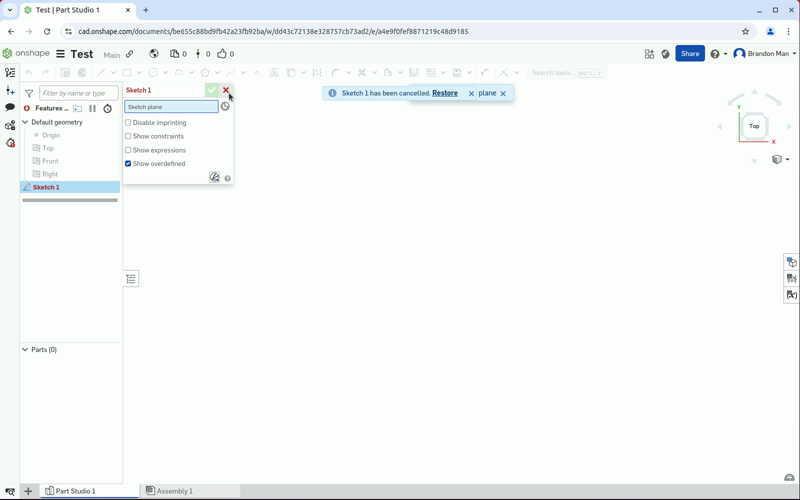
mouse_move(73, 150)
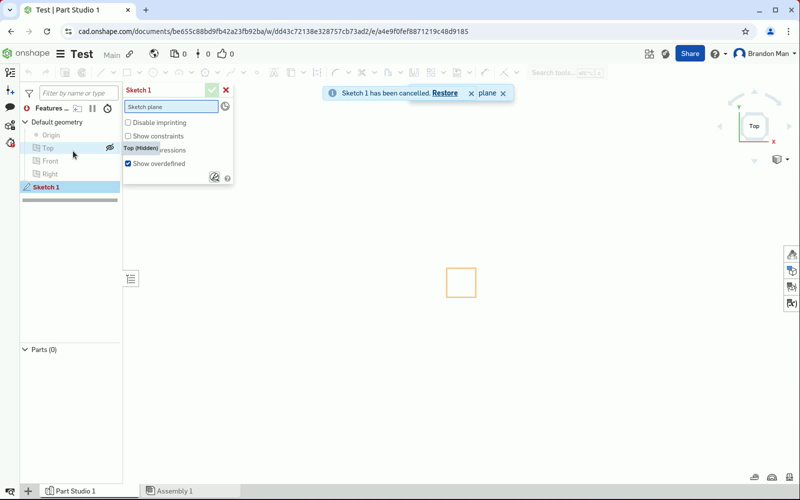
click(73, 150)
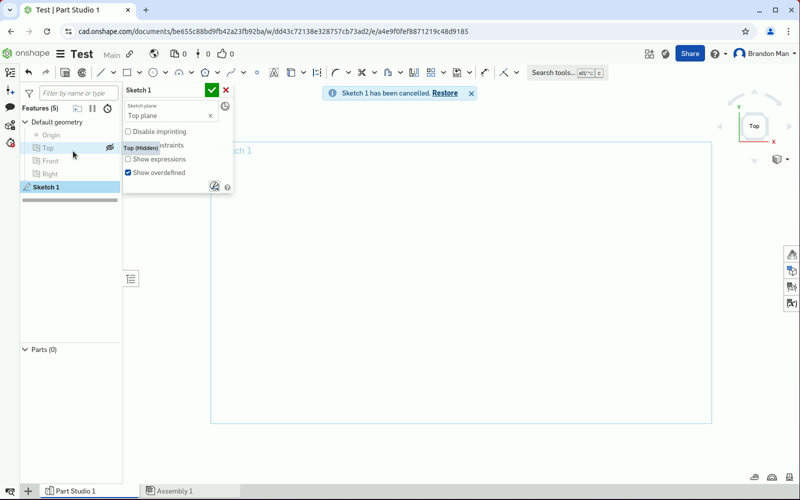
mouse_move(73, 352)
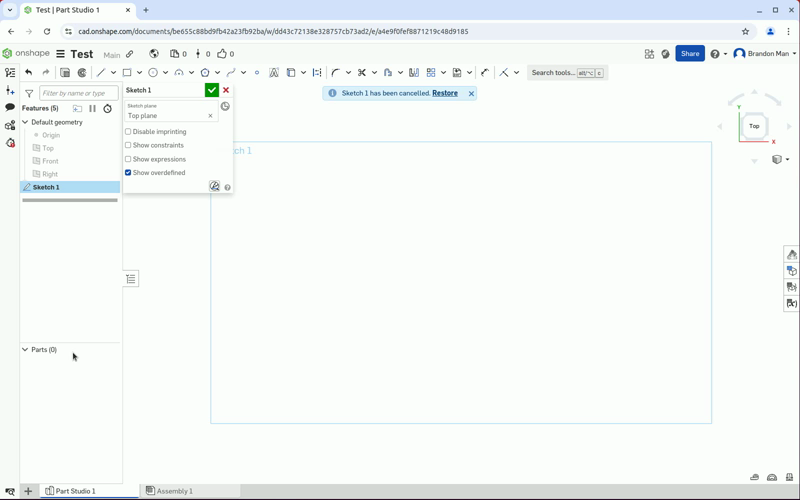
key(y)
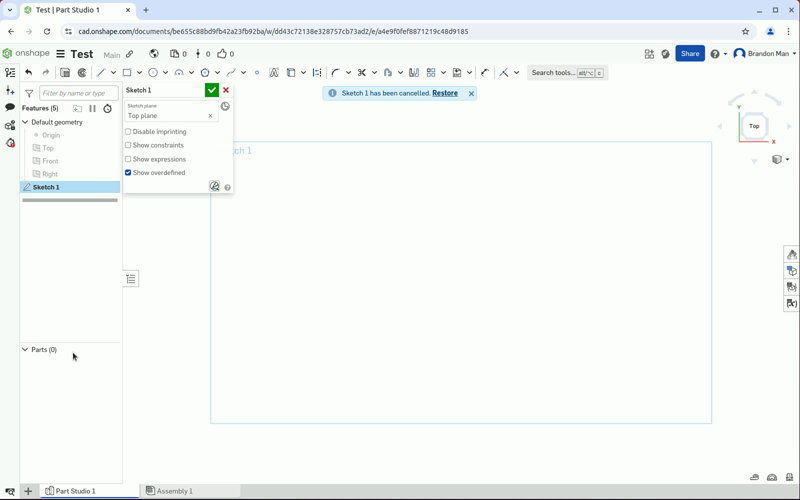
key(l)
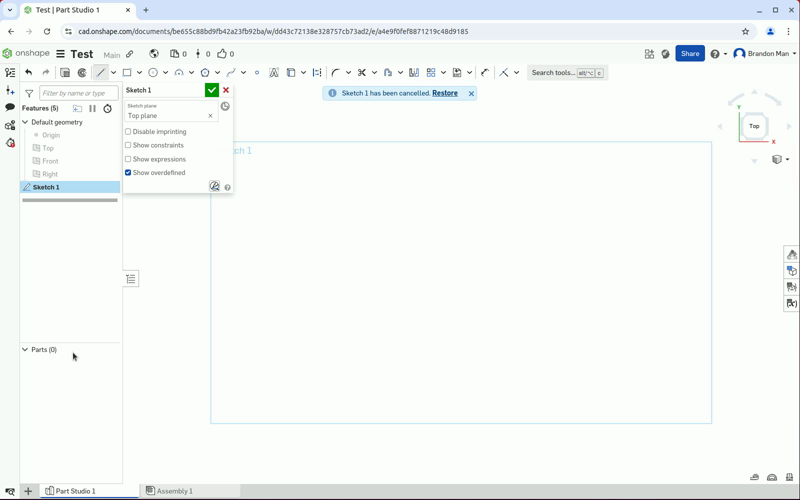
key_down(shift)
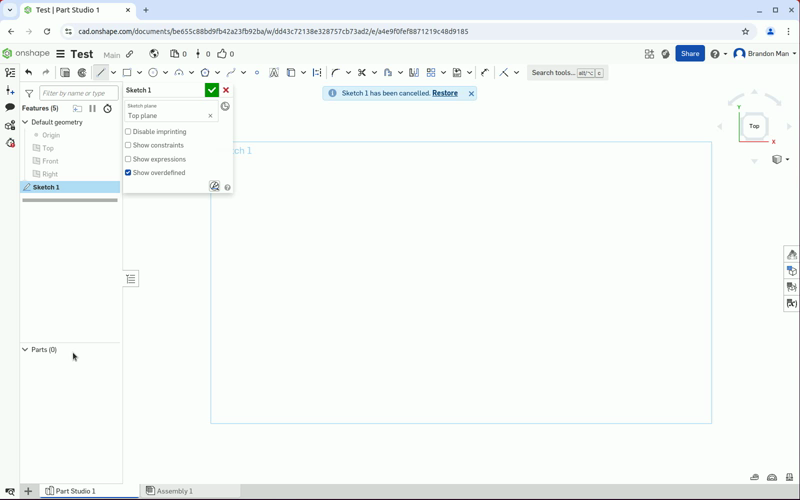
mouse_move(447, 290)
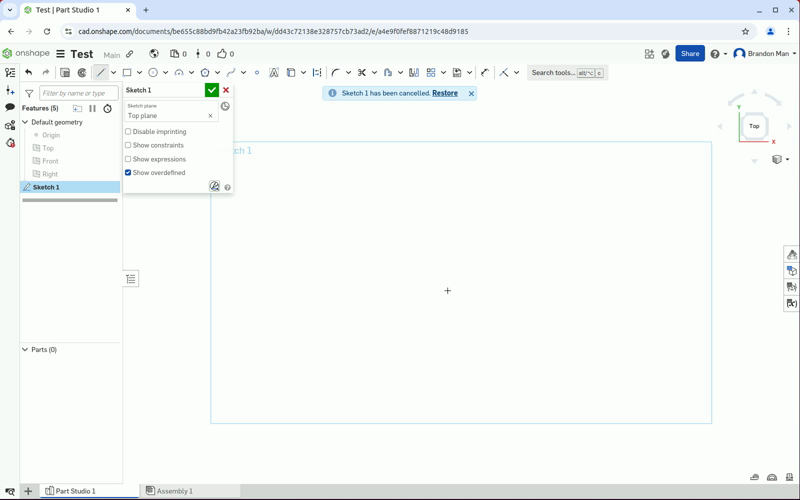
click(447, 290)
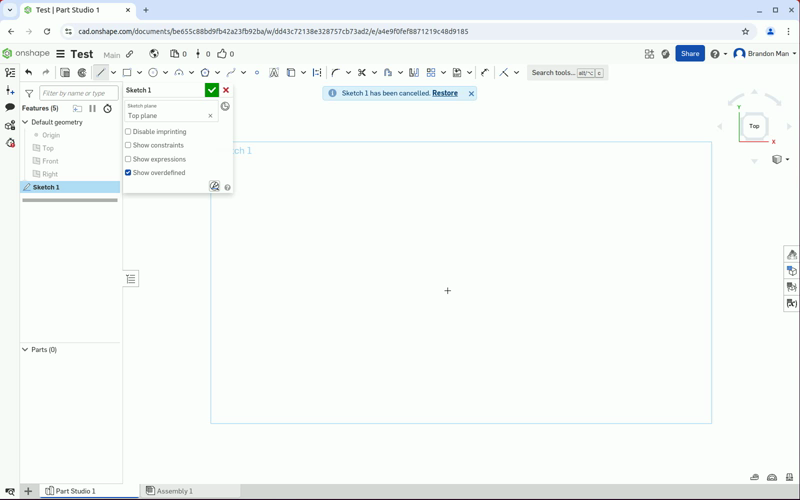
key_up(shift)
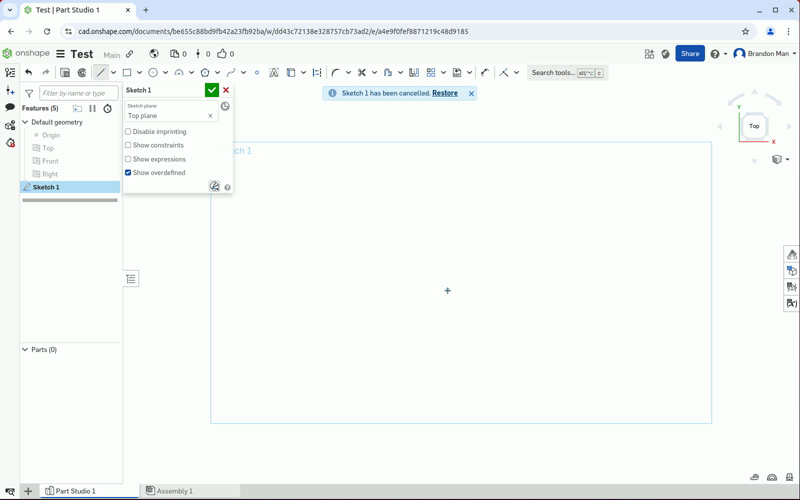
key_down(shift)
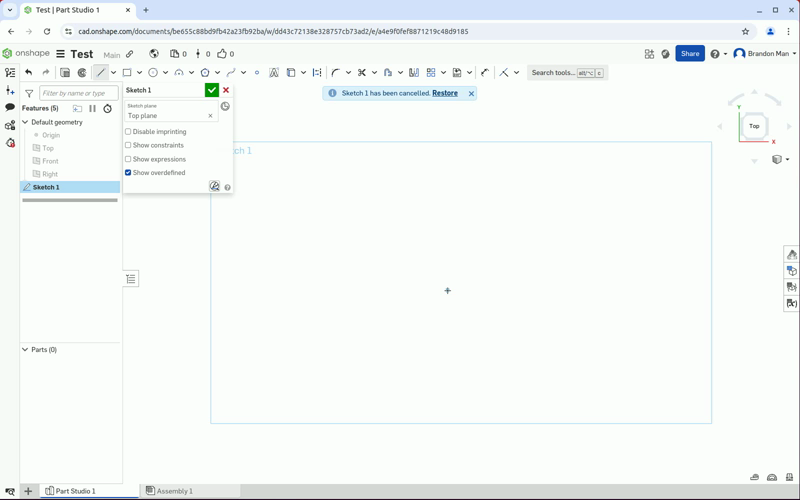
mouse_move(477, 290)
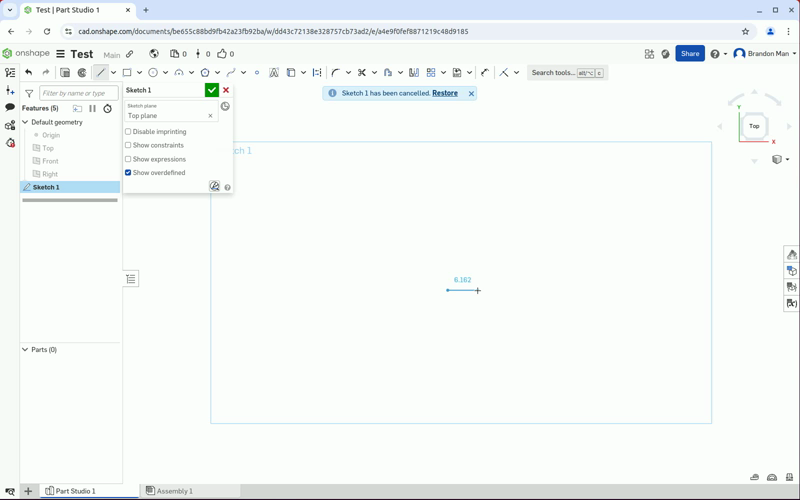
mouse_move(453, 290)
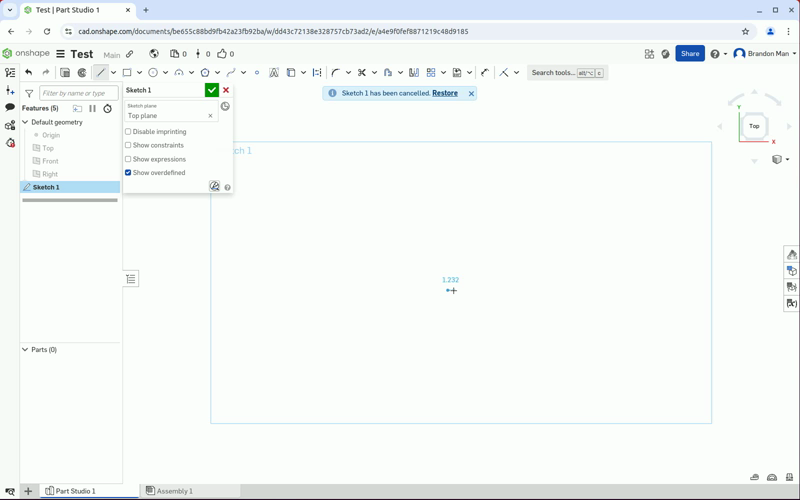
scroll(6)
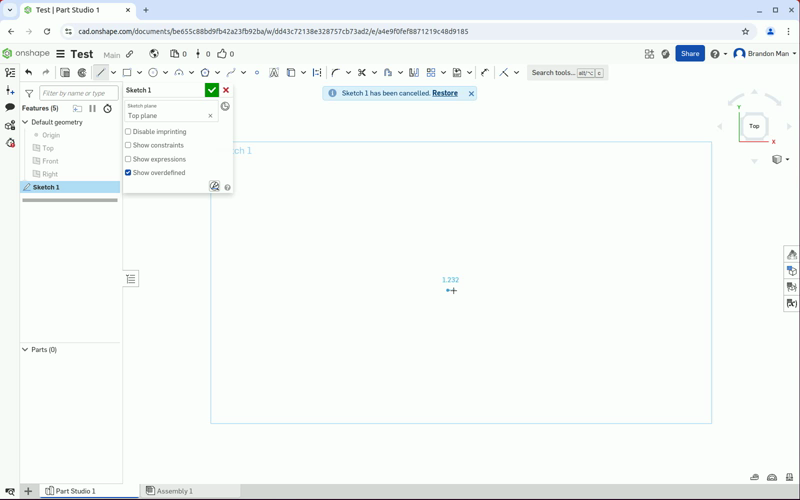
scroll(6)
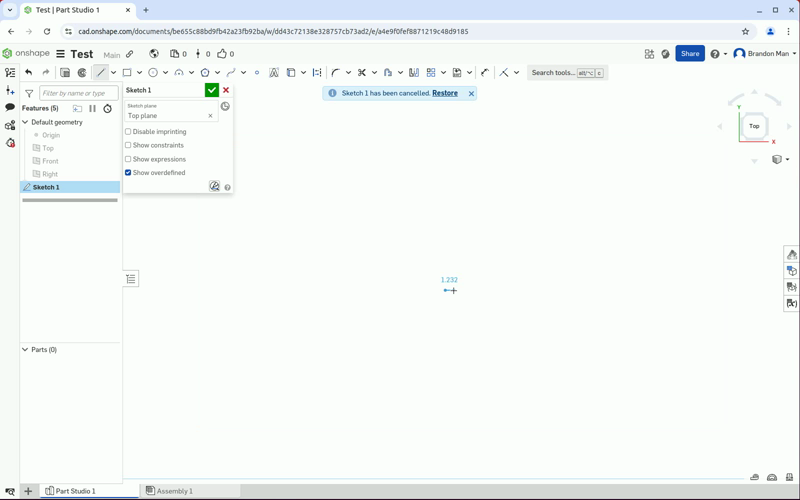
scroll(6)
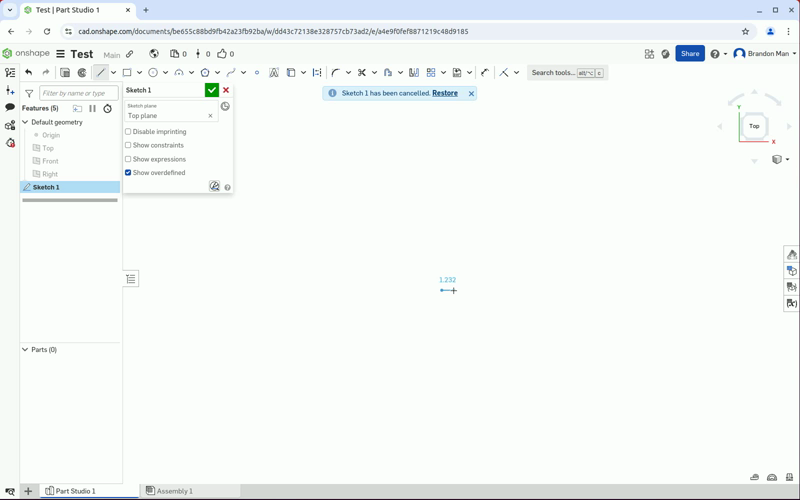
scroll(6)
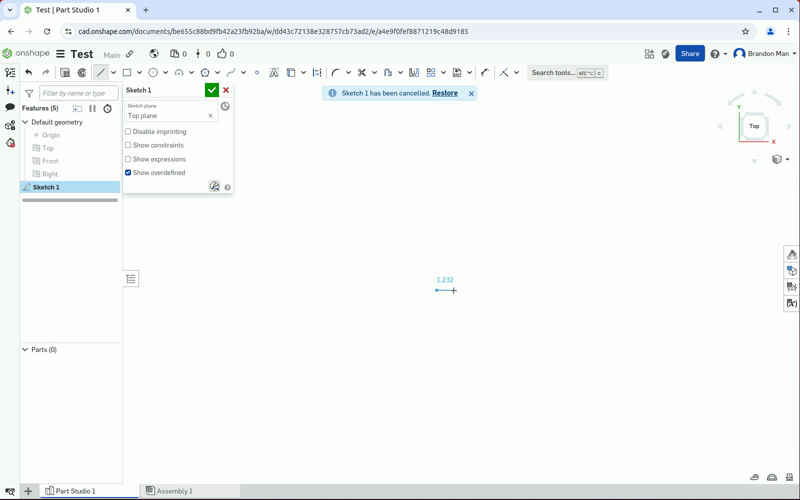
scroll(6)
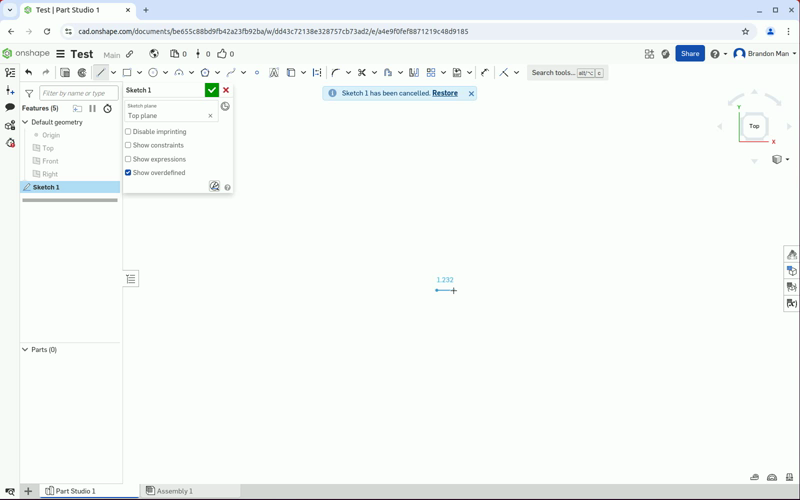
scroll(6)
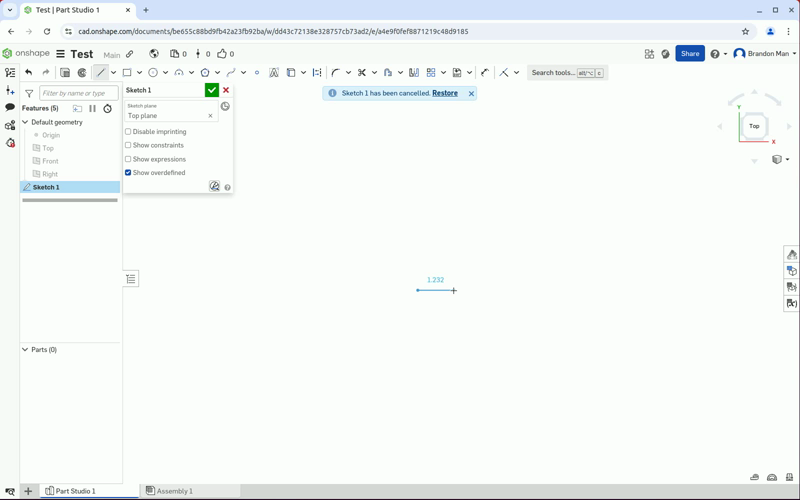
scroll(6)
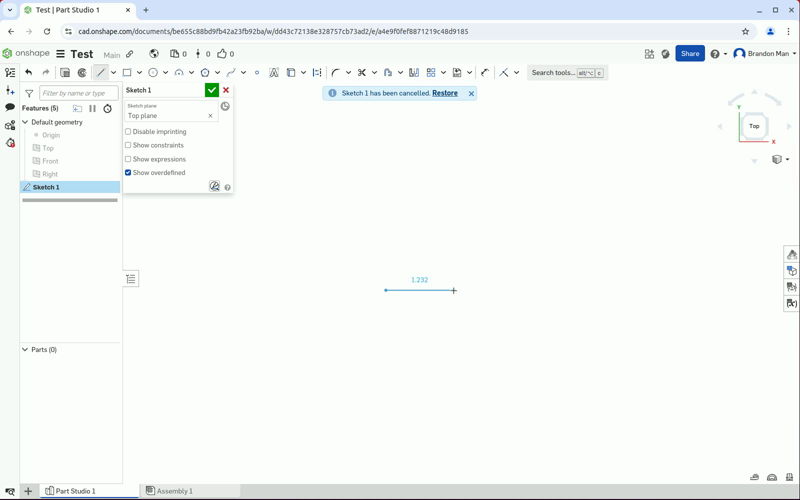
click(453, 290)
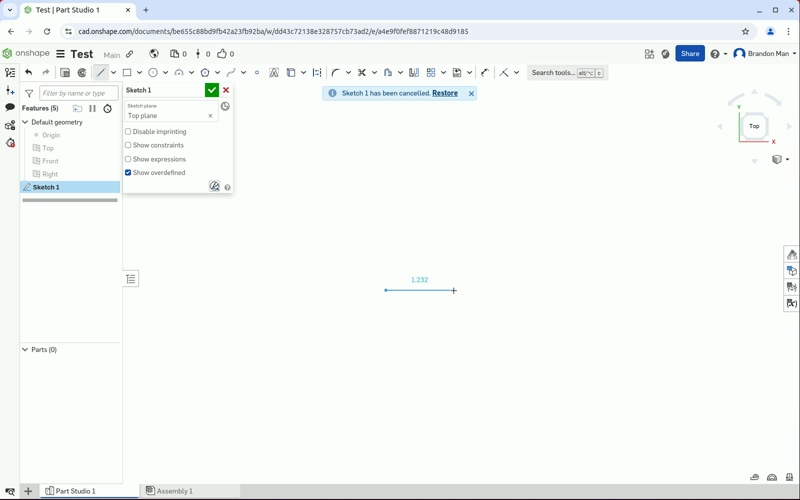
scroll(-6)
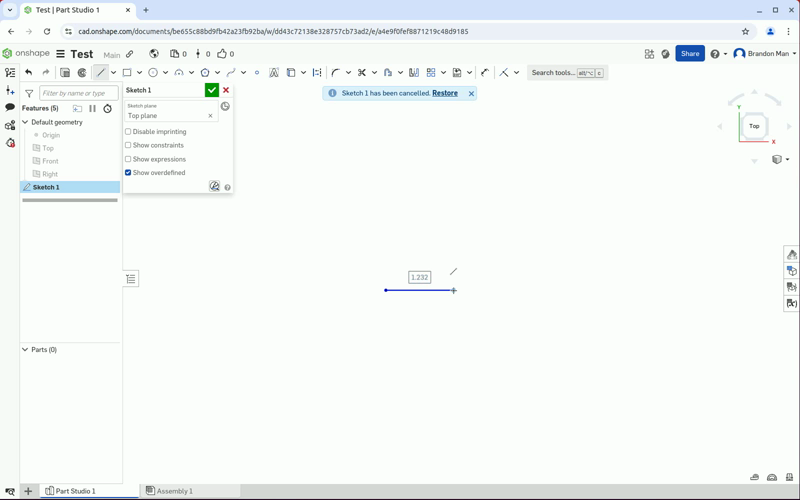
scroll(-6)
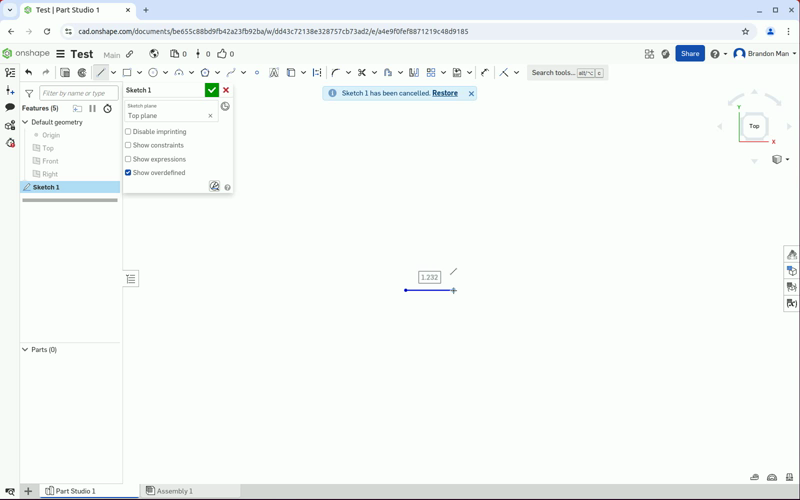
scroll(-6)
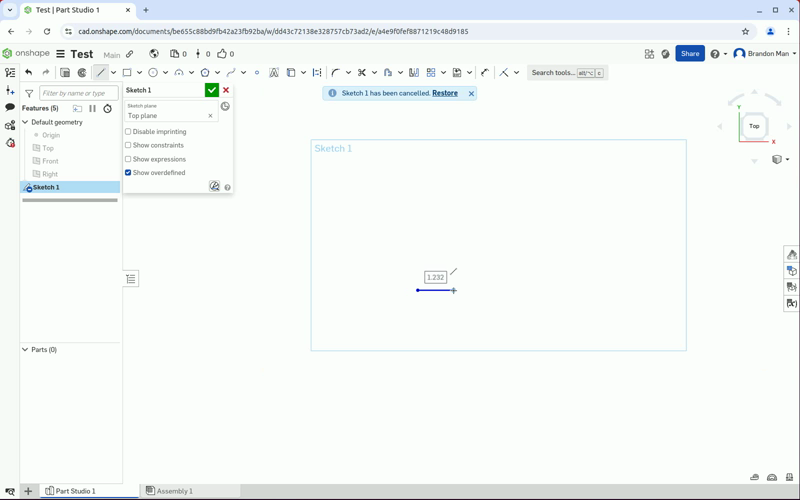
scroll(-6)
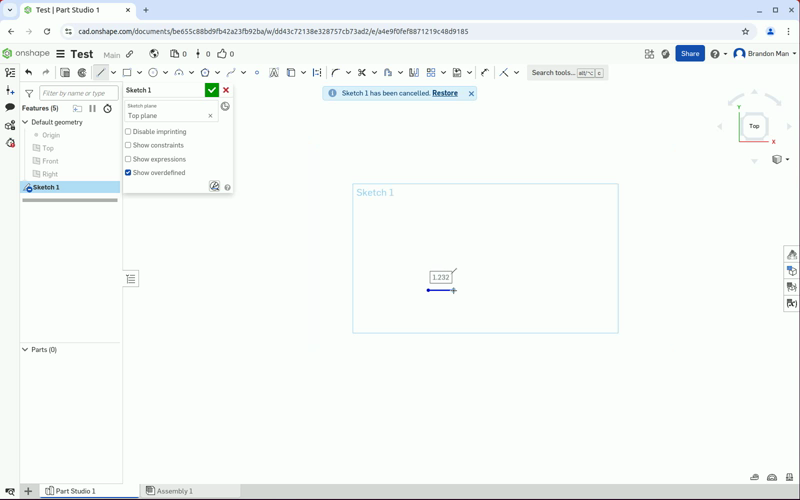
scroll(-6)
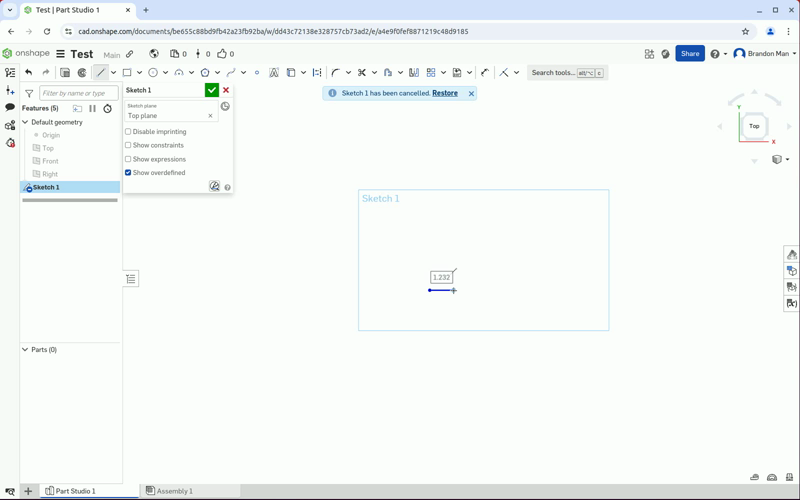
scroll(-6)
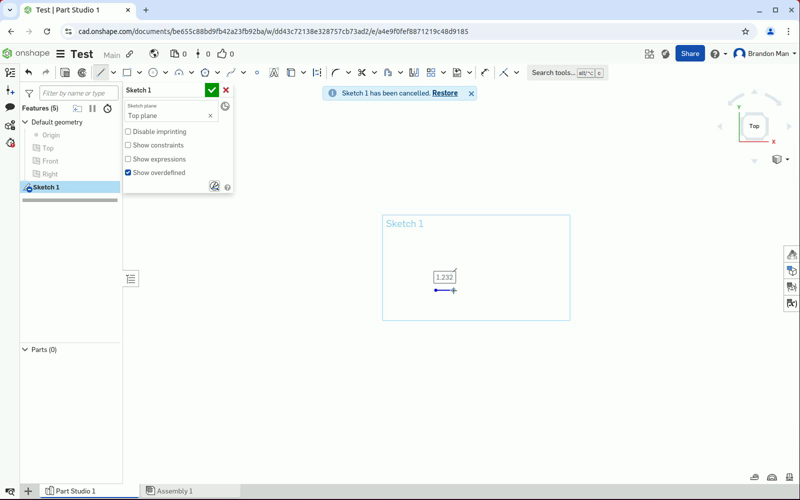
scroll(-6)
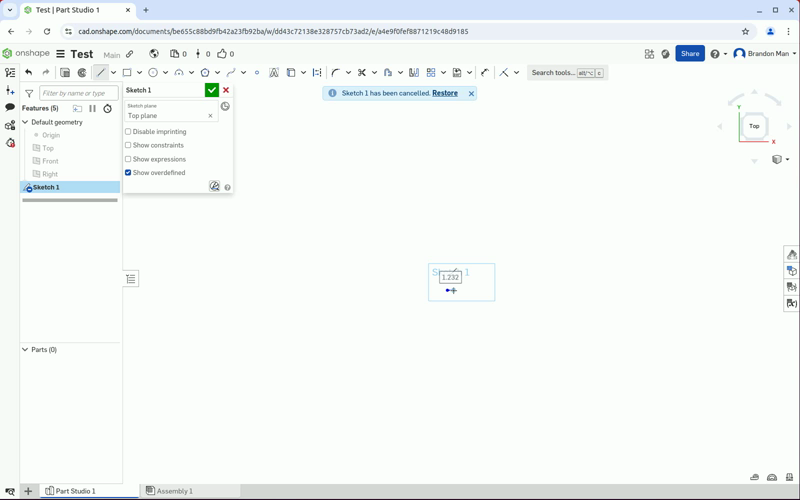
key_up(shift)
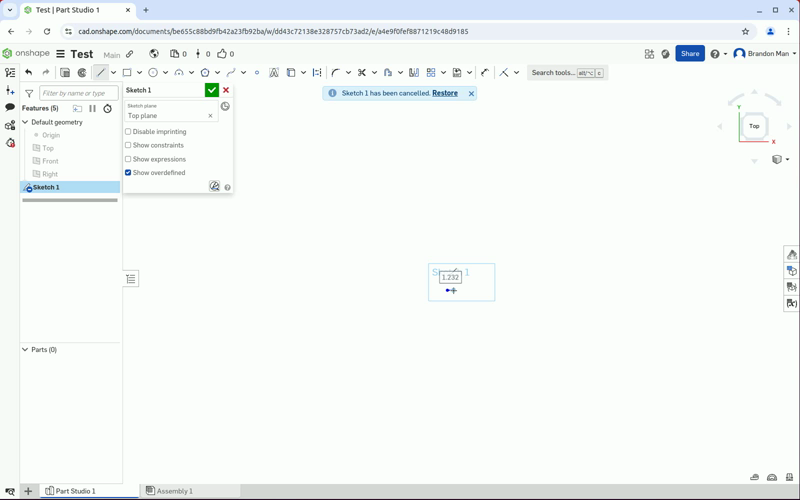
key_down(shift)
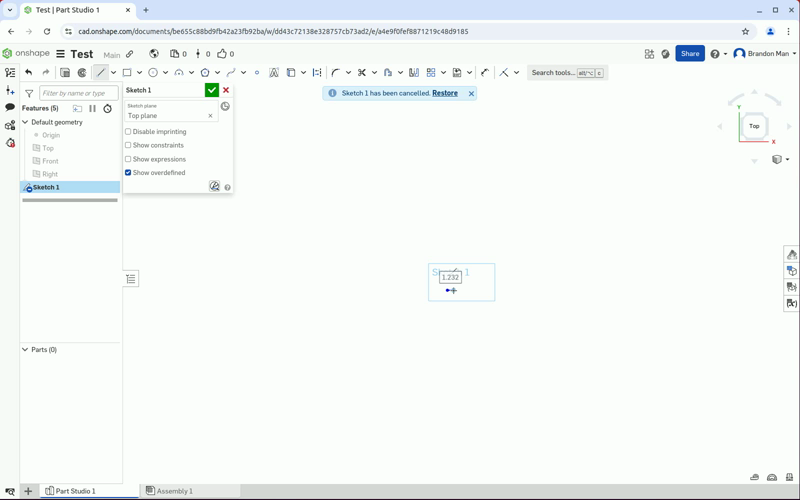
mouse_move(483, 290)
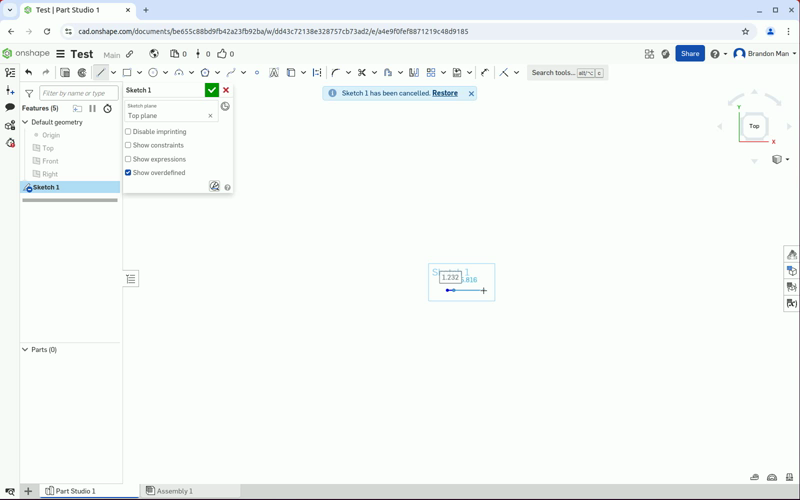
mouse_move(453, 274)
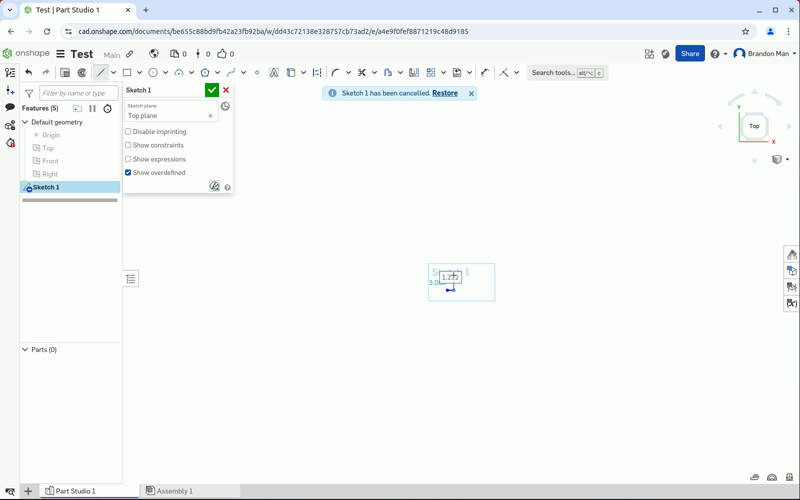
click(453, 274)
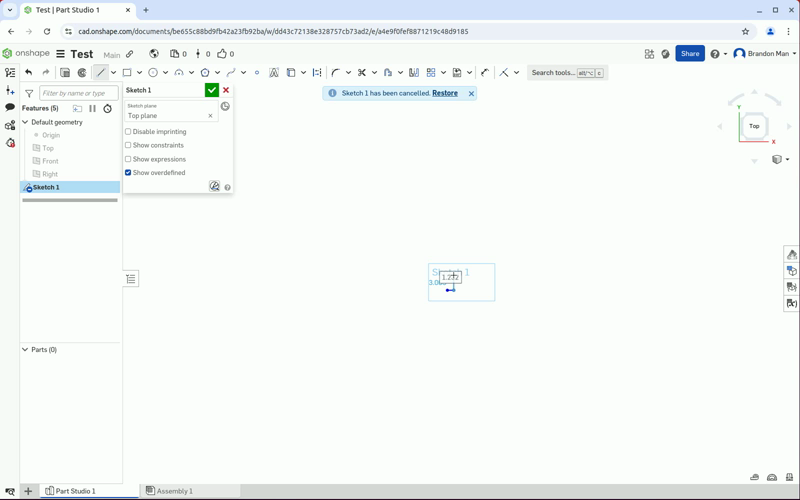
key_up(shift)
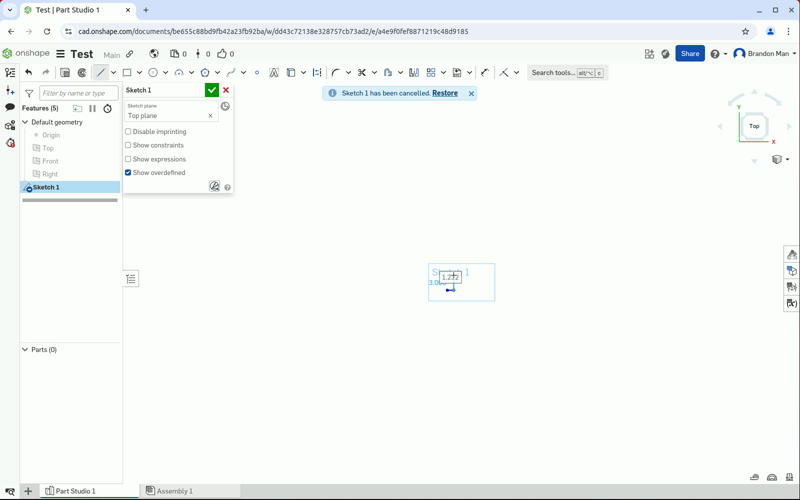
key_down(shift)
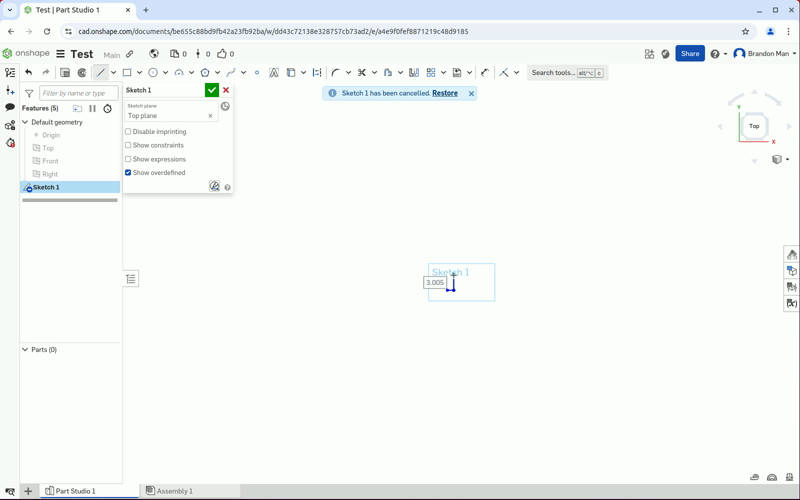
mouse_move(483, 274)
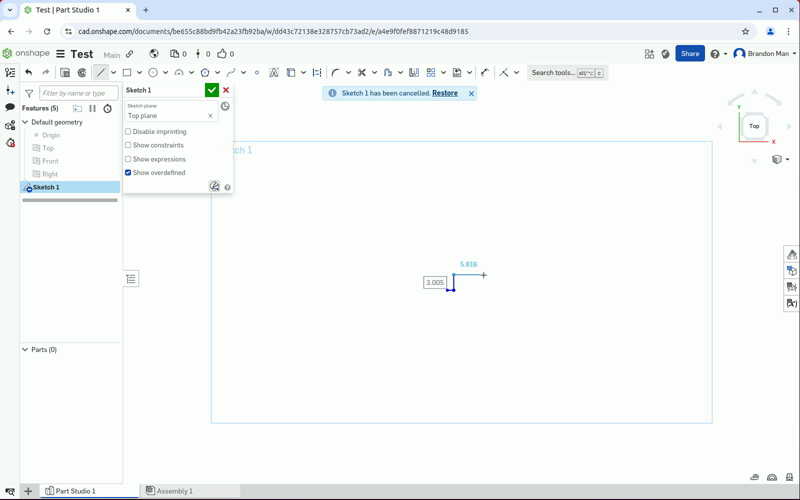
mouse_move(447, 274)
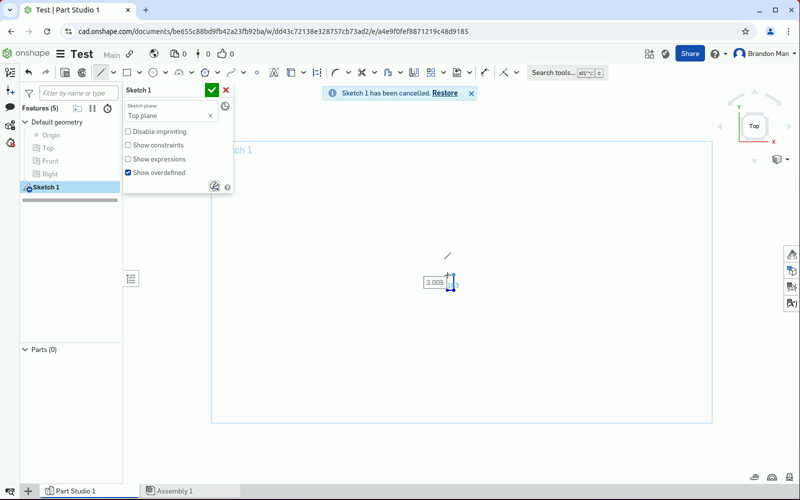
scroll(6)
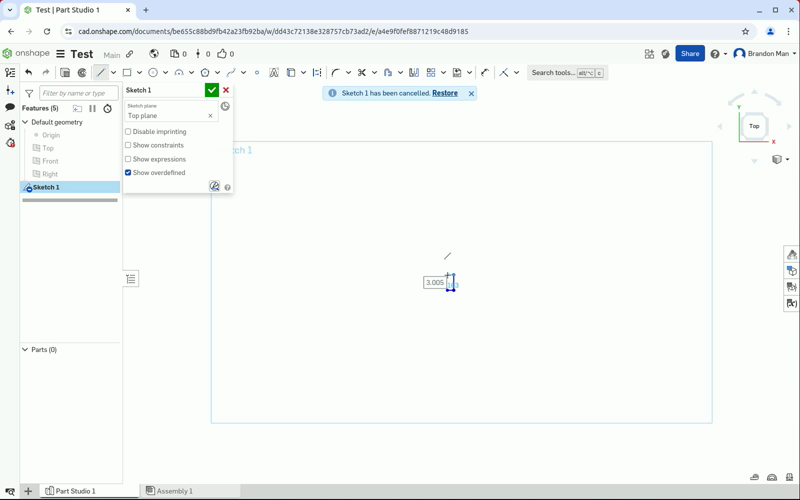
scroll(6)
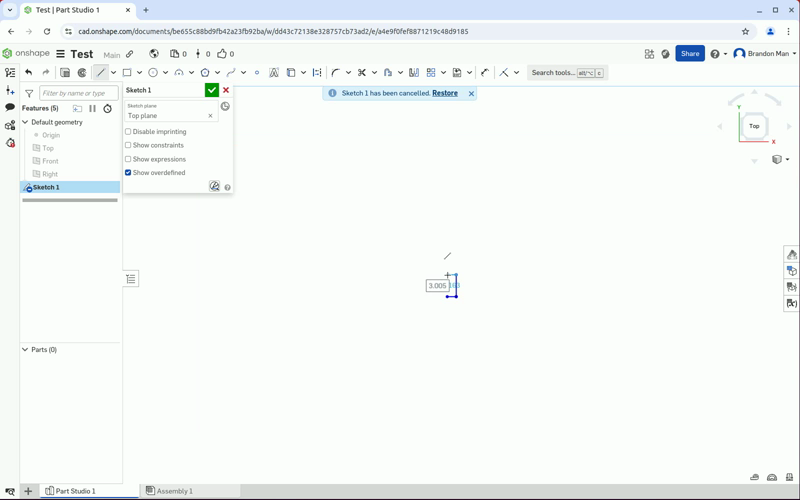
scroll(6)
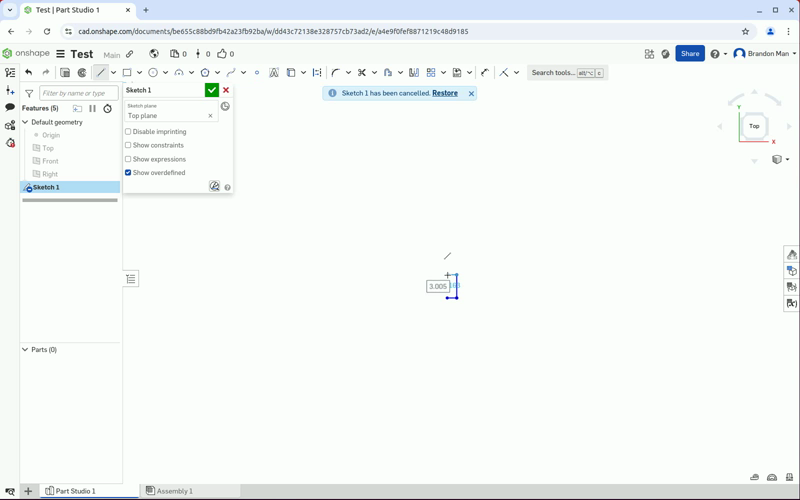
scroll(6)
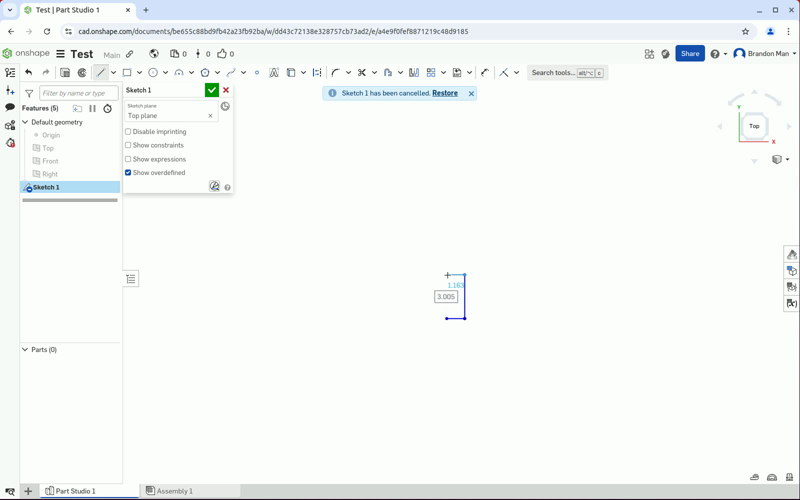
scroll(6)
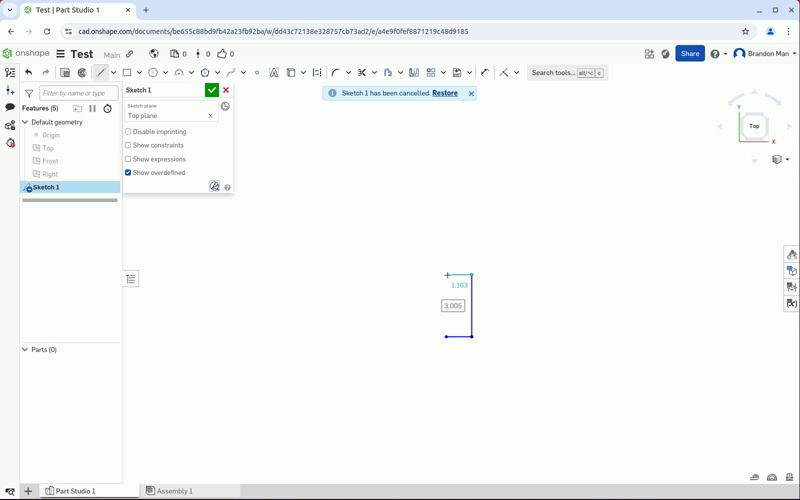
scroll(6)
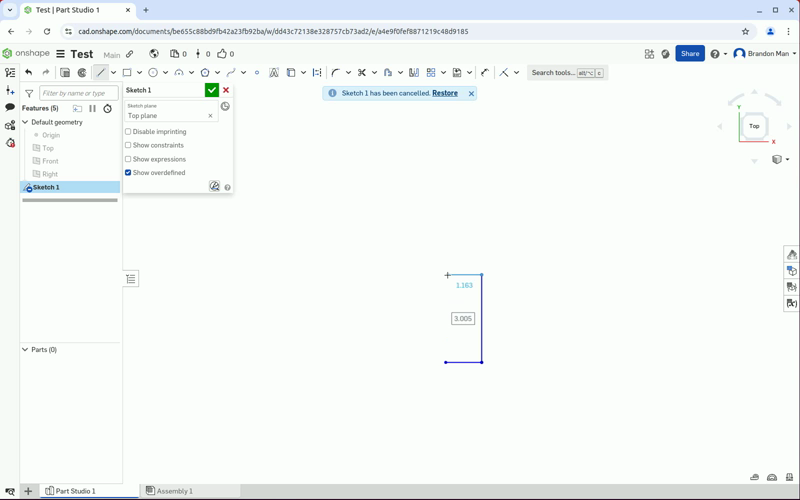
scroll(6)
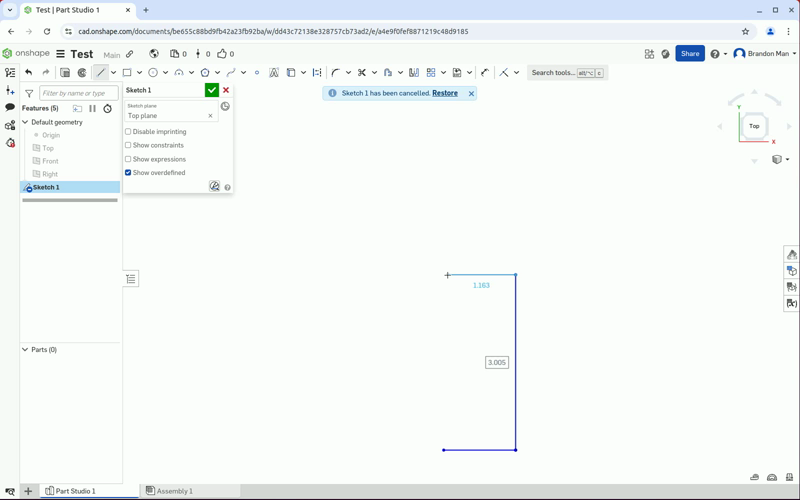
click(447, 274)
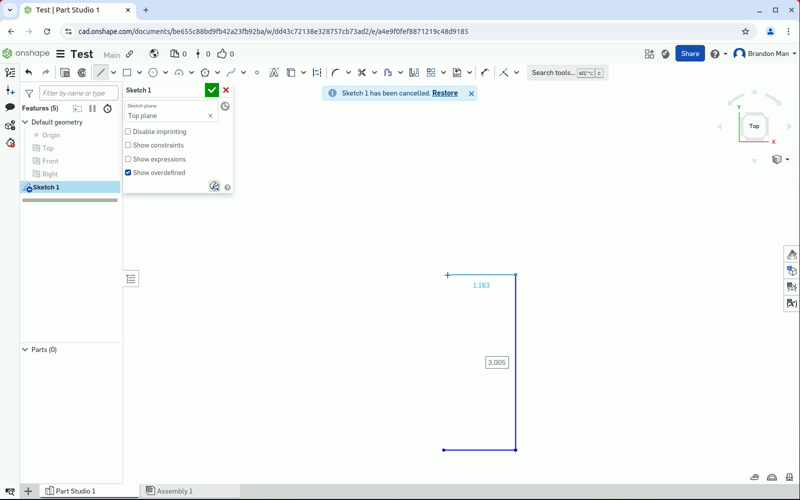
scroll(-6)
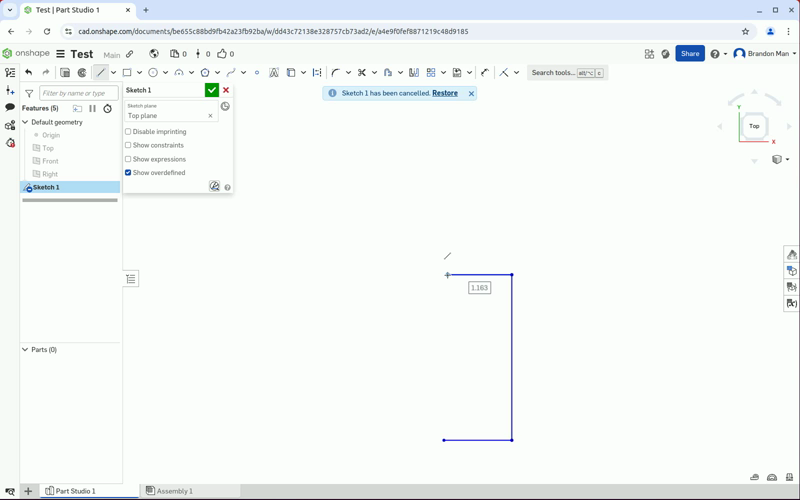
scroll(-6)
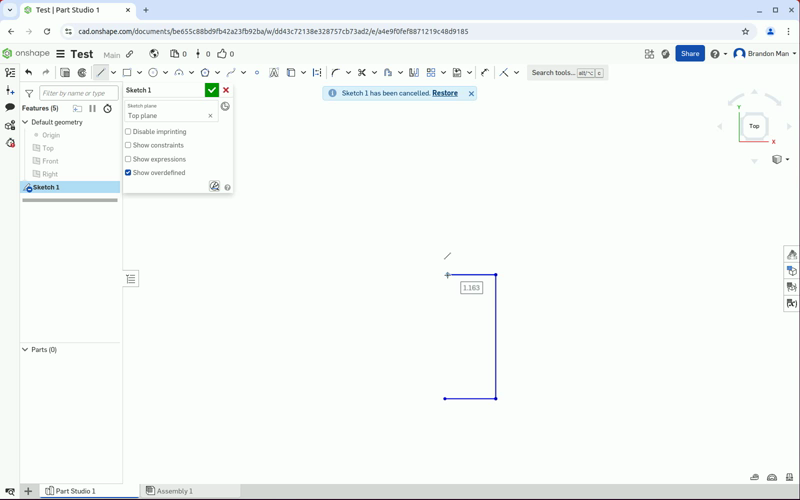
scroll(-6)
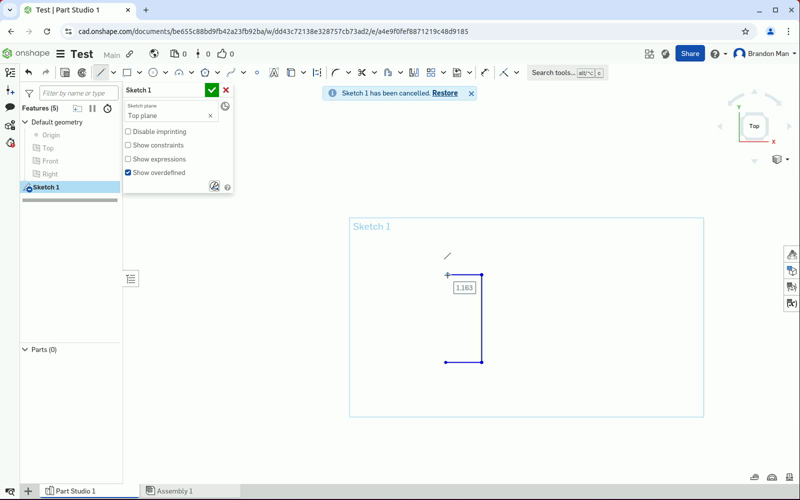
scroll(-6)
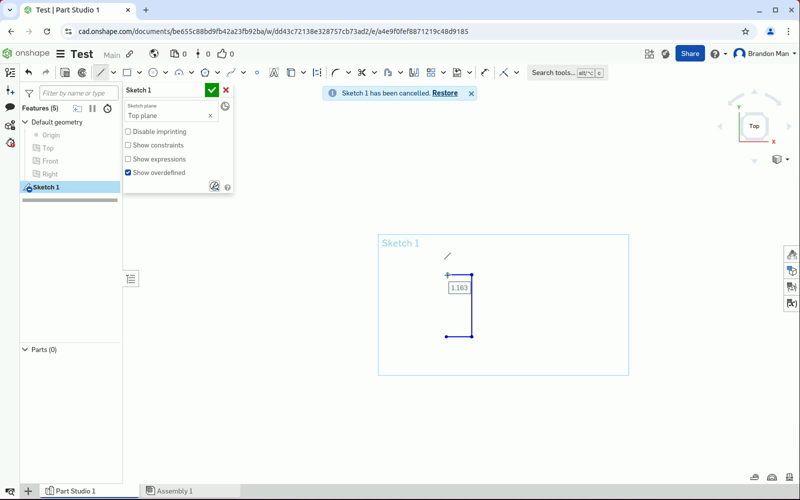
scroll(-6)
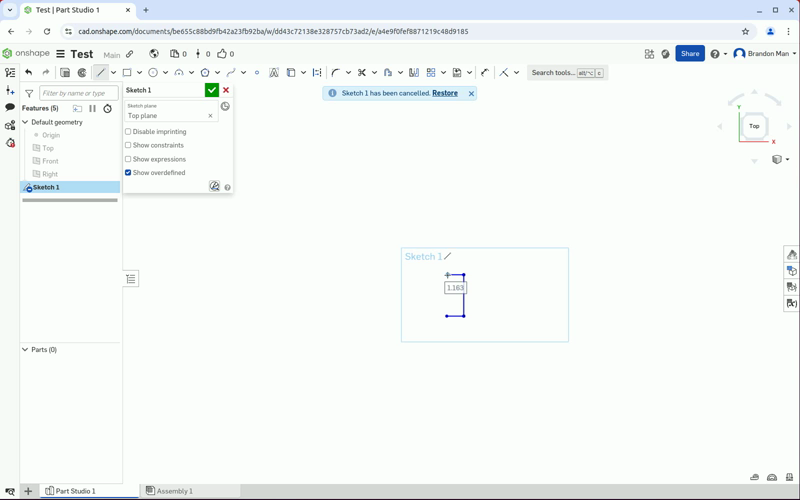
scroll(-6)
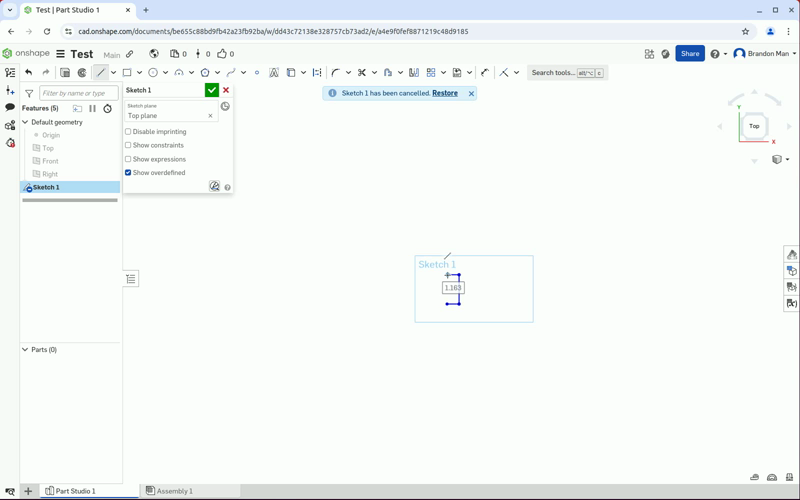
scroll(-6)
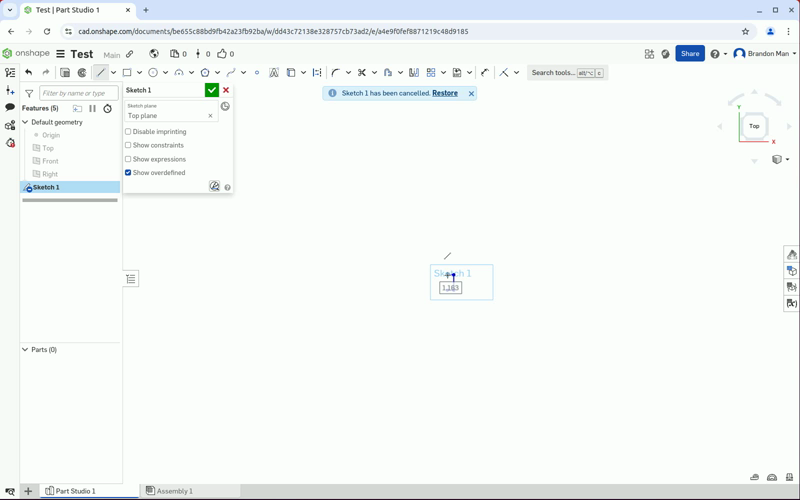
key_up(shift)
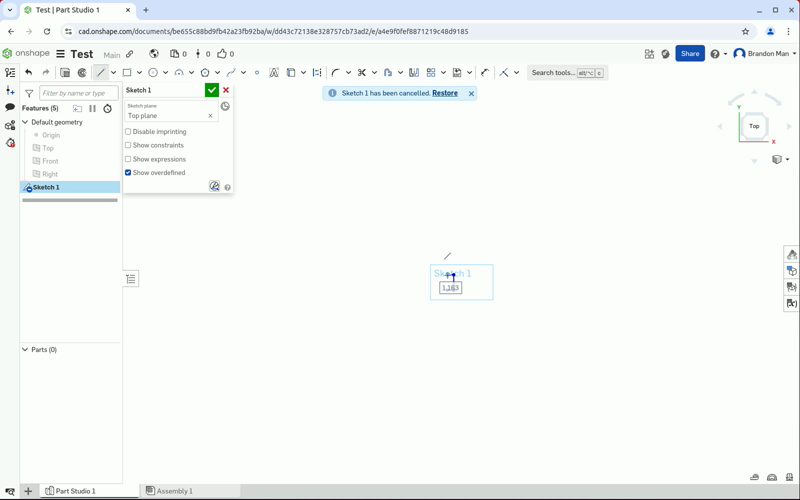
mouse_move(477, 274)
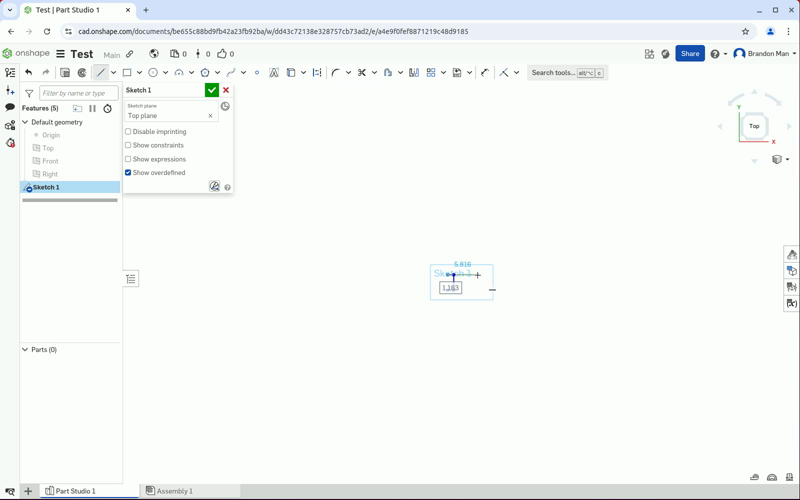
key_down(shift)
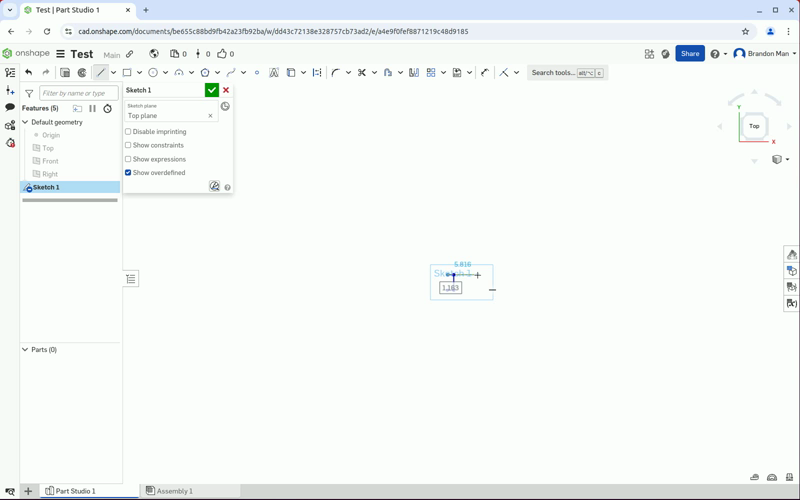
mouse_move(447, 290)
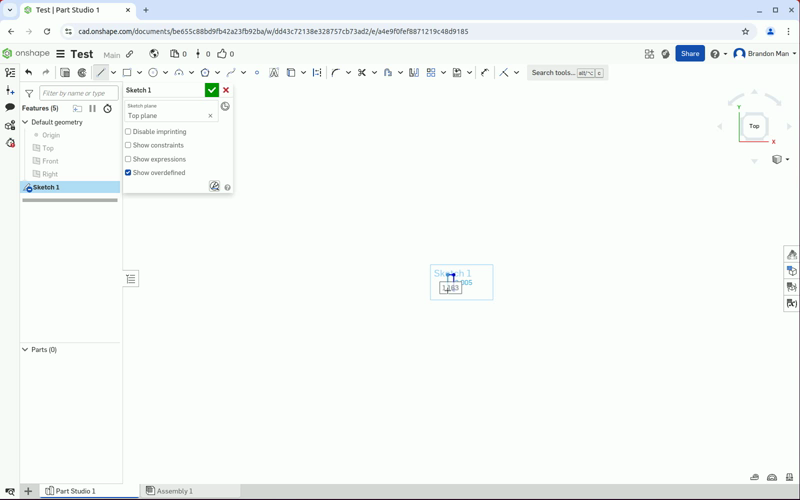
key_up(shift)
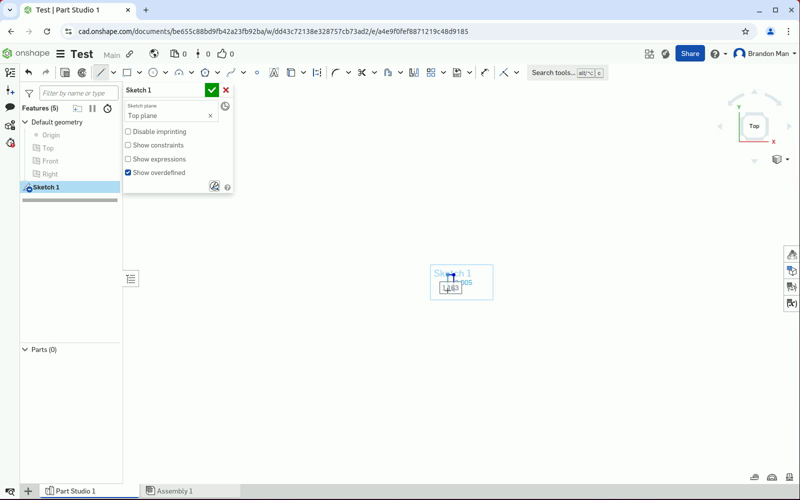
click(447, 290)
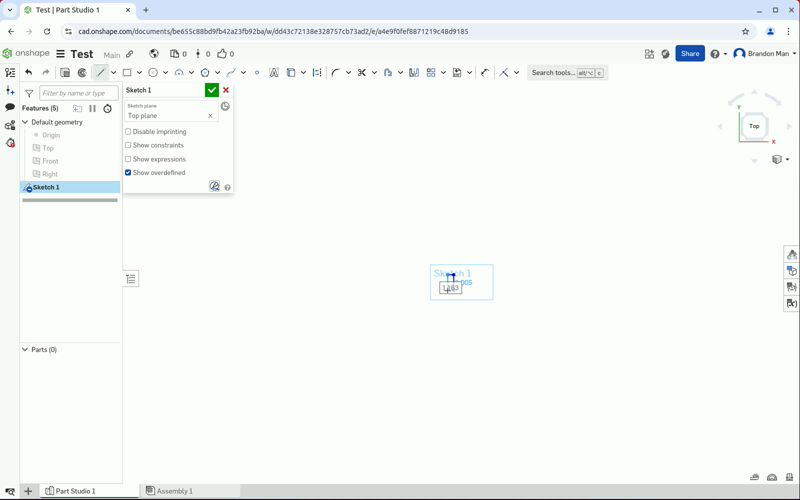
key(esc)
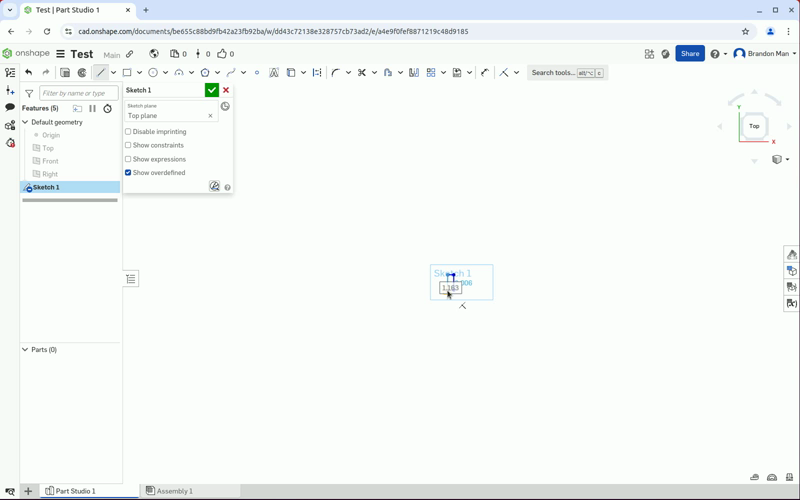
mouse_move(451, 278)
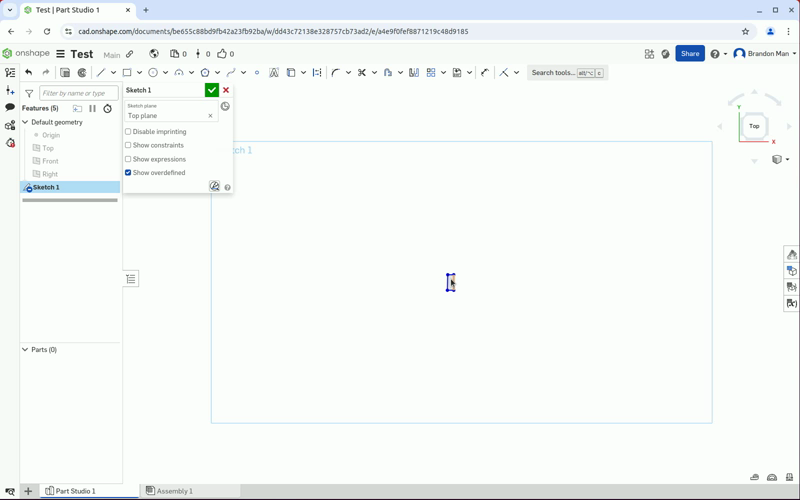
scroll(6)
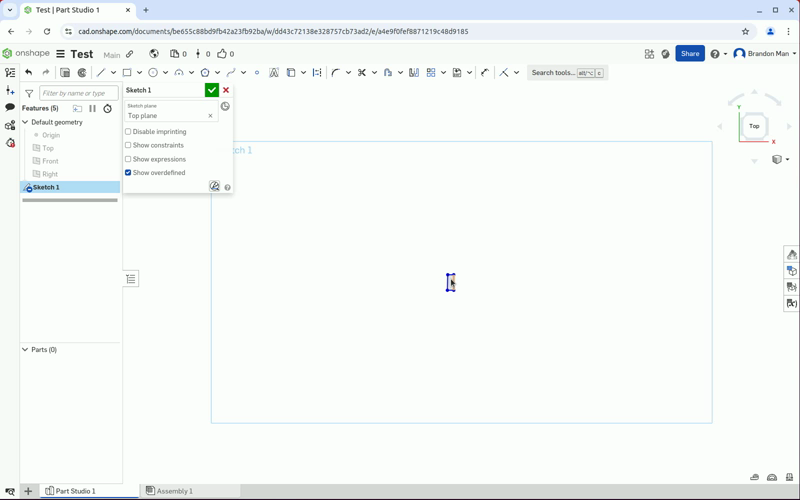
scroll(6)
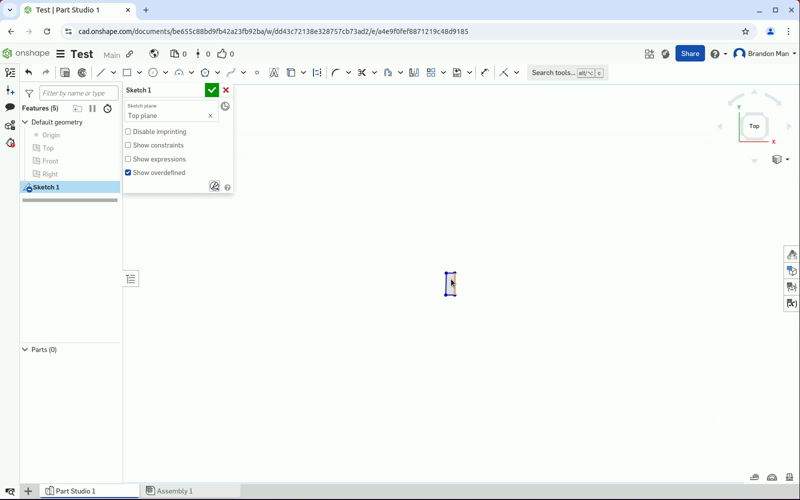
scroll(6)
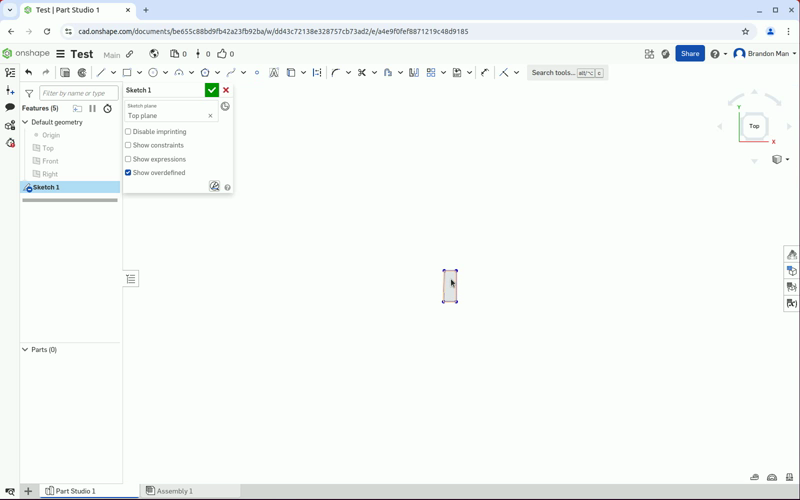
scroll(6)
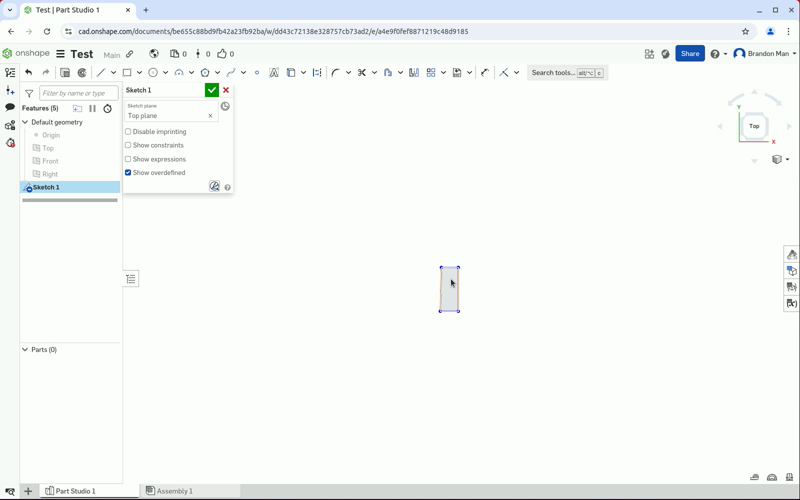
scroll(6)
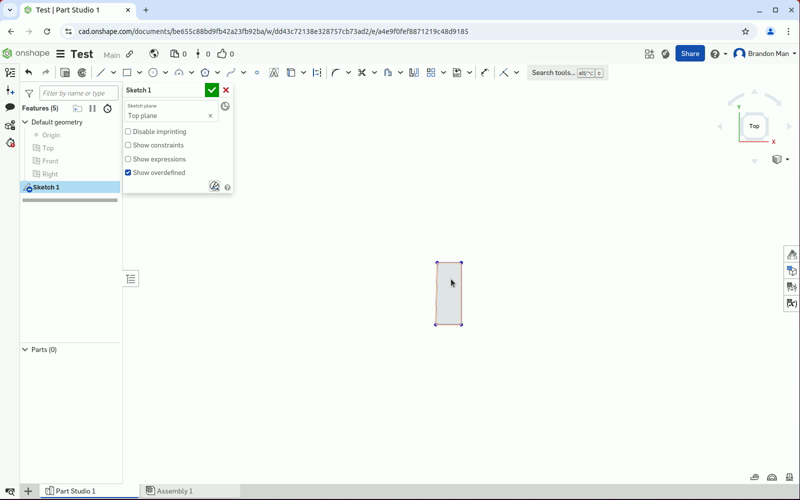
scroll(6)
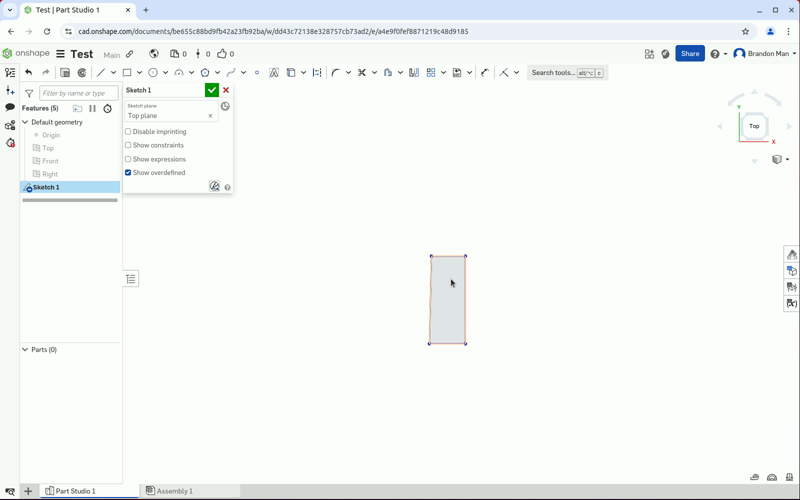
scroll(6)
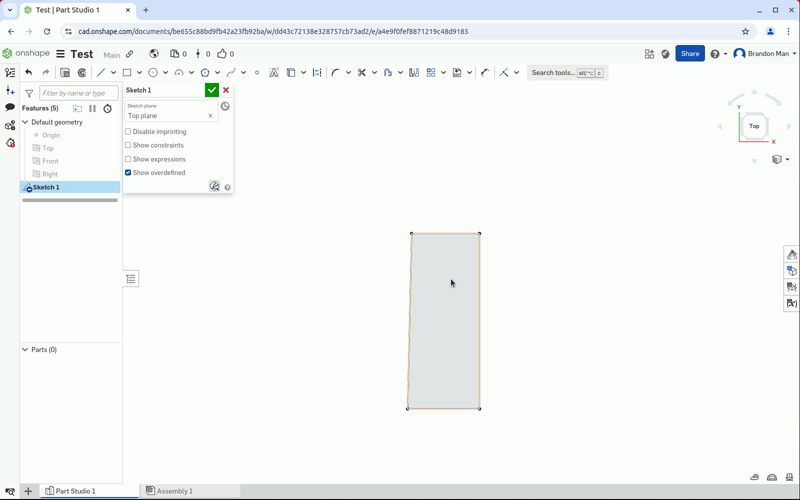
click(451, 278)
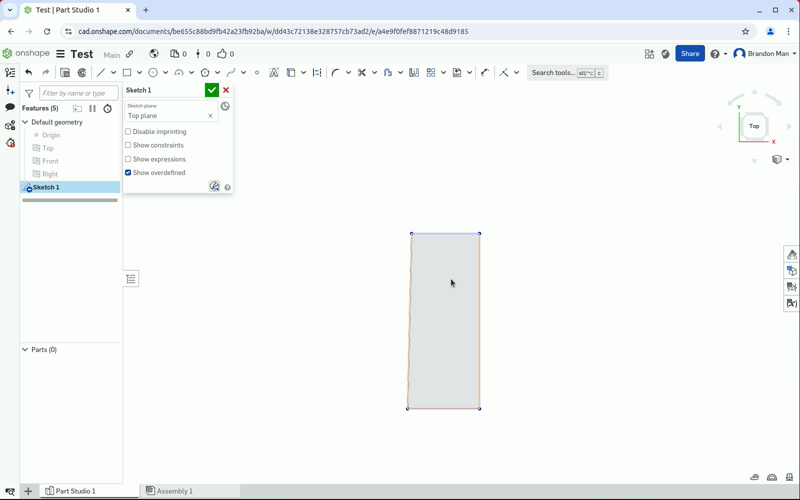
scroll(-6)
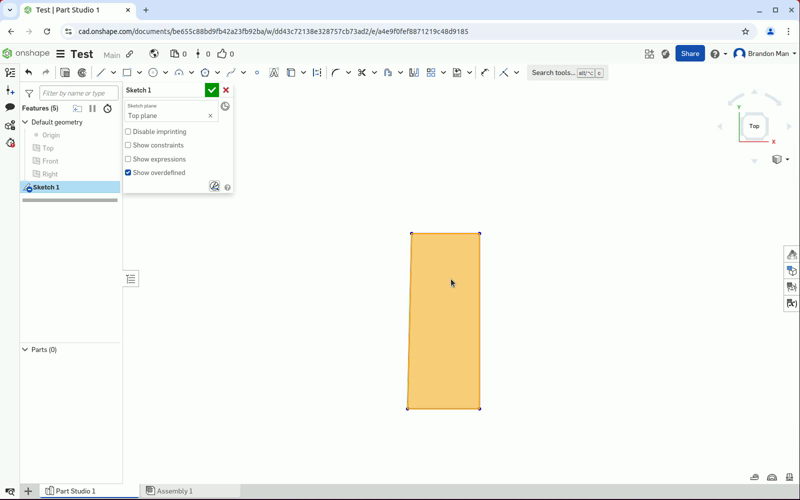
scroll(-6)
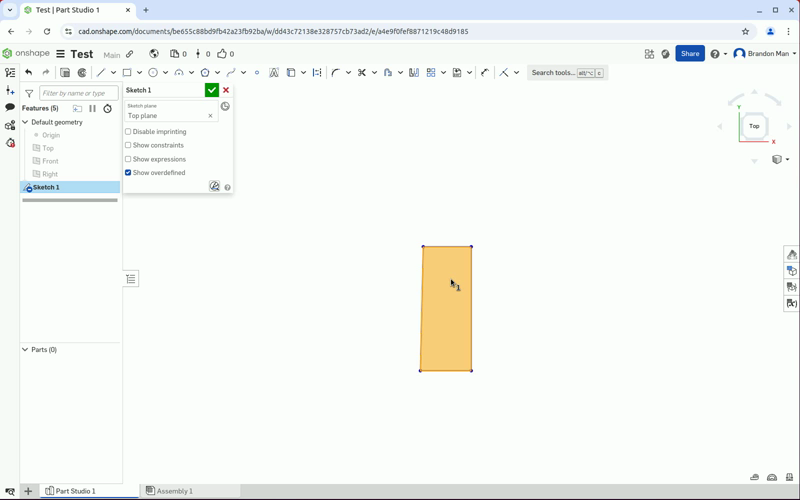
scroll(-6)
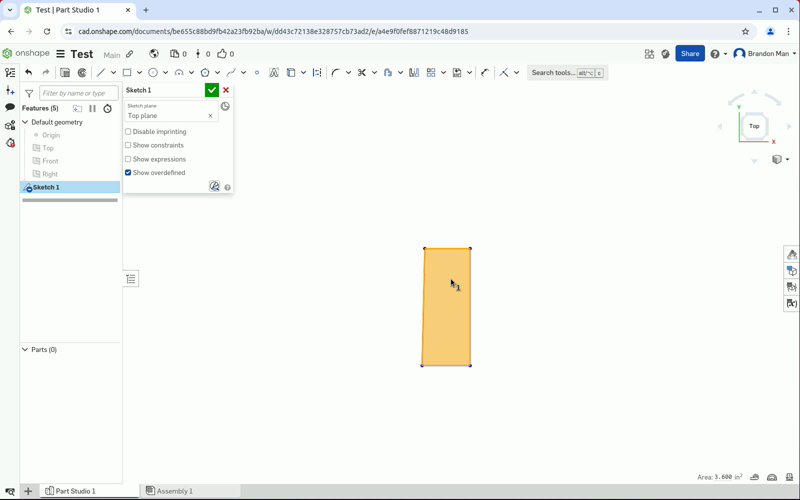
scroll(-6)
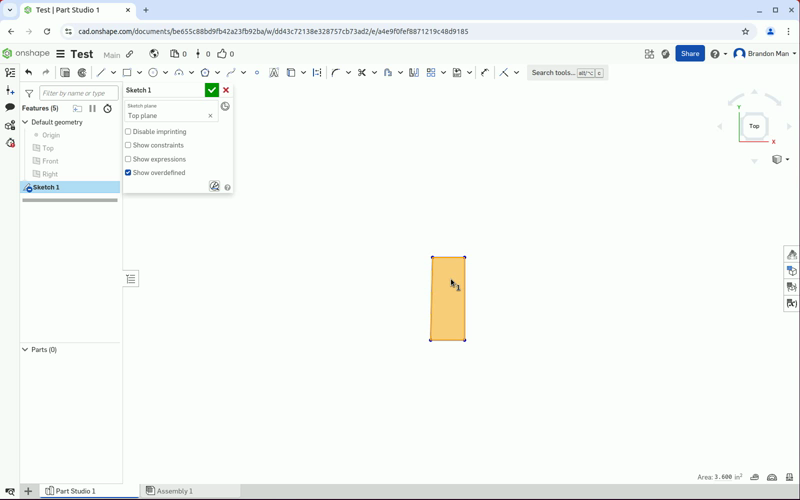
scroll(-6)
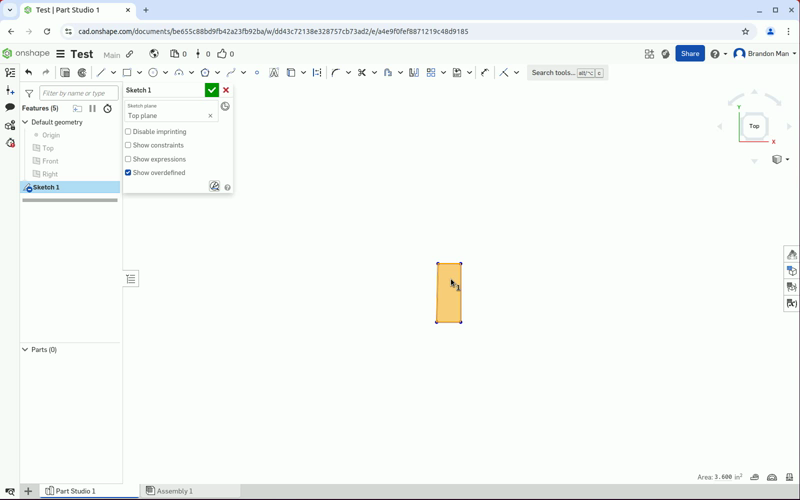
scroll(-6)
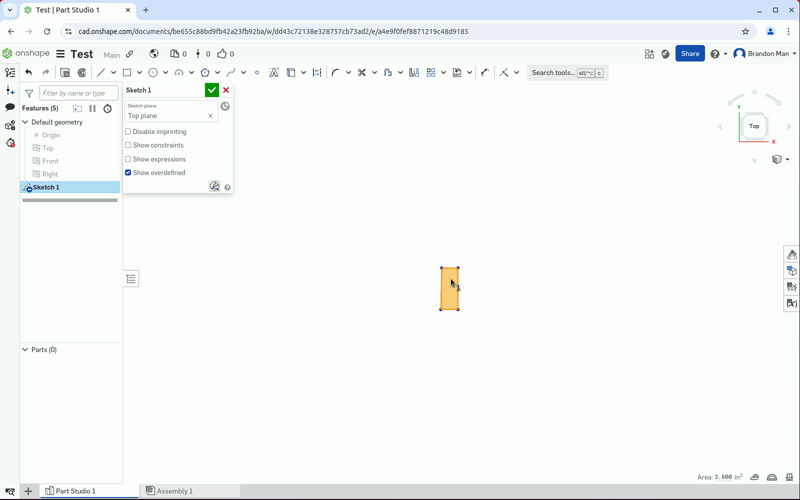
scroll(-6)
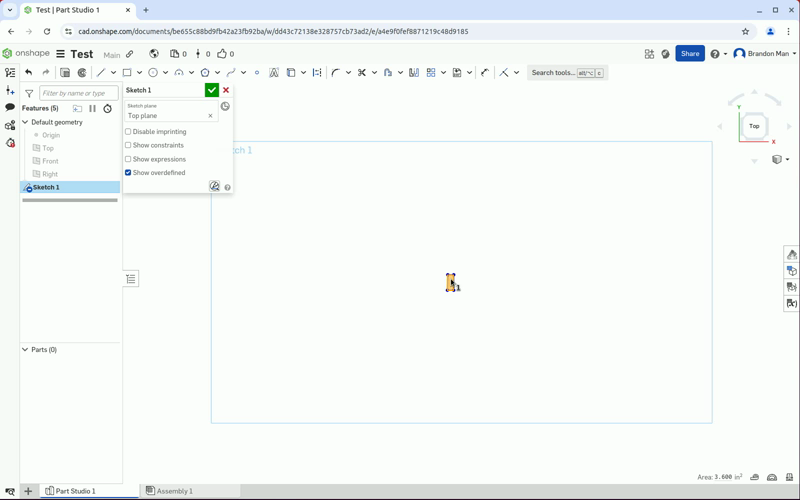
mouse_move(73, 352)
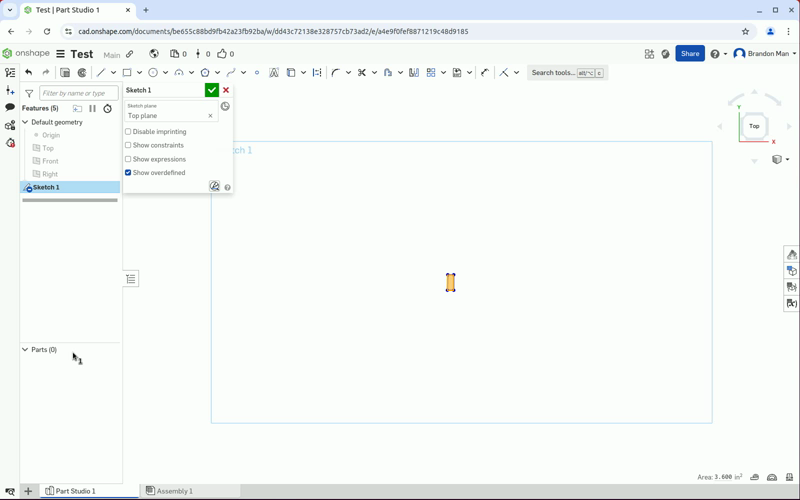
key(shift+y)
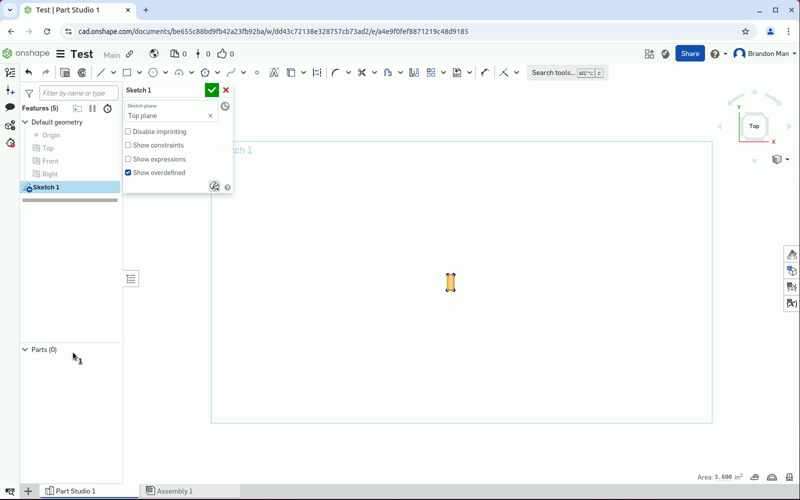
key(shift+e)
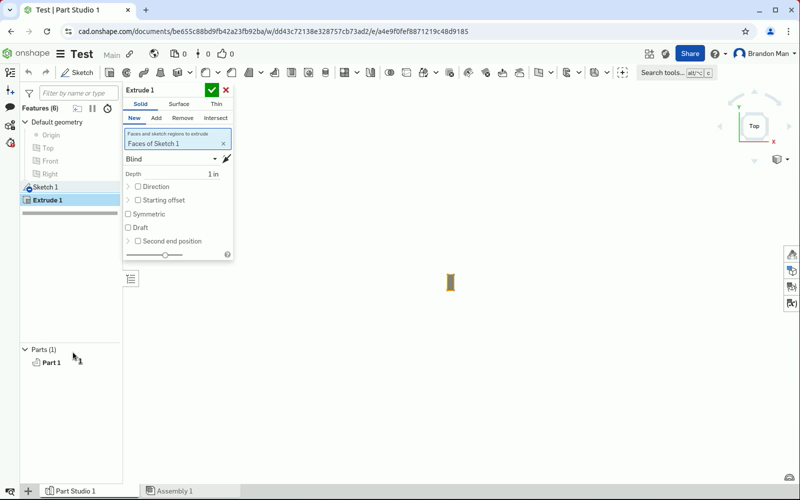
mouse_move(143, 106)
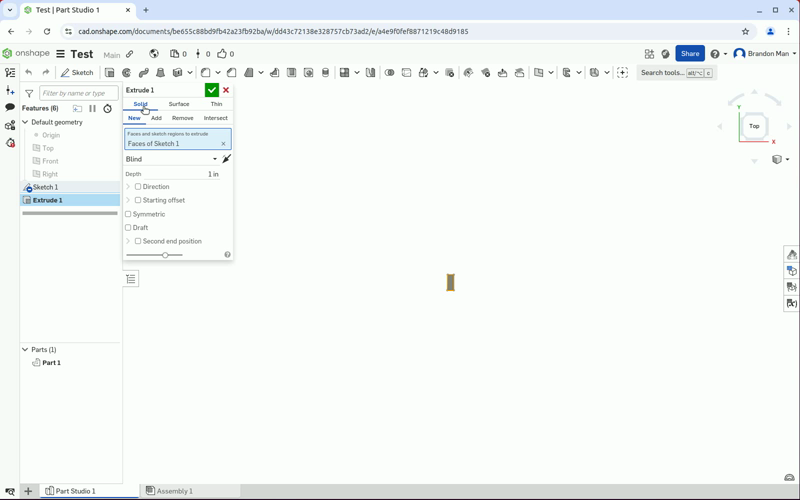
click(143, 106)
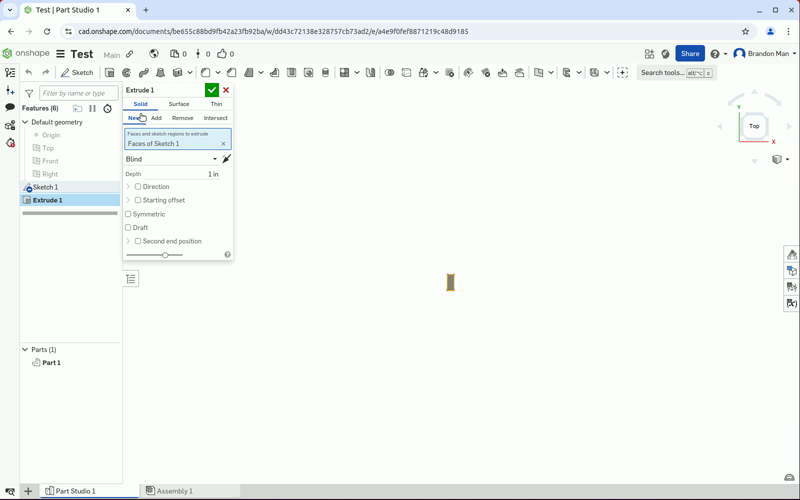
mouse_move(137, 120)
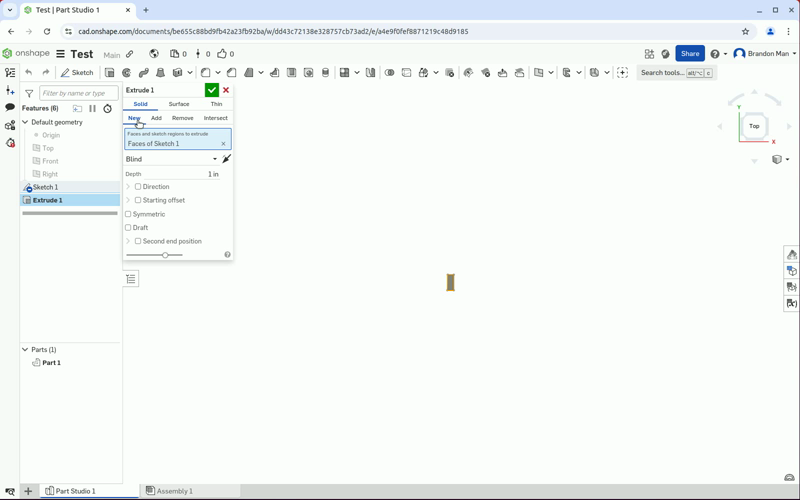
click(137, 120)
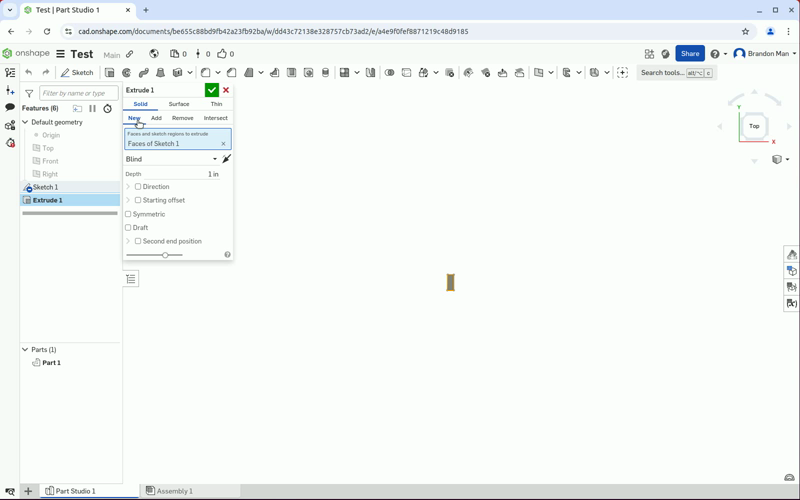
key(tab, 4)
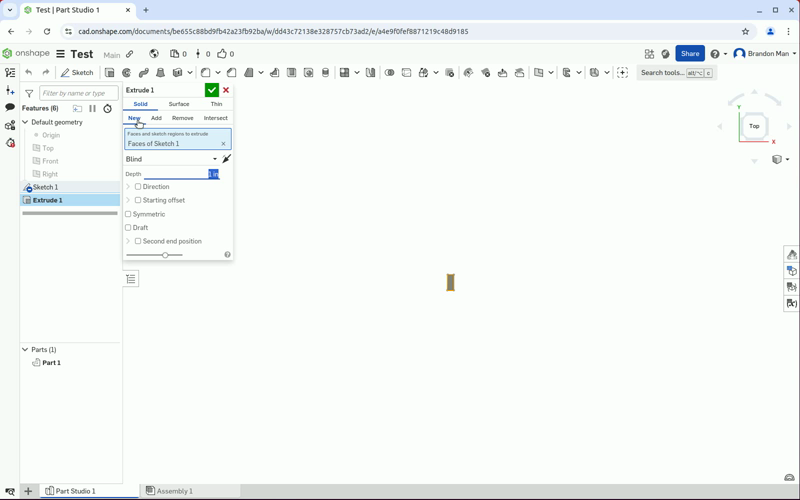
text(2.889)
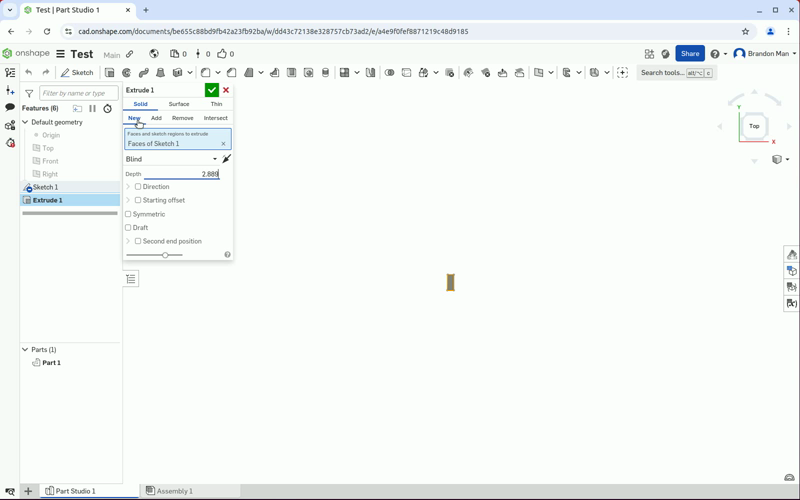
key(enter)
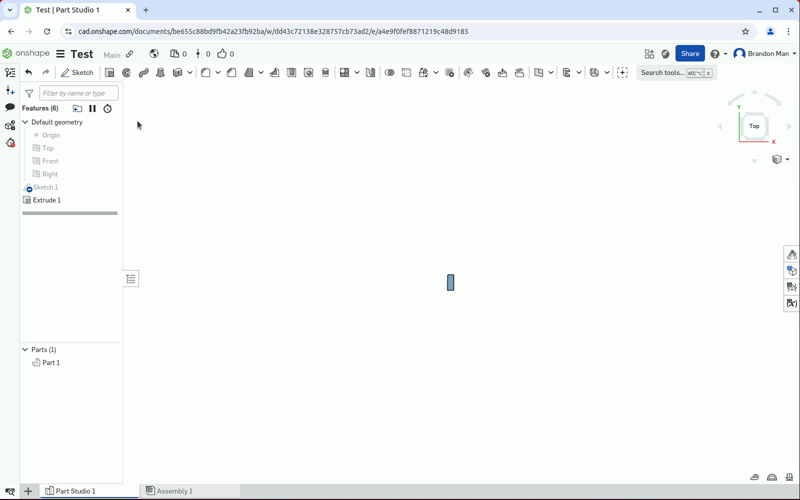
key(shift+h)
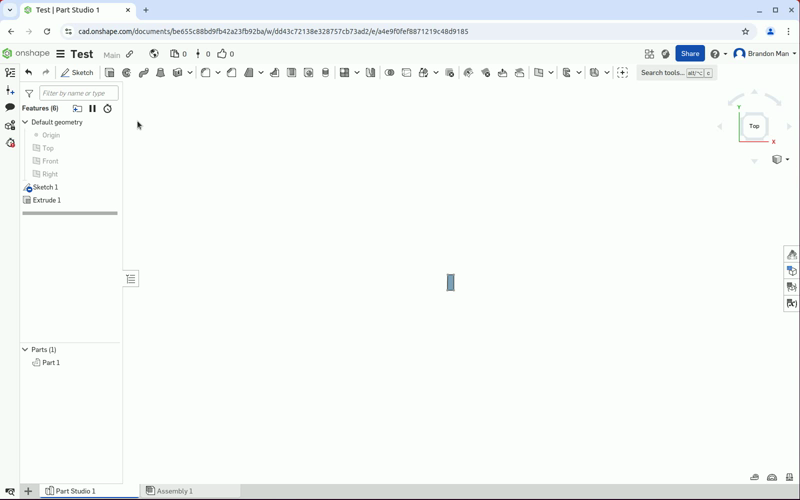
key(shift+h)
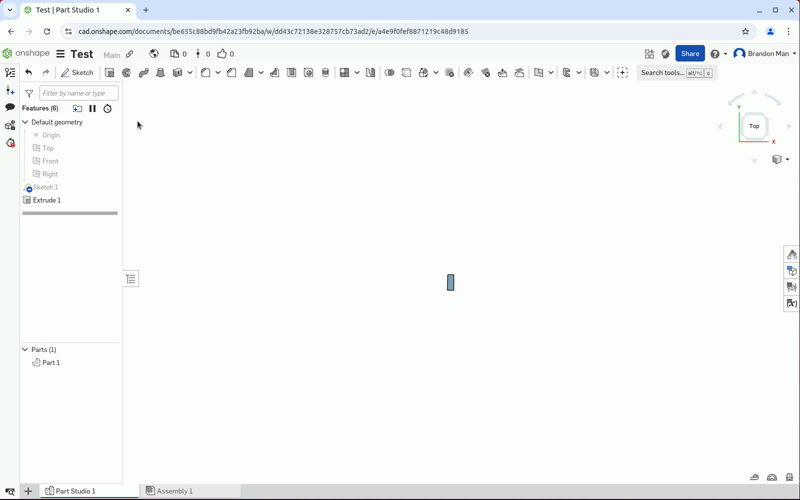
mouse_move(73, 189)
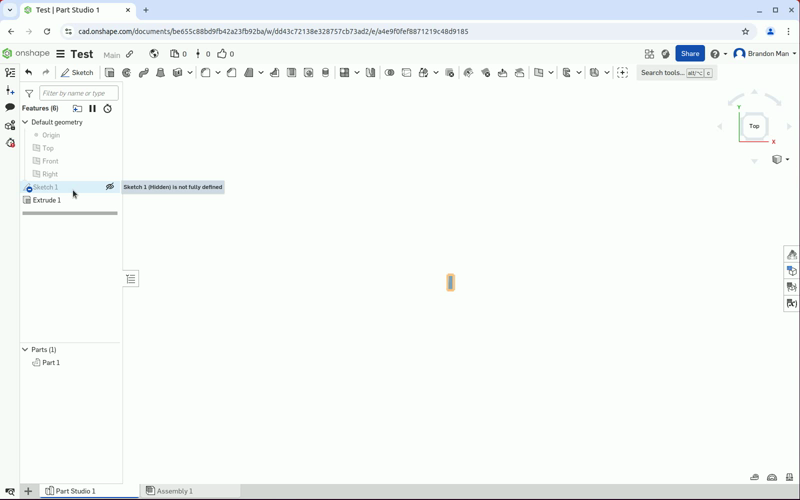
click(73, 189)
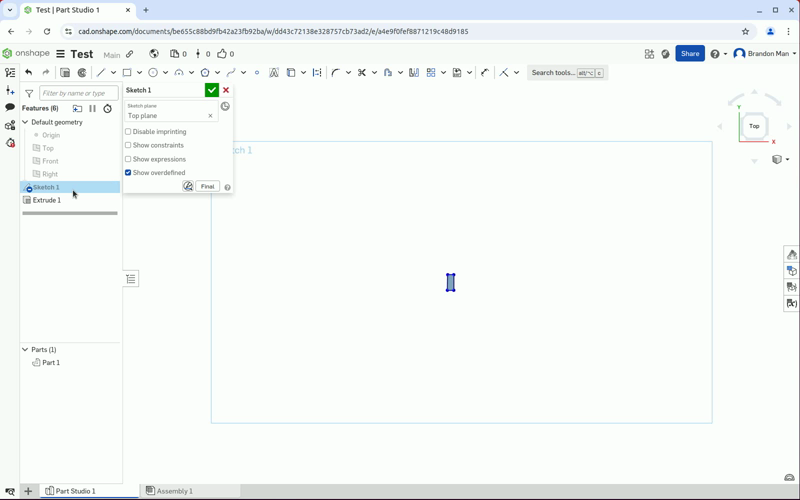
mouse_move(229, 92)
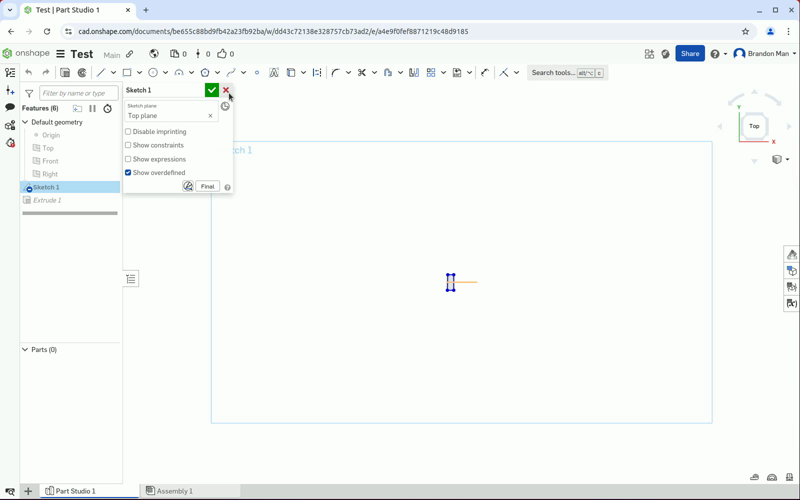
click(229, 92)
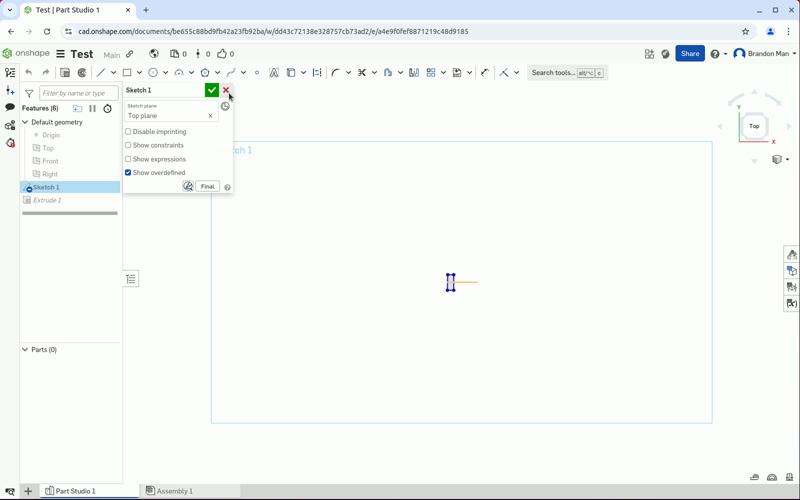
key(shift+s)
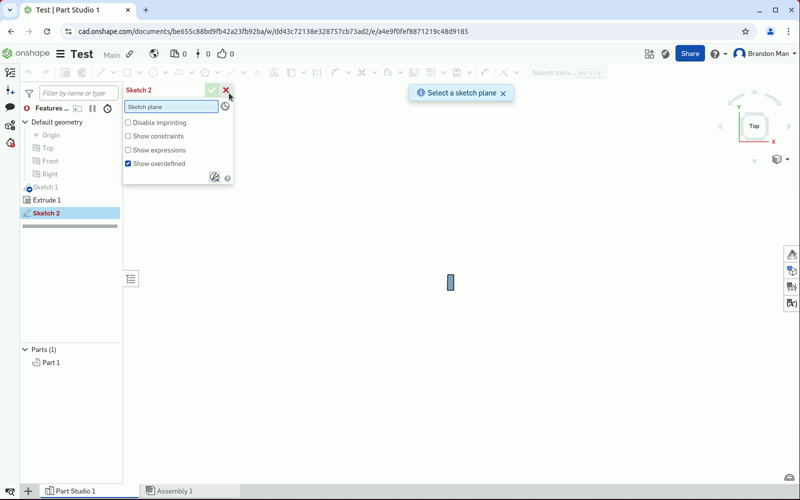
mouse_move(73, 150)
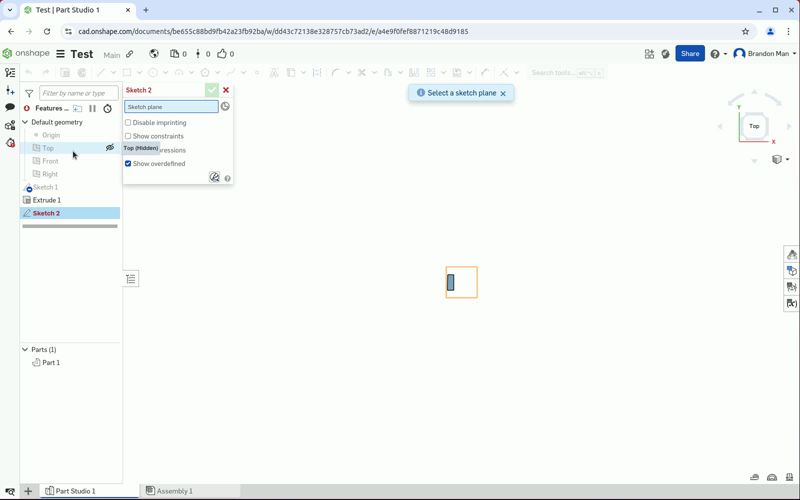
click(73, 150)
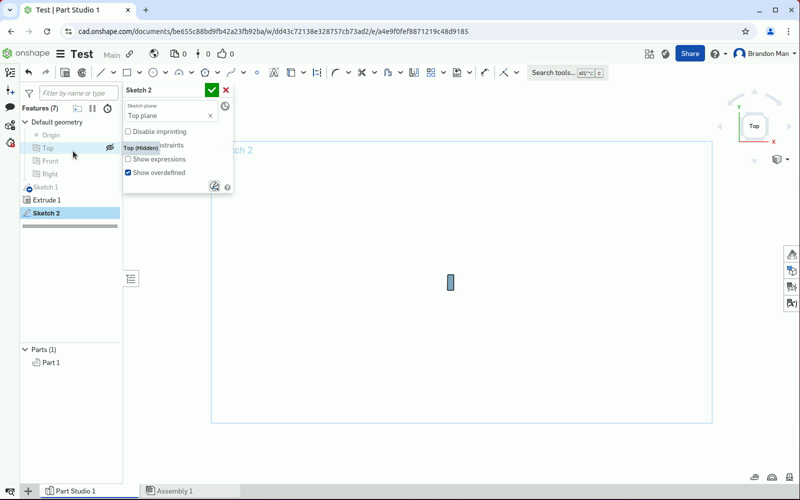
mouse_move(73, 352)
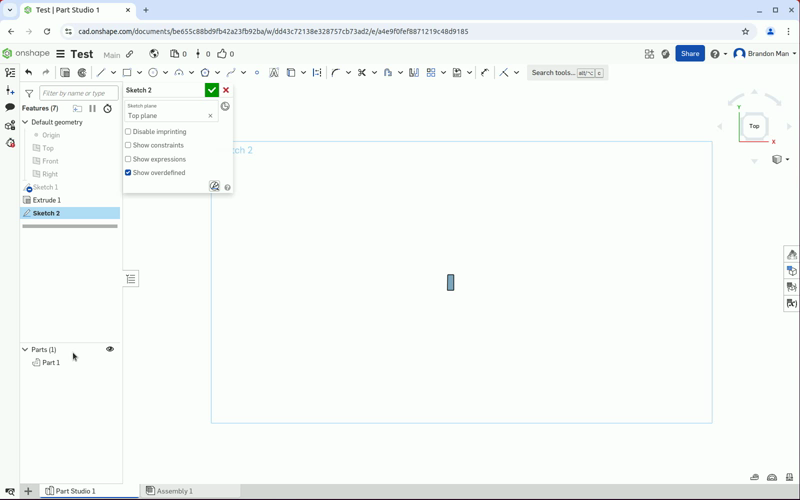
key(y)
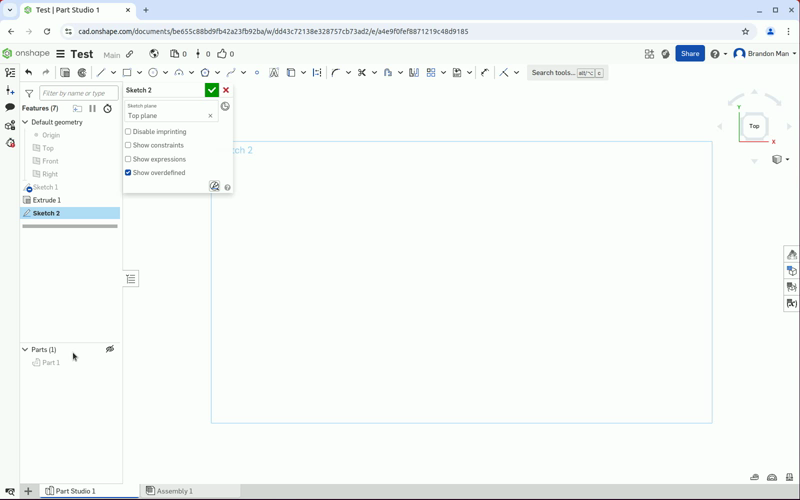
key(l)
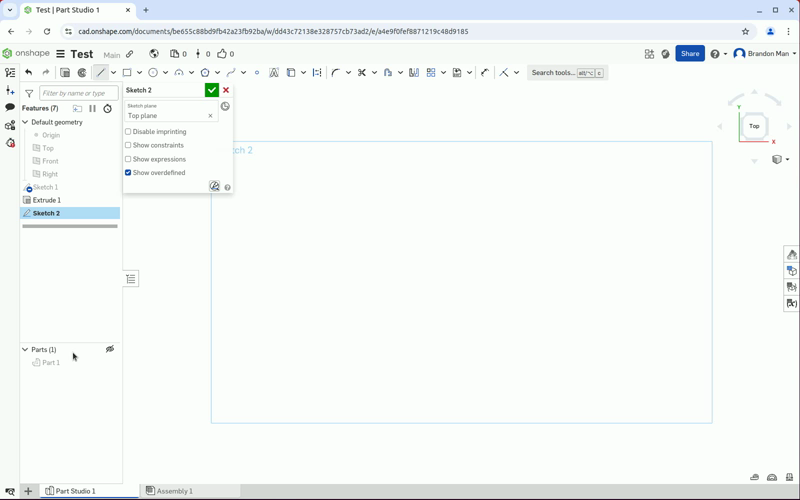
key_down(shift)
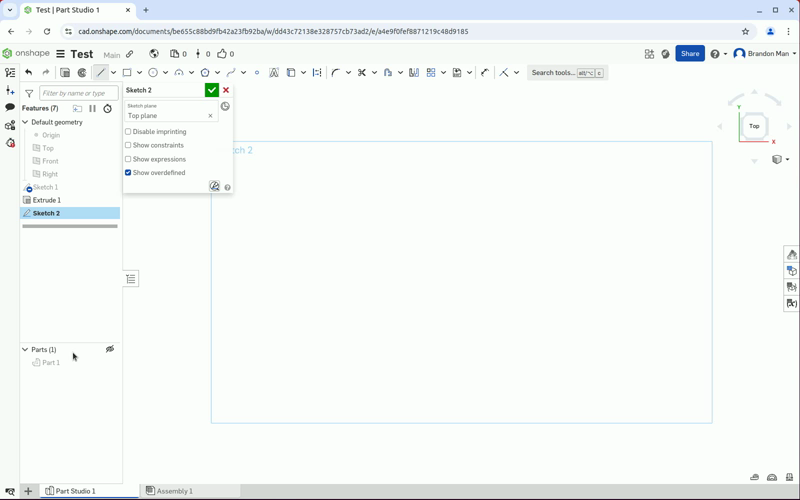
mouse_move(458, 290)
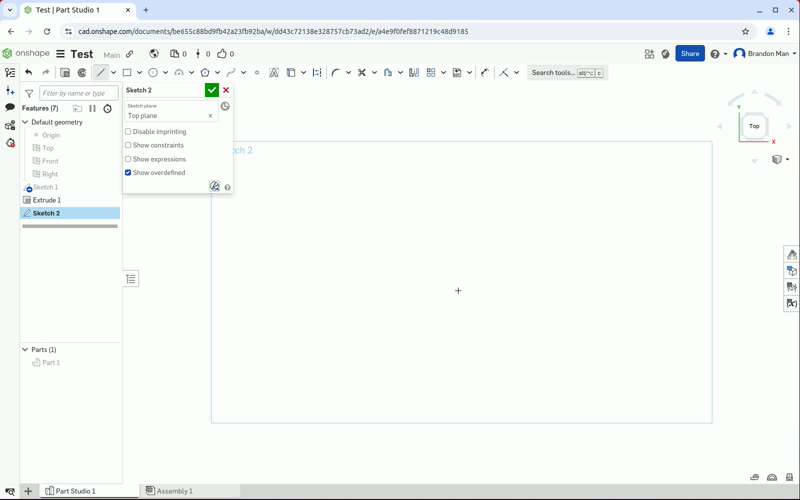
click(458, 290)
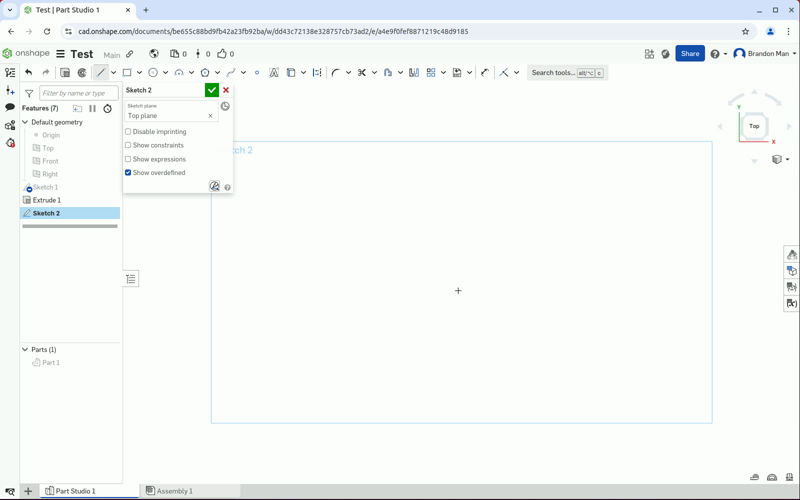
key_up(shift)
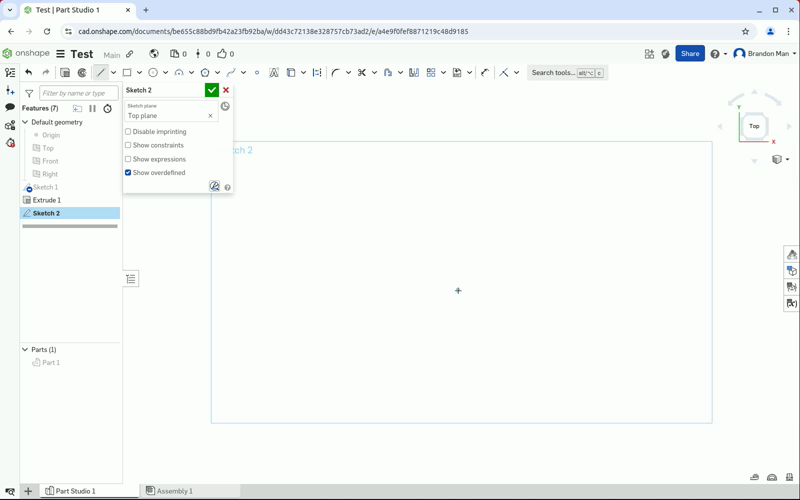
key_down(shift)
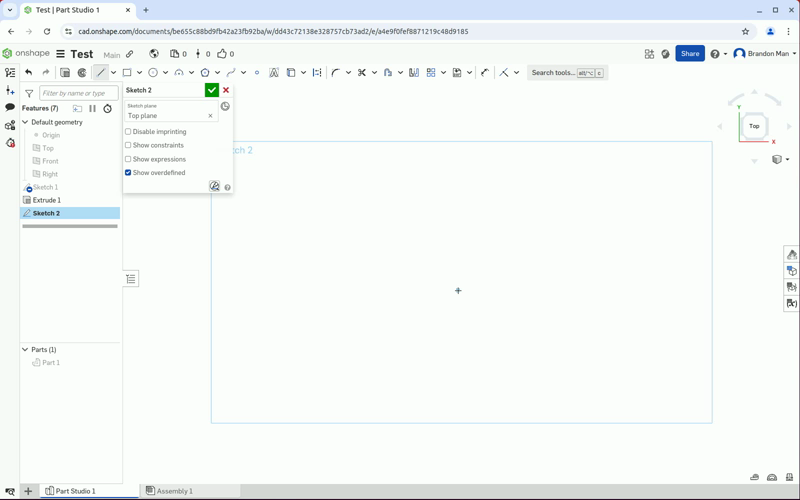
mouse_move(488, 290)
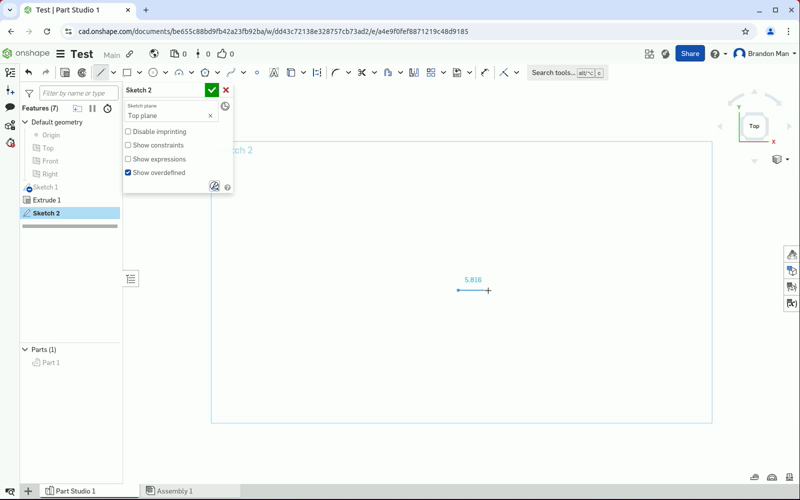
mouse_move(464, 290)
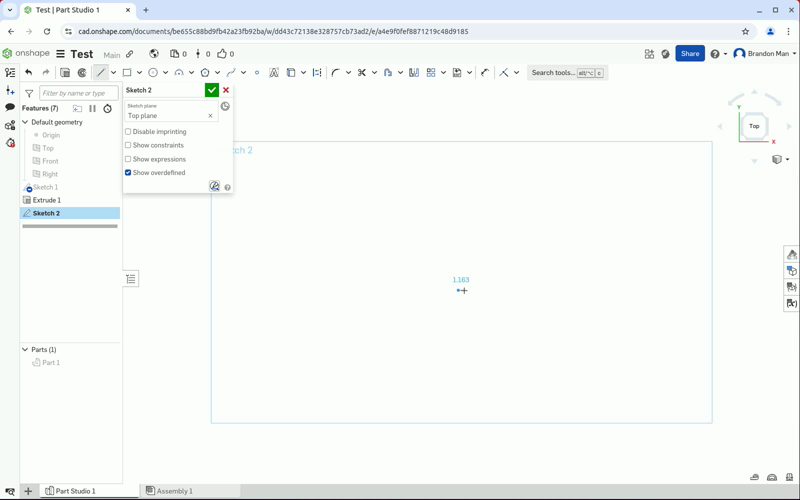
scroll(6)
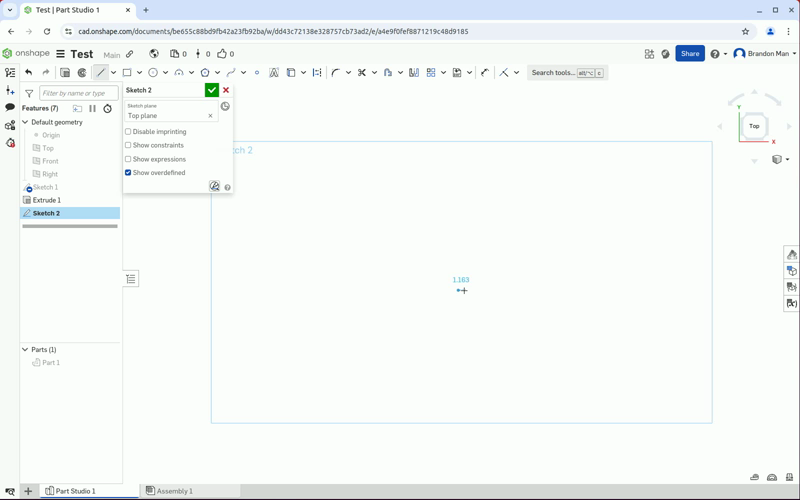
scroll(6)
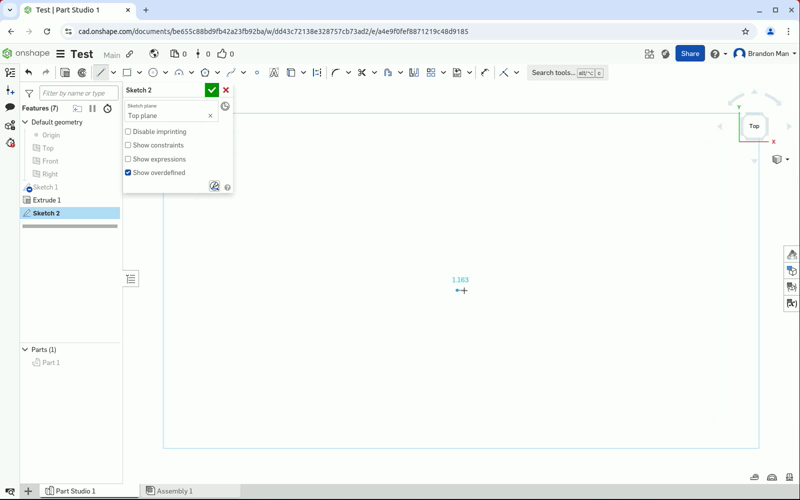
scroll(6)
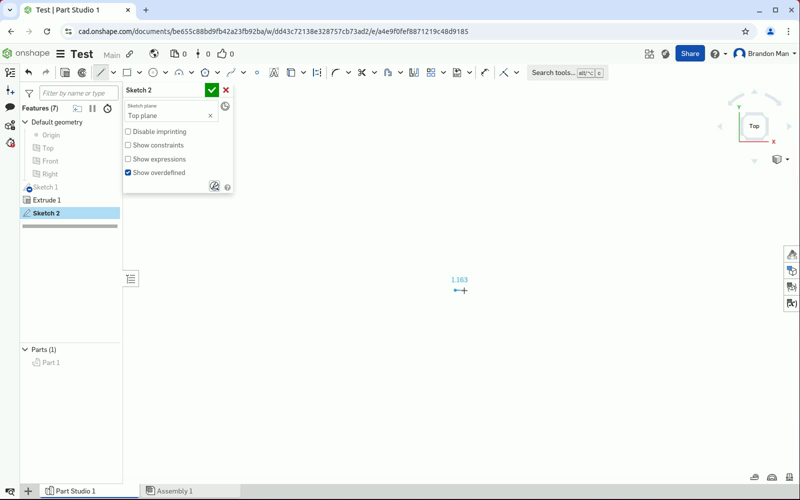
scroll(6)
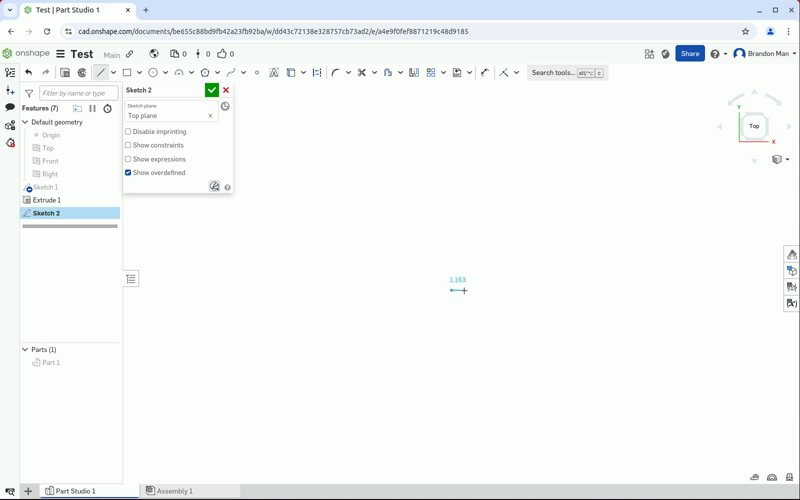
scroll(6)
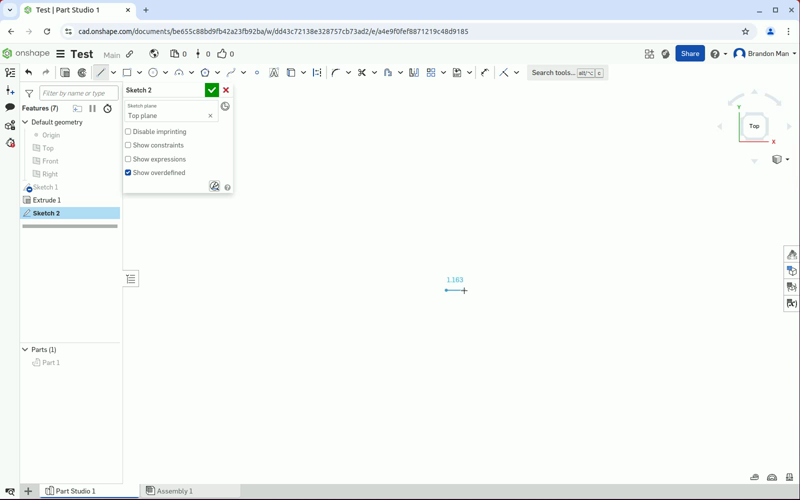
scroll(6)
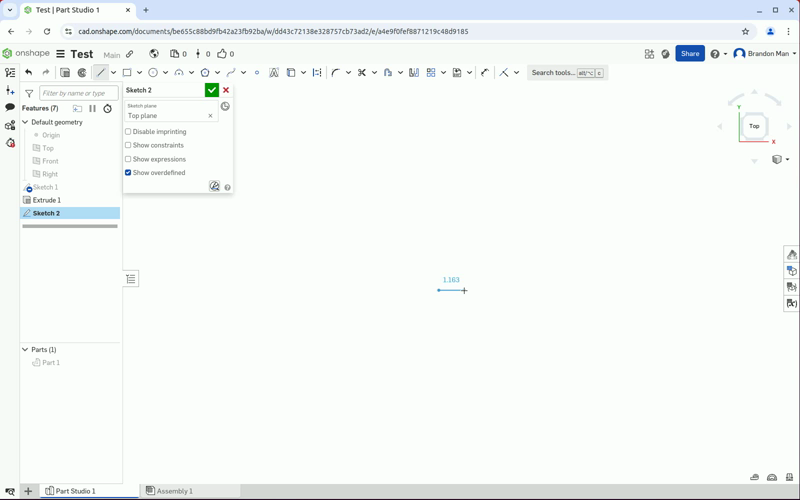
scroll(6)
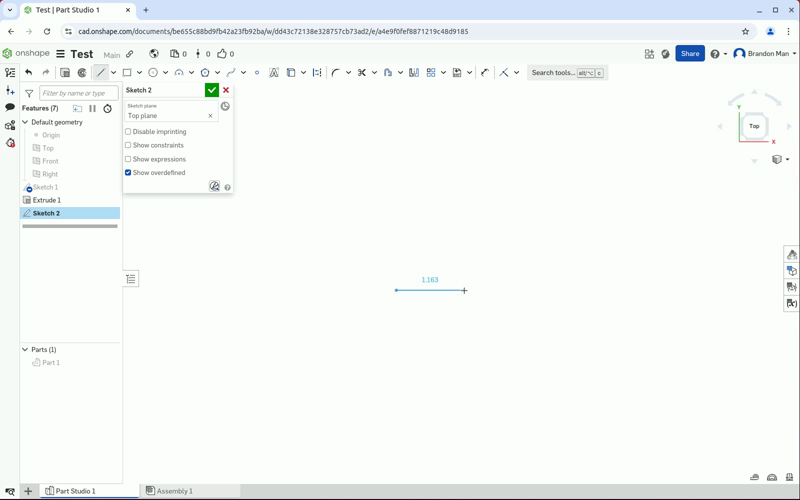
click(464, 290)
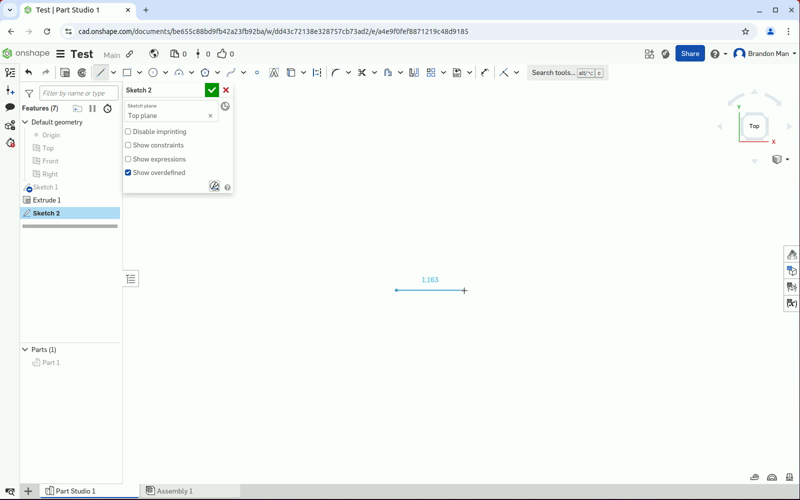
scroll(-6)
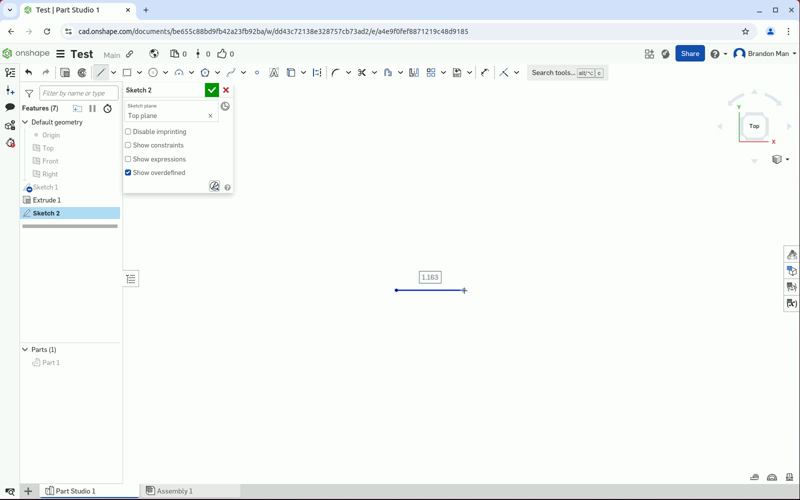
scroll(-6)
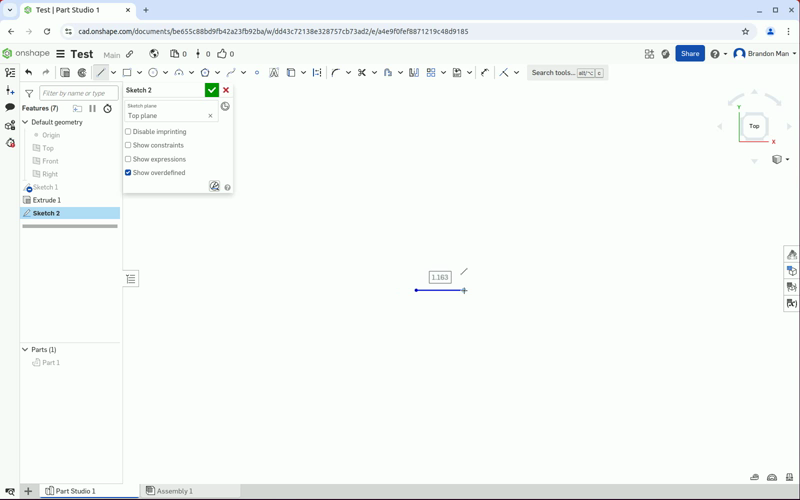
scroll(-6)
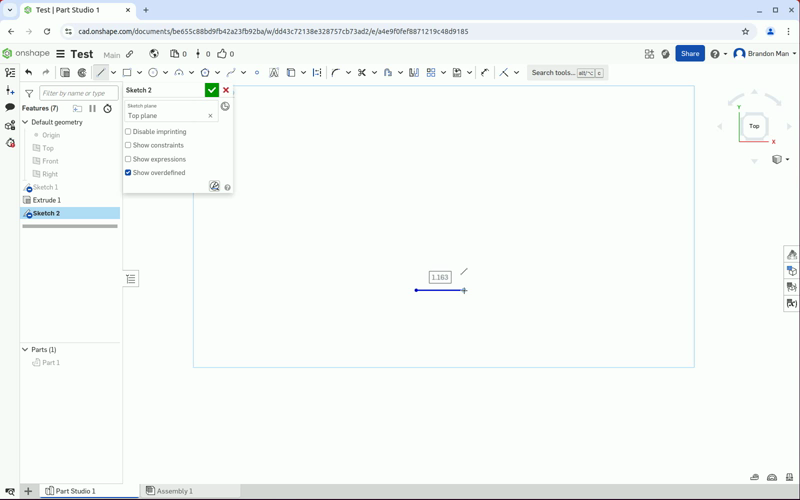
scroll(-6)
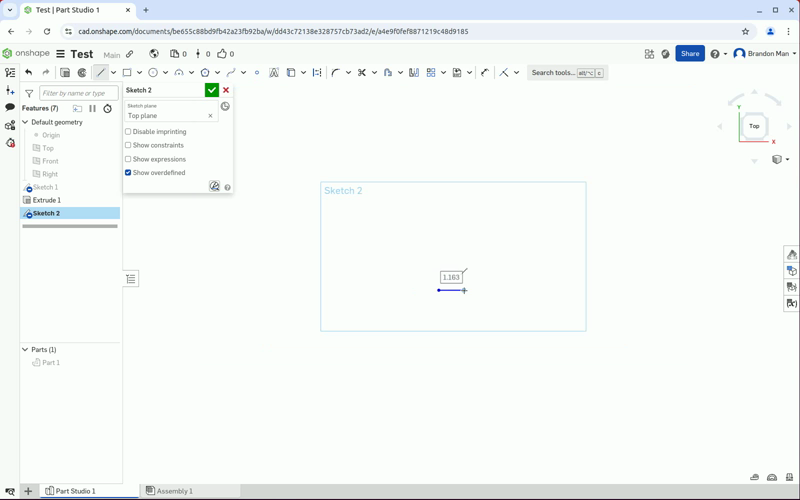
scroll(-6)
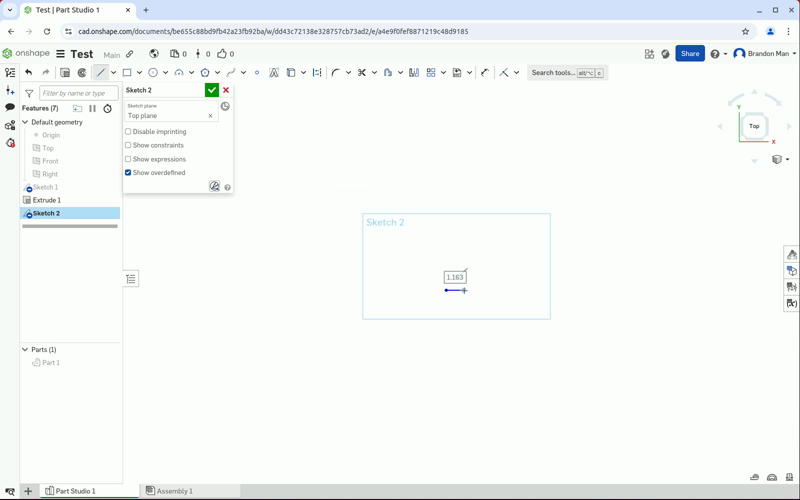
scroll(-6)
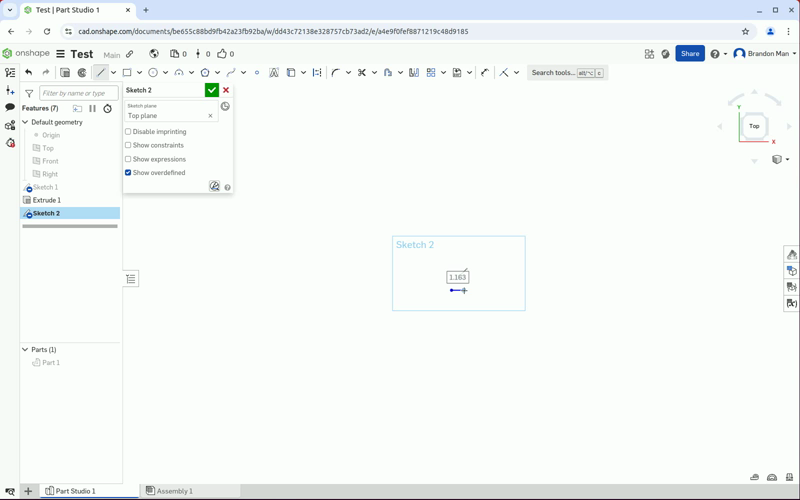
scroll(-6)
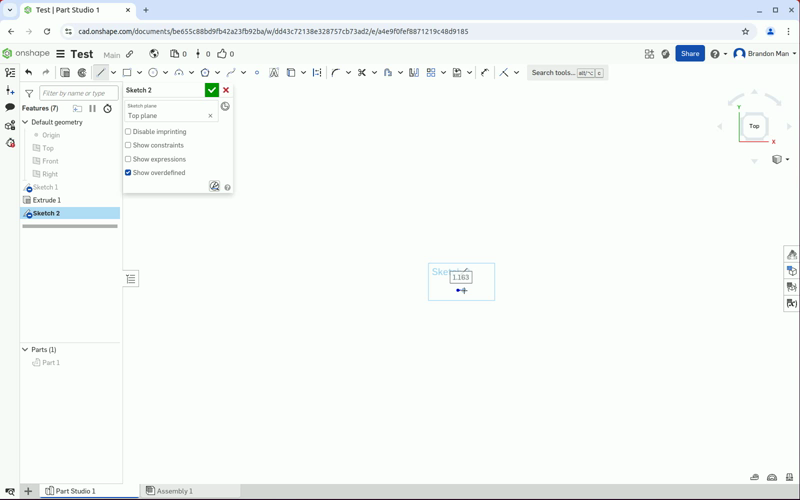
key_up(shift)
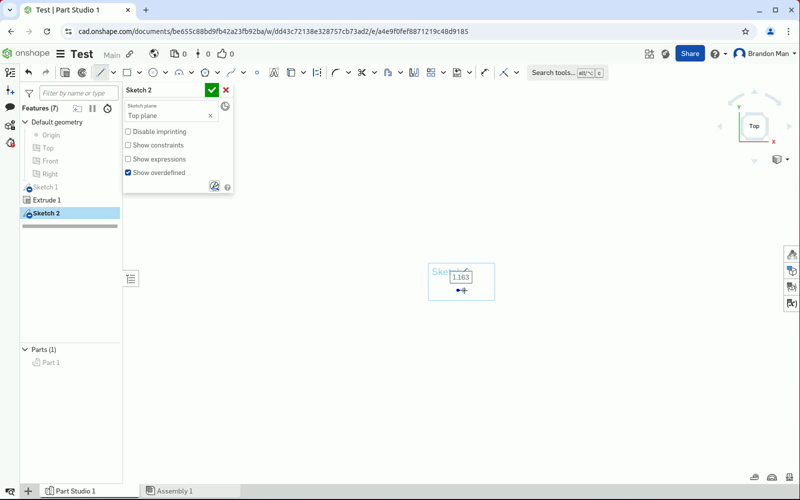
key_down(shift)
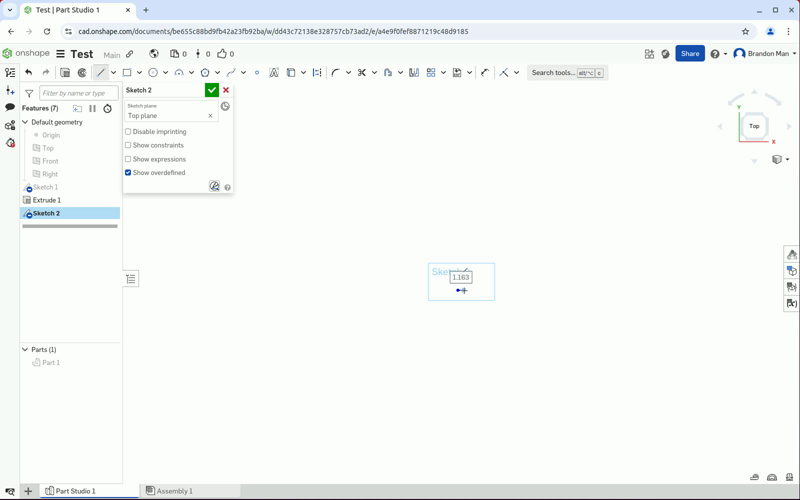
mouse_move(494, 290)
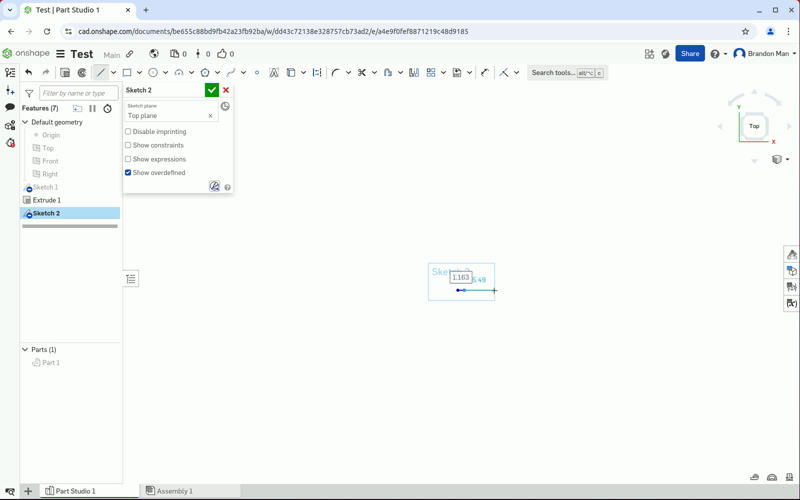
mouse_move(464, 274)
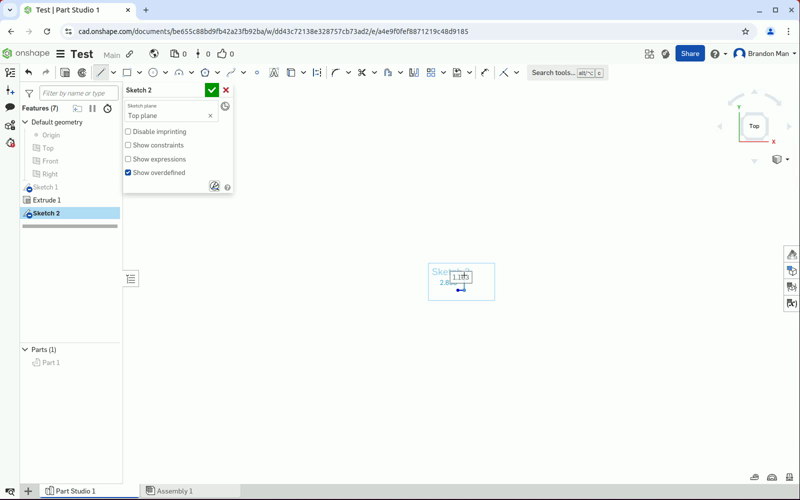
click(464, 274)
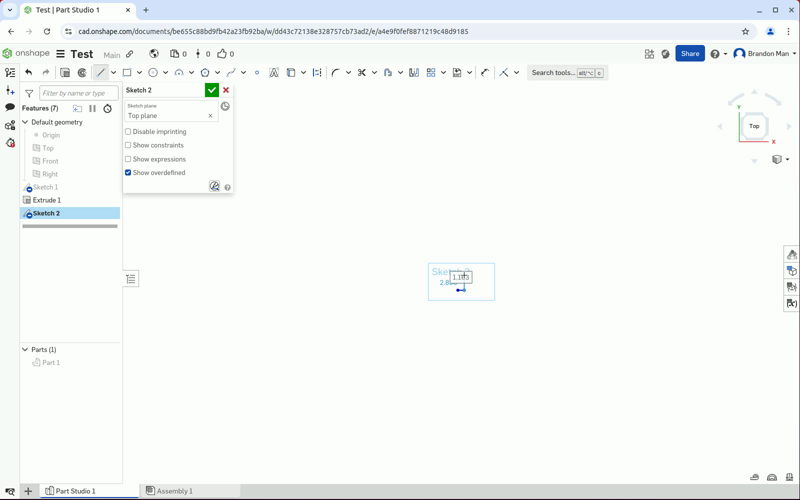
key_up(shift)
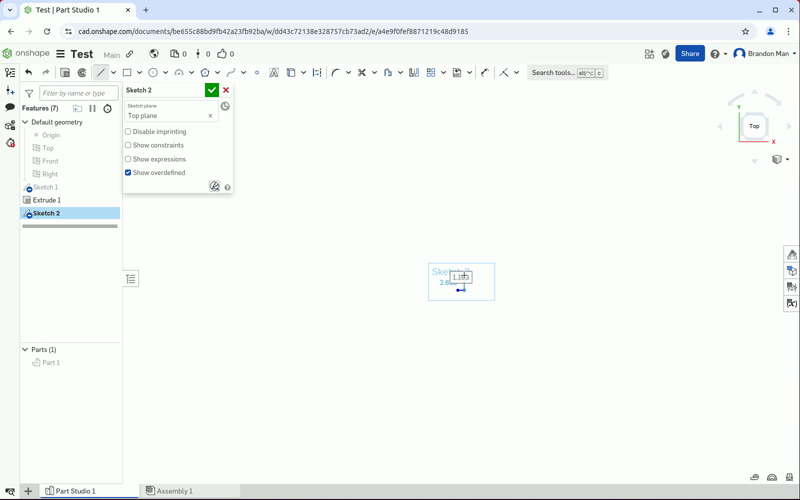
key_down(shift)
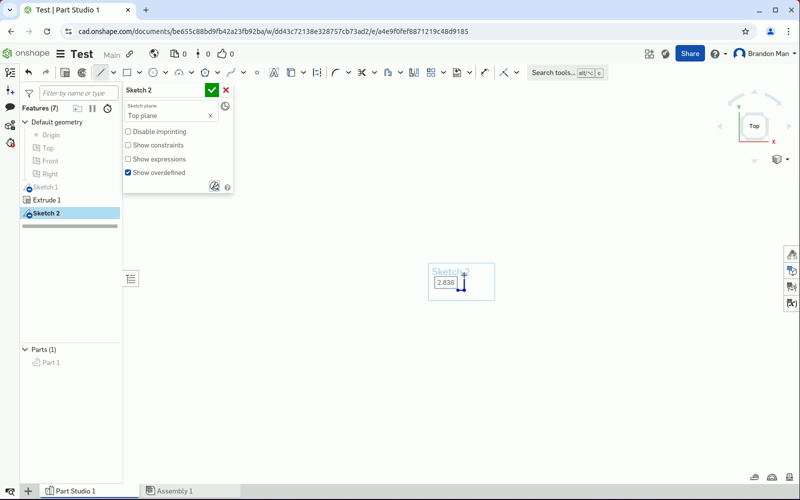
mouse_move(494, 274)
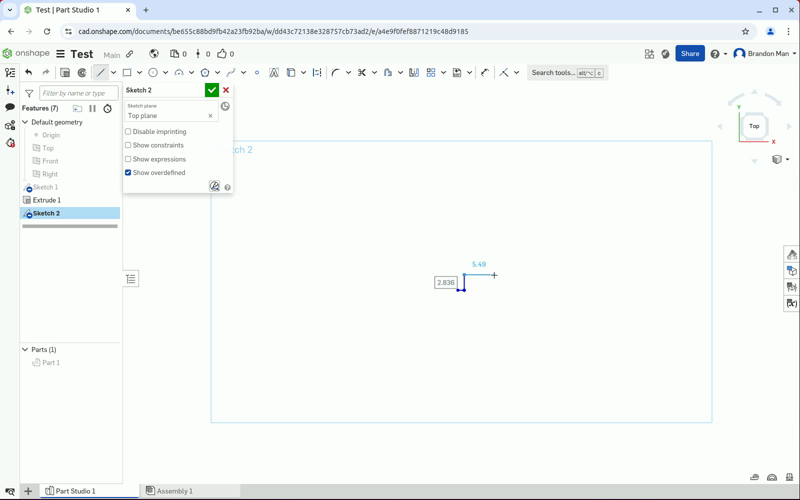
mouse_move(458, 274)
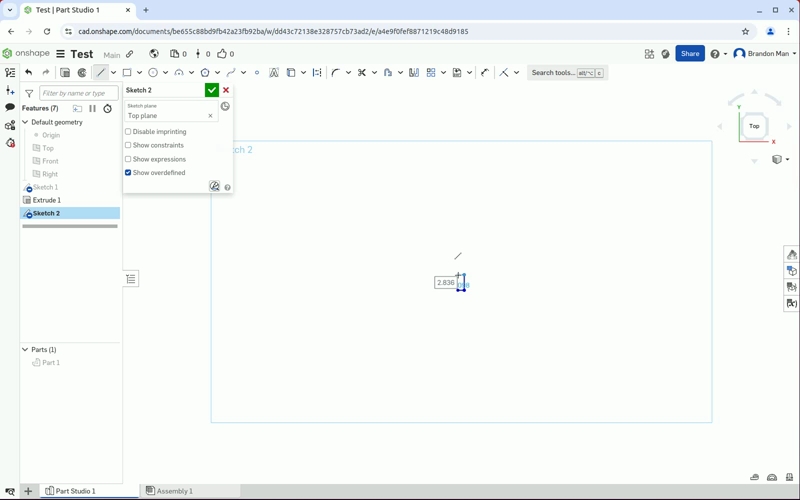
scroll(6)
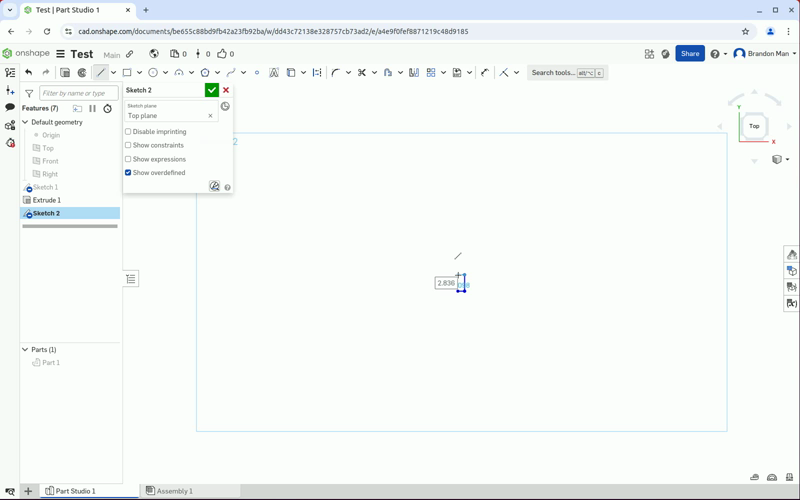
scroll(6)
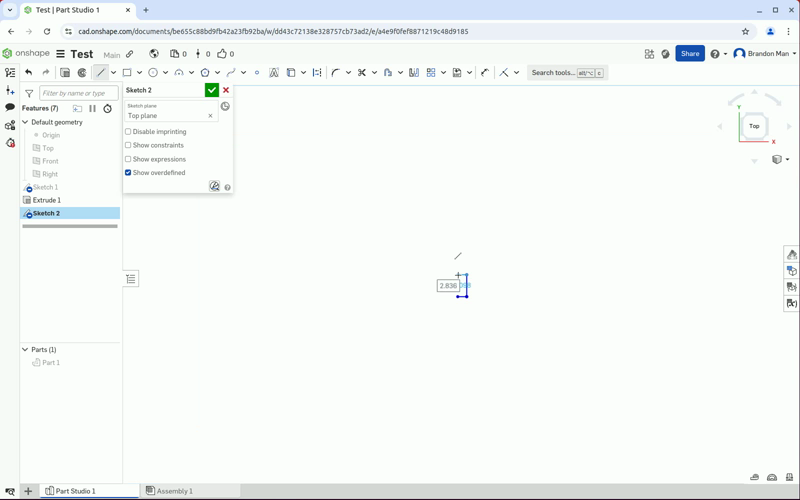
scroll(6)
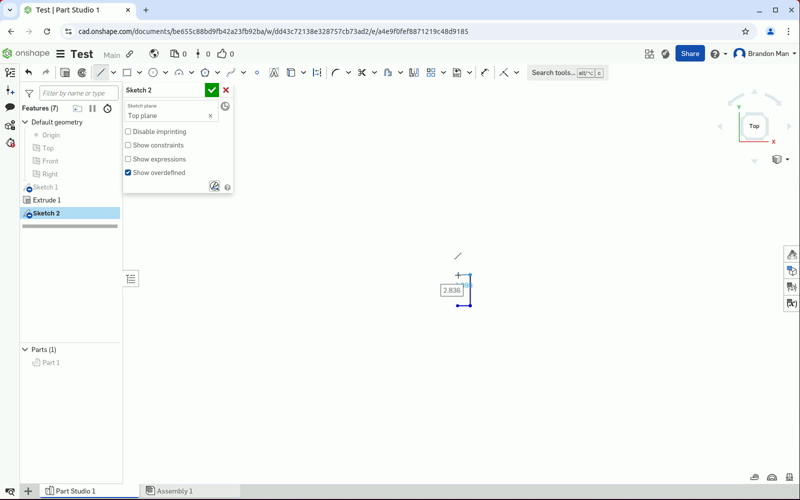
scroll(6)
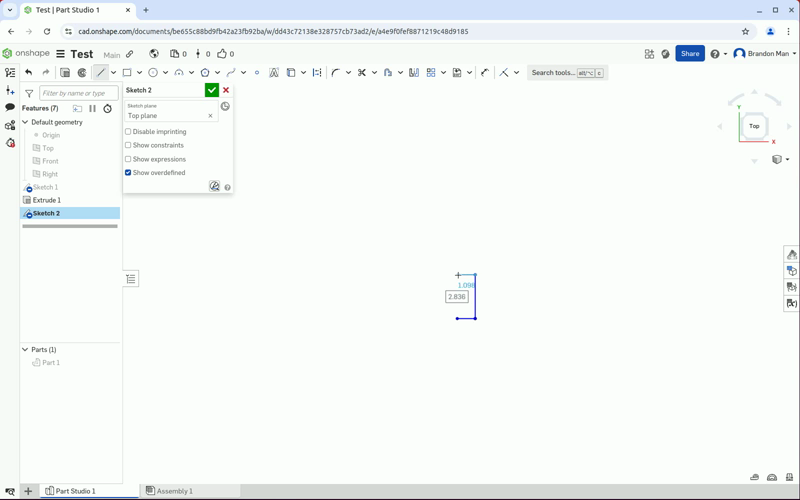
scroll(6)
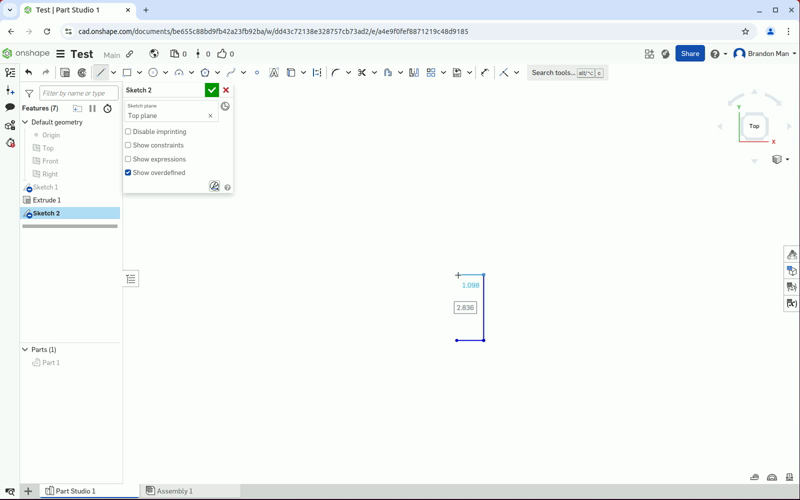
scroll(6)
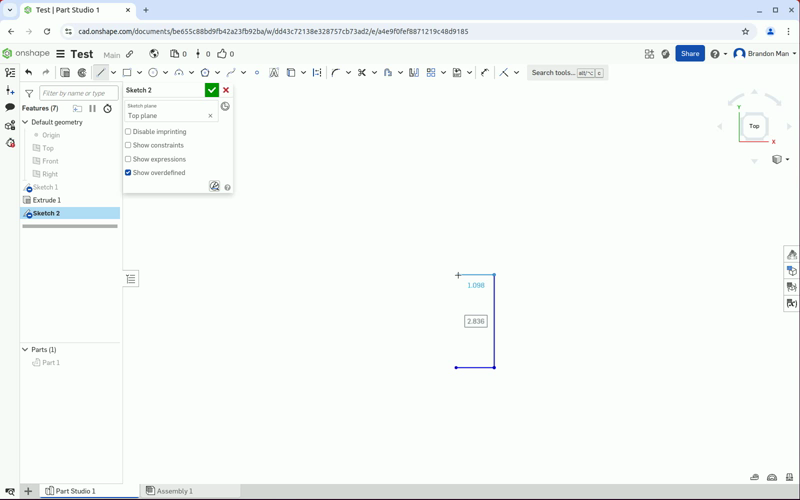
scroll(6)
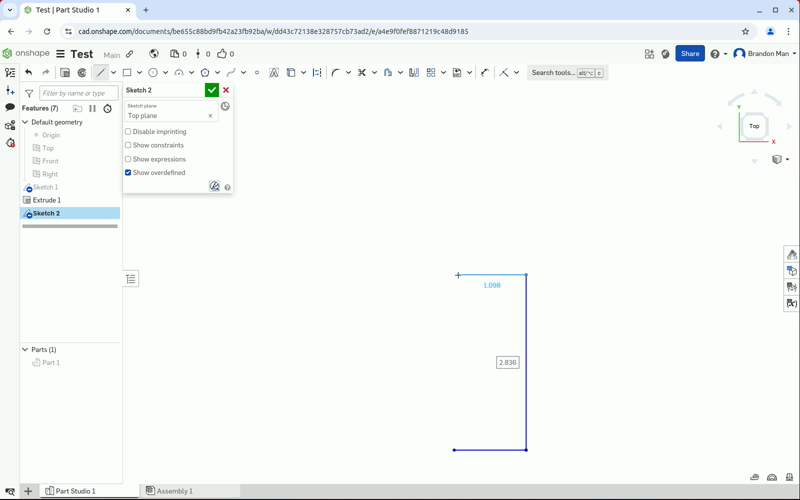
click(458, 274)
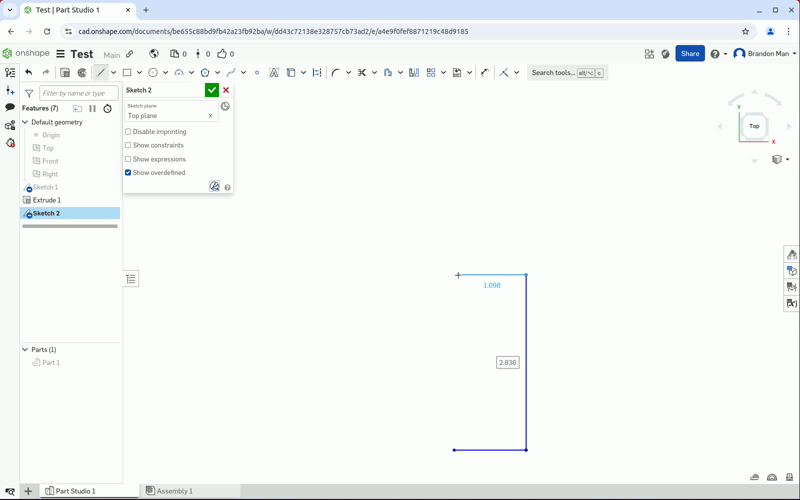
scroll(-6)
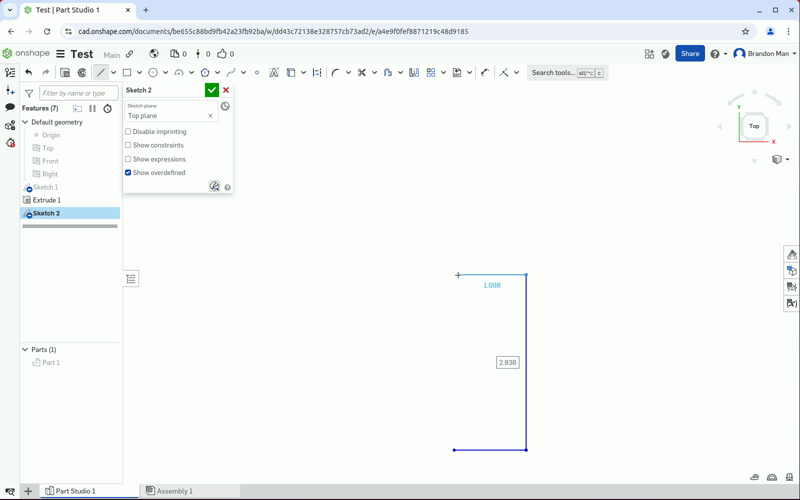
scroll(-6)
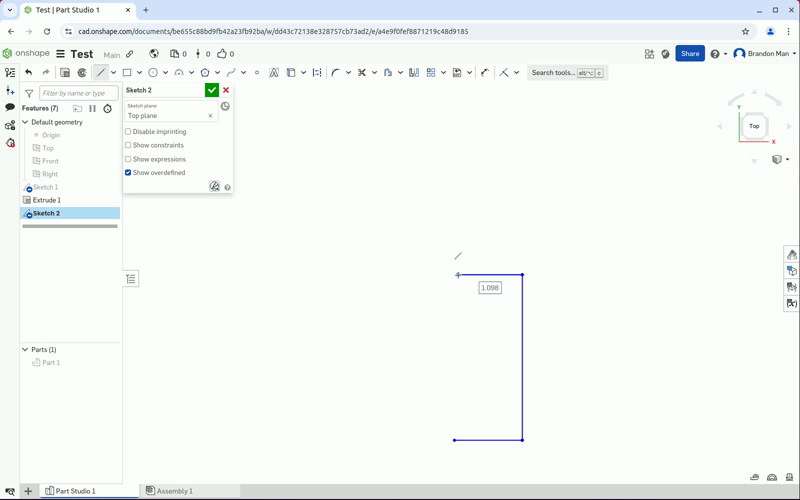
scroll(-6)
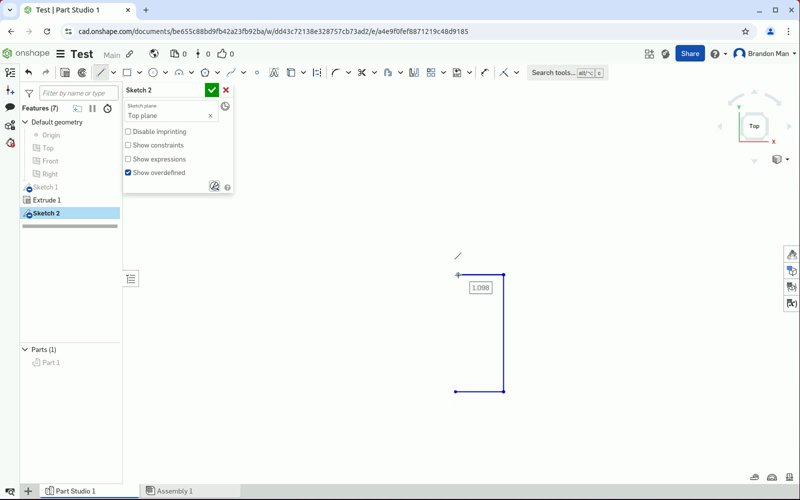
scroll(-6)
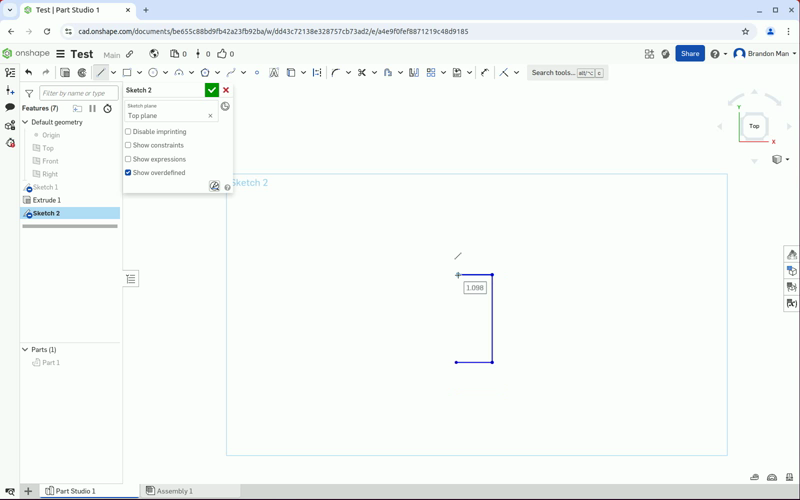
scroll(-6)
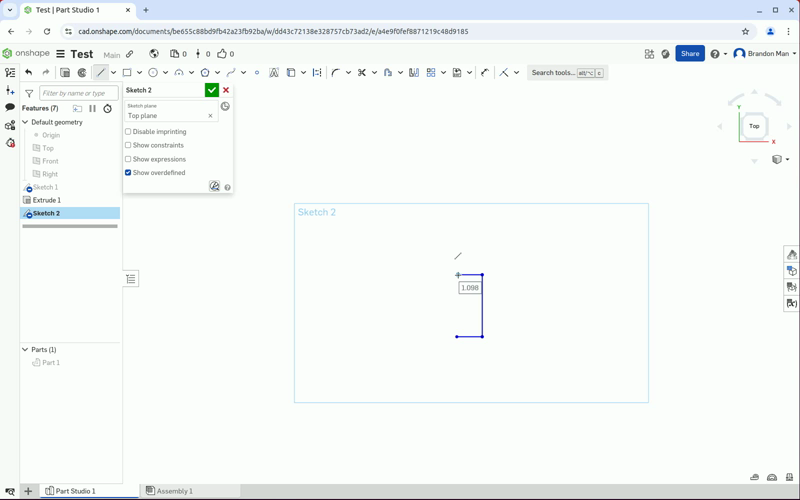
scroll(-6)
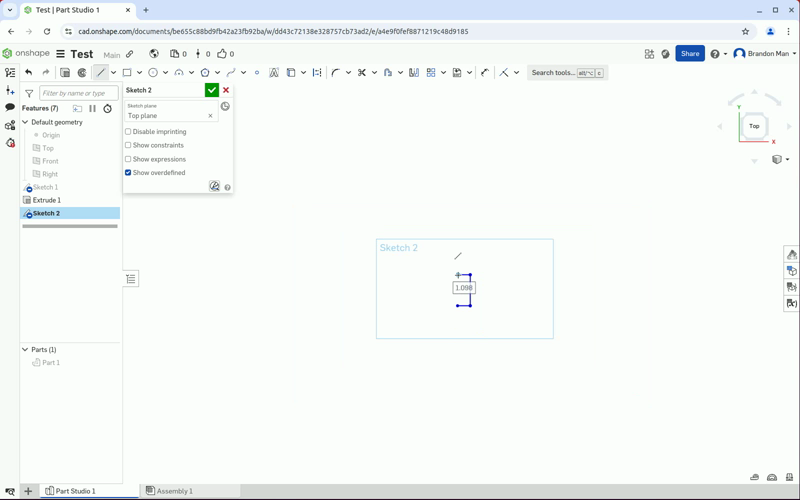
scroll(-6)
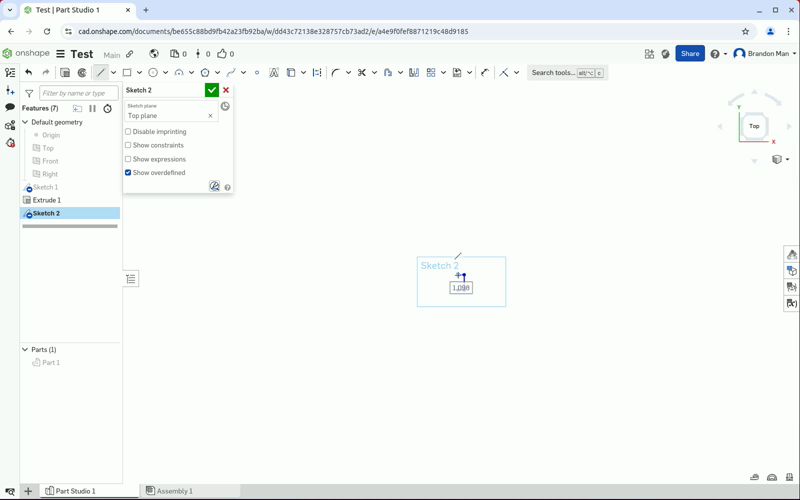
key_up(shift)
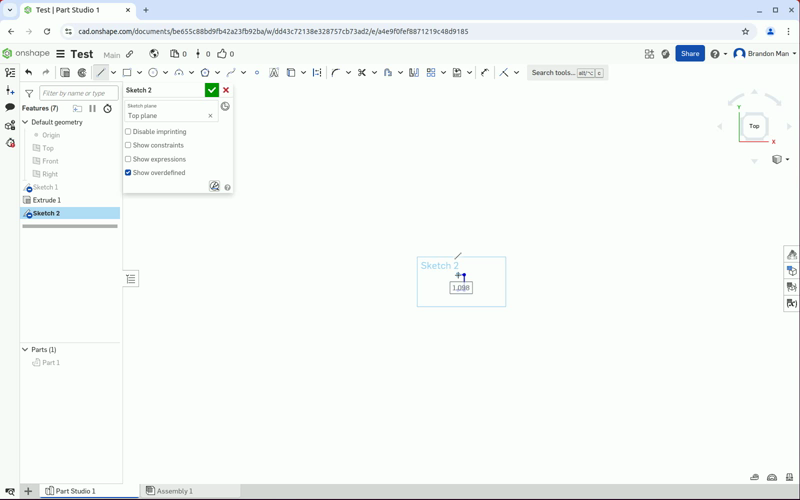
mouse_move(488, 274)
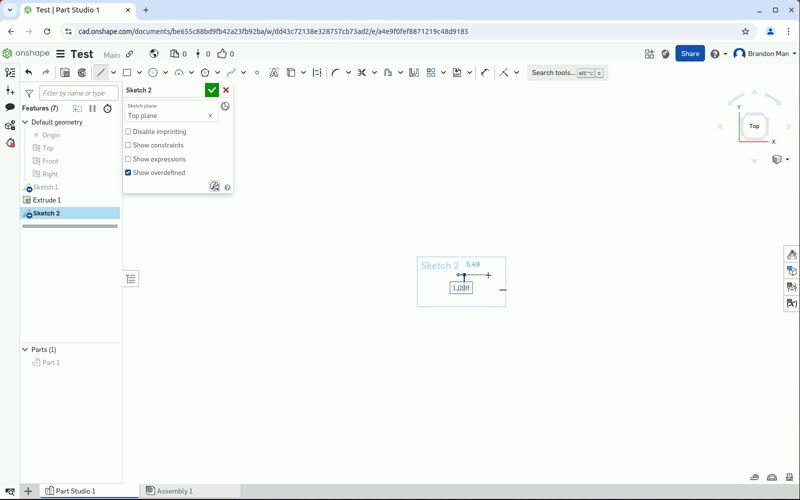
key_down(shift)
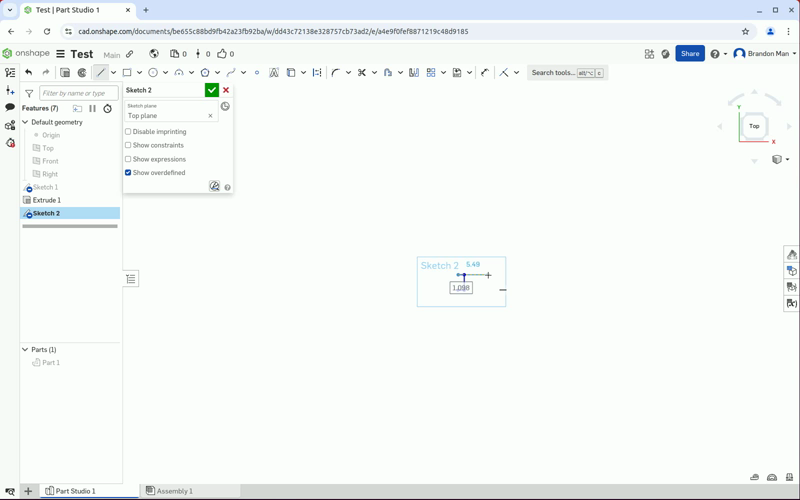
mouse_move(458, 290)
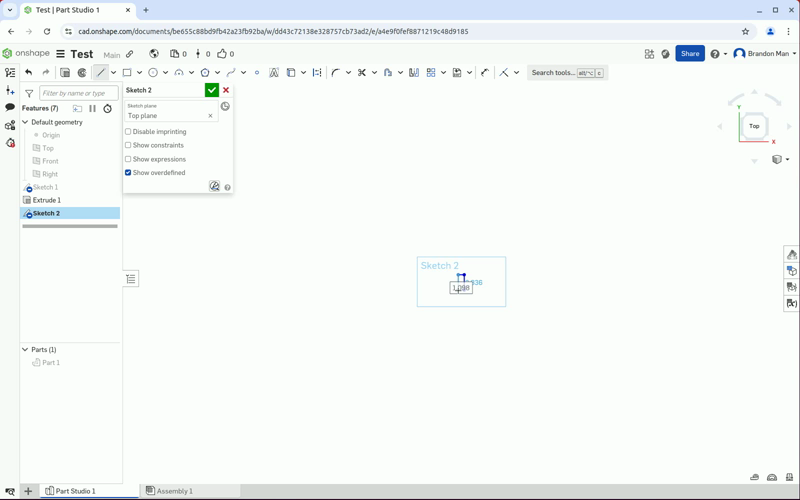
key_up(shift)
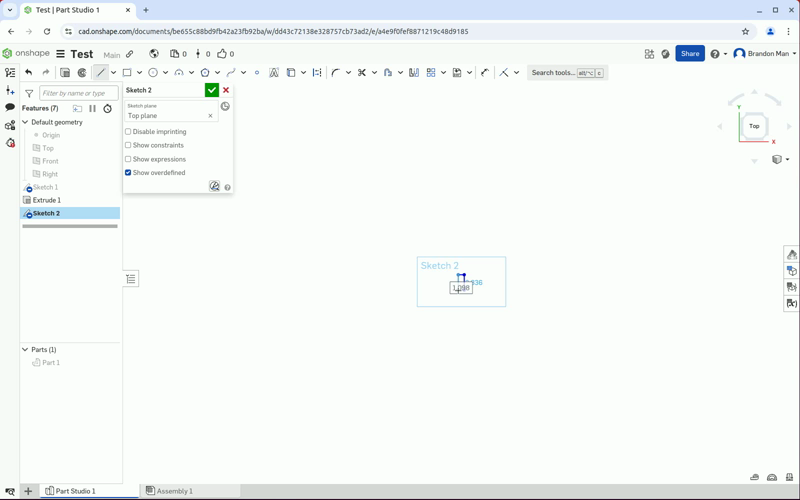
click(458, 290)
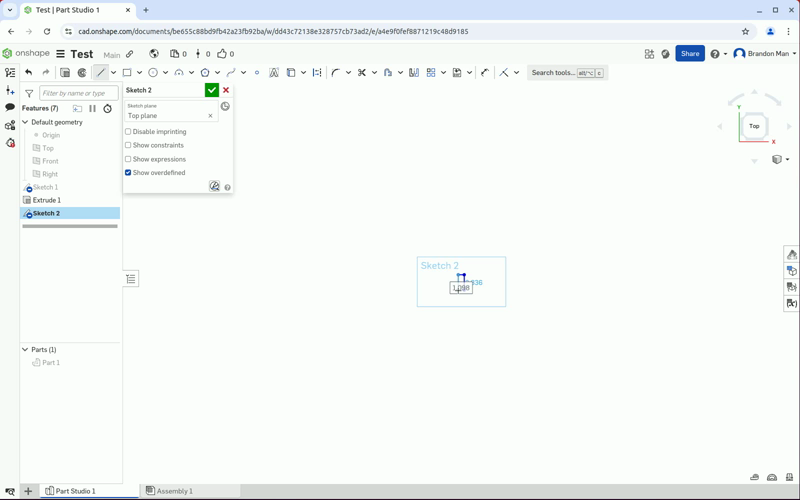
key(esc)
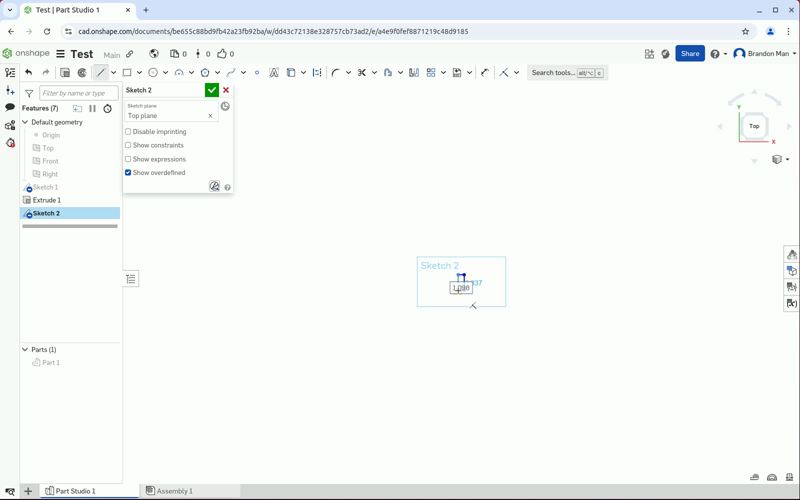
mouse_move(463, 278)
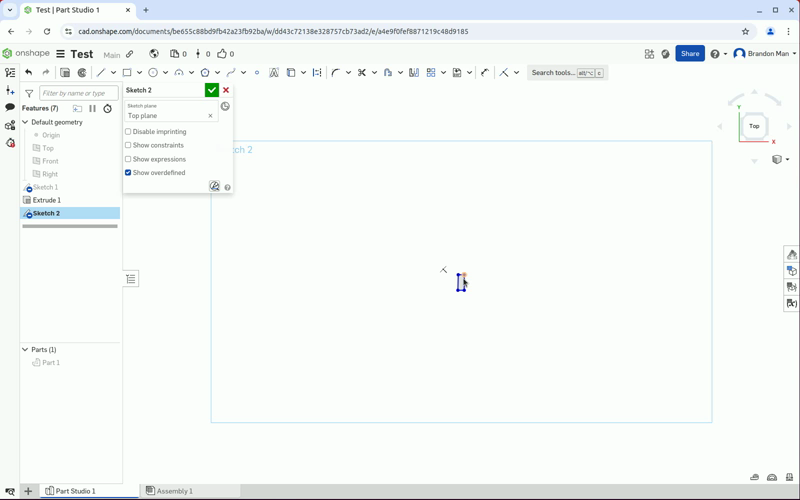
scroll(6)
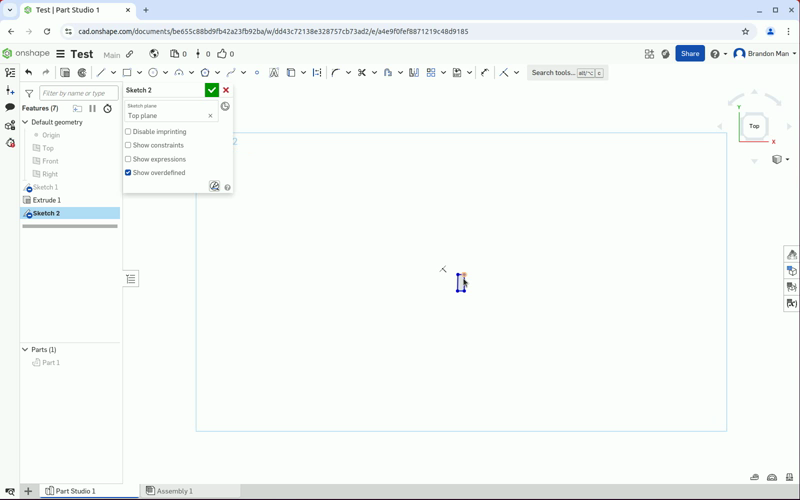
scroll(6)
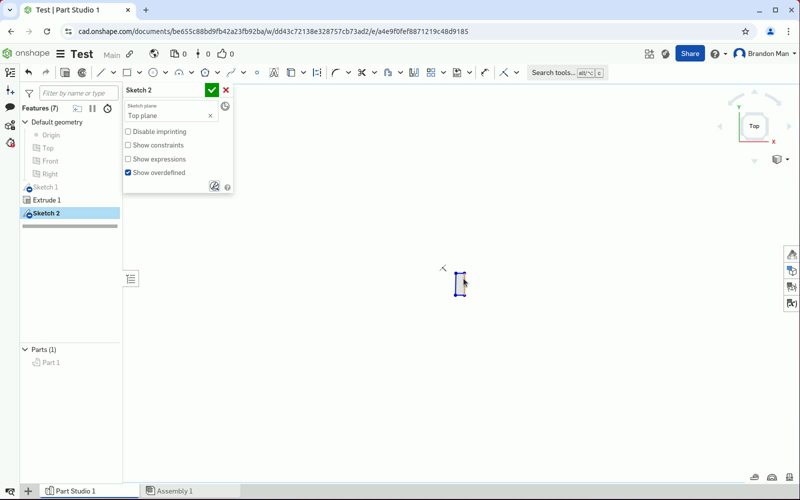
scroll(6)
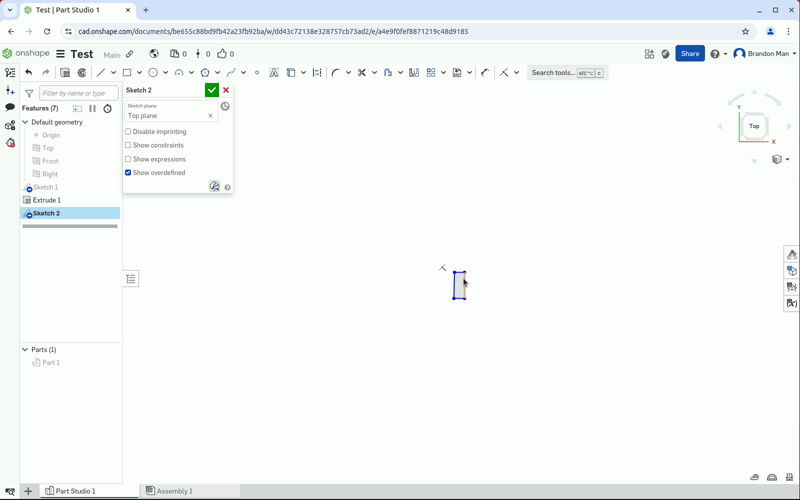
scroll(6)
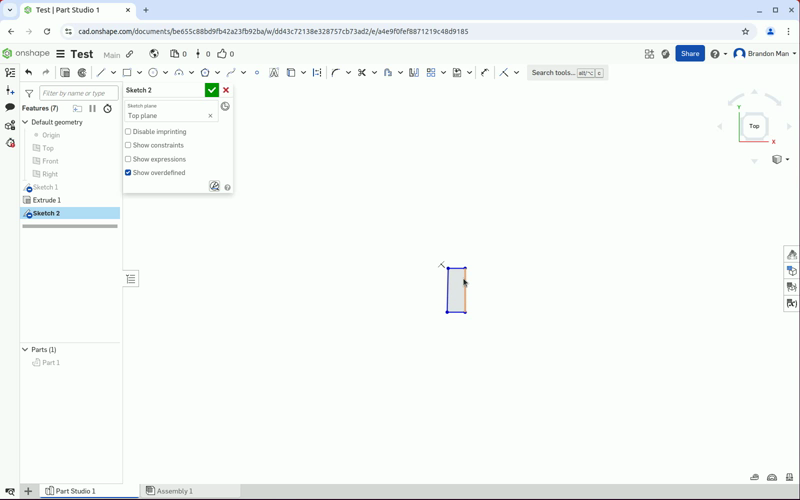
scroll(6)
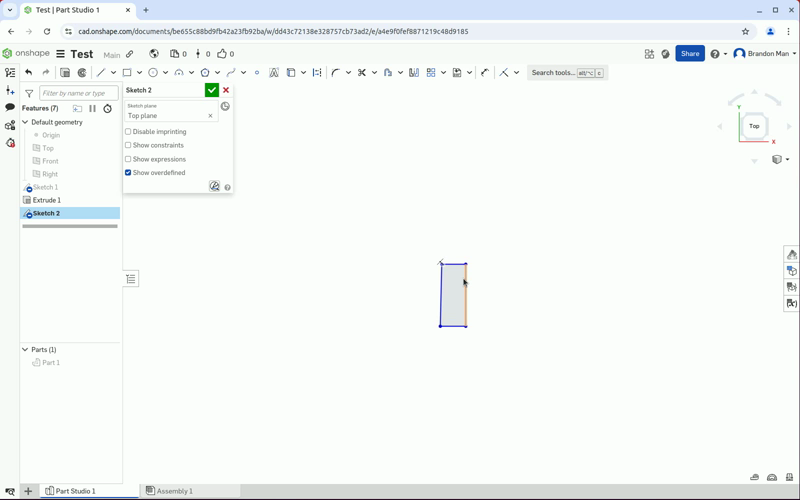
scroll(6)
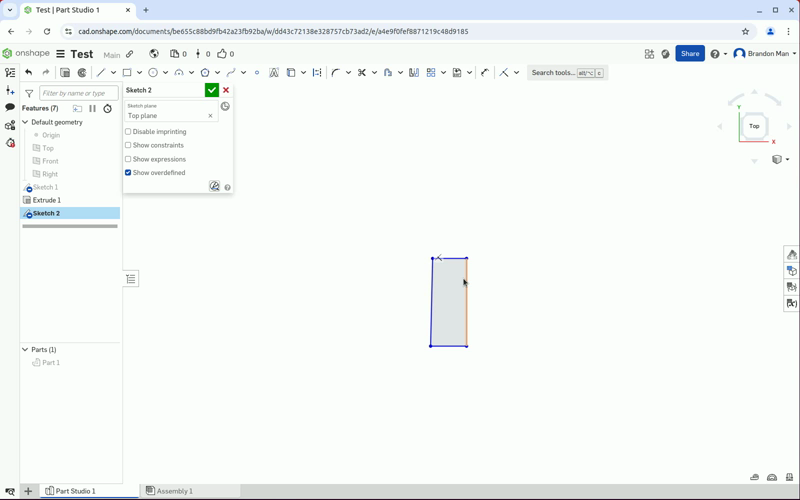
scroll(6)
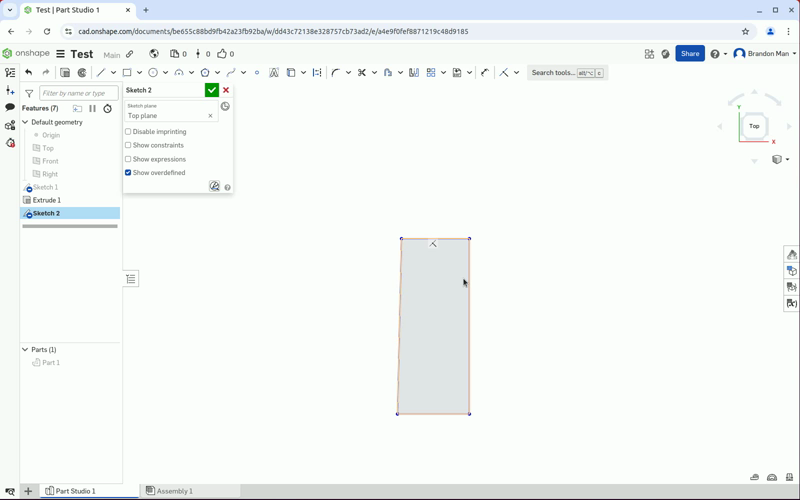
click(463, 278)
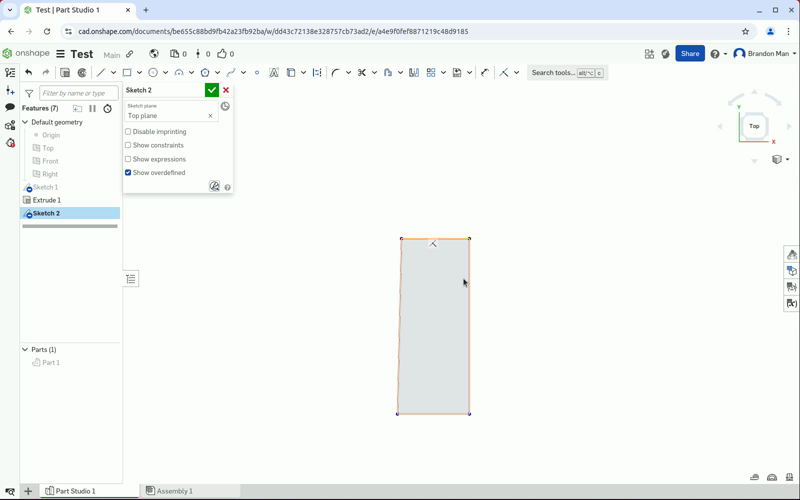
scroll(-6)
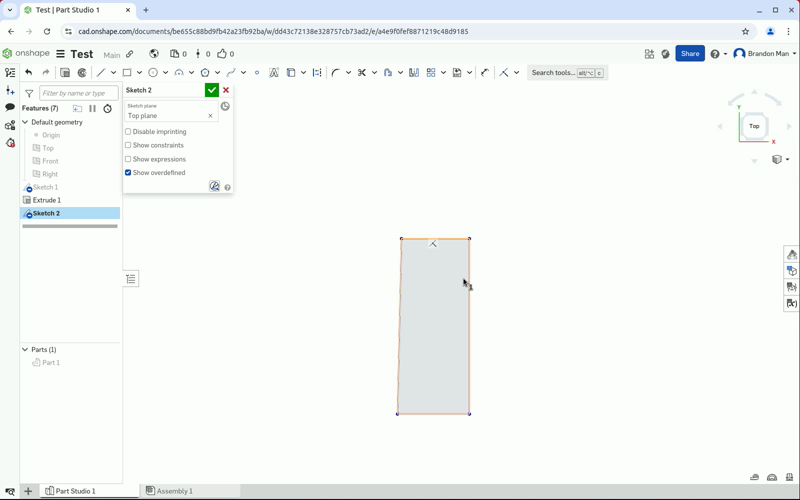
scroll(-6)
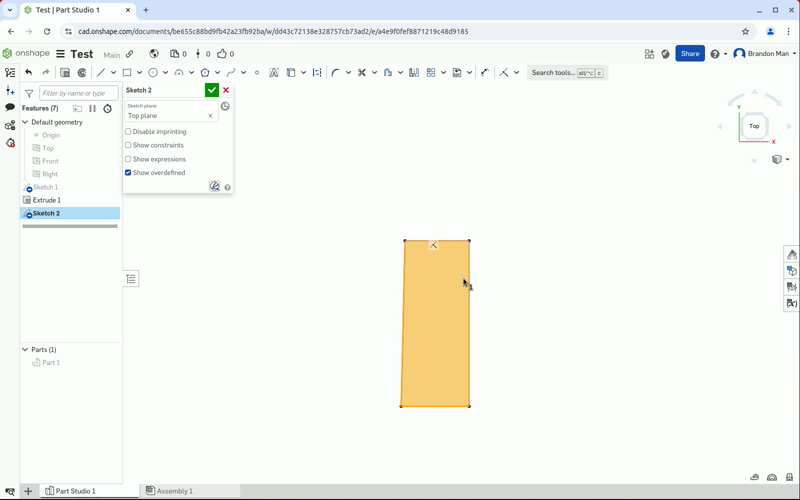
scroll(-6)
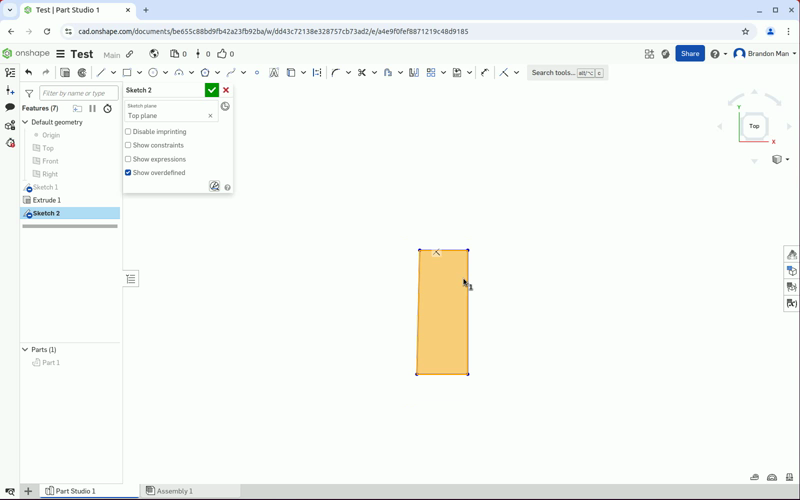
scroll(-6)
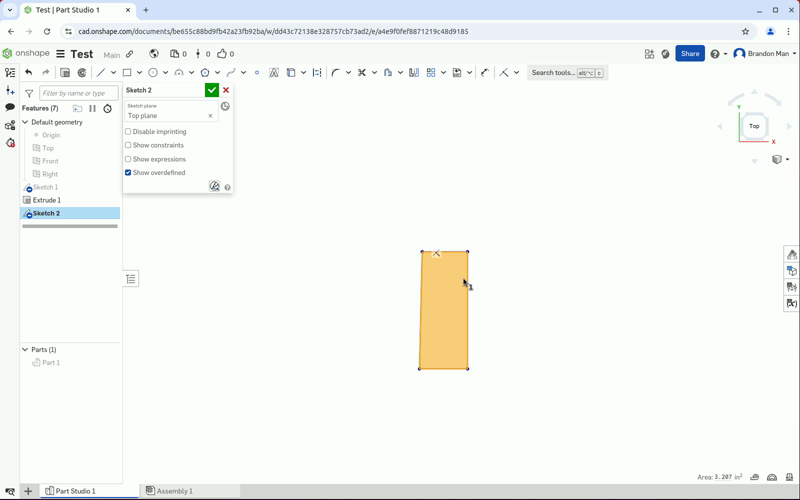
scroll(-6)
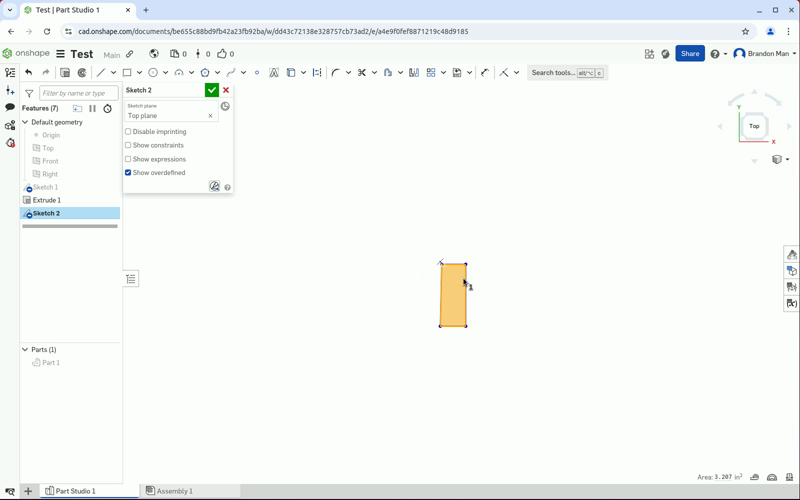
scroll(-6)
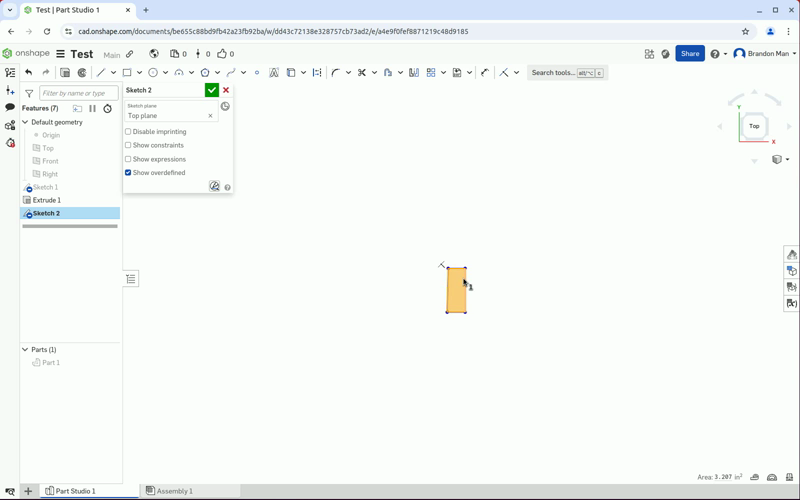
scroll(-6)
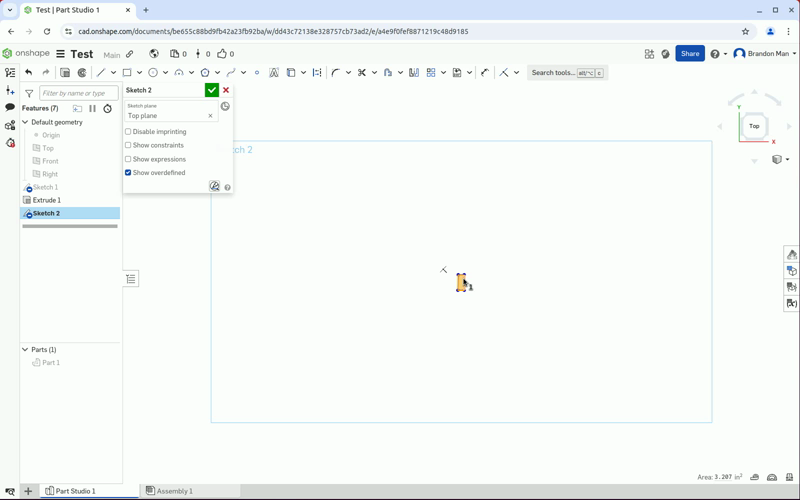
mouse_move(73, 352)
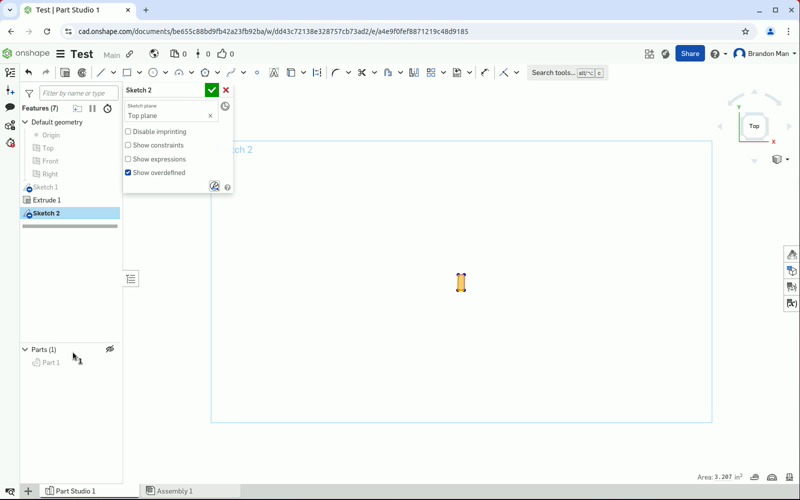
key(shift+y)
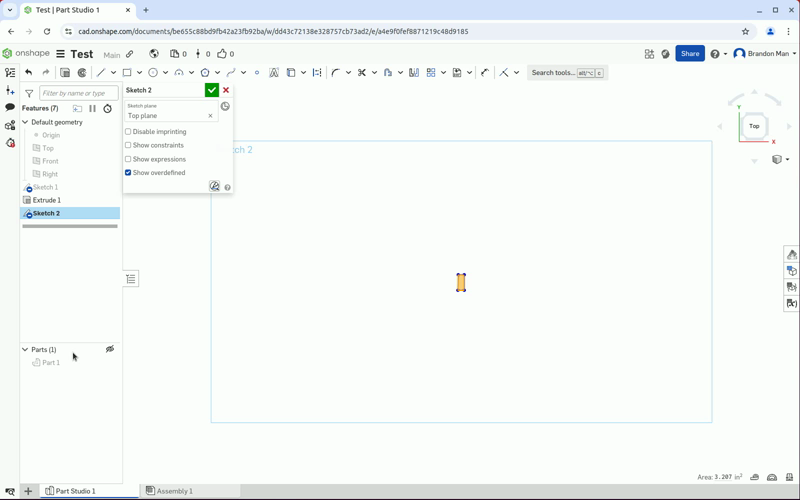
key(shift+e)
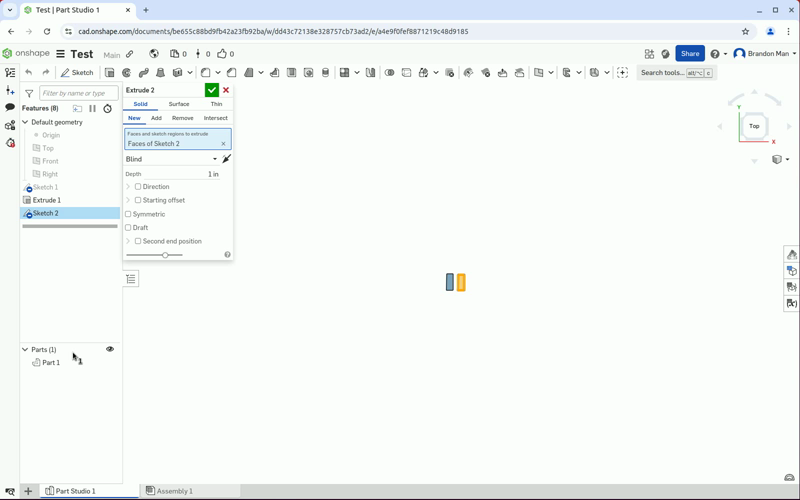
mouse_move(143, 106)
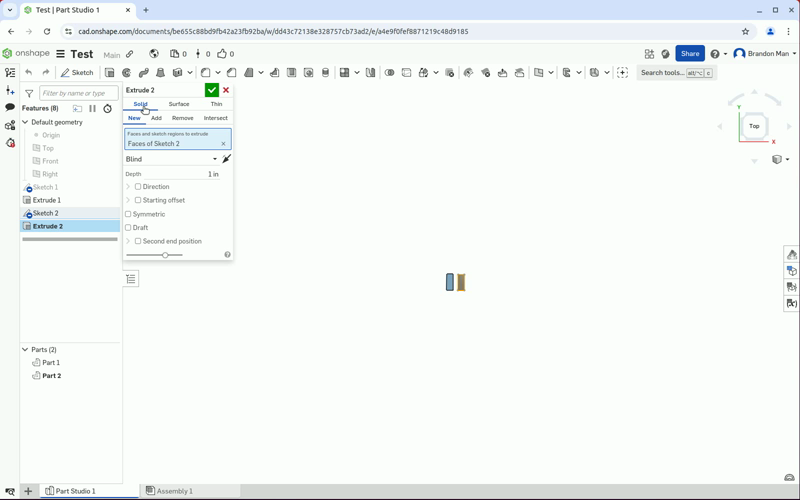
click(143, 106)
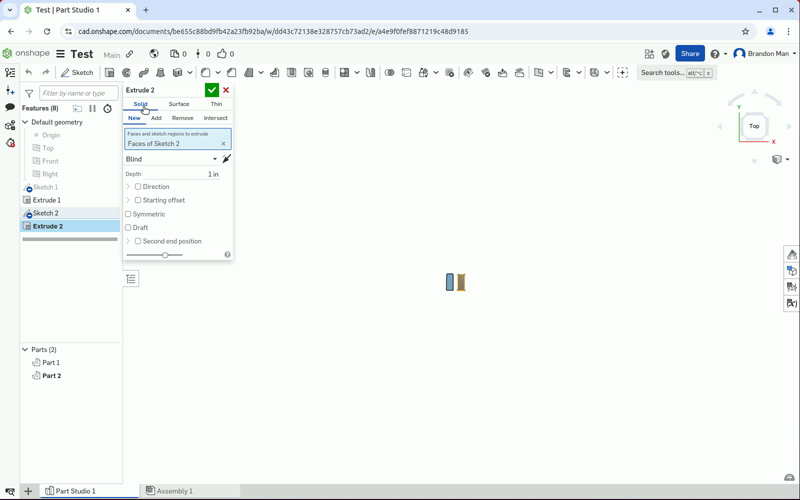
mouse_move(137, 120)
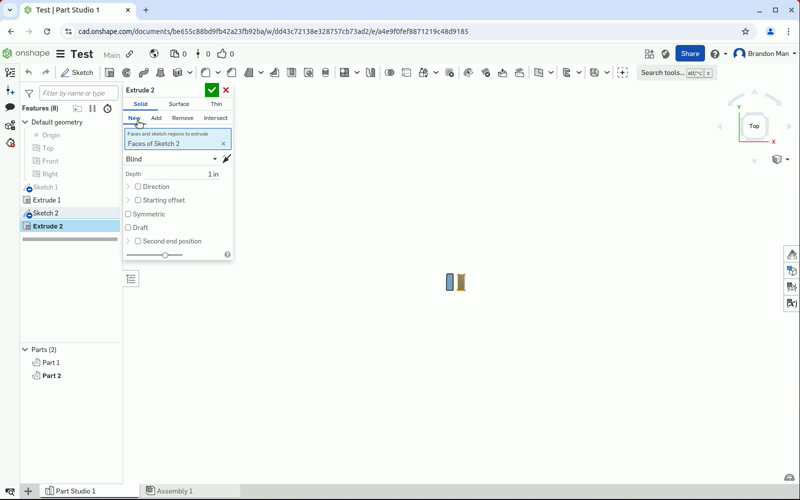
click(137, 120)
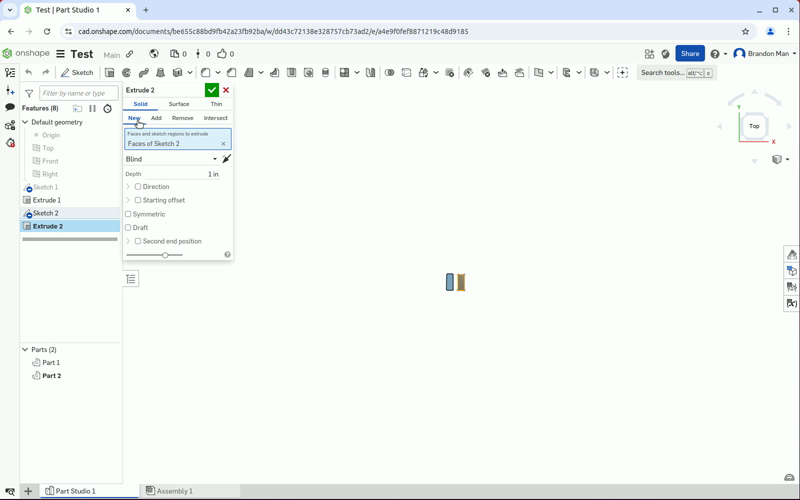
key(tab, 4)
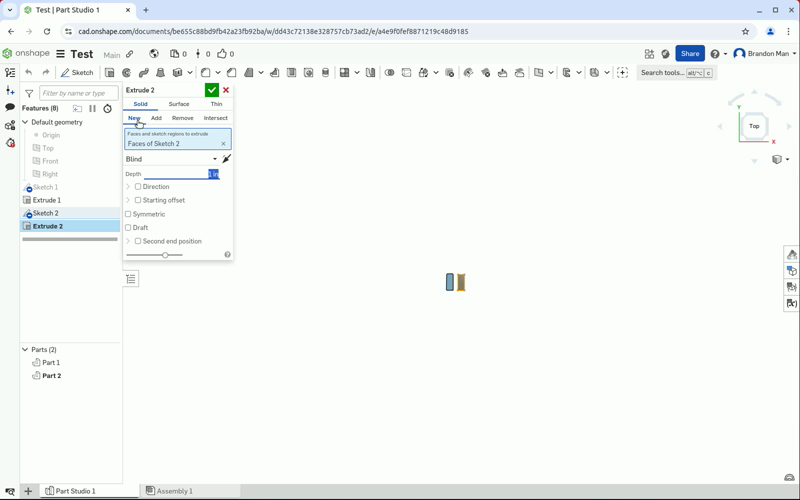
text(2.889)
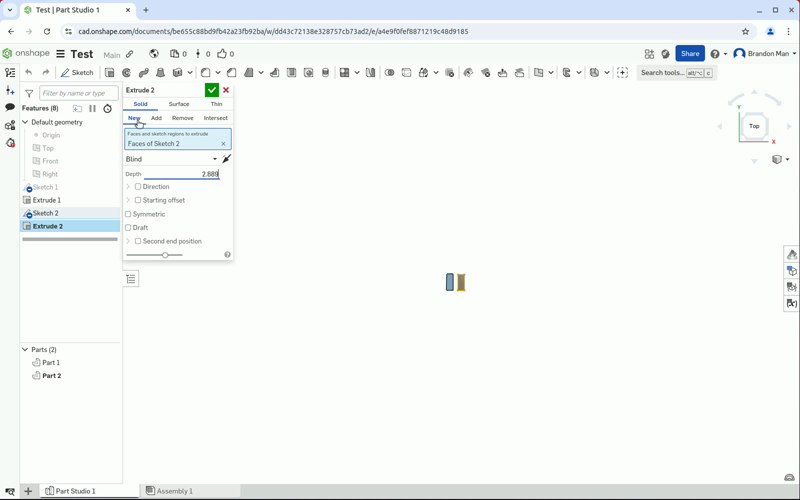
key(enter)
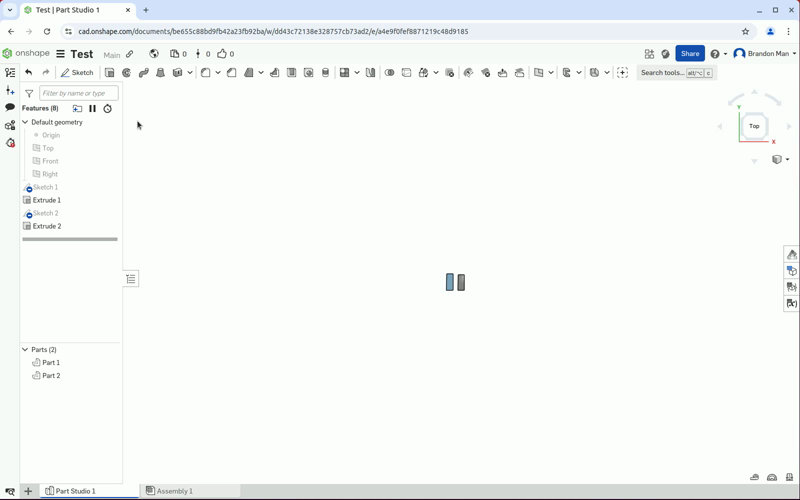
key(shift+h)
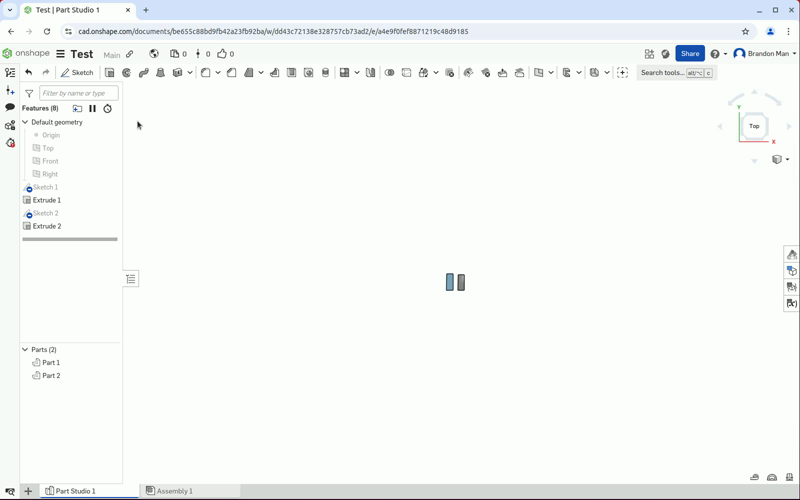
key(shift+h)
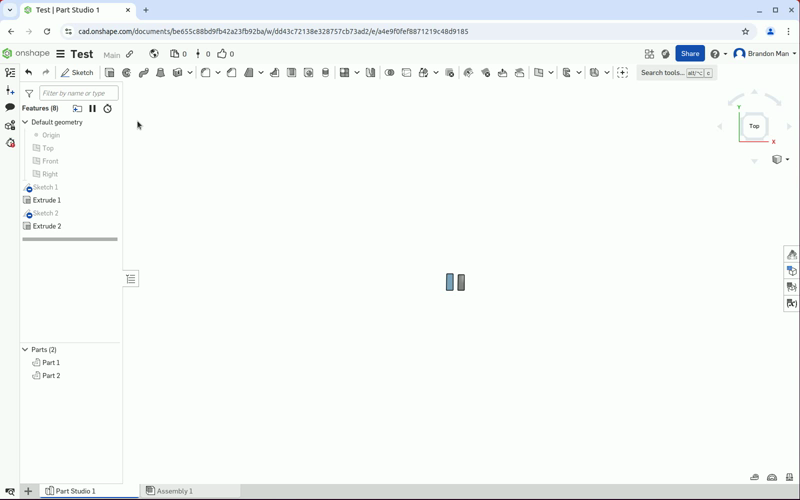
mouse_move(73, 189)
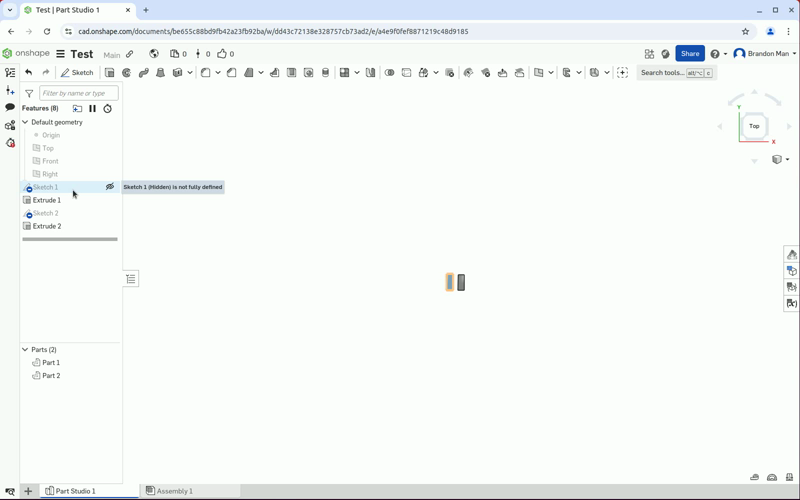
click(73, 189)
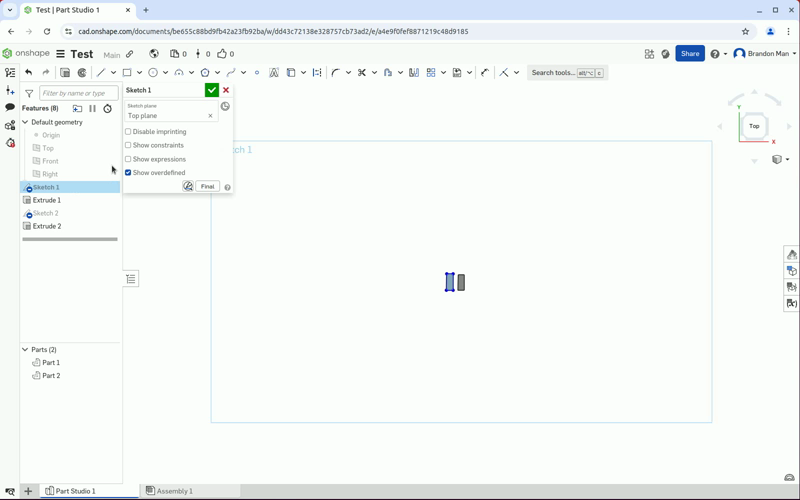
mouse_move(229, 92)
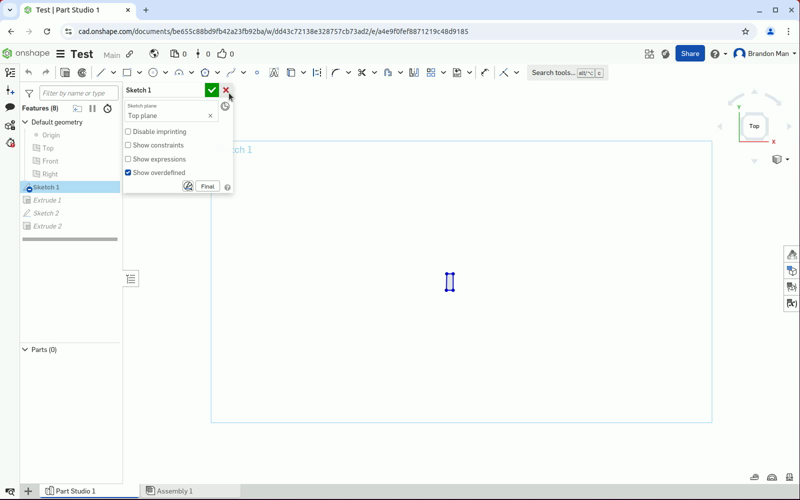
click(229, 92)
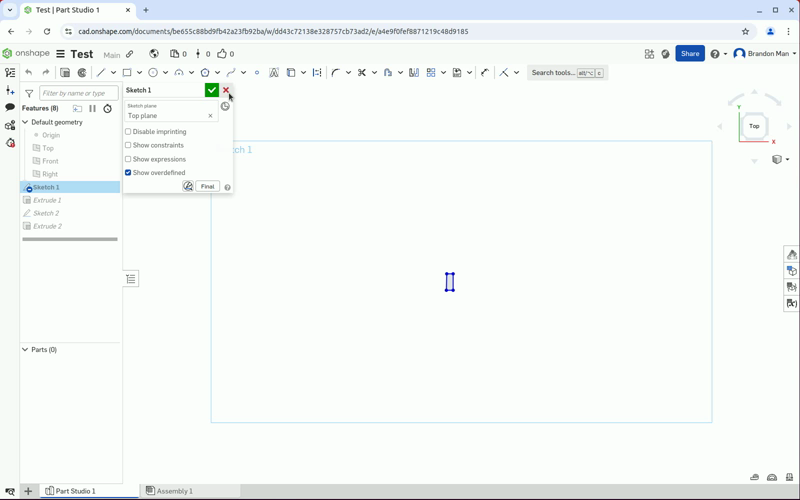
key(shift+s)
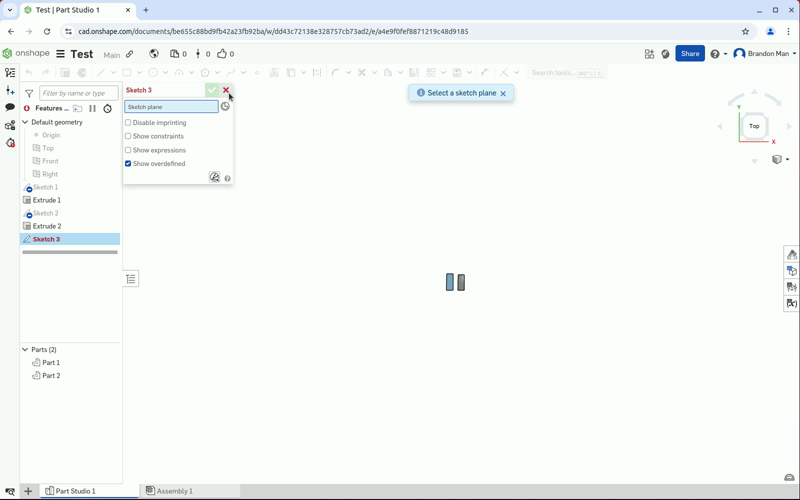
mouse_move(73, 150)
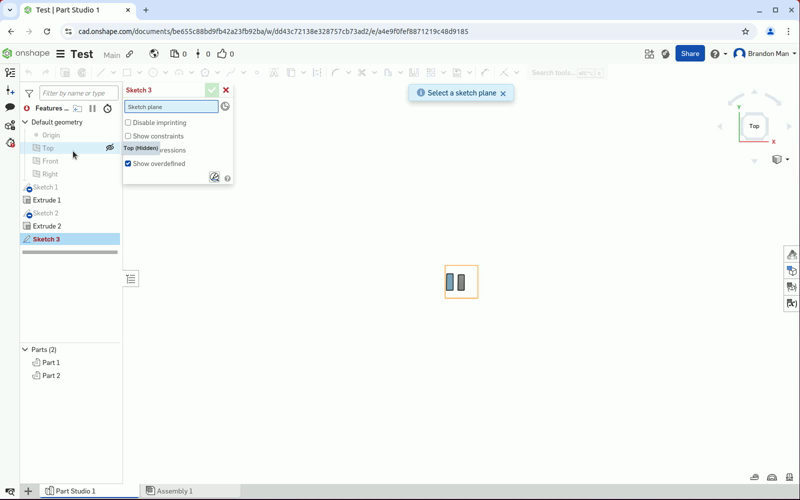
click(73, 150)
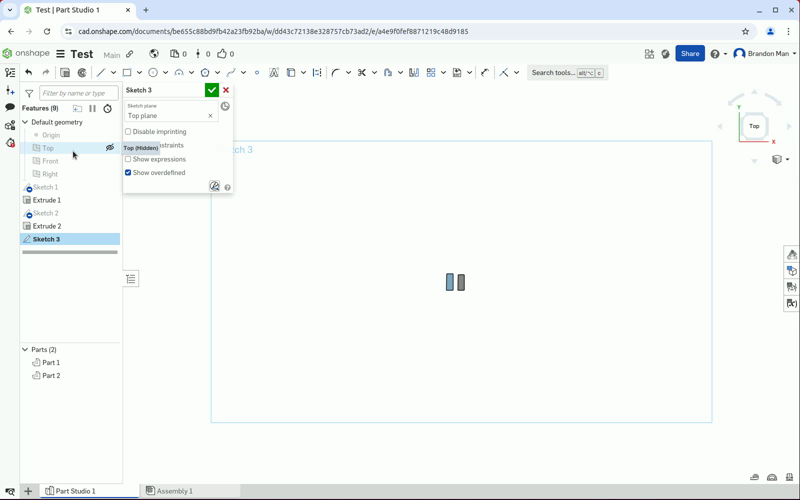
mouse_move(73, 352)
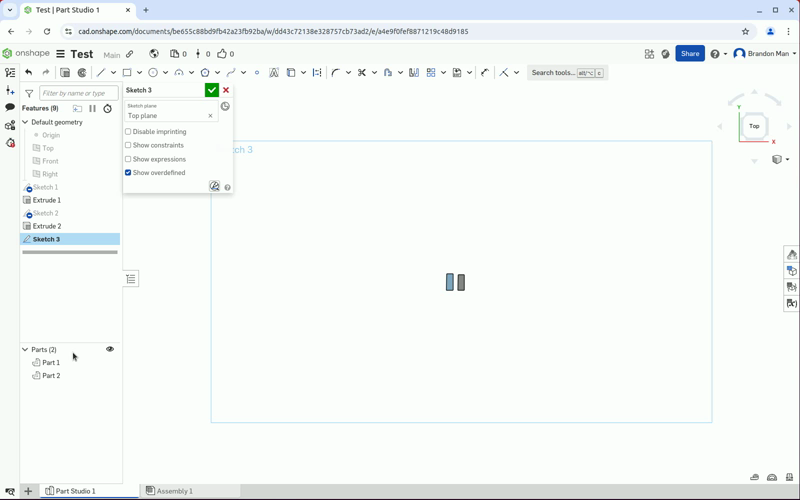
key(y)
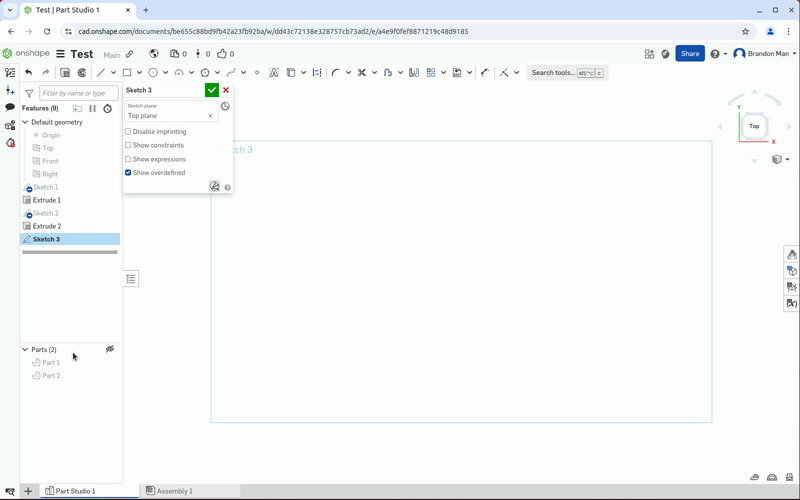
key(l)
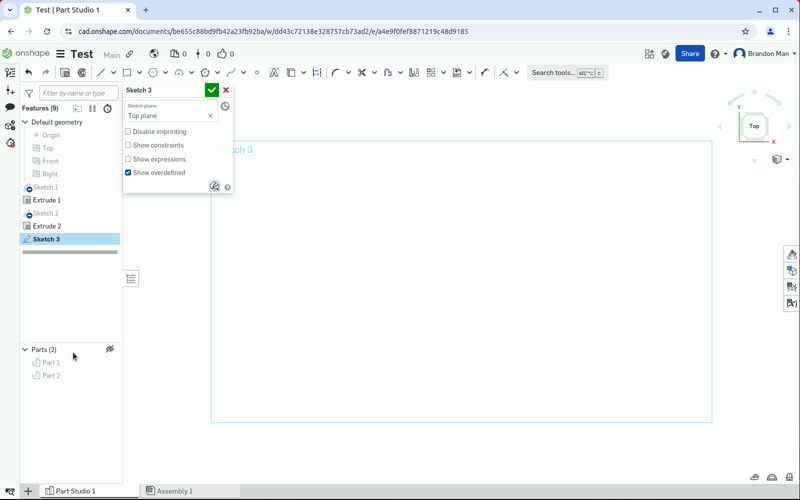
key_down(shift)
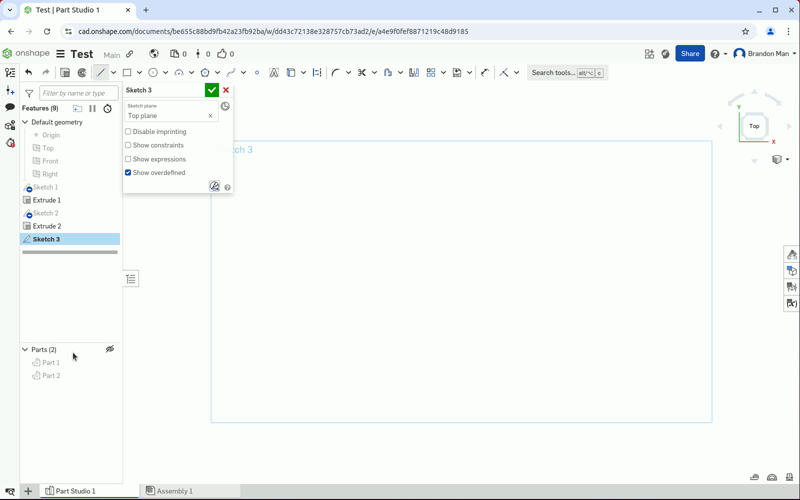
mouse_move(468, 290)
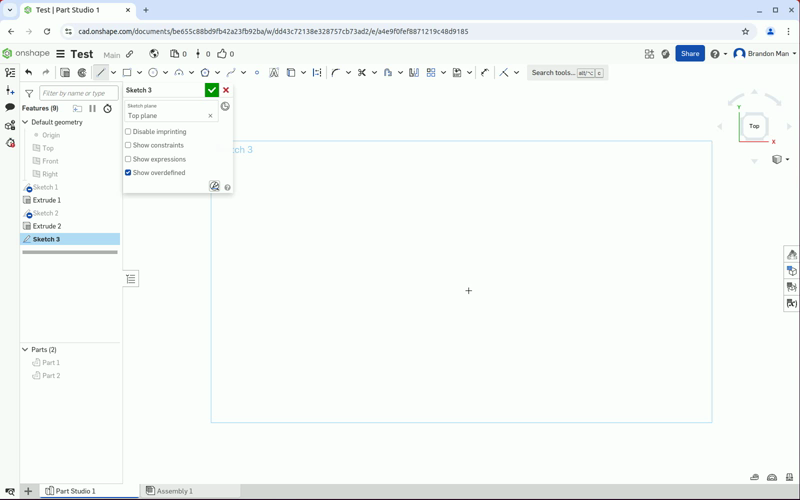
click(468, 290)
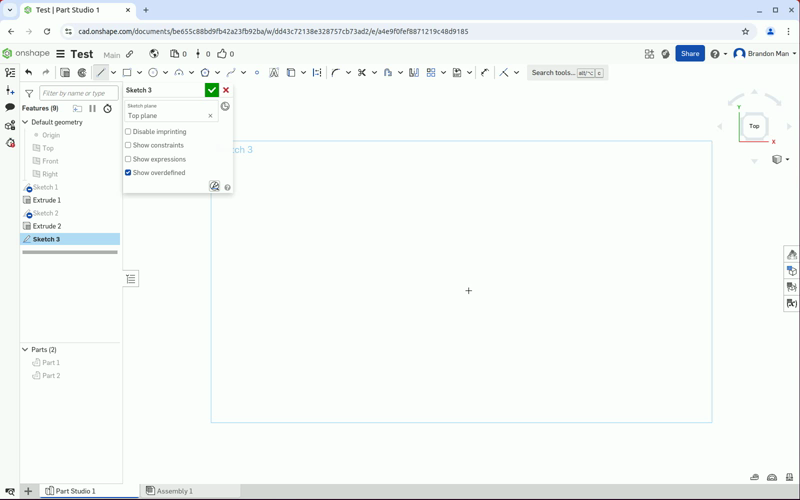
key_up(shift)
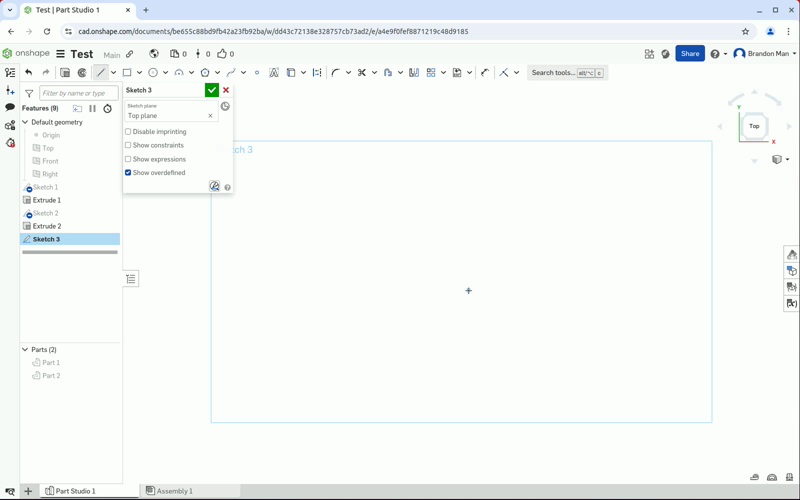
key_down(shift)
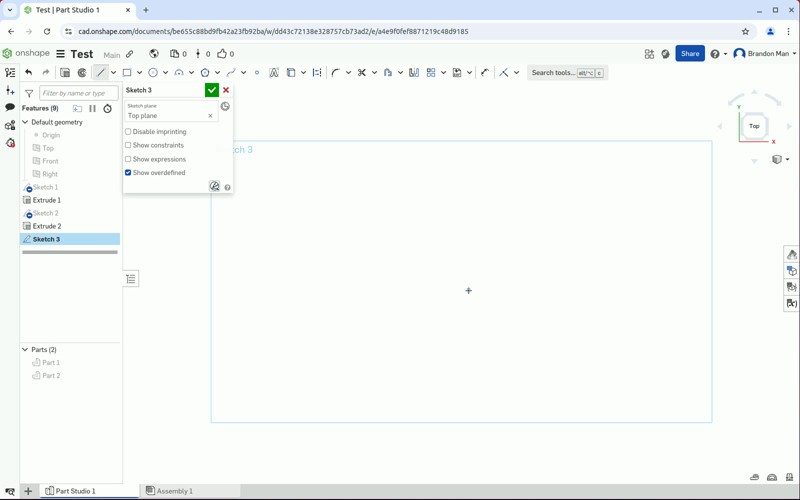
mouse_move(498, 290)
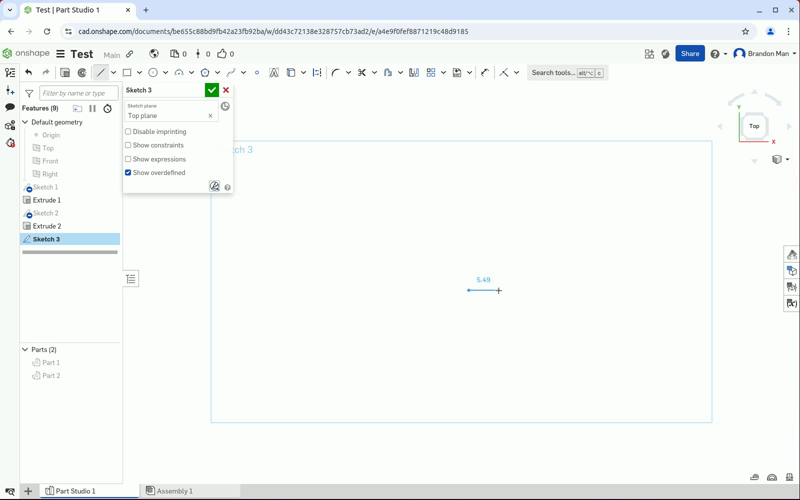
mouse_move(474, 290)
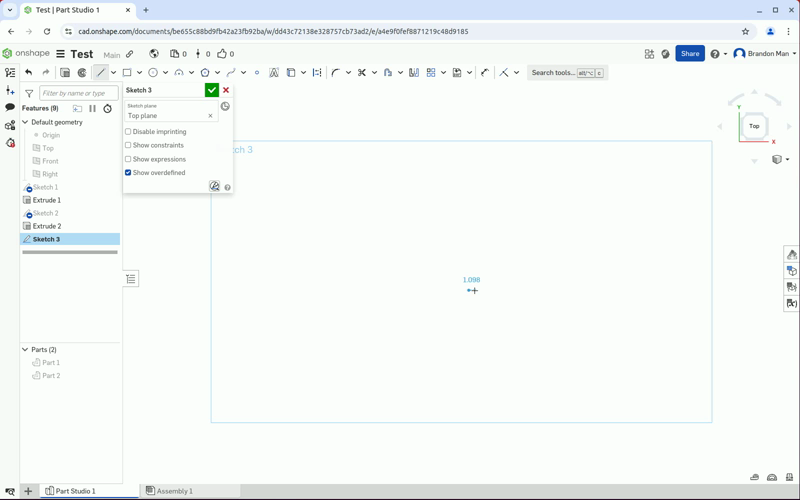
scroll(6)
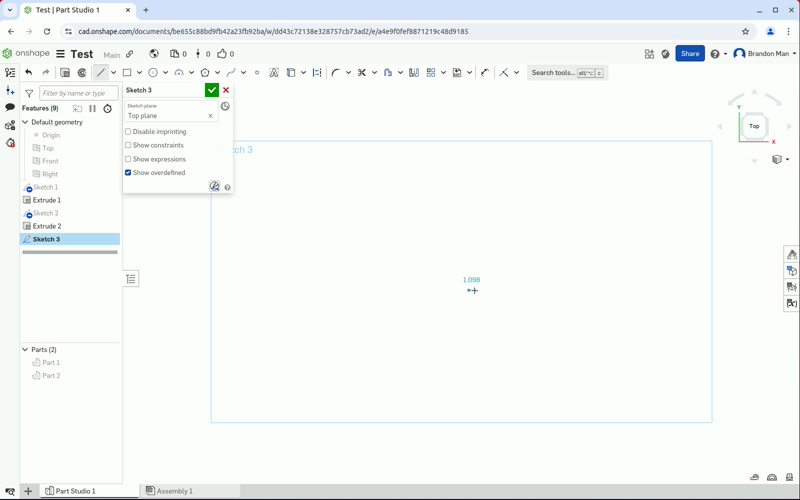
scroll(6)
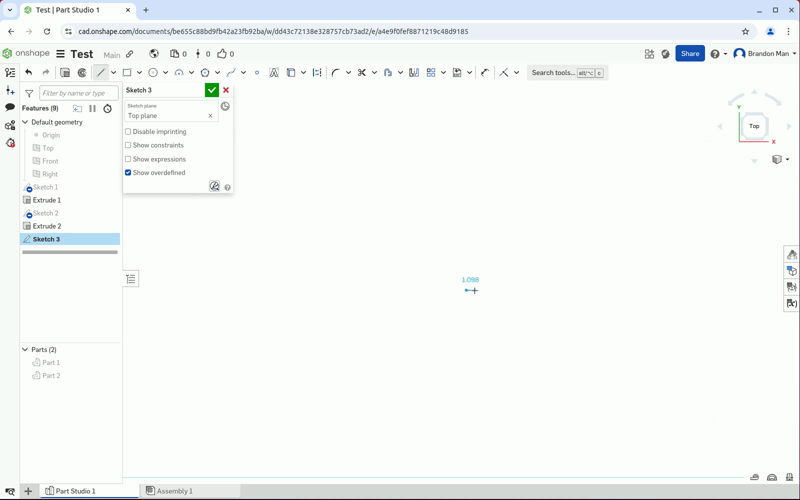
scroll(6)
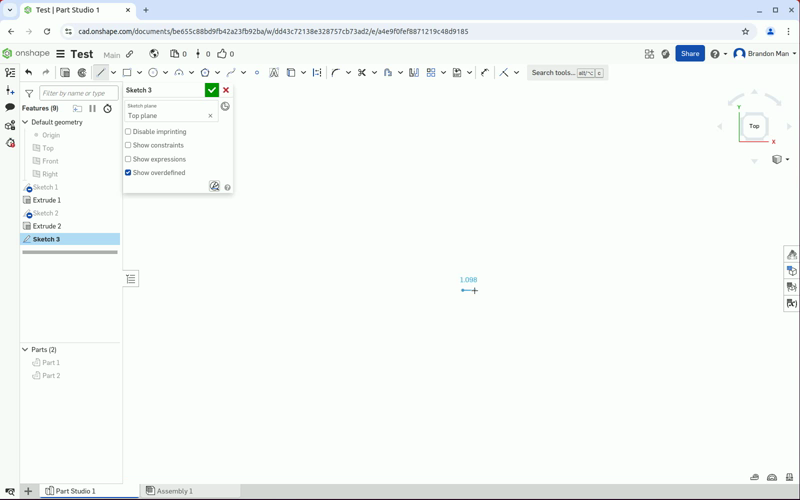
scroll(6)
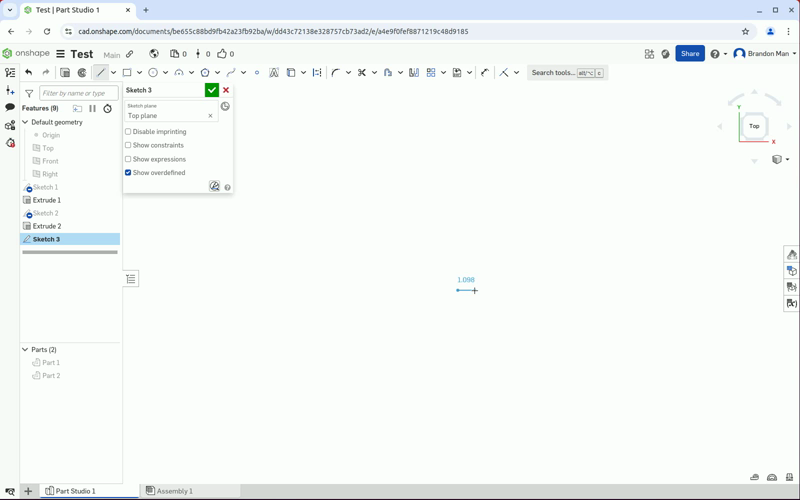
scroll(6)
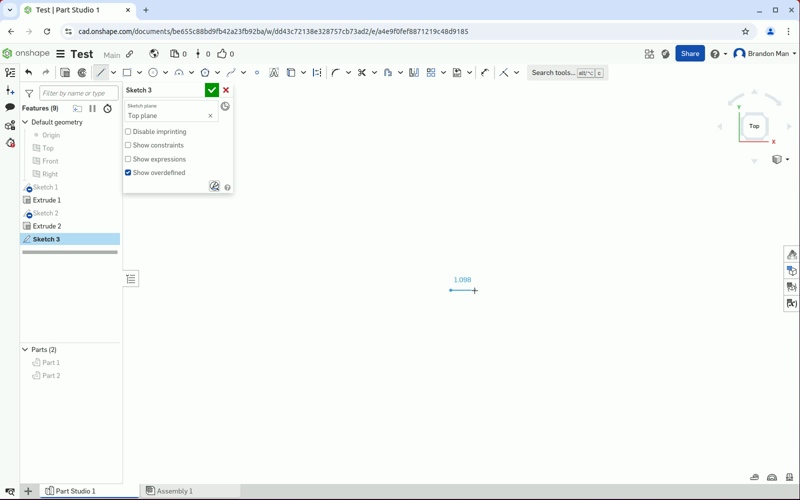
scroll(6)
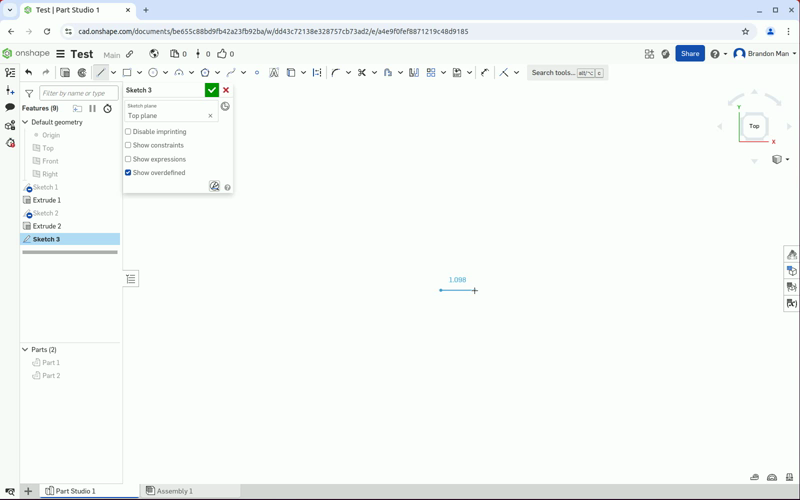
scroll(6)
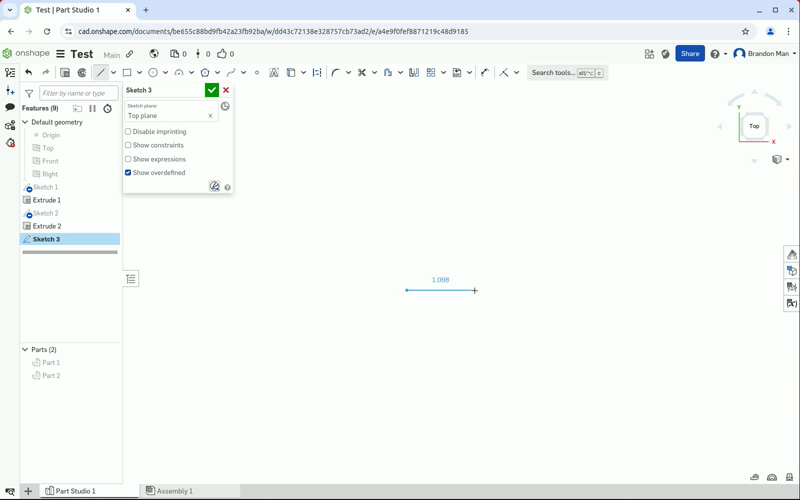
click(474, 290)
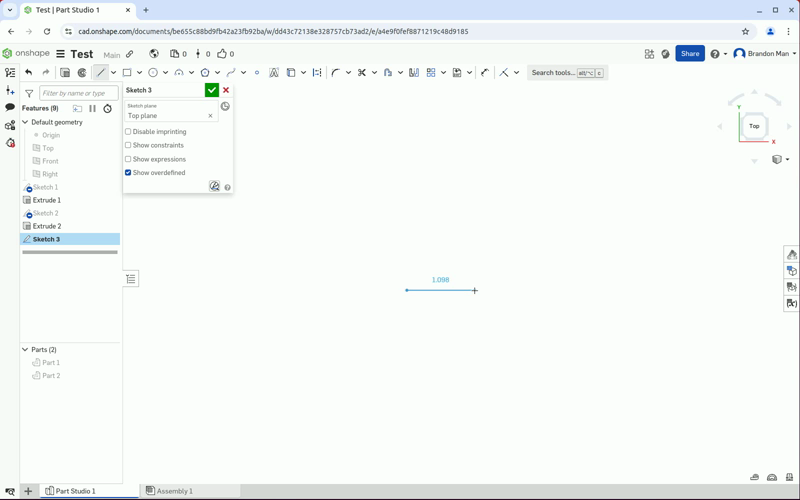
scroll(-6)
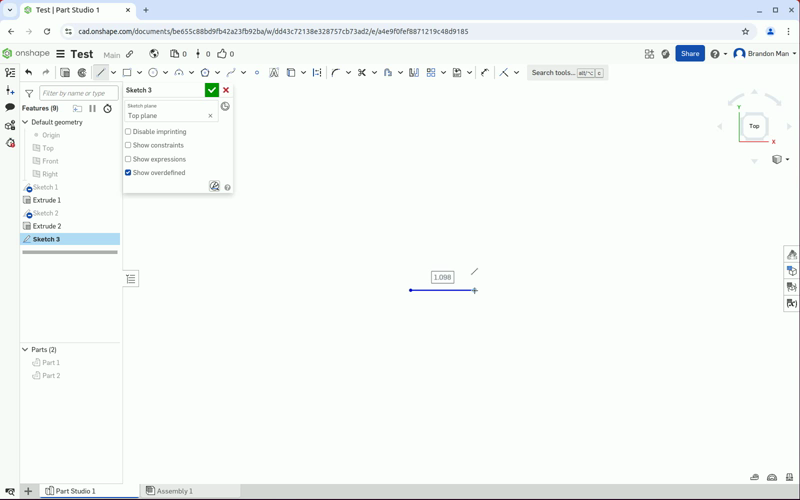
scroll(-6)
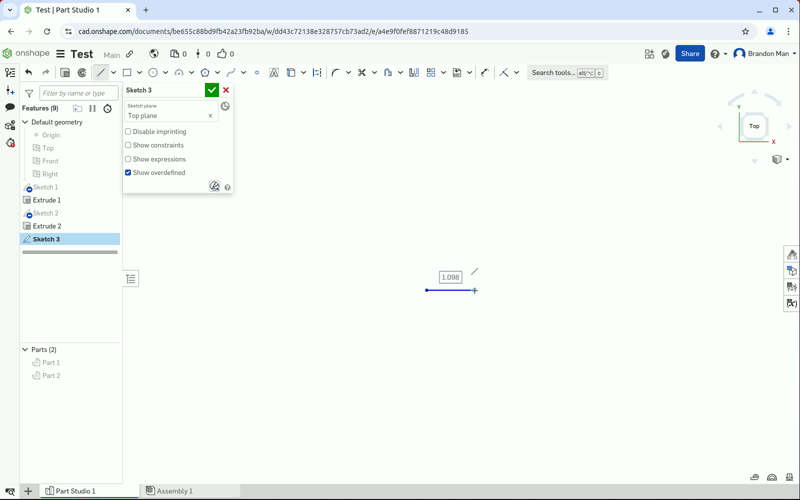
scroll(-6)
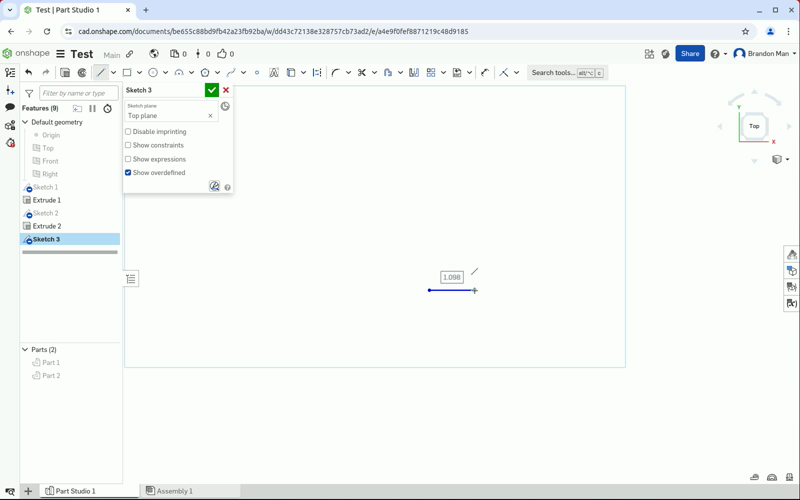
scroll(-6)
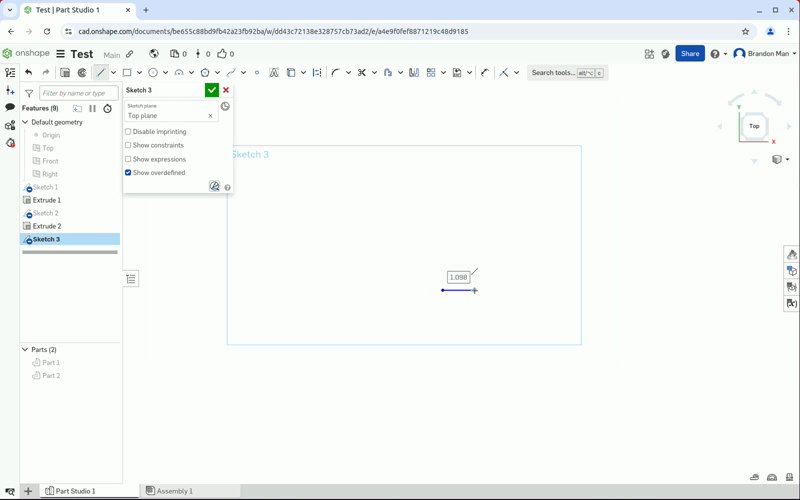
scroll(-6)
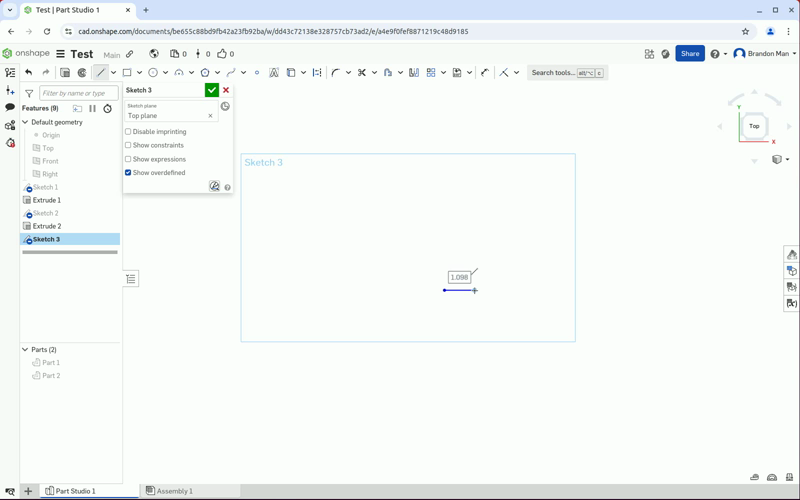
scroll(-6)
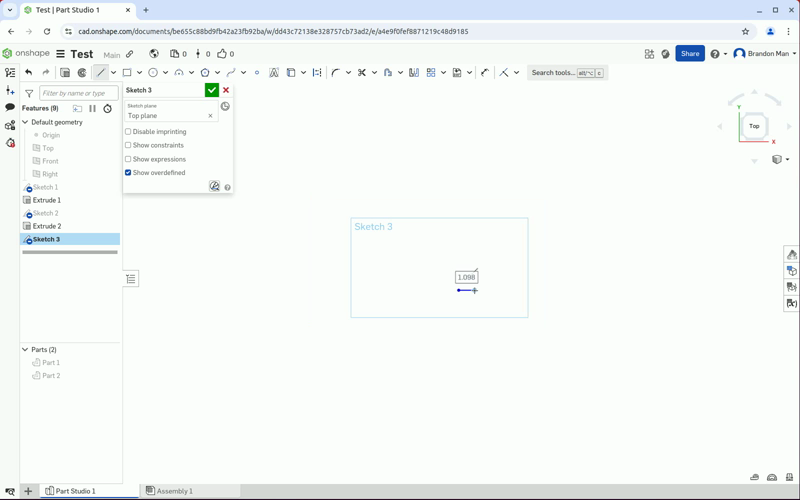
scroll(-6)
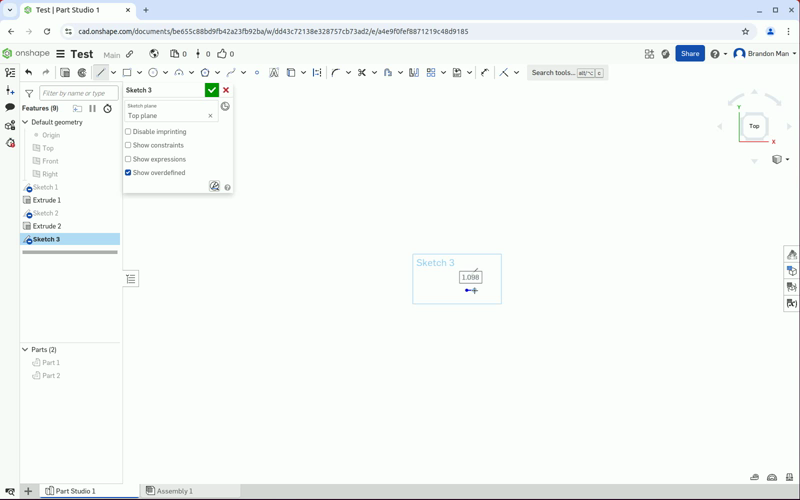
key_up(shift)
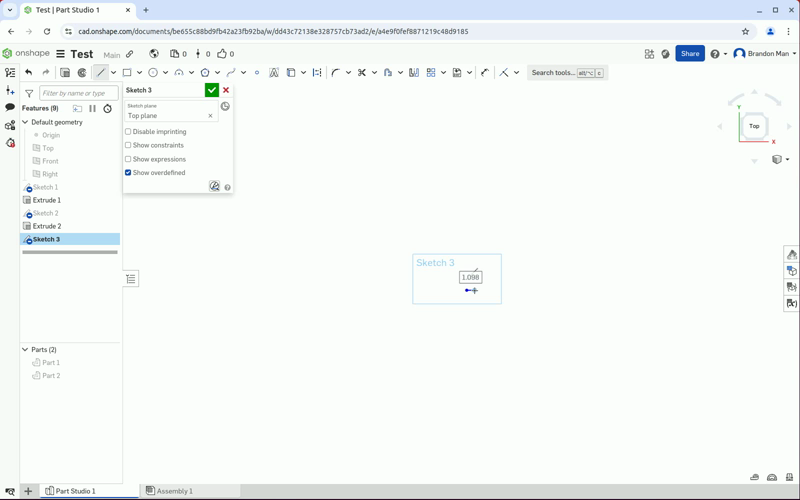
key_down(shift)
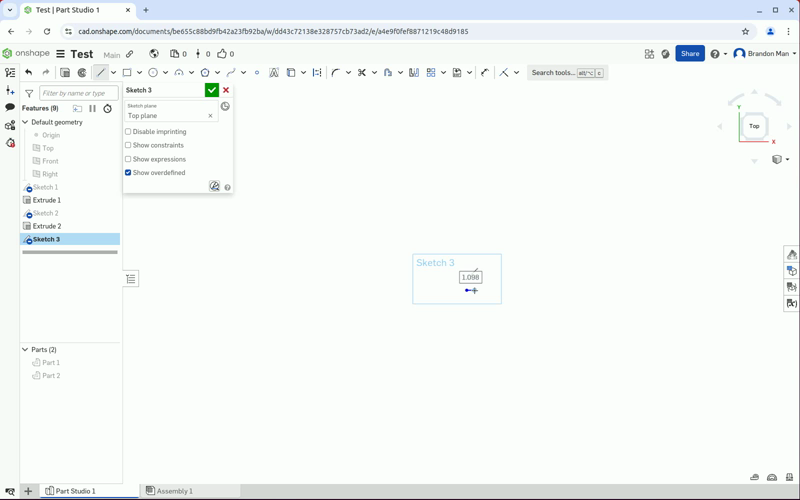
mouse_move(504, 290)
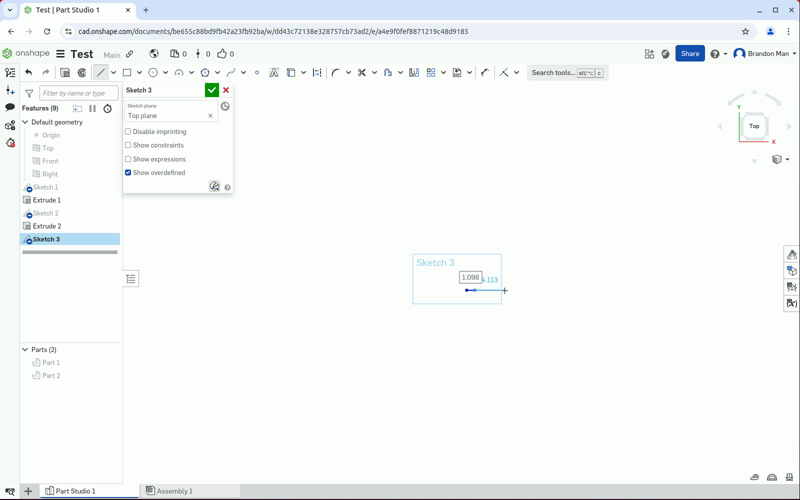
mouse_move(474, 274)
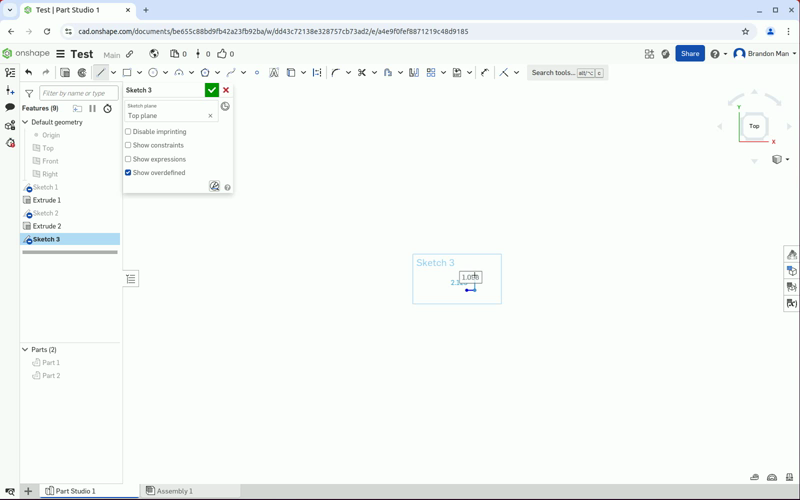
click(474, 274)
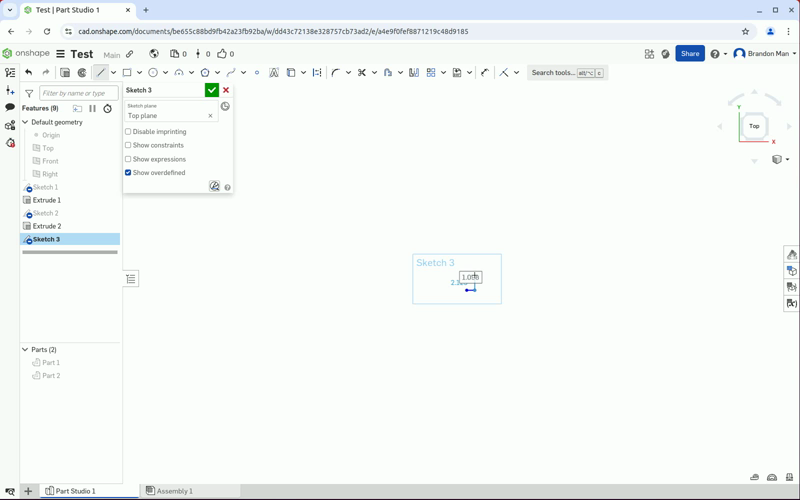
key_up(shift)
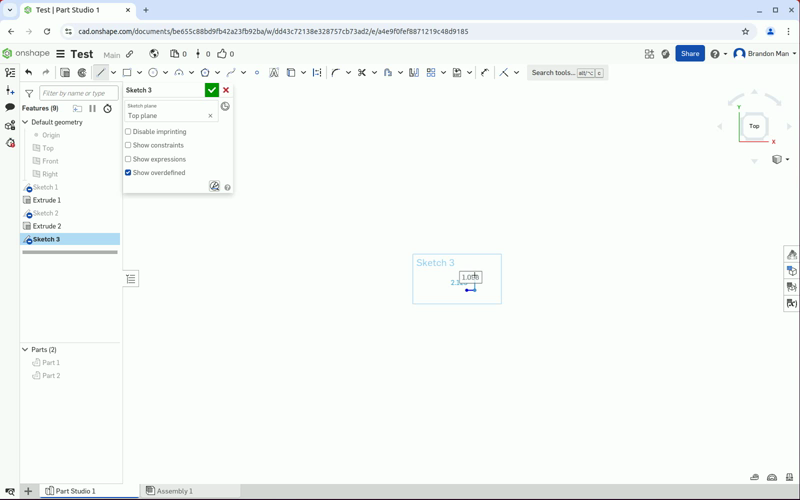
key_down(shift)
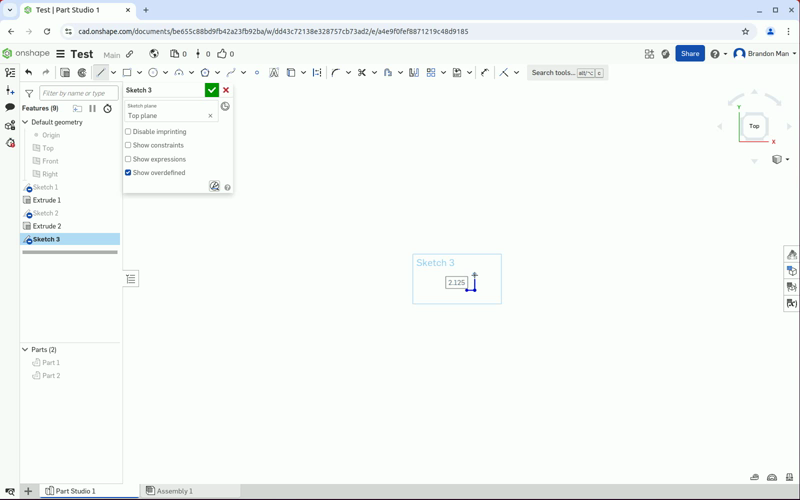
mouse_move(504, 274)
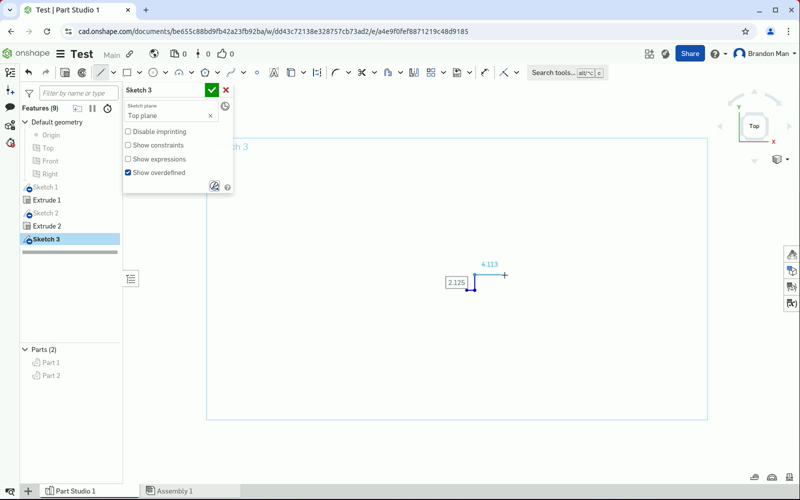
mouse_move(468, 274)
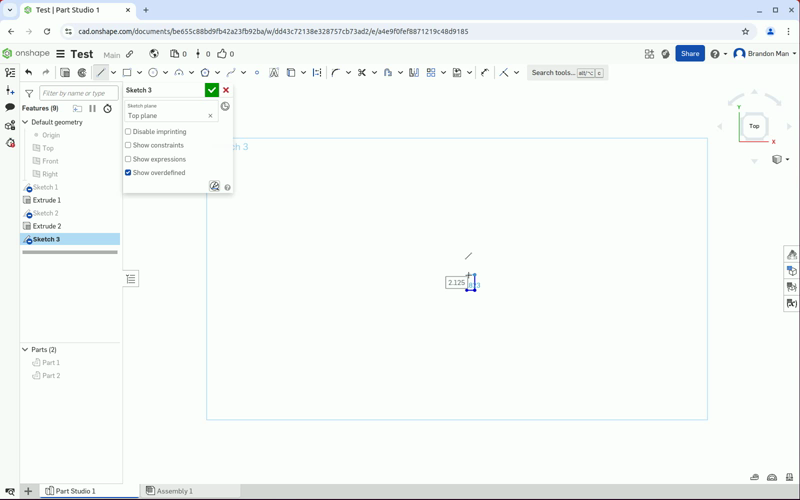
scroll(6)
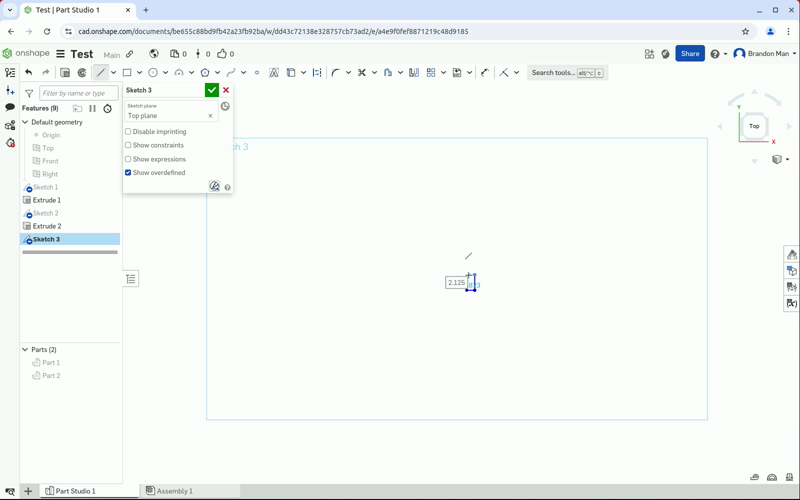
scroll(6)
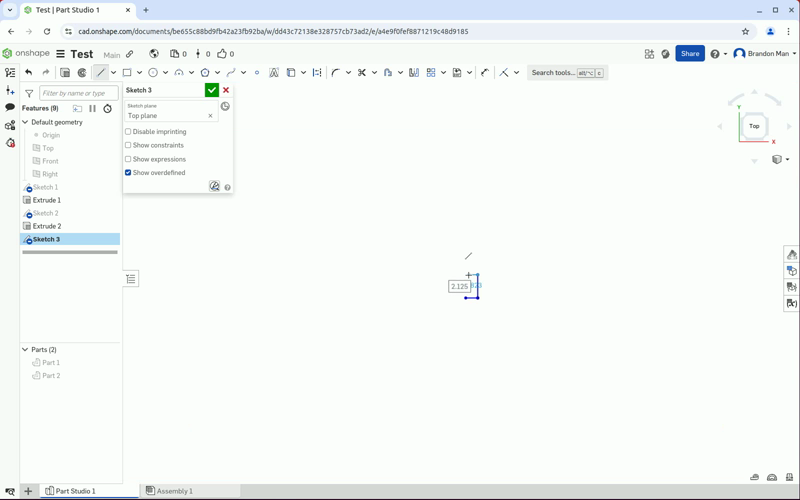
scroll(6)
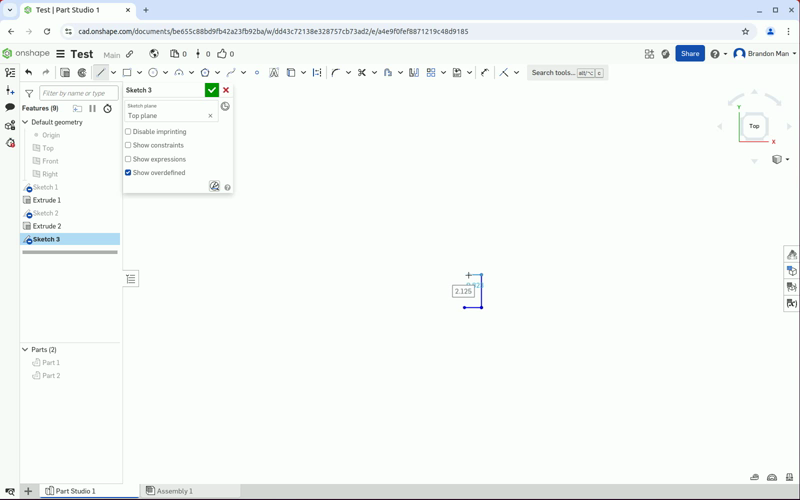
scroll(6)
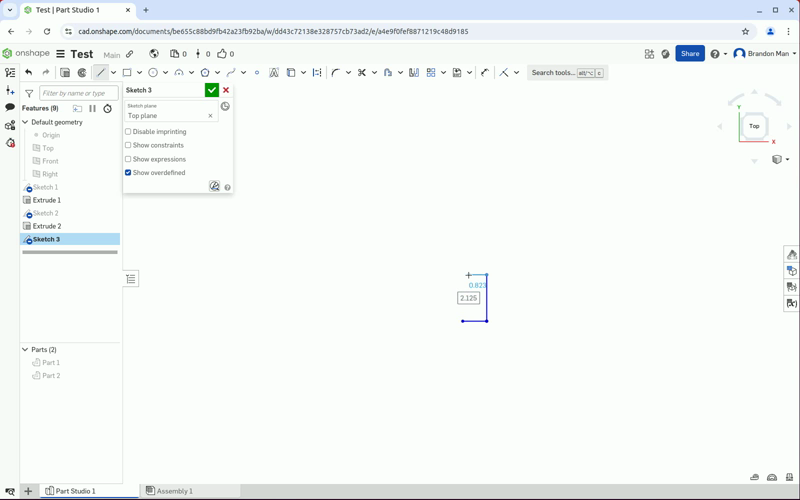
scroll(6)
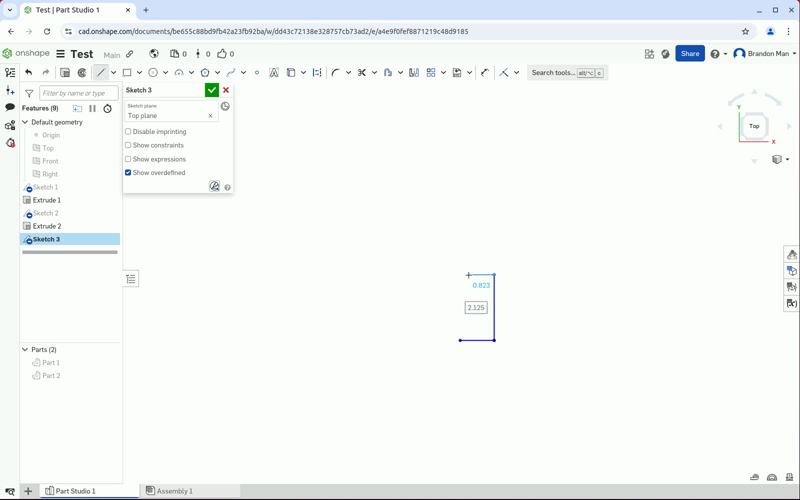
scroll(6)
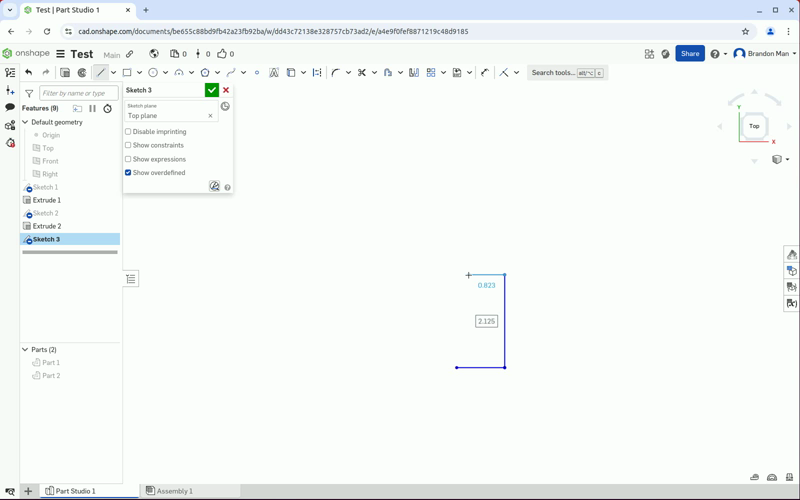
scroll(6)
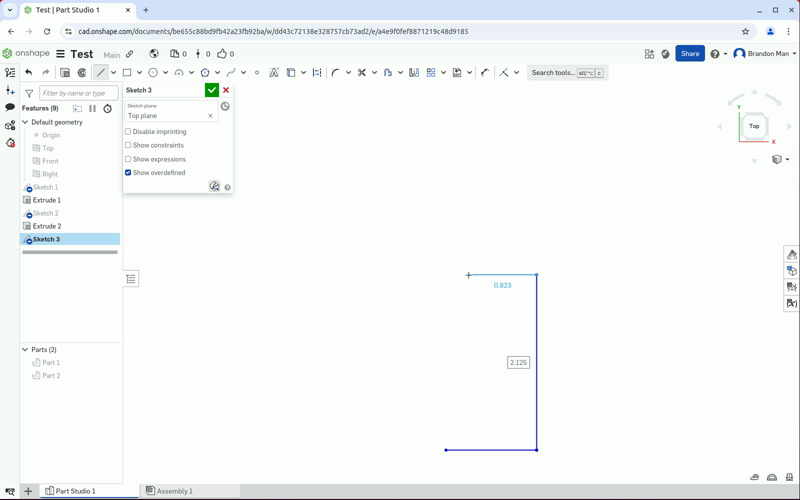
click(468, 274)
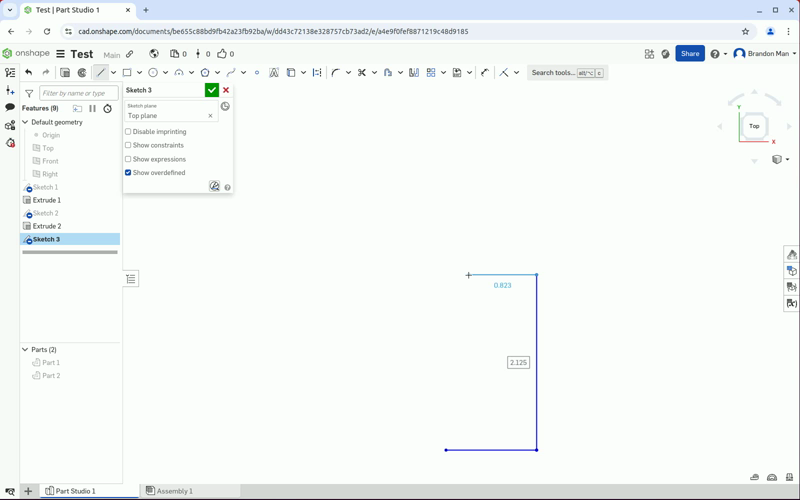
scroll(-6)
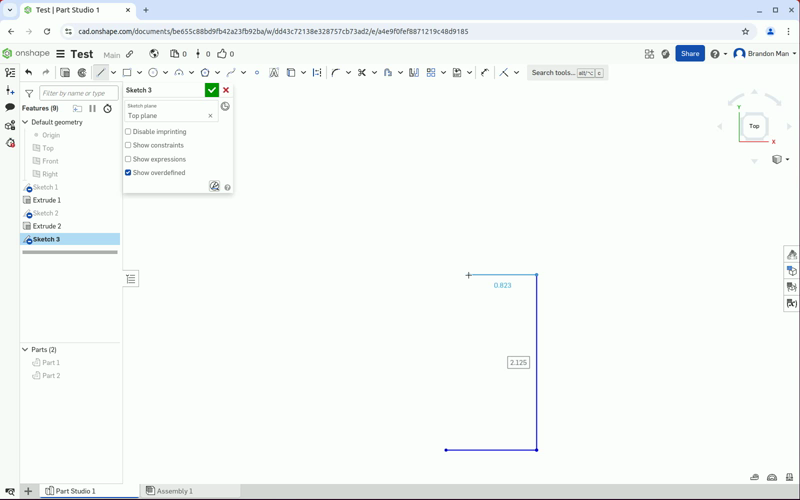
scroll(-6)
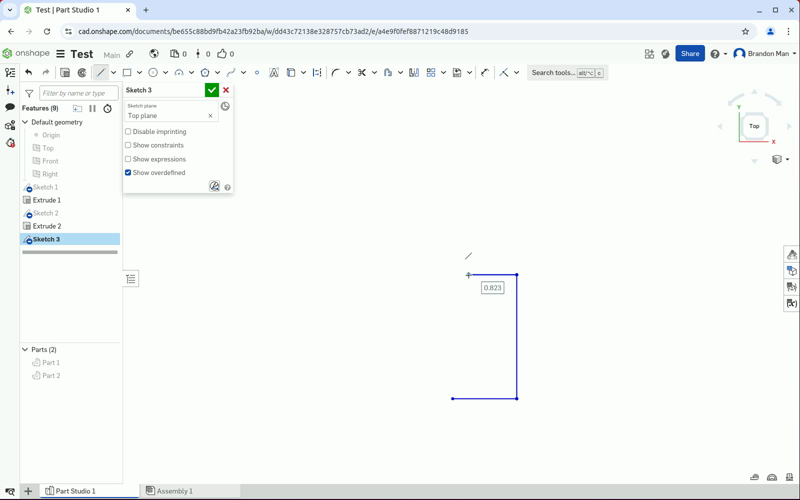
scroll(-6)
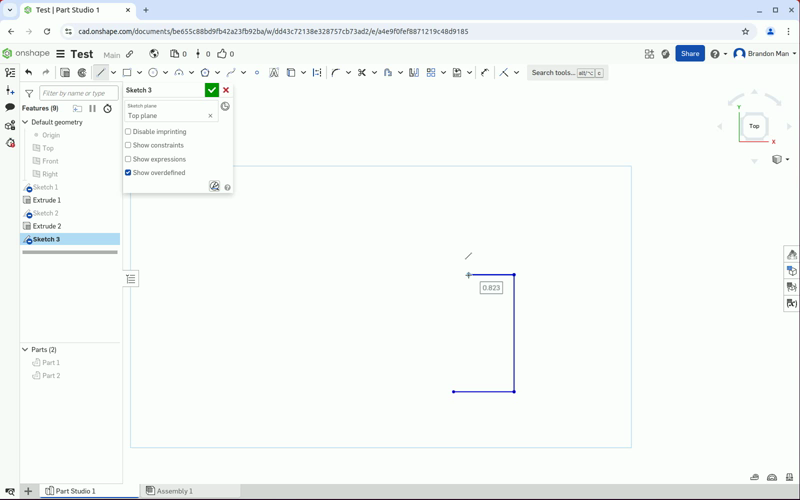
scroll(-6)
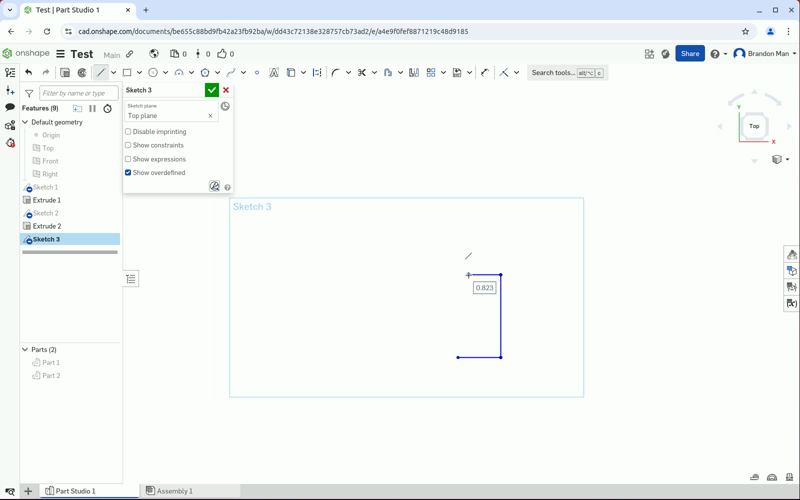
scroll(-6)
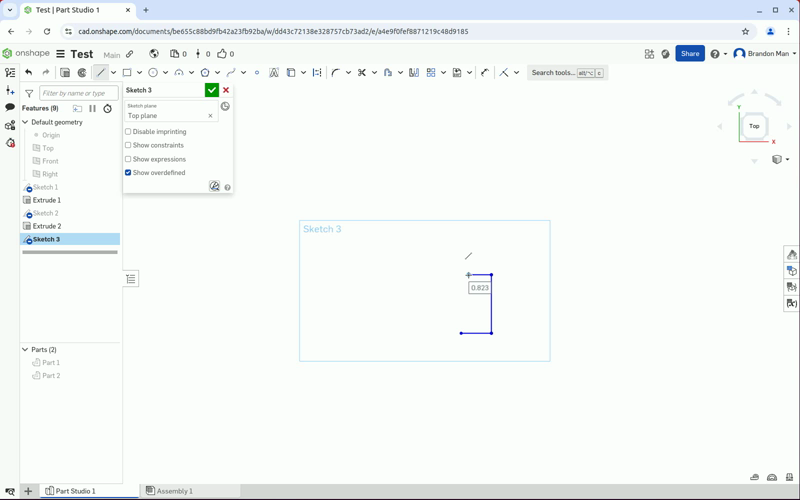
scroll(-6)
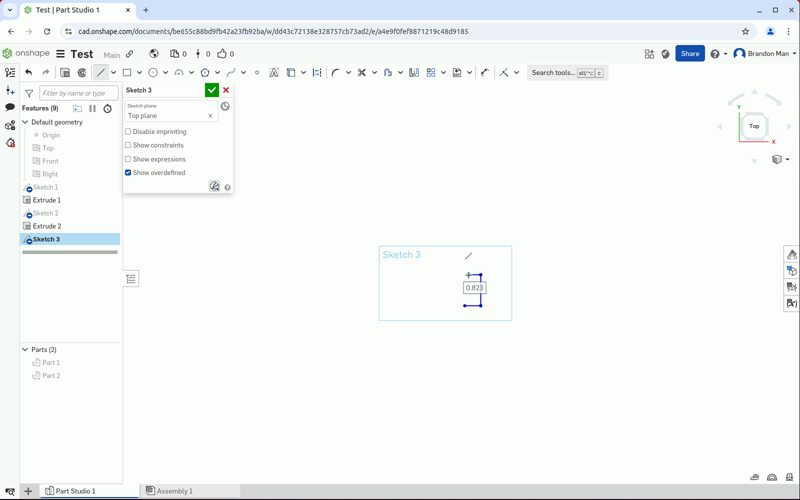
scroll(-6)
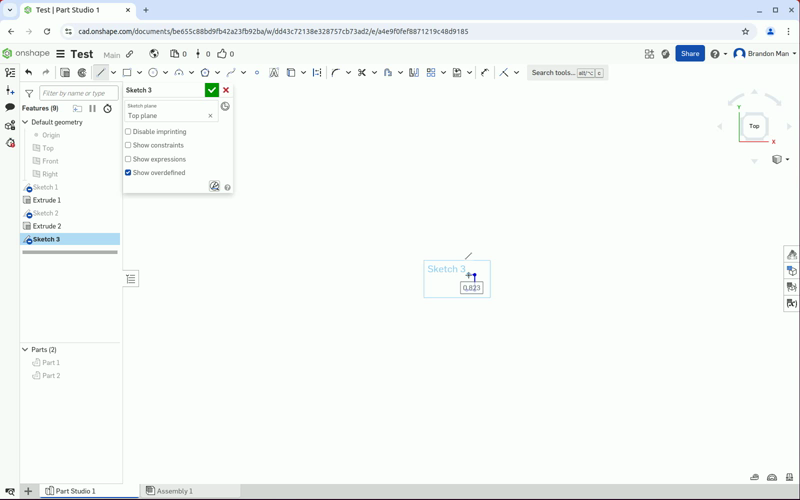
key_up(shift)
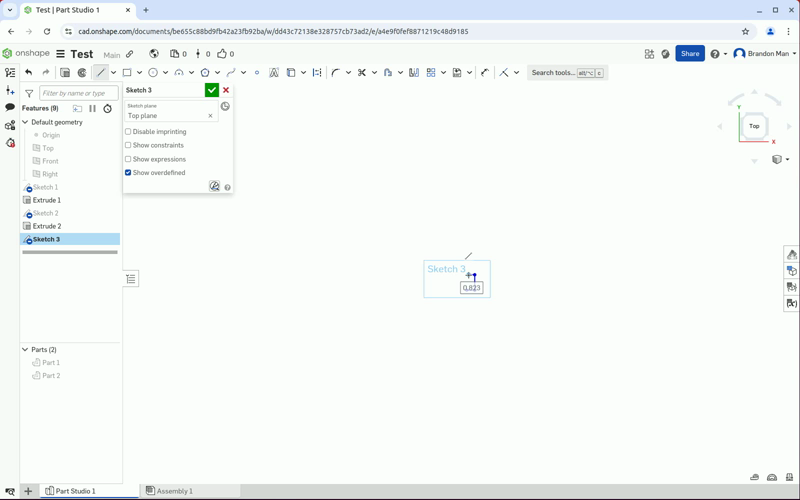
mouse_move(498, 274)
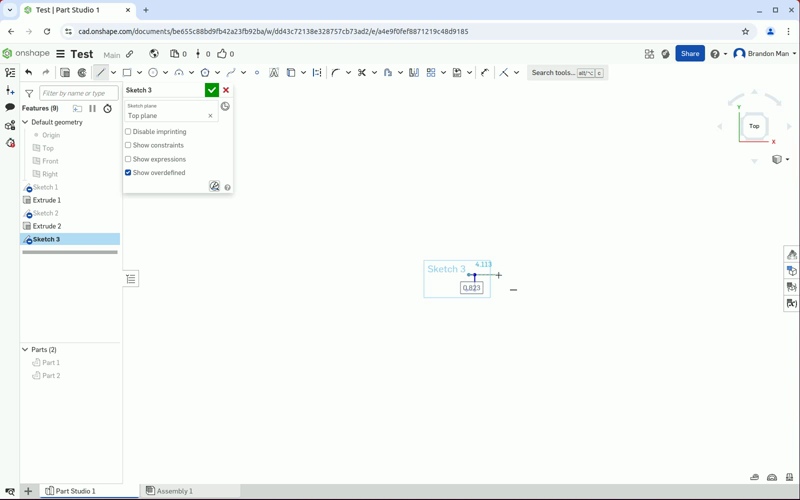
key_down(shift)
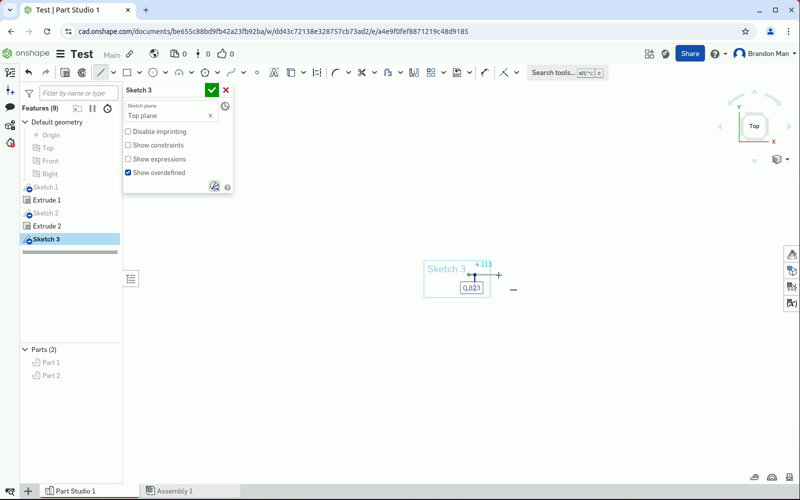
mouse_move(468, 290)
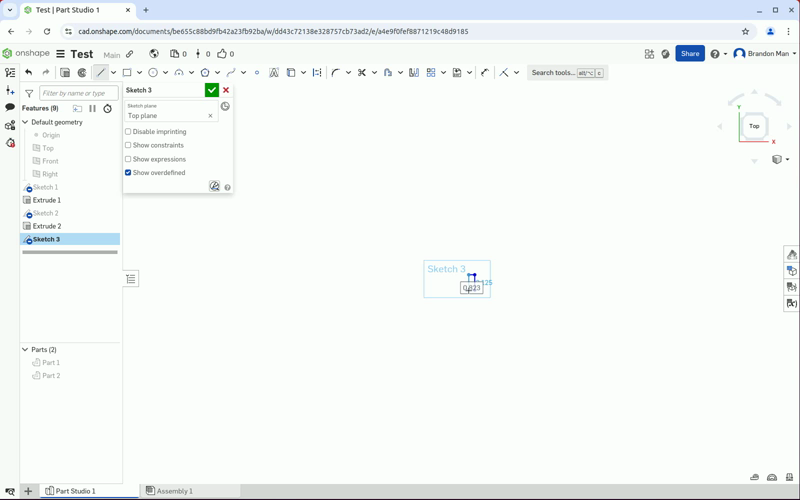
key_up(shift)
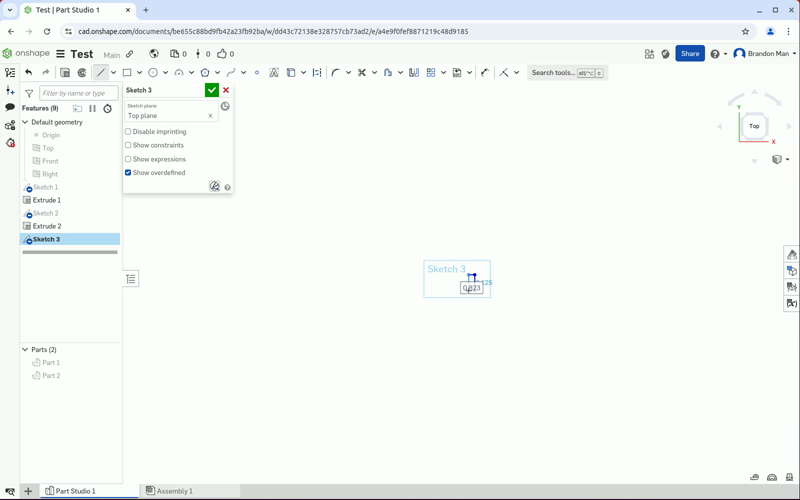
click(468, 290)
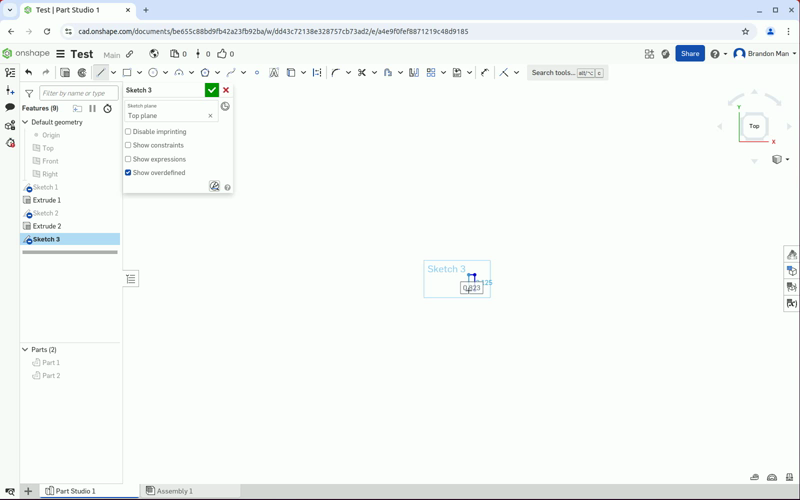
key(esc)
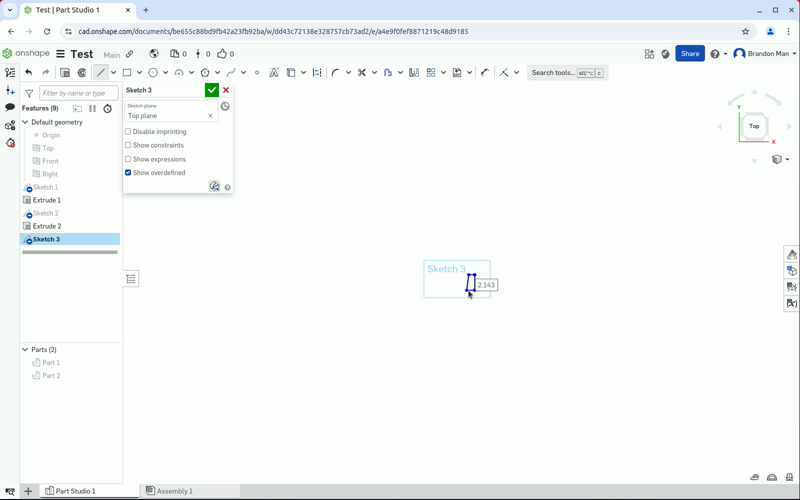
mouse_move(470, 278)
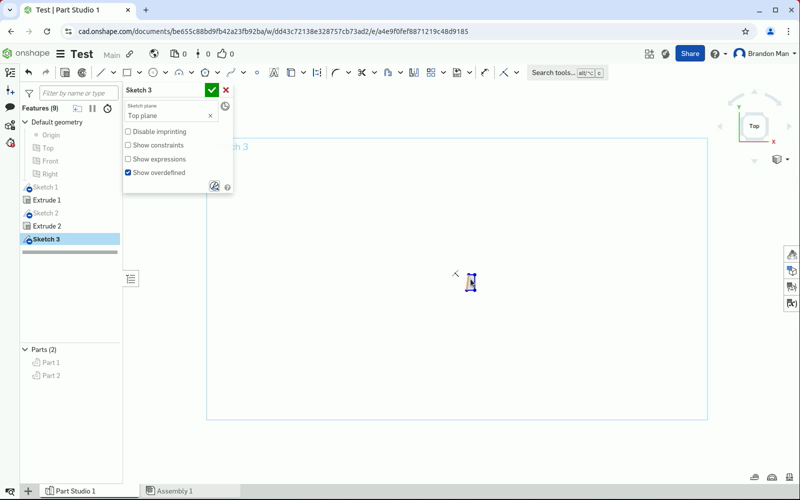
scroll(6)
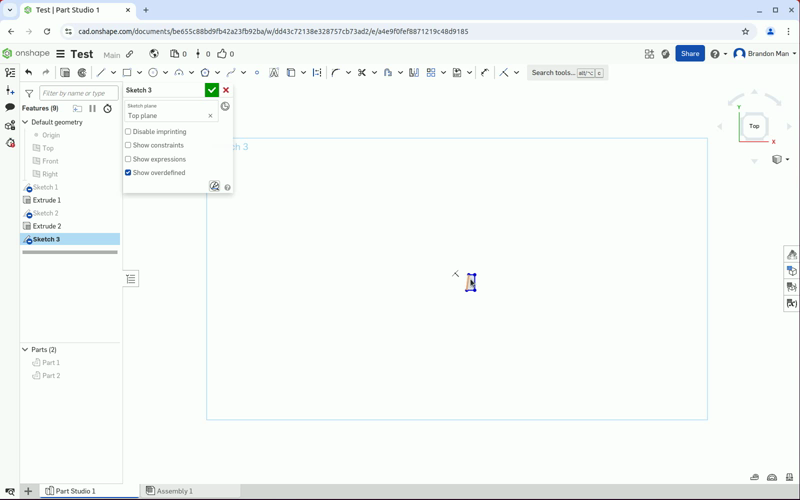
scroll(6)
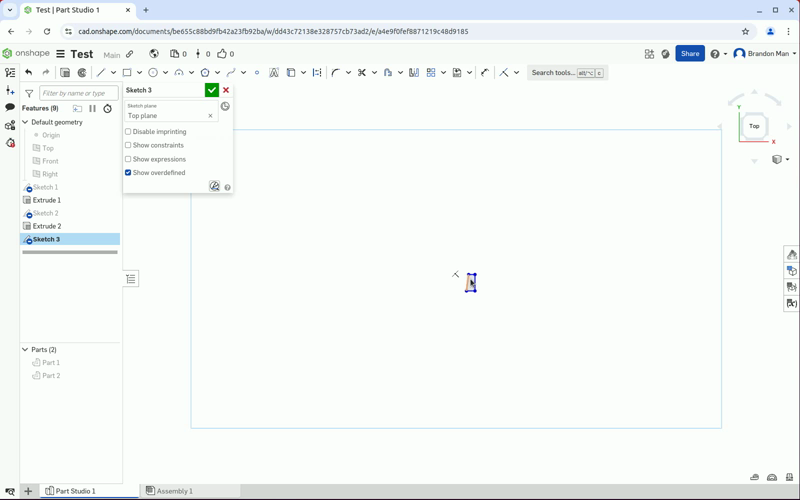
scroll(6)
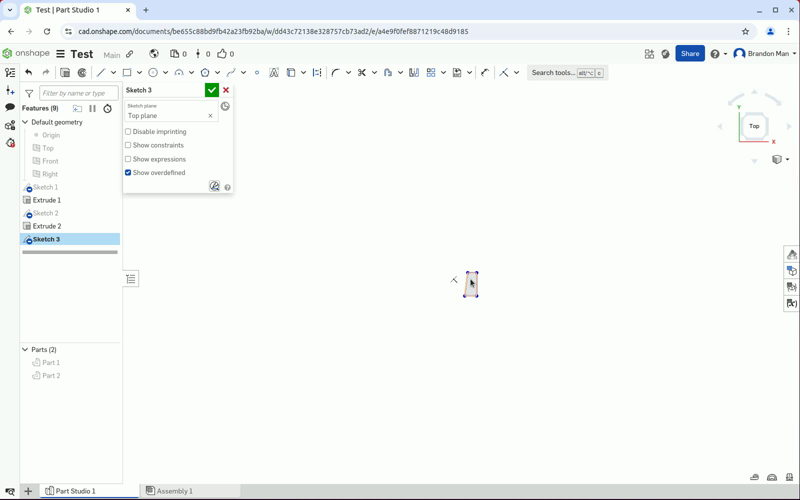
scroll(6)
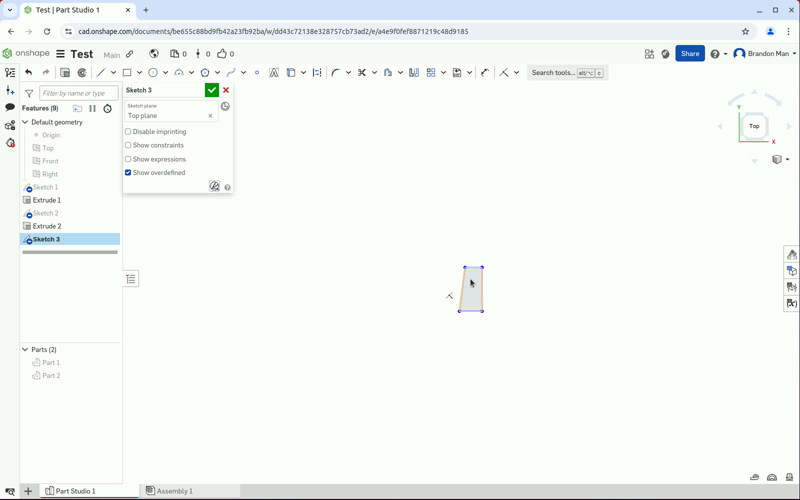
scroll(6)
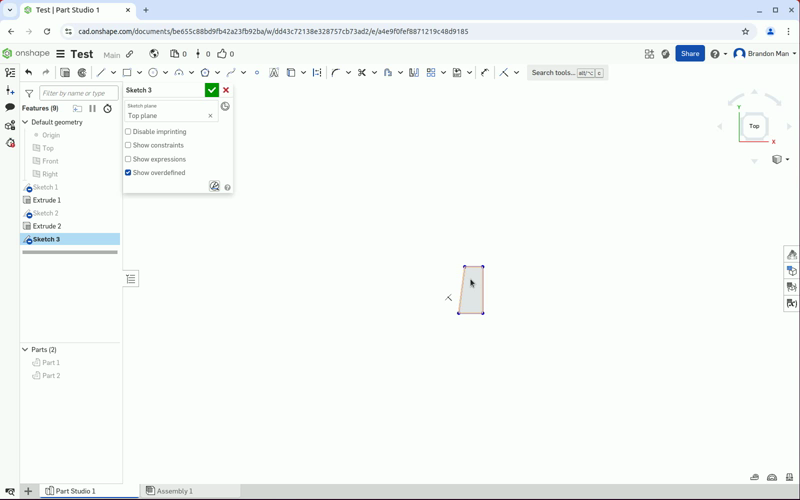
scroll(6)
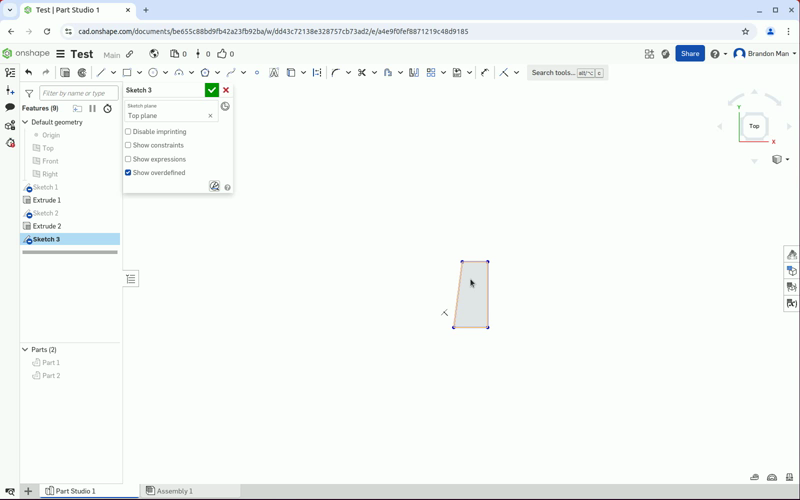
scroll(6)
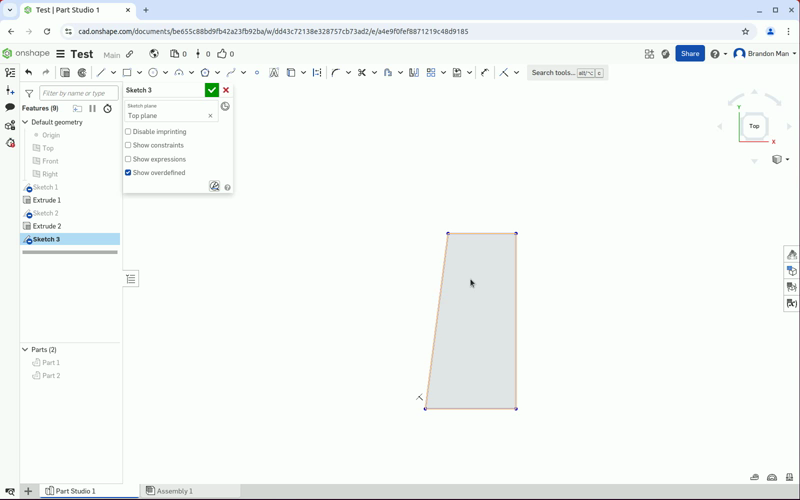
click(470, 278)
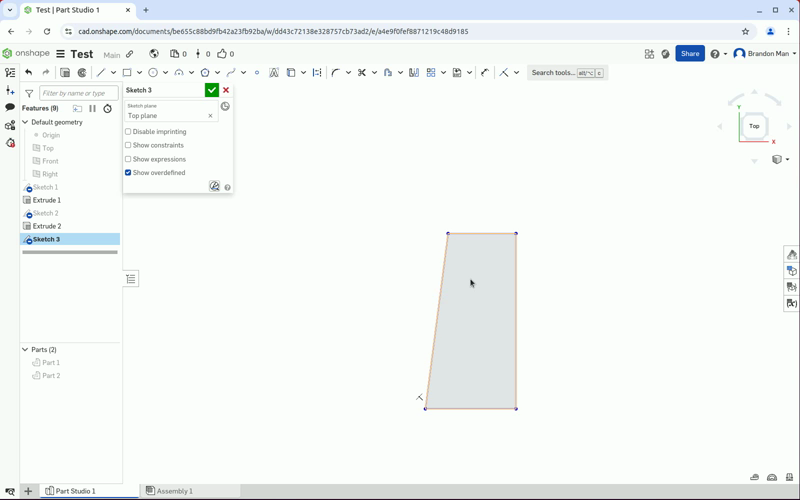
scroll(-6)
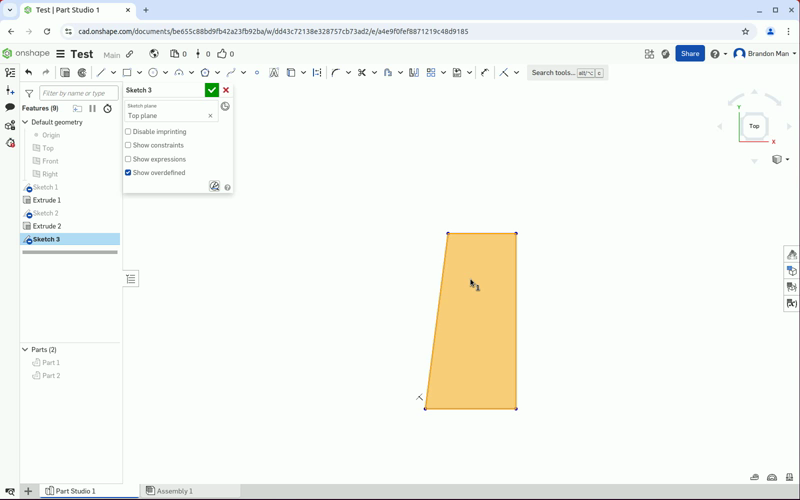
scroll(-6)
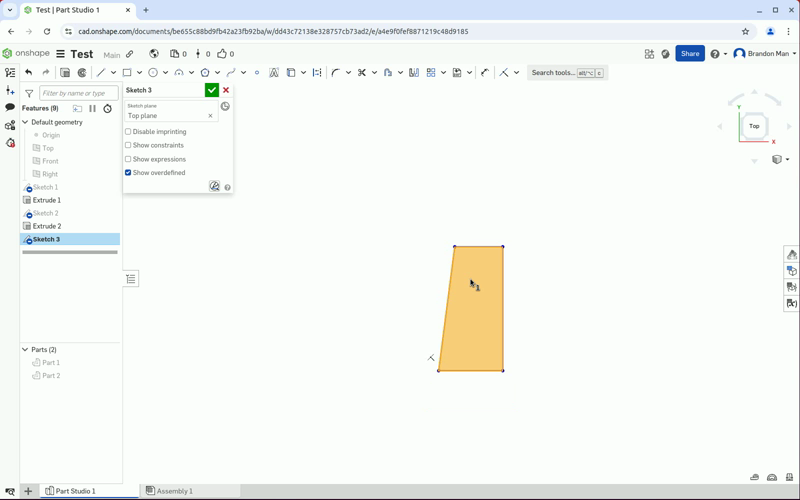
scroll(-6)
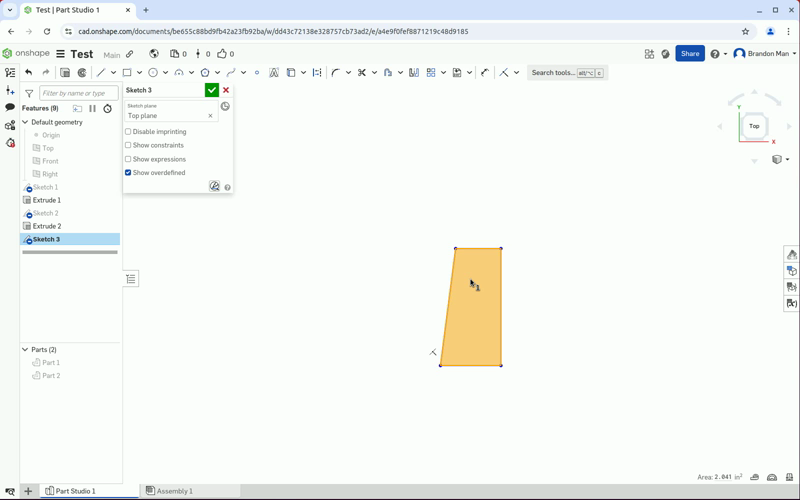
scroll(-6)
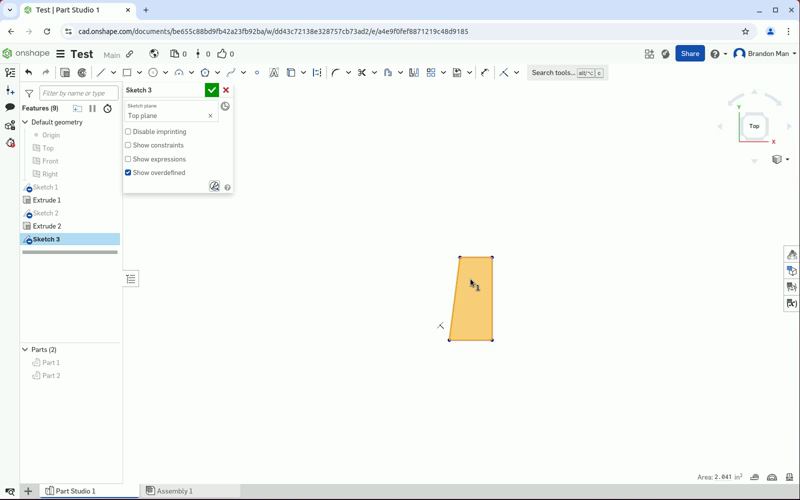
scroll(-6)
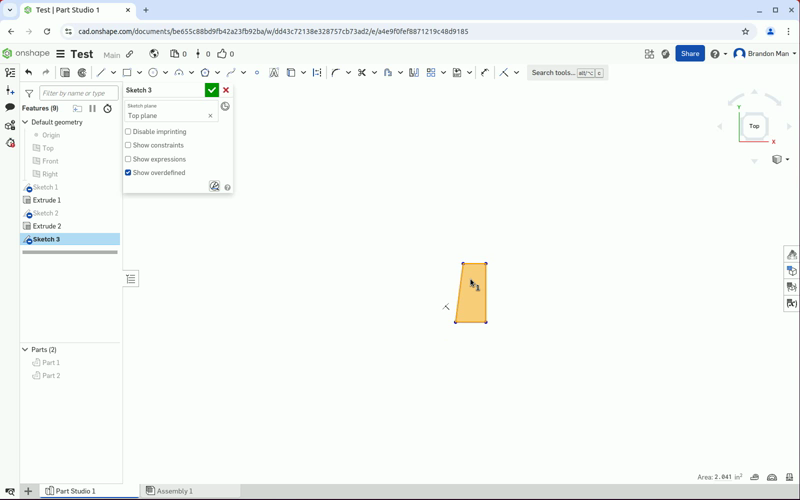
scroll(-6)
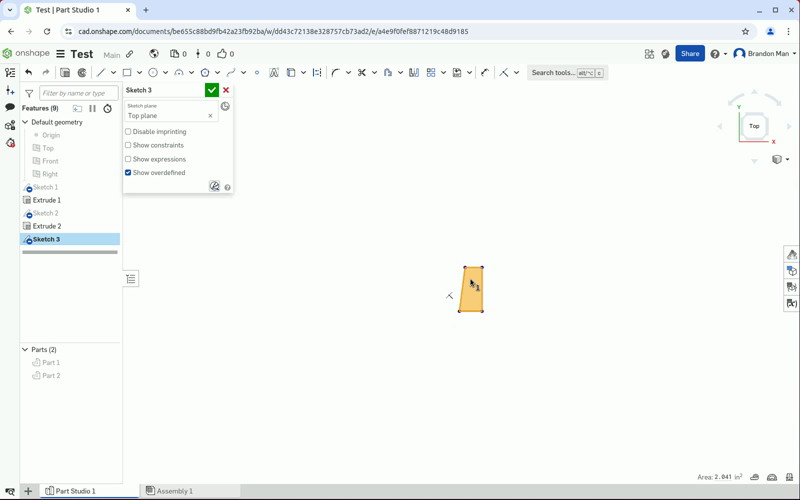
scroll(-6)
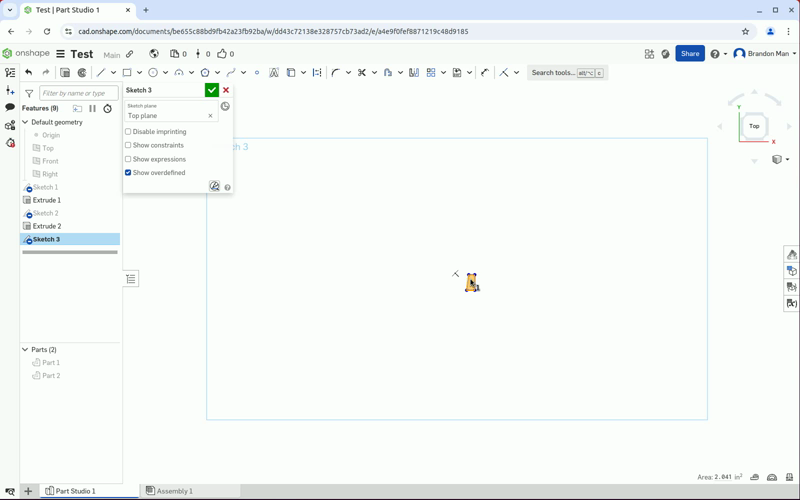
mouse_move(73, 352)
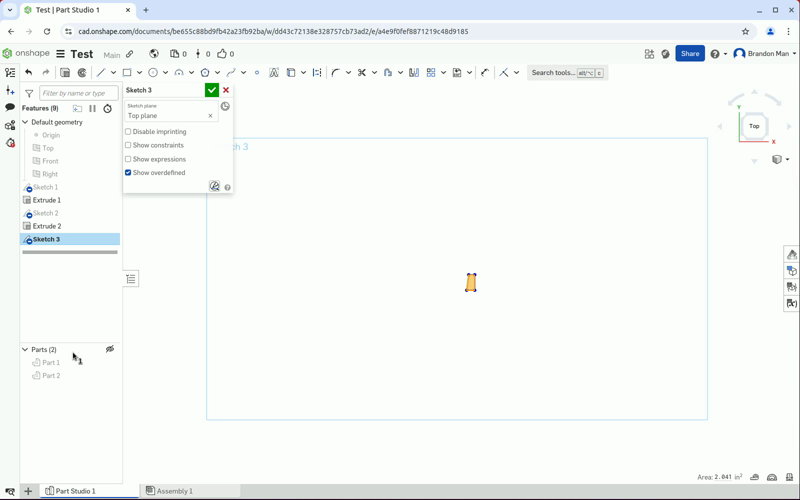
key(shift+y)
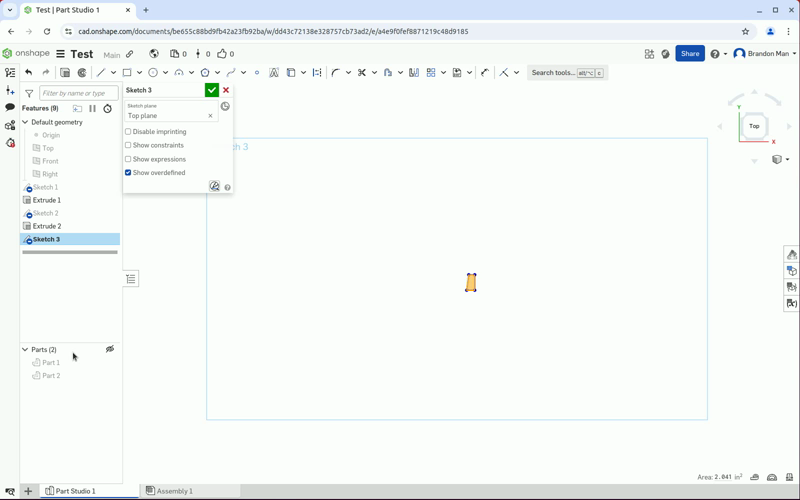
key(shift+e)
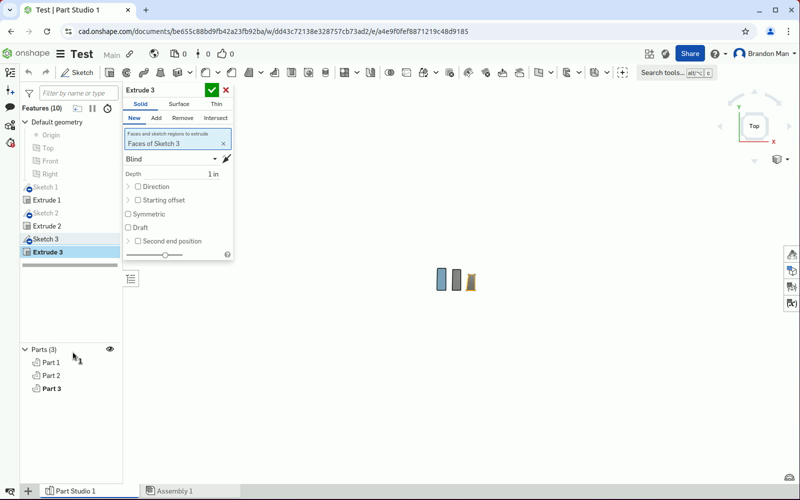
mouse_move(143, 106)
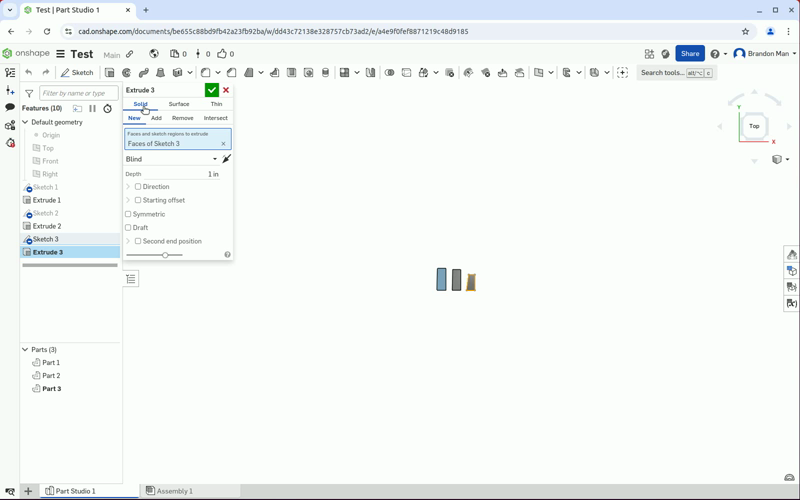
click(143, 106)
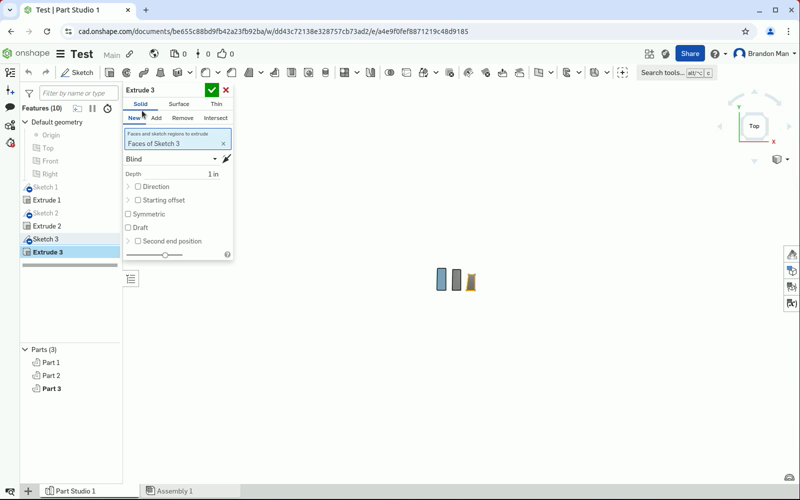
mouse_move(137, 120)
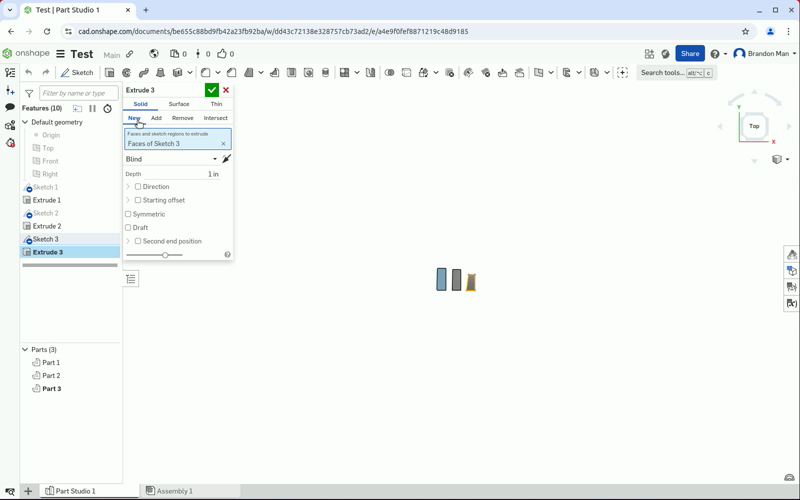
click(137, 120)
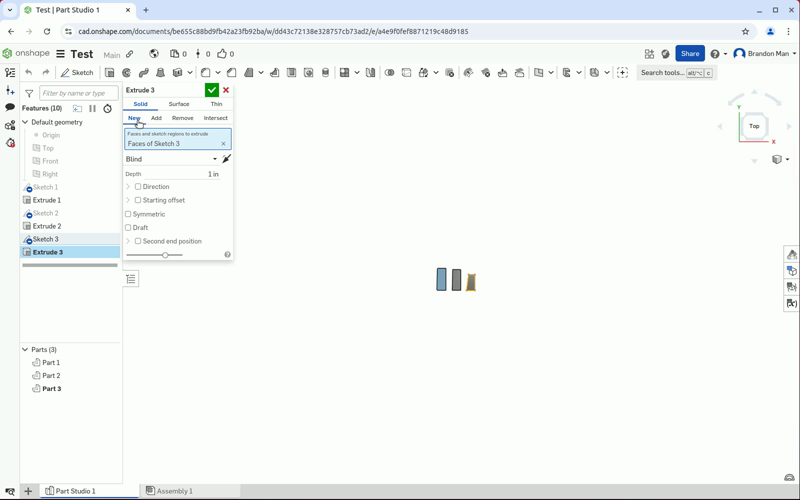
key(tab, 4)
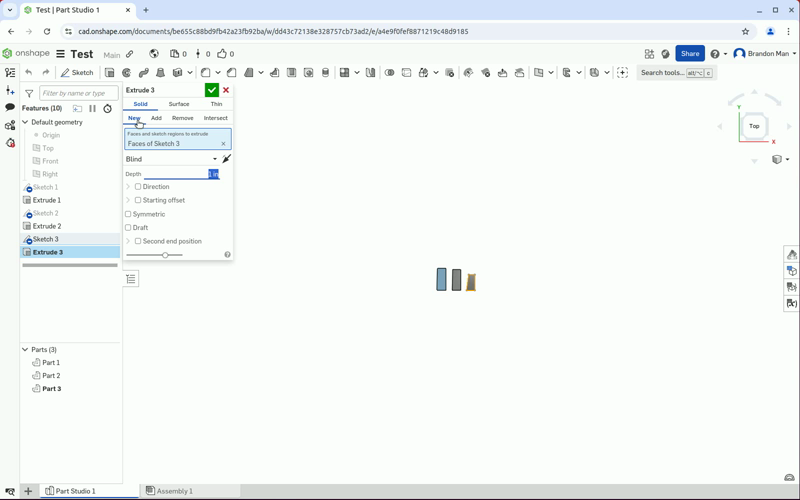
text(2.889)
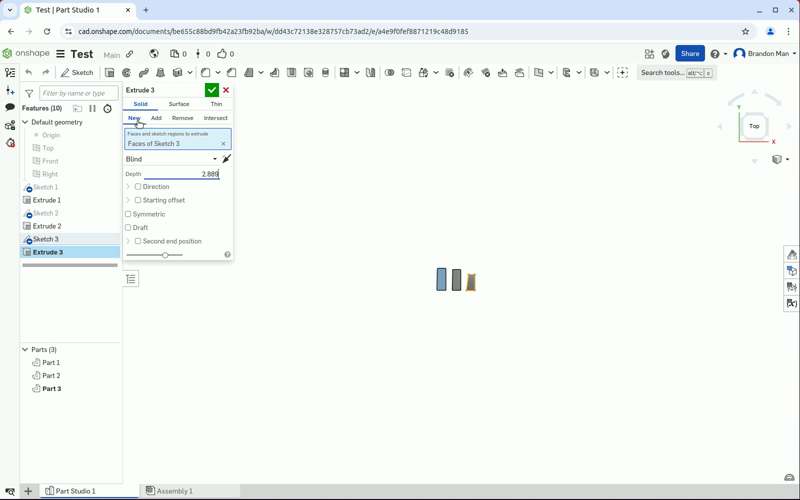
key(enter)
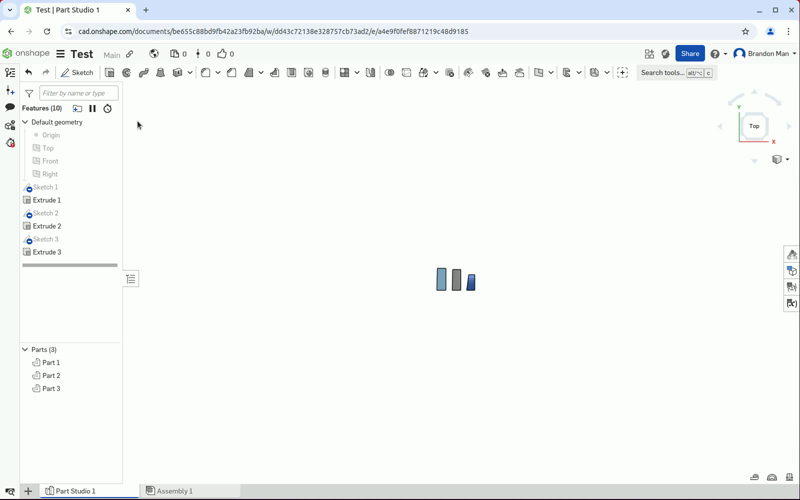
key(shift+h)
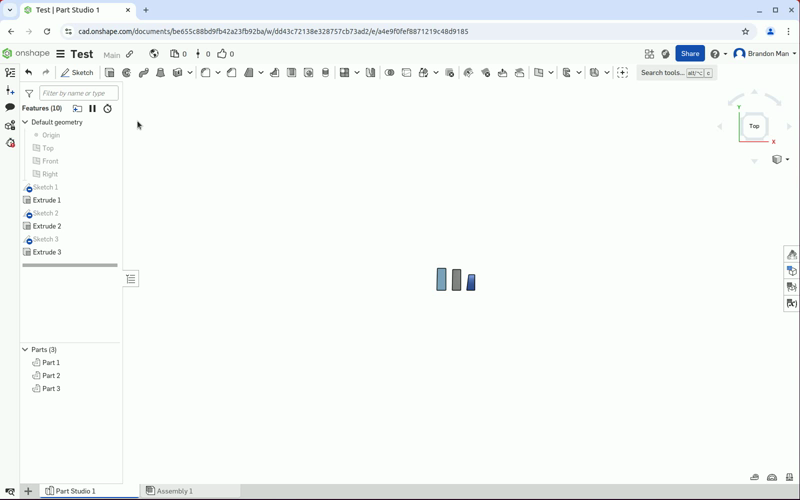
key(shift+h)
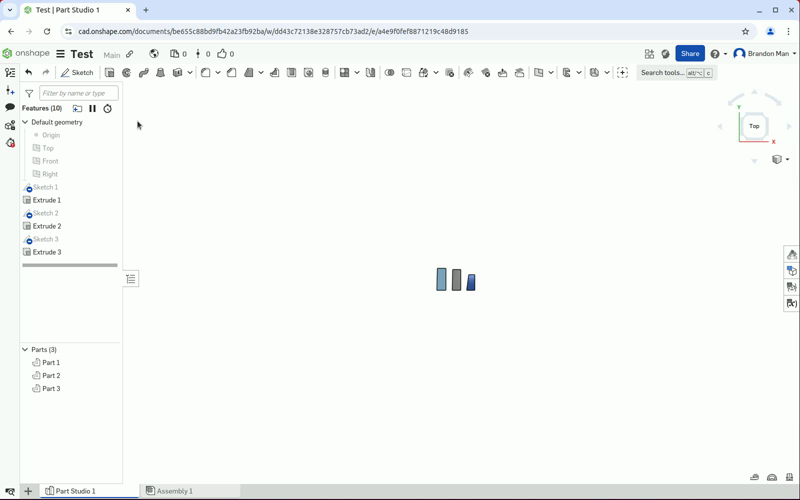
mouse_move(73, 189)
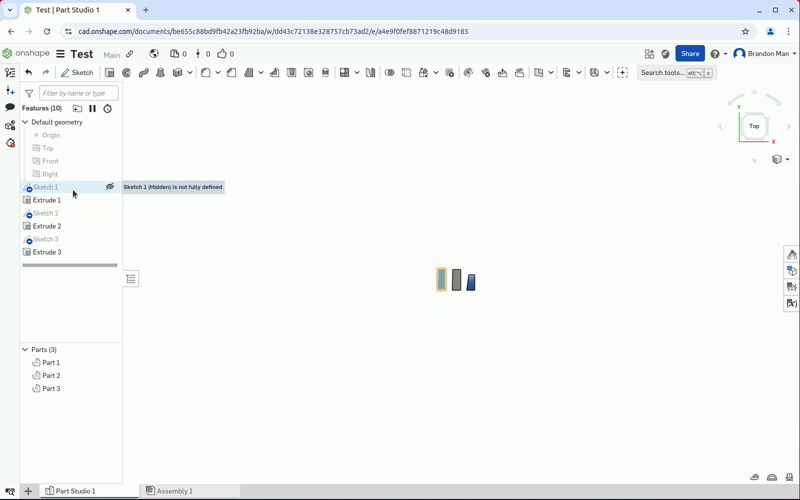
click(73, 189)
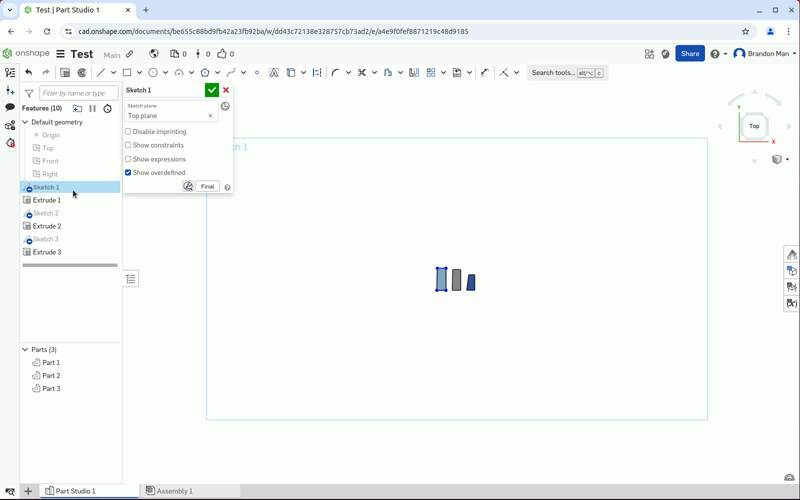
mouse_move(229, 92)
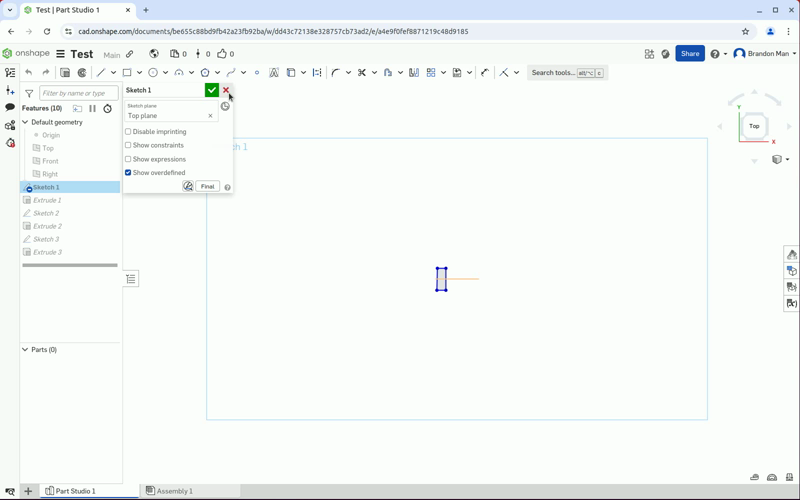
click(229, 92)
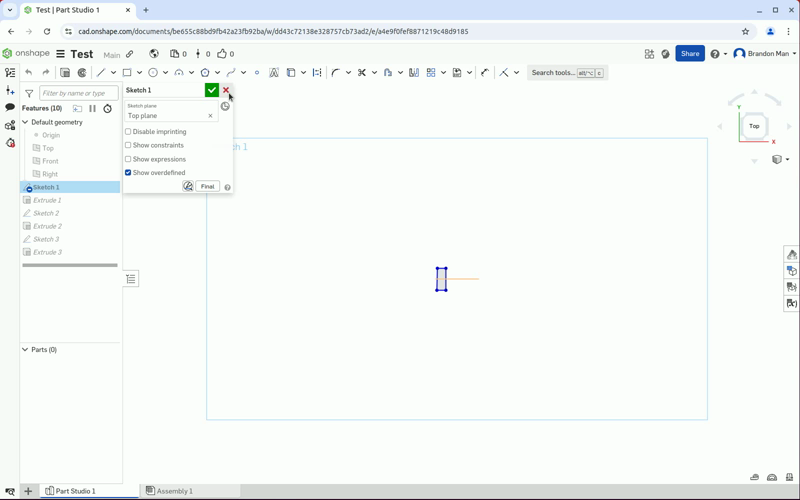
key(shift+s)
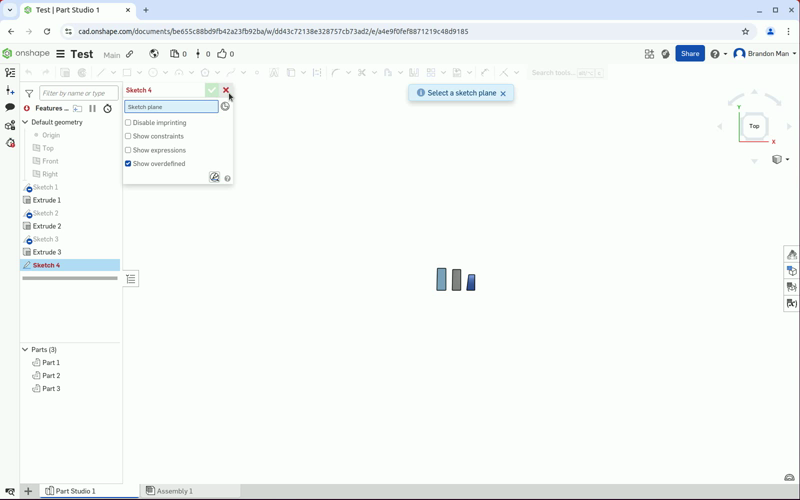
mouse_move(73, 150)
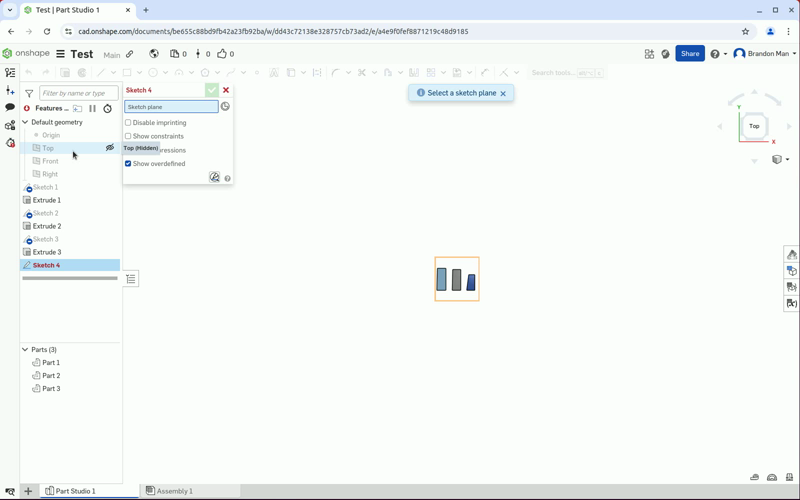
click(73, 150)
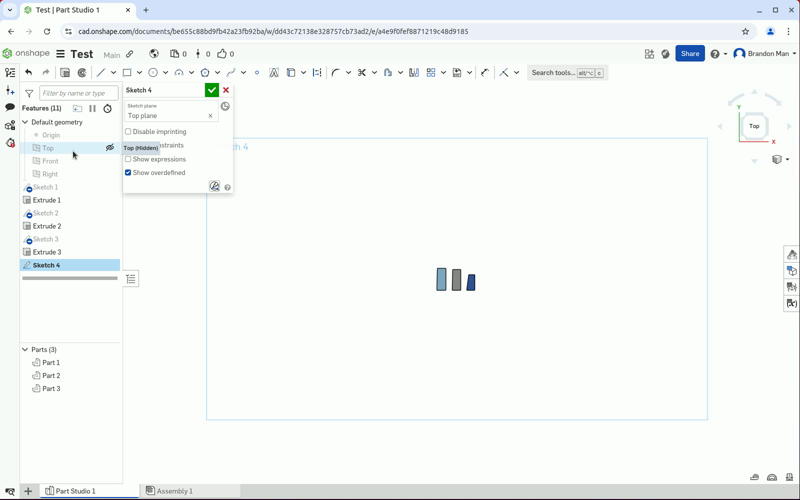
mouse_move(73, 352)
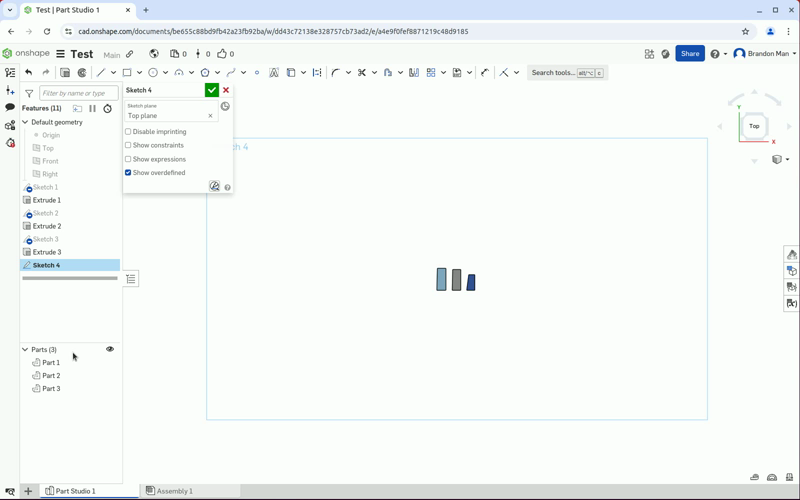
key(y)
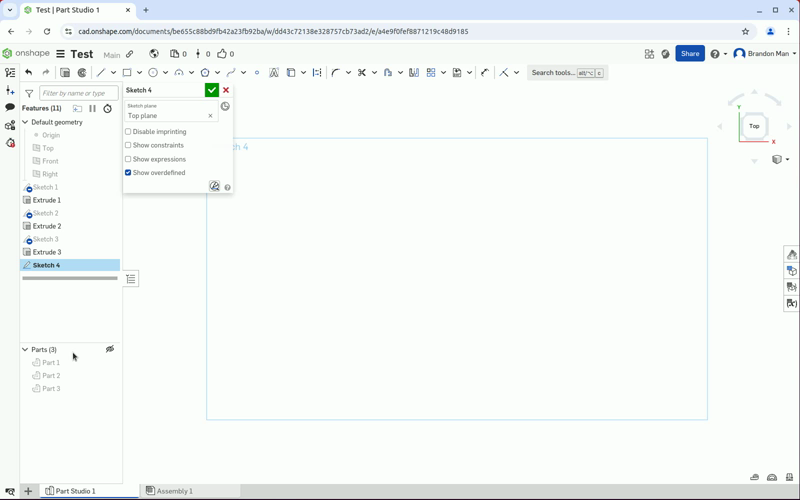
key(l)
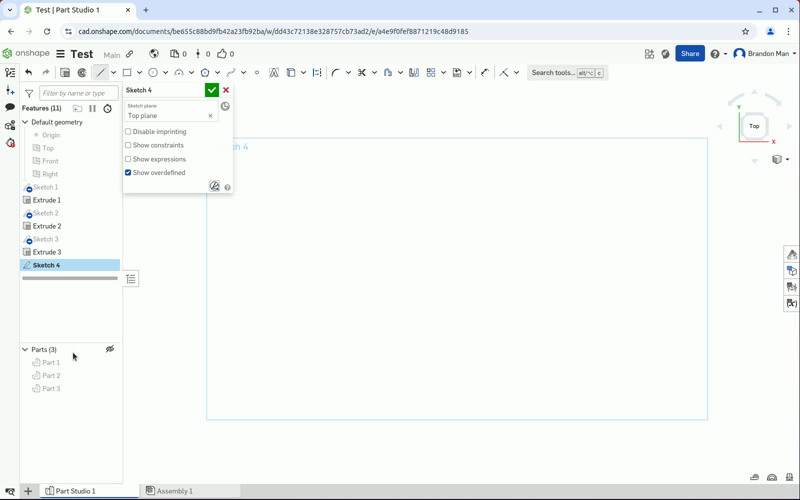
key_down(shift)
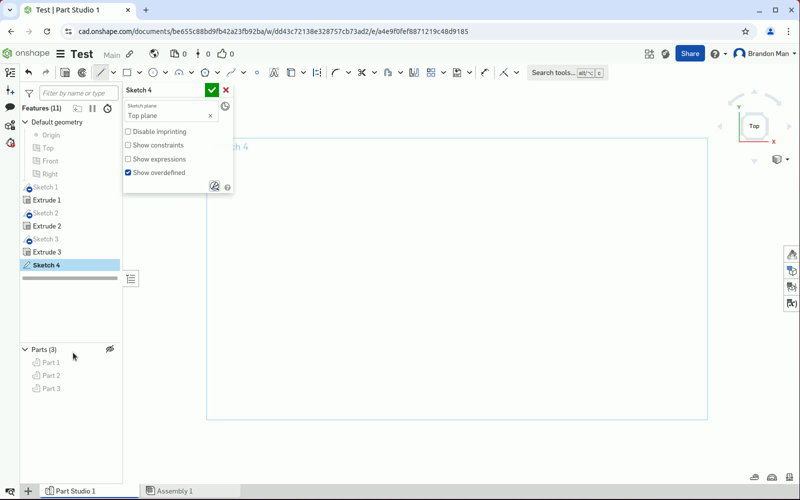
mouse_move(452, 290)
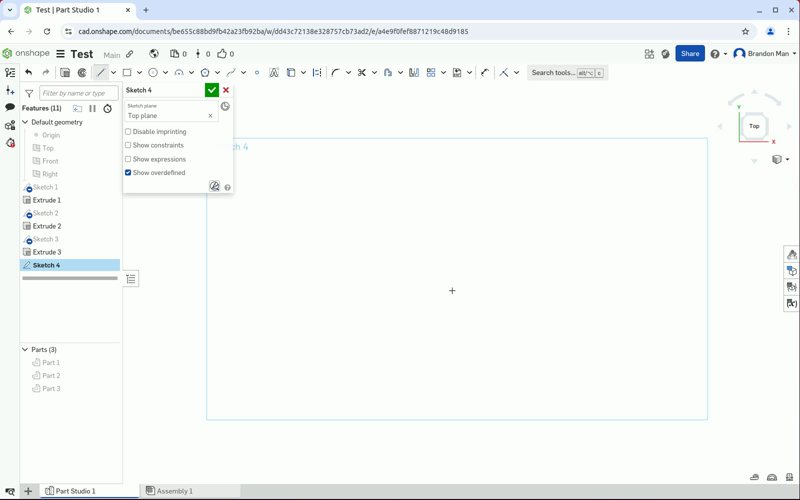
click(452, 290)
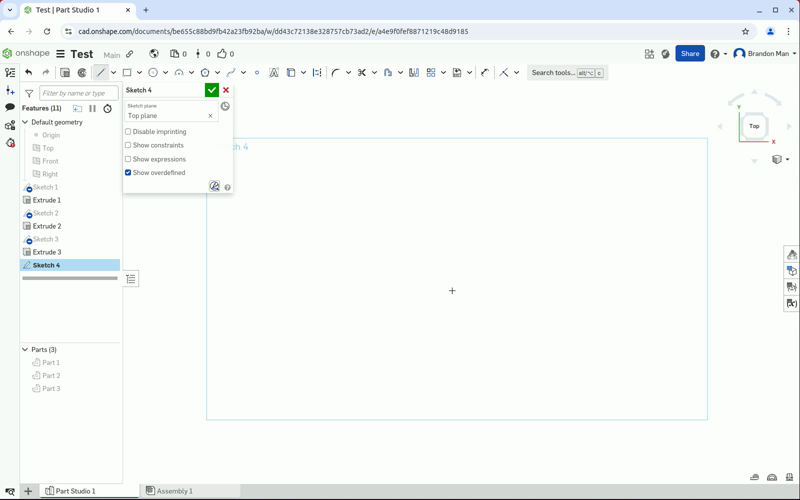
key_up(shift)
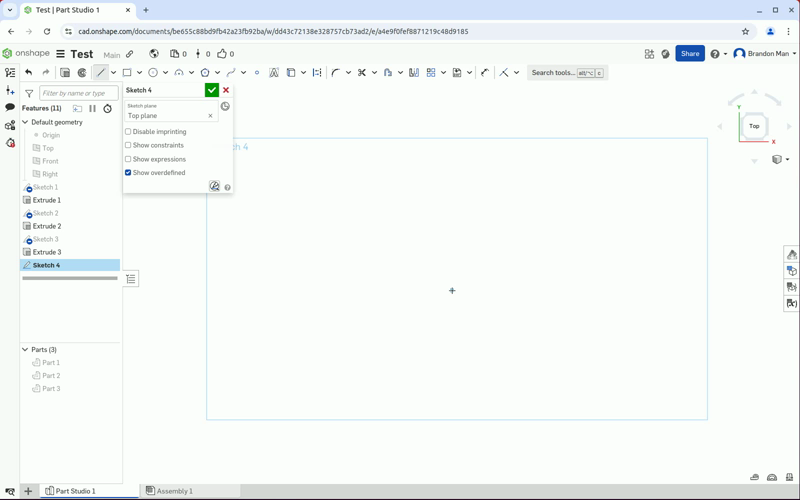
key_down(shift)
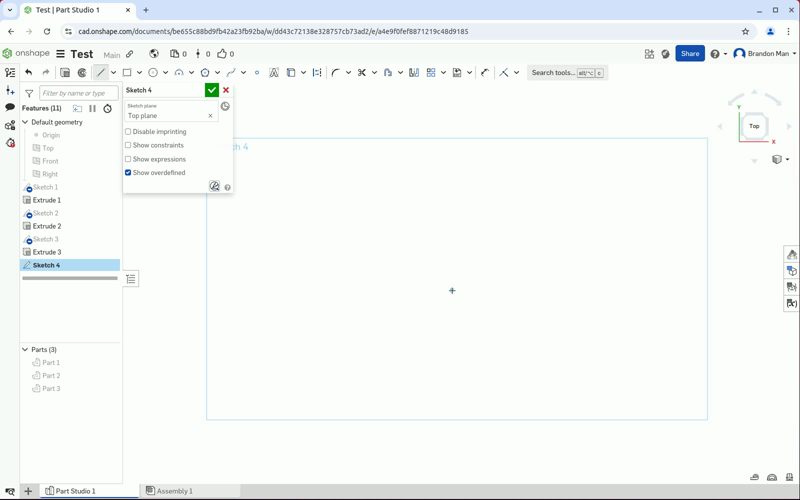
mouse_move(482, 290)
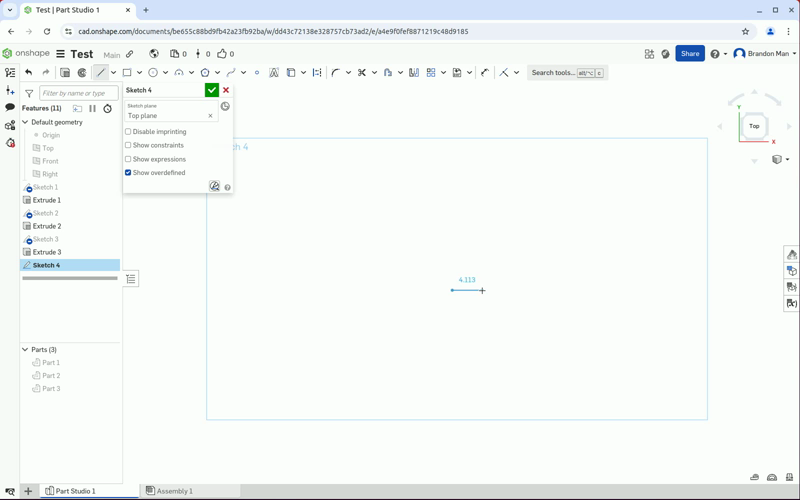
mouse_move(458, 290)
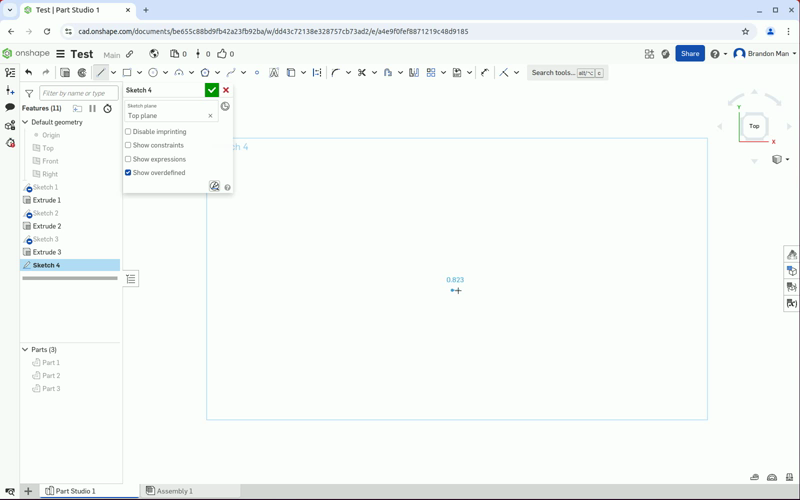
scroll(6)
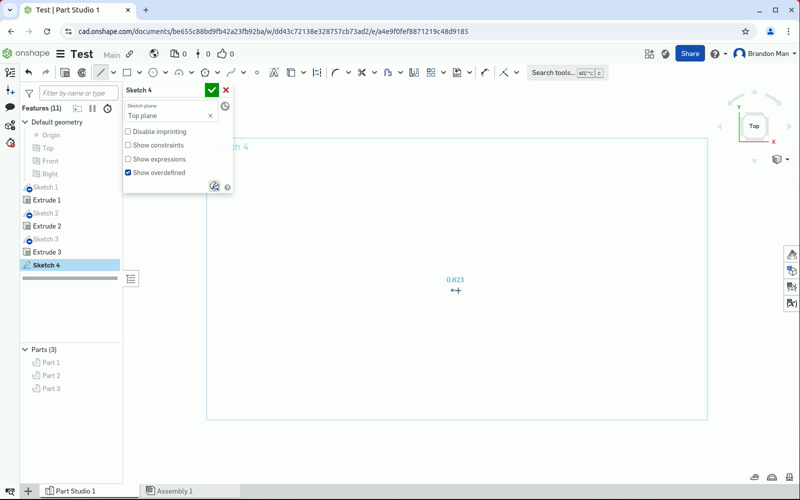
scroll(6)
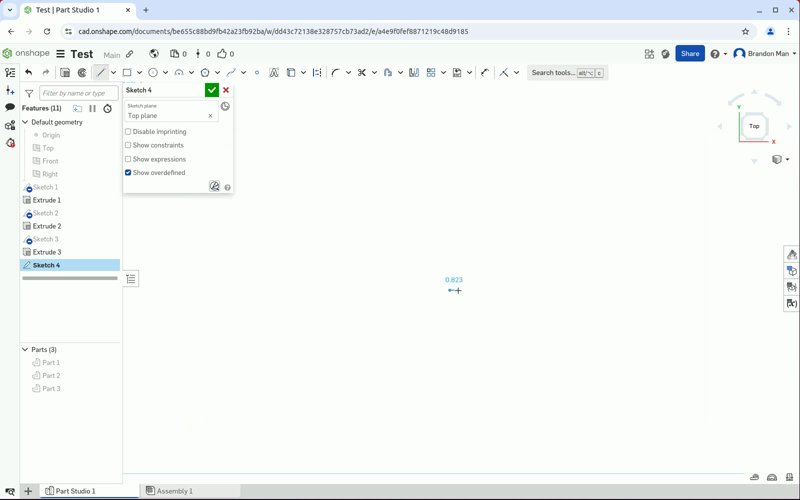
scroll(6)
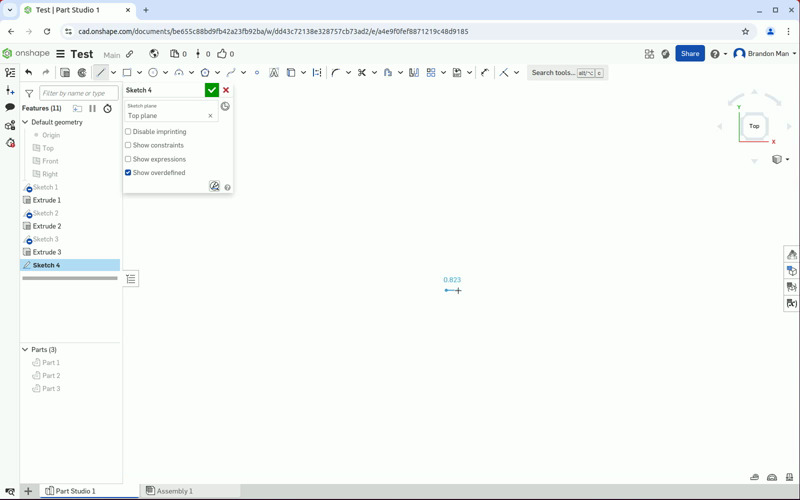
scroll(6)
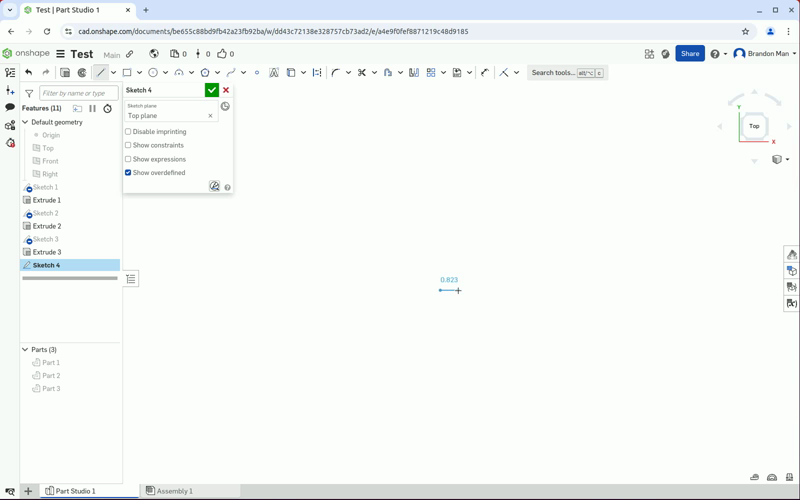
scroll(6)
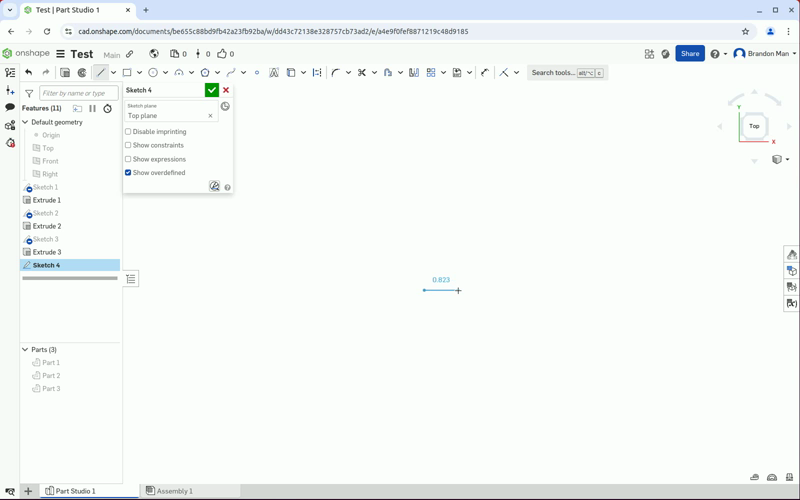
scroll(6)
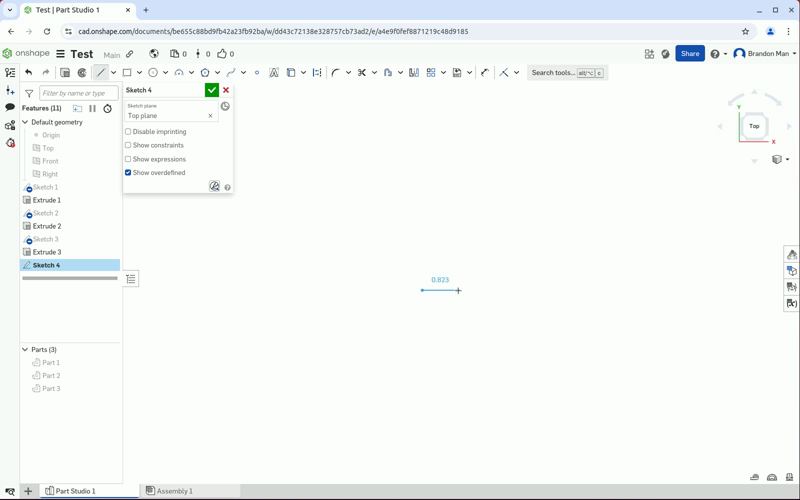
scroll(6)
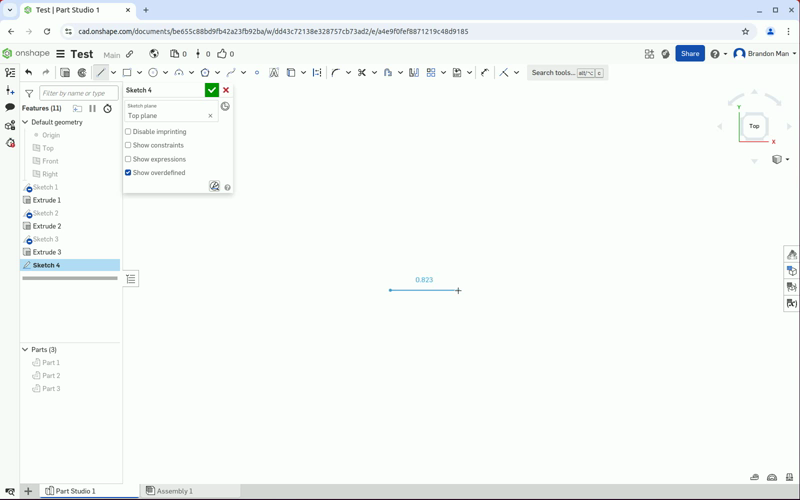
click(458, 290)
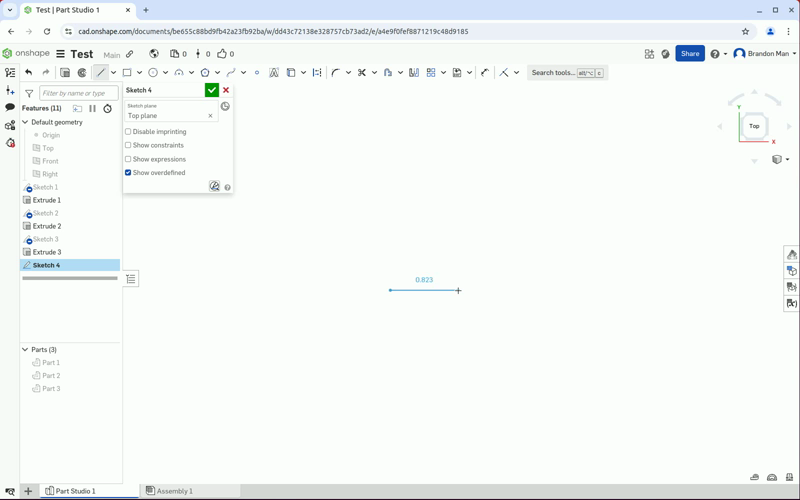
scroll(-6)
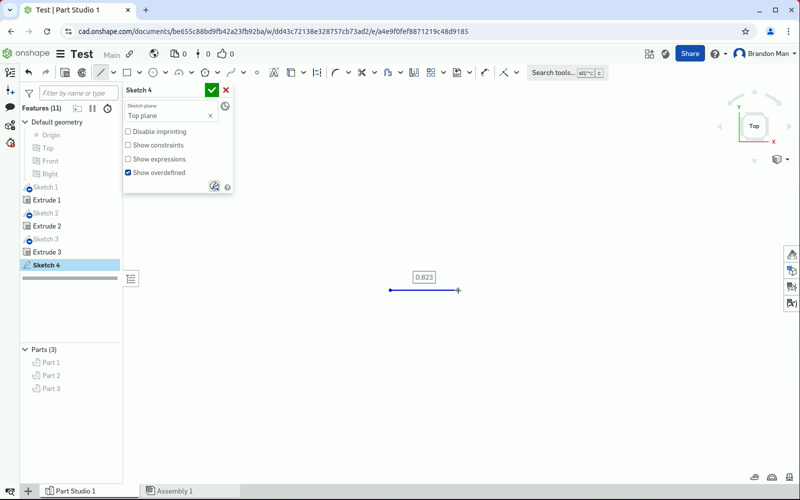
scroll(-6)
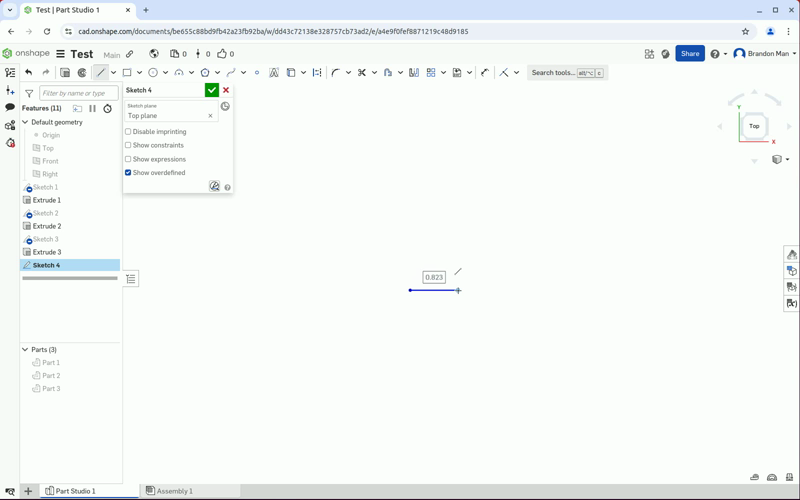
scroll(-6)
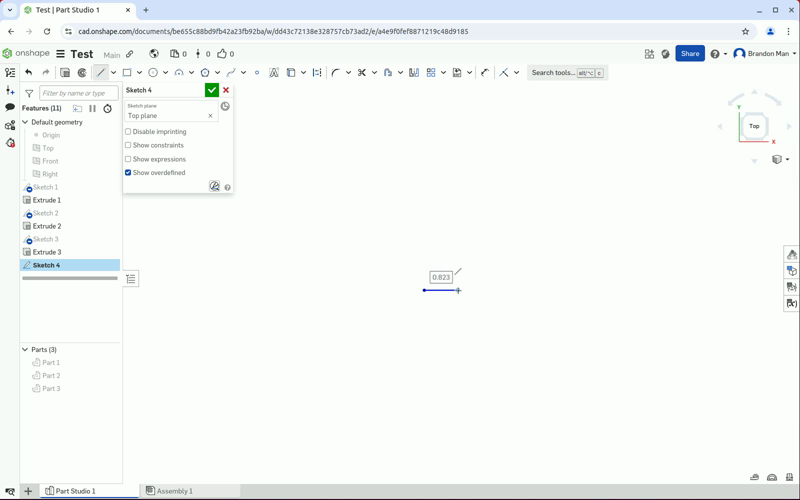
scroll(-6)
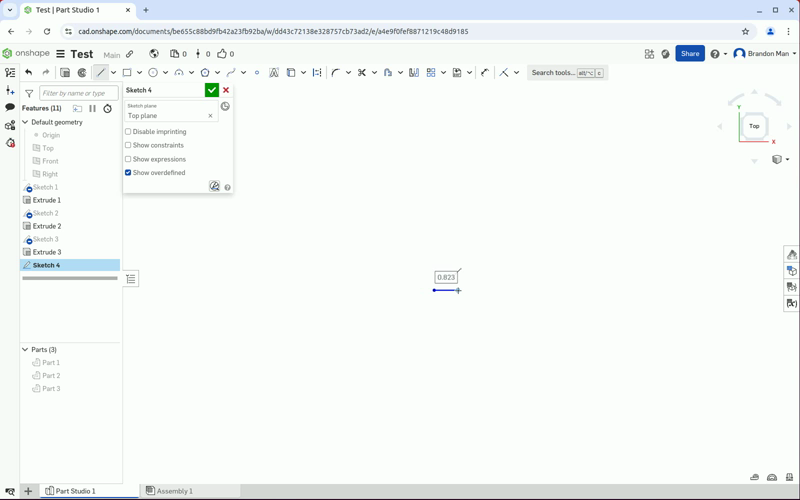
scroll(-6)
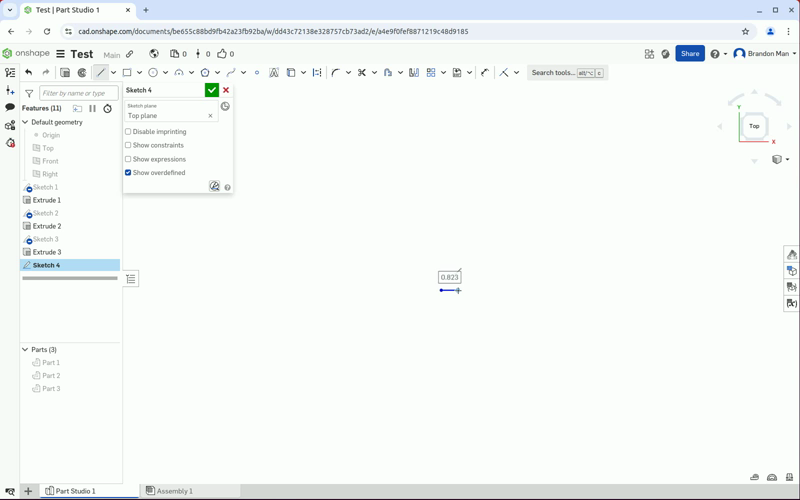
scroll(-6)
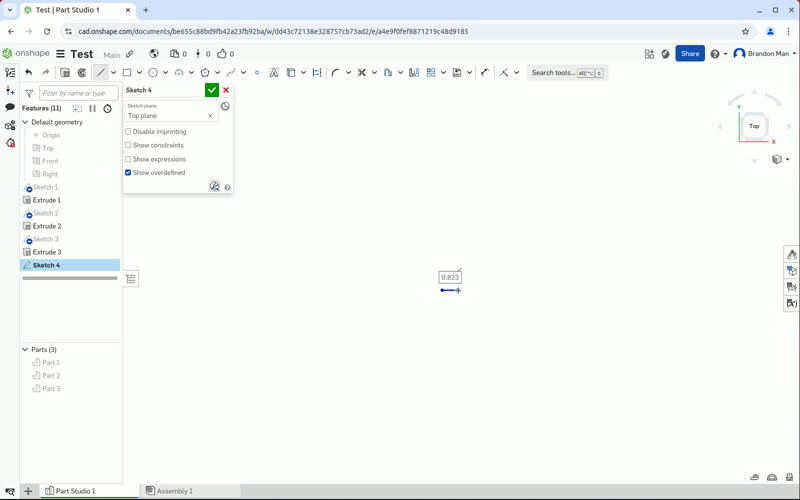
scroll(-6)
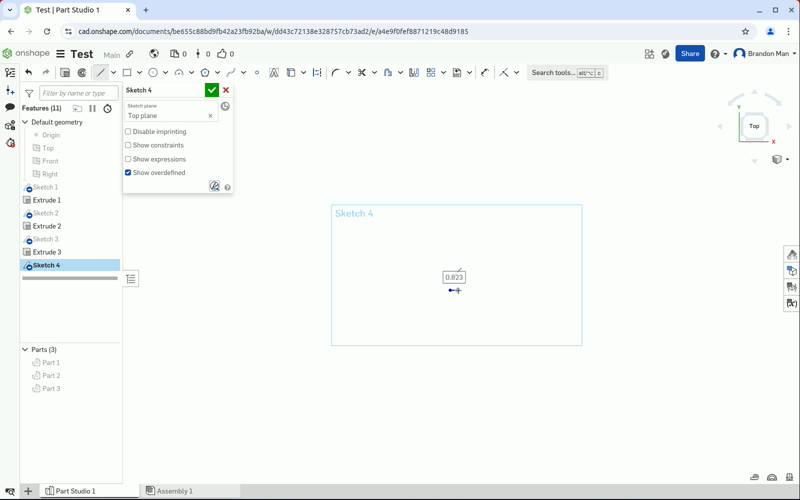
key_up(shift)
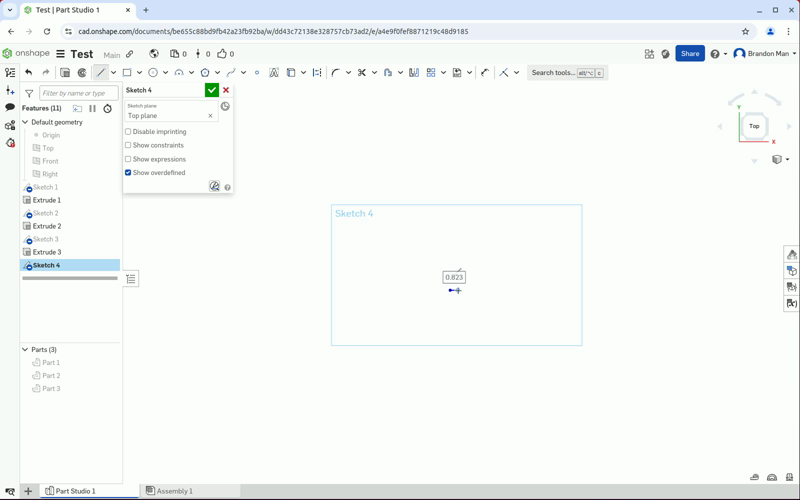
key_down(shift)
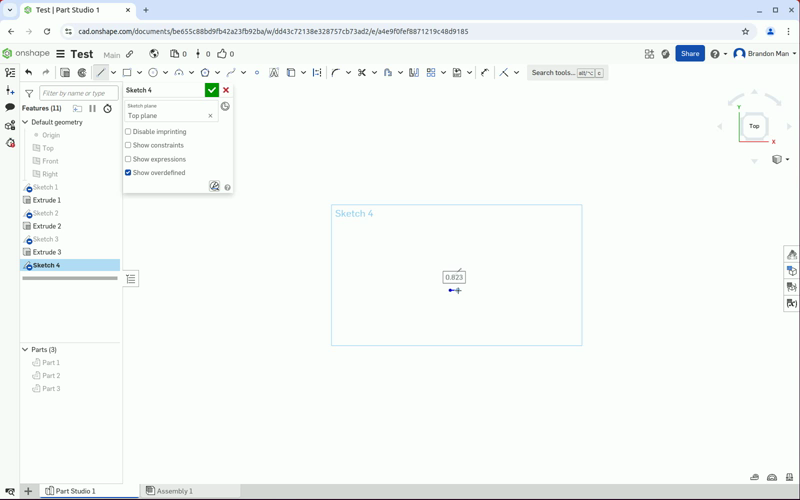
mouse_move(488, 290)
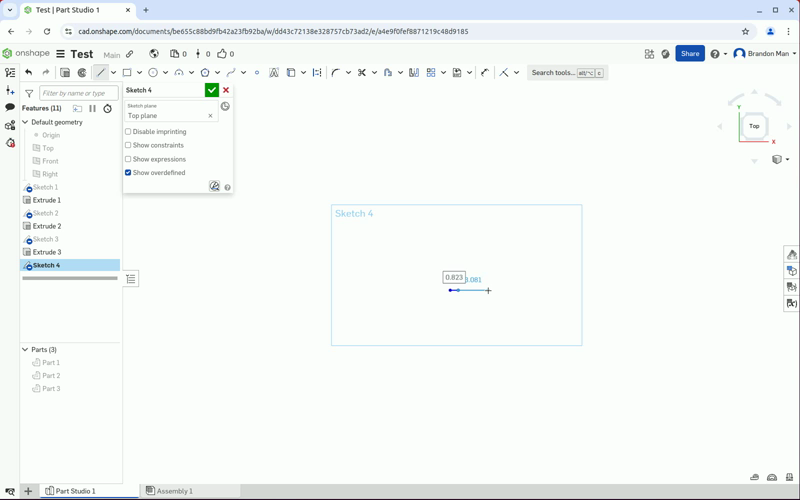
mouse_move(458, 274)
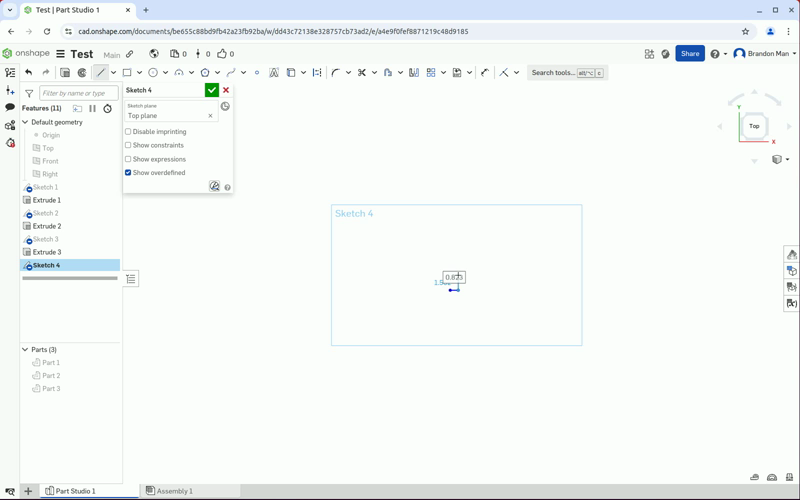
click(458, 274)
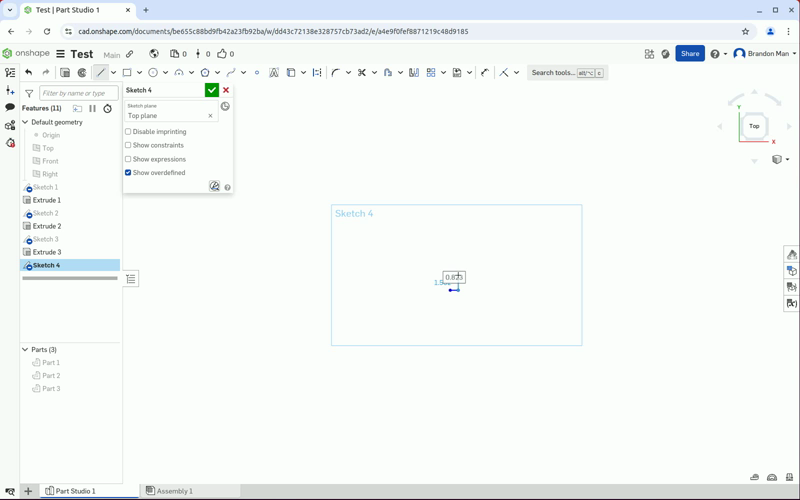
key_up(shift)
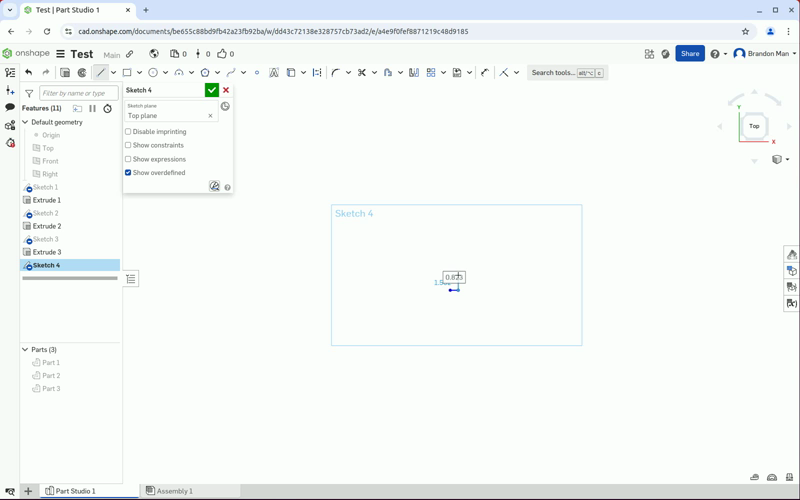
key_down(shift)
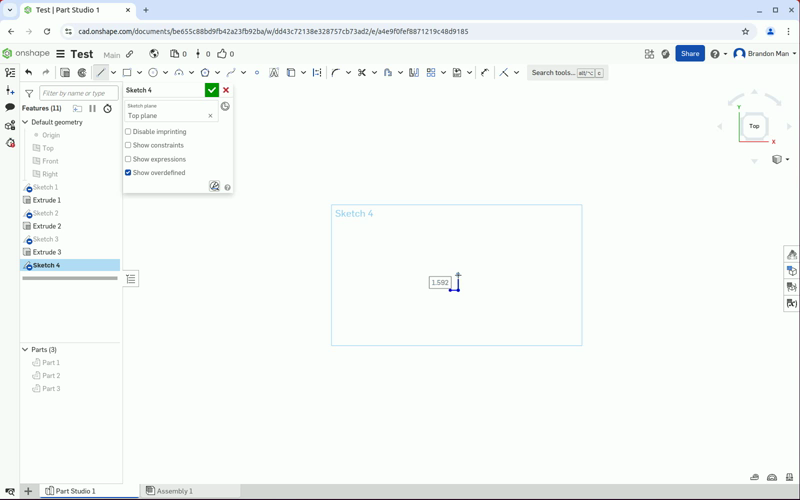
mouse_move(488, 274)
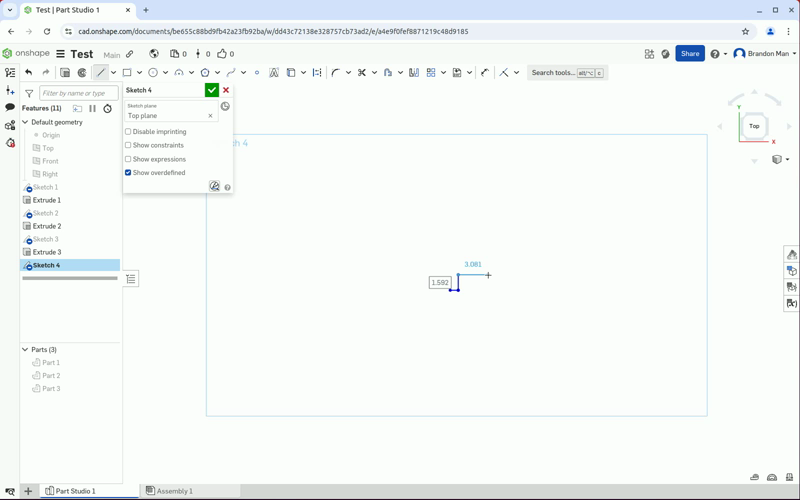
mouse_move(452, 274)
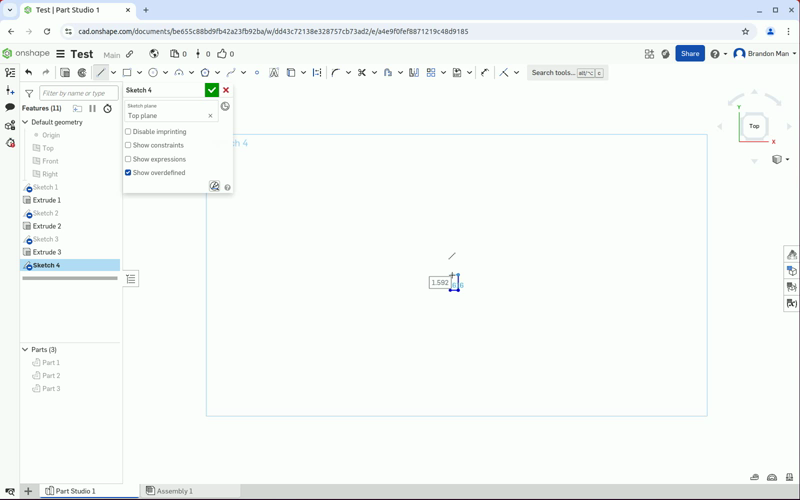
scroll(6)
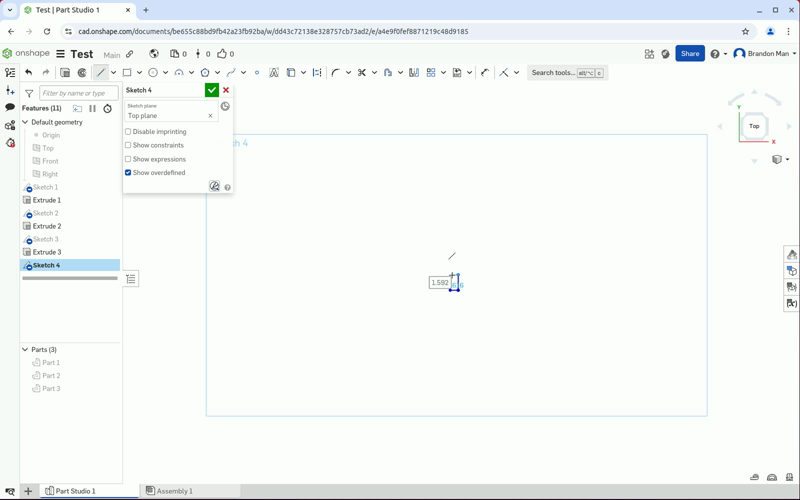
scroll(6)
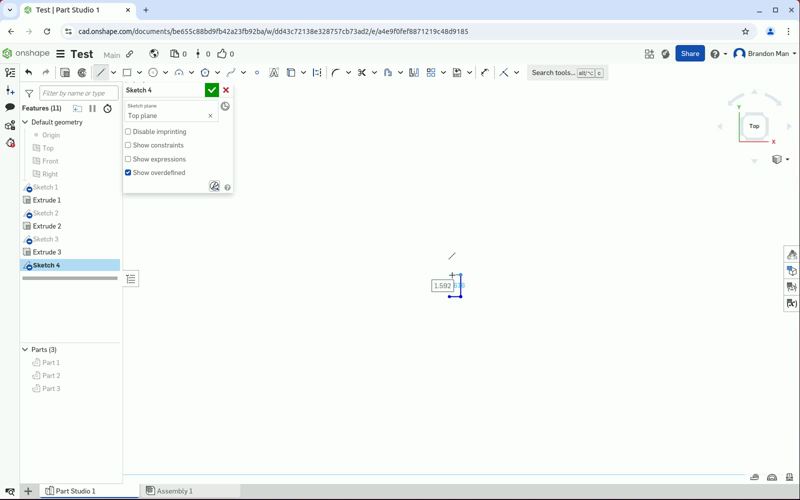
scroll(6)
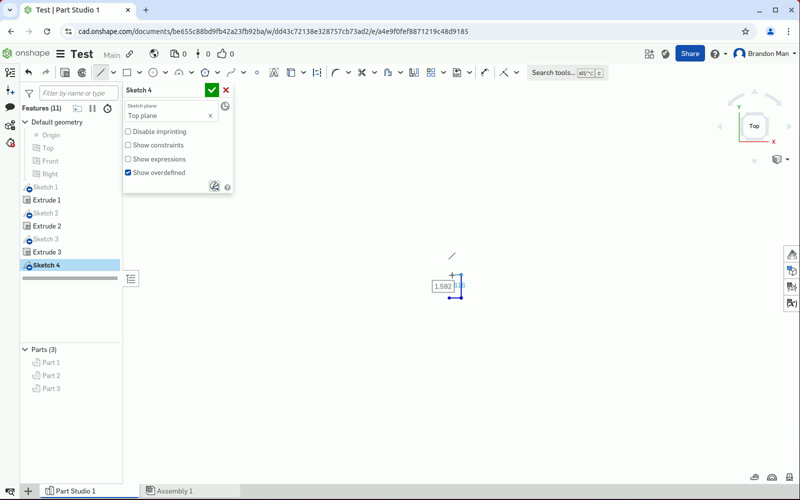
scroll(6)
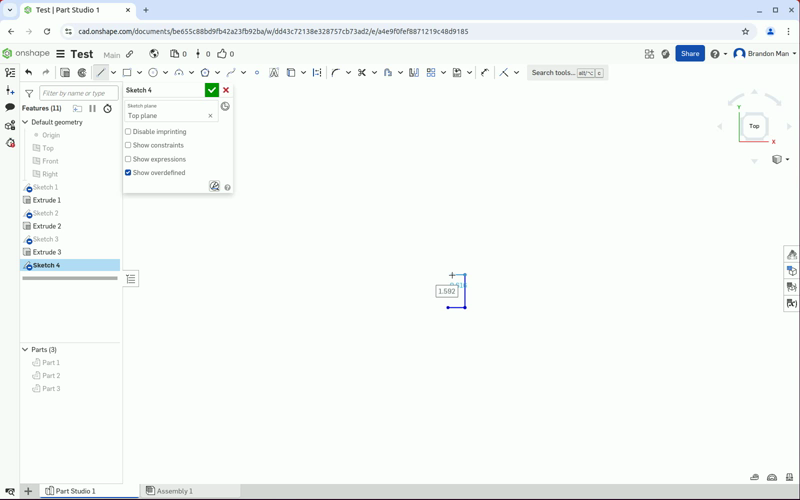
scroll(6)
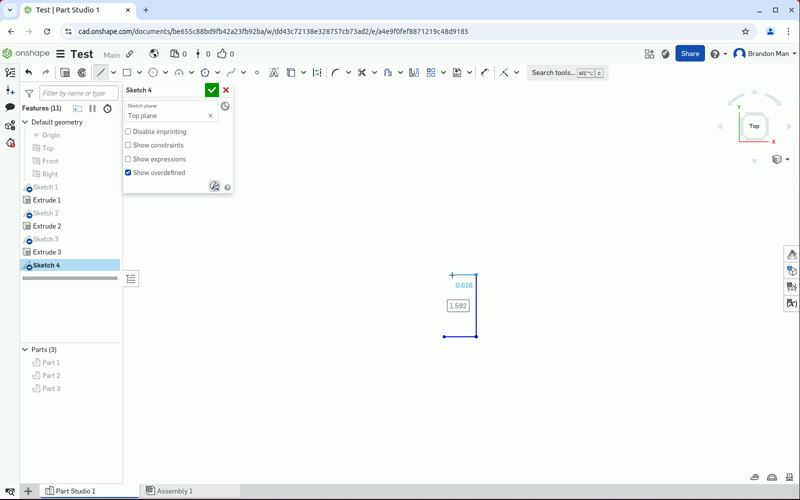
scroll(6)
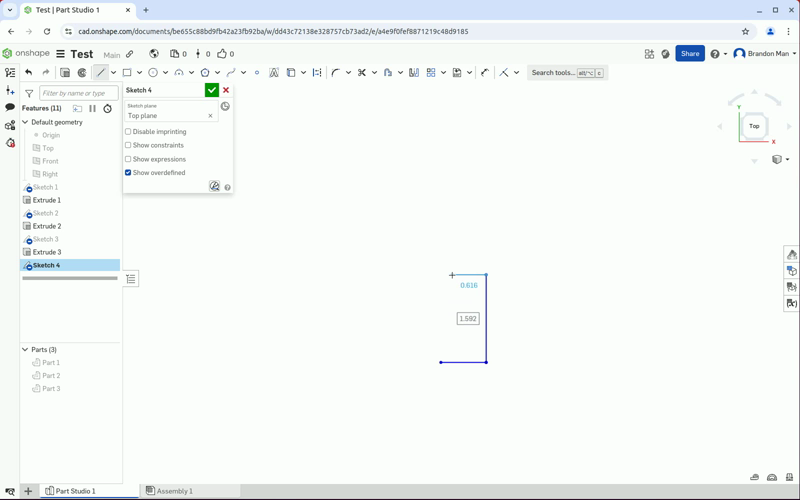
scroll(6)
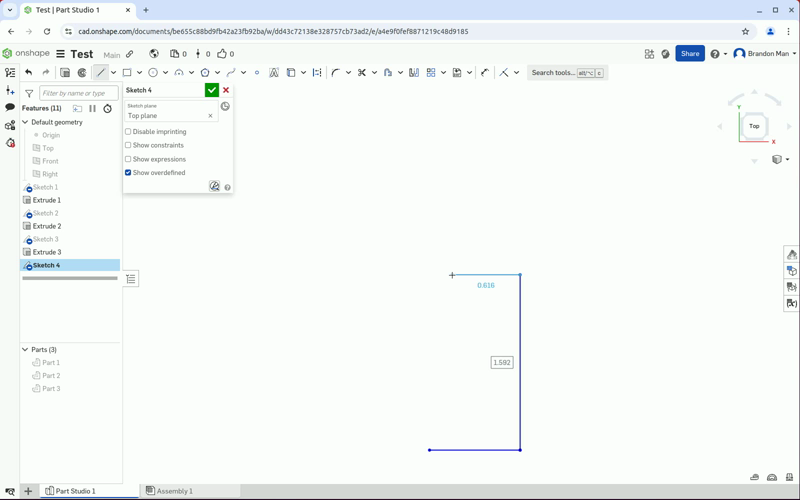
click(452, 274)
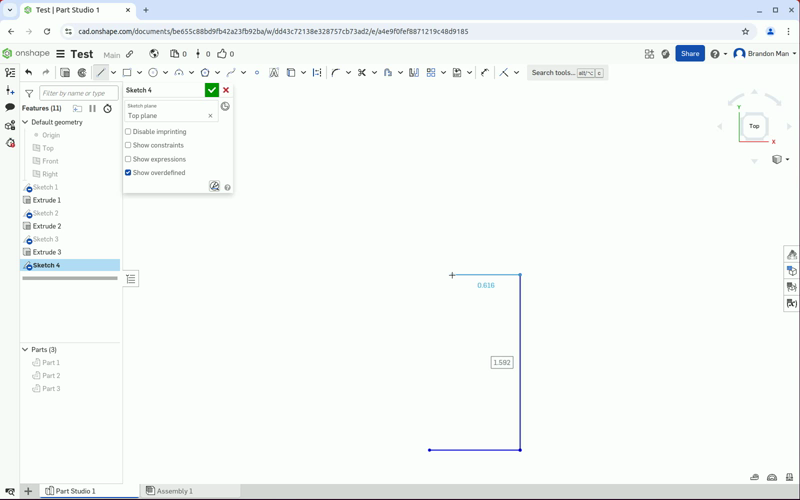
scroll(-6)
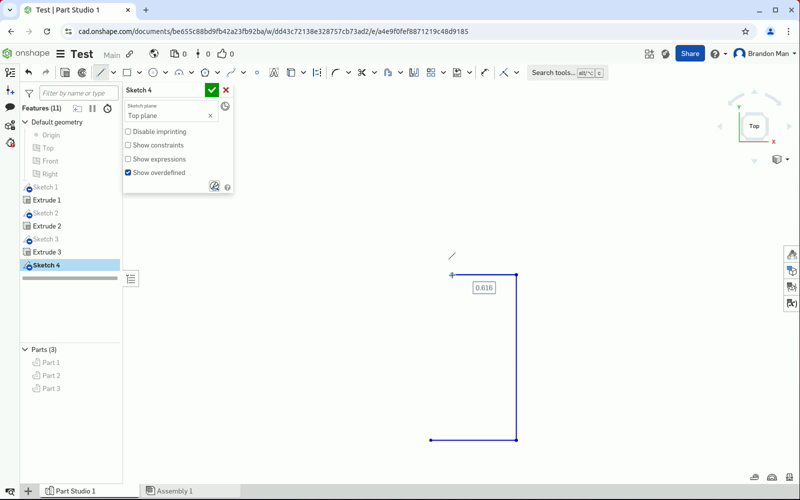
scroll(-6)
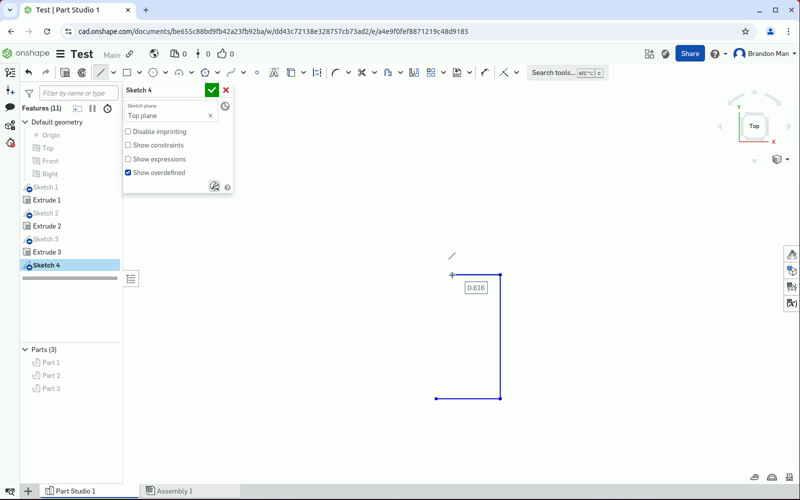
scroll(-6)
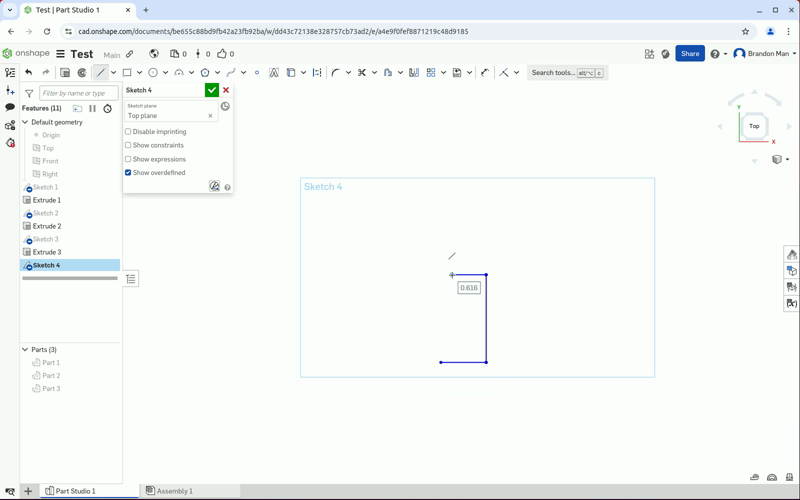
scroll(-6)
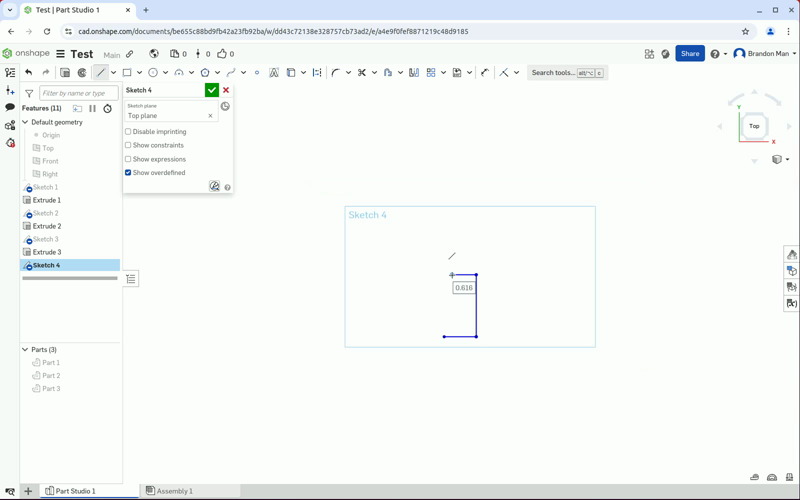
scroll(-6)
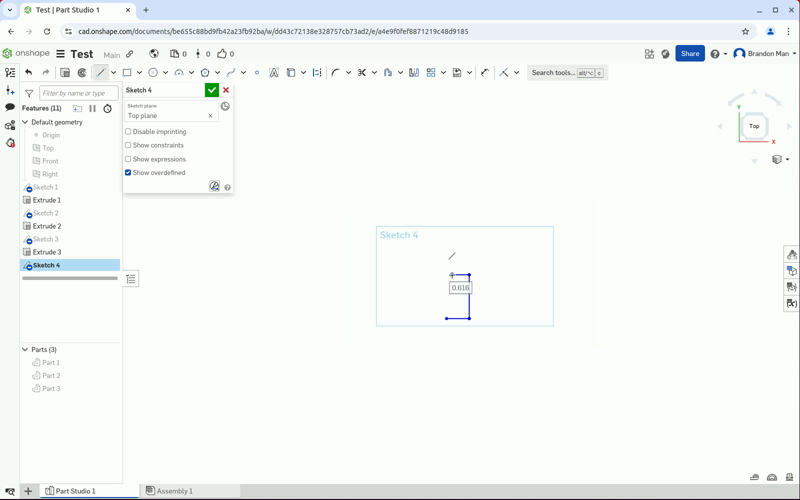
scroll(-6)
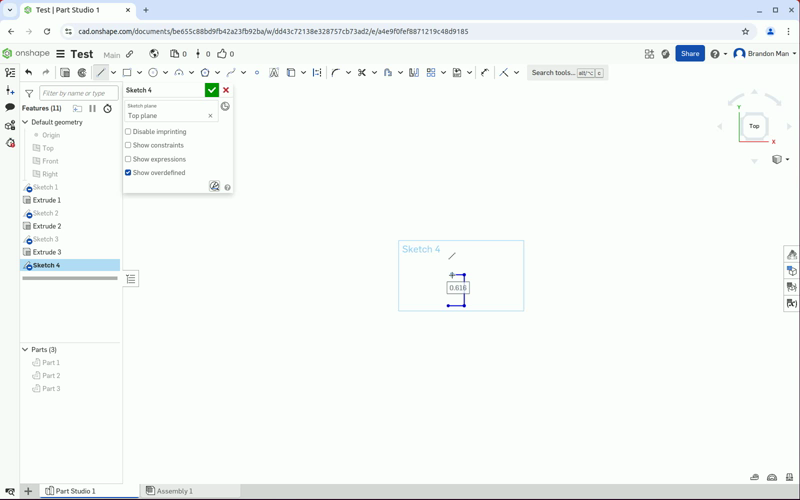
scroll(-6)
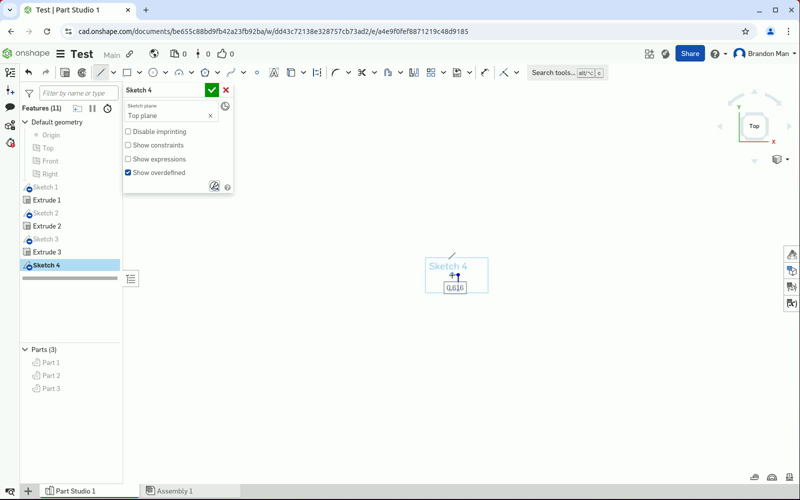
key_up(shift)
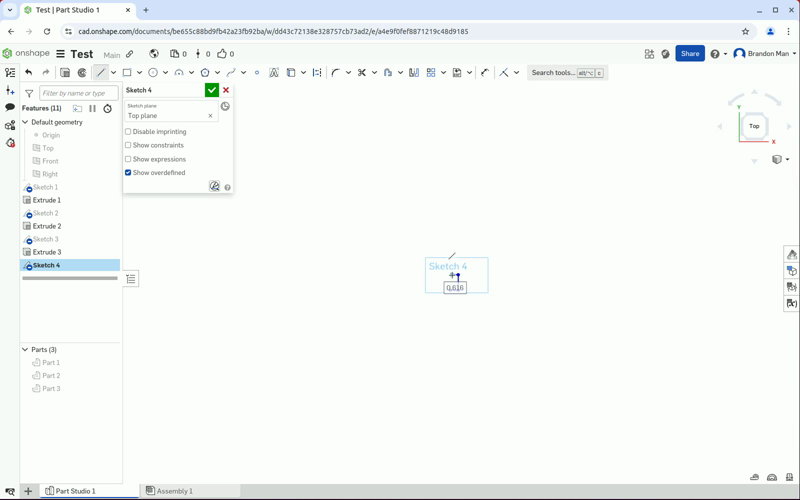
mouse_move(482, 274)
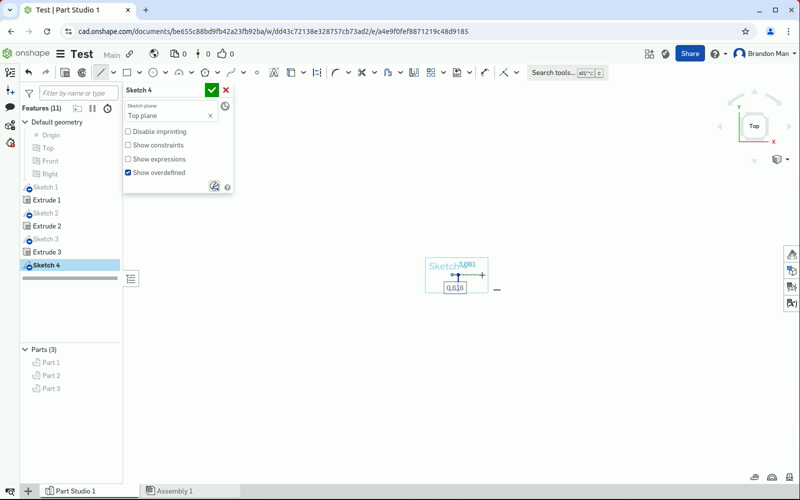
key_down(shift)
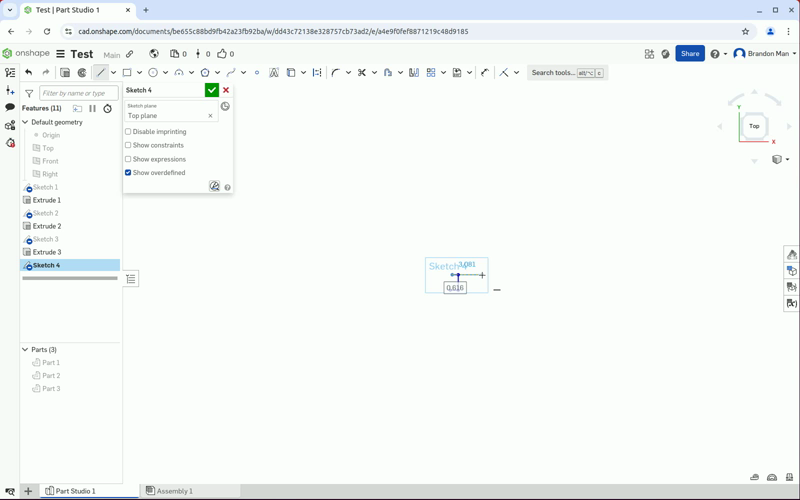
mouse_move(452, 290)
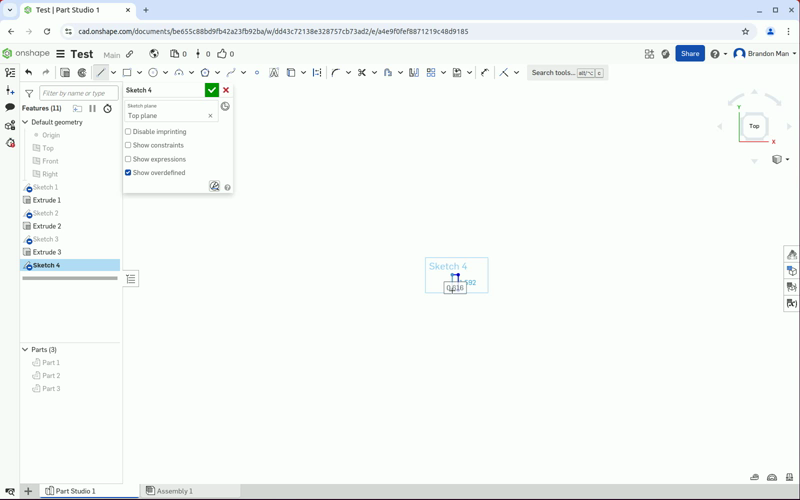
key_up(shift)
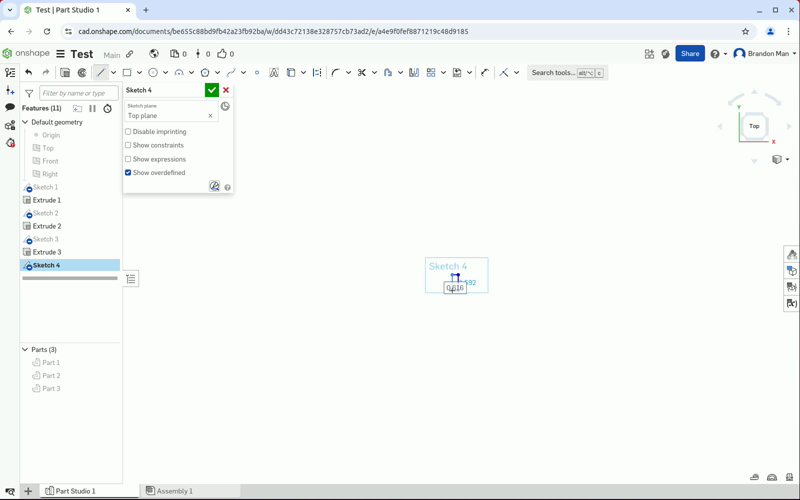
click(452, 290)
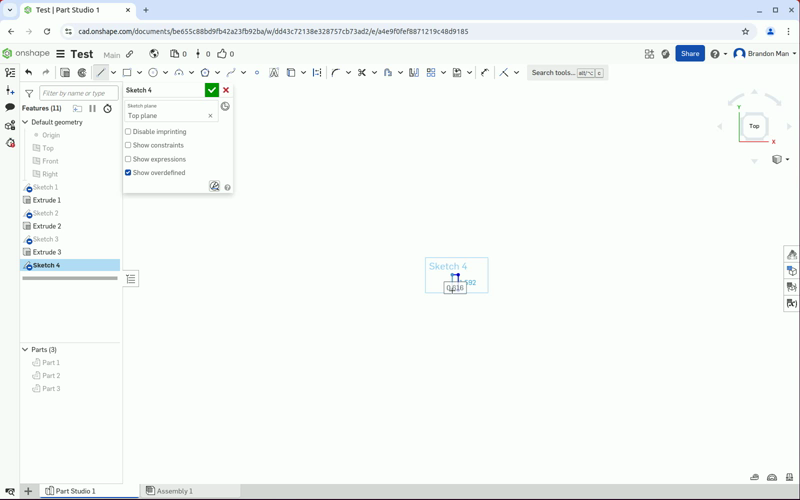
key(esc)
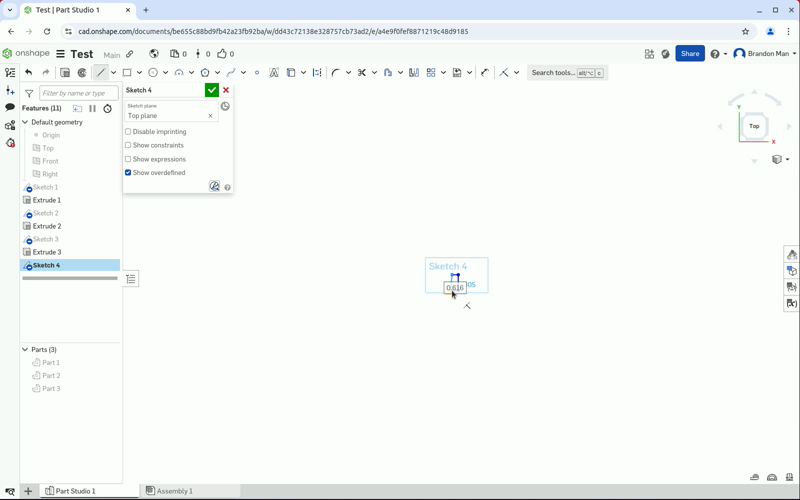
mouse_move(455, 287)
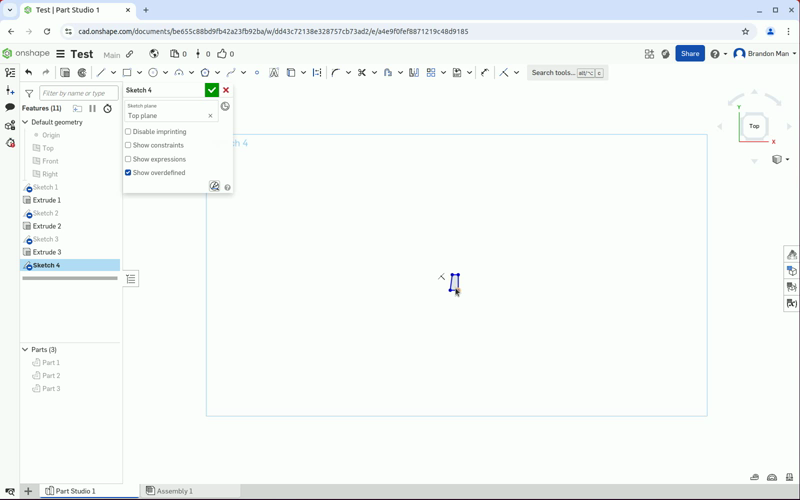
scroll(6)
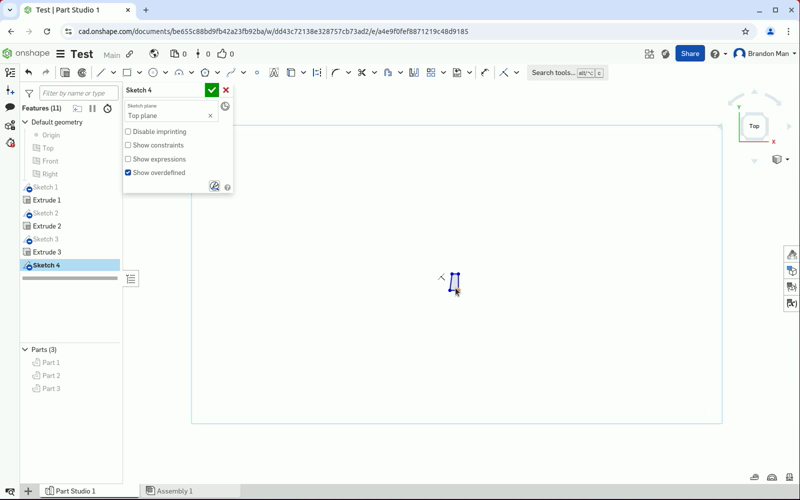
scroll(6)
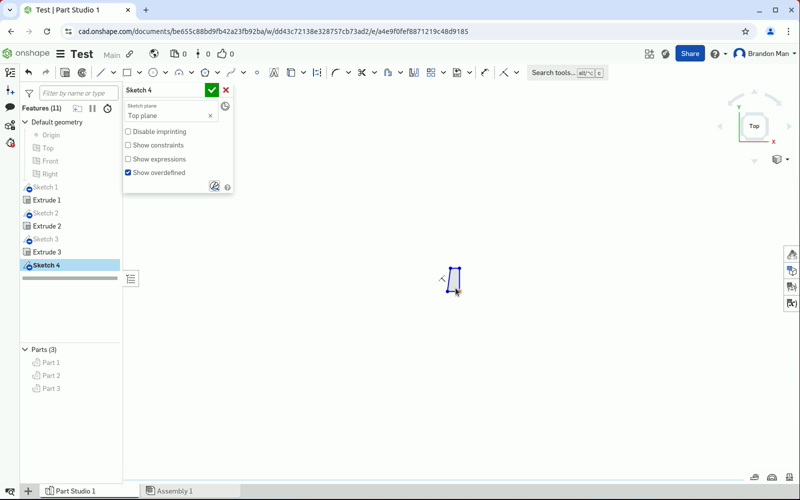
scroll(6)
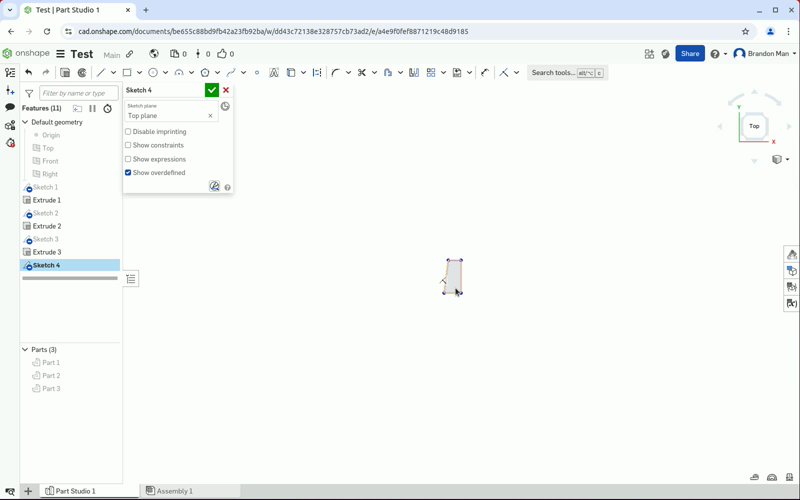
scroll(6)
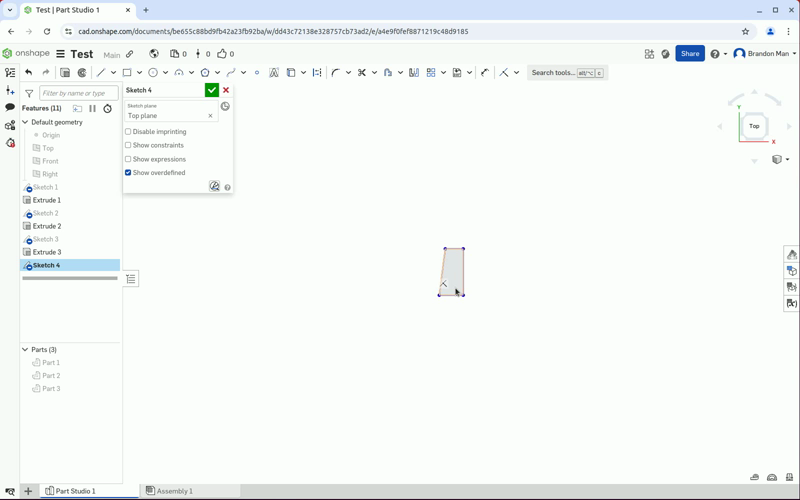
scroll(6)
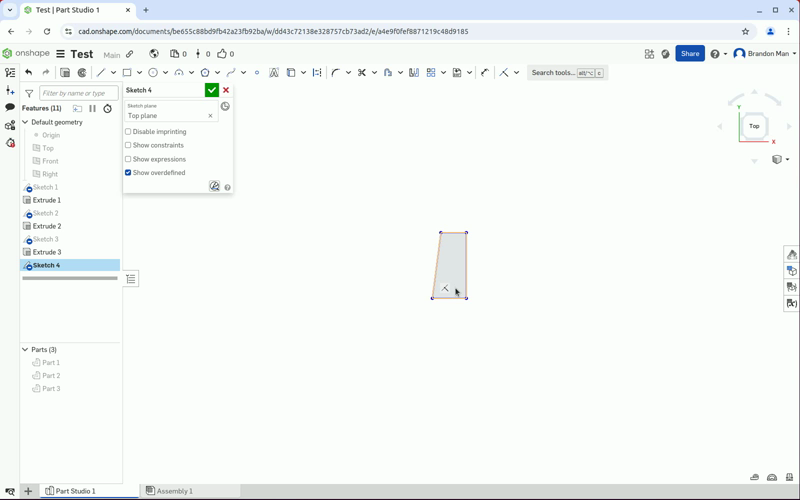
scroll(6)
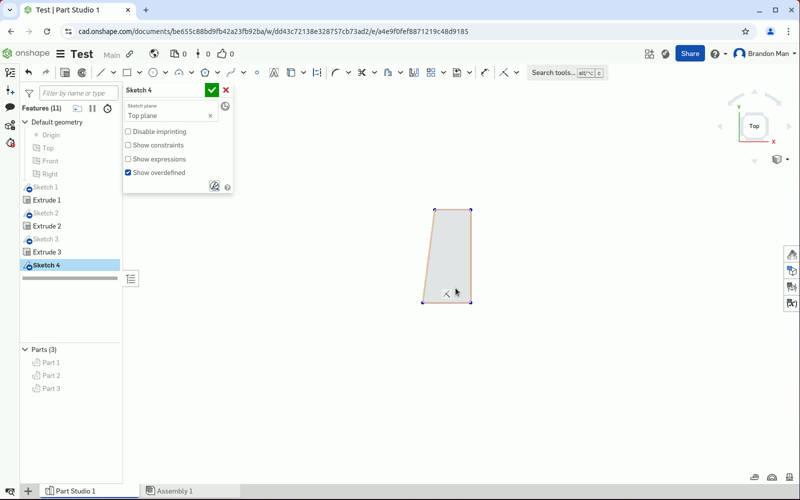
scroll(6)
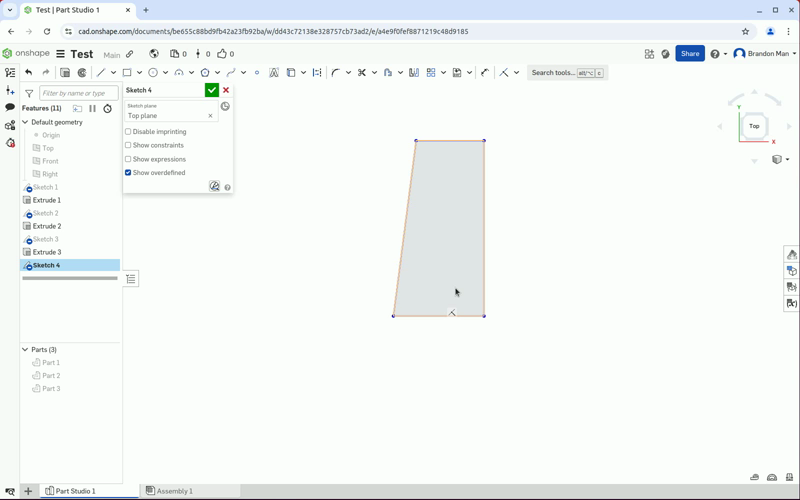
click(455, 287)
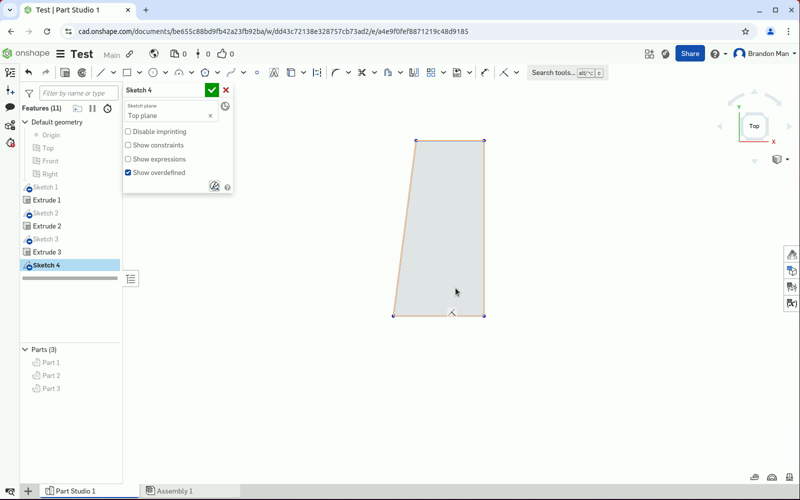
scroll(-6)
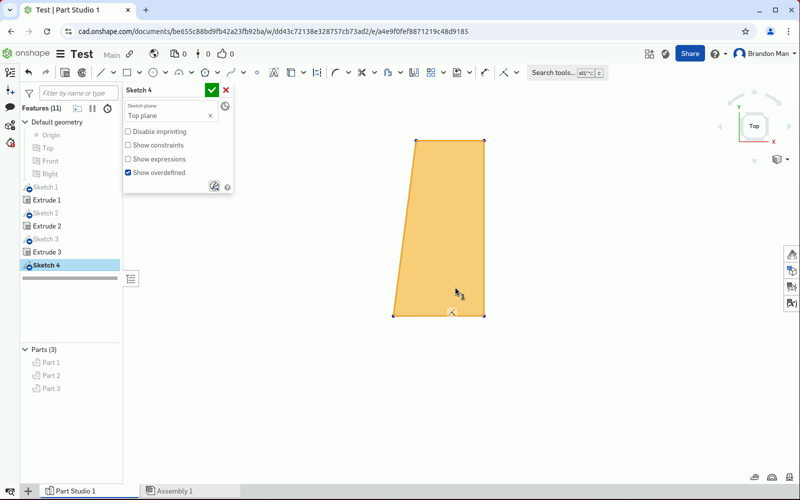
scroll(-6)
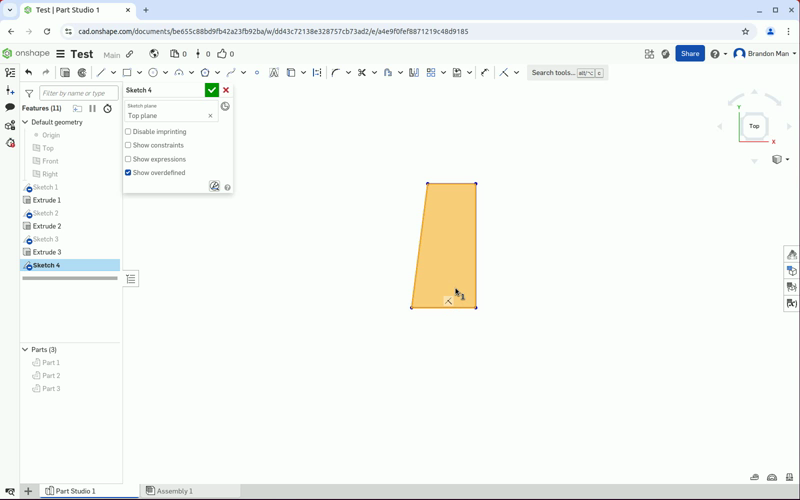
scroll(-6)
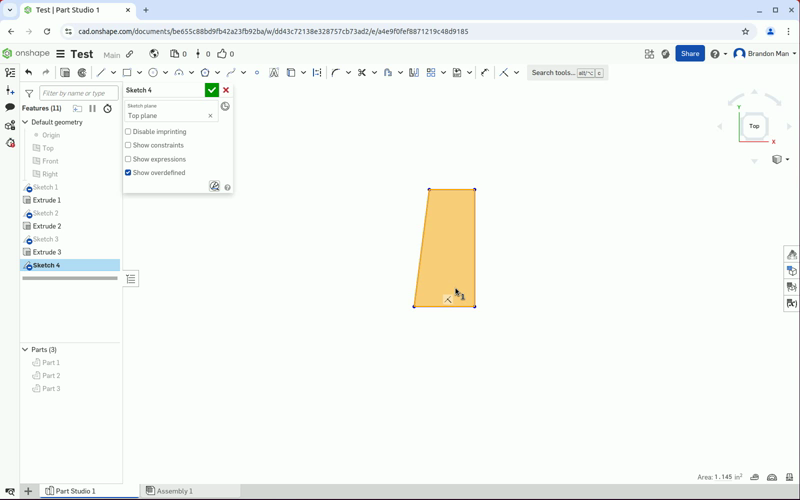
scroll(-6)
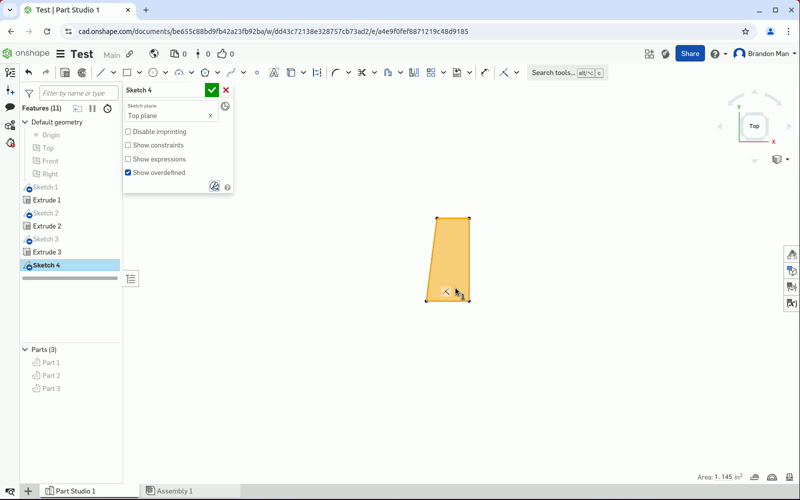
scroll(-6)
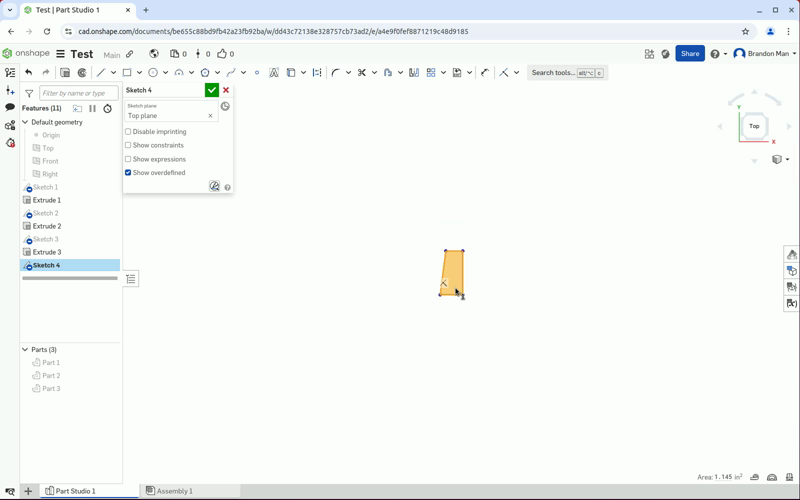
scroll(-6)
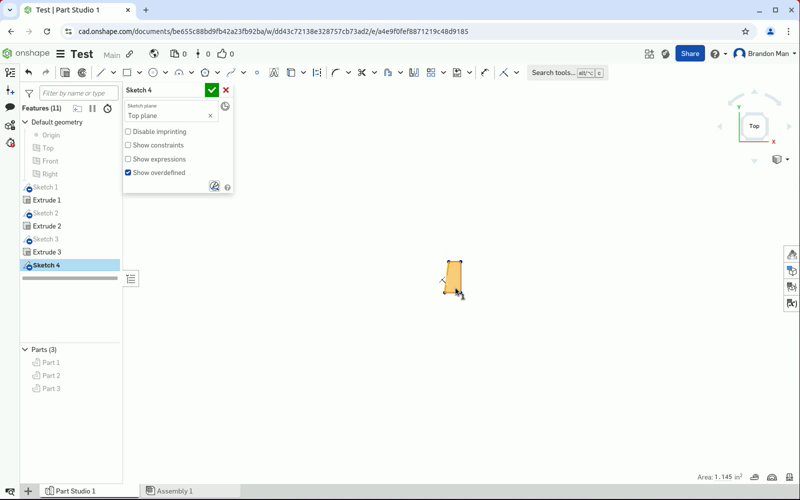
scroll(-6)
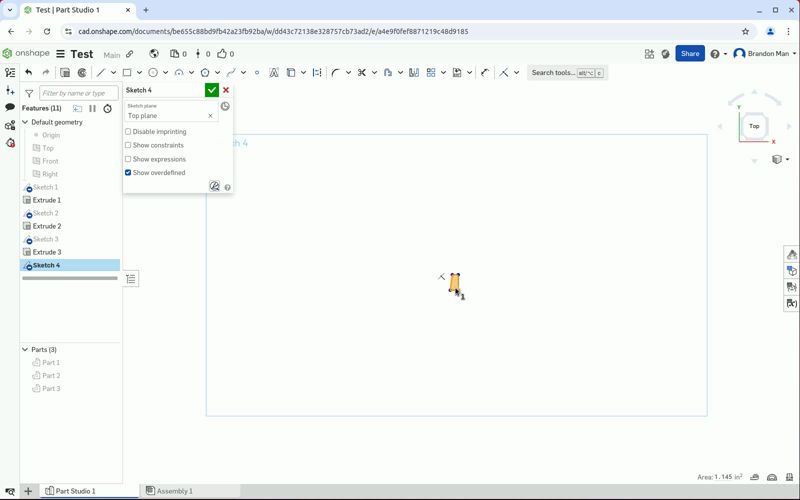
mouse_move(73, 352)
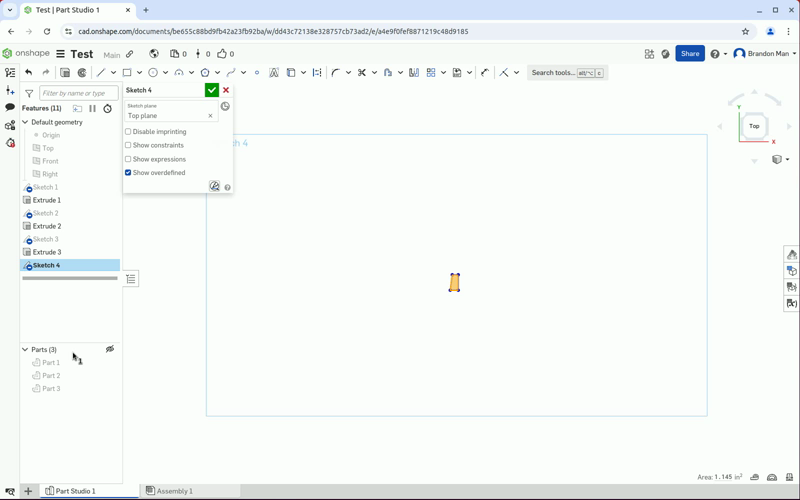
key(shift+y)
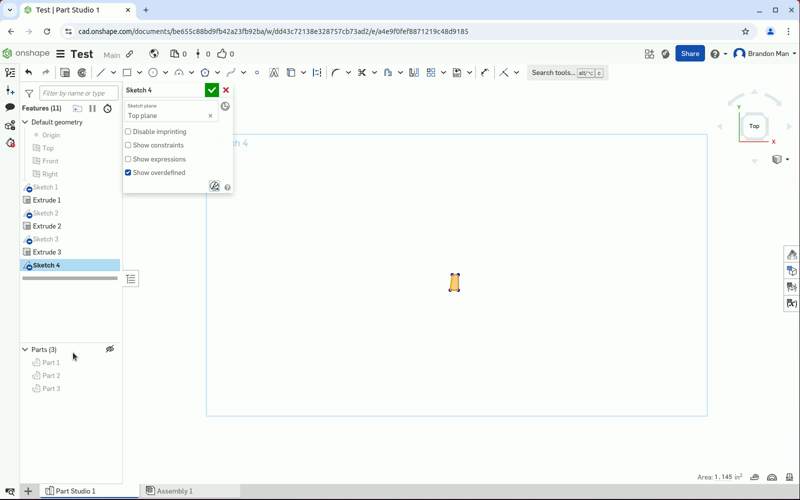
key(shift+e)
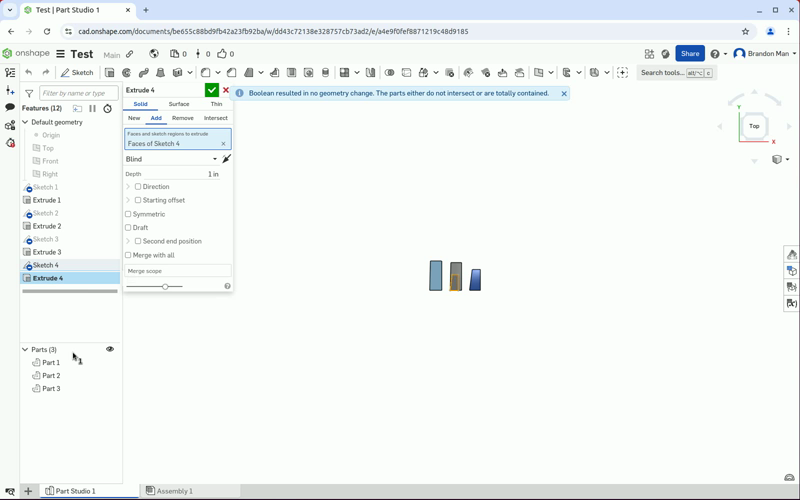
mouse_move(143, 106)
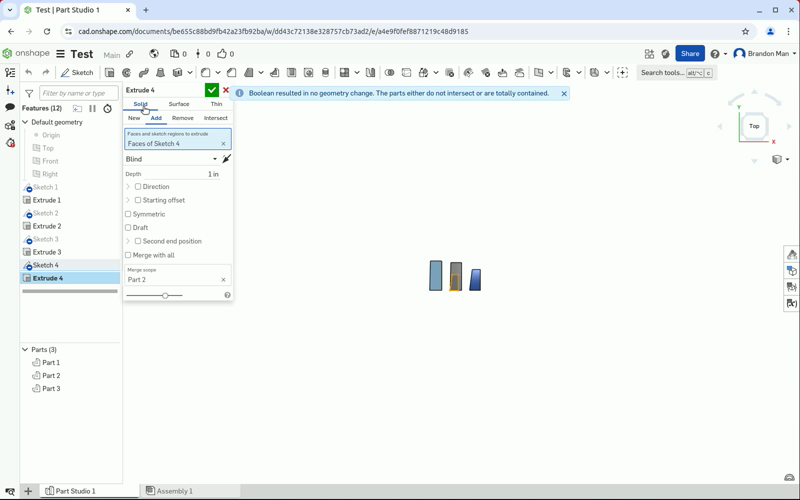
click(143, 106)
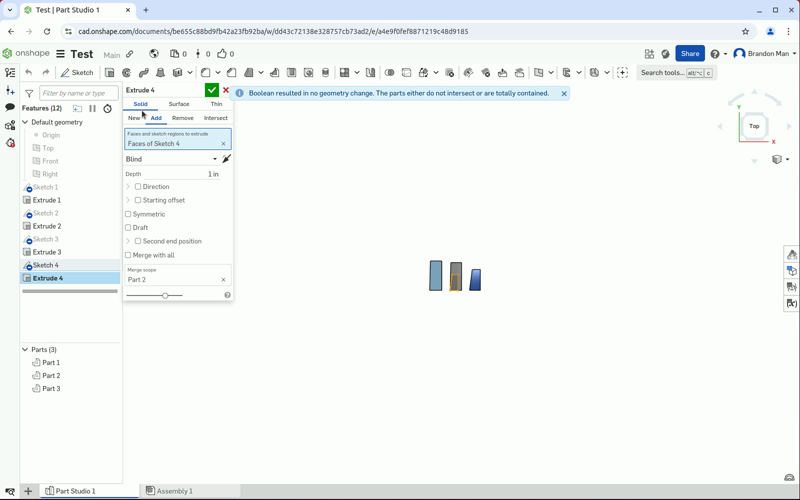
mouse_move(137, 120)
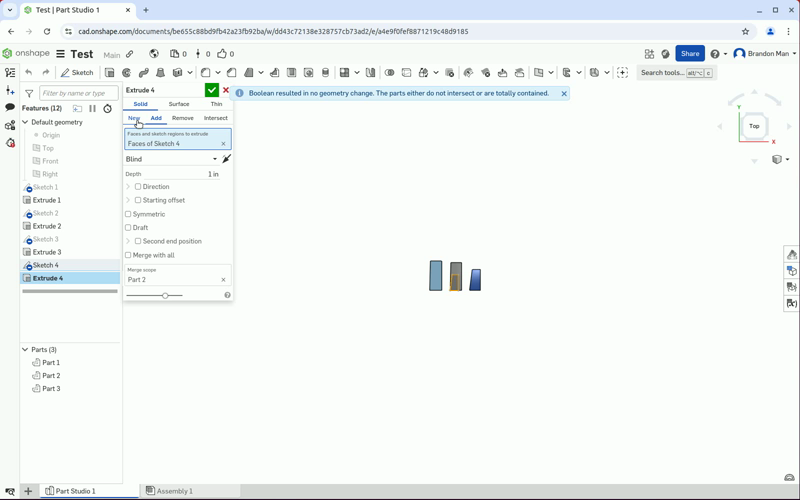
click(137, 120)
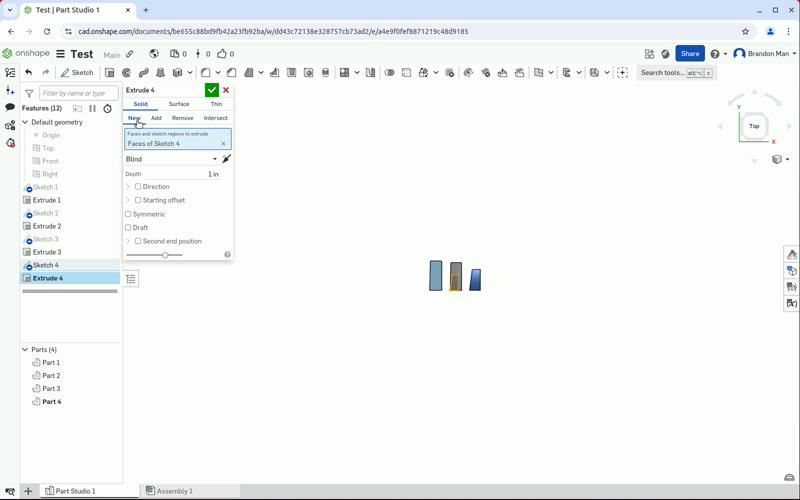
key(tab, 4)
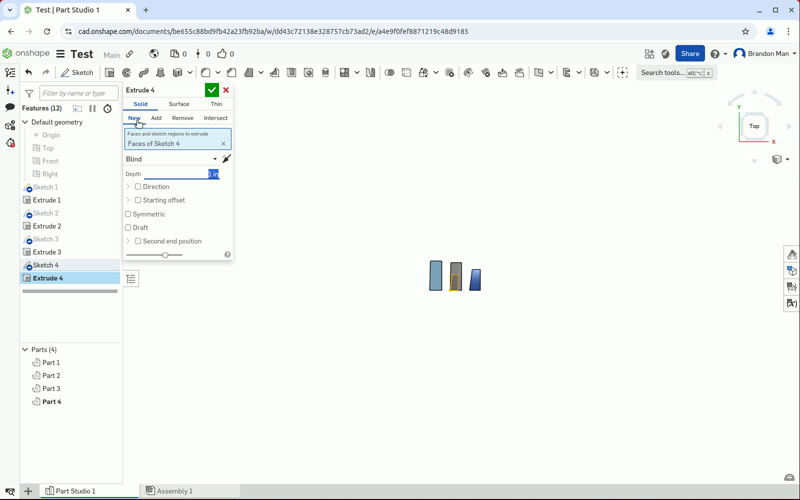
text(2.889)
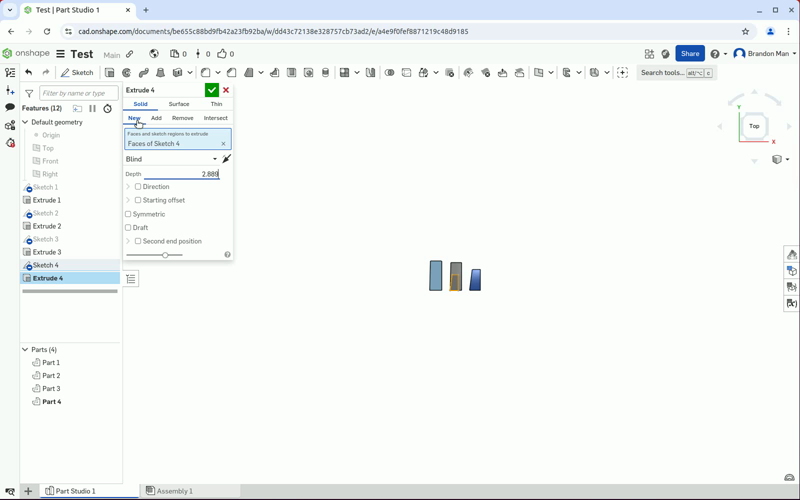
key(enter)
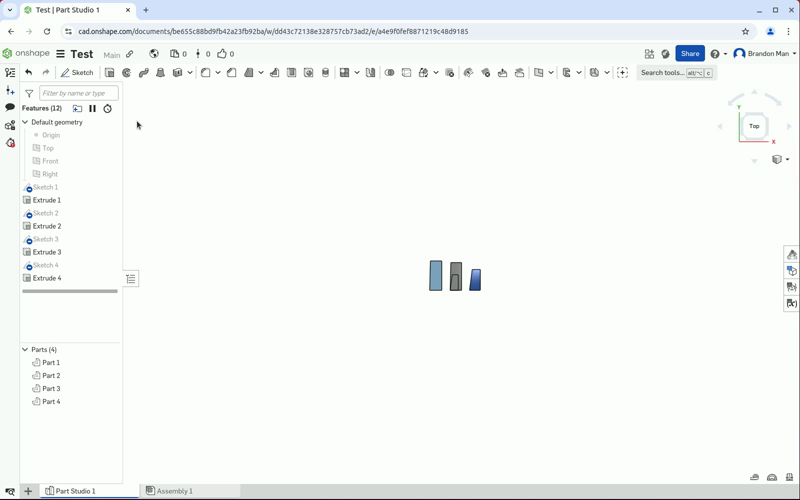
key(shift+h)
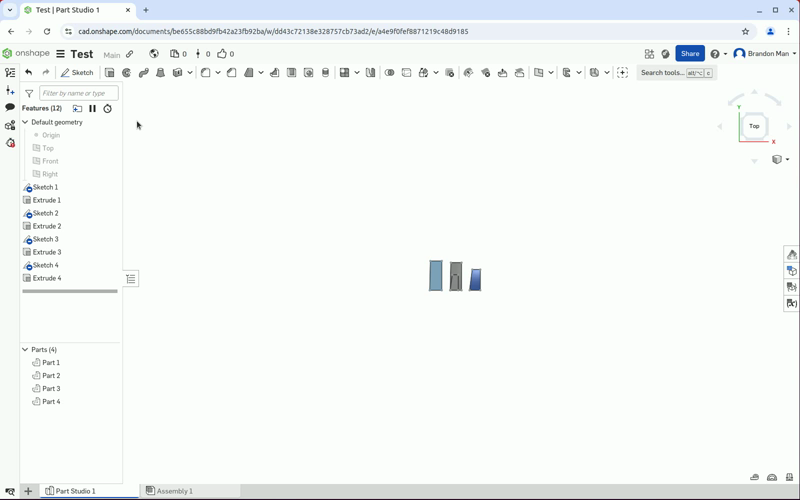
key(shift+h)
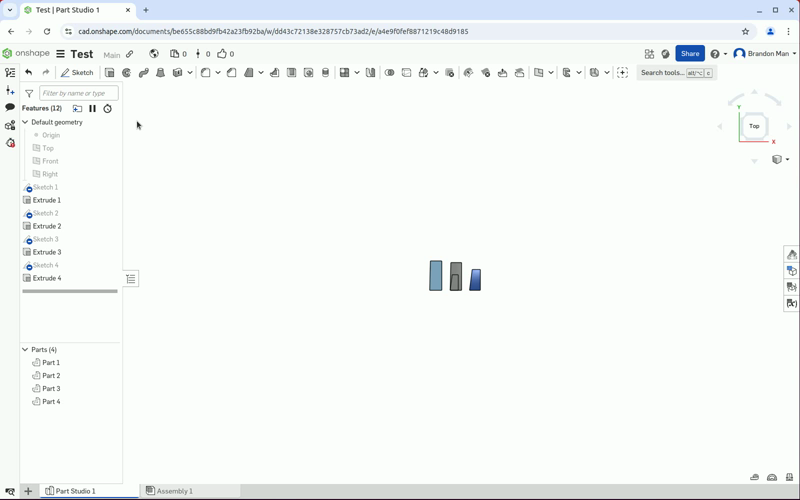
mouse_move(73, 189)
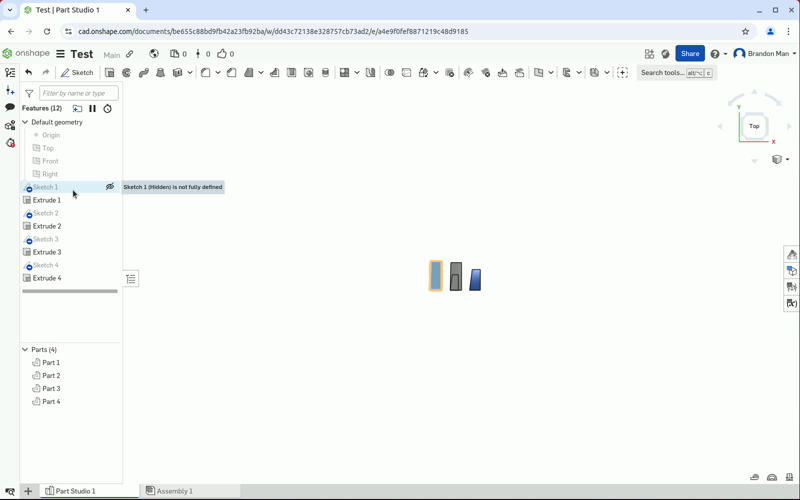
click(73, 189)
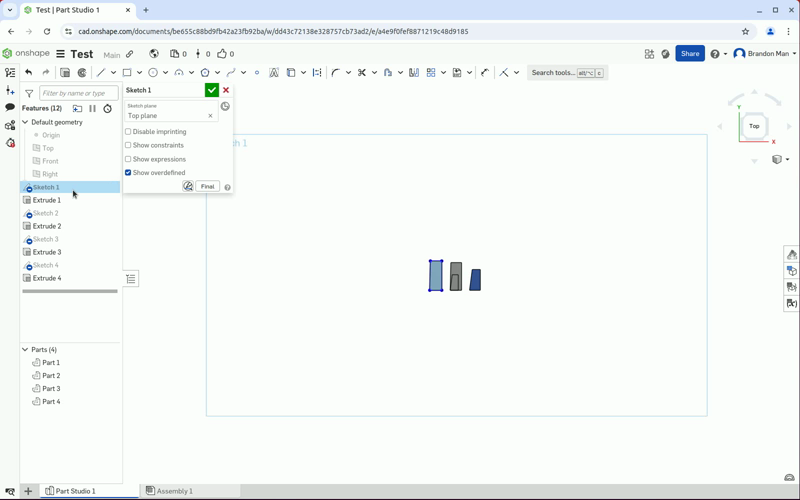
mouse_move(229, 92)
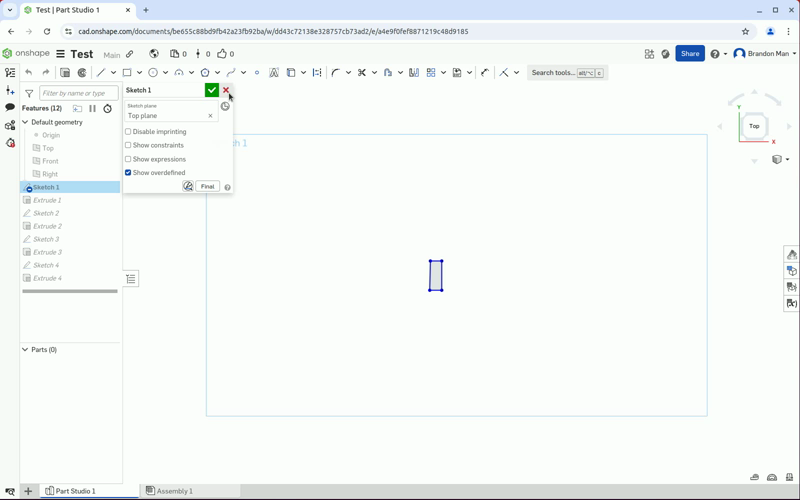
click(229, 92)
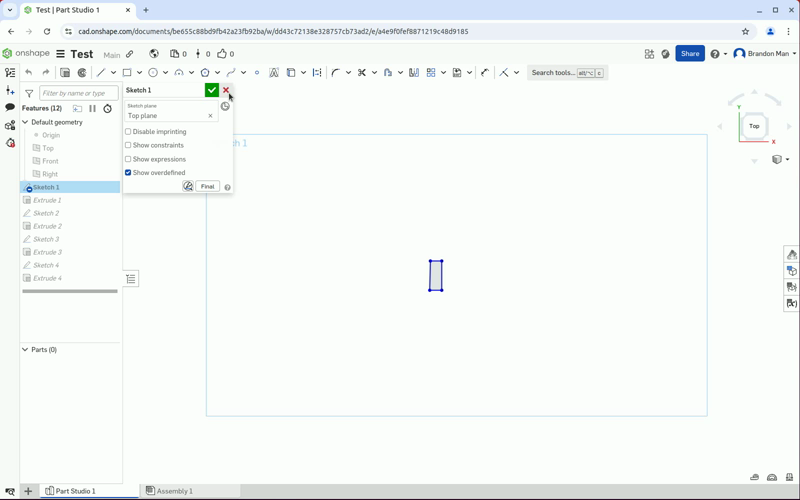
key(shift+s)
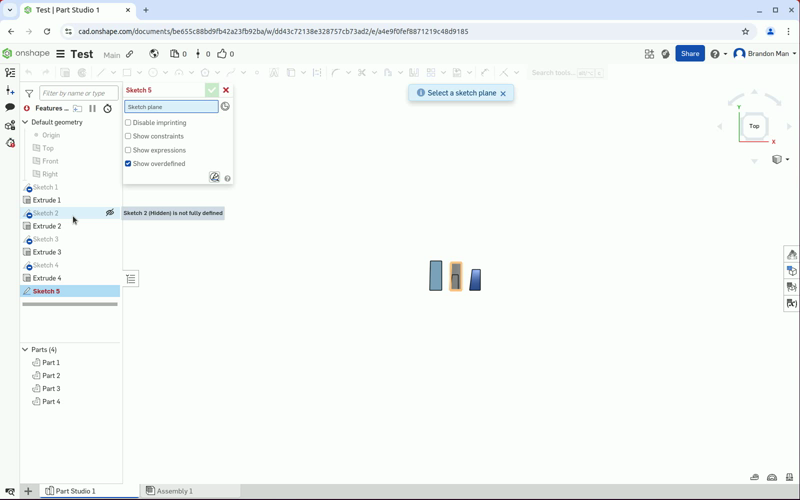
scroll(3)
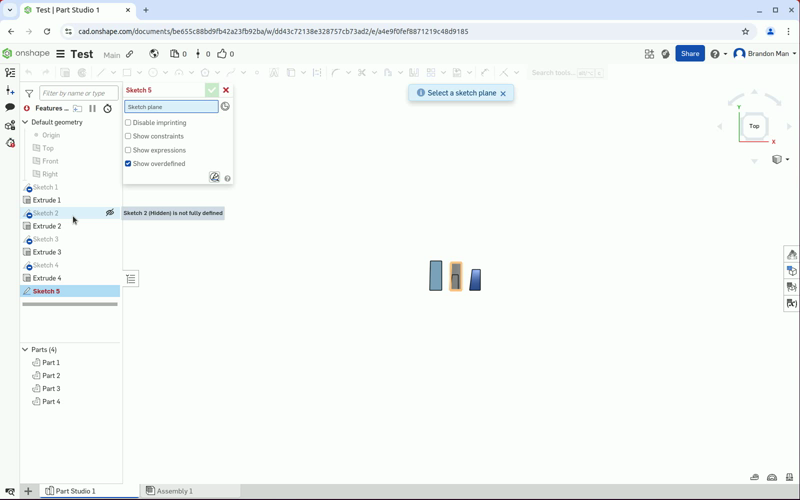
mouse_move(73, 150)
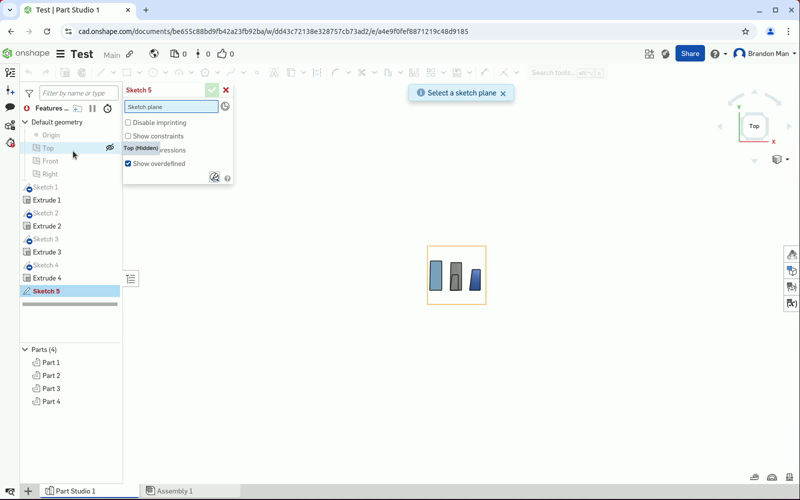
click(73, 150)
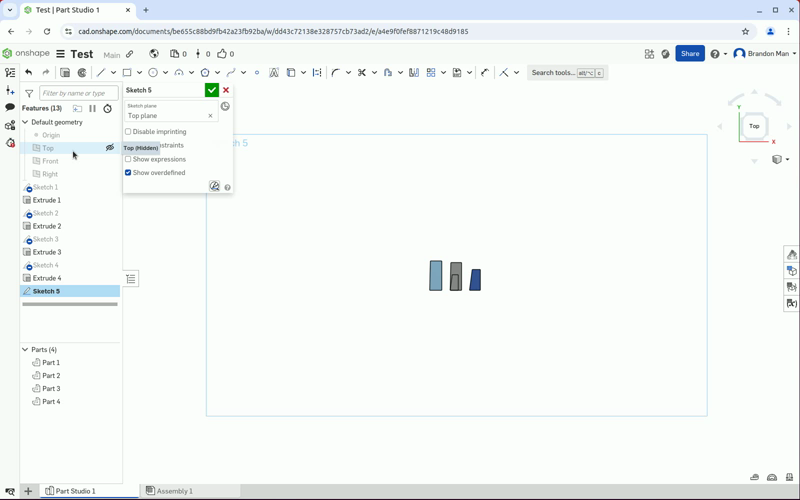
mouse_move(73, 352)
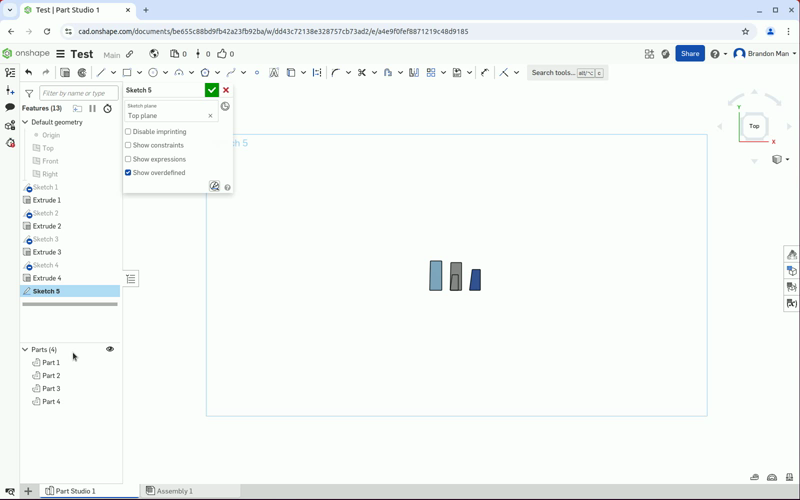
key(y)
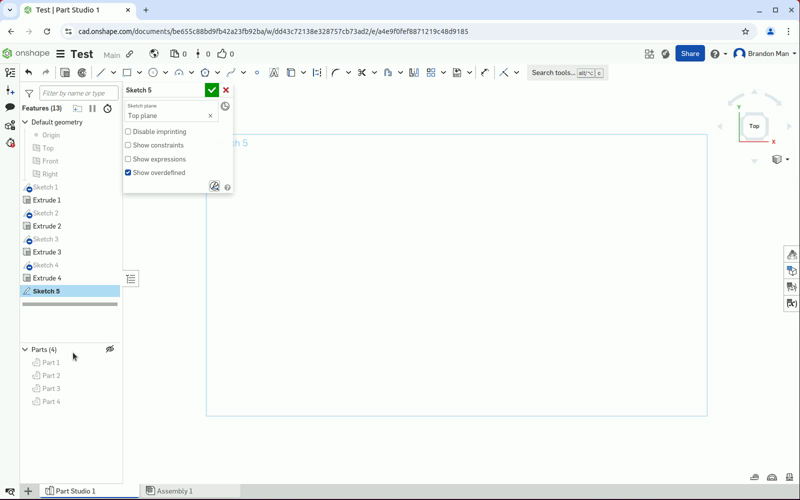
key(l)
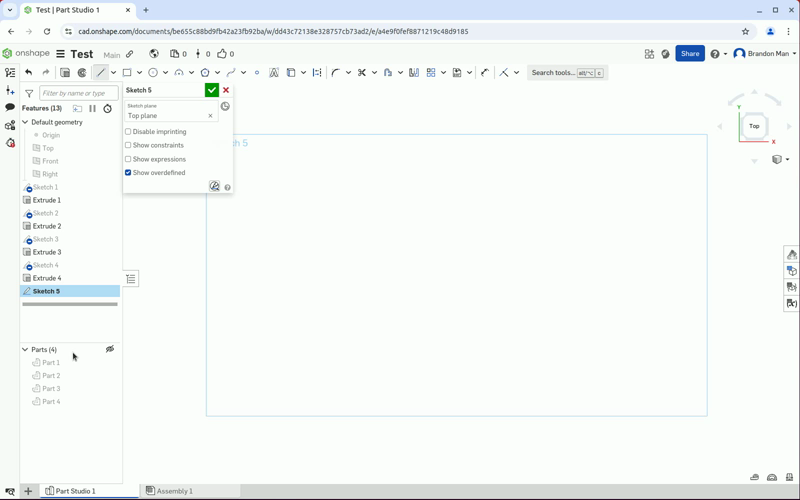
key_down(shift)
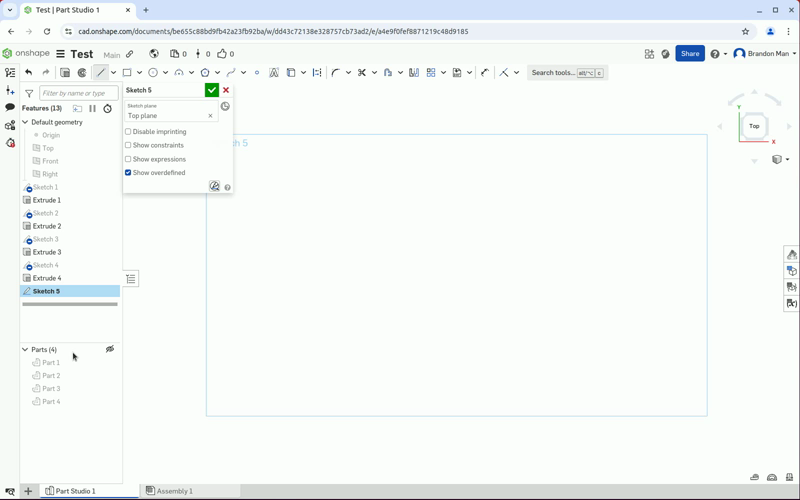
mouse_move(463, 290)
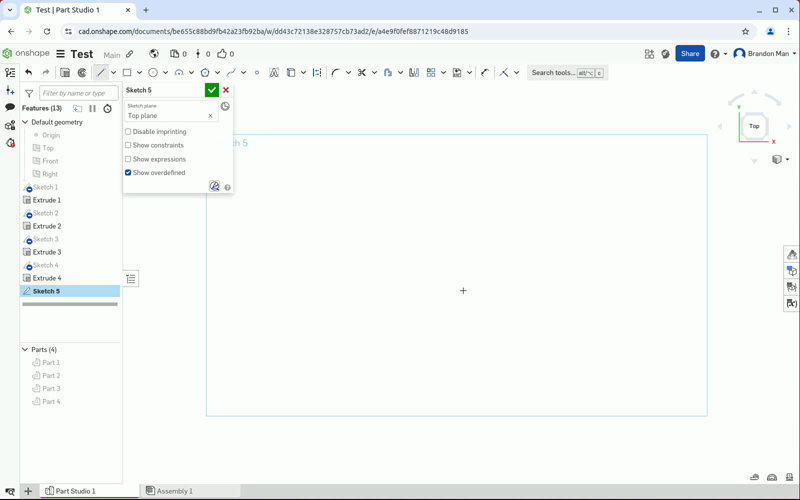
click(463, 290)
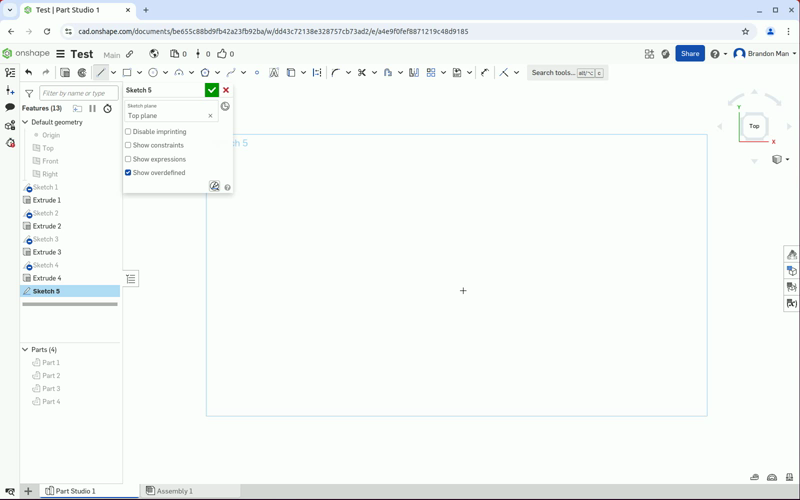
key_up(shift)
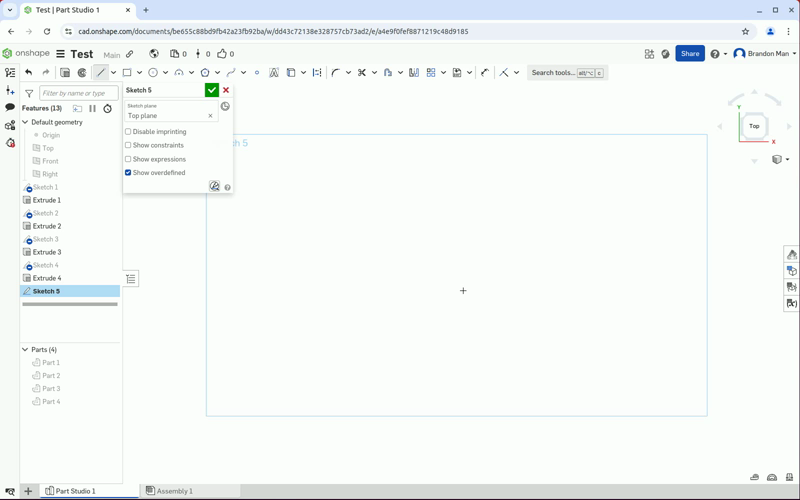
key_down(shift)
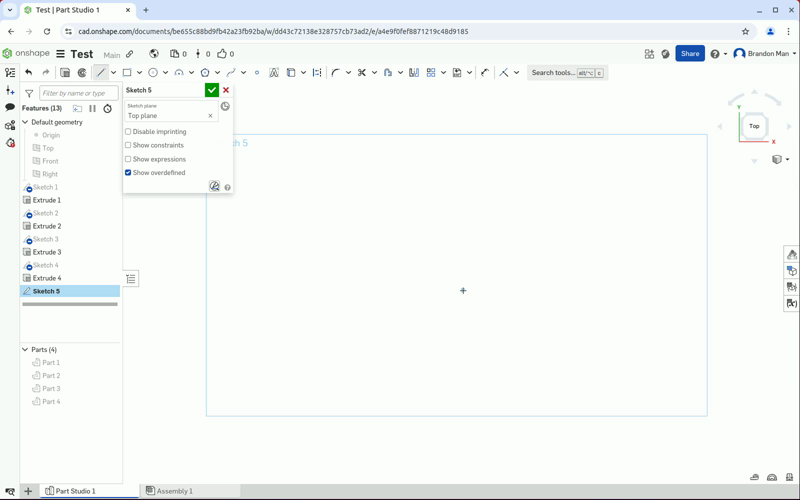
mouse_move(493, 290)
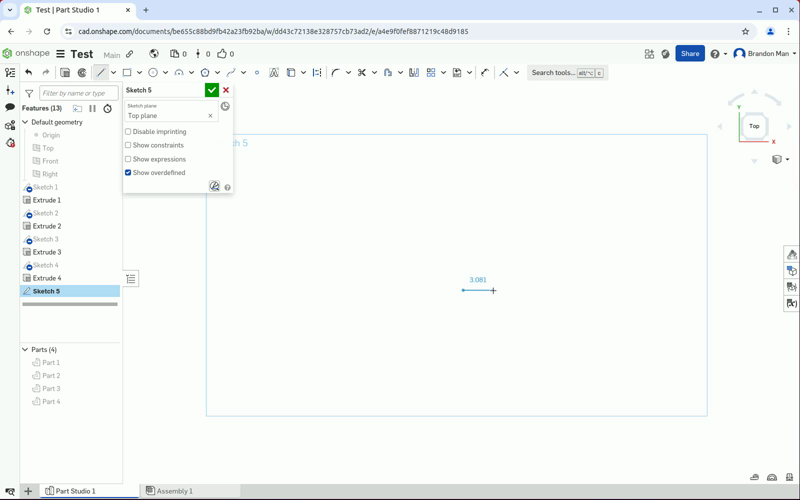
mouse_move(468, 290)
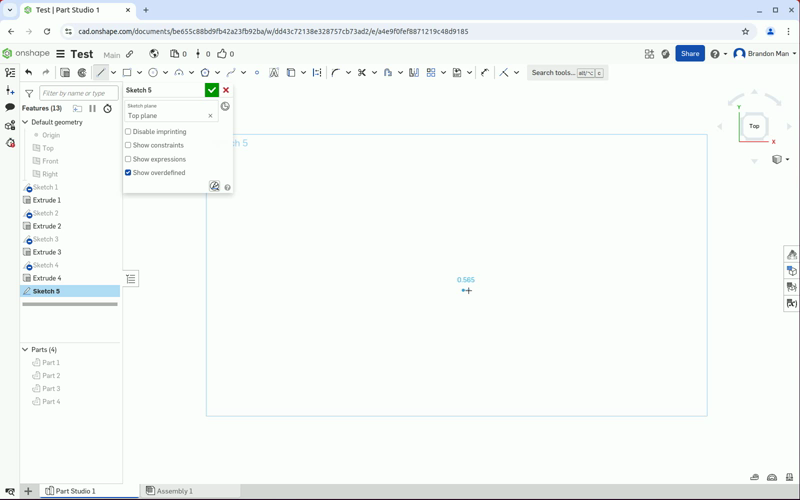
scroll(6)
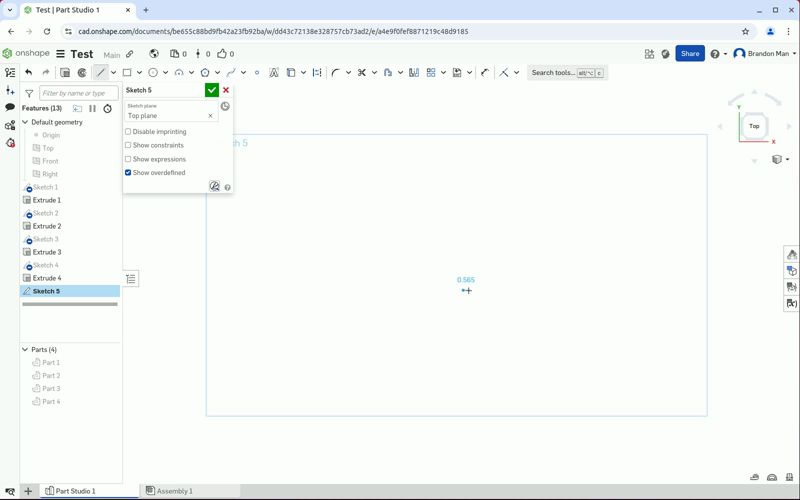
scroll(6)
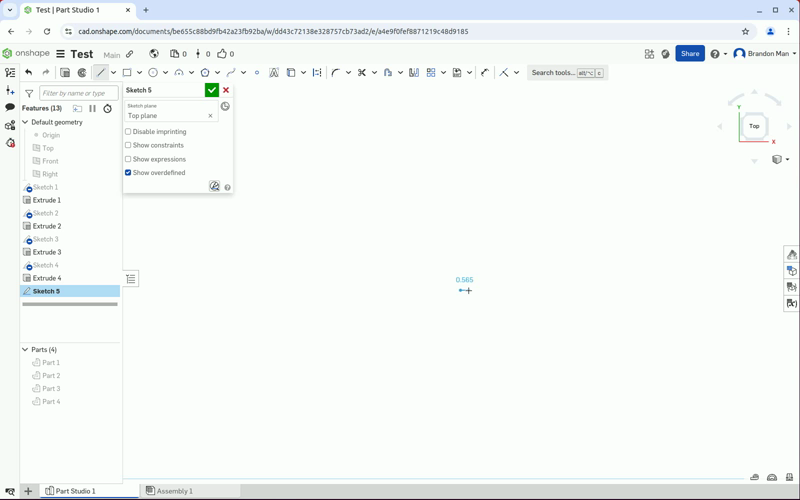
scroll(6)
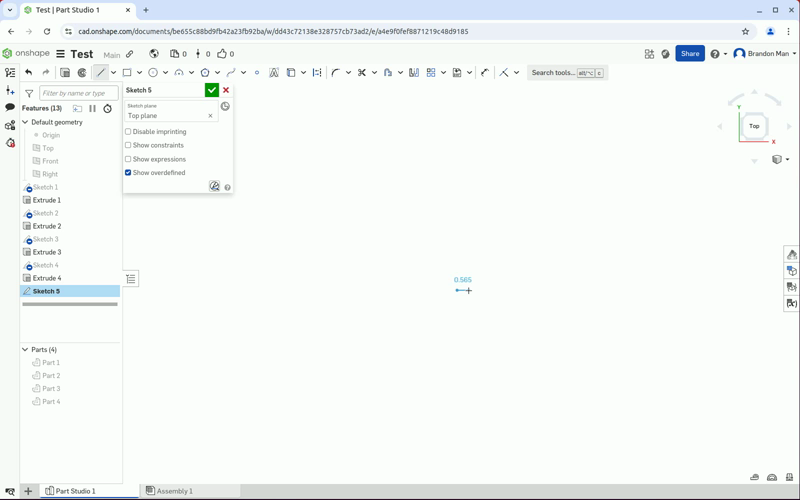
scroll(6)
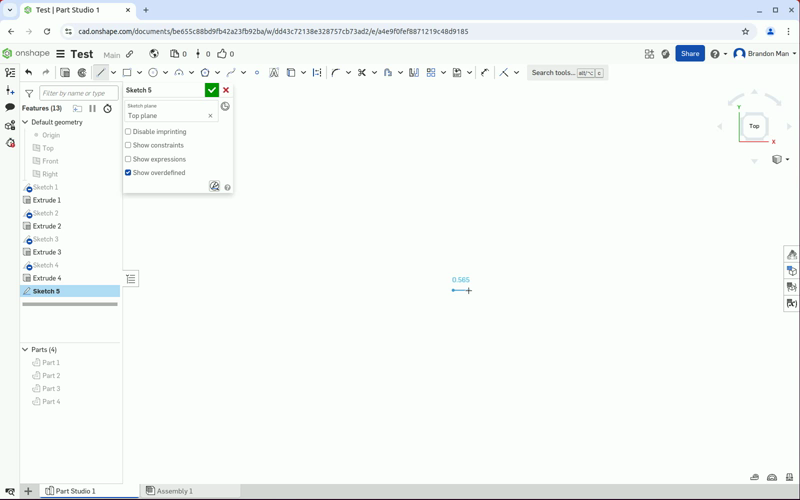
scroll(6)
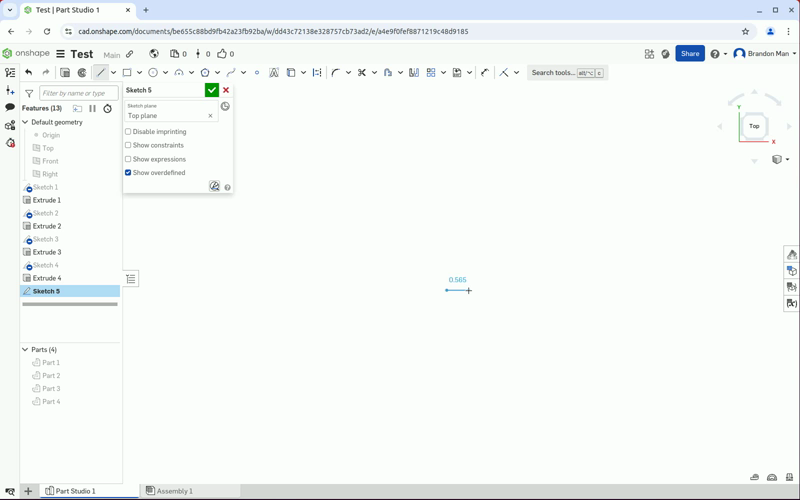
scroll(6)
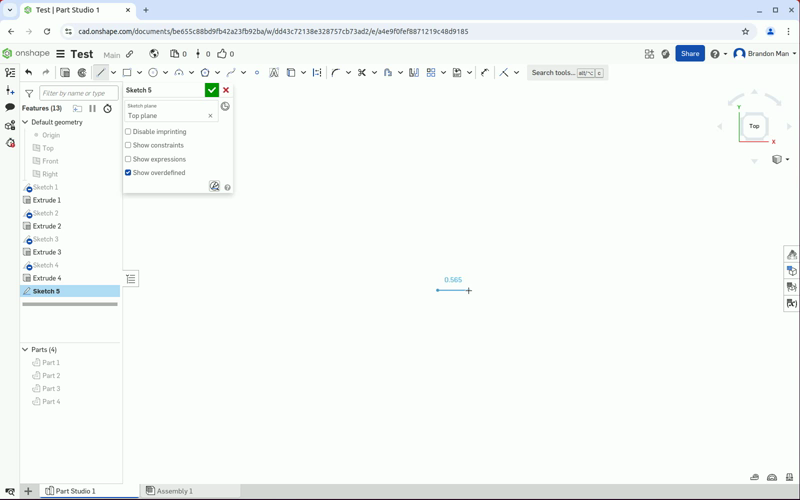
scroll(6)
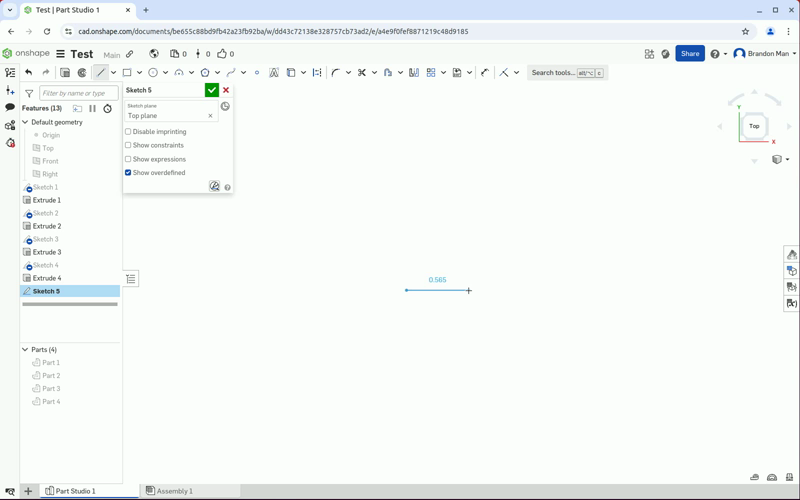
click(468, 290)
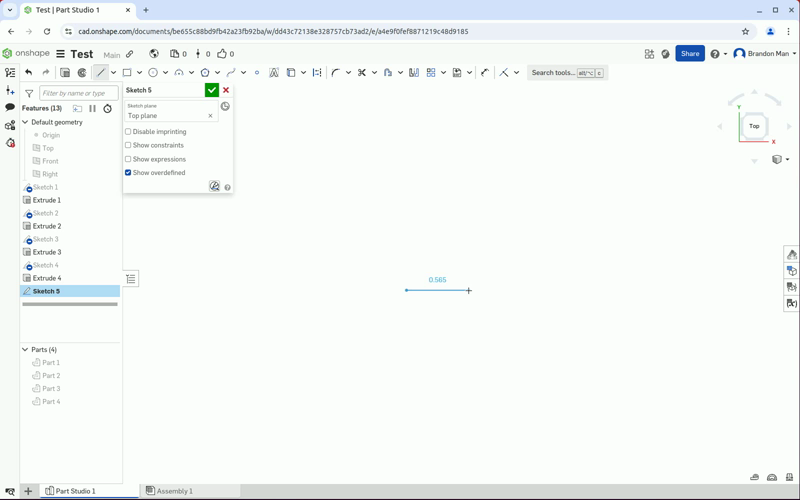
scroll(-6)
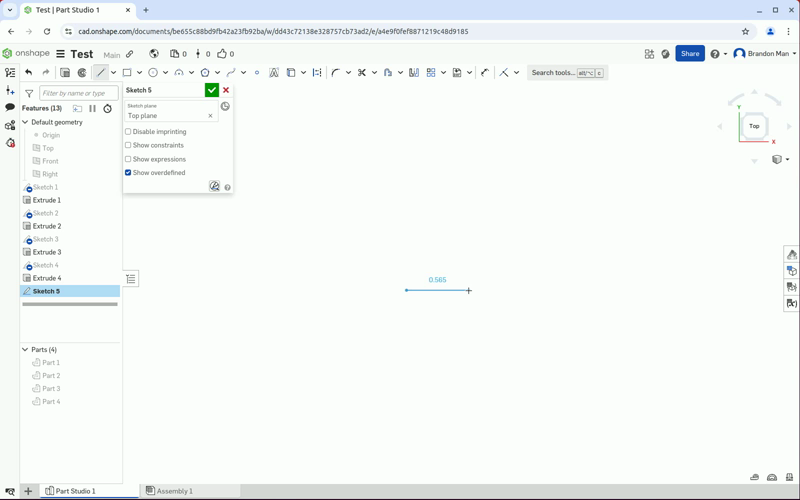
scroll(-6)
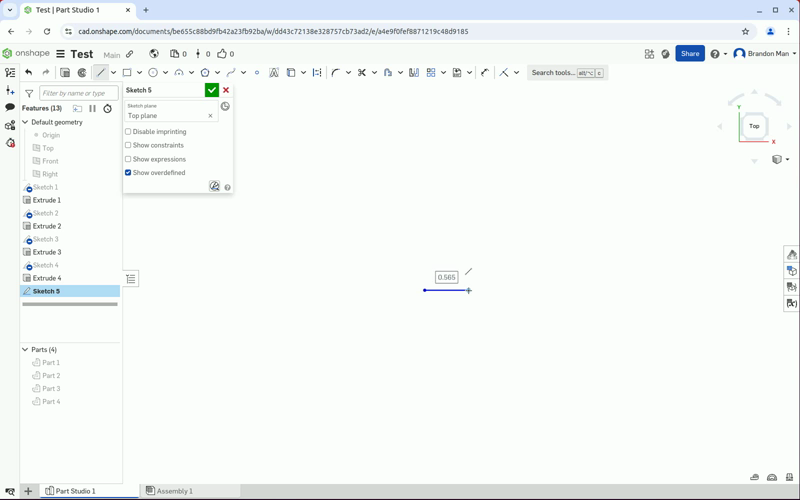
scroll(-6)
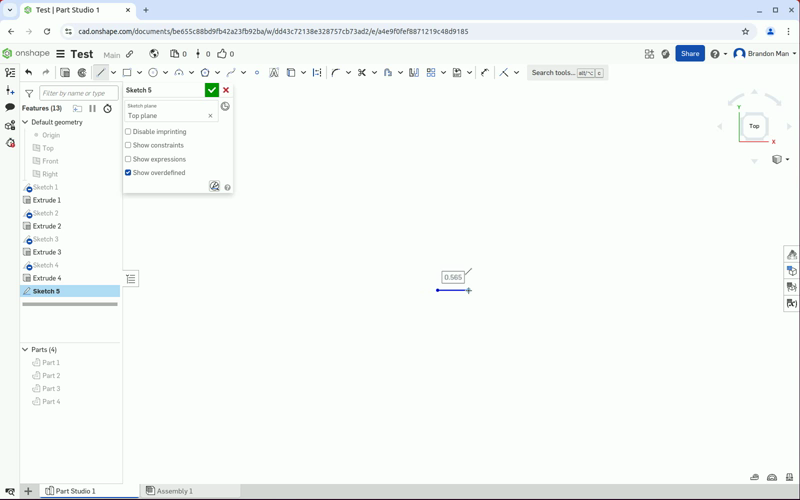
scroll(-6)
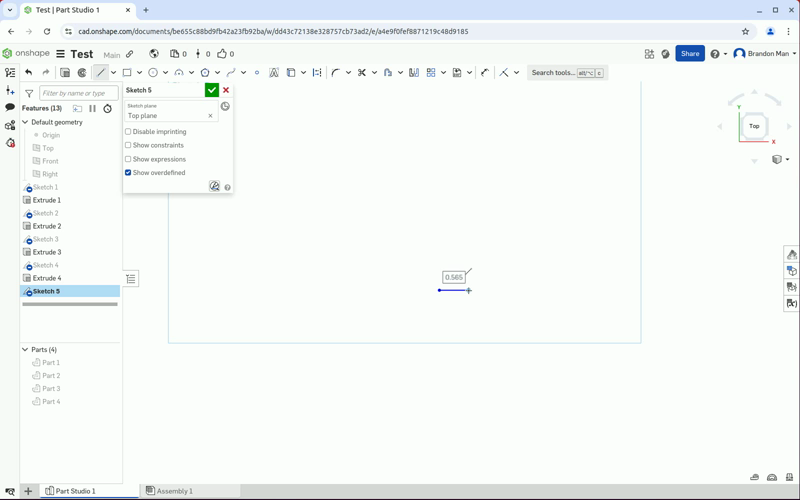
scroll(-6)
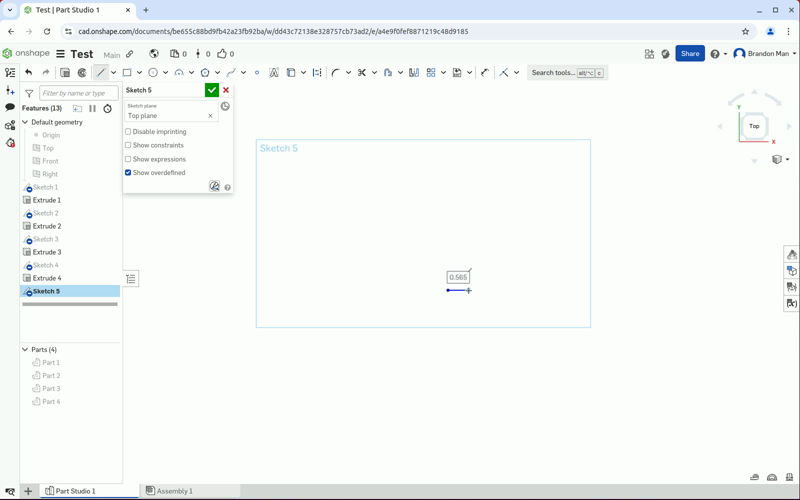
scroll(-6)
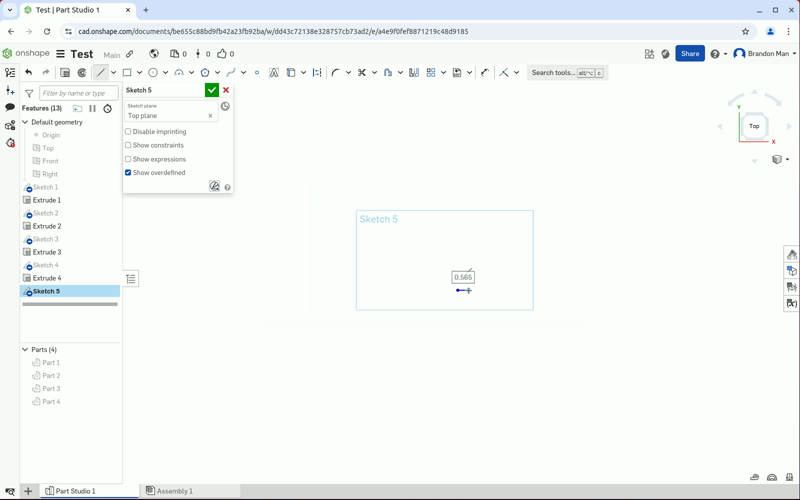
scroll(-6)
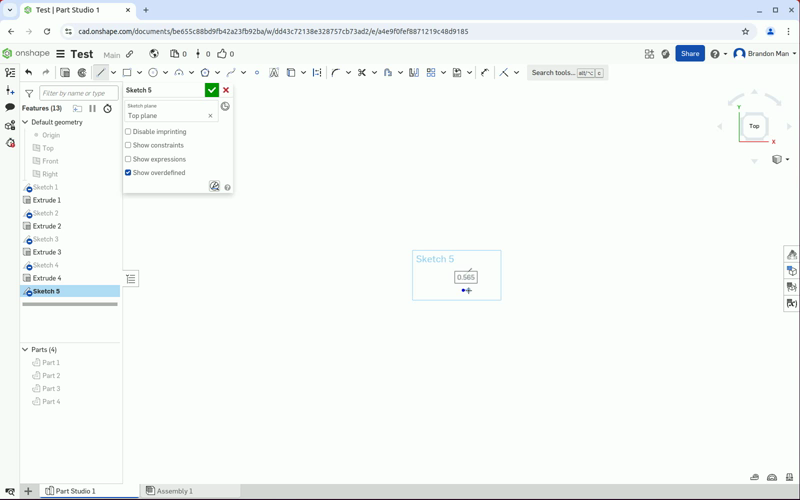
key_up(shift)
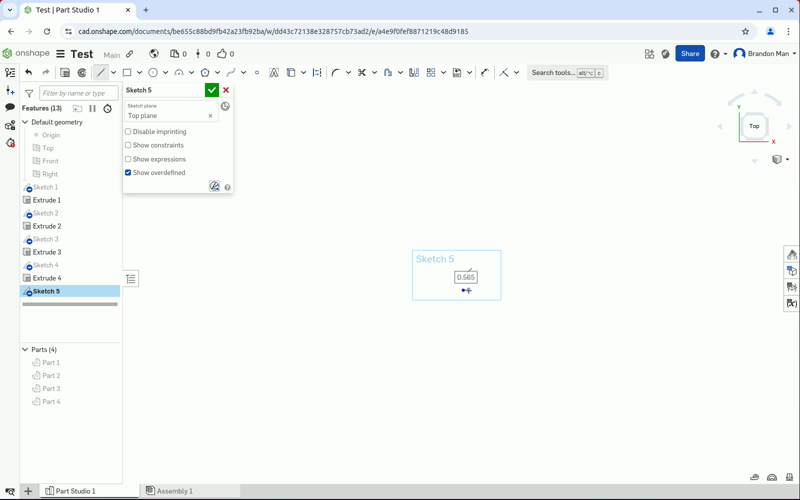
key_down(shift)
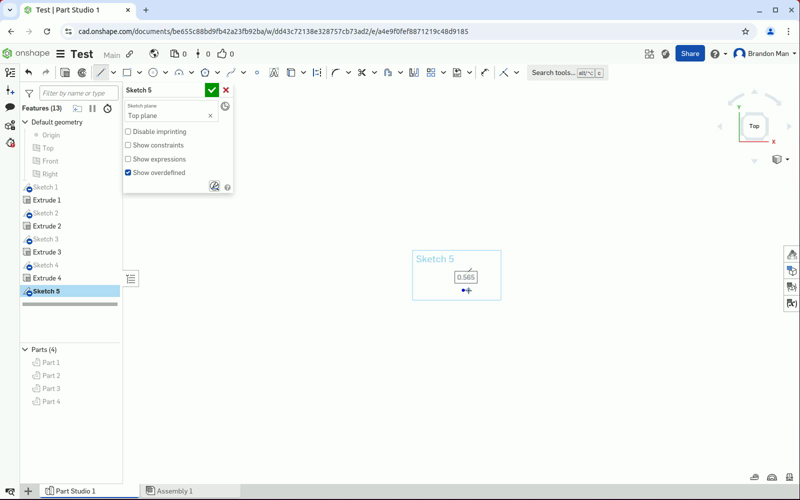
mouse_move(498, 290)
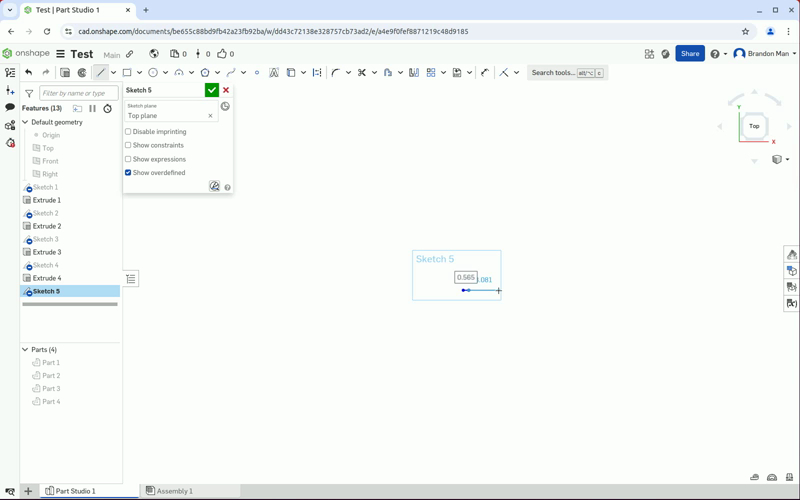
mouse_move(468, 274)
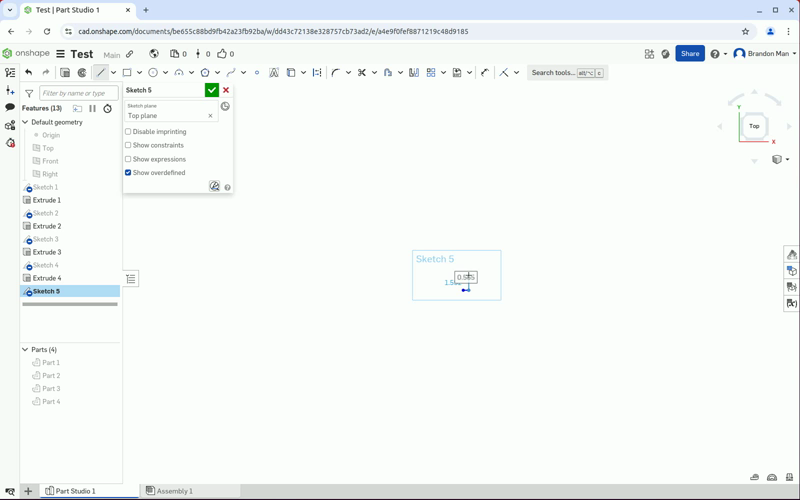
click(468, 274)
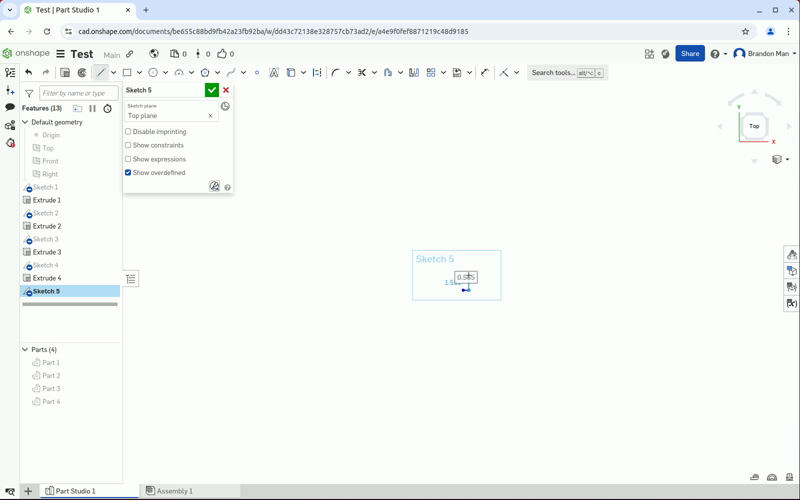
key_up(shift)
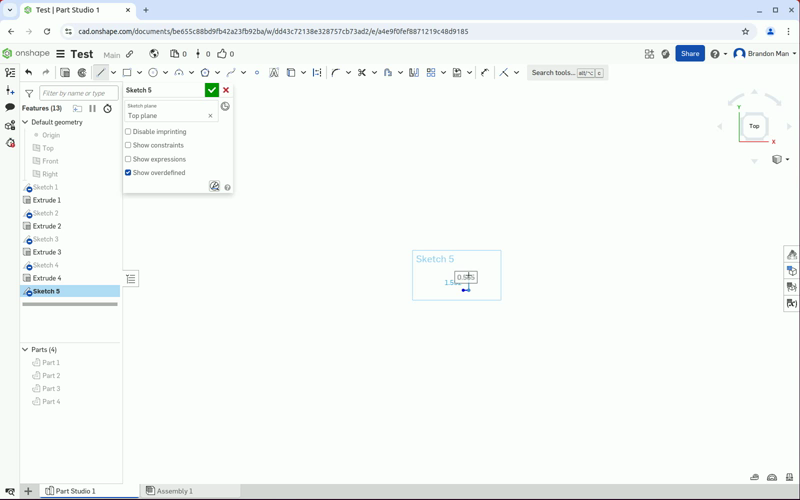
key_down(shift)
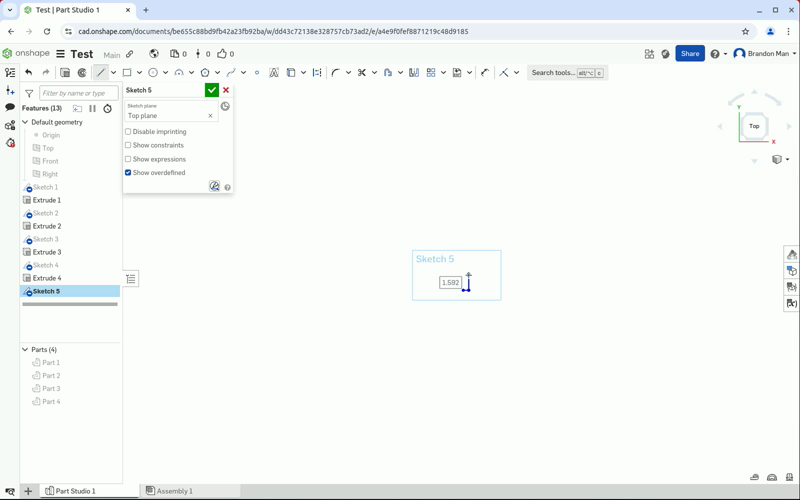
mouse_move(498, 274)
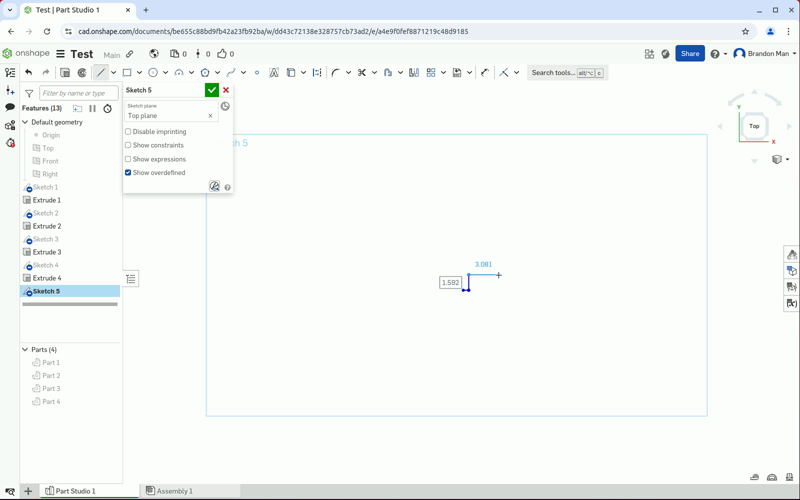
mouse_move(463, 274)
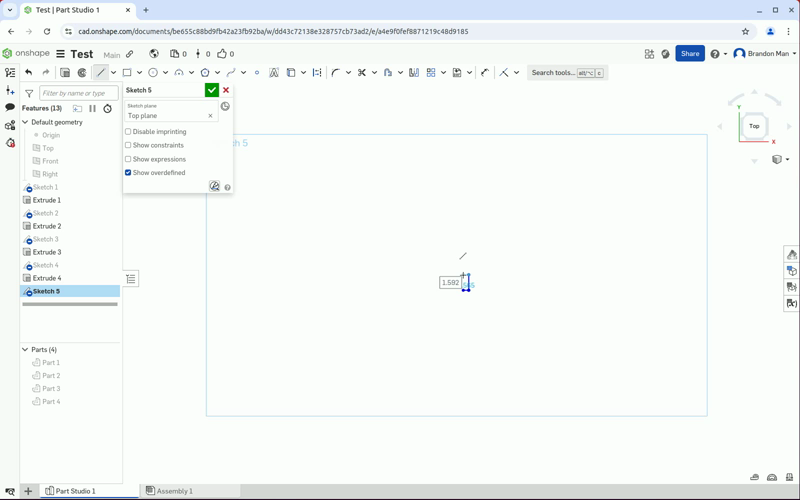
scroll(6)
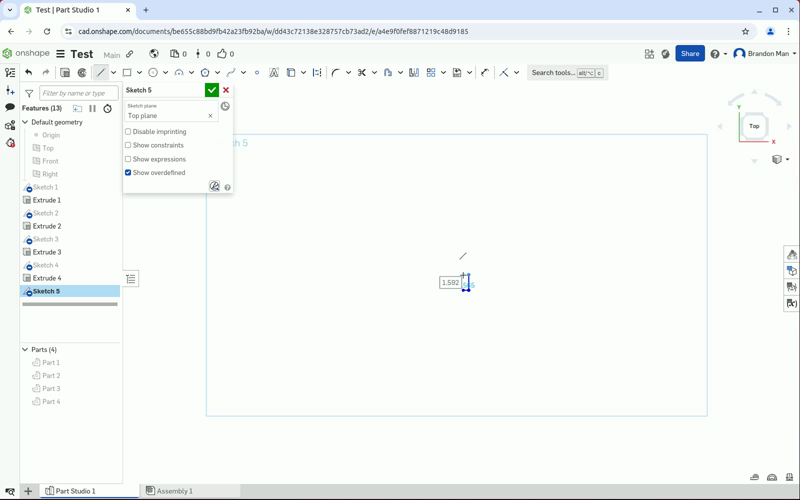
scroll(6)
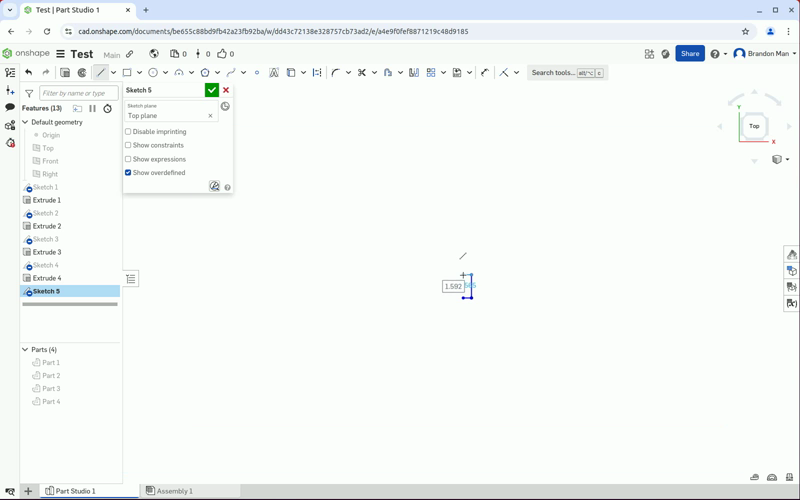
scroll(6)
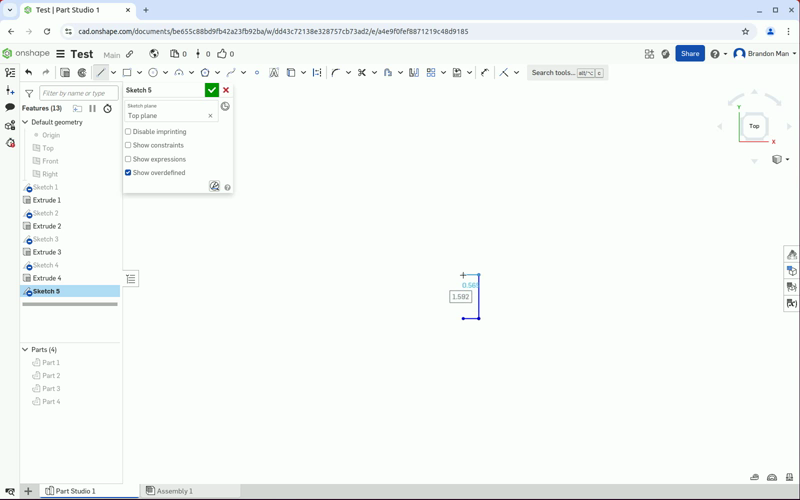
scroll(6)
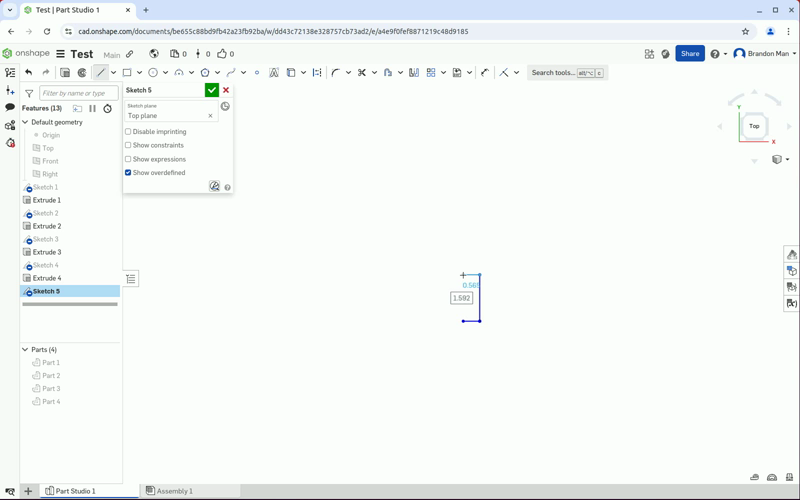
scroll(6)
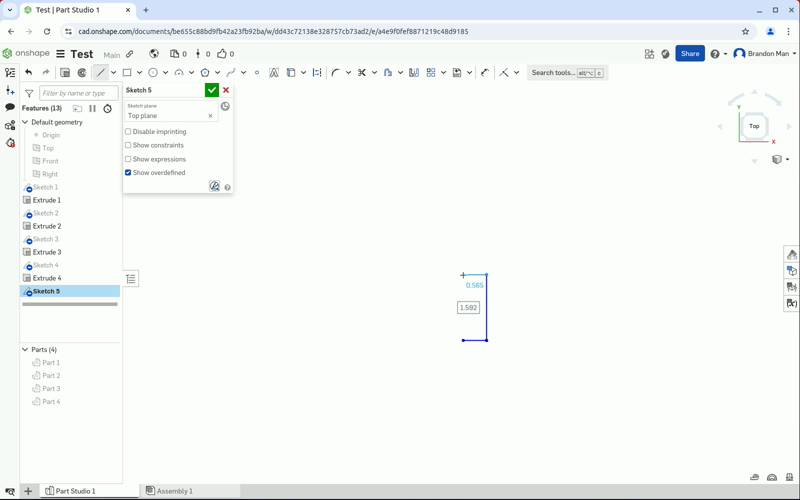
scroll(6)
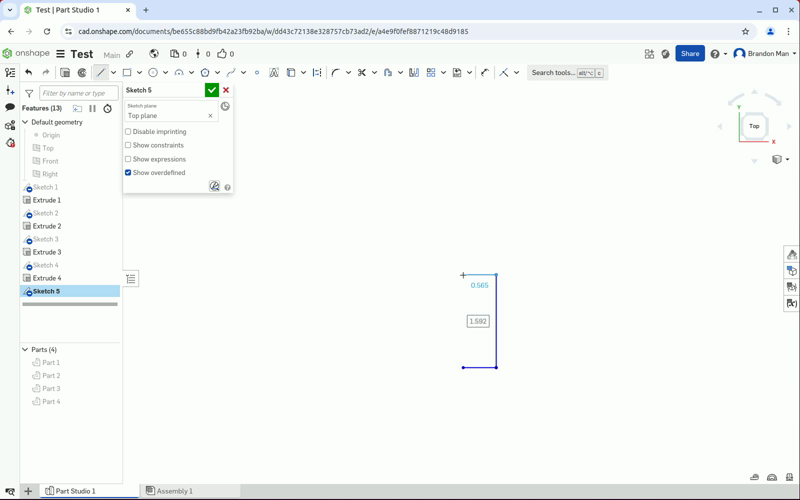
scroll(6)
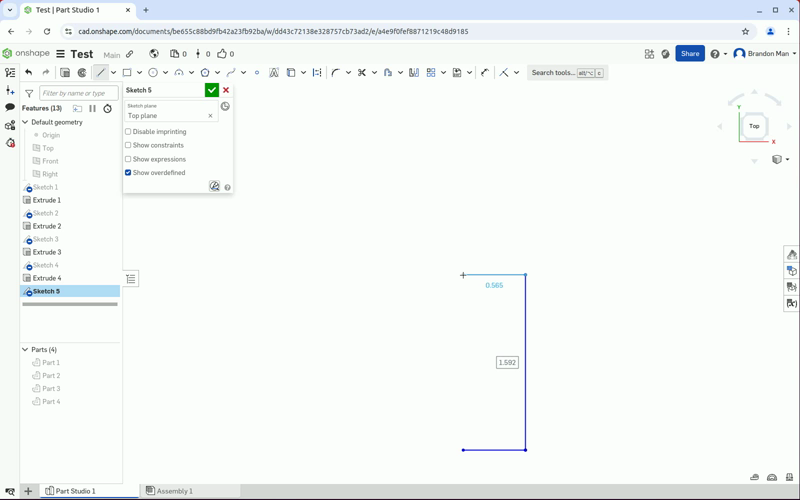
click(463, 274)
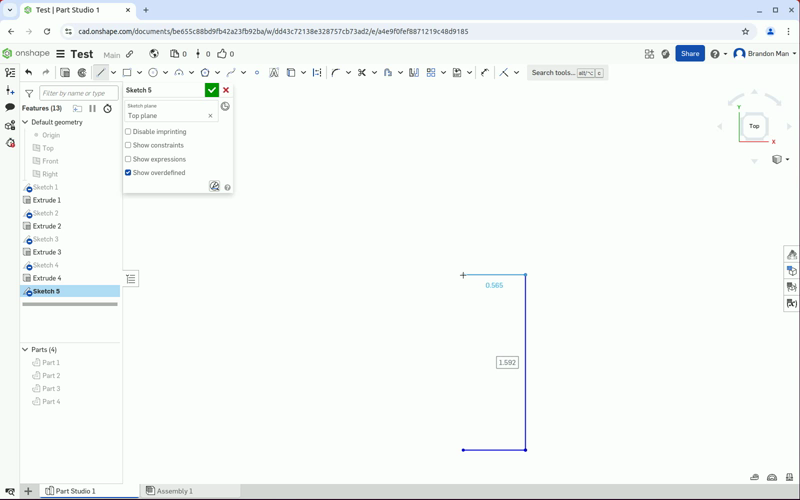
scroll(-6)
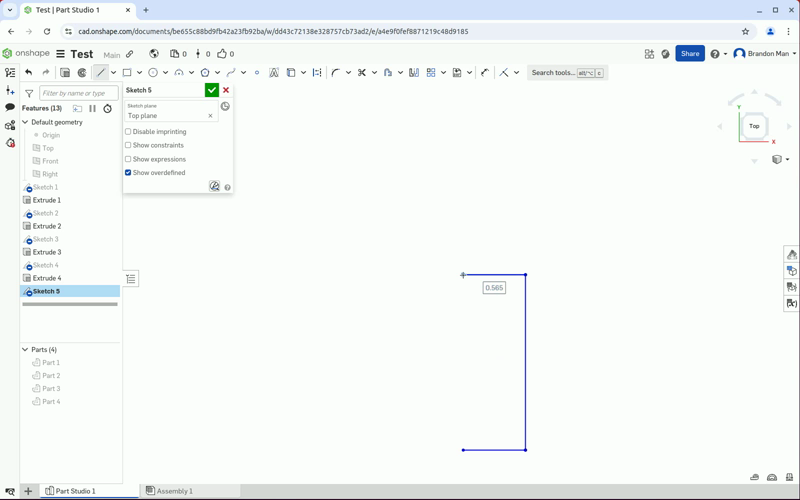
scroll(-6)
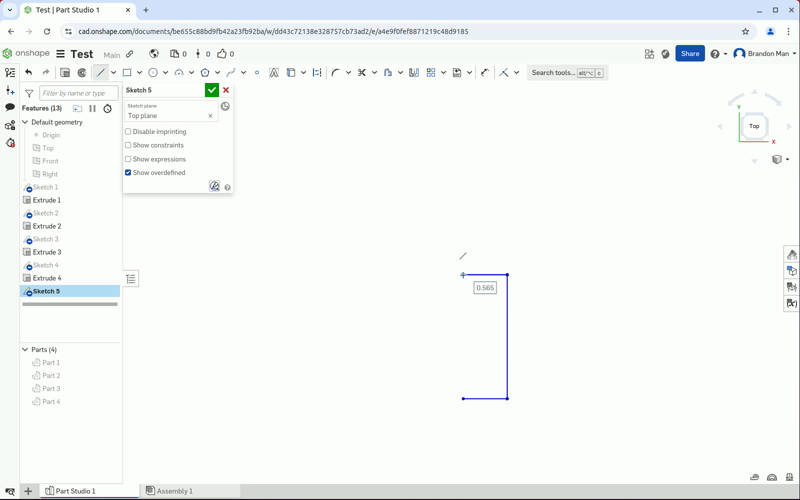
scroll(-6)
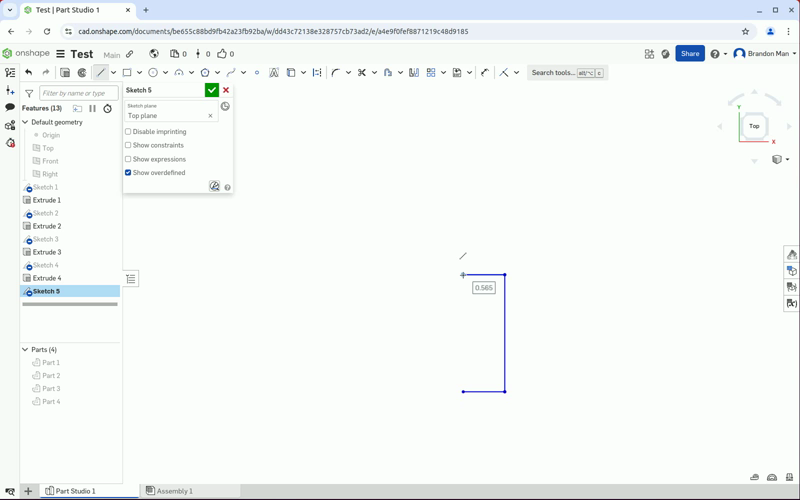
scroll(-6)
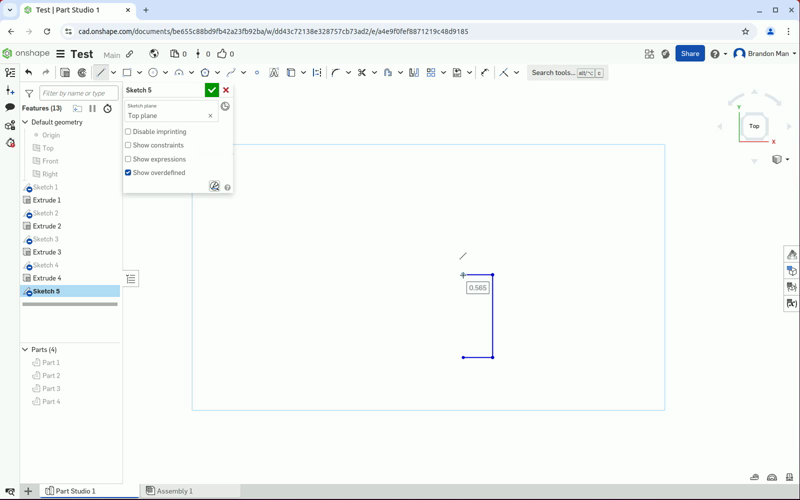
scroll(-6)
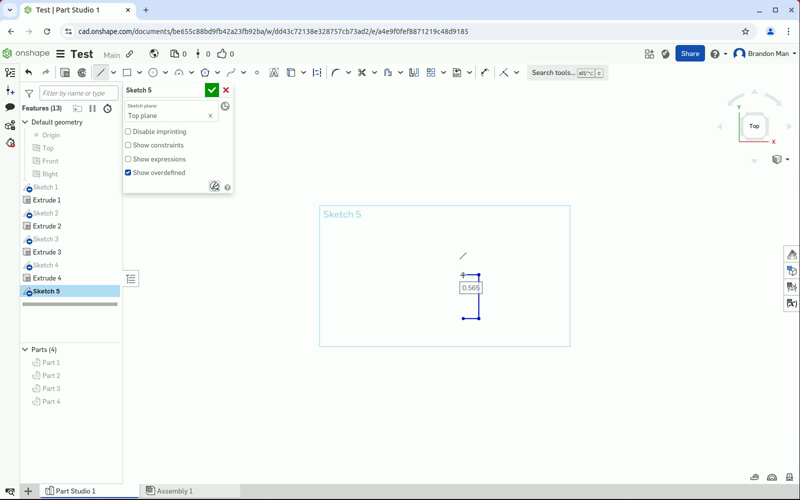
scroll(-6)
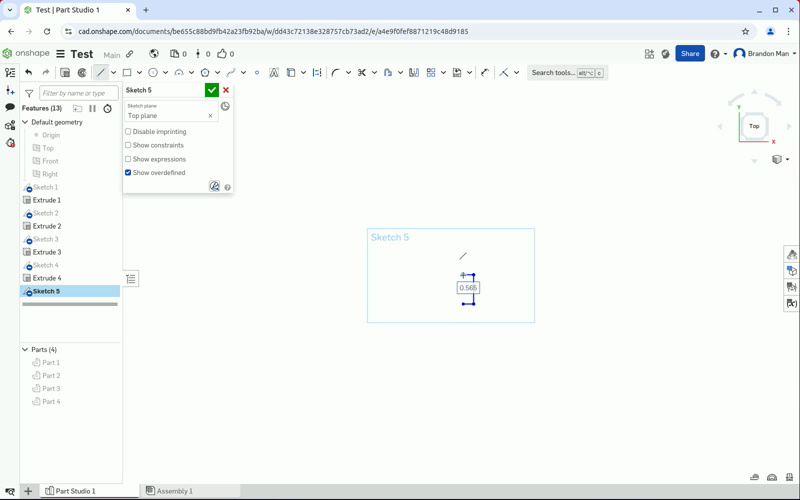
scroll(-6)
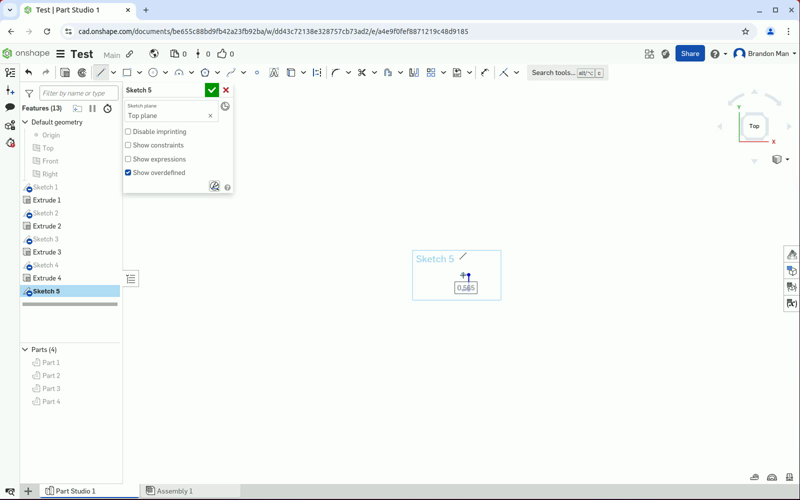
key_up(shift)
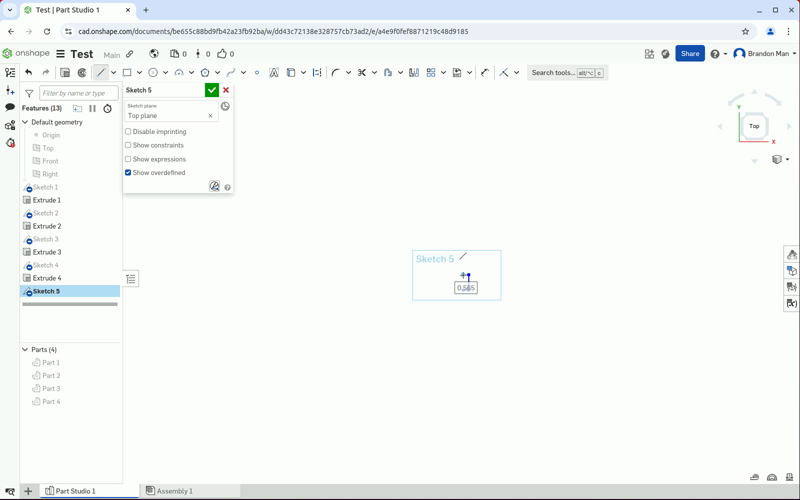
mouse_move(493, 274)
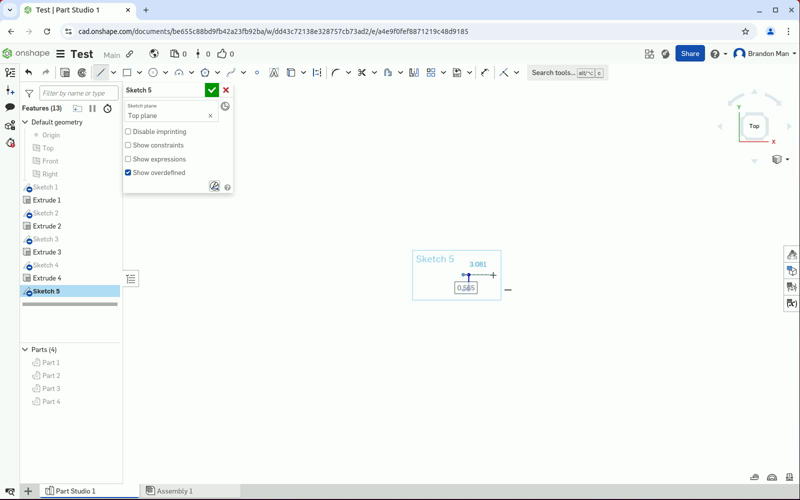
key_down(shift)
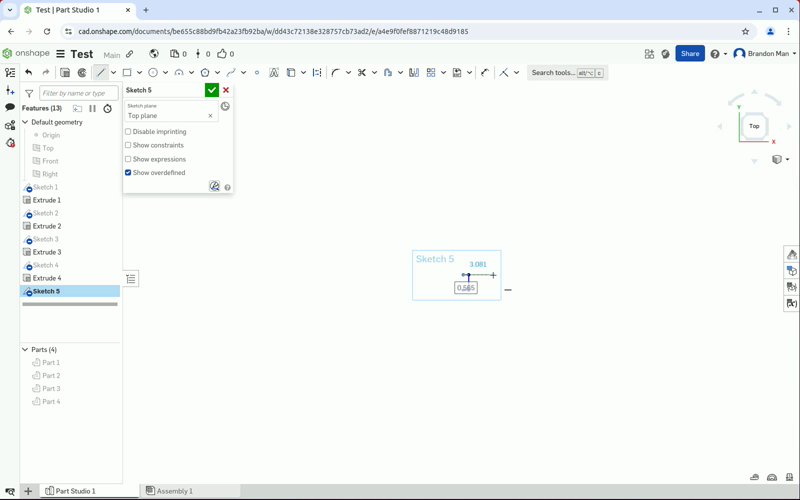
mouse_move(463, 290)
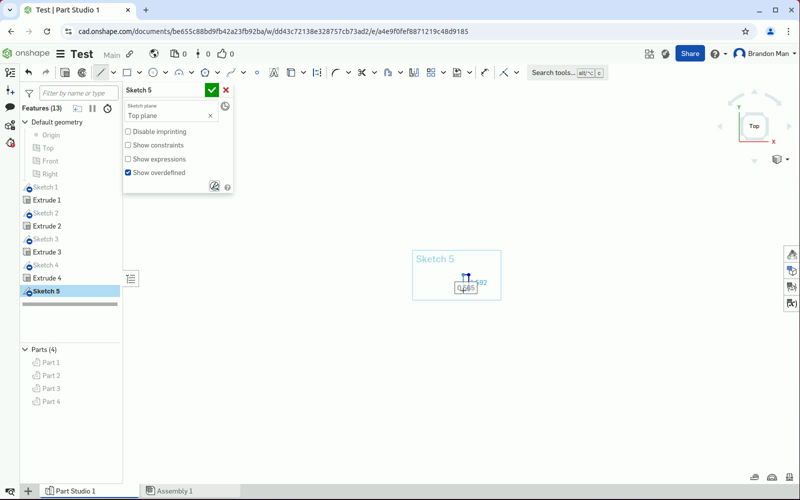
key_up(shift)
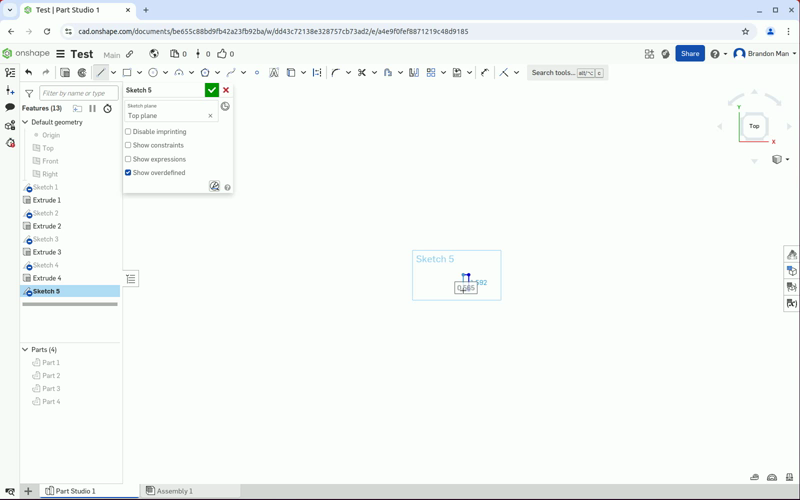
click(463, 290)
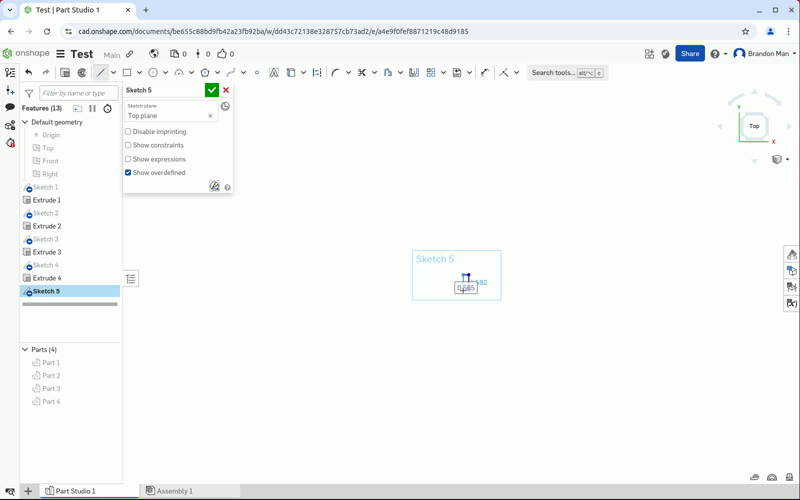
key(esc)
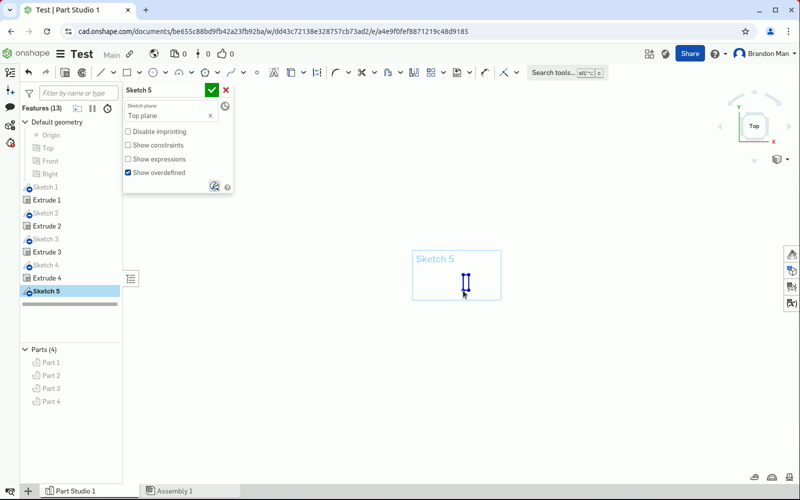
mouse_move(463, 279)
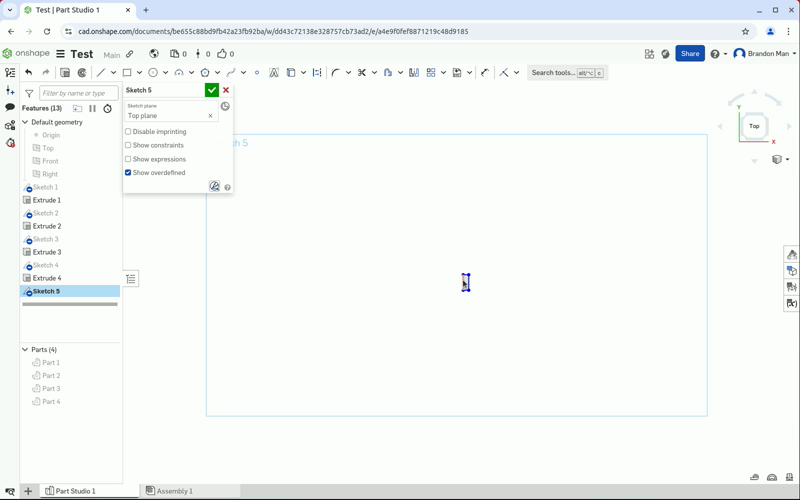
scroll(6)
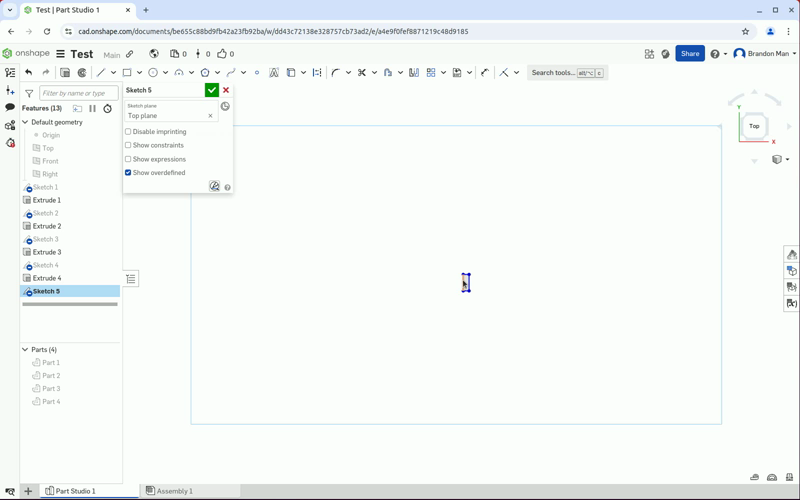
scroll(6)
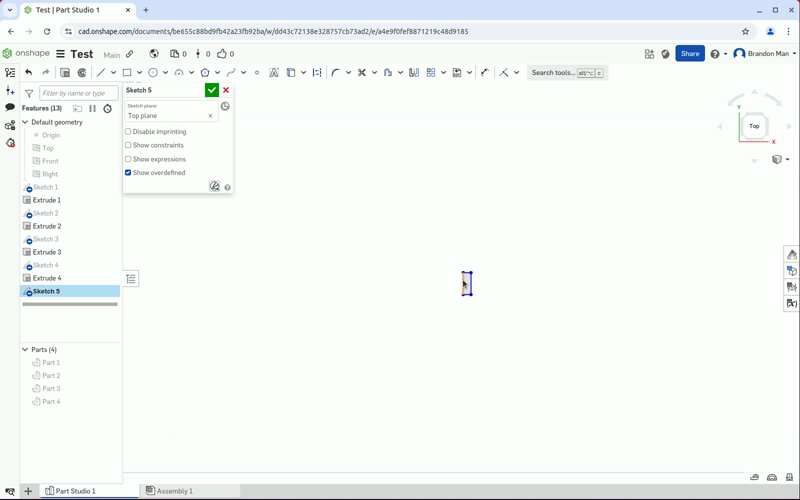
scroll(6)
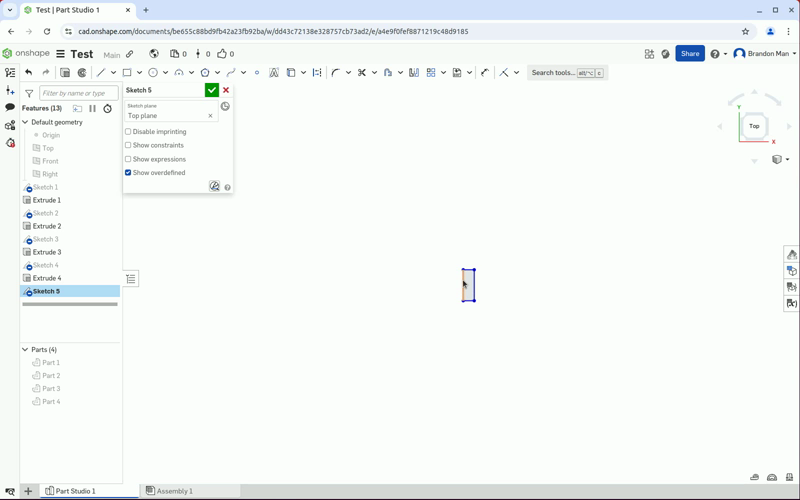
scroll(6)
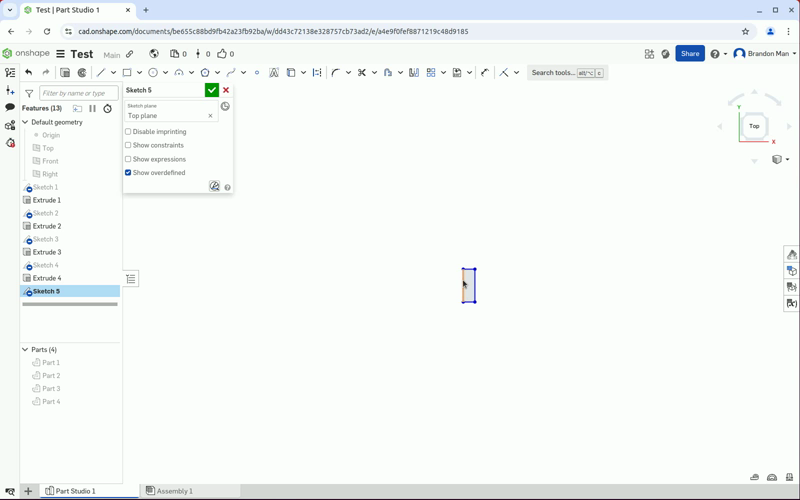
scroll(6)
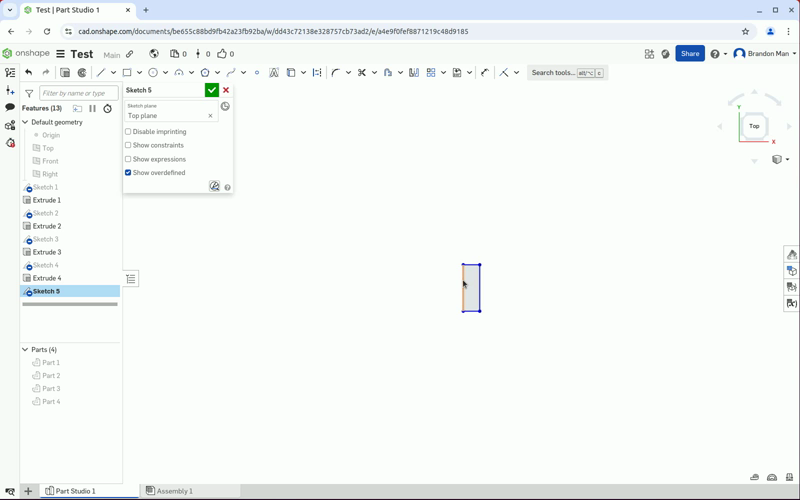
scroll(6)
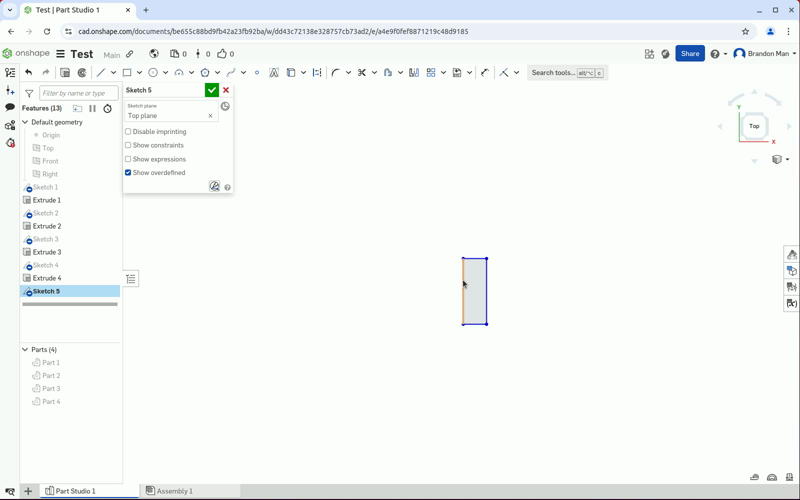
scroll(6)
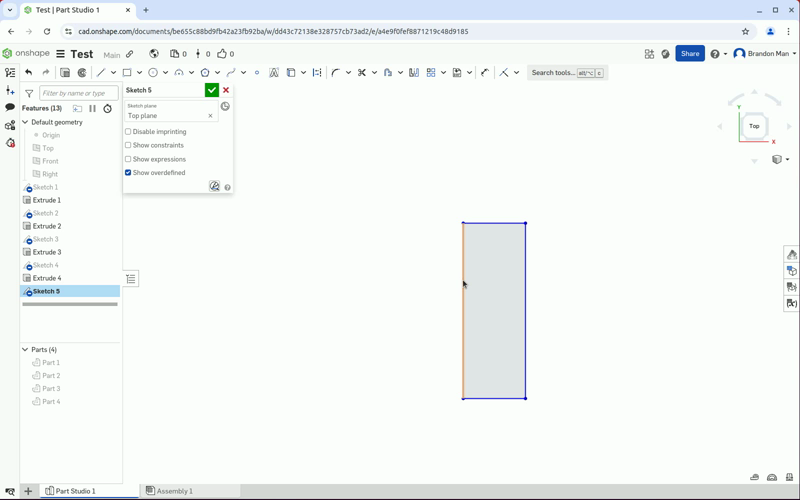
click(463, 279)
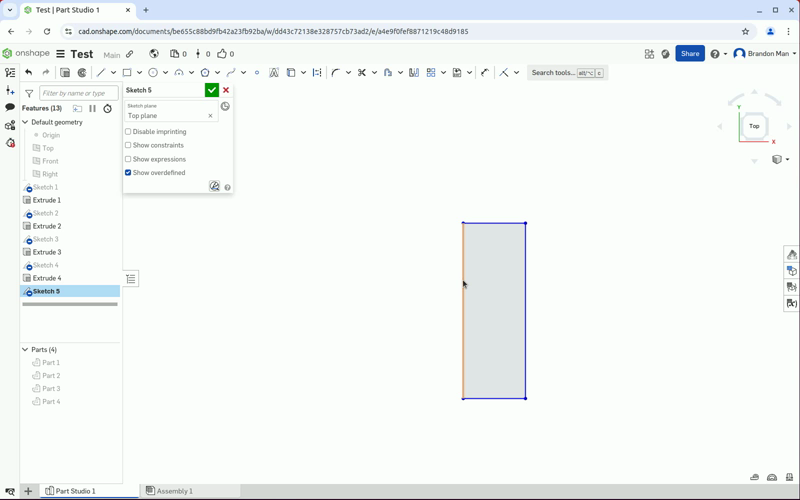
scroll(-6)
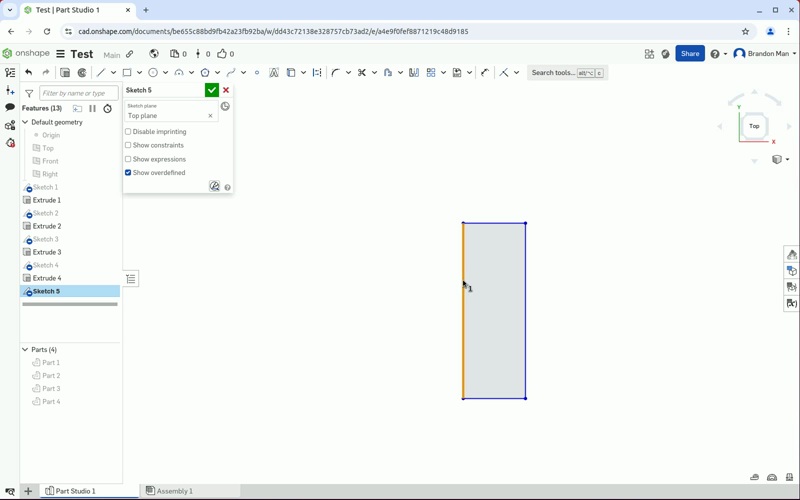
scroll(-6)
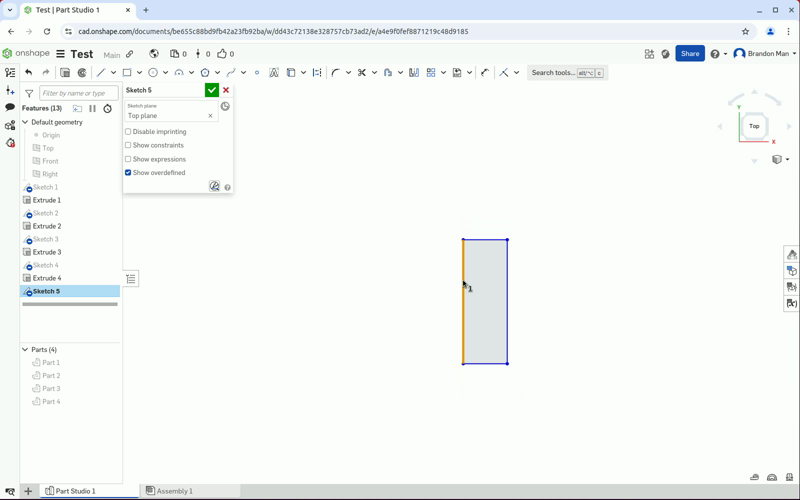
scroll(-6)
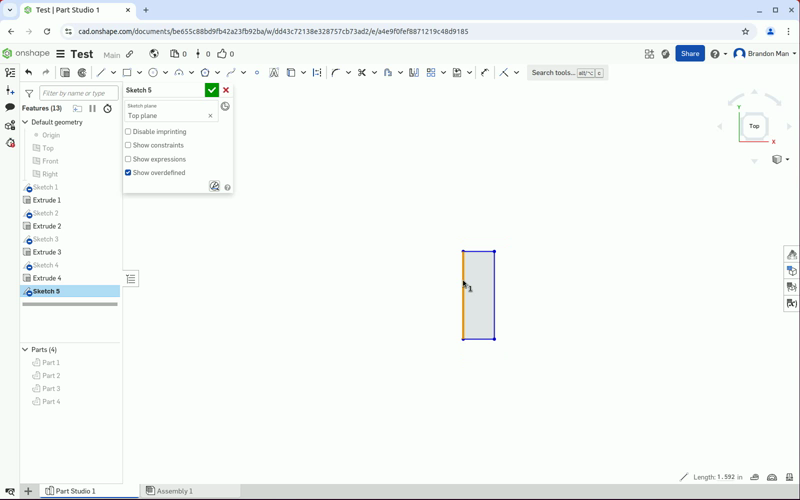
scroll(-6)
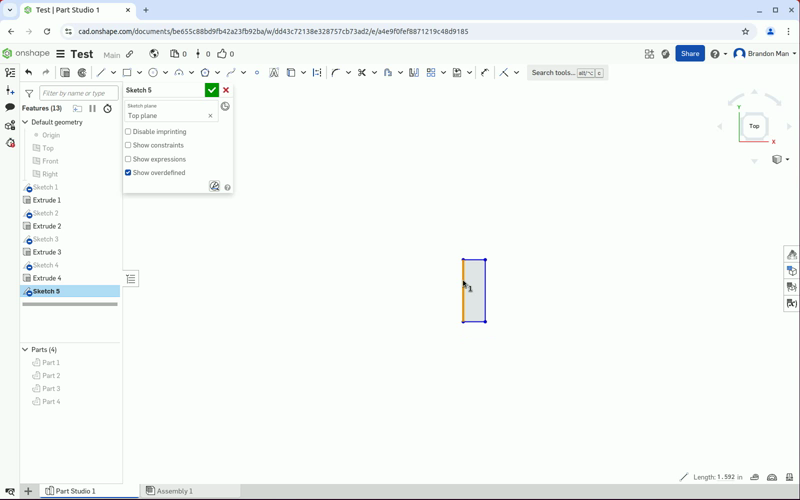
scroll(-6)
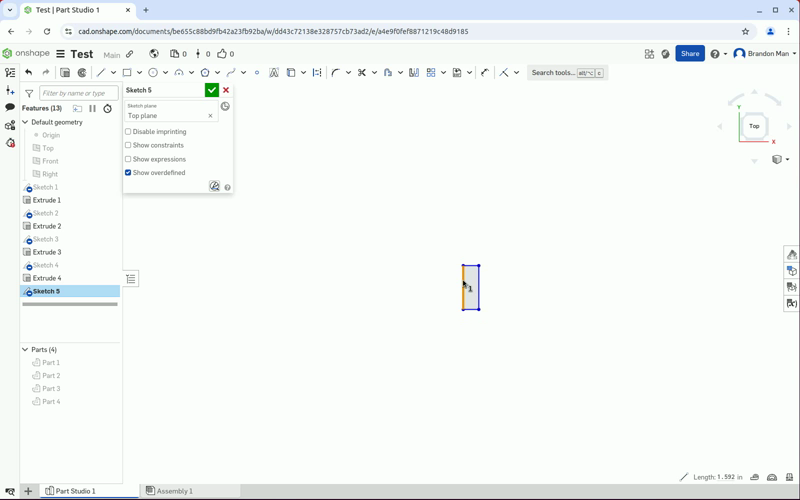
scroll(-6)
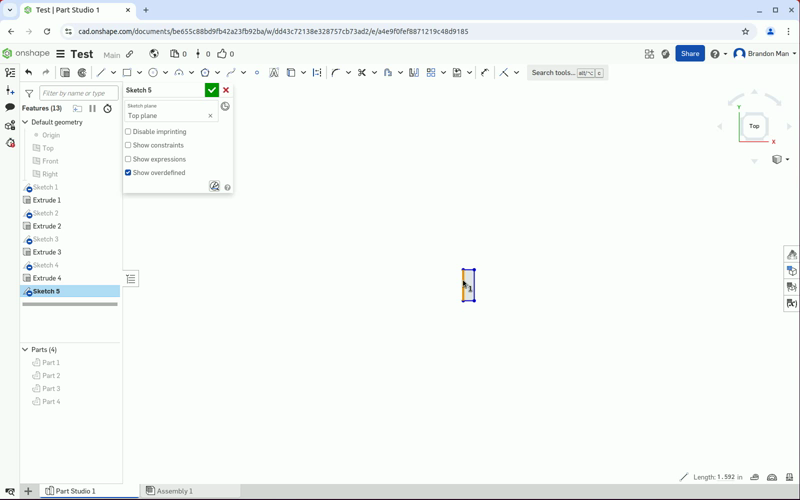
scroll(-6)
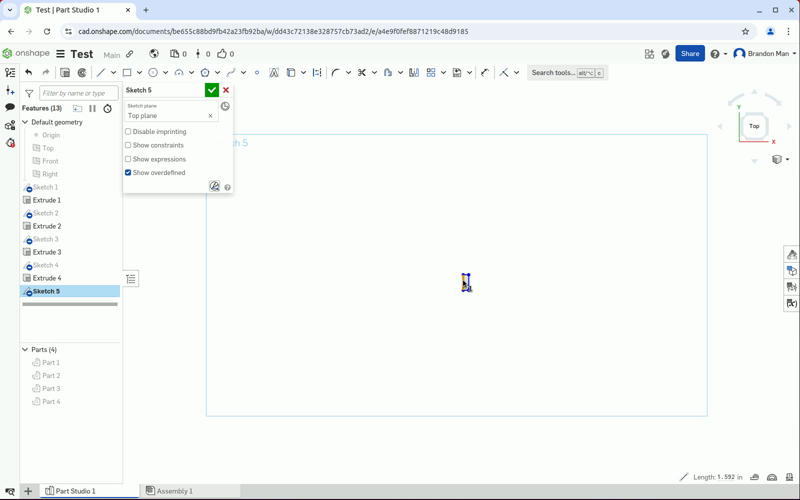
mouse_move(73, 352)
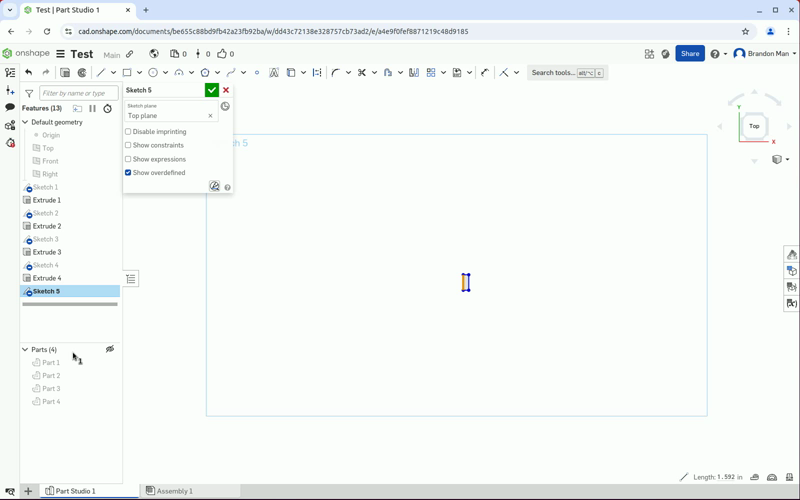
key(shift+y)
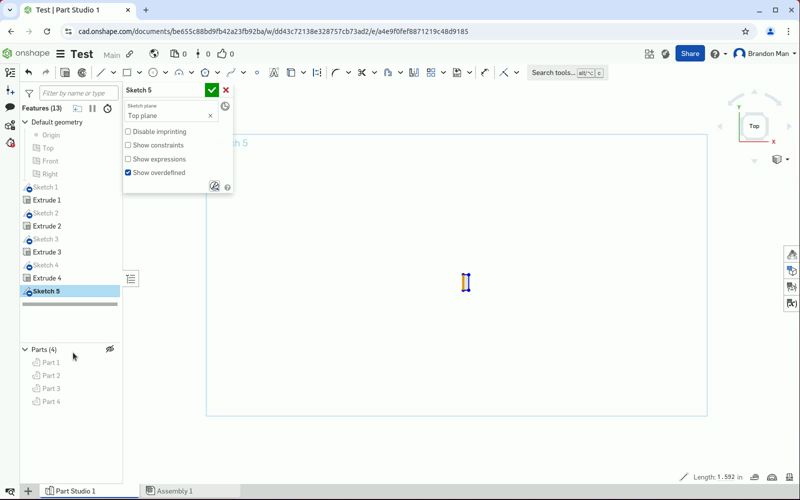
key(shift+e)
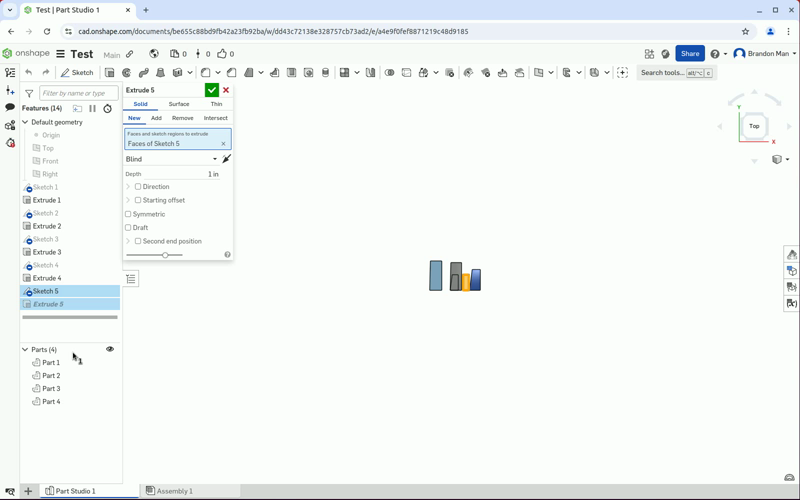
mouse_move(143, 106)
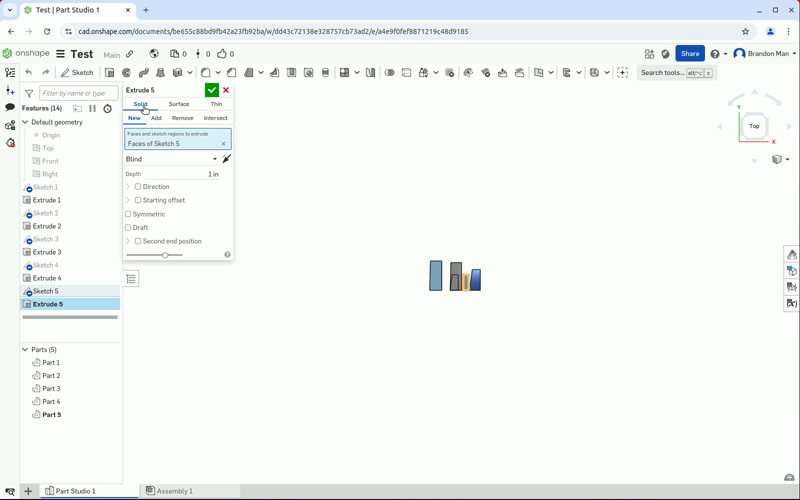
click(143, 106)
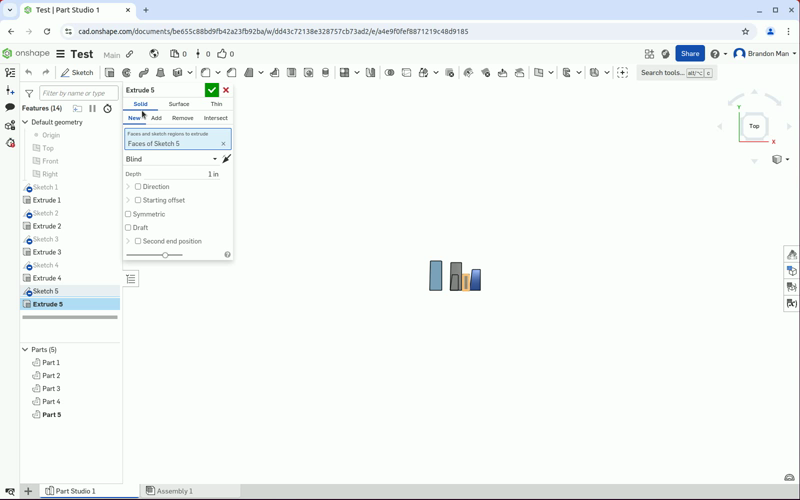
mouse_move(137, 120)
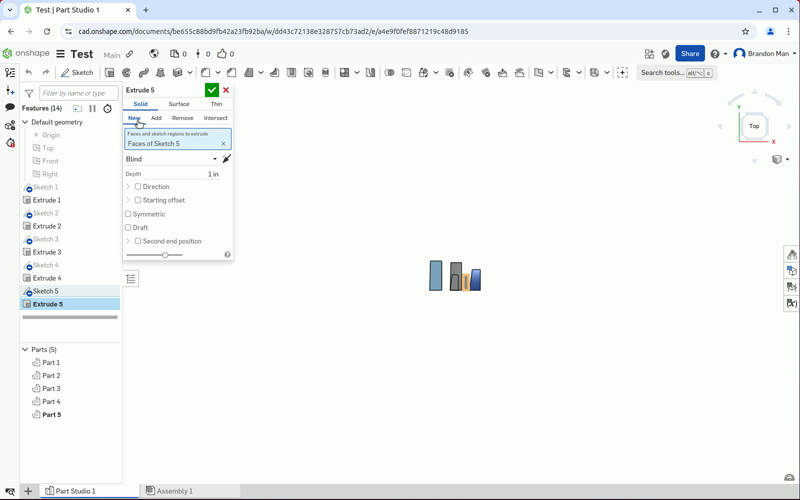
click(137, 120)
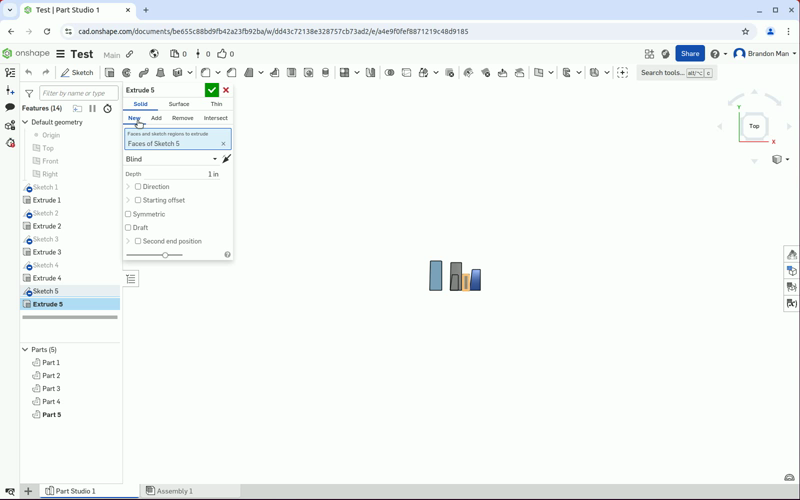
key(tab, 4)
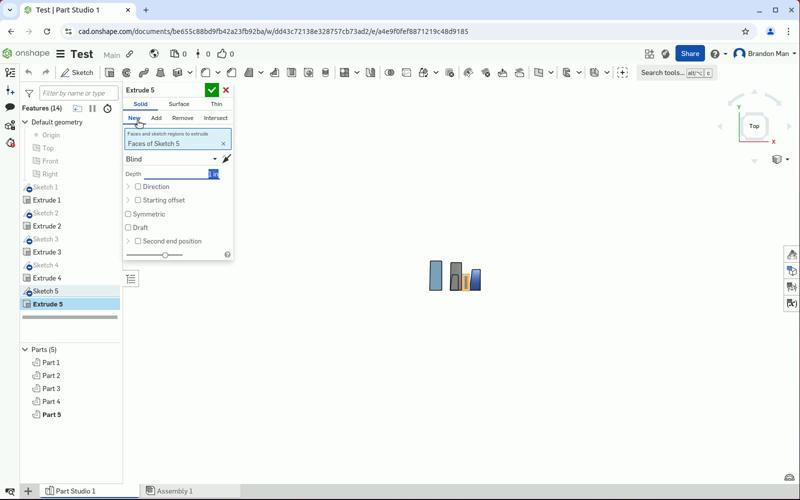
text(2.889)
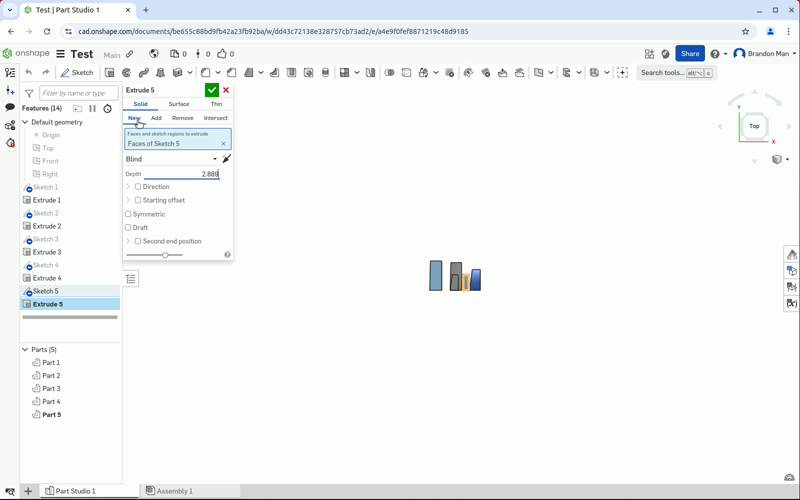
key(enter)
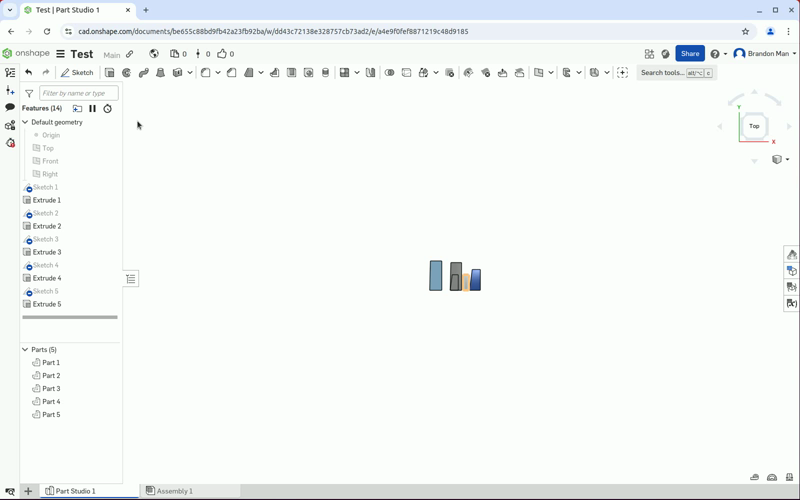
key(shift+h)
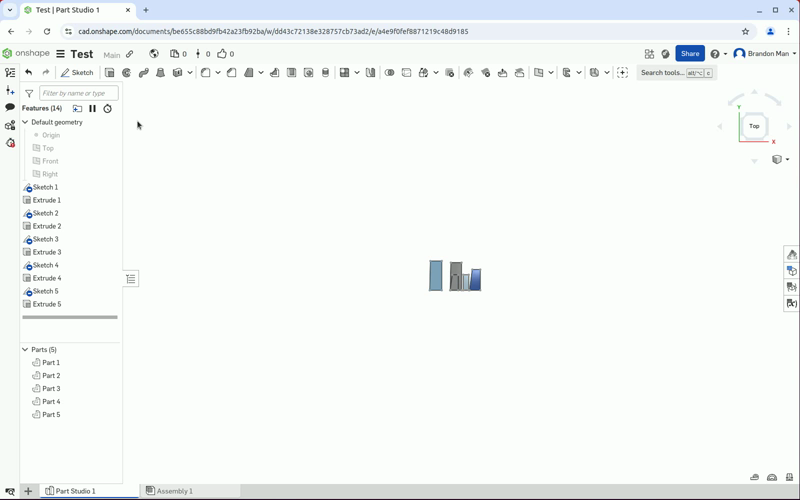
key(shift+h)
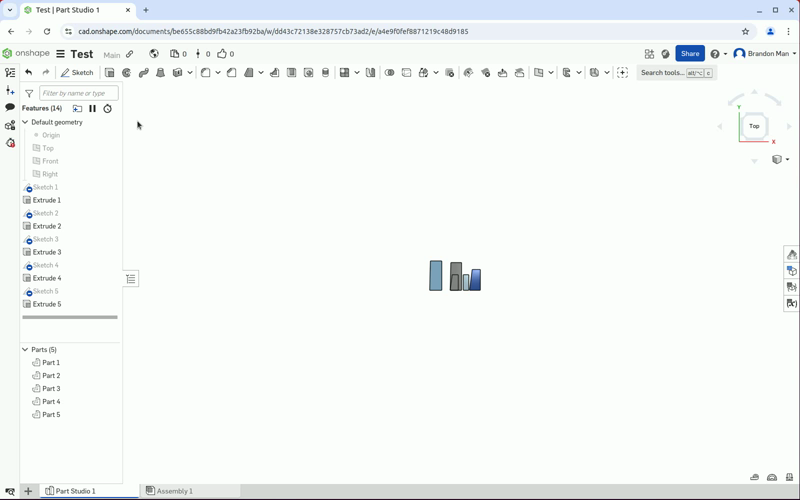
mouse_move(73, 189)
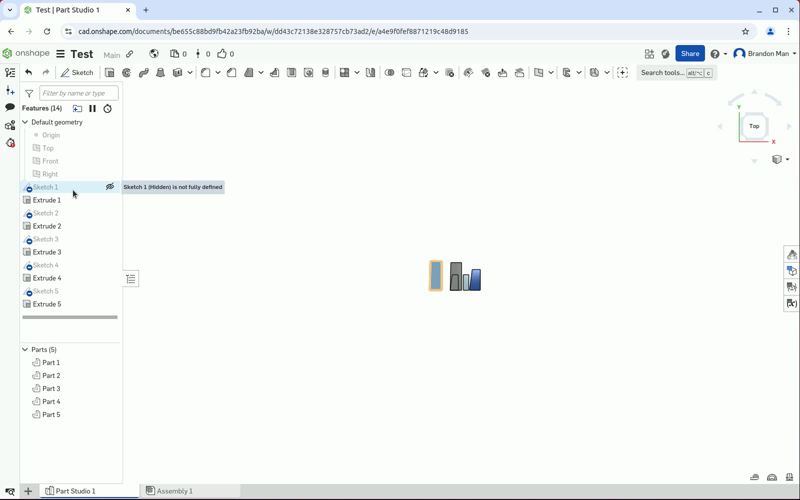
click(73, 189)
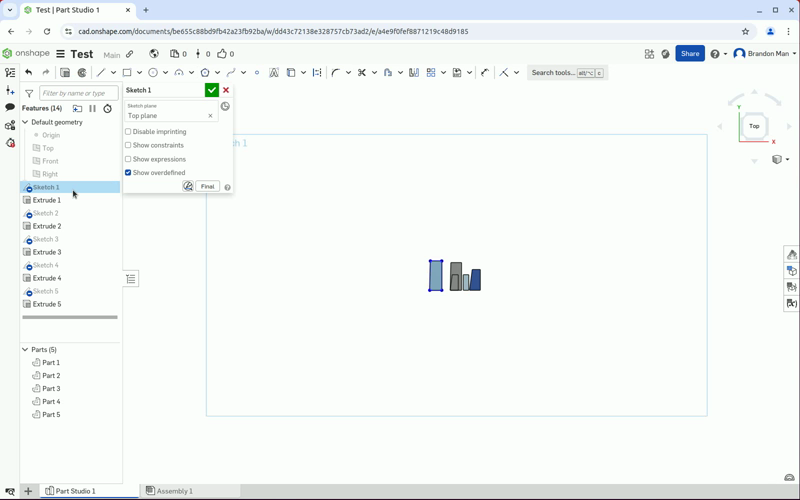
mouse_move(229, 92)
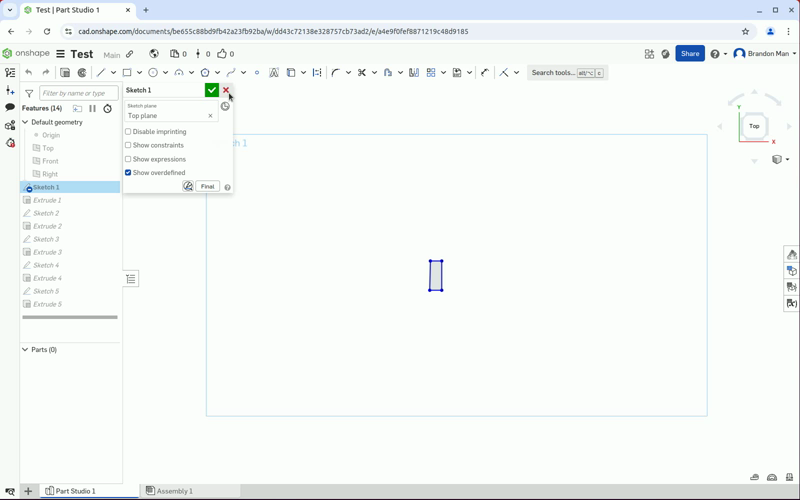
click(229, 92)
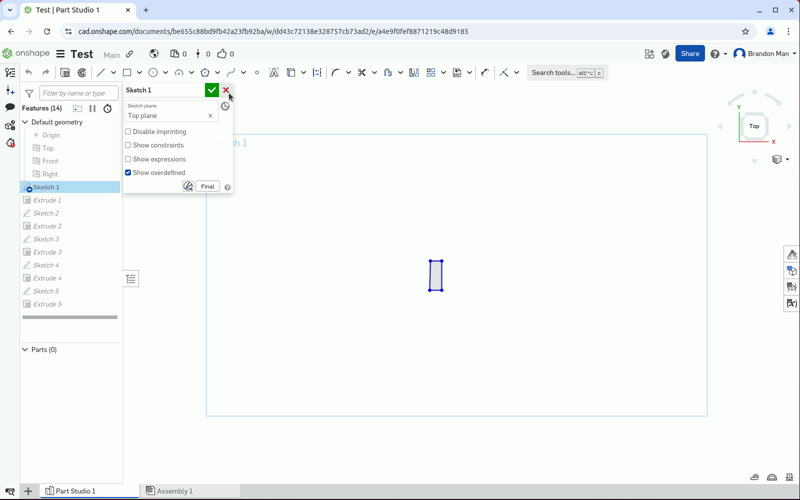
key(shift+s)
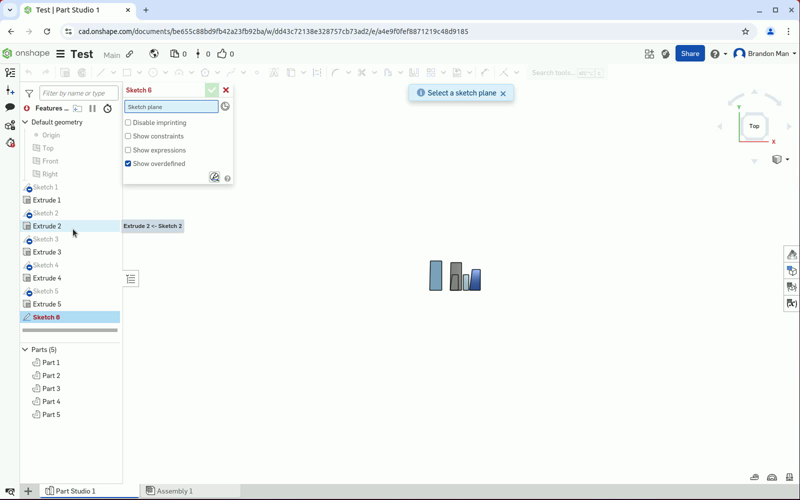
scroll(3)
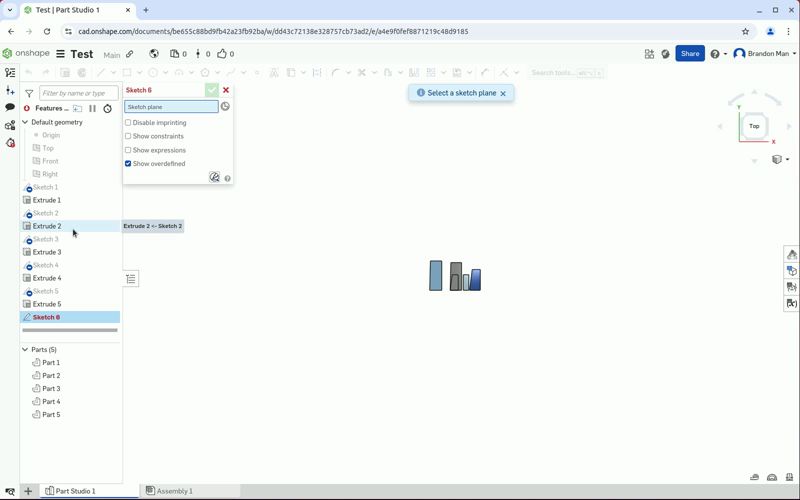
mouse_move(73, 150)
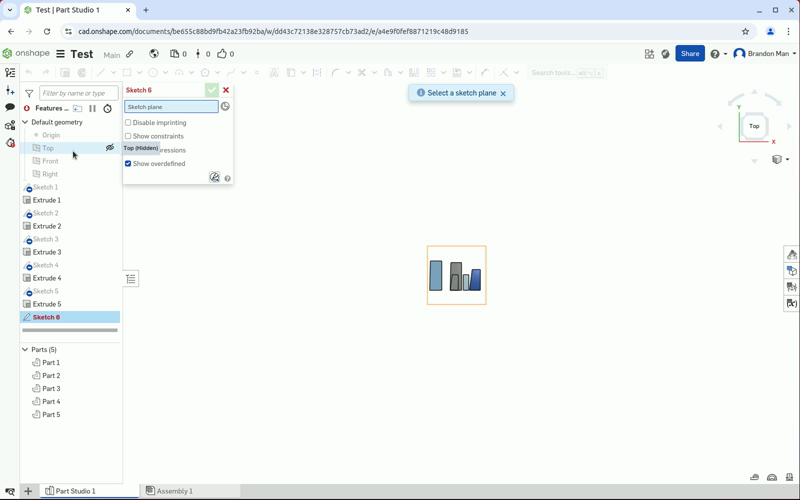
click(73, 150)
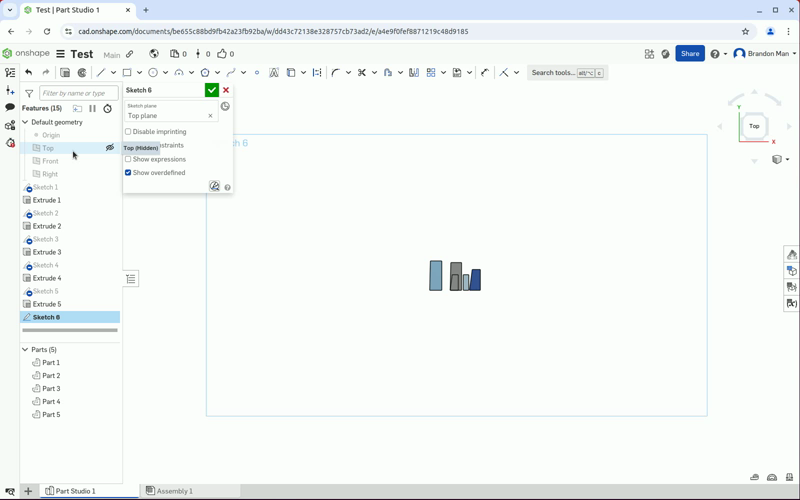
mouse_move(73, 352)
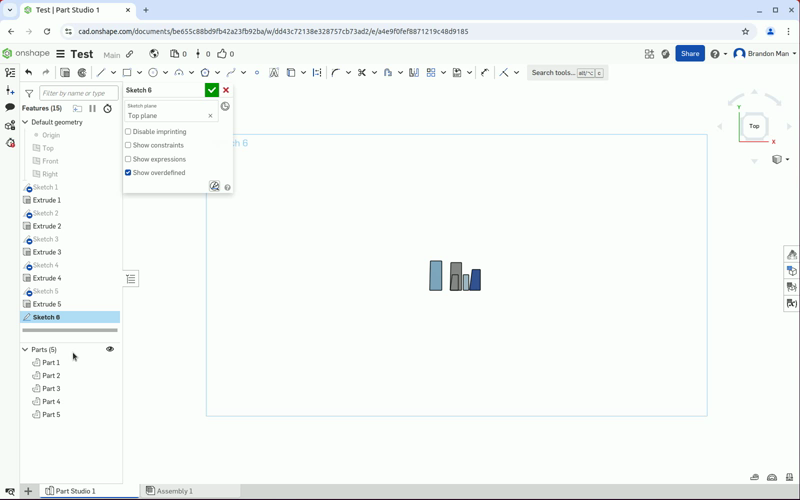
key(y)
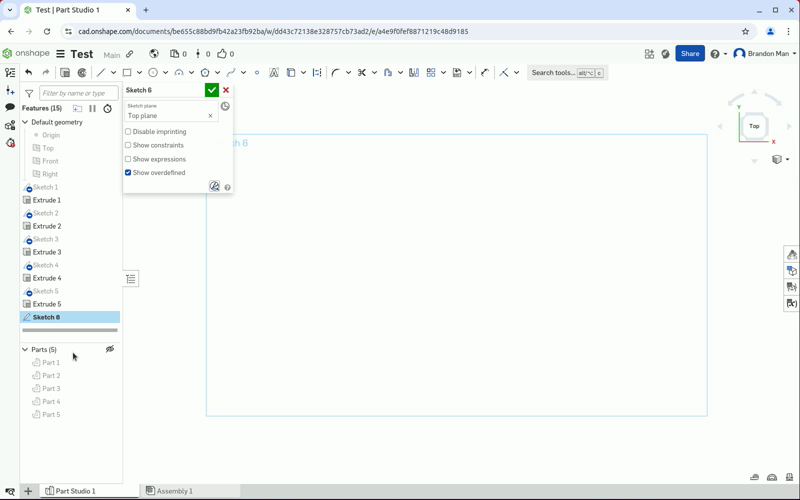
key(l)
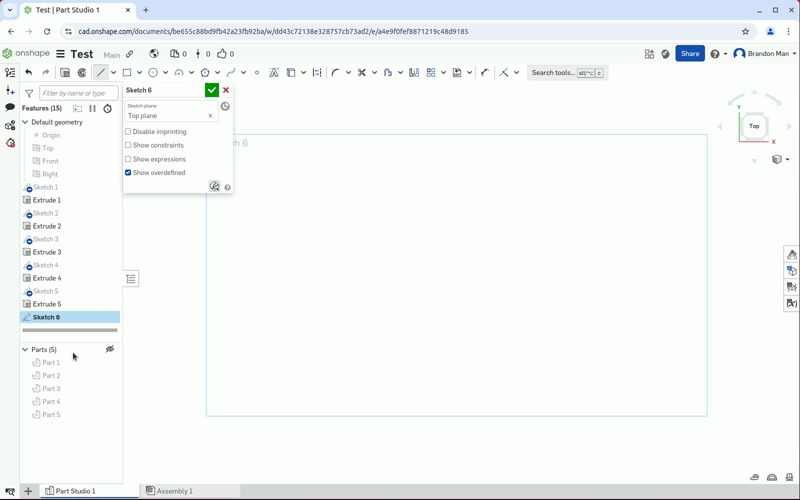
key_down(shift)
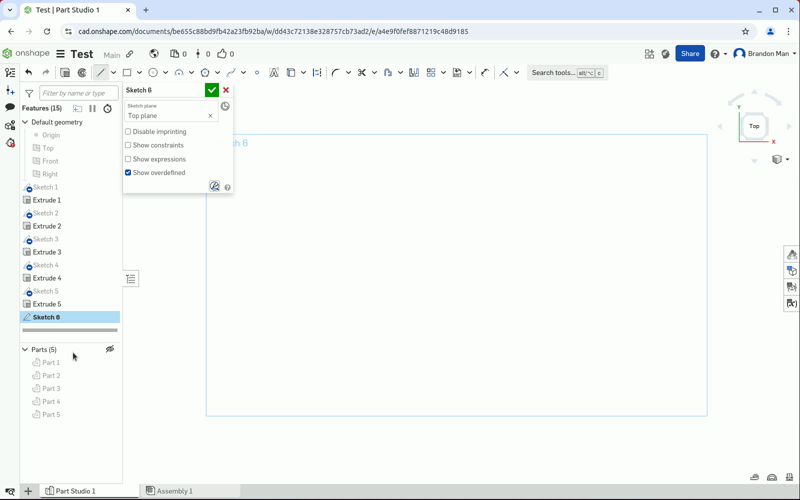
mouse_move(458, 290)
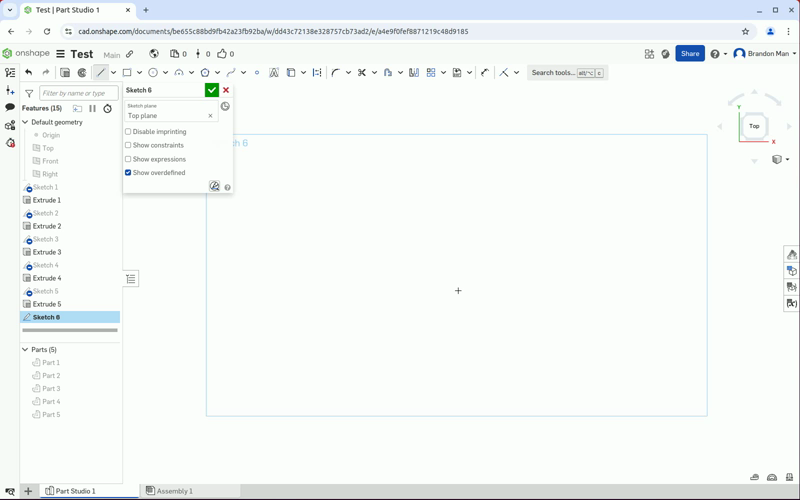
click(458, 290)
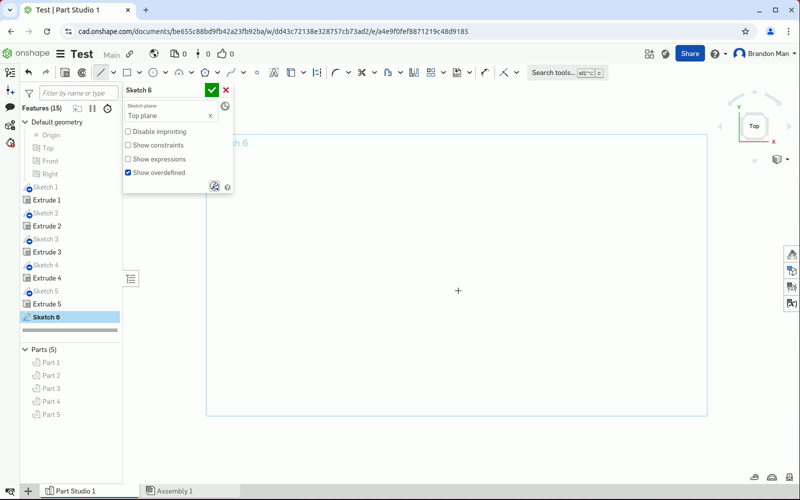
key_up(shift)
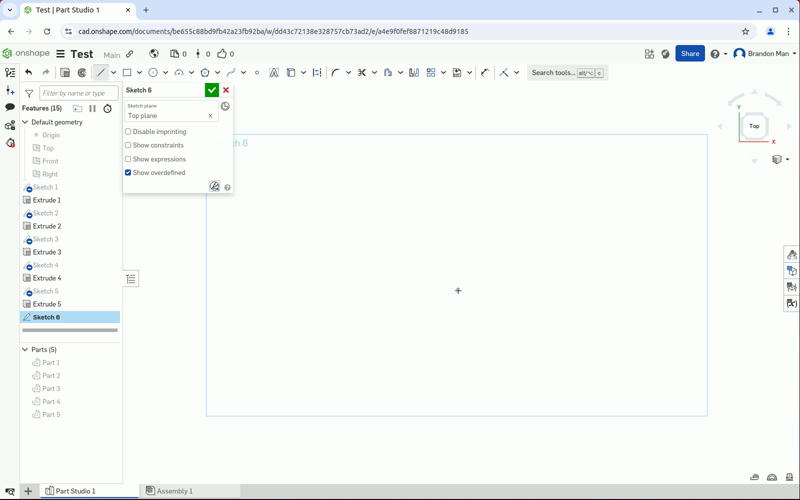
key_down(shift)
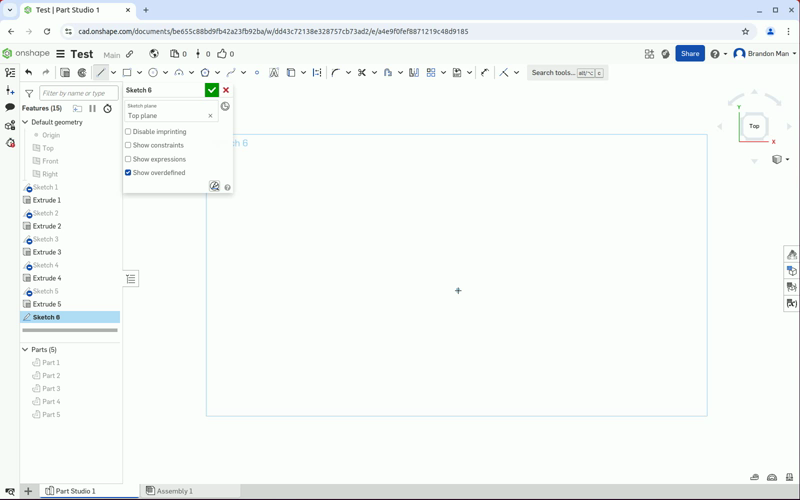
mouse_move(488, 290)
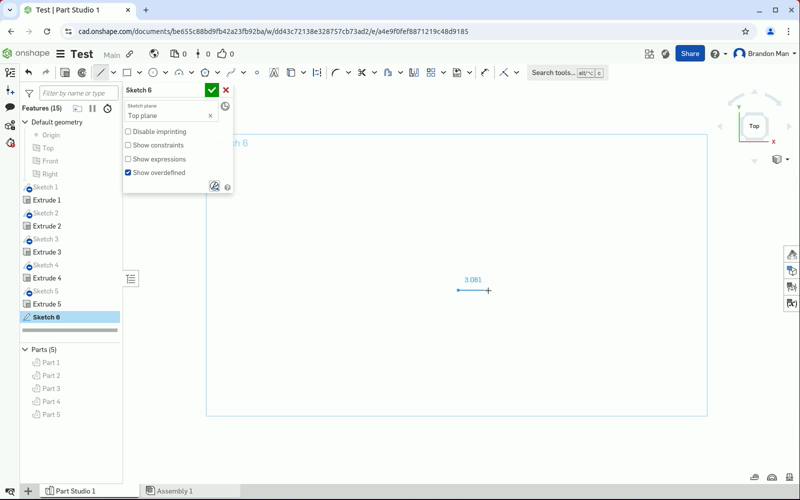
mouse_move(464, 290)
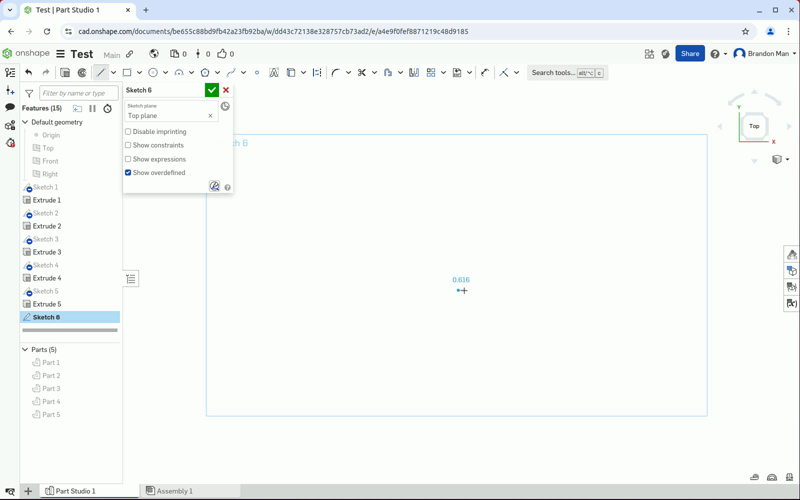
scroll(6)
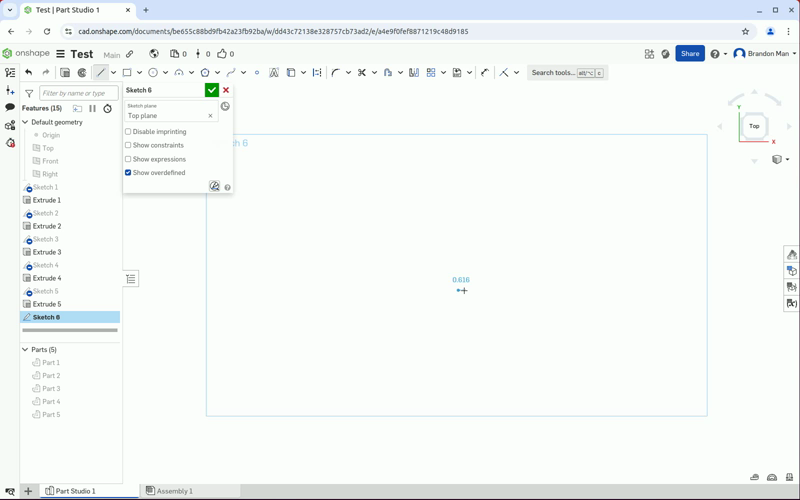
scroll(6)
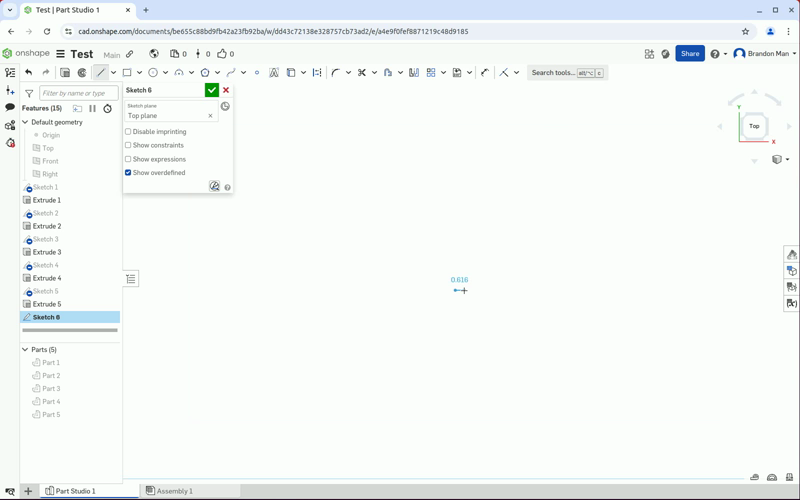
scroll(6)
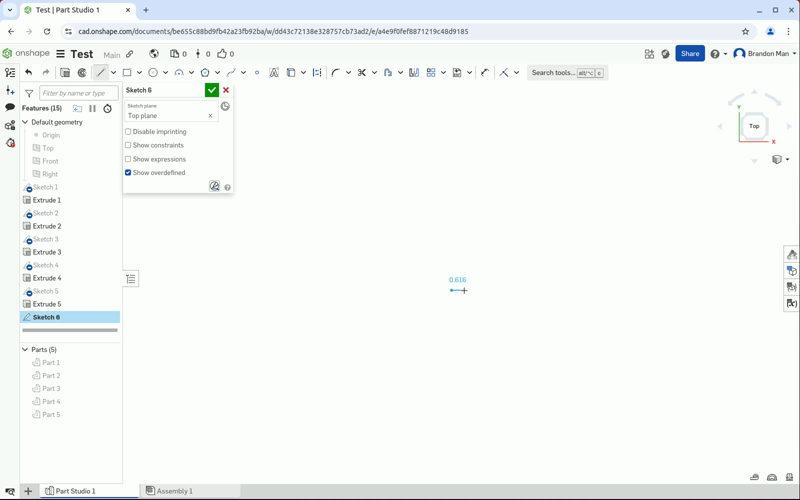
scroll(6)
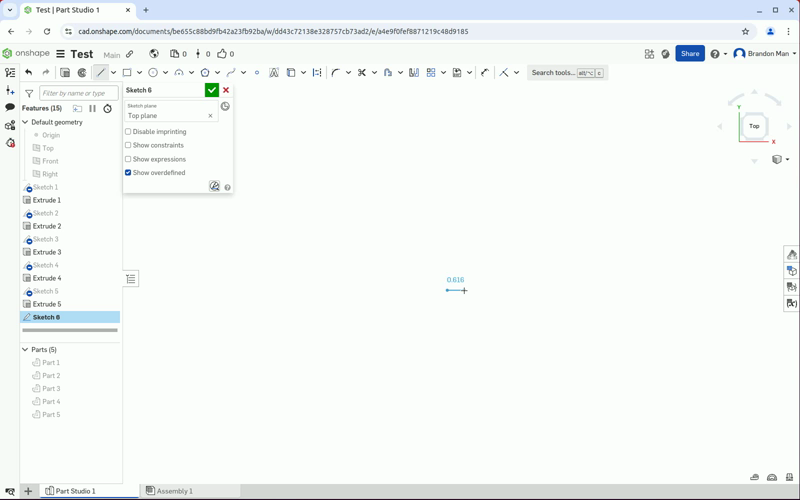
scroll(6)
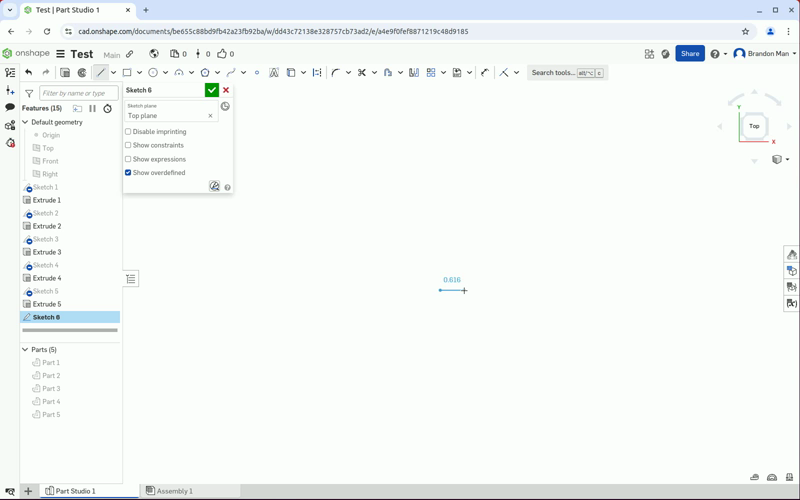
scroll(6)
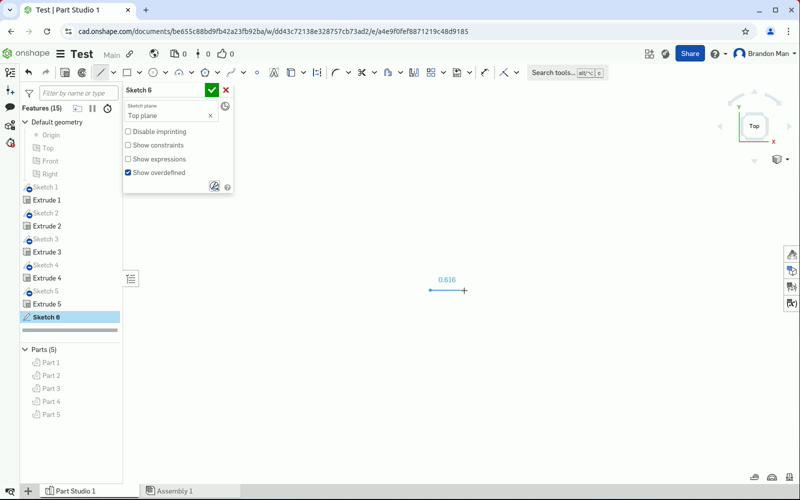
scroll(6)
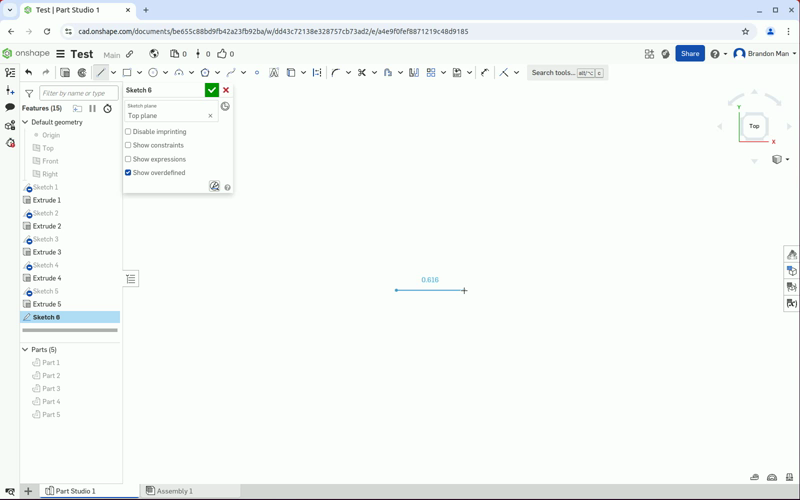
click(464, 290)
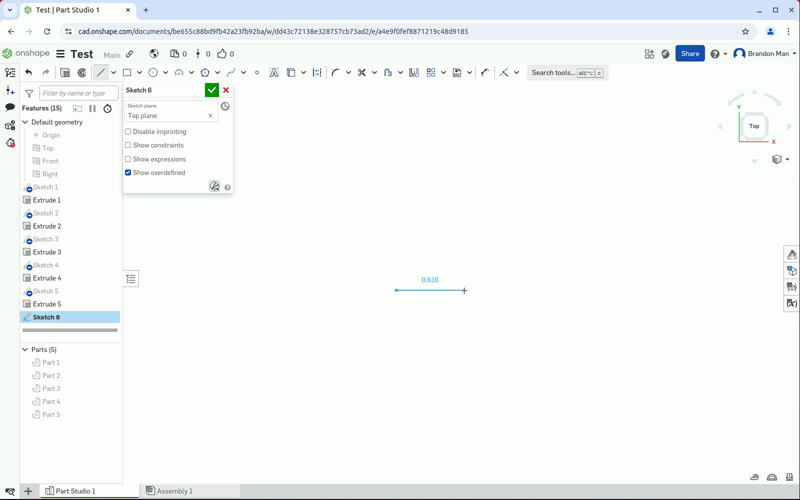
scroll(-6)
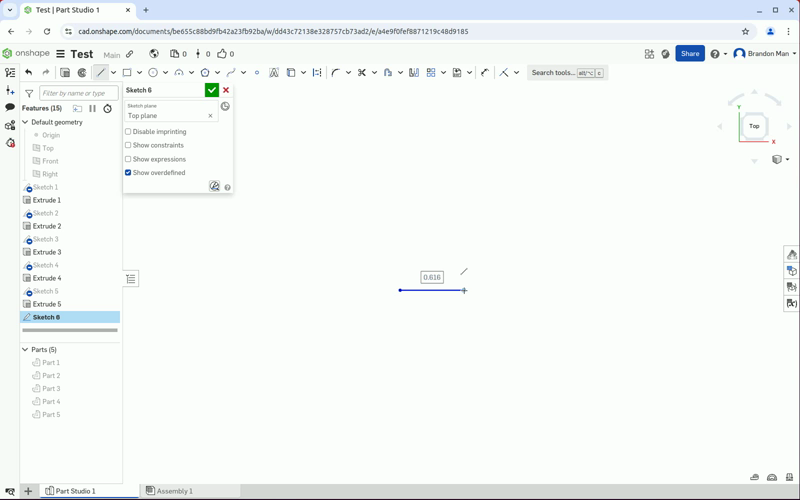
scroll(-6)
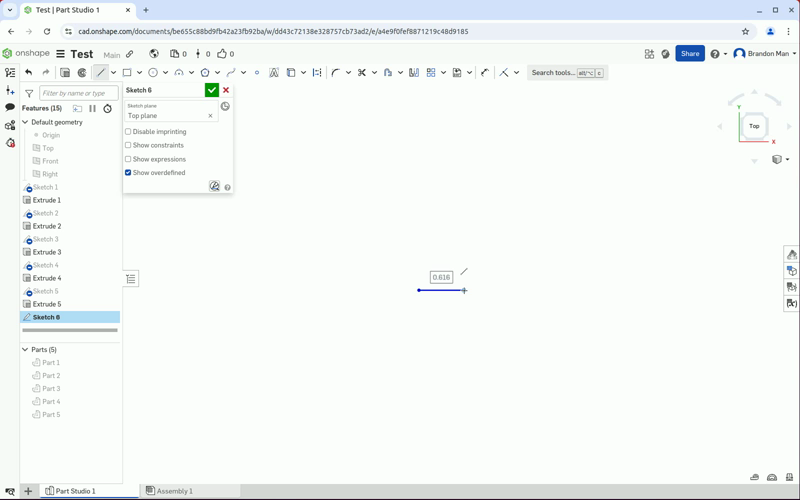
scroll(-6)
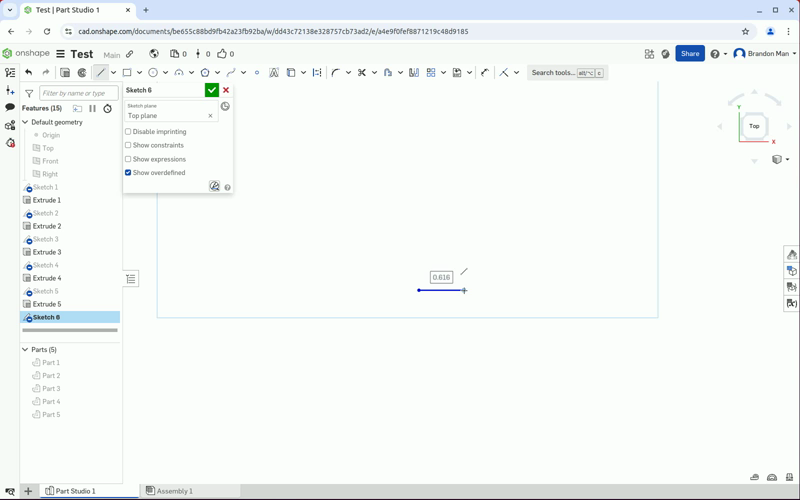
scroll(-6)
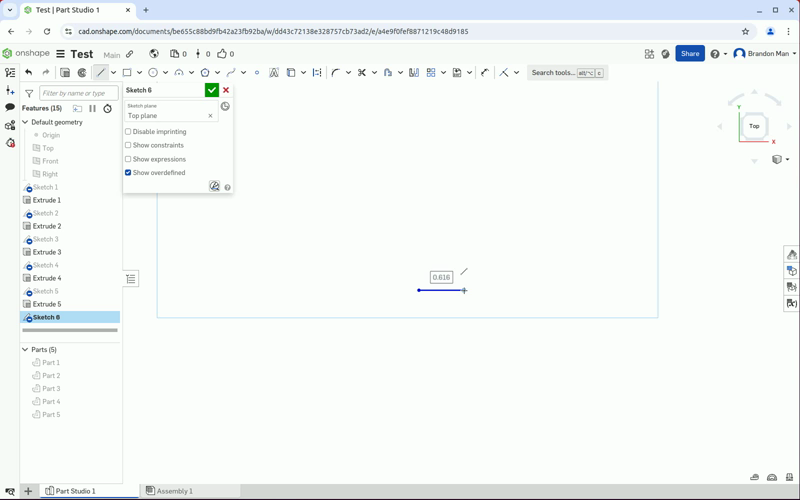
scroll(-6)
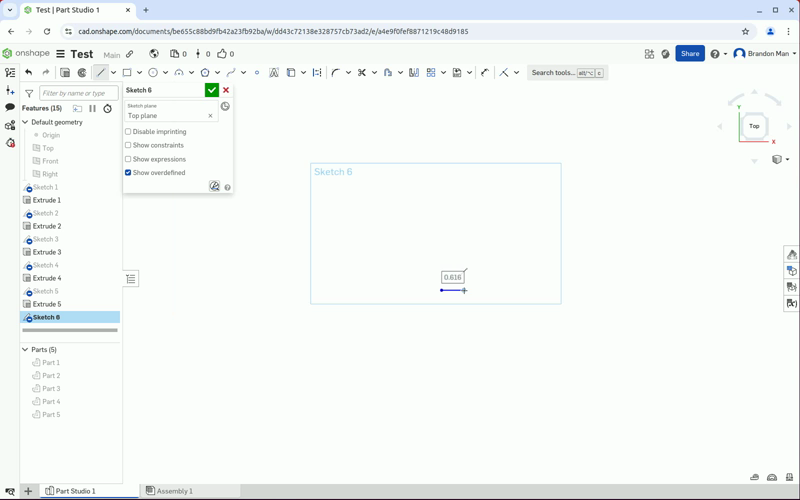
scroll(-6)
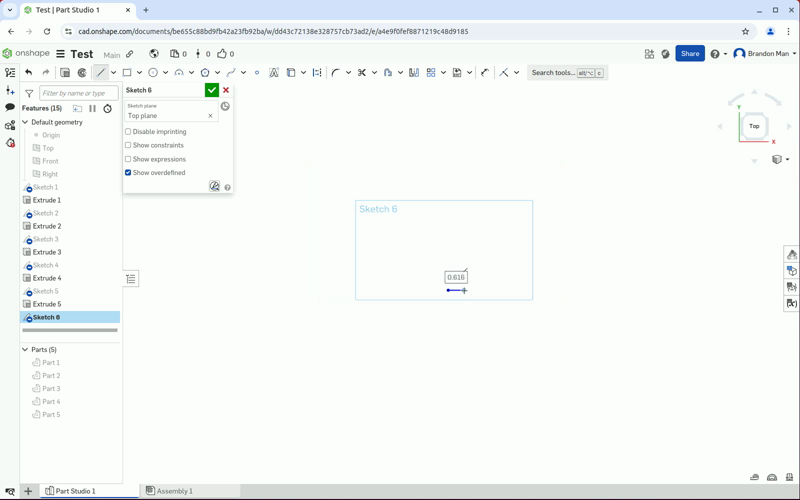
scroll(-6)
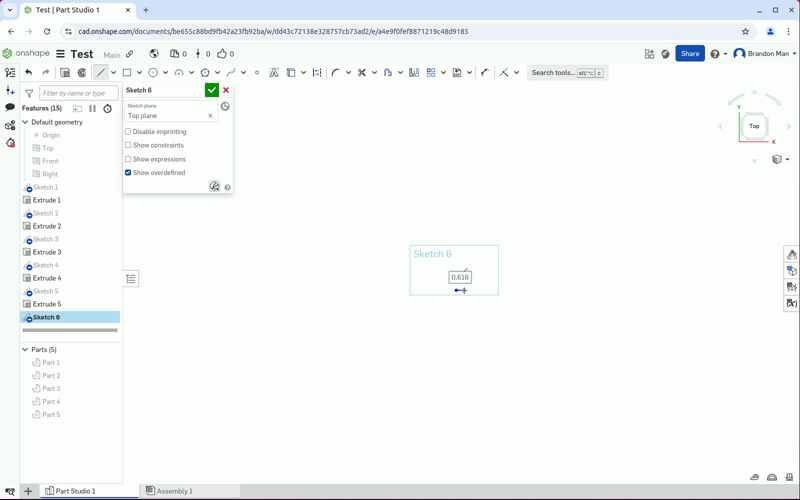
key_up(shift)
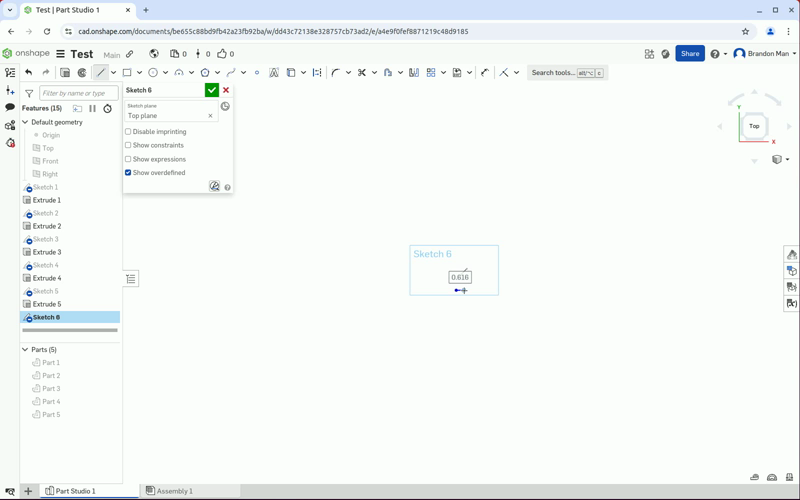
key_down(shift)
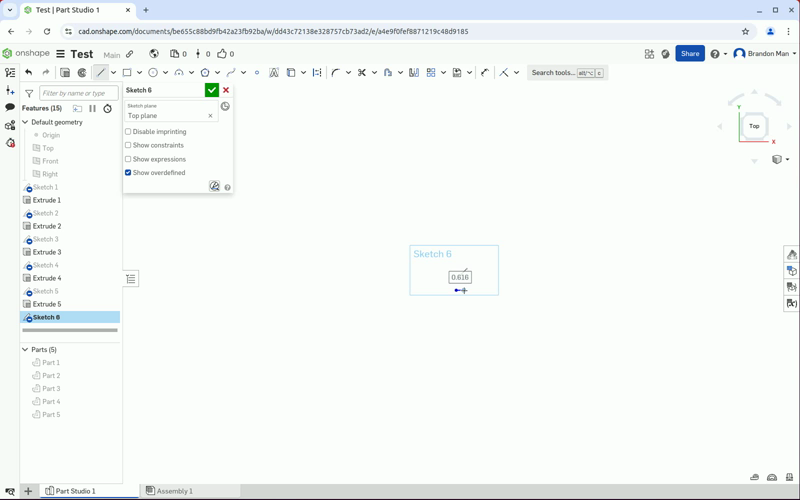
mouse_move(494, 290)
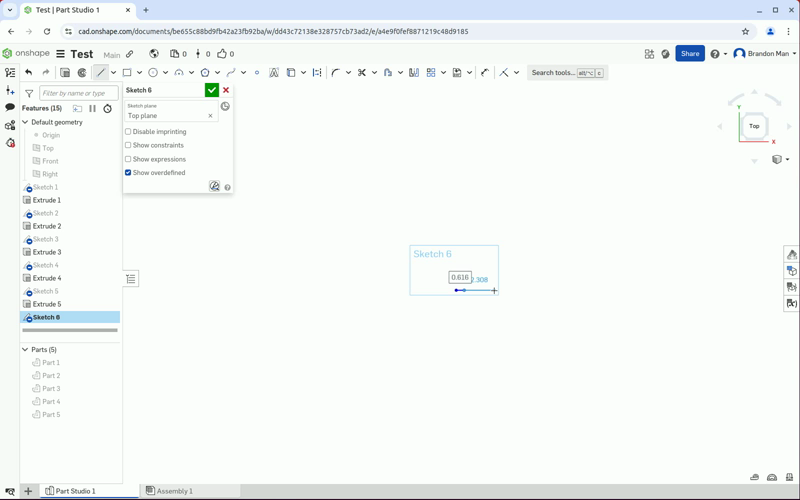
mouse_move(464, 274)
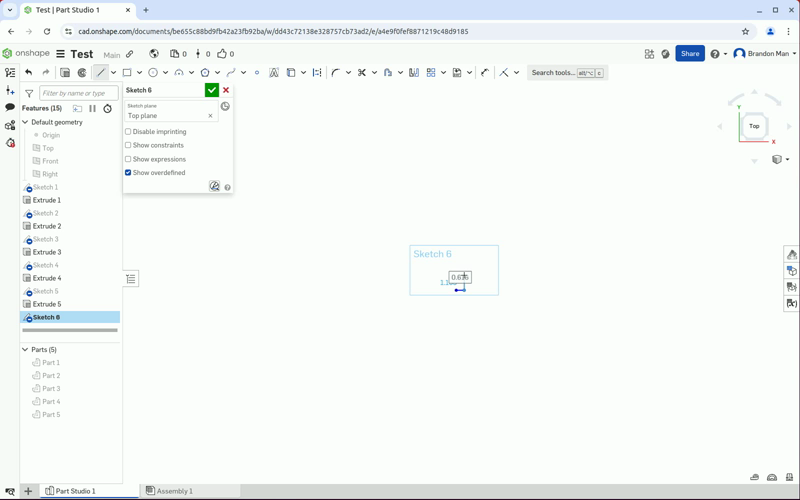
click(464, 274)
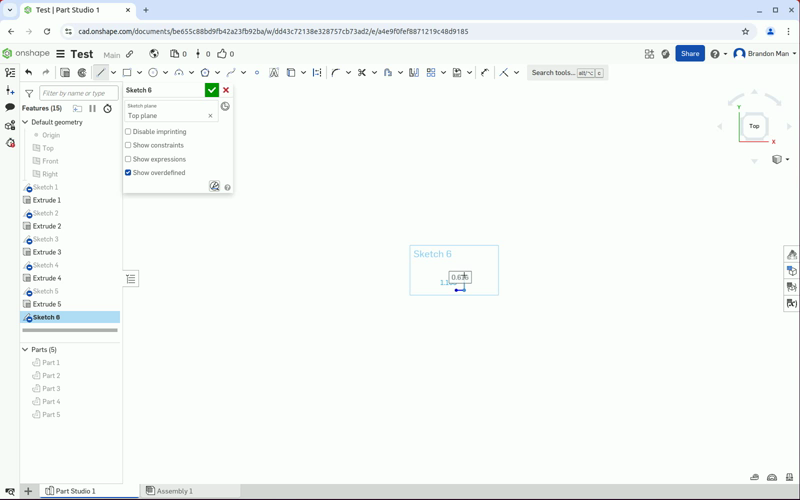
key_up(shift)
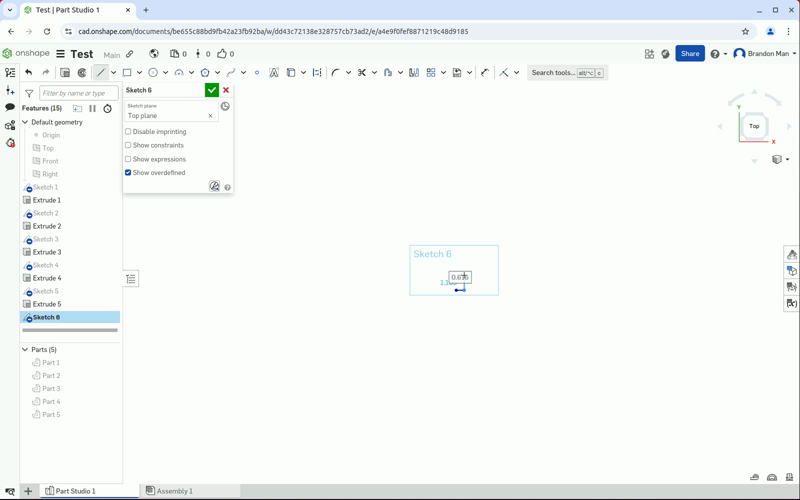
key_down(shift)
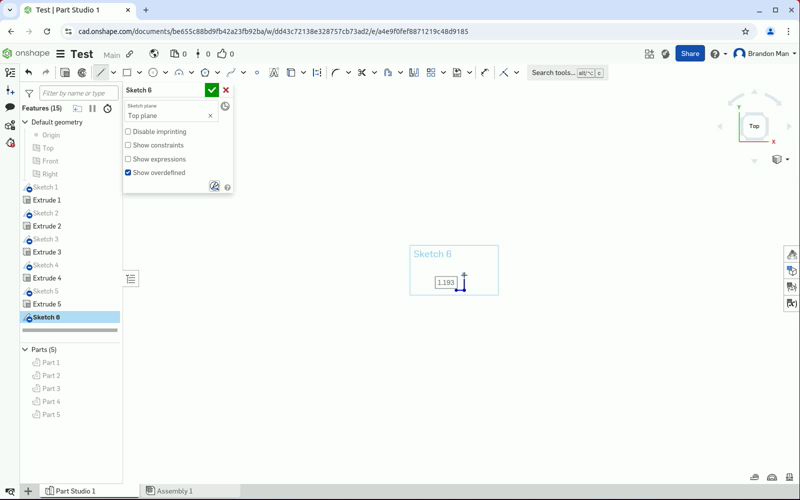
mouse_move(494, 274)
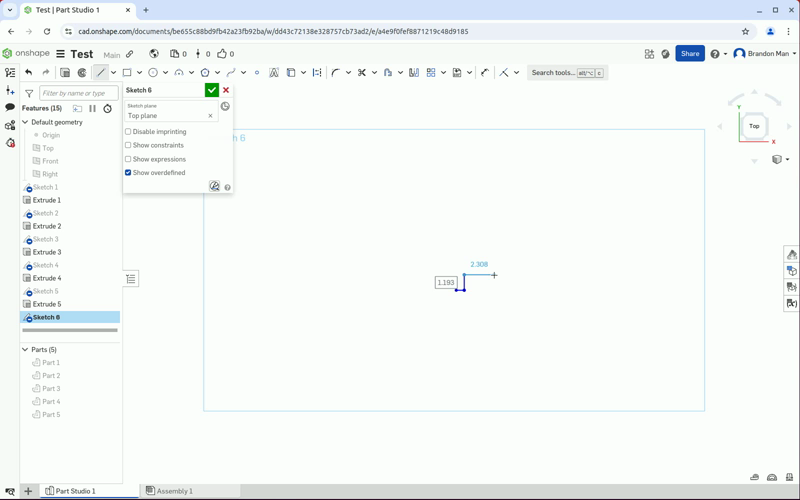
mouse_move(458, 274)
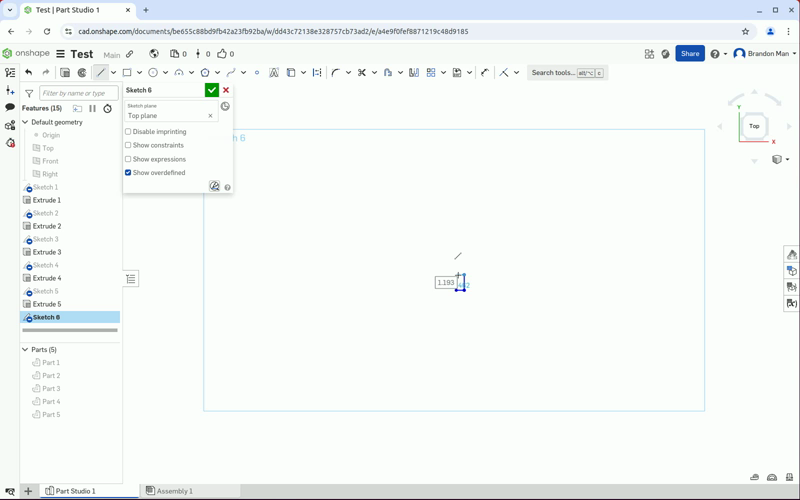
scroll(6)
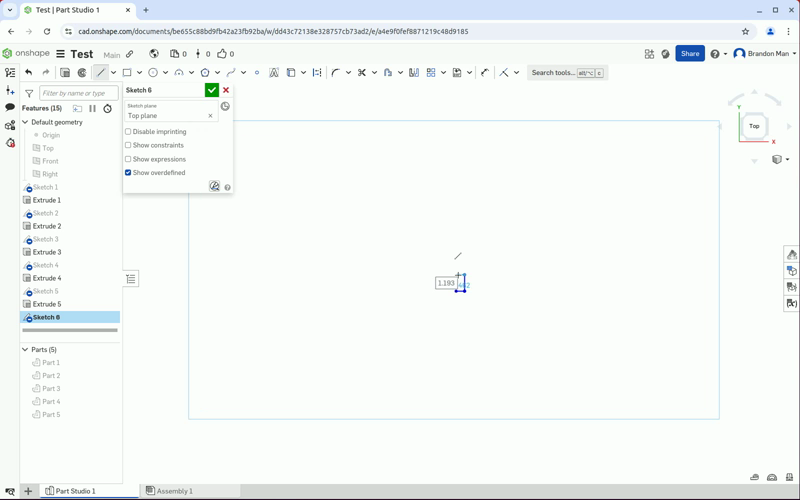
scroll(6)
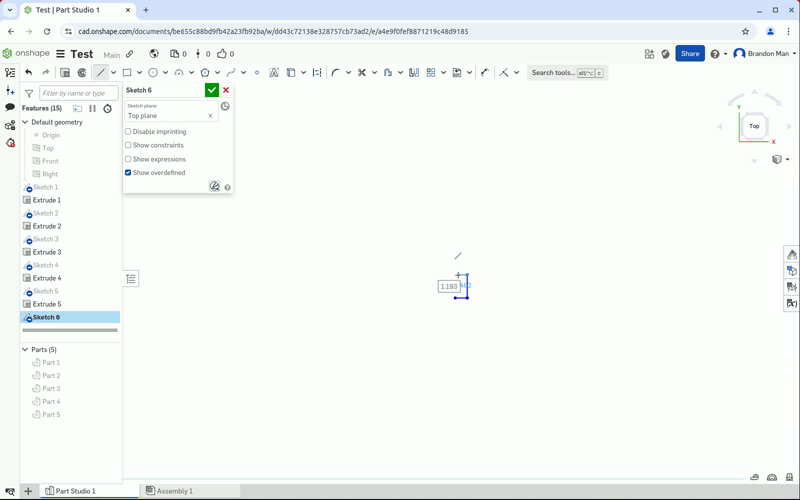
scroll(6)
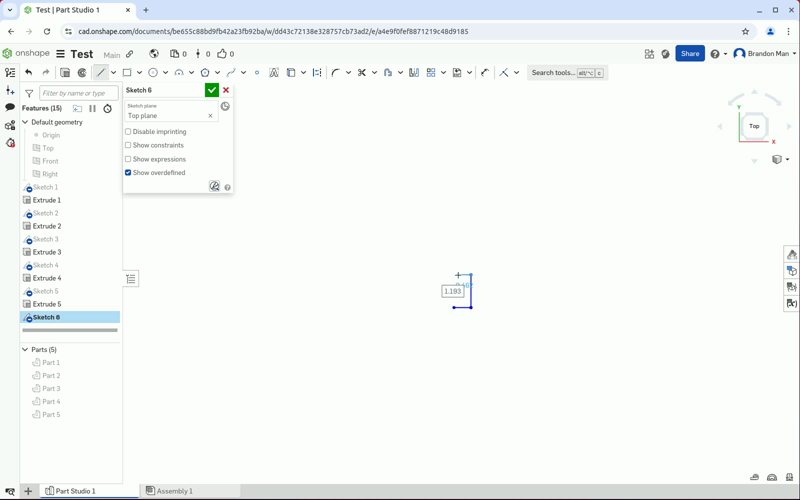
scroll(6)
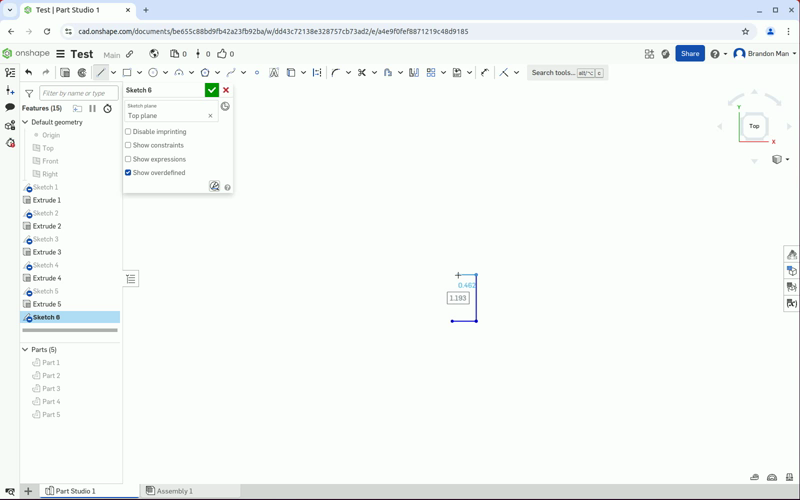
scroll(6)
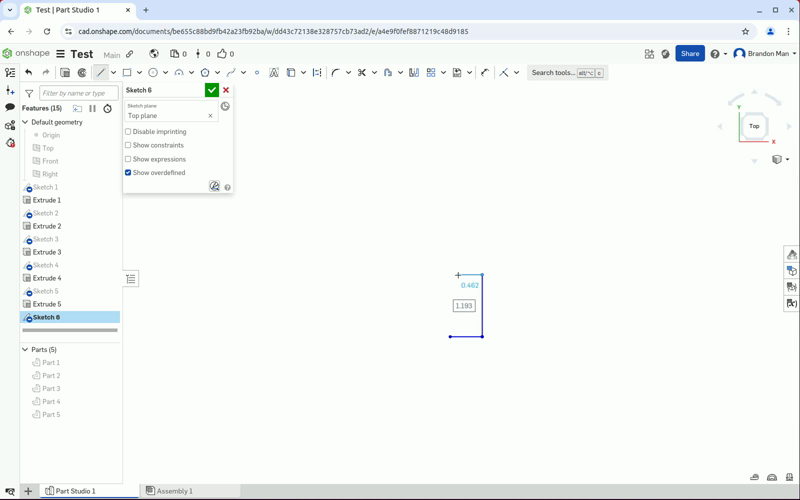
scroll(6)
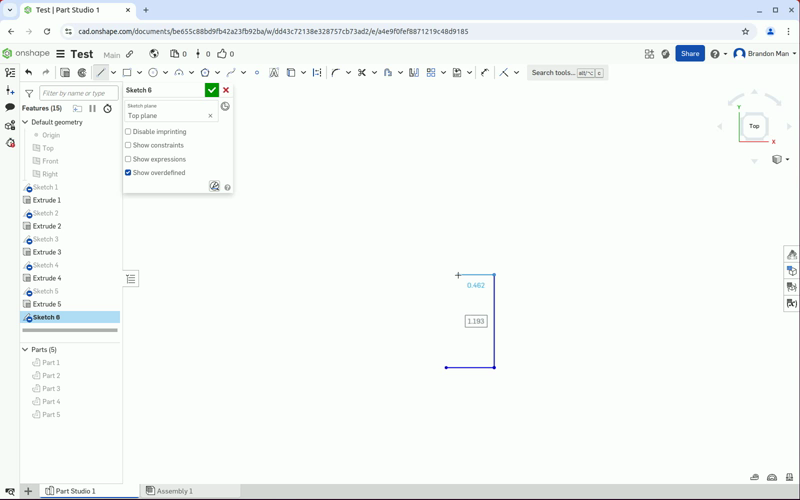
scroll(6)
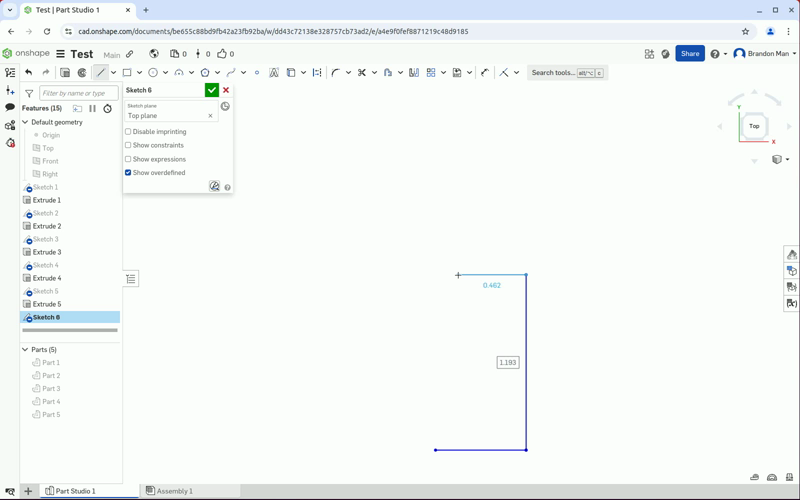
click(458, 274)
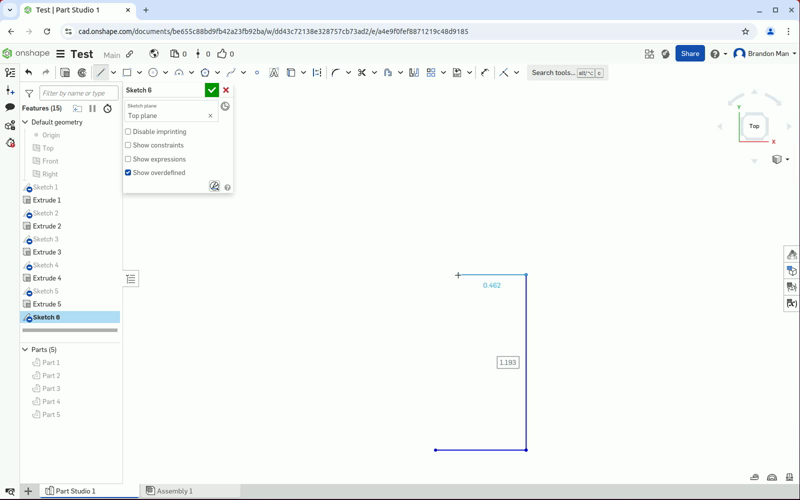
scroll(-6)
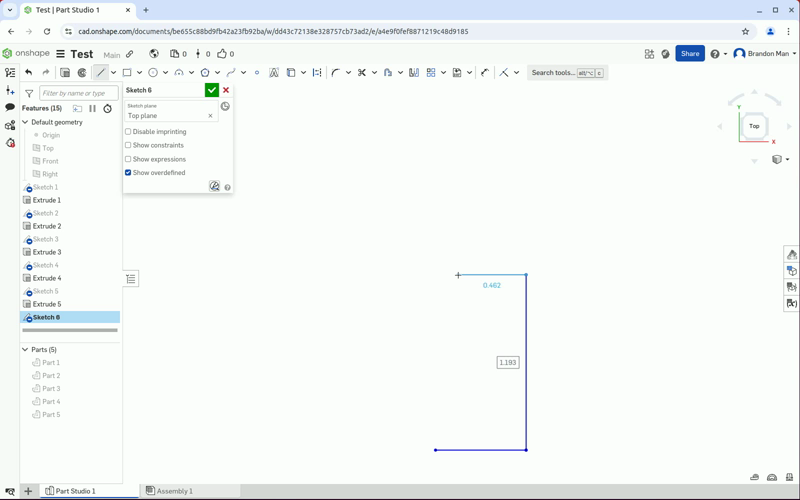
scroll(-6)
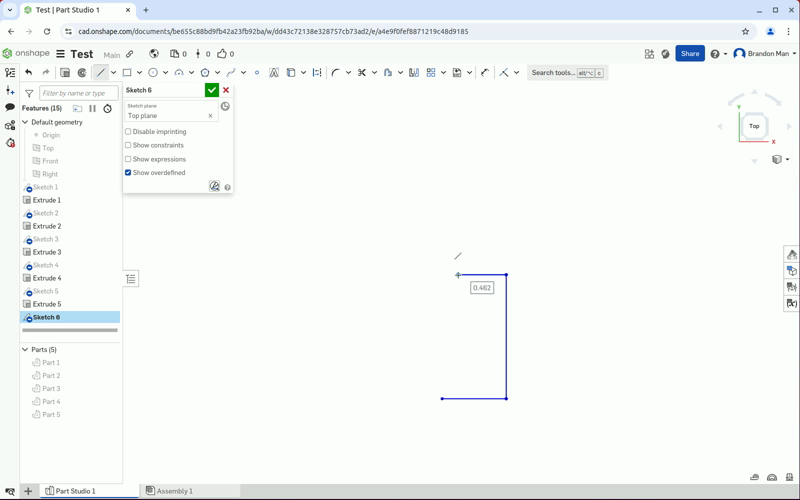
scroll(-6)
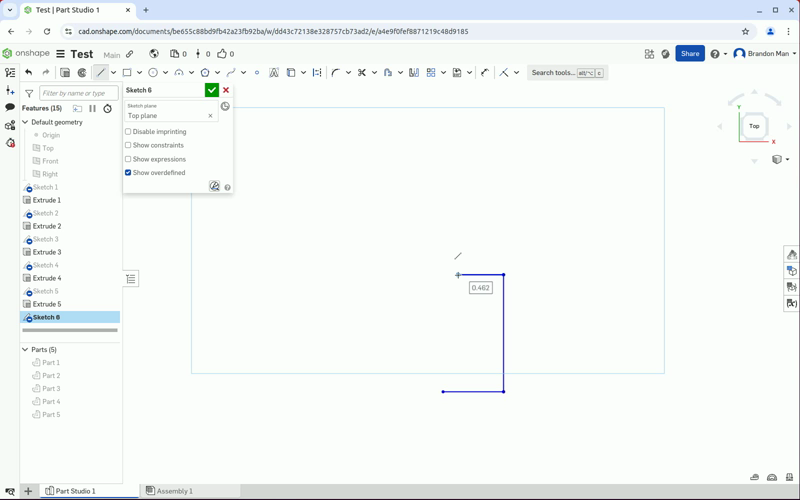
scroll(-6)
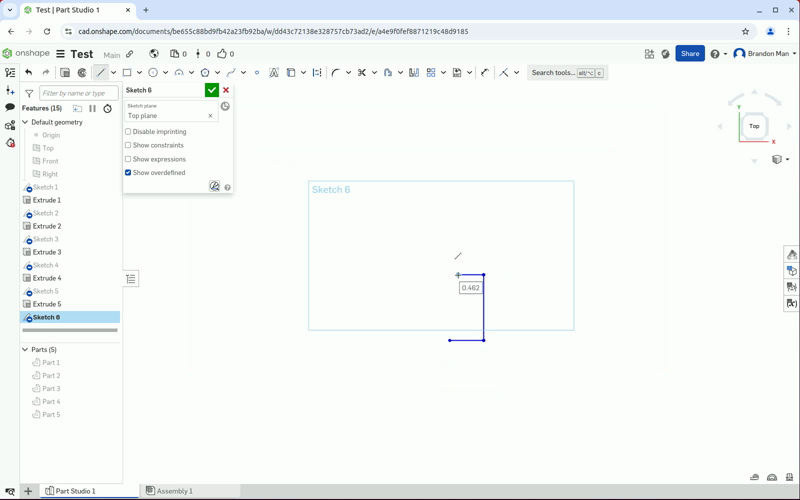
scroll(-6)
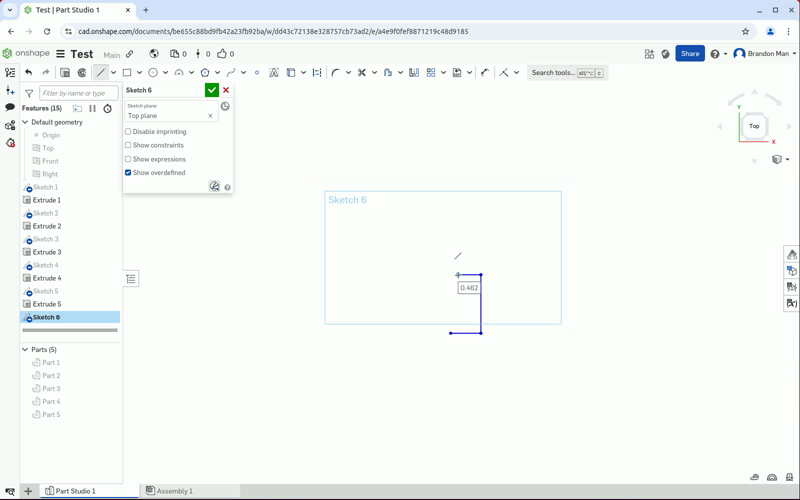
scroll(-6)
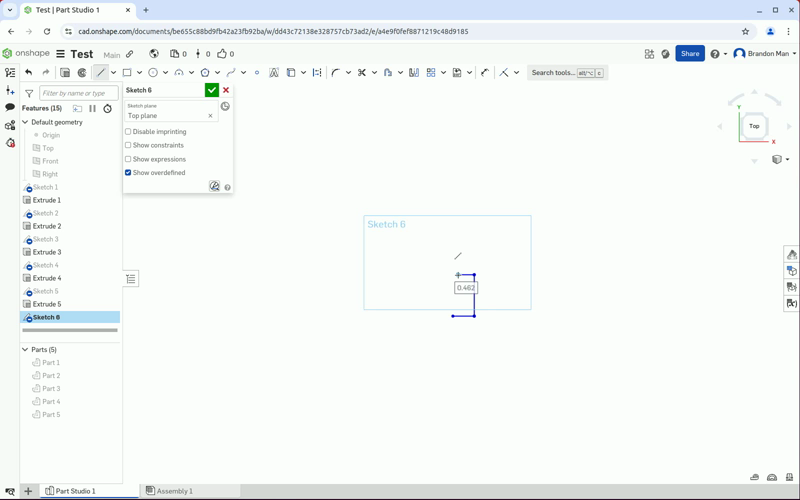
scroll(-6)
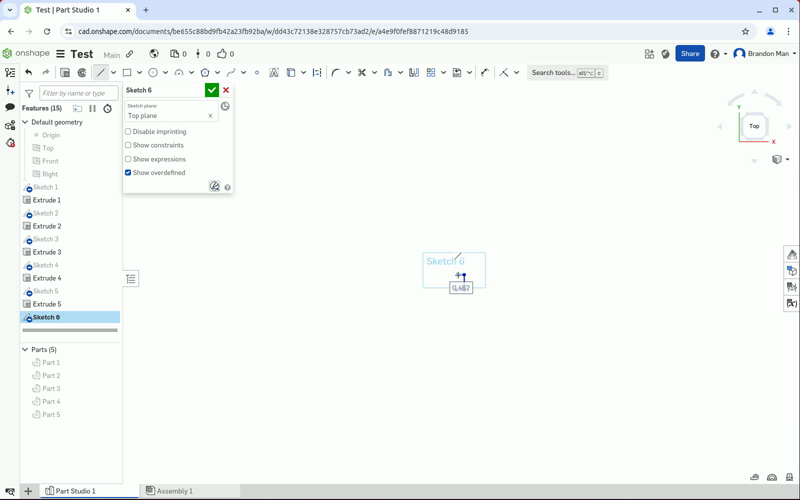
key_up(shift)
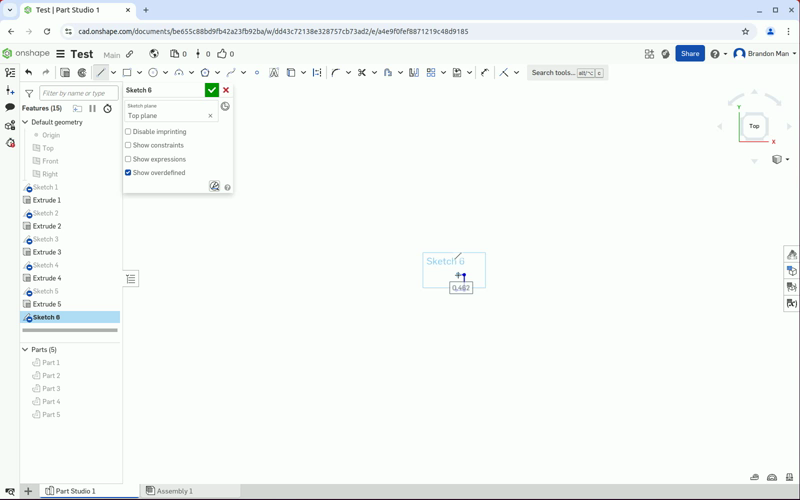
mouse_move(488, 274)
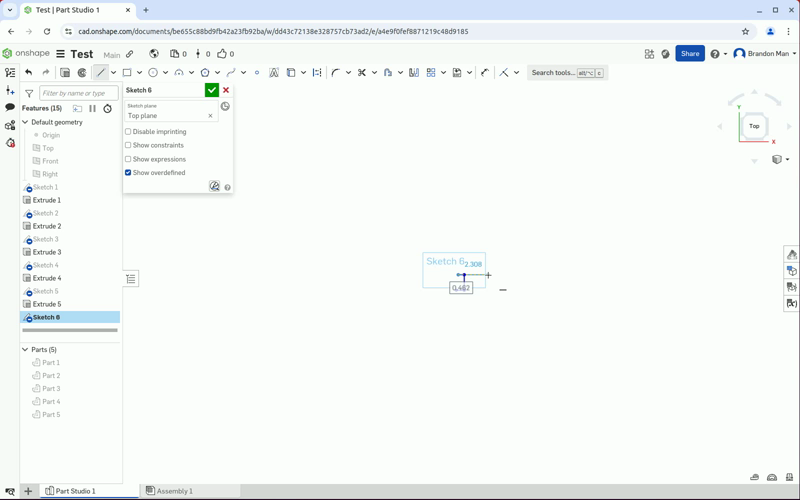
key_down(shift)
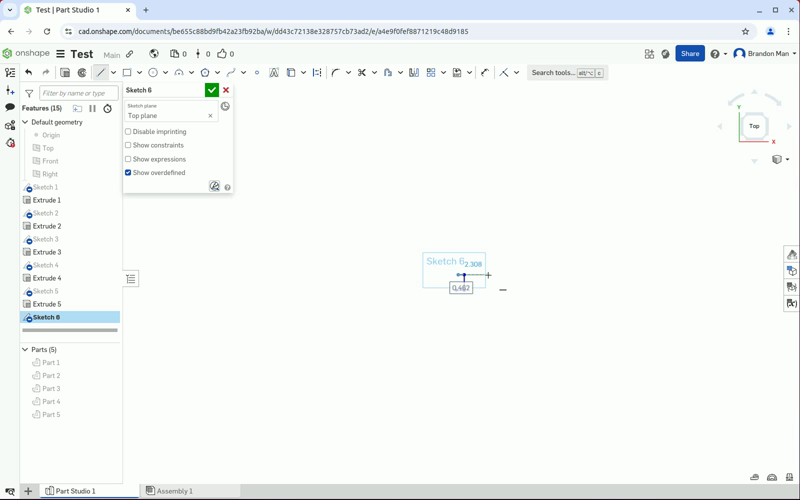
mouse_move(458, 290)
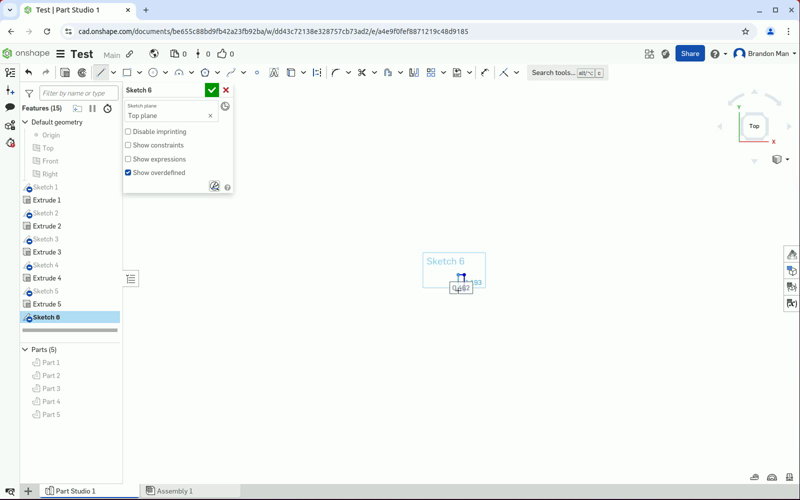
key_up(shift)
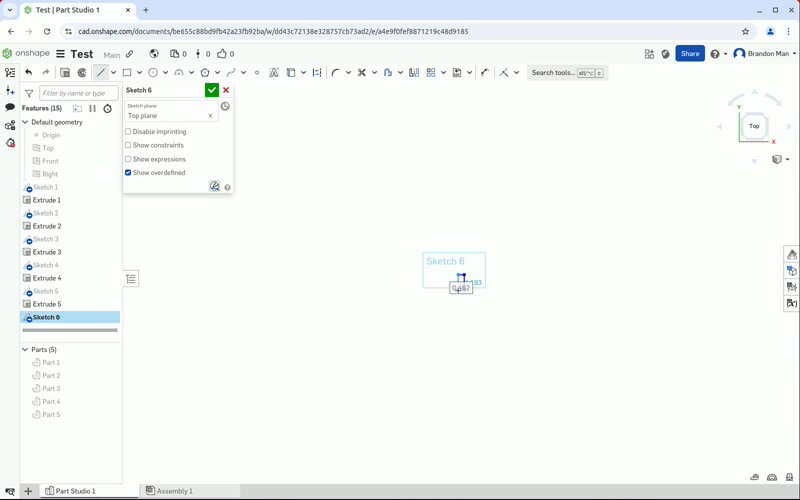
click(458, 290)
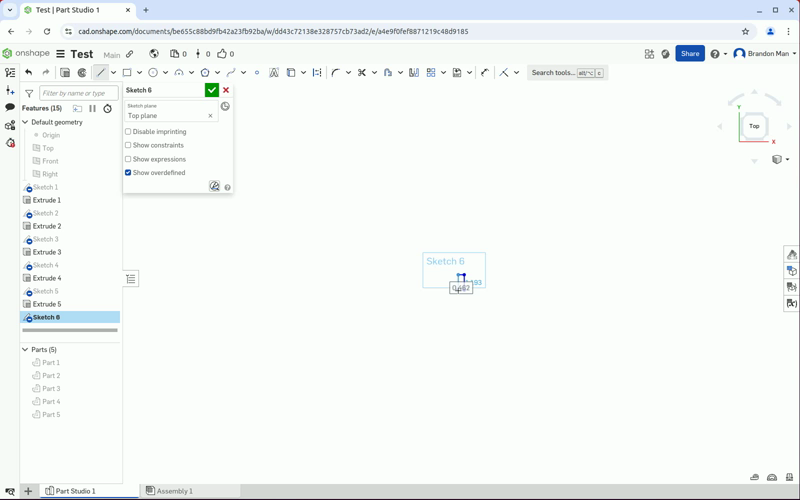
key(esc)
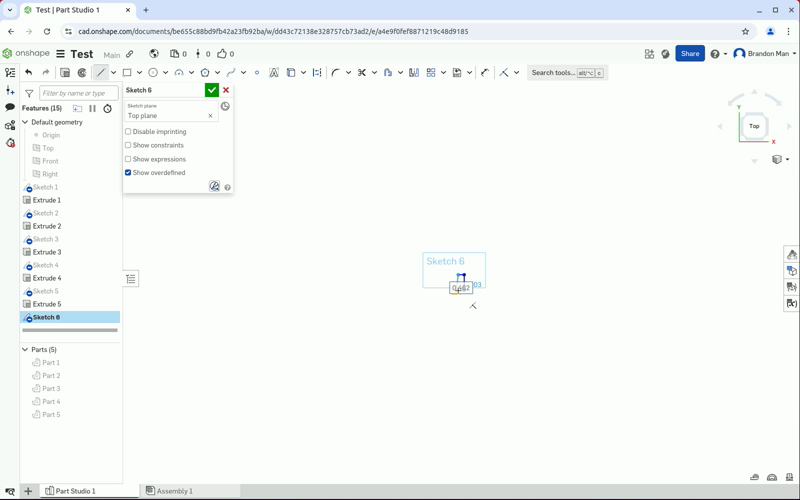
mouse_move(460, 288)
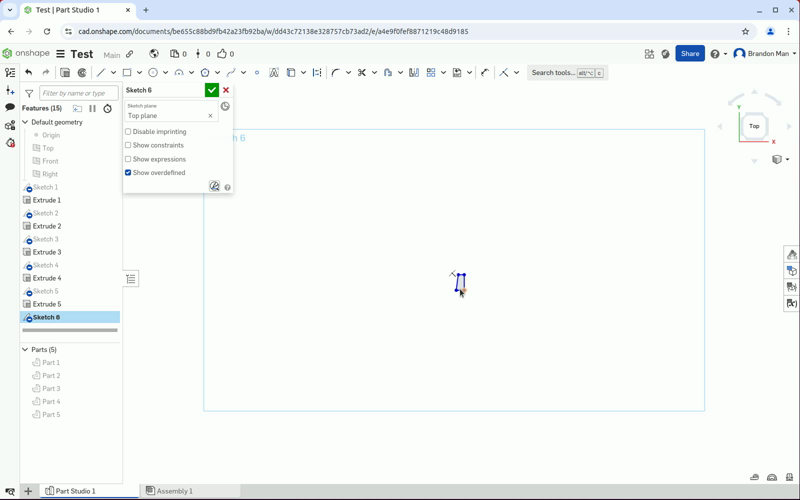
scroll(6)
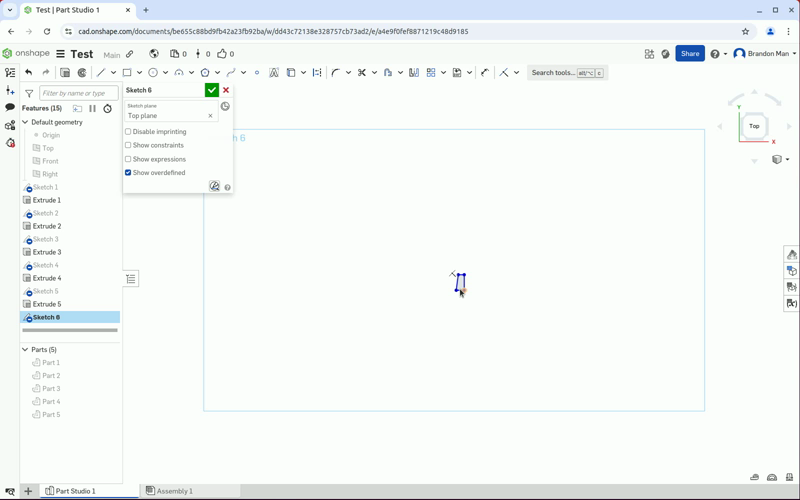
scroll(6)
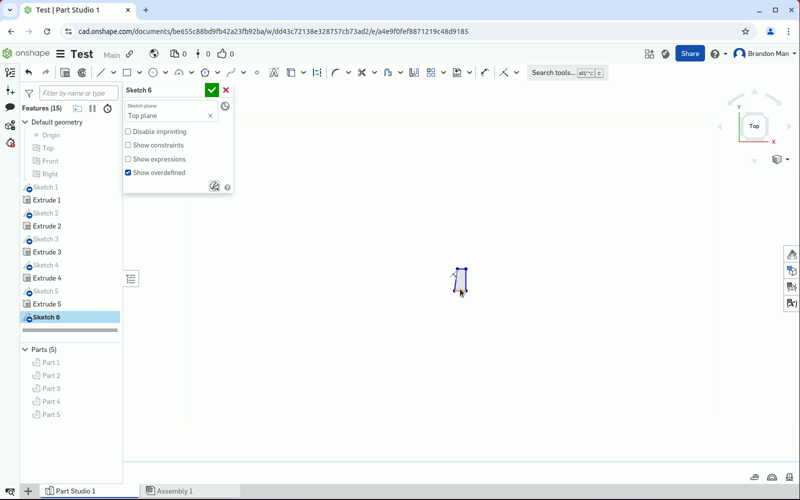
scroll(6)
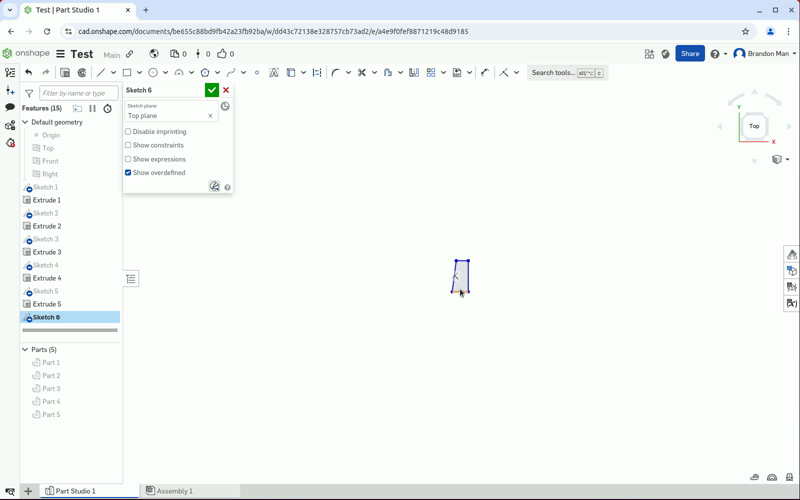
scroll(6)
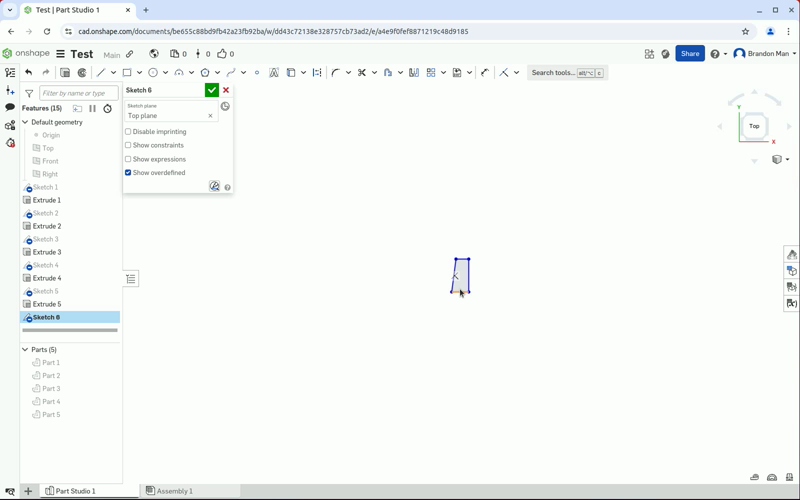
scroll(6)
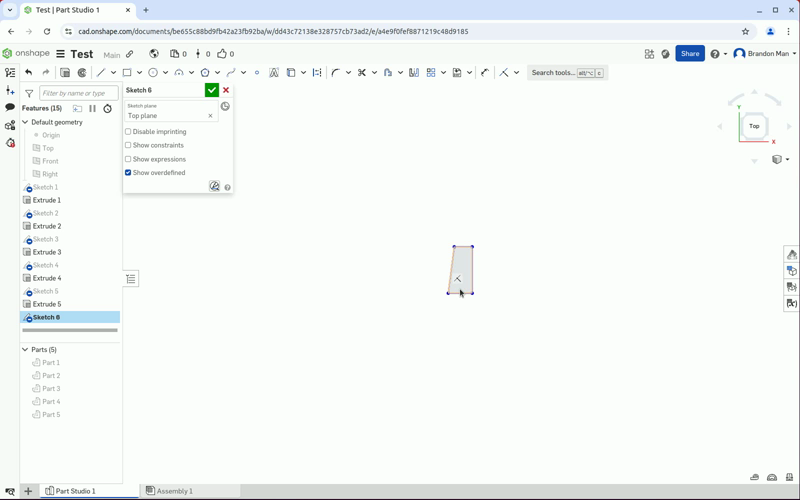
scroll(6)
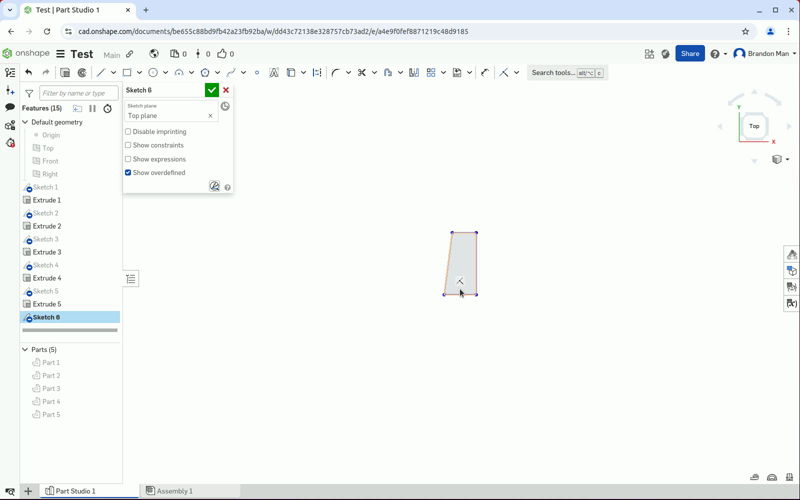
scroll(6)
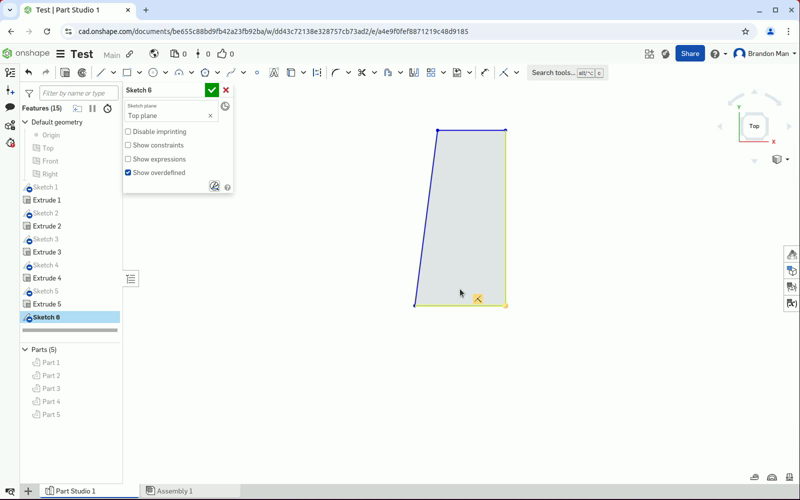
click(460, 288)
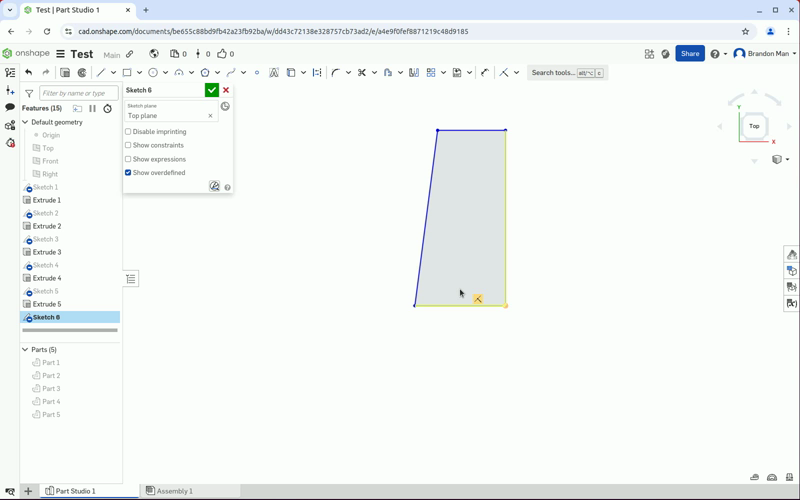
scroll(-6)
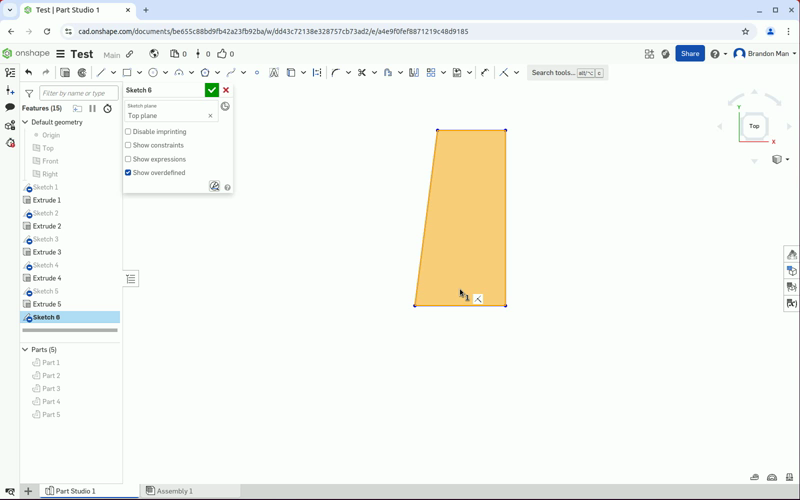
scroll(-6)
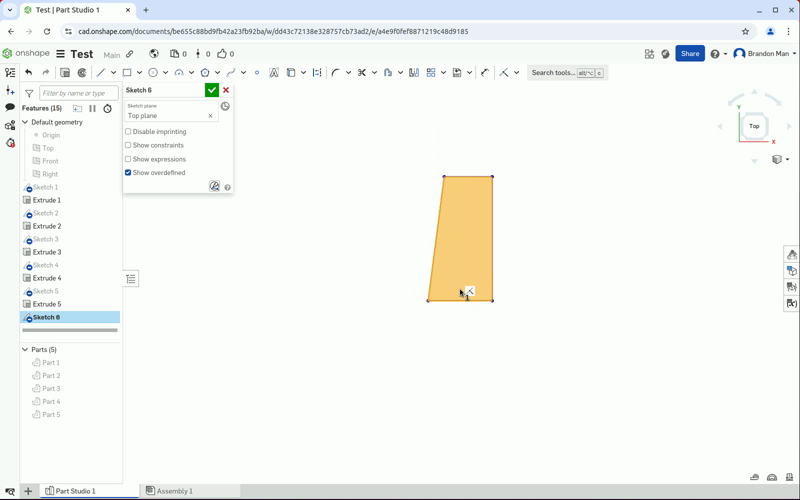
scroll(-6)
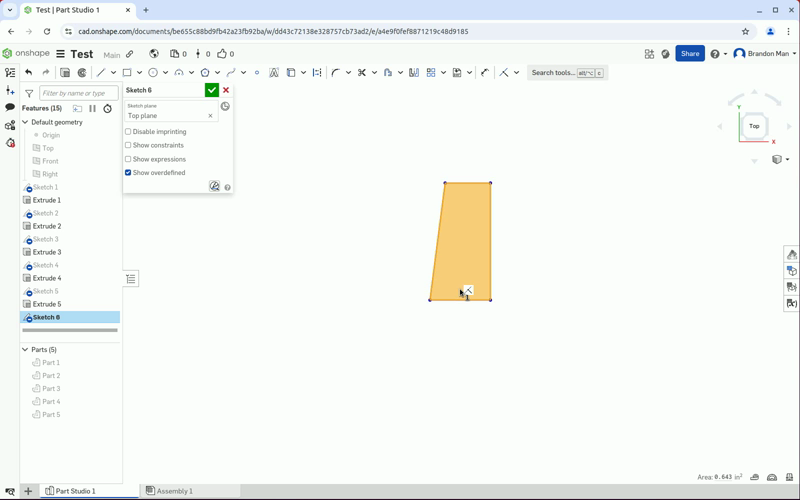
scroll(-6)
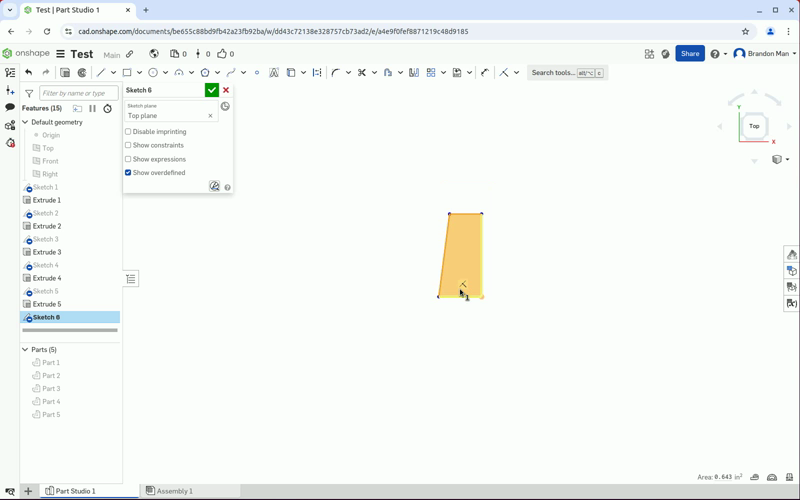
scroll(-6)
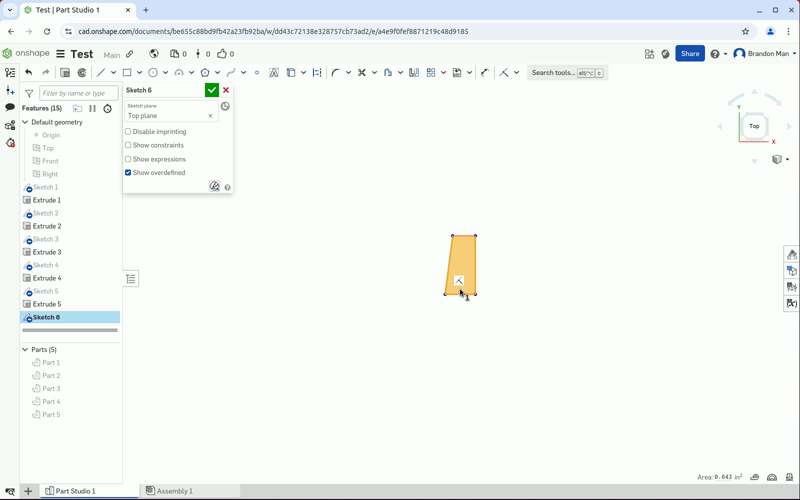
scroll(-6)
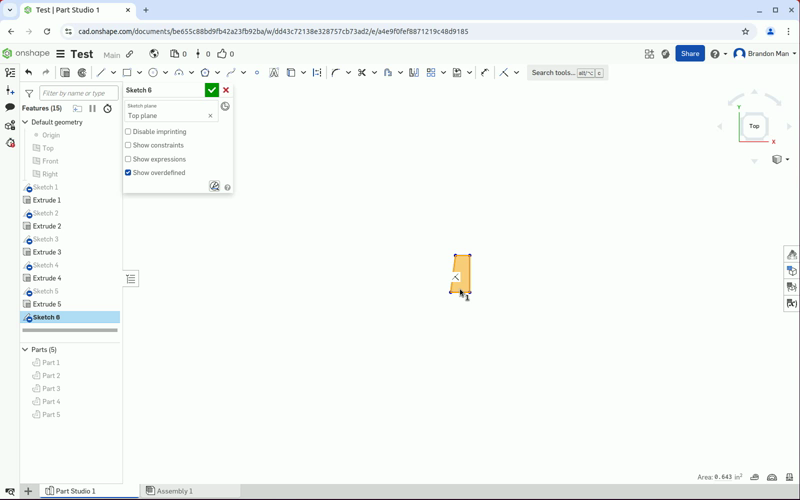
scroll(-6)
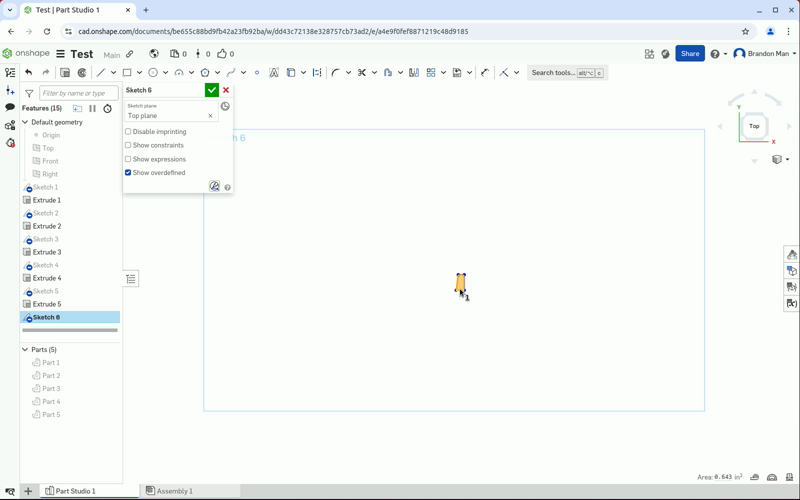
mouse_move(73, 352)
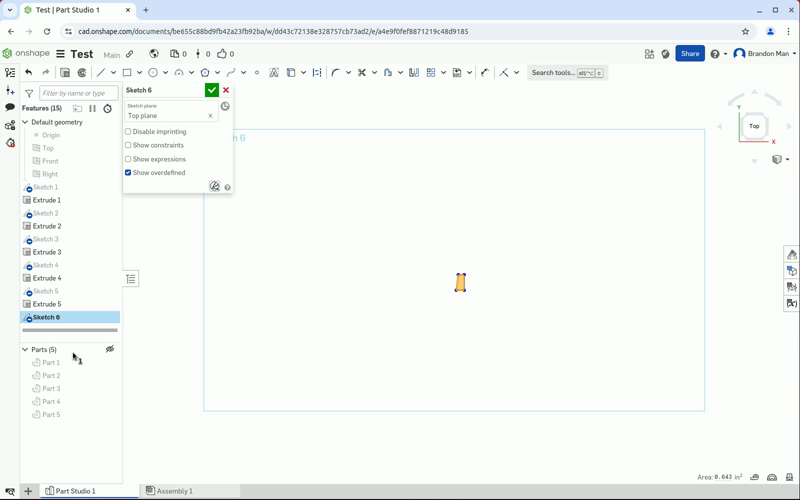
key(shift+y)
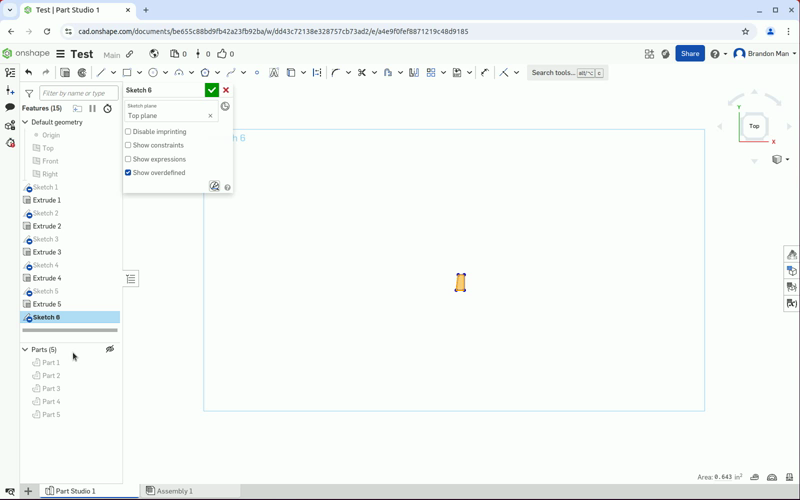
key(shift+e)
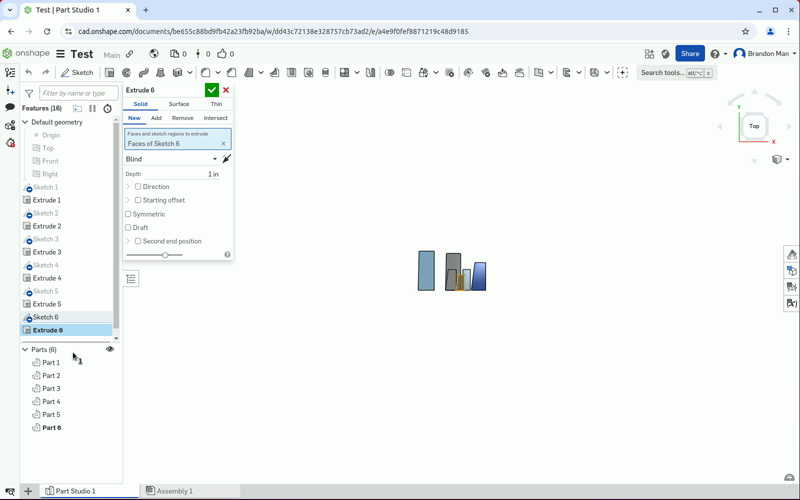
mouse_move(143, 106)
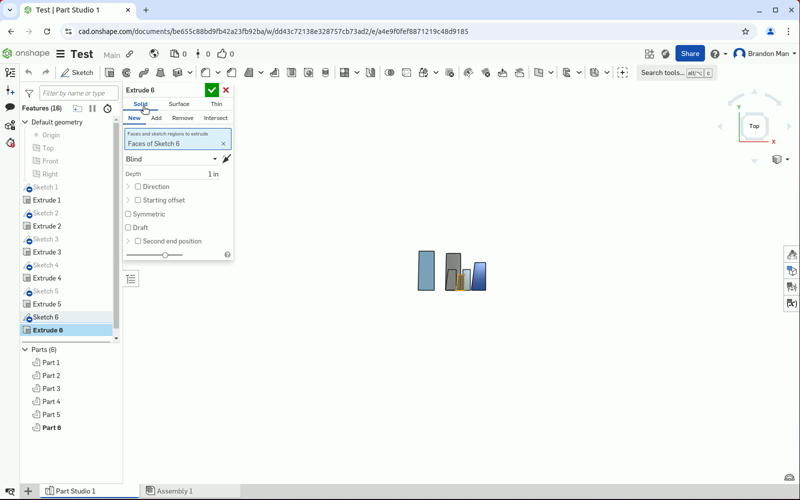
click(143, 106)
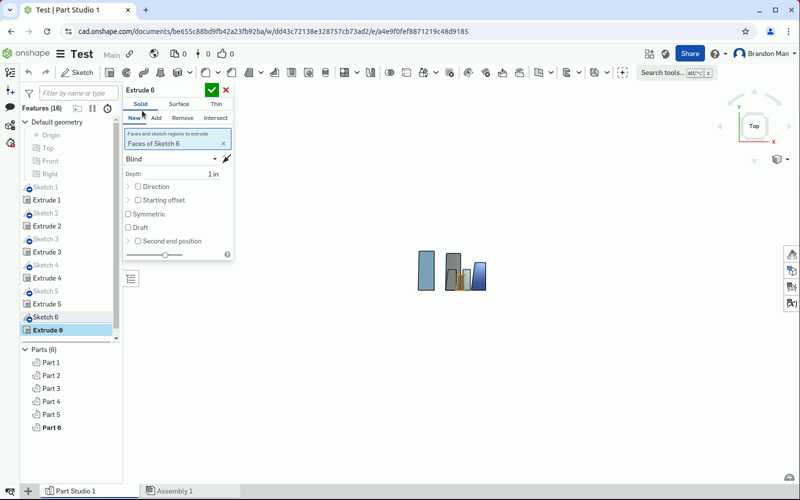
mouse_move(137, 120)
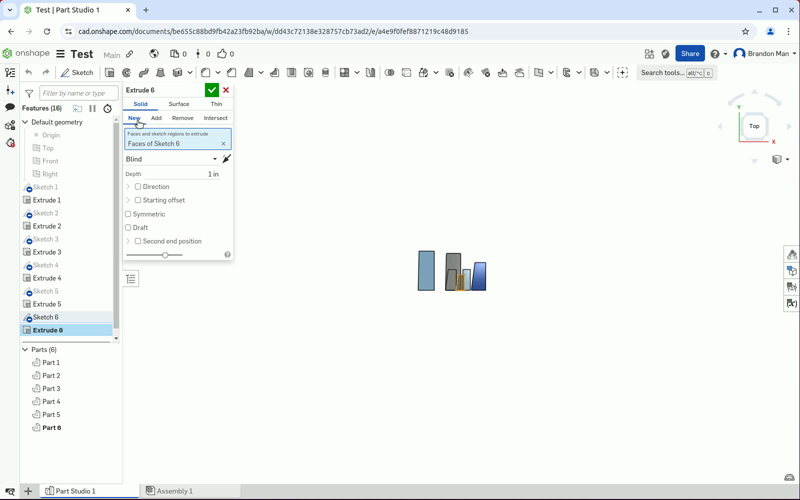
click(137, 120)
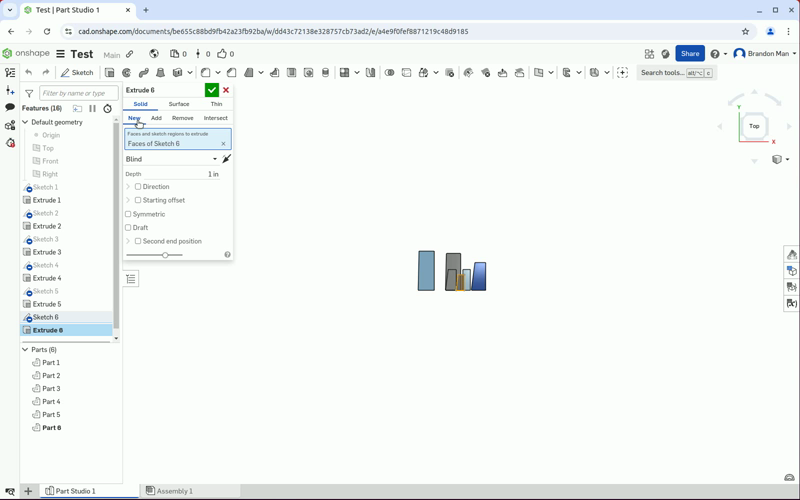
key(tab, 4)
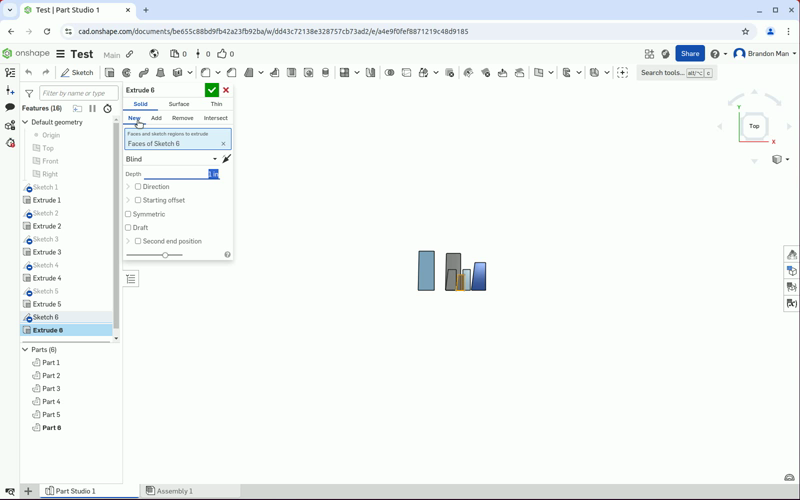
text(23.108)
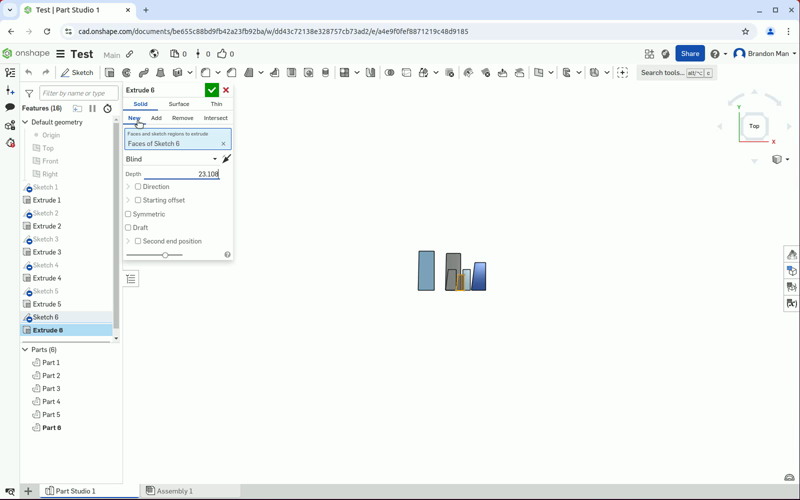
key(enter)
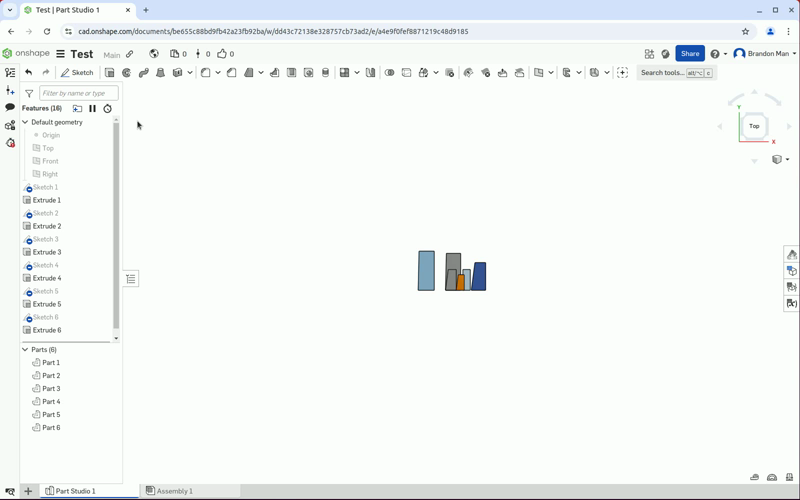
key(shift+h)
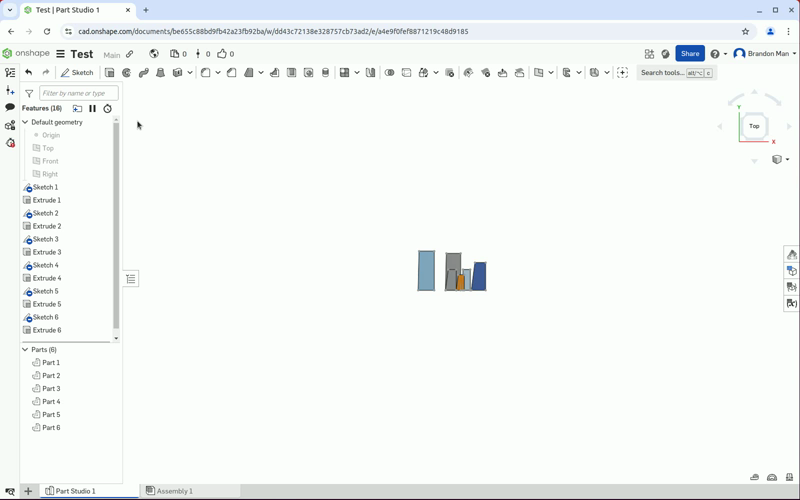
key(shift+h)
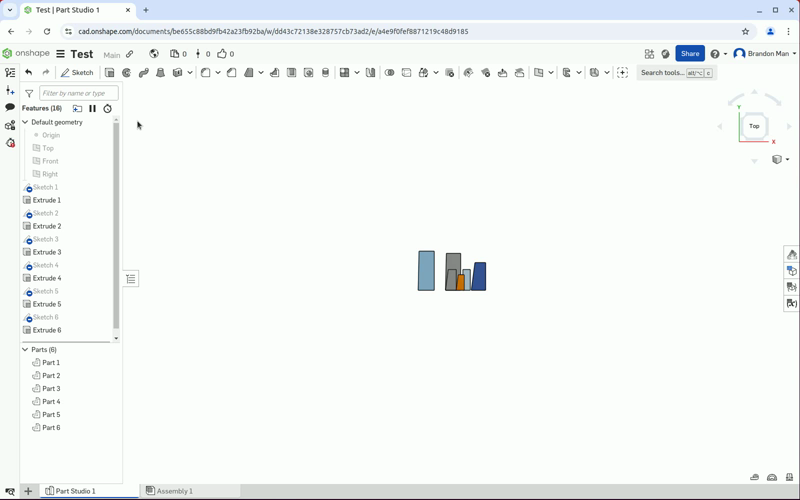
mouse_move(69, 189)
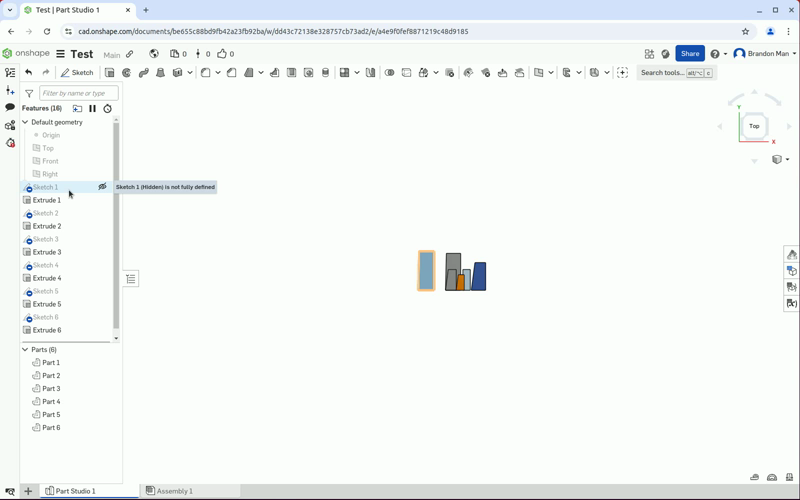
click(69, 189)
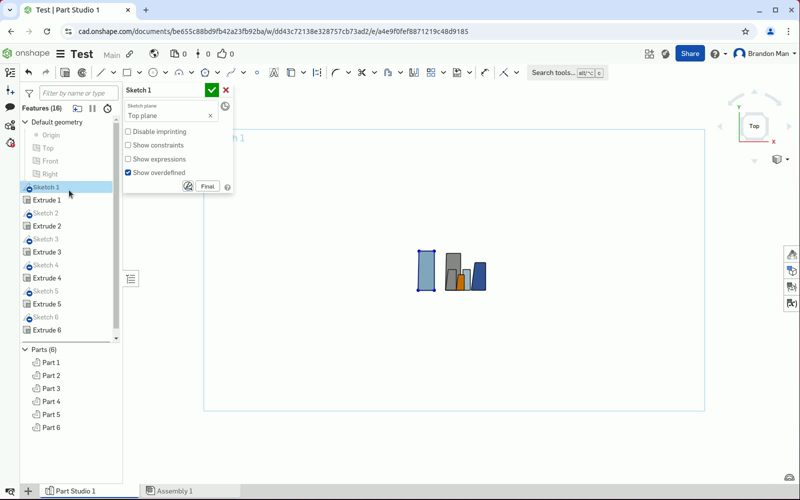
mouse_move(229, 92)
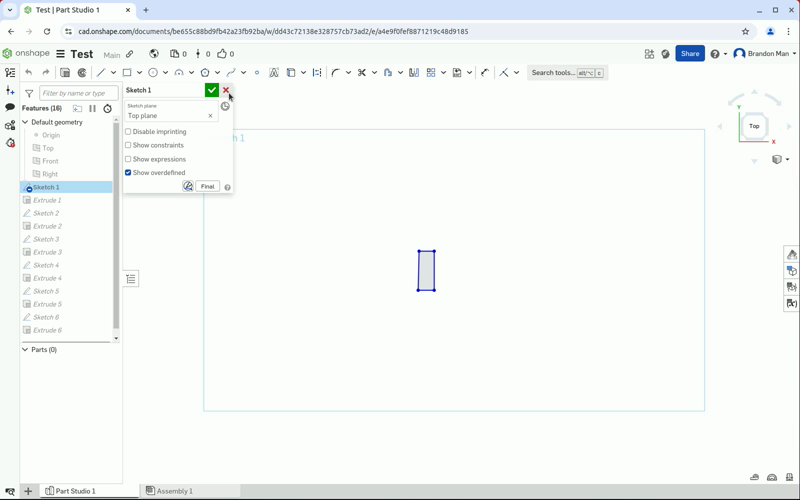
click(229, 92)
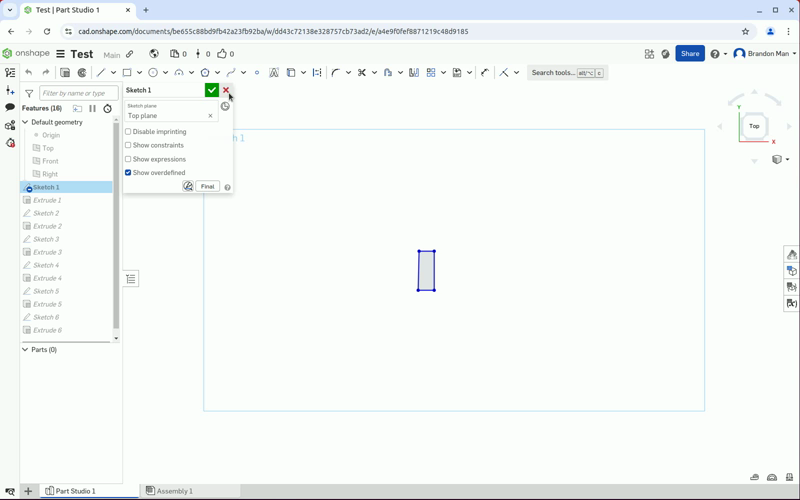
key(shift+s)
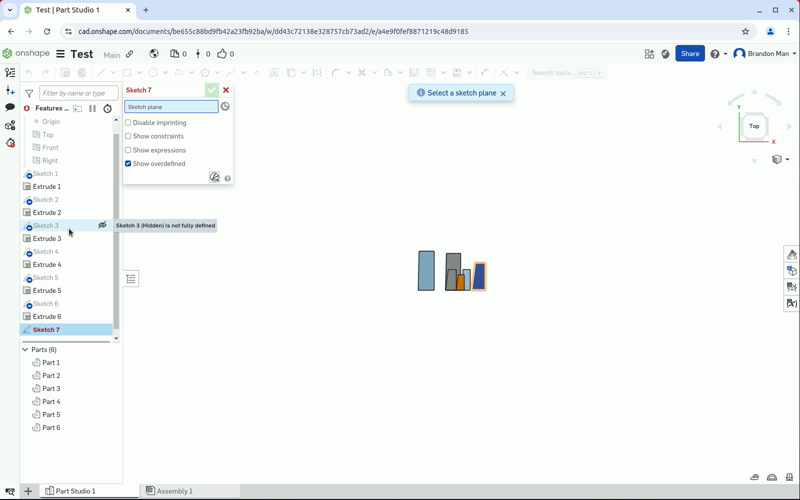
scroll(3)
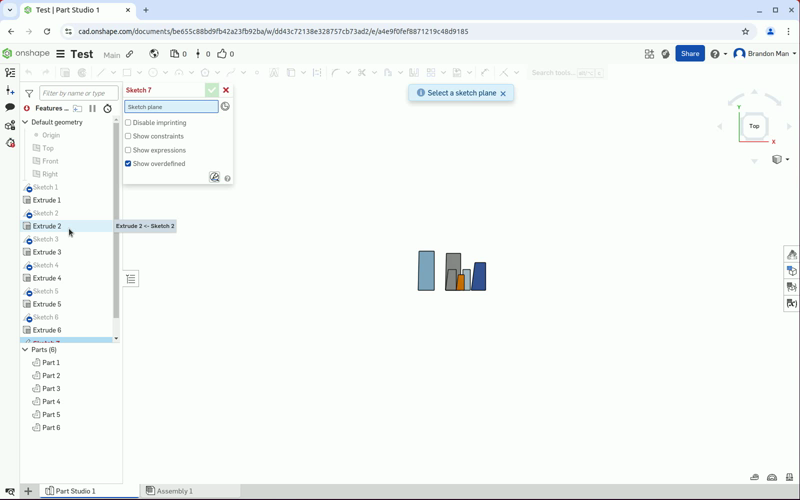
mouse_move(69, 150)
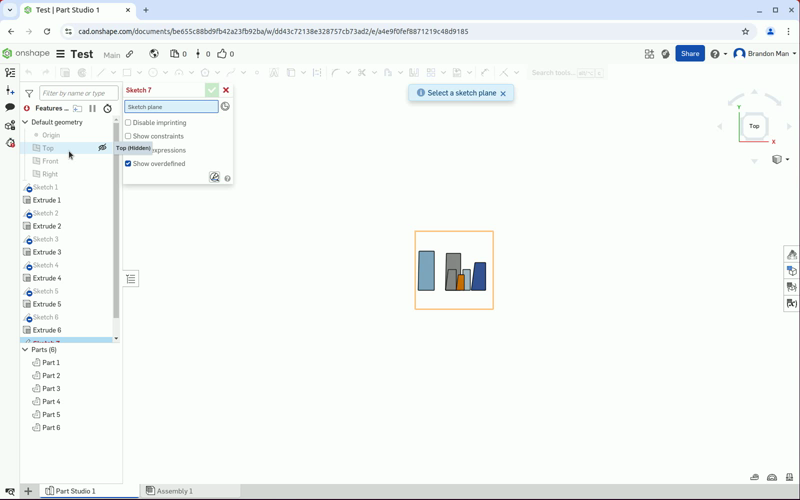
click(69, 150)
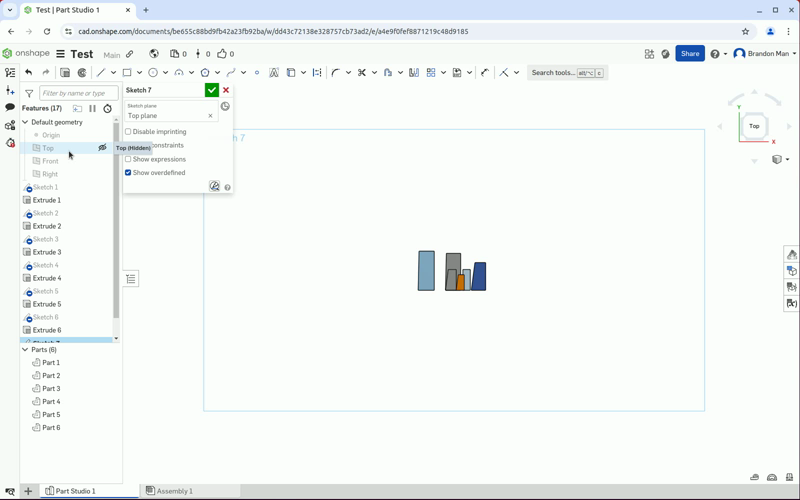
mouse_move(73, 352)
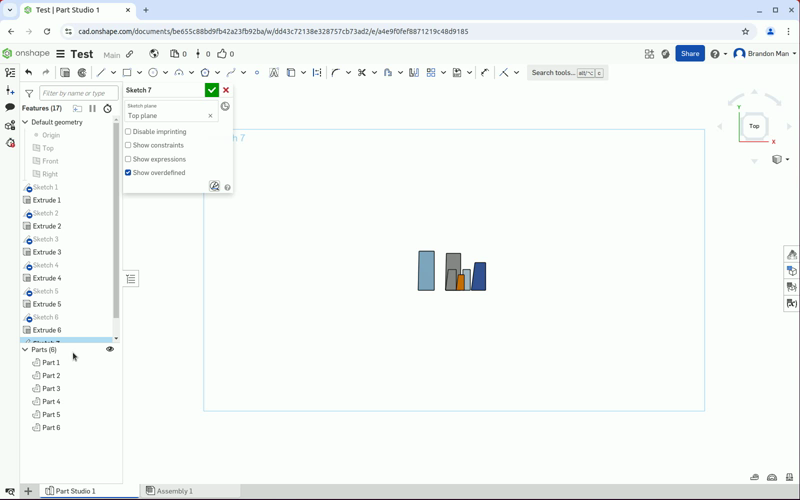
key(y)
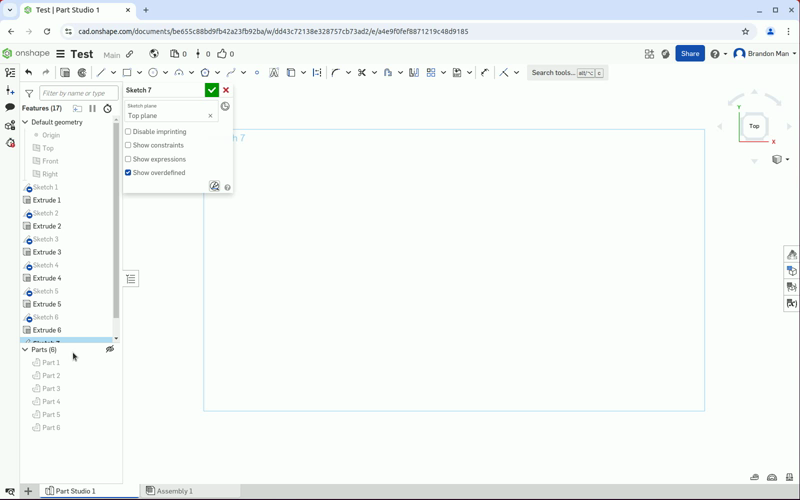
key(l)
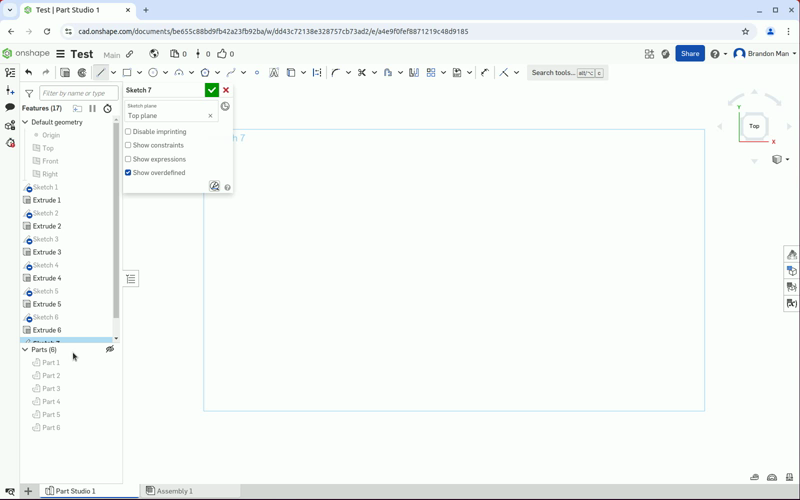
key_down(shift)
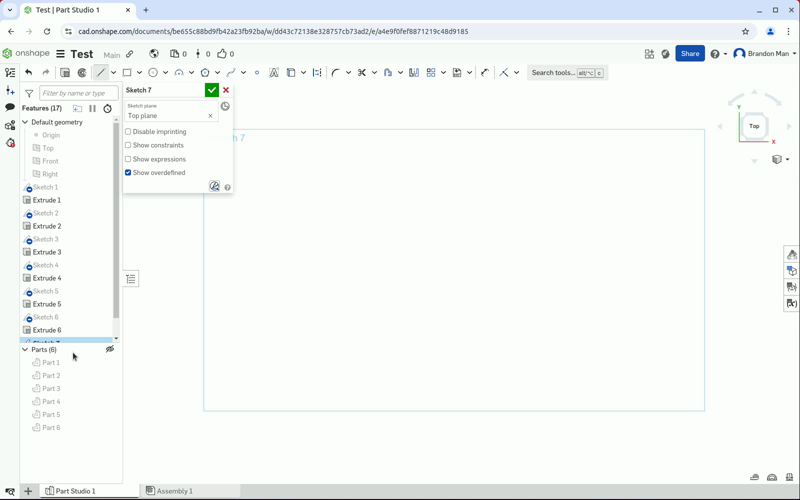
mouse_move(447, 290)
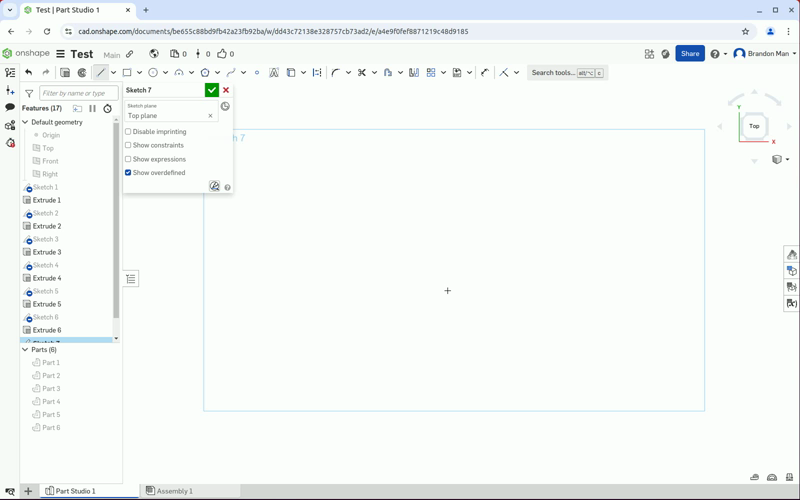
click(447, 290)
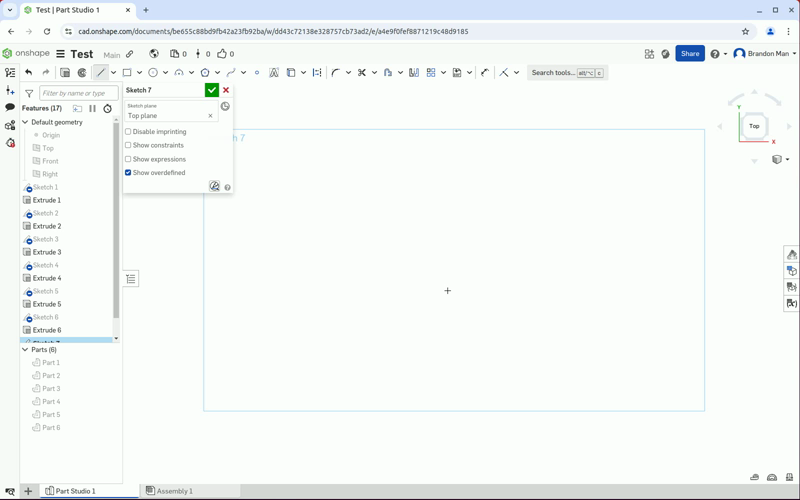
key_up(shift)
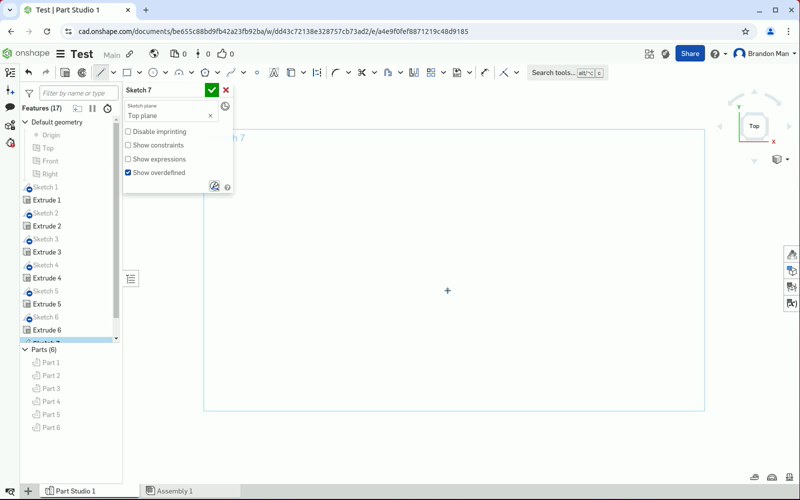
key_down(shift)
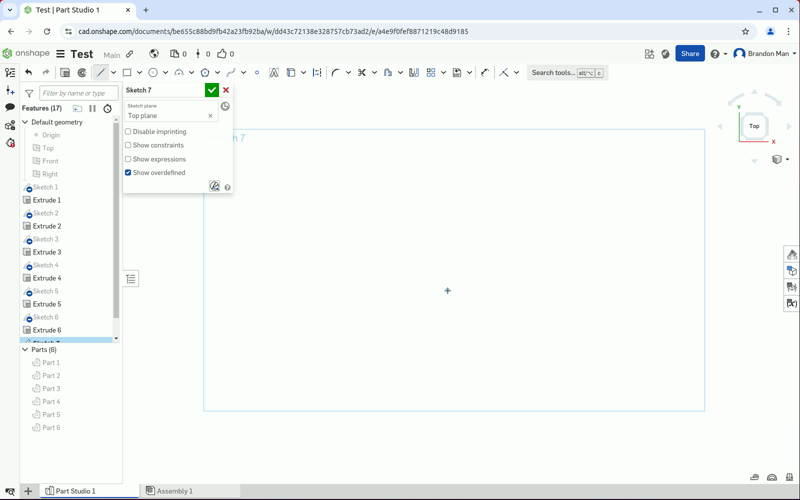
mouse_move(477, 290)
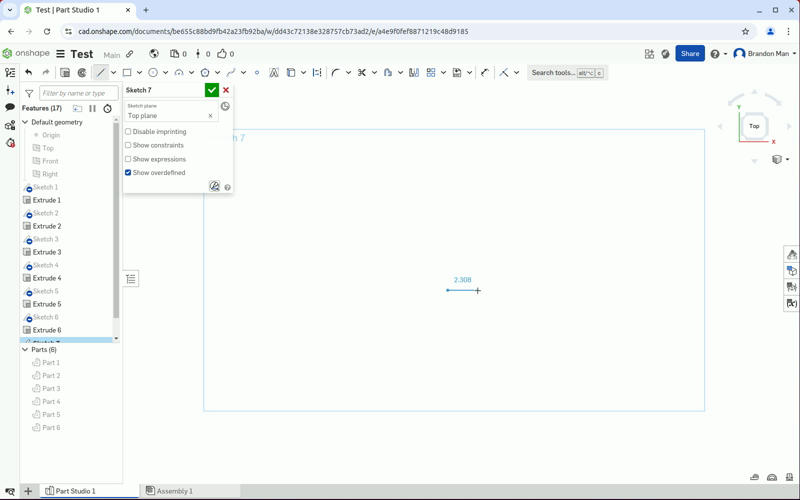
mouse_move(453, 290)
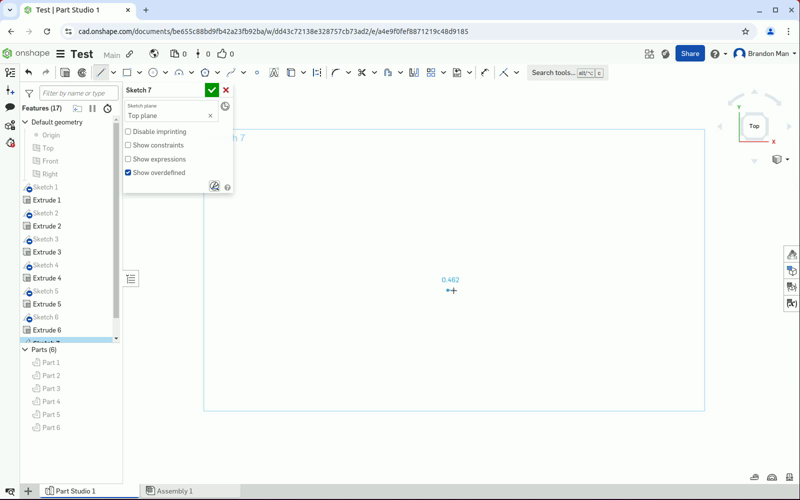
scroll(6)
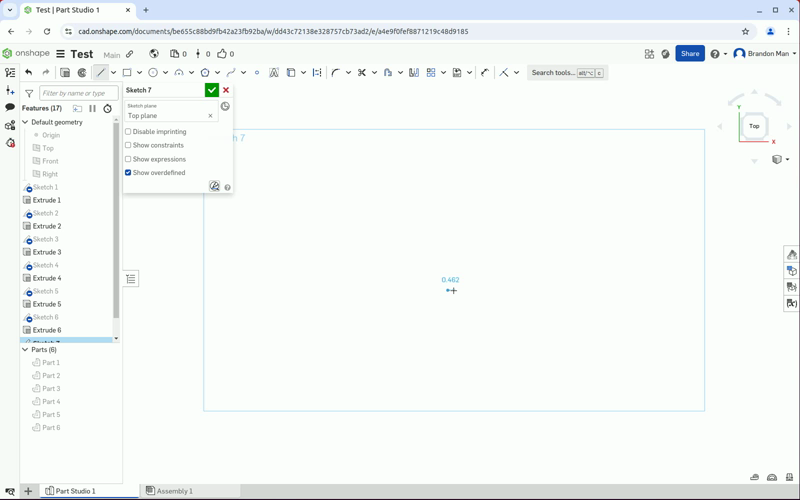
scroll(6)
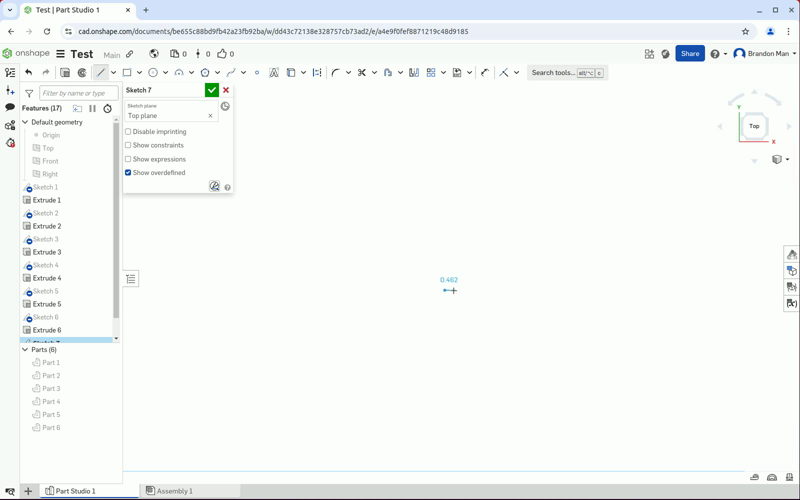
scroll(6)
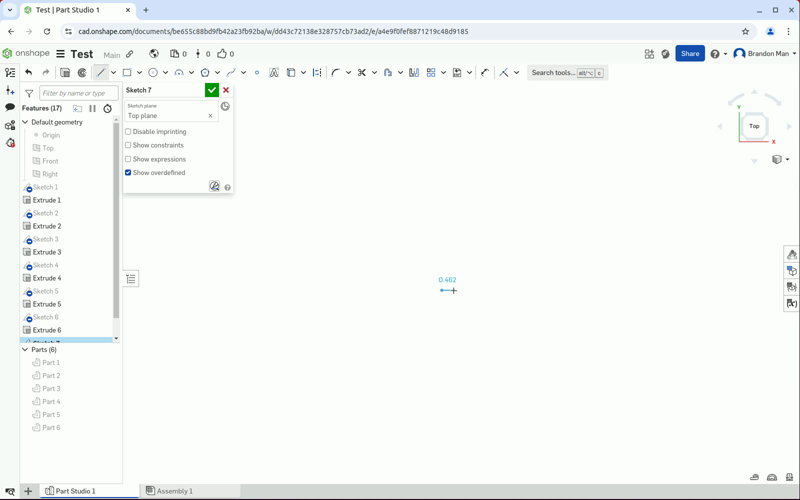
scroll(6)
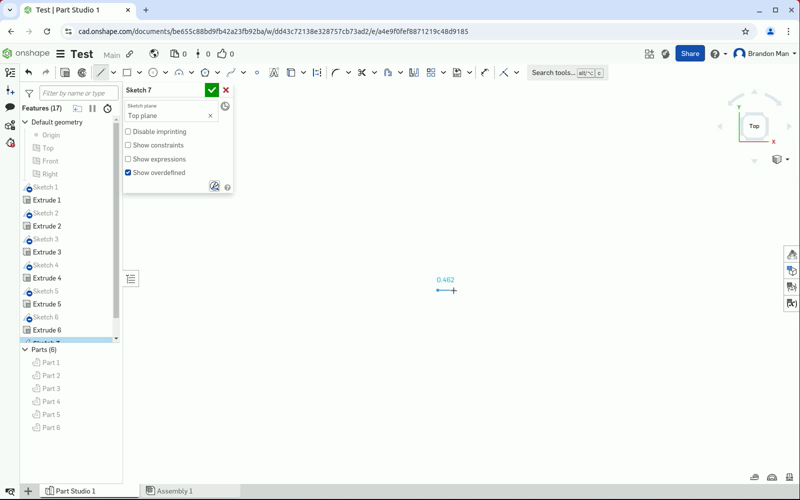
scroll(6)
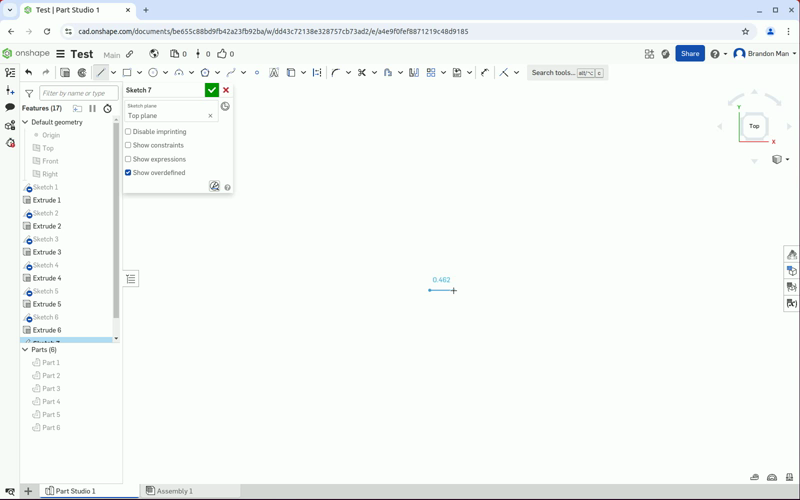
scroll(6)
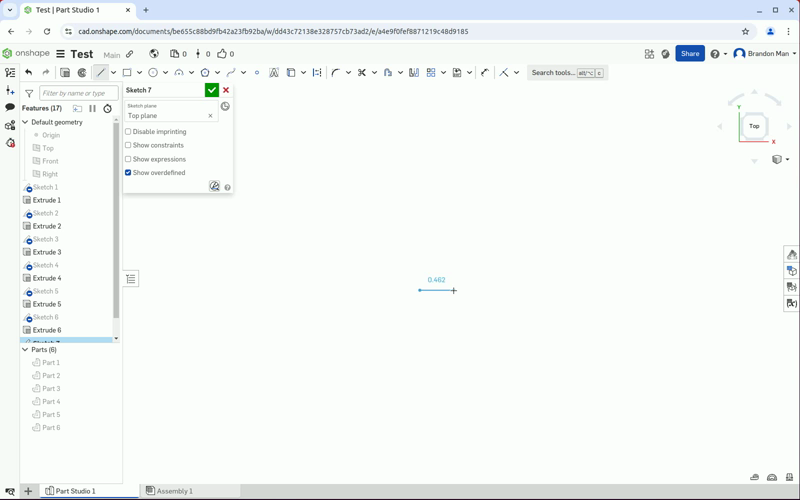
scroll(6)
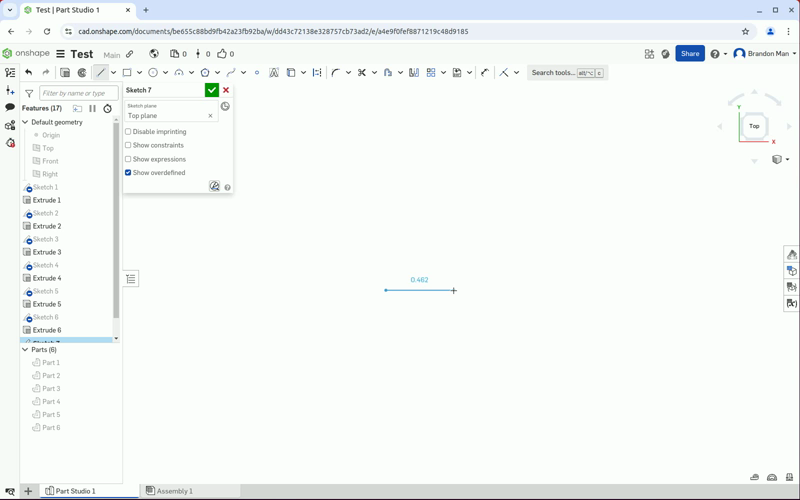
click(453, 290)
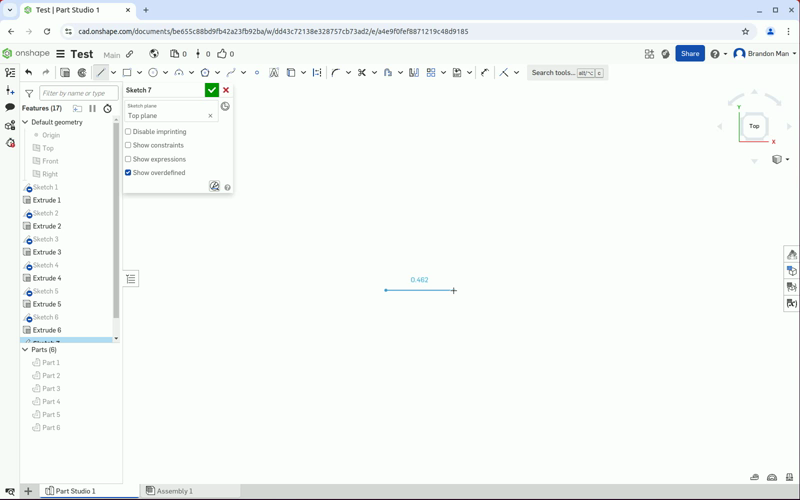
scroll(-6)
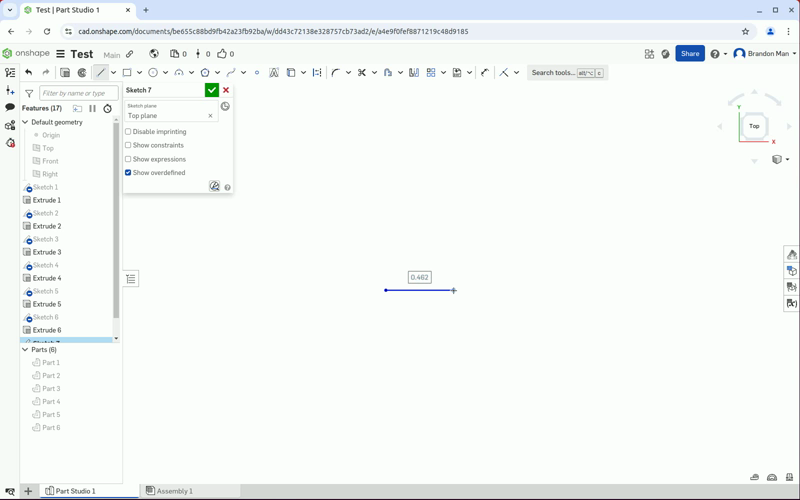
scroll(-6)
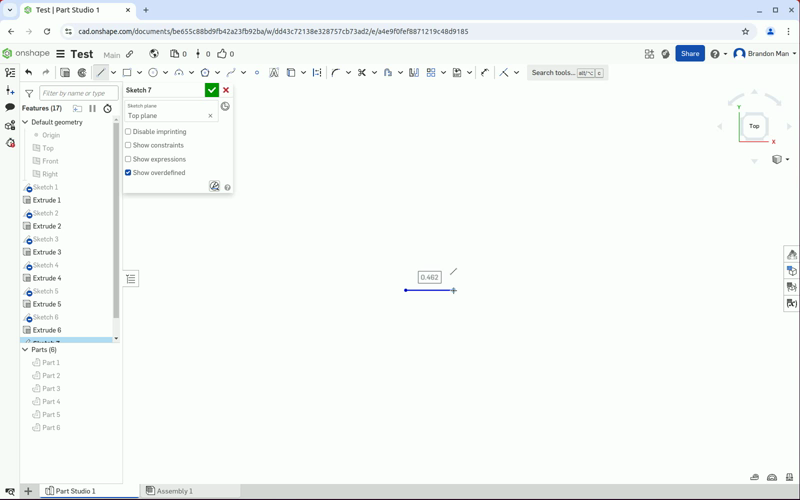
scroll(-6)
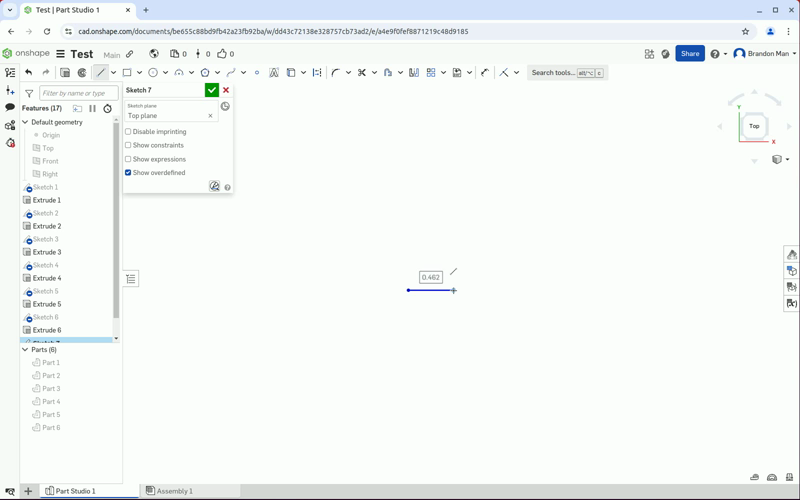
scroll(-6)
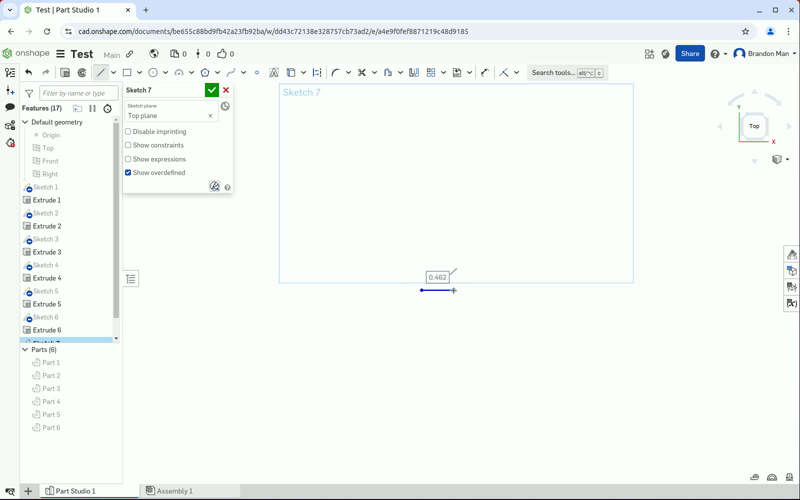
scroll(-6)
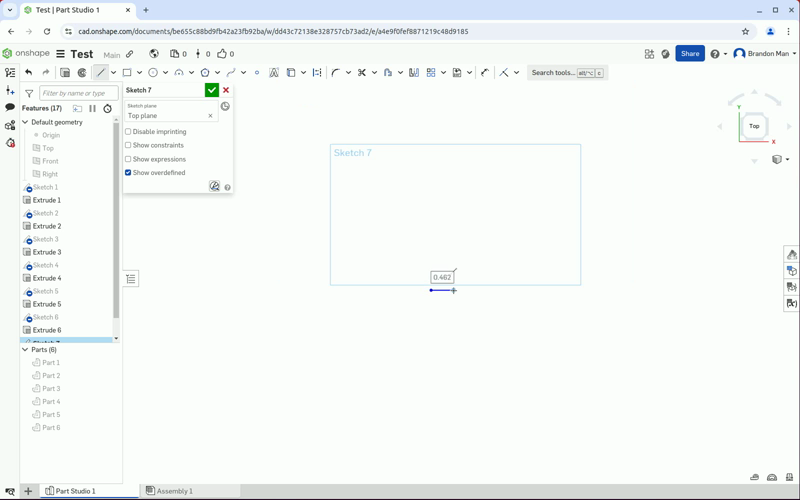
scroll(-6)
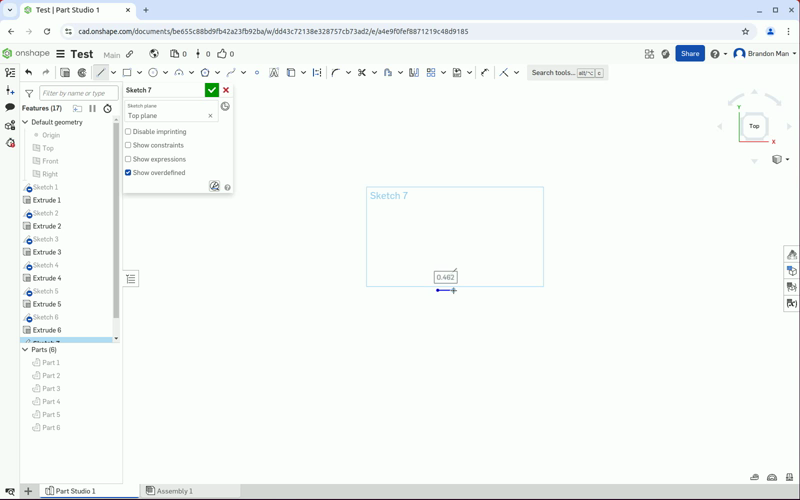
scroll(-6)
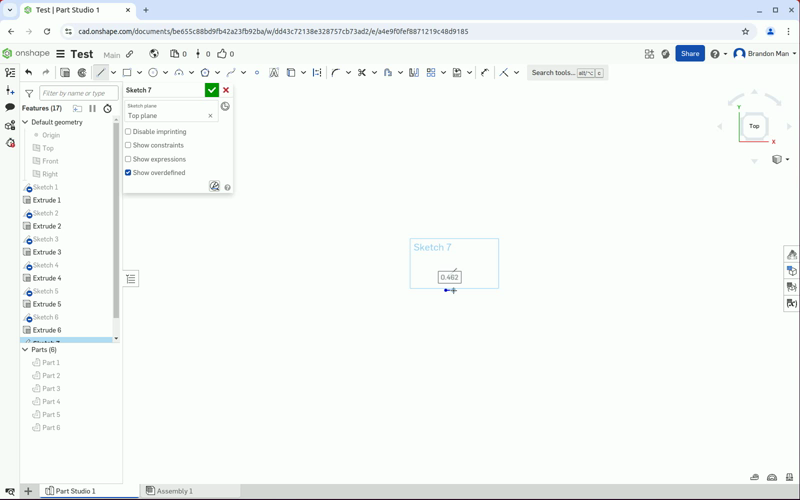
key_up(shift)
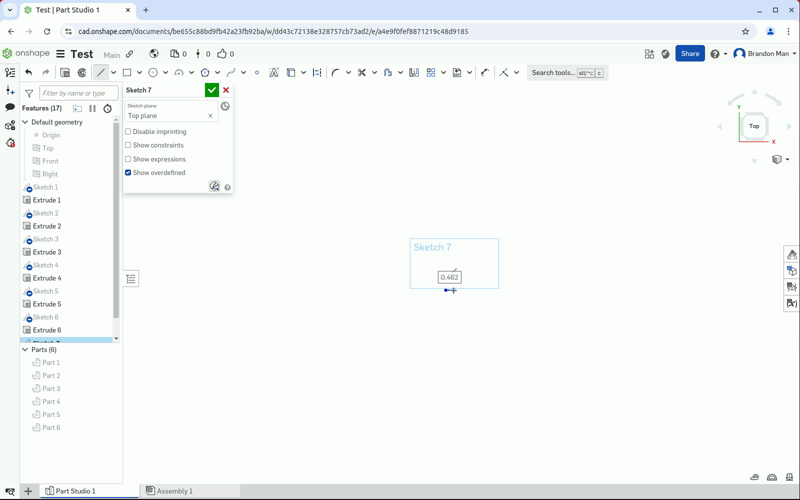
key_down(shift)
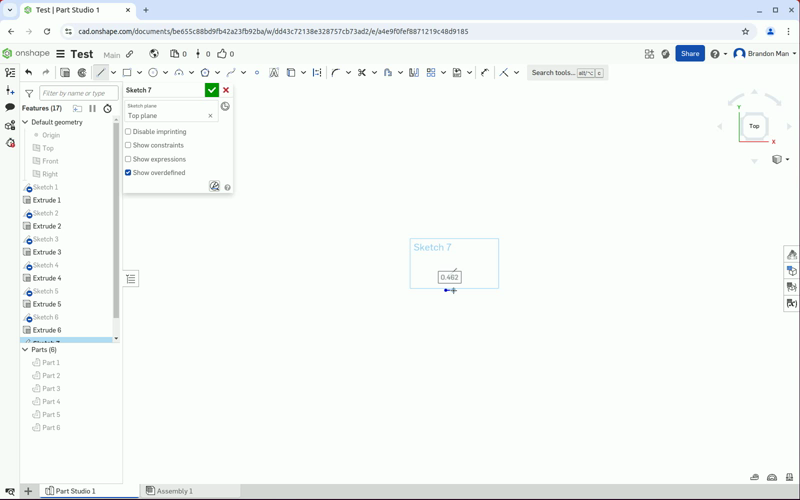
mouse_move(483, 290)
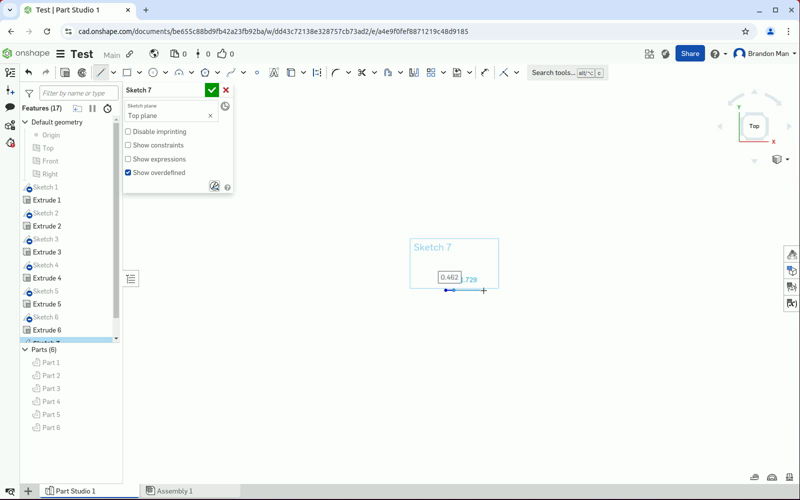
mouse_move(453, 274)
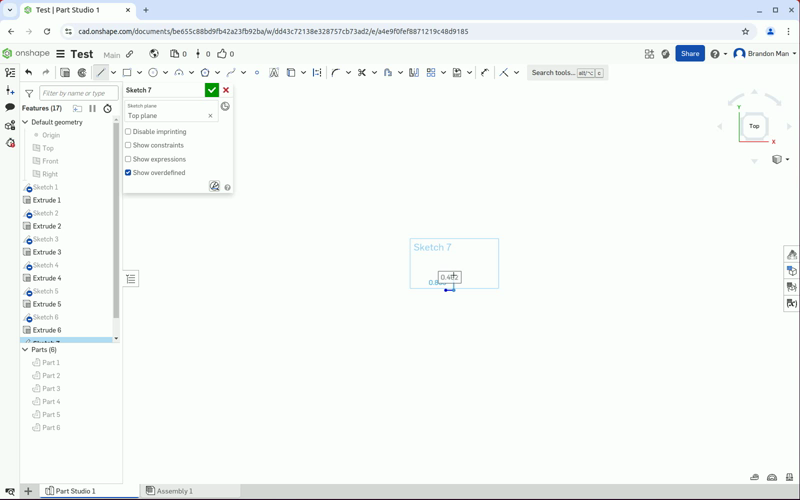
click(453, 274)
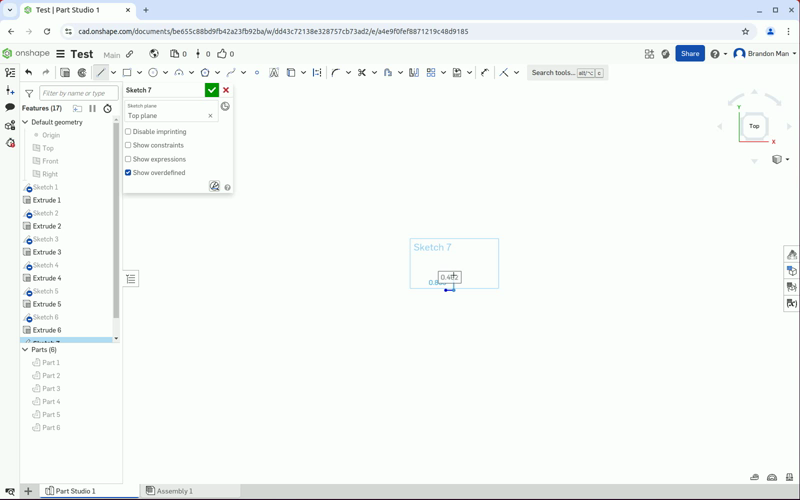
key_up(shift)
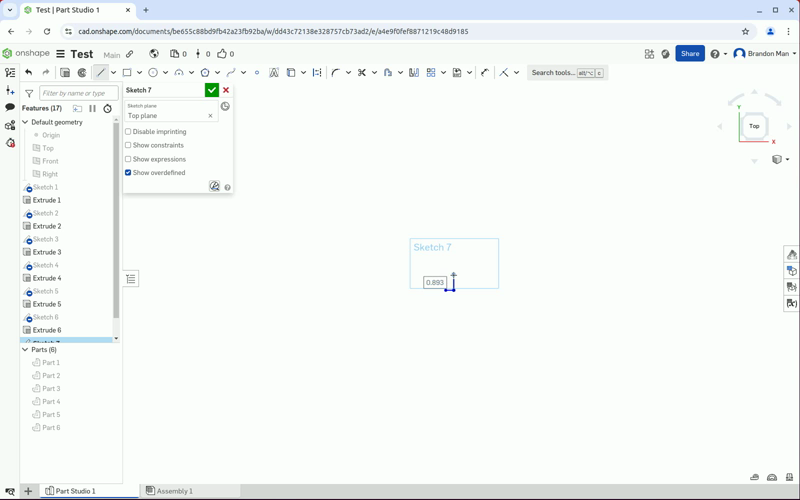
key_down(shift)
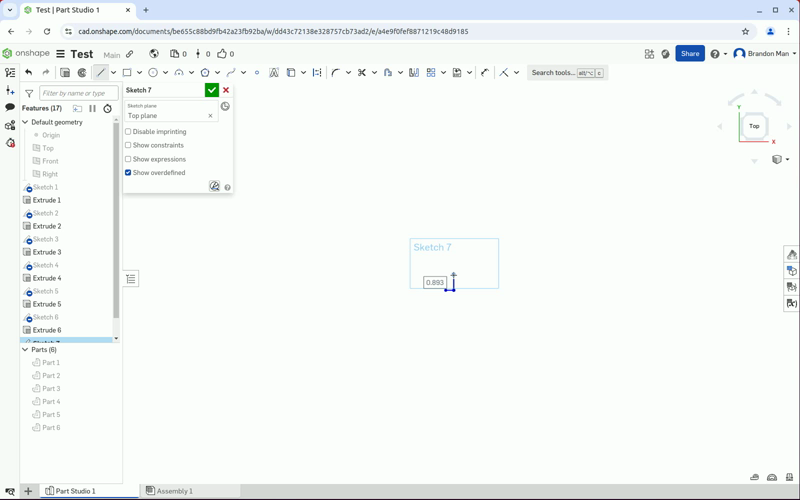
mouse_move(483, 274)
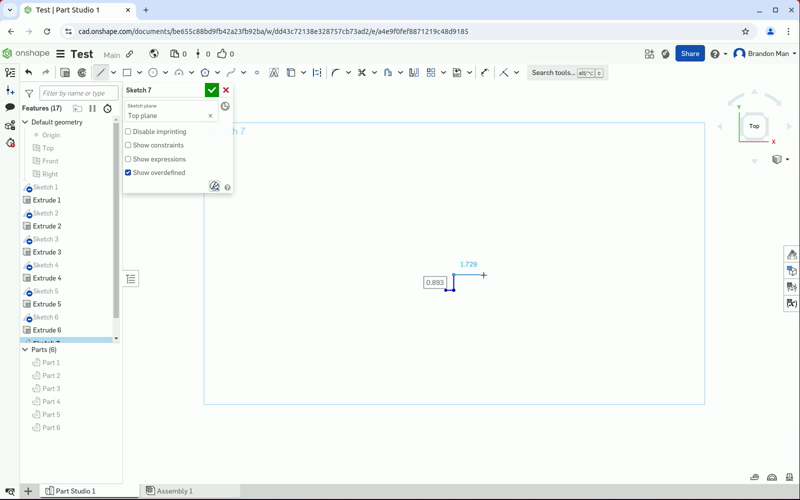
mouse_move(447, 274)
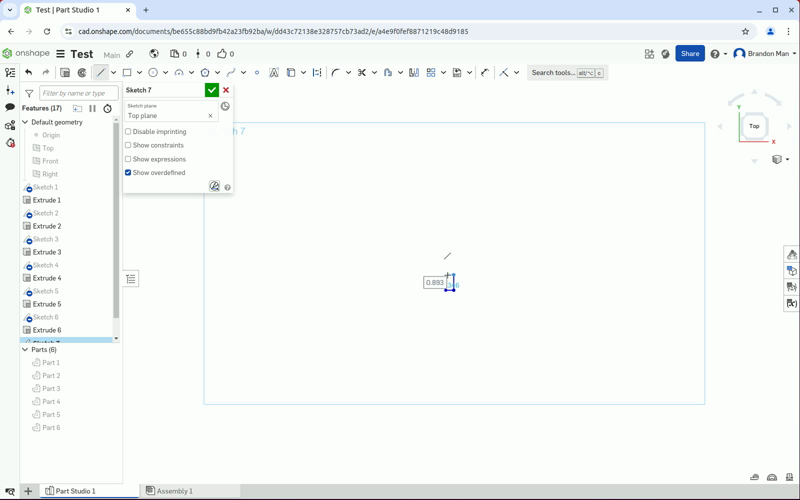
scroll(6)
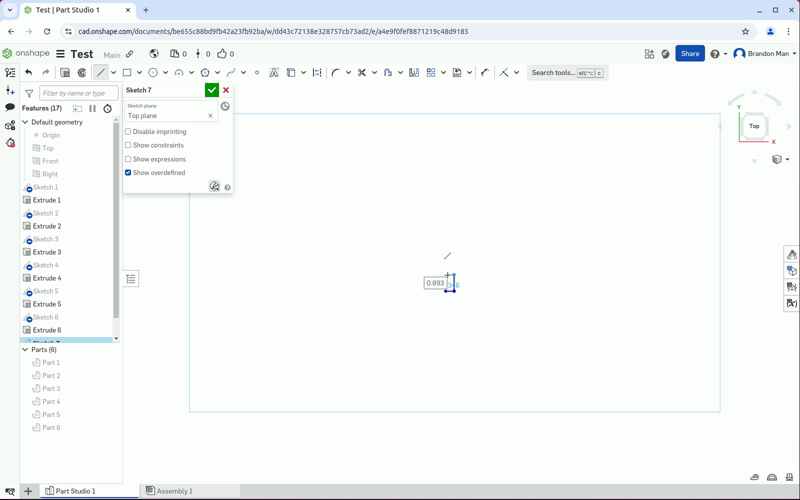
scroll(6)
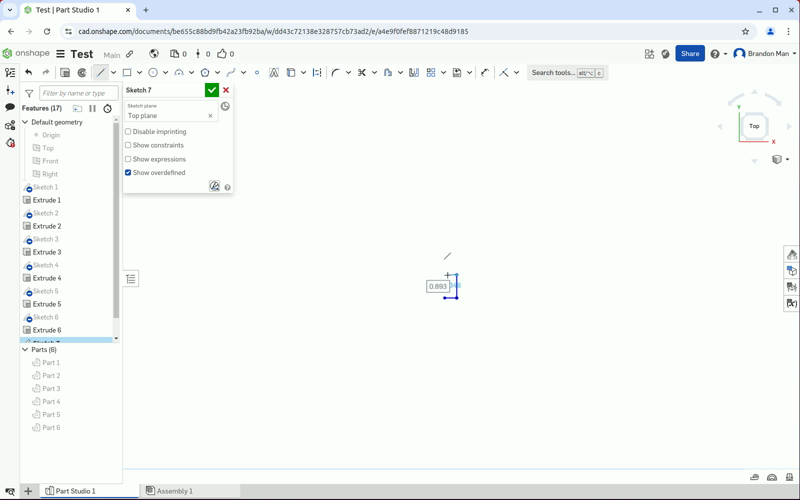
scroll(6)
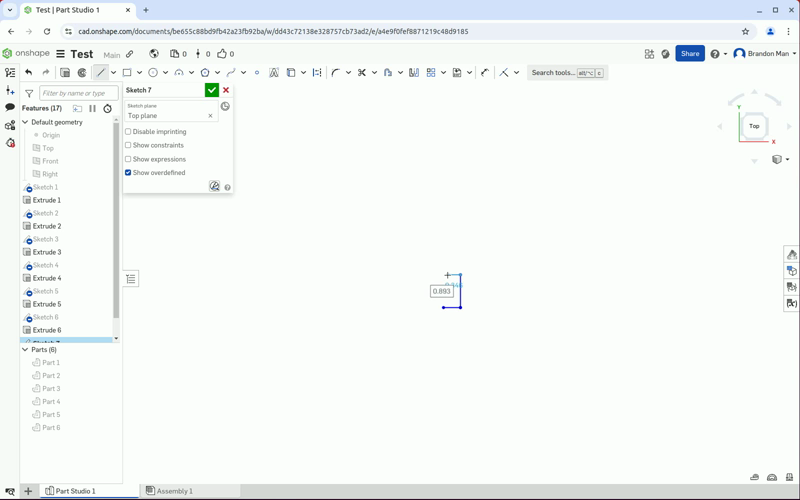
scroll(6)
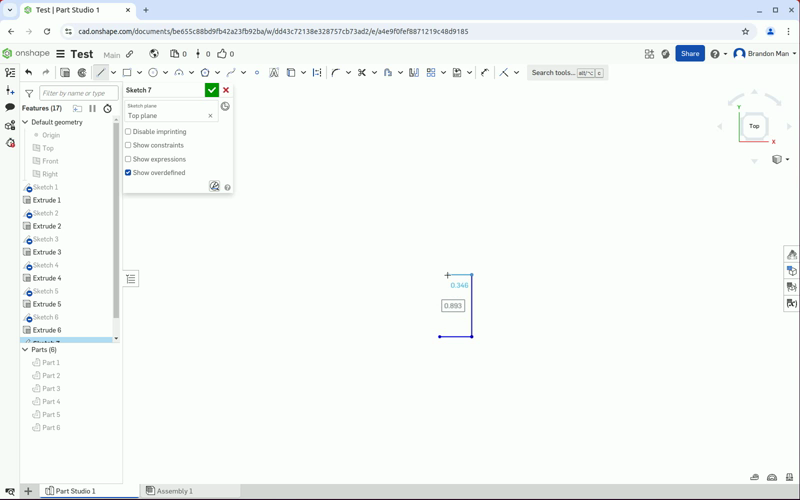
scroll(6)
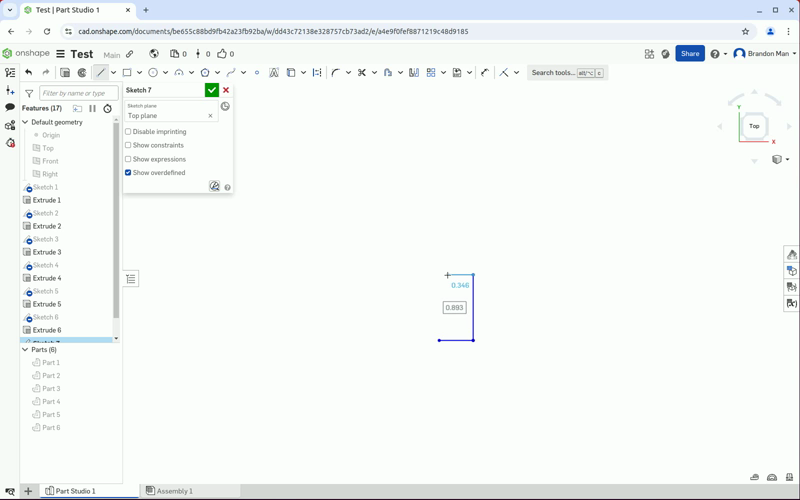
scroll(6)
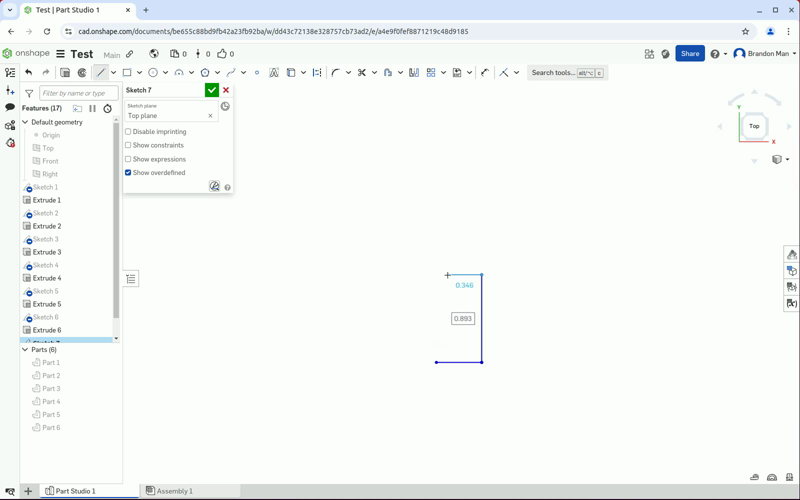
scroll(6)
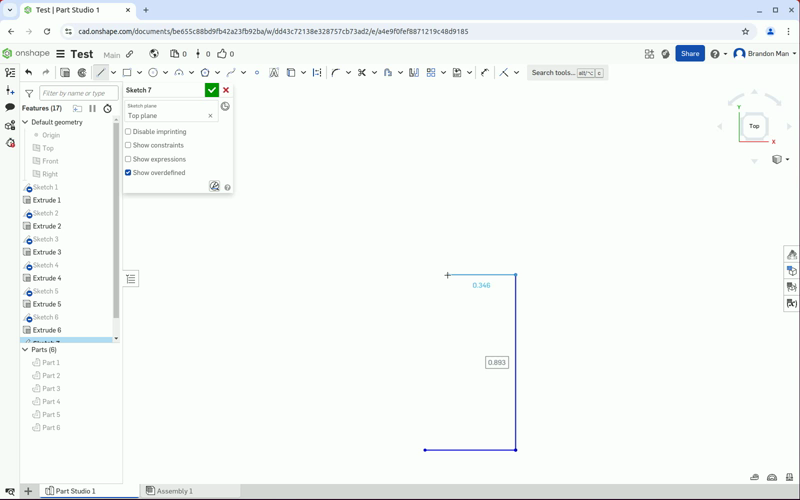
click(447, 274)
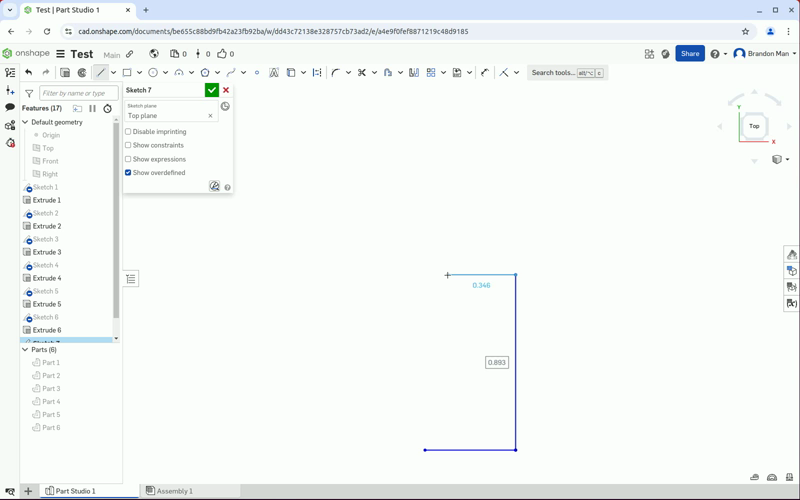
scroll(-6)
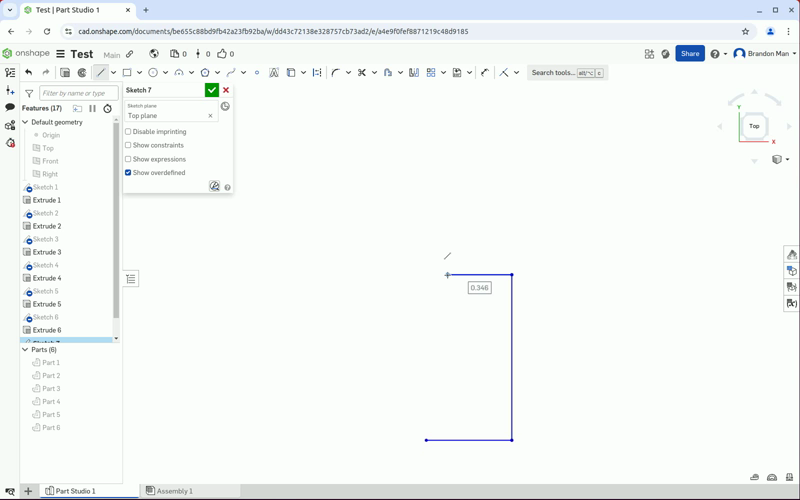
scroll(-6)
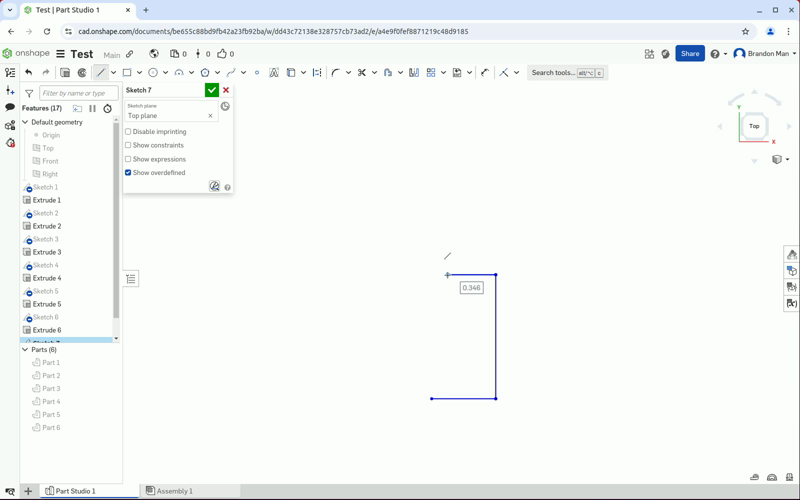
scroll(-6)
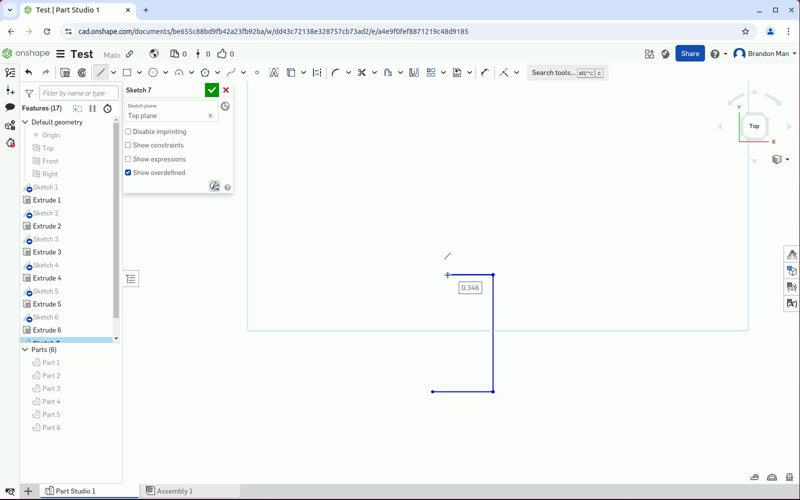
scroll(-6)
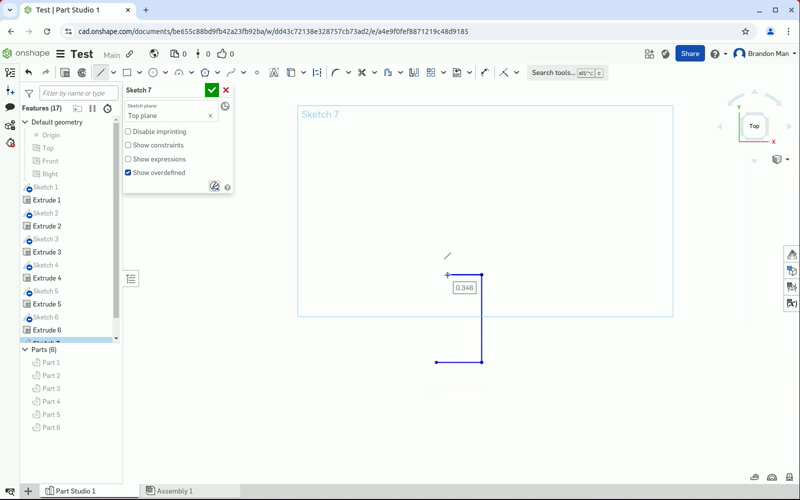
scroll(-6)
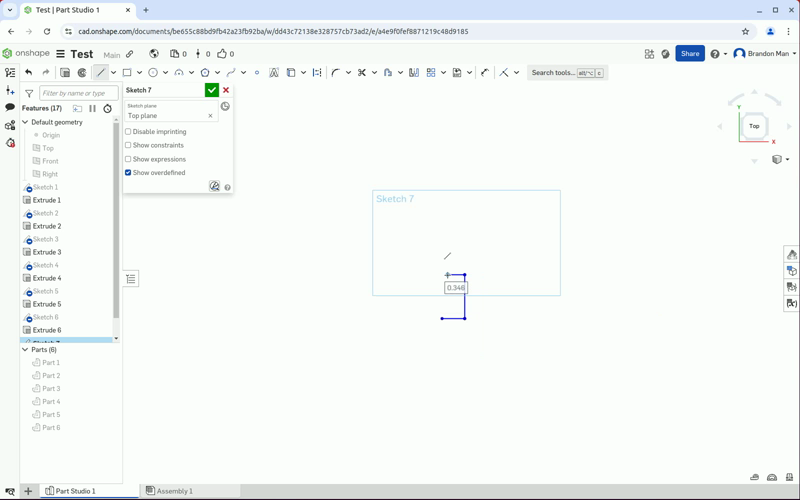
scroll(-6)
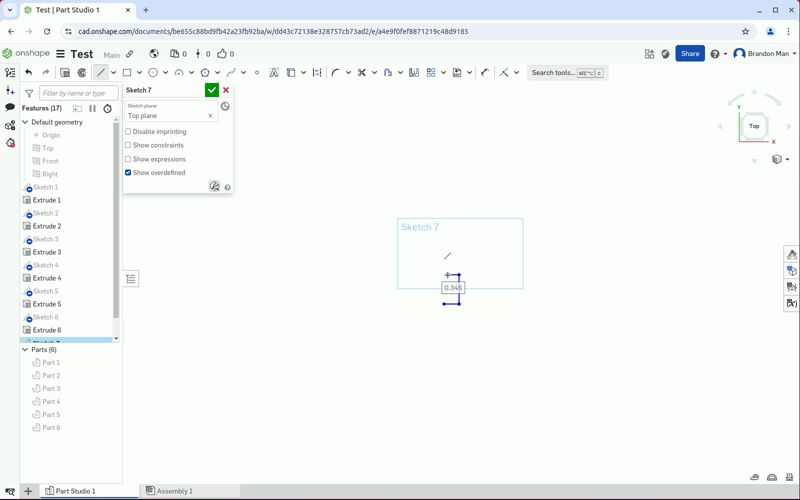
scroll(-6)
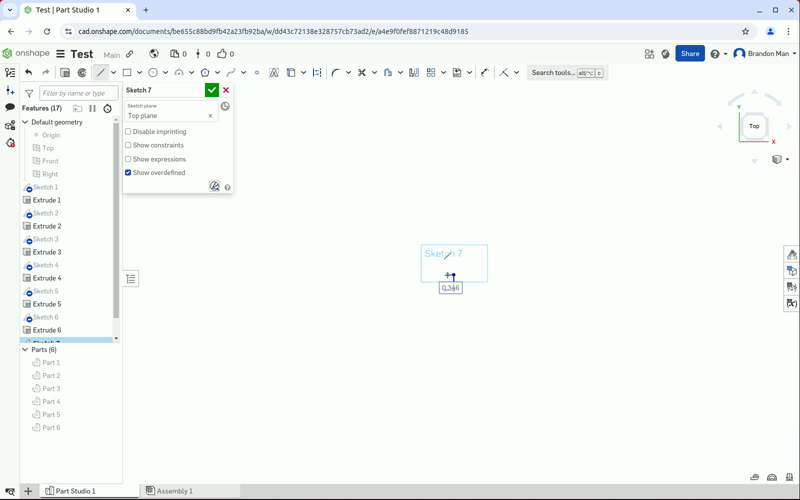
key_up(shift)
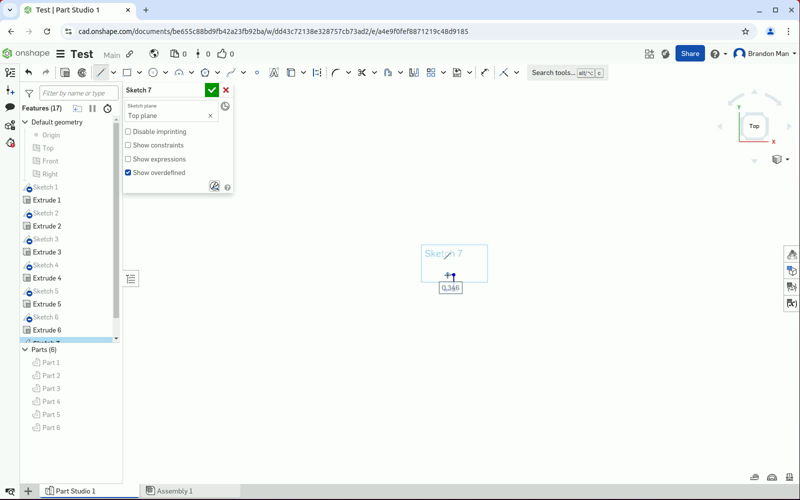
mouse_move(477, 274)
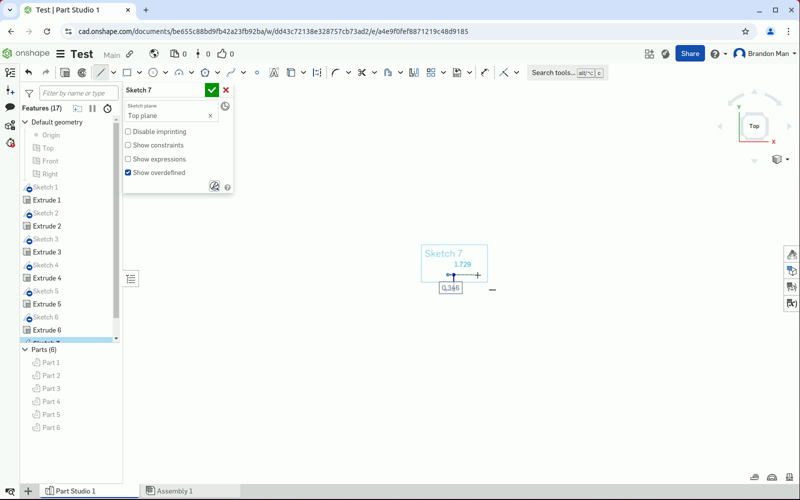
key_down(shift)
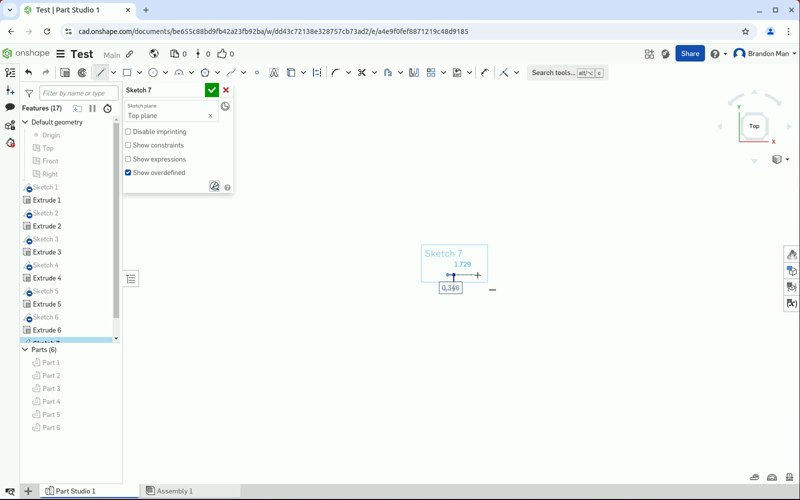
mouse_move(447, 290)
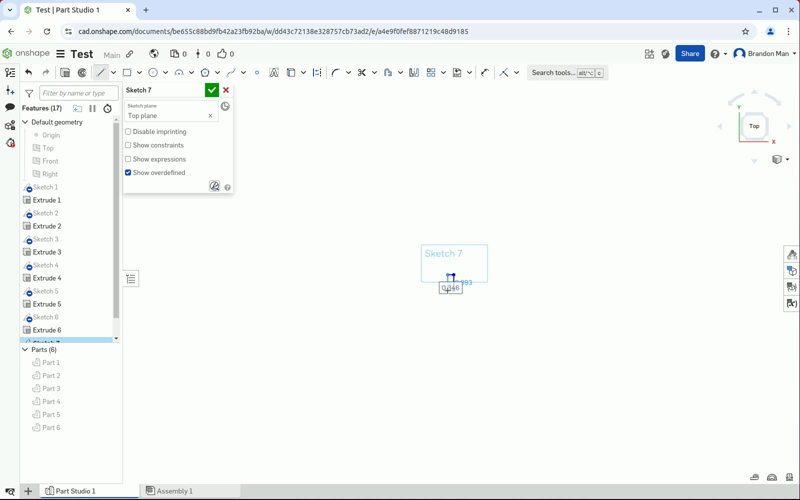
key_up(shift)
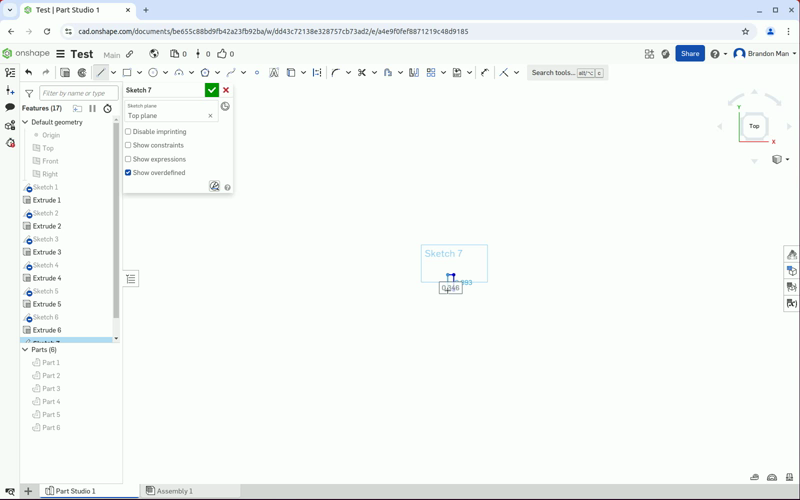
click(447, 290)
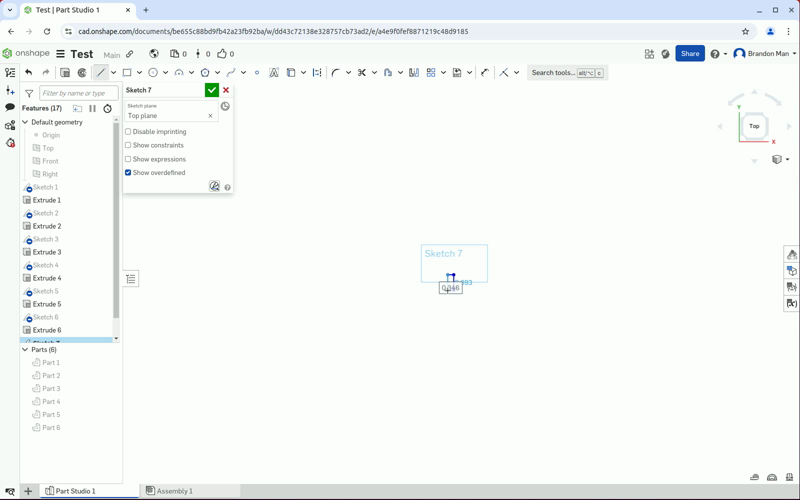
key(esc)
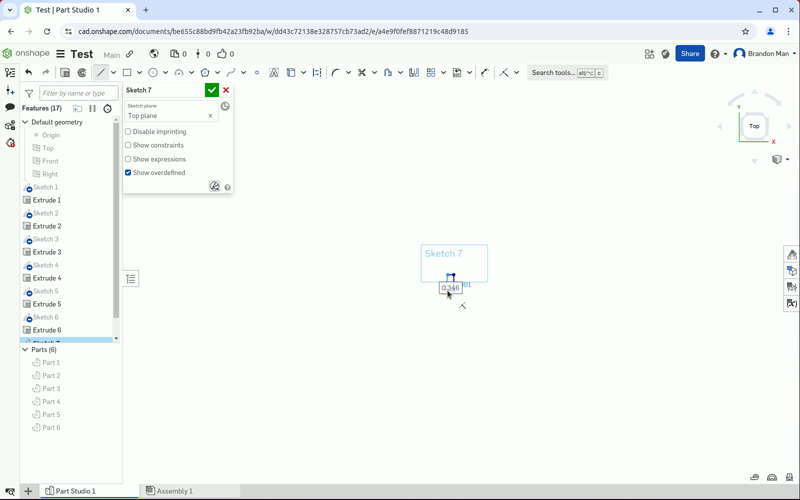
mouse_move(449, 282)
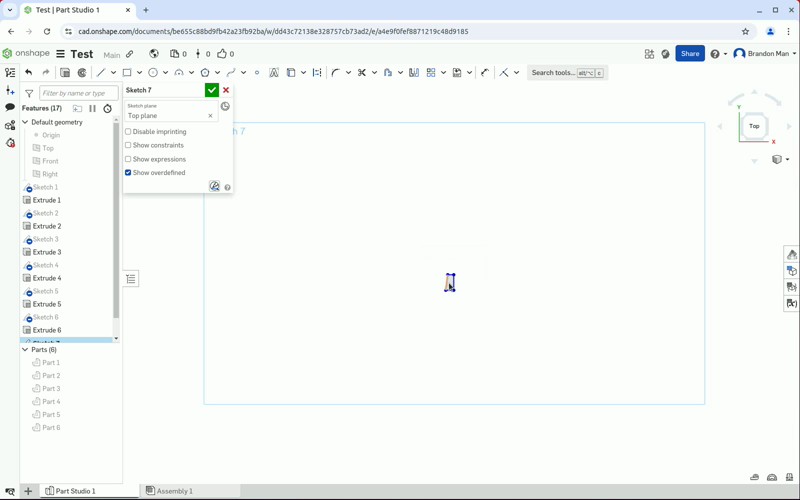
scroll(6)
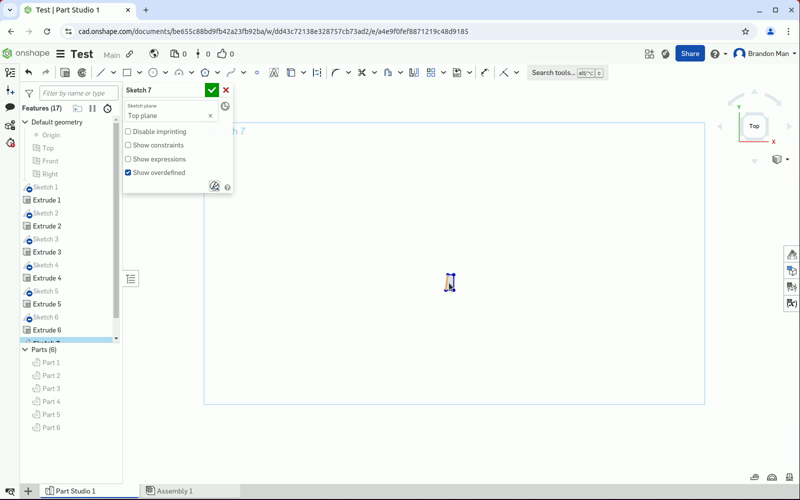
scroll(6)
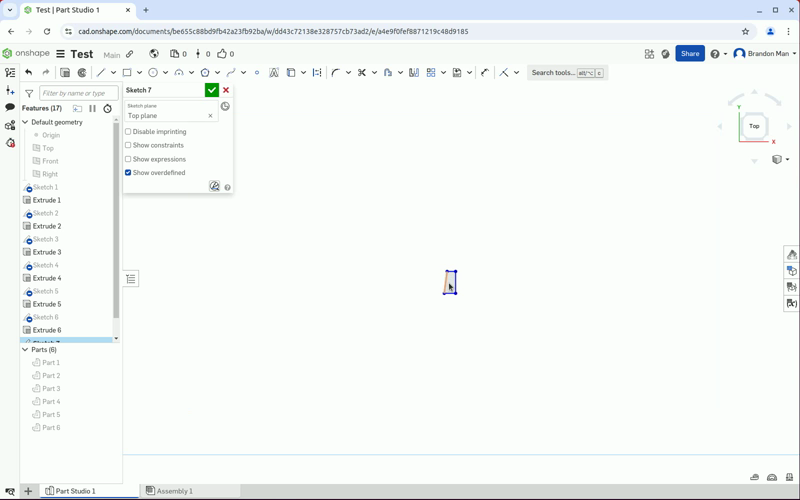
scroll(6)
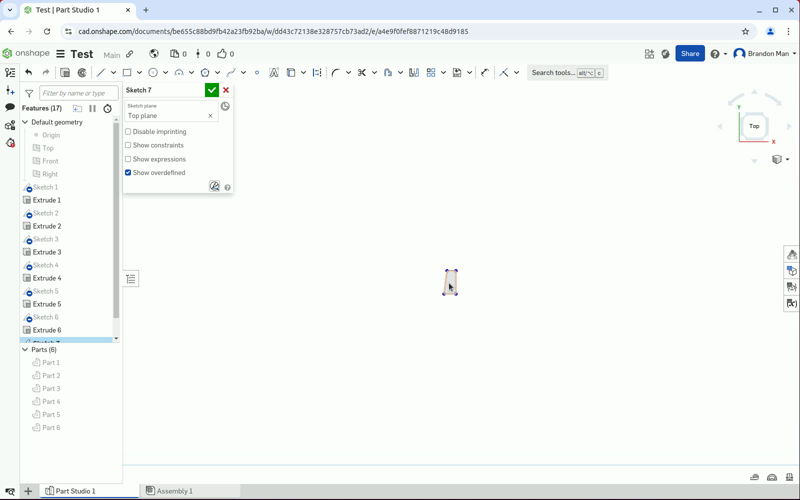
scroll(6)
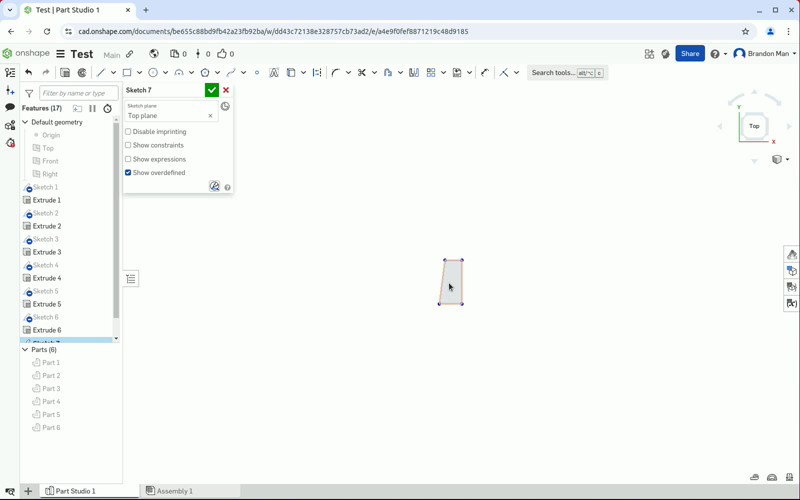
scroll(6)
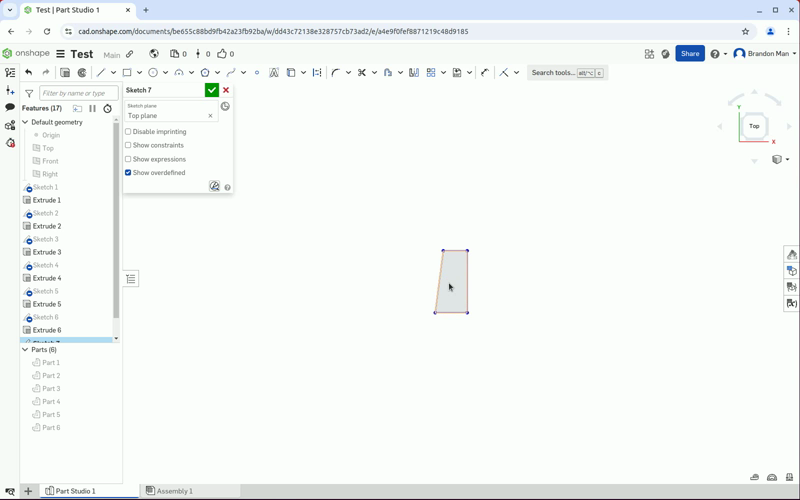
scroll(6)
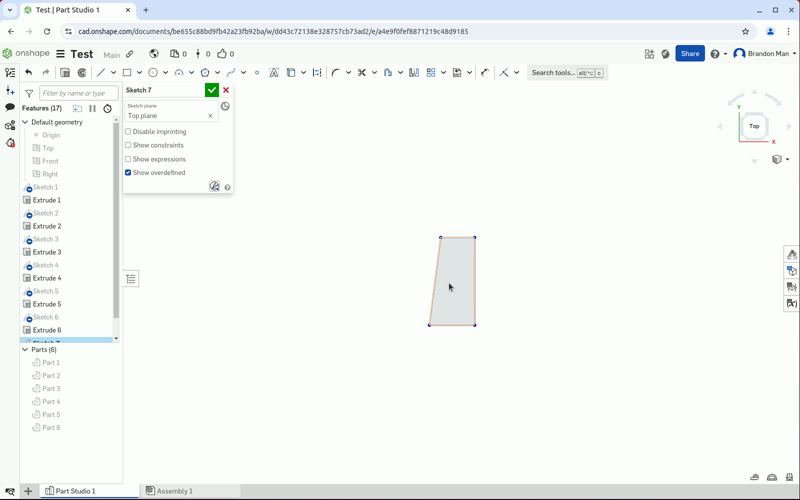
scroll(6)
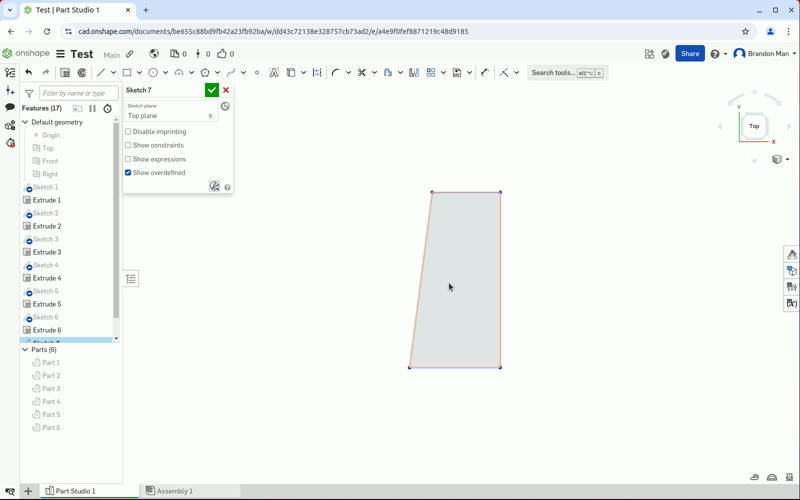
click(449, 282)
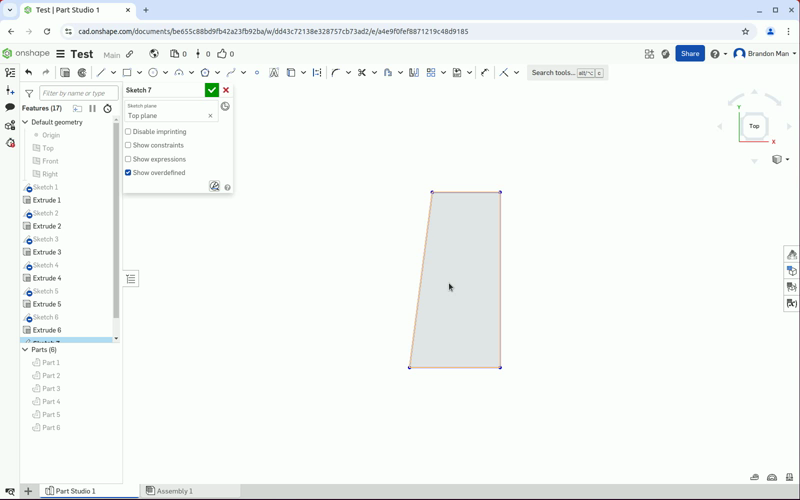
scroll(-6)
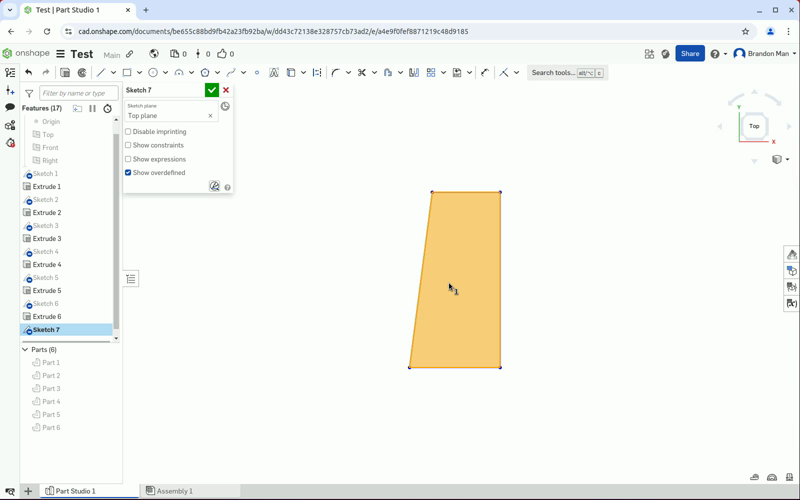
scroll(-6)
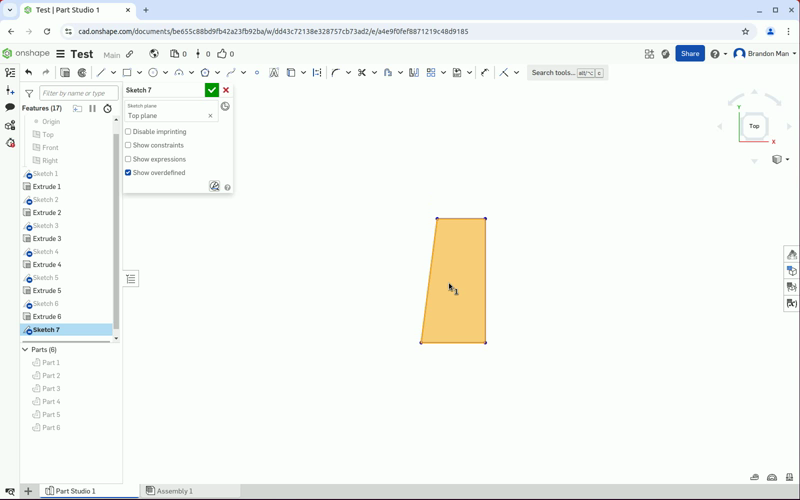
scroll(-6)
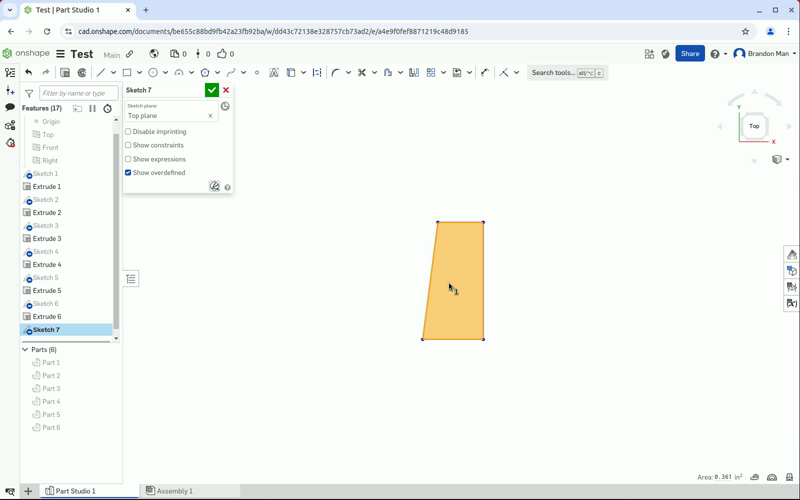
scroll(-6)
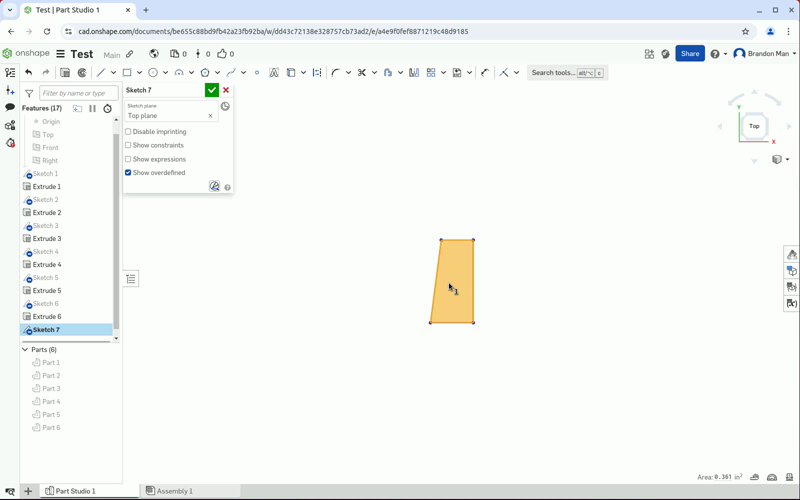
scroll(-6)
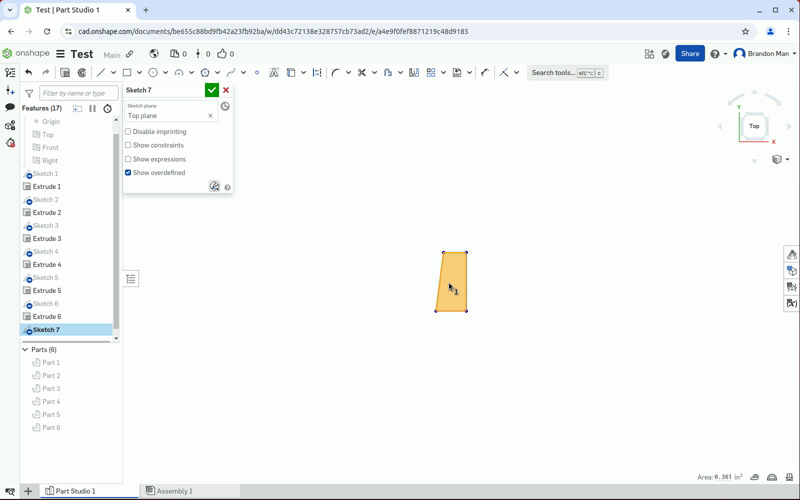
scroll(-6)
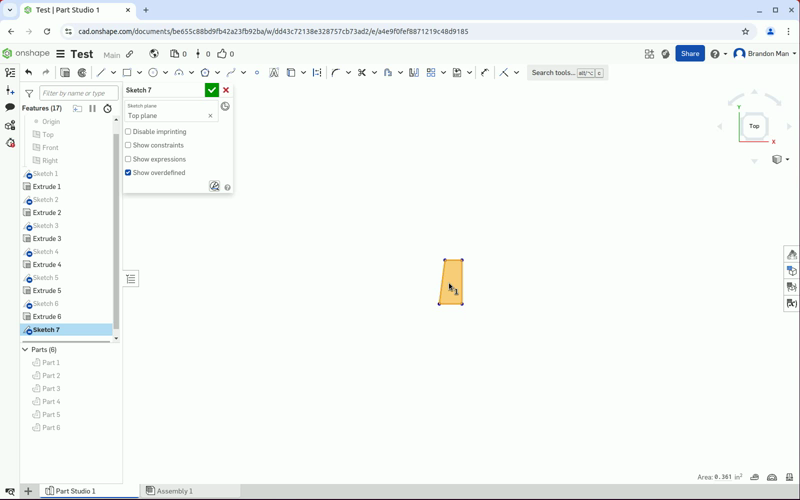
scroll(-6)
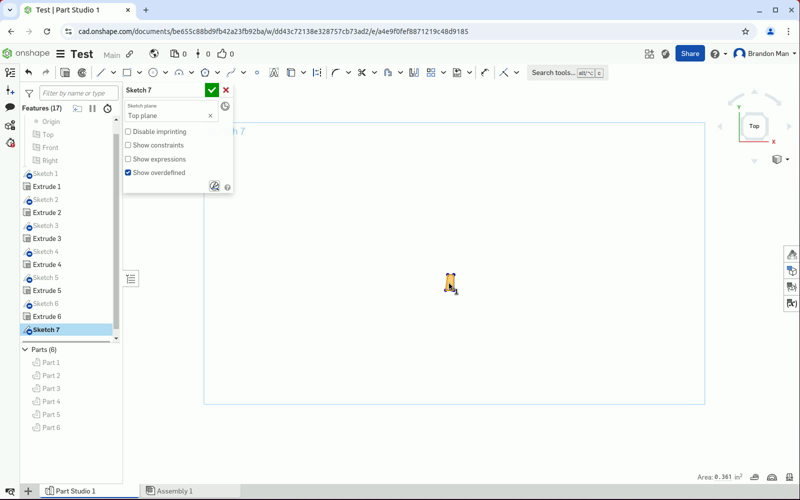
mouse_move(73, 352)
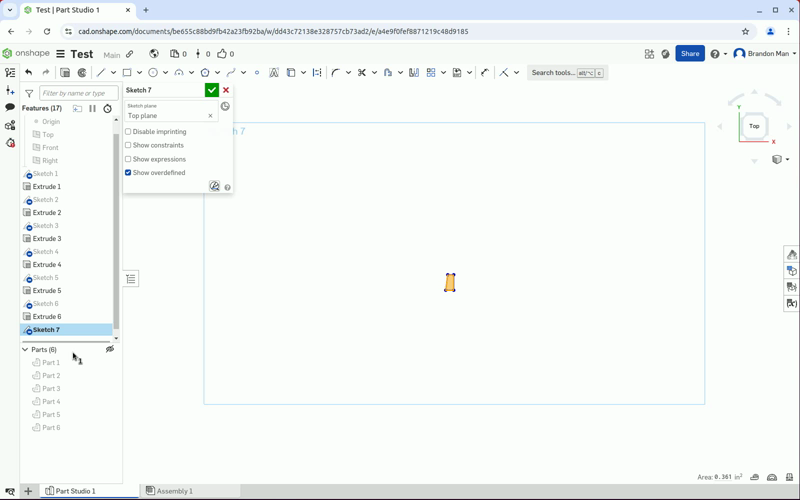
key(shift+y)
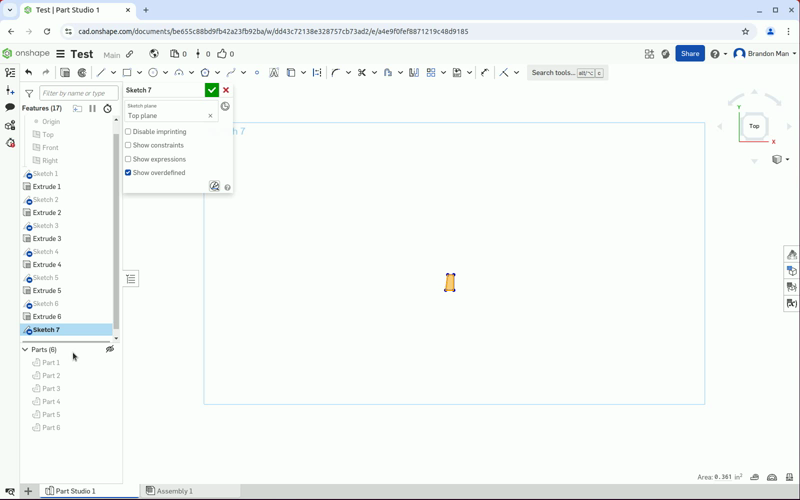
key(shift+e)
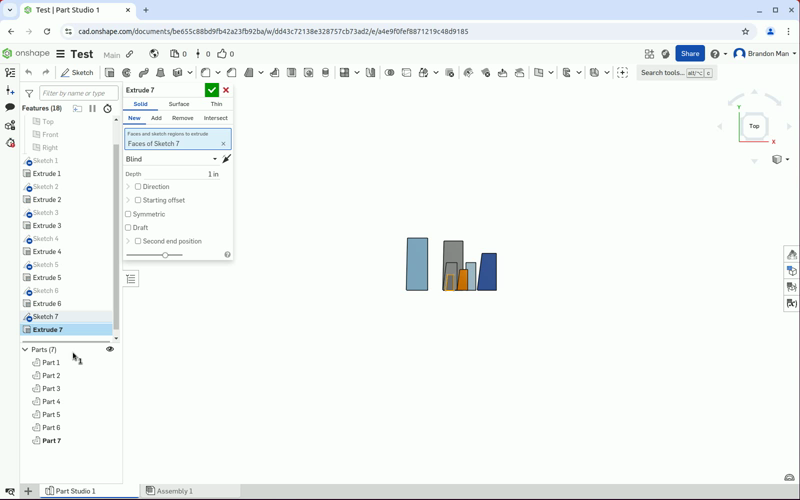
mouse_move(143, 106)
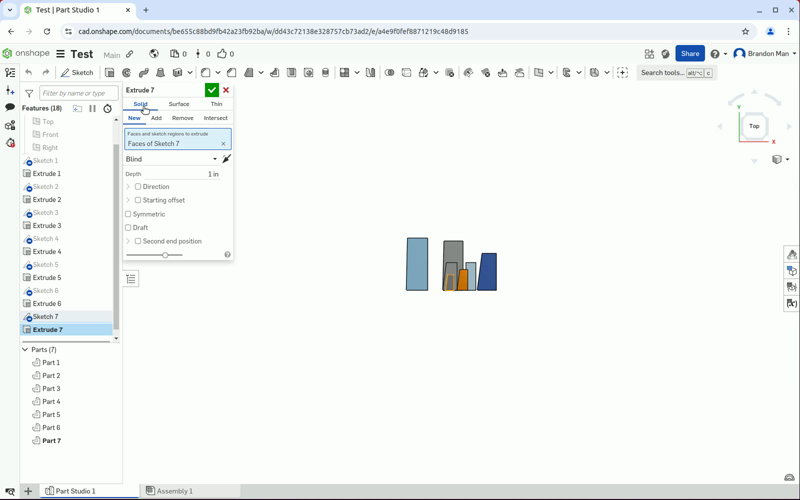
click(143, 106)
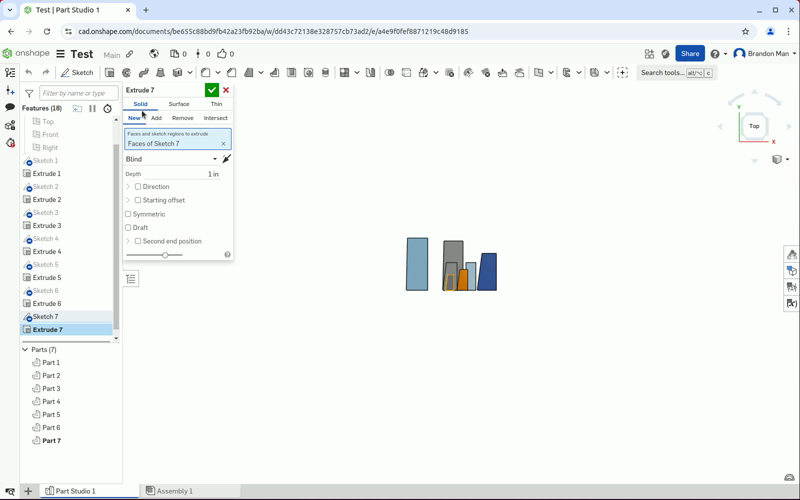
mouse_move(137, 120)
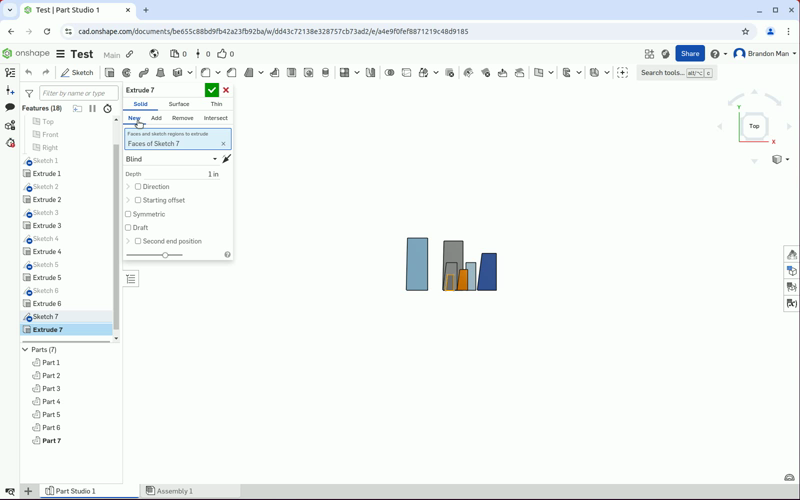
click(137, 120)
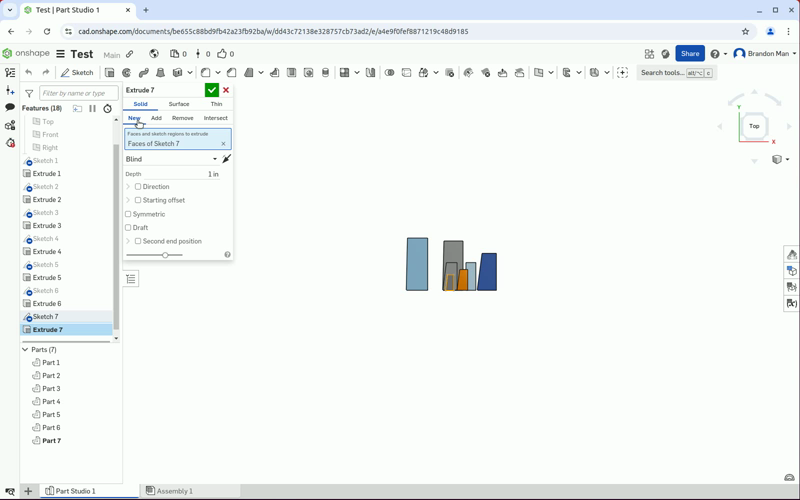
key(tab, 4)
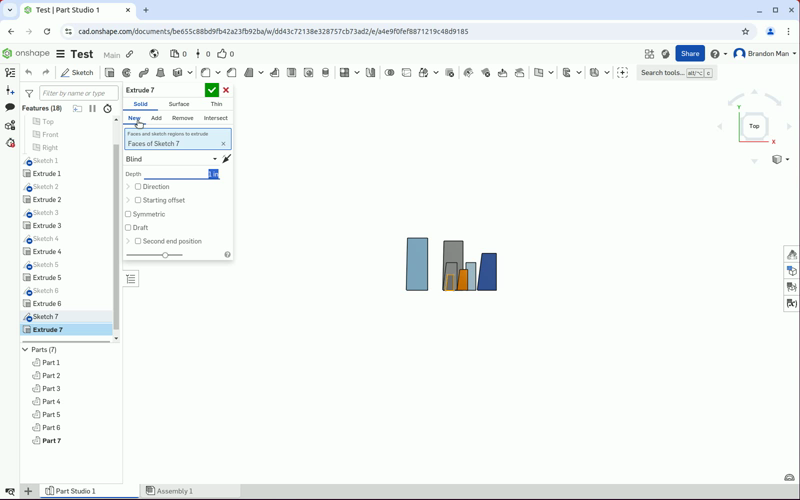
text(23.108)
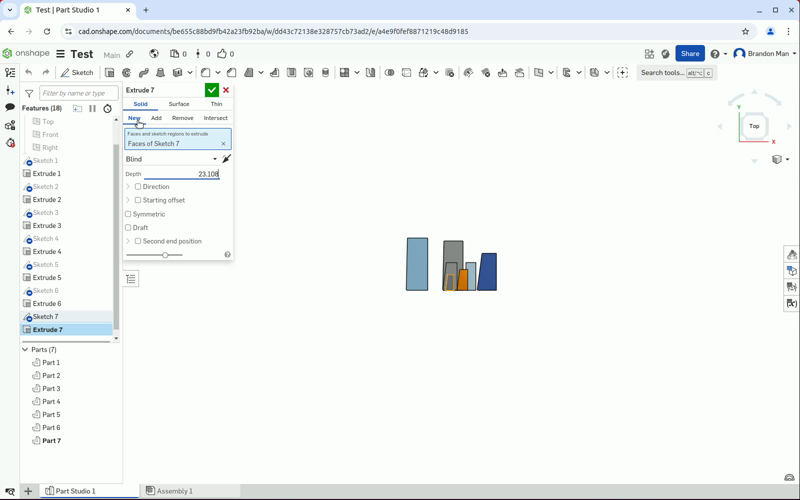
key(enter)
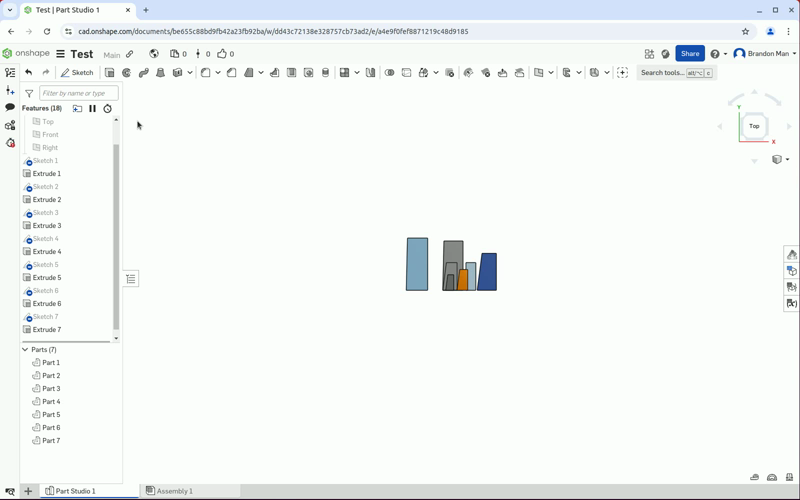
key(shift+h)
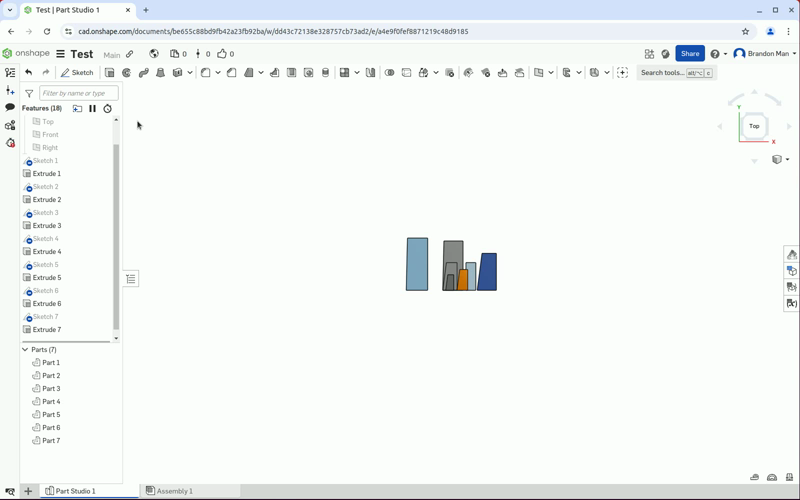
key(shift+h)
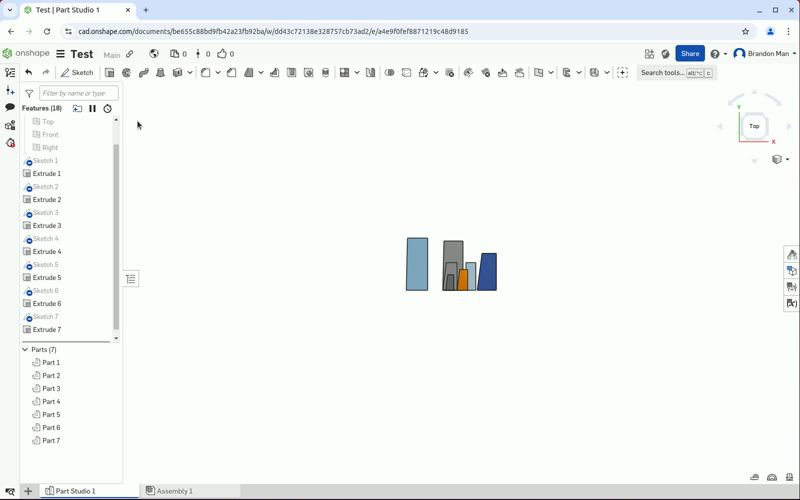
mouse_move(69, 163)
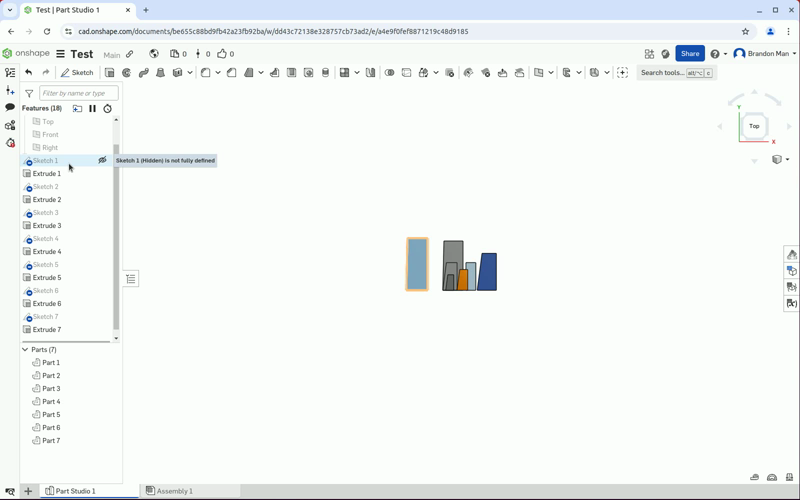
click(69, 163)
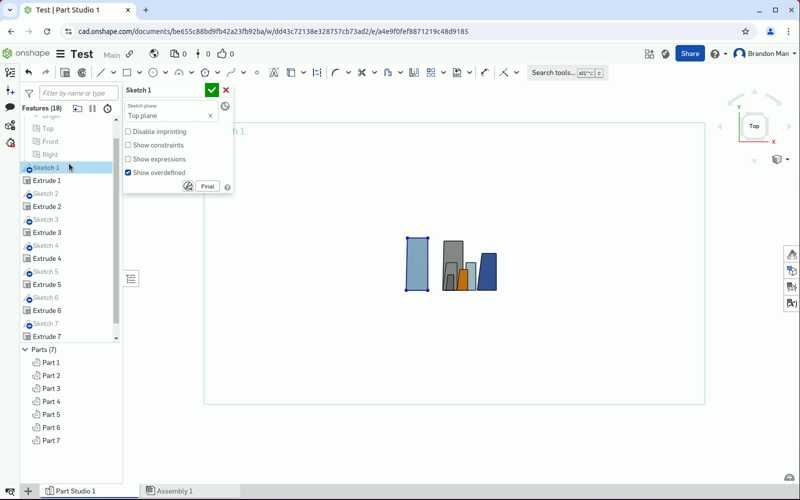
mouse_move(229, 92)
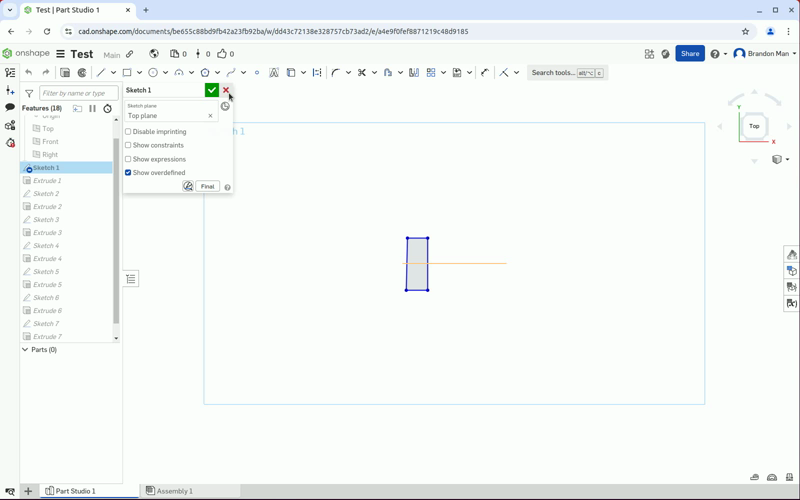
click(229, 92)
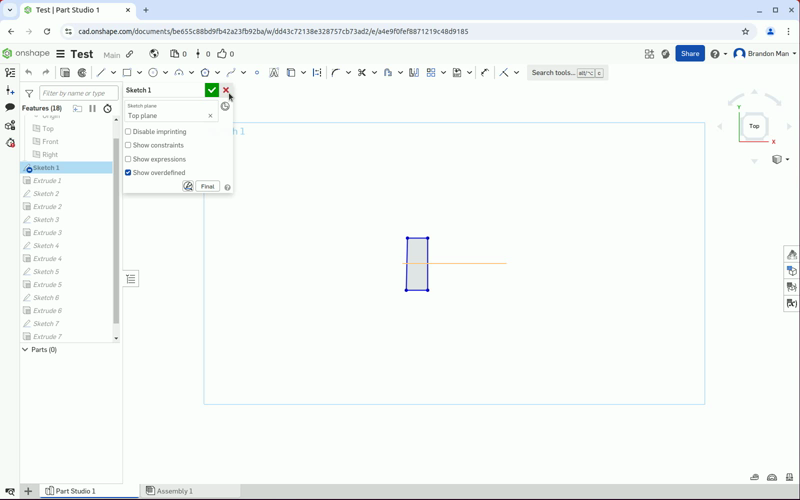
key(shift+s)
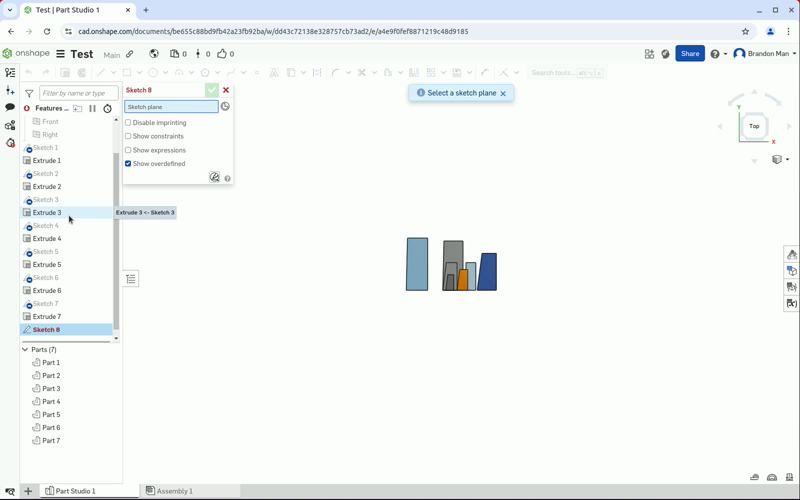
scroll(3)
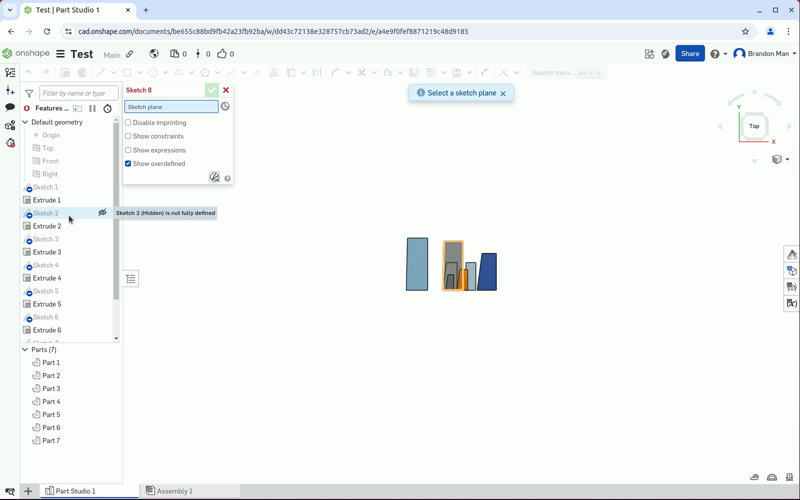
mouse_move(69, 150)
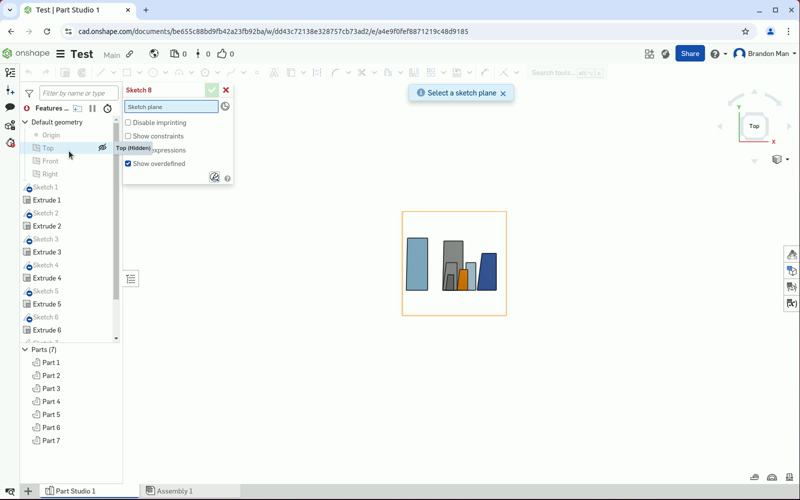
click(69, 150)
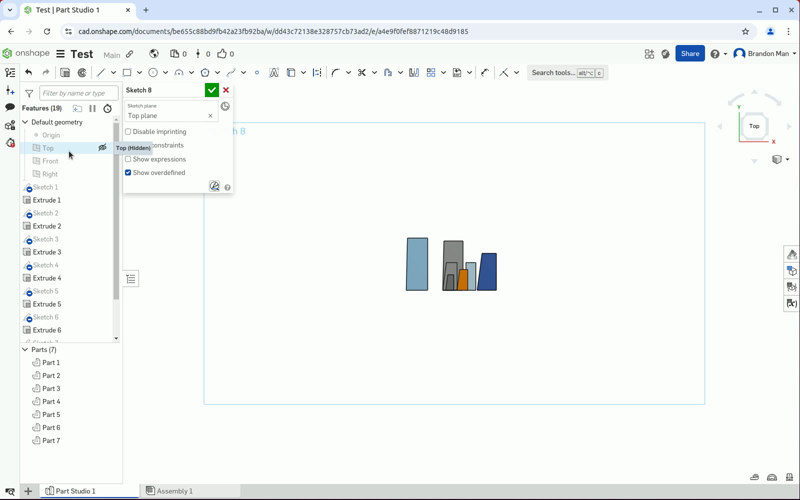
mouse_move(73, 352)
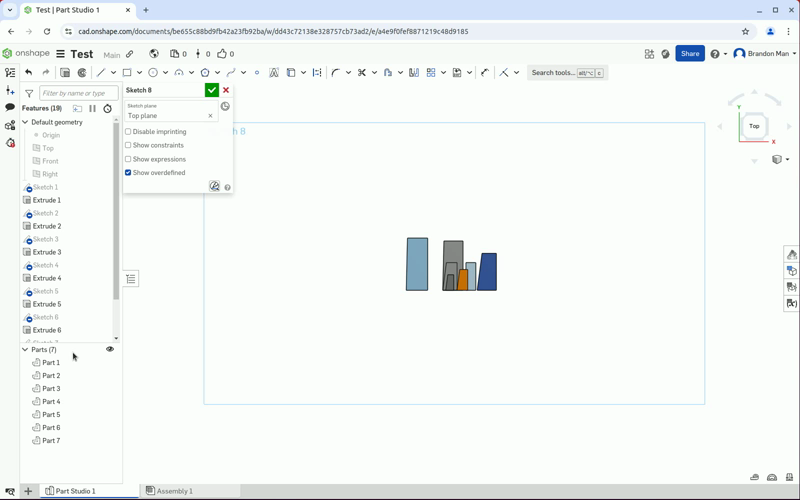
key(y)
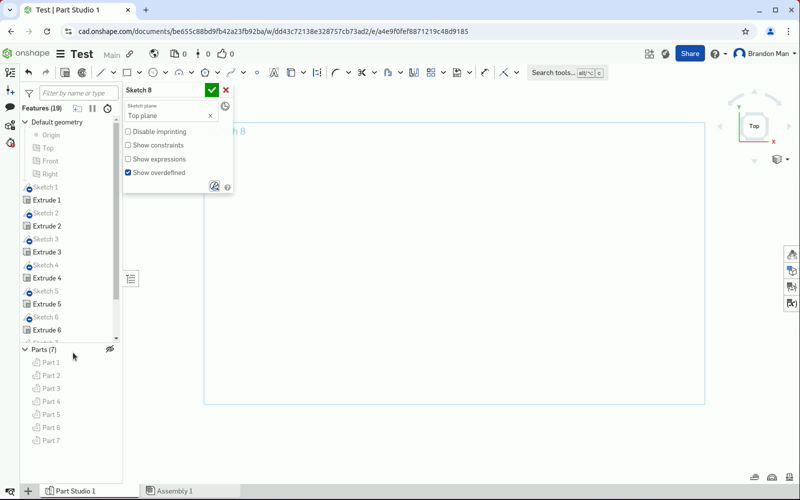
key(l)
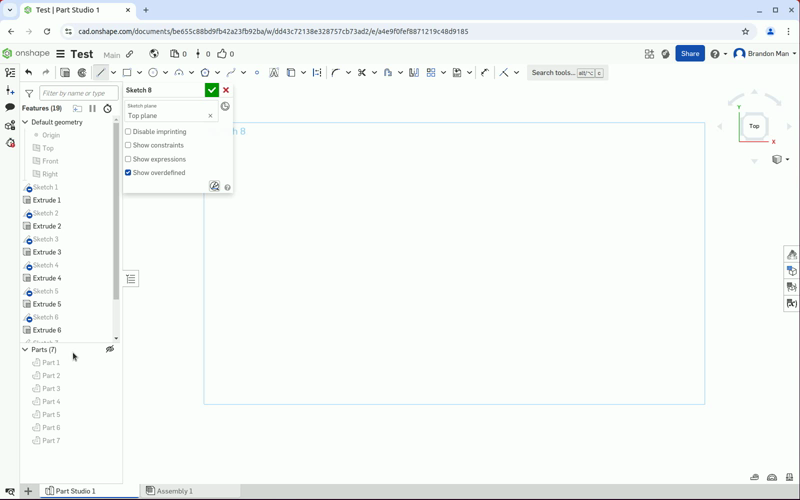
key_down(shift)
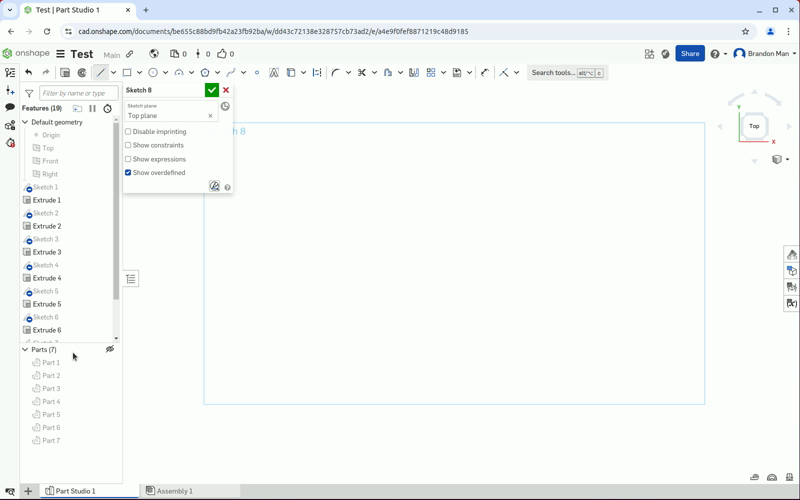
mouse_move(468, 290)
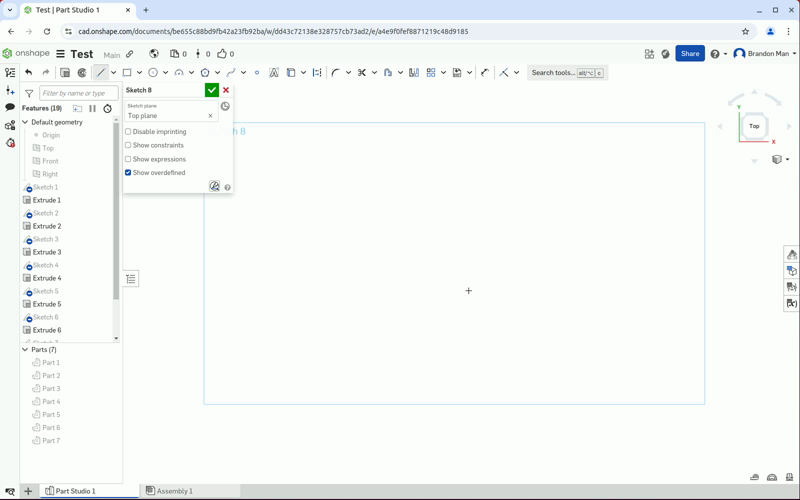
click(468, 290)
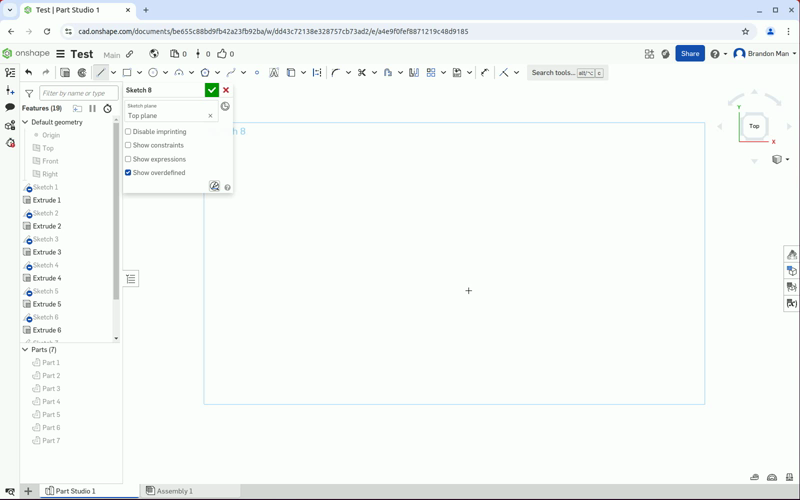
key_up(shift)
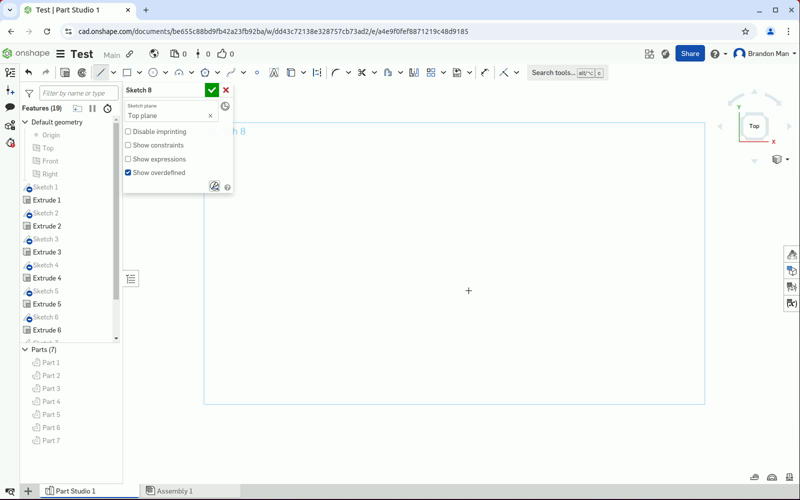
key_down(shift)
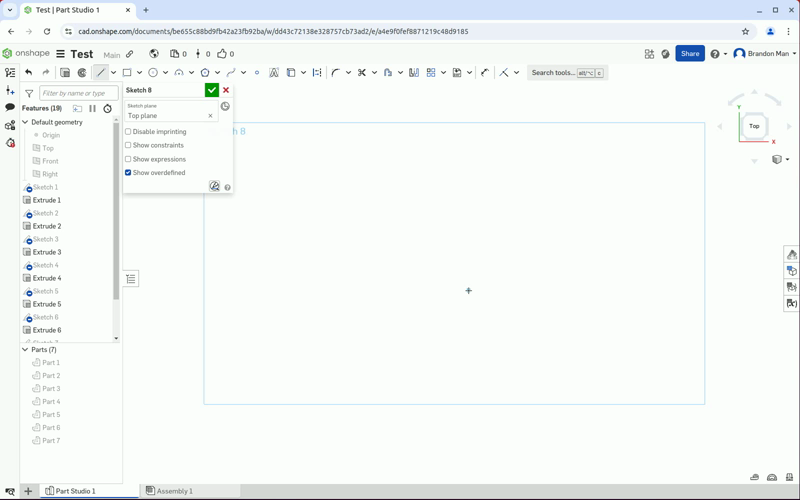
mouse_move(498, 290)
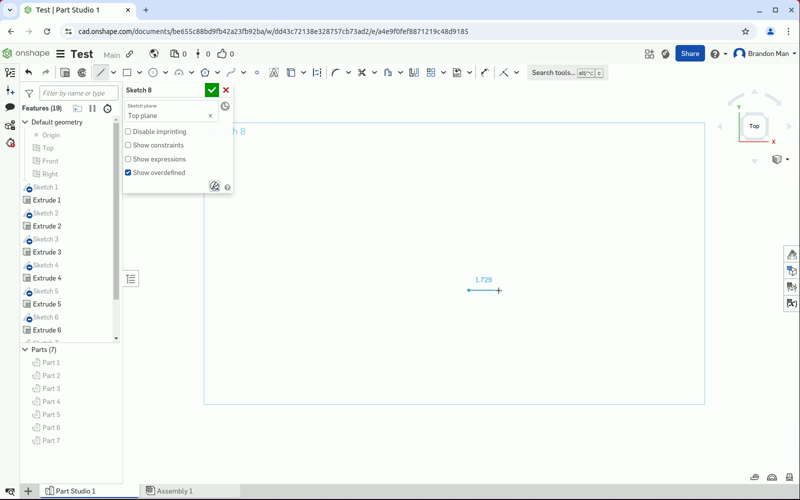
mouse_move(474, 290)
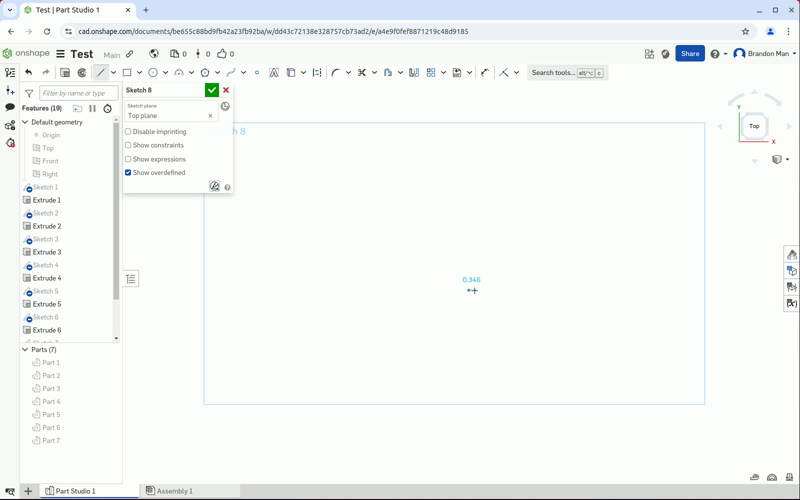
scroll(6)
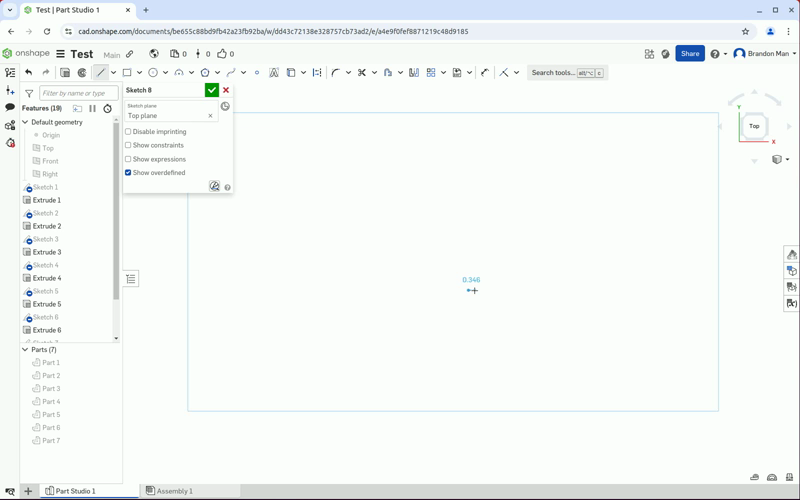
scroll(6)
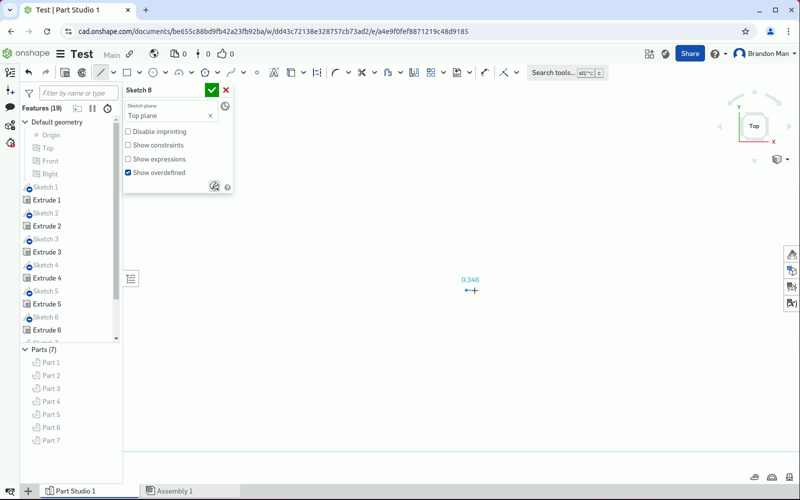
scroll(6)
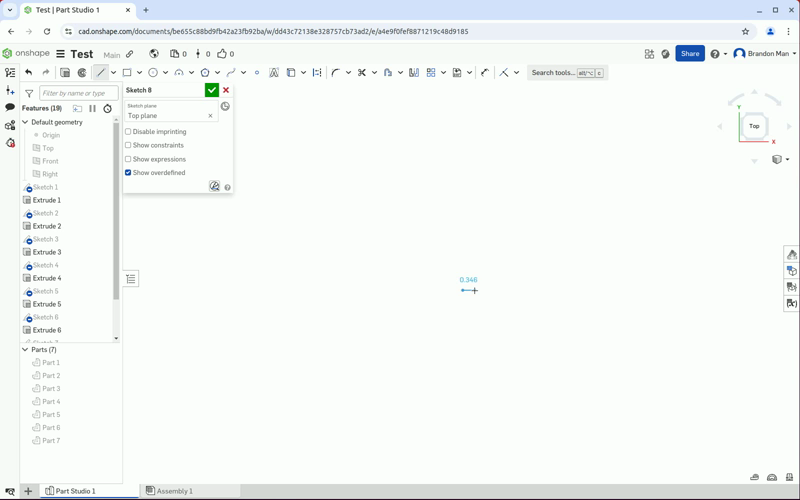
scroll(6)
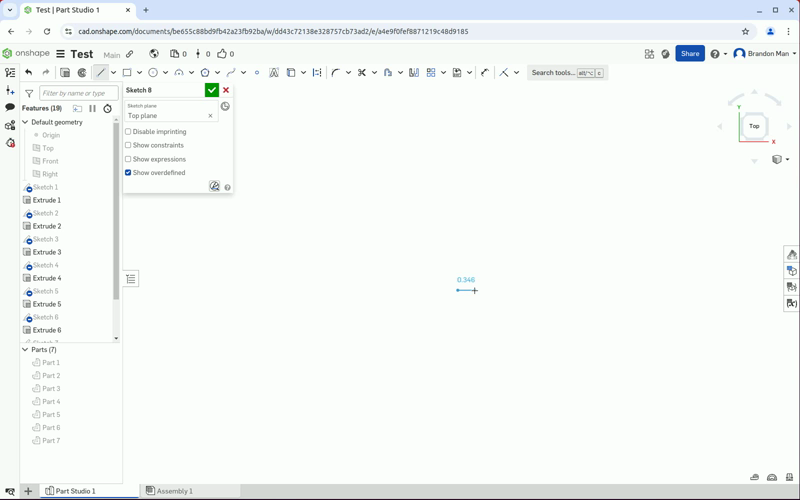
scroll(6)
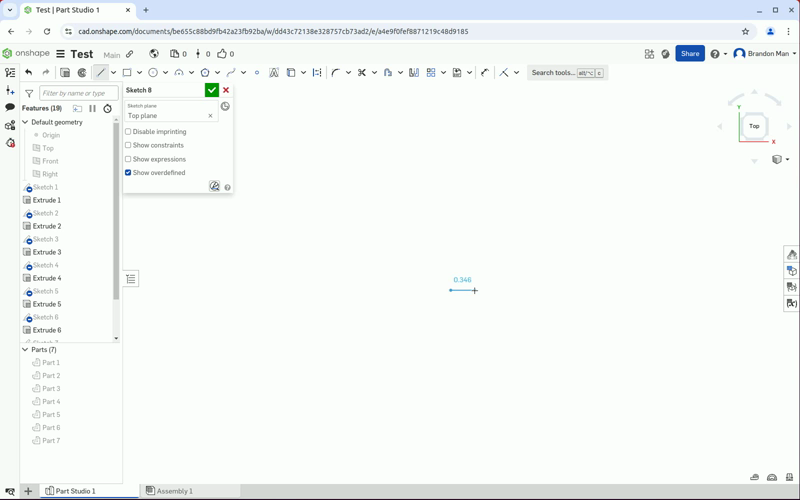
scroll(6)
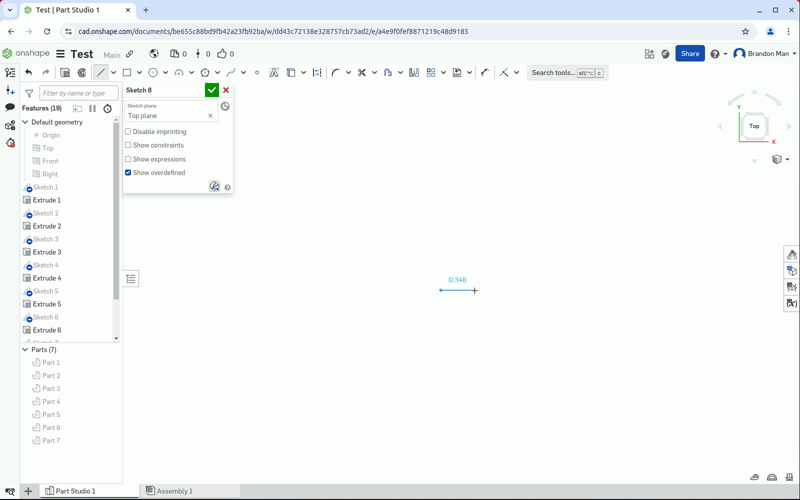
scroll(6)
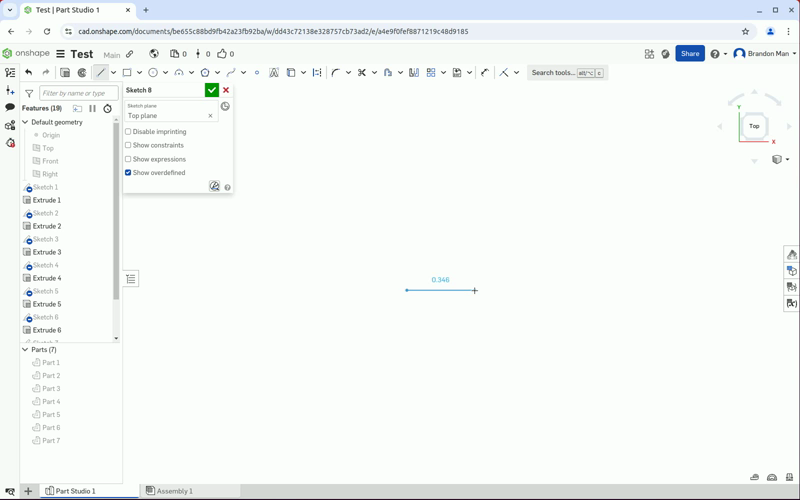
click(474, 290)
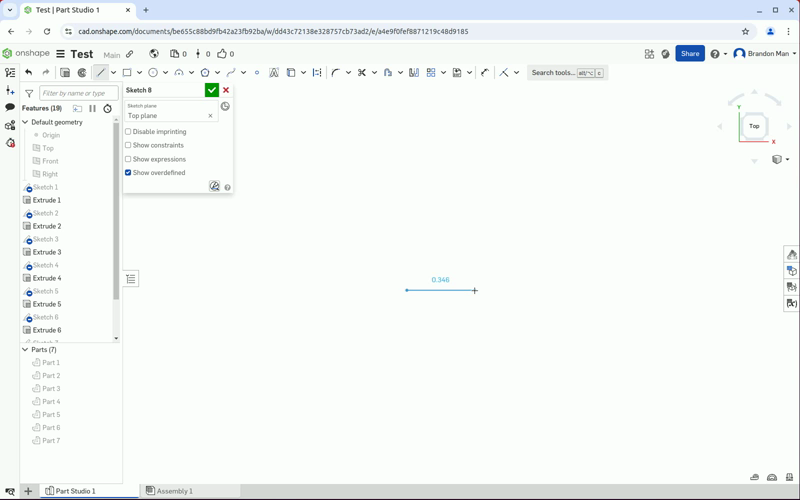
scroll(-6)
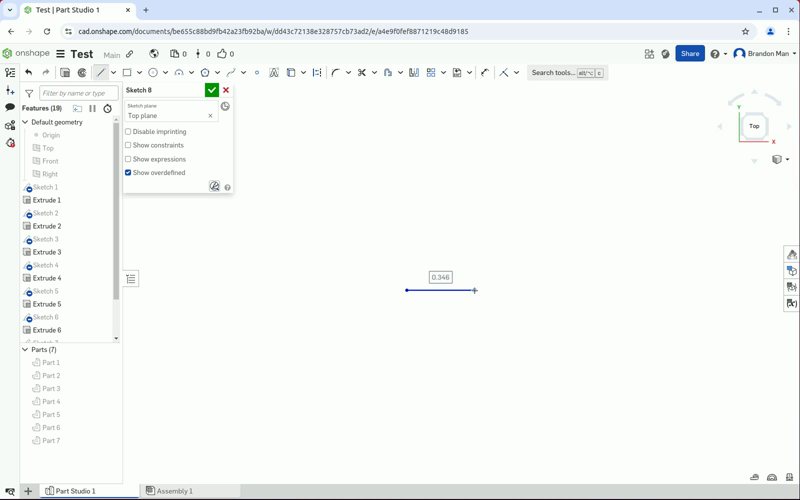
scroll(-6)
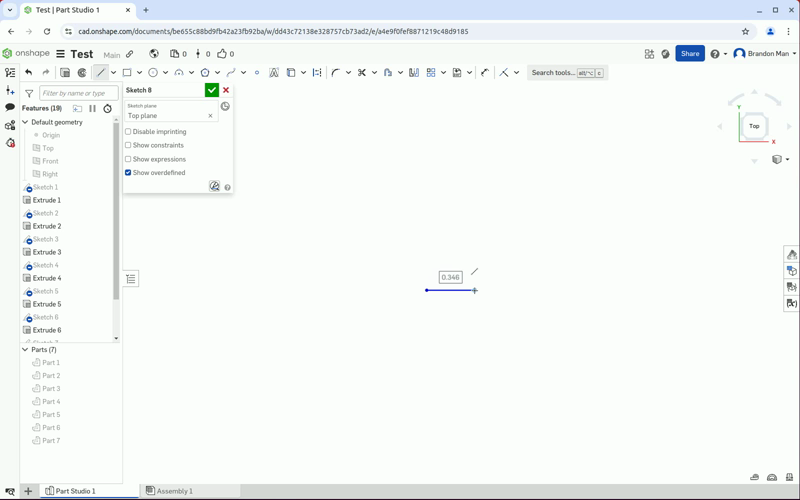
scroll(-6)
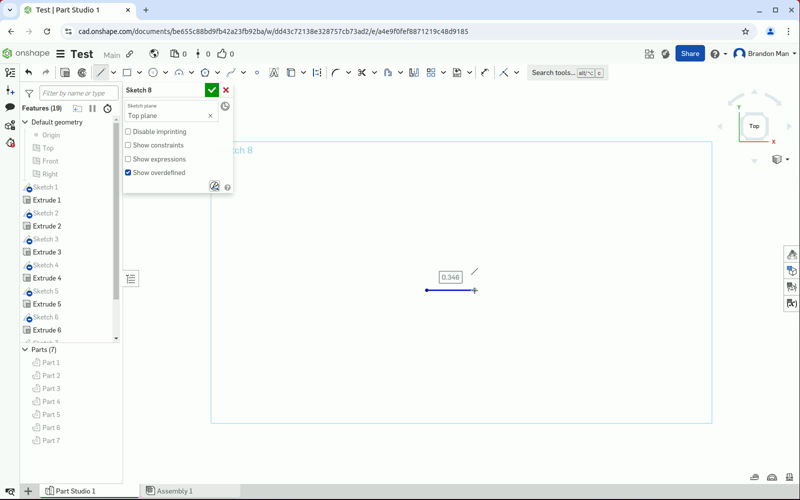
scroll(-6)
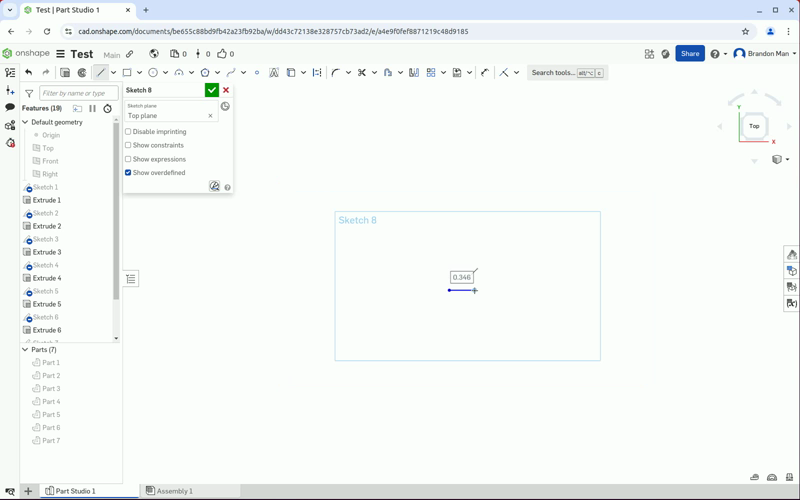
scroll(-6)
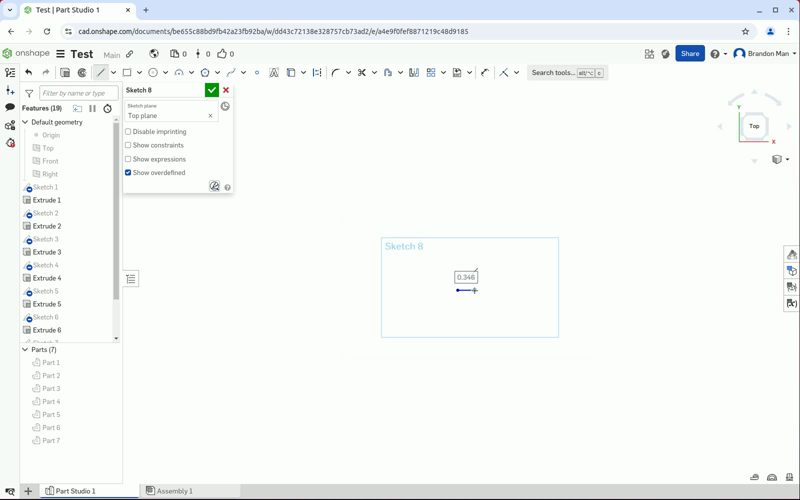
scroll(-6)
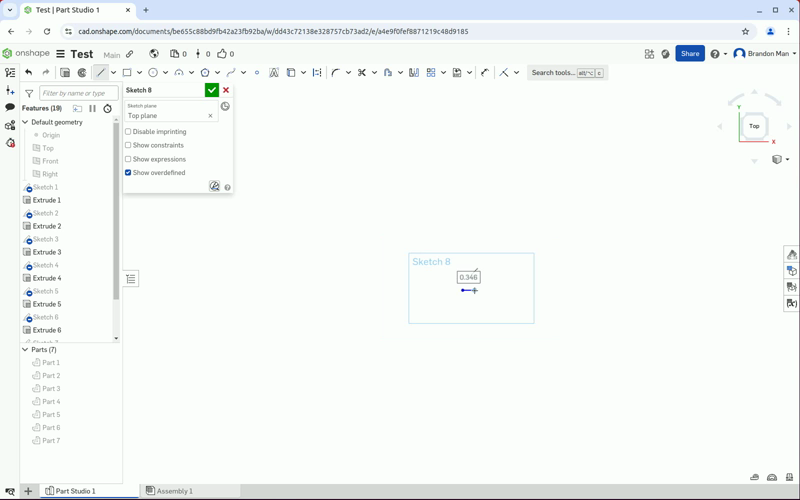
scroll(-6)
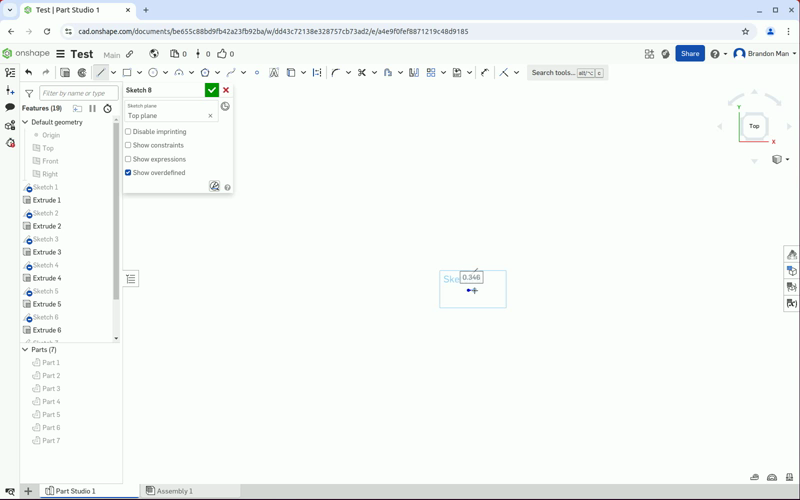
key_up(shift)
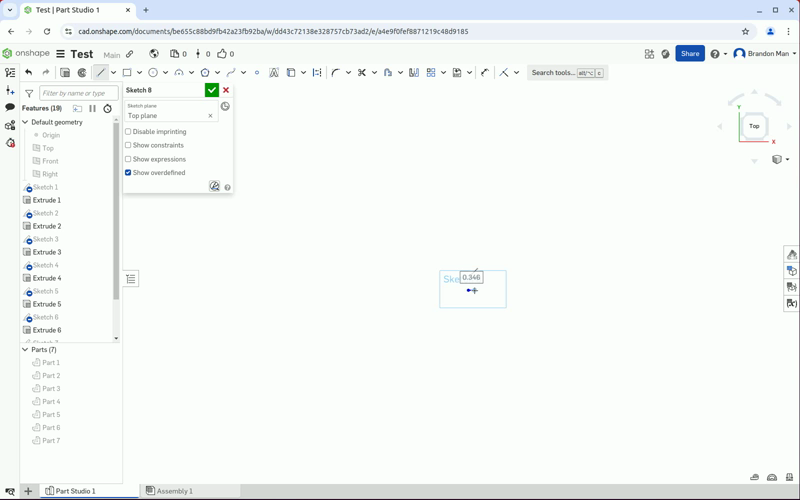
key_down(shift)
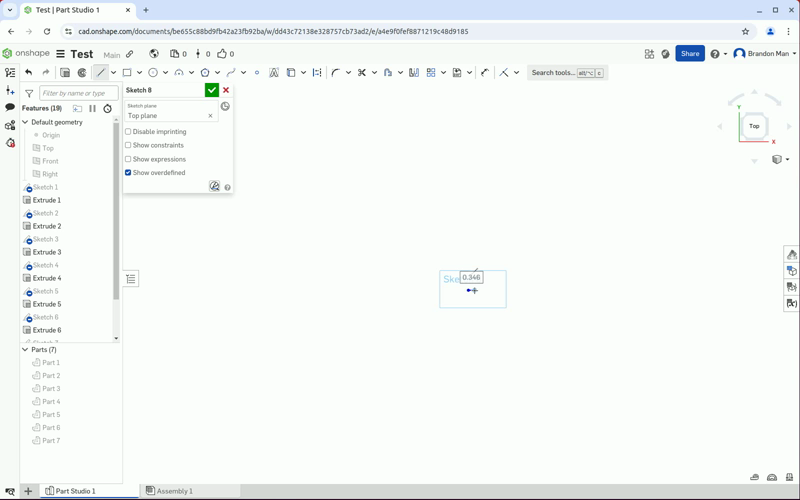
mouse_move(504, 290)
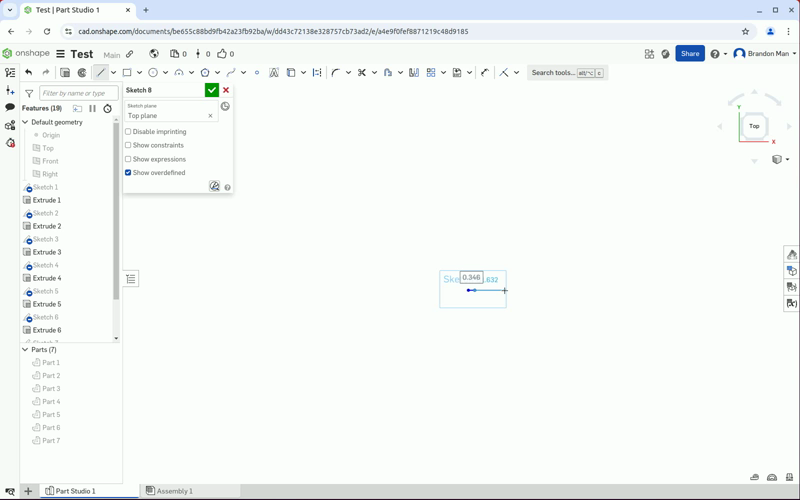
mouse_move(474, 274)
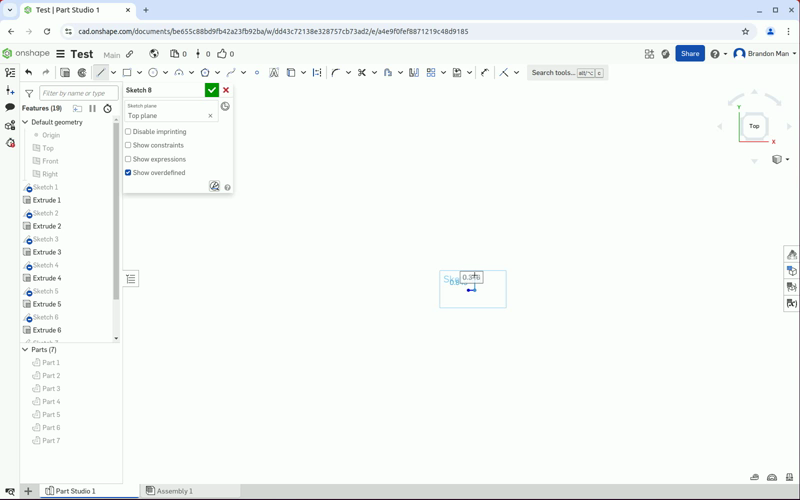
click(474, 274)
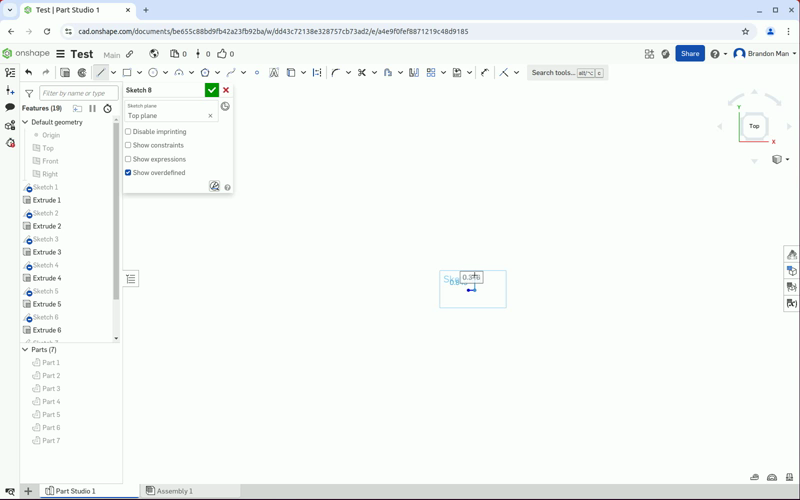
key_up(shift)
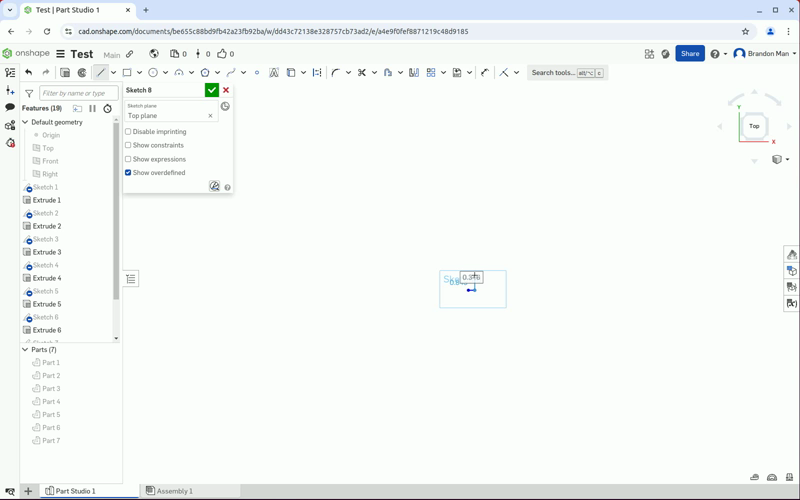
key_down(shift)
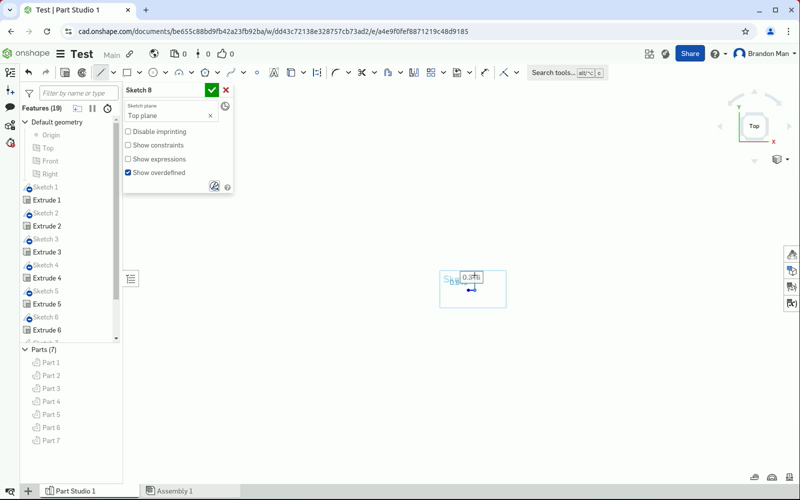
mouse_move(504, 274)
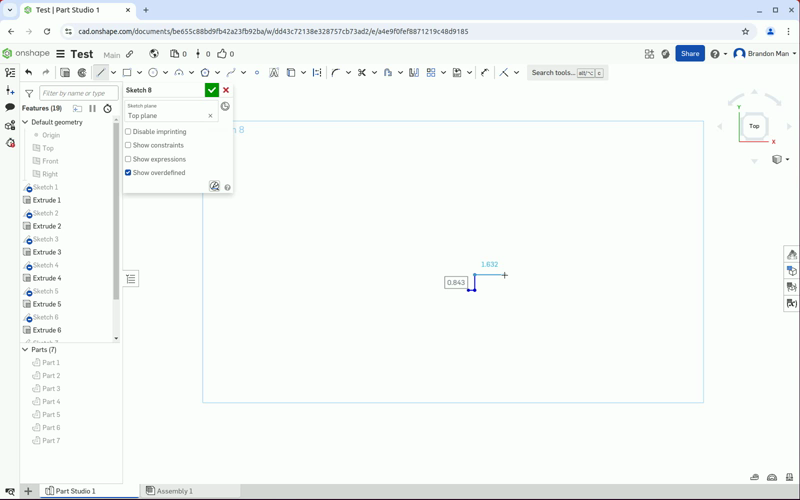
mouse_move(468, 274)
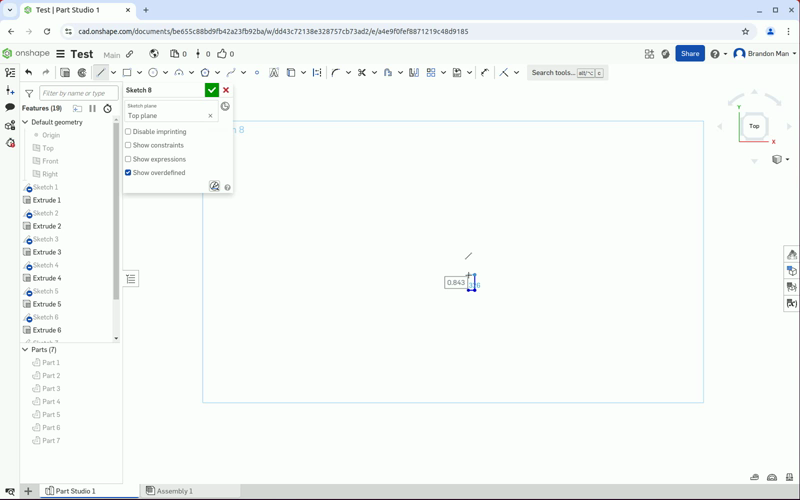
scroll(6)
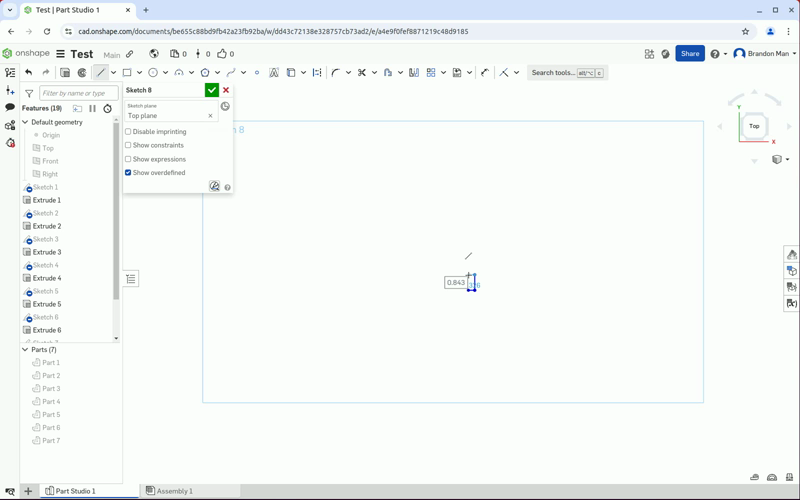
scroll(6)
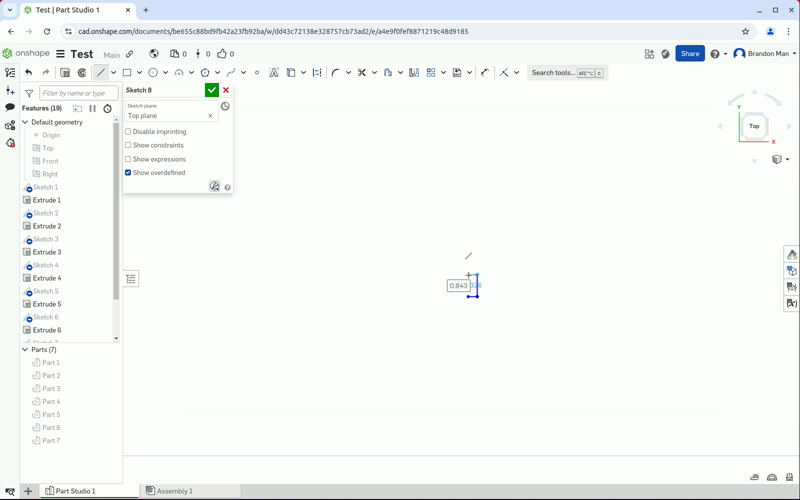
scroll(6)
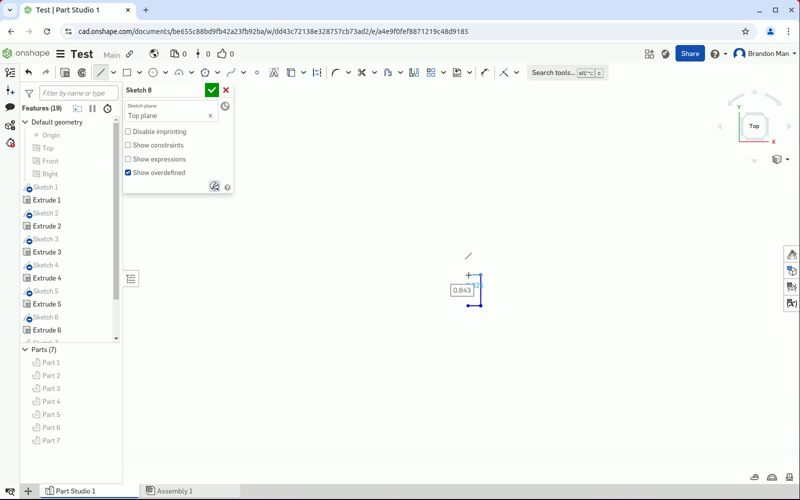
scroll(6)
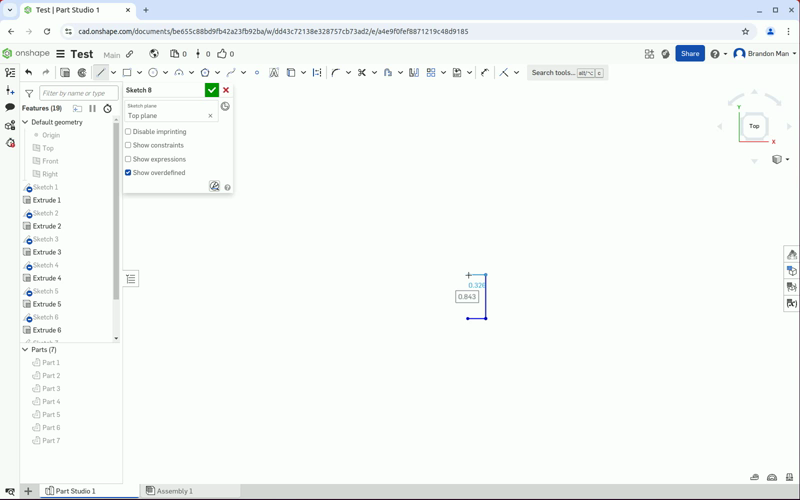
scroll(6)
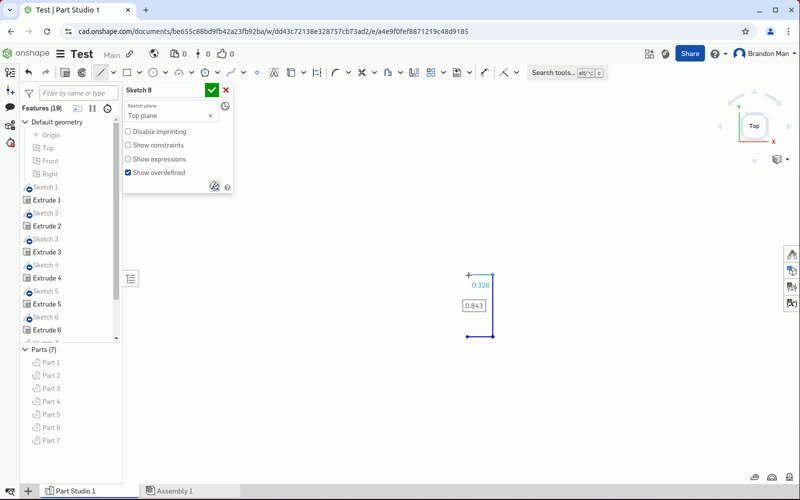
scroll(6)
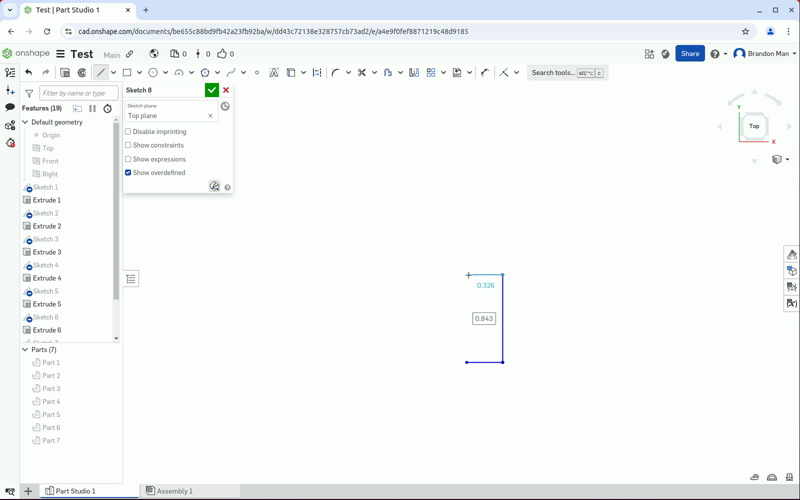
scroll(6)
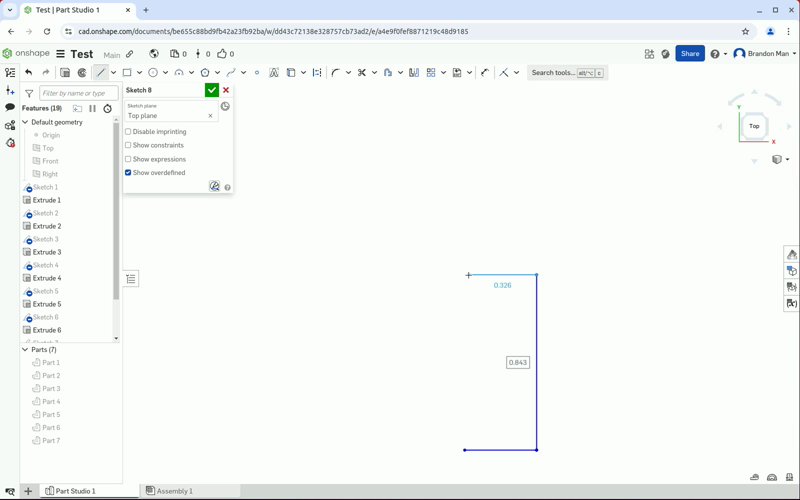
click(468, 274)
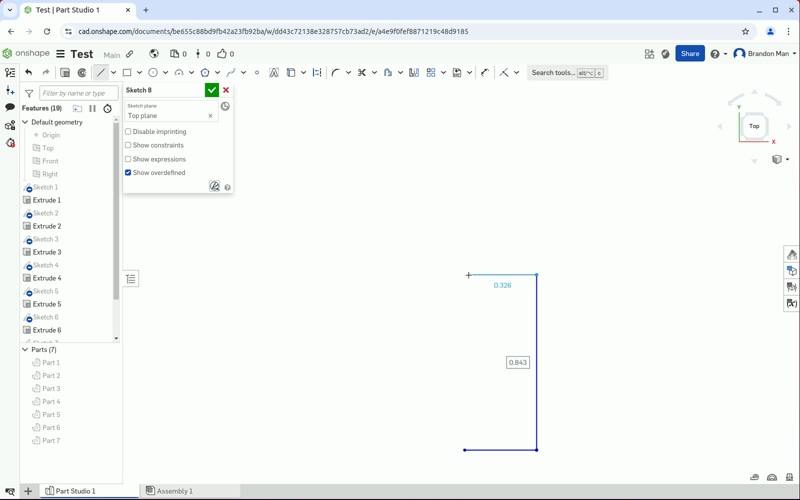
scroll(-6)
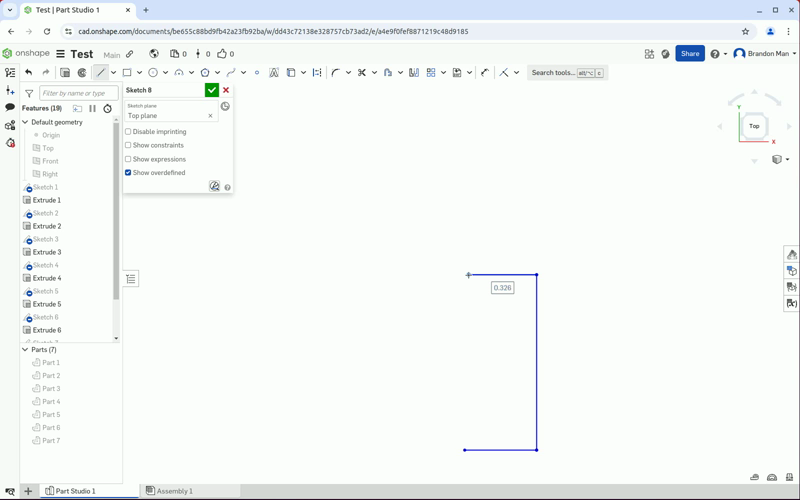
scroll(-6)
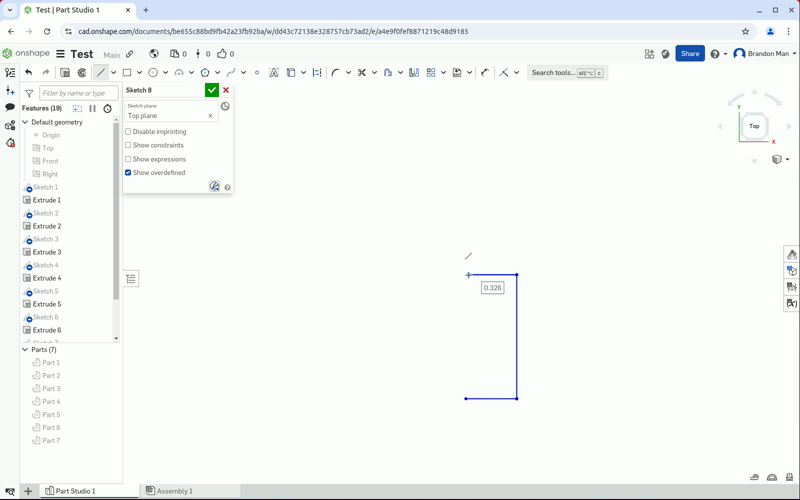
scroll(-6)
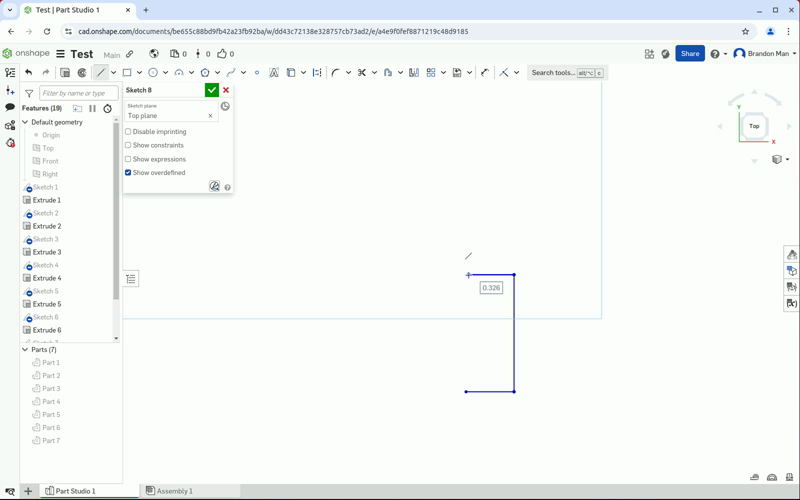
scroll(-6)
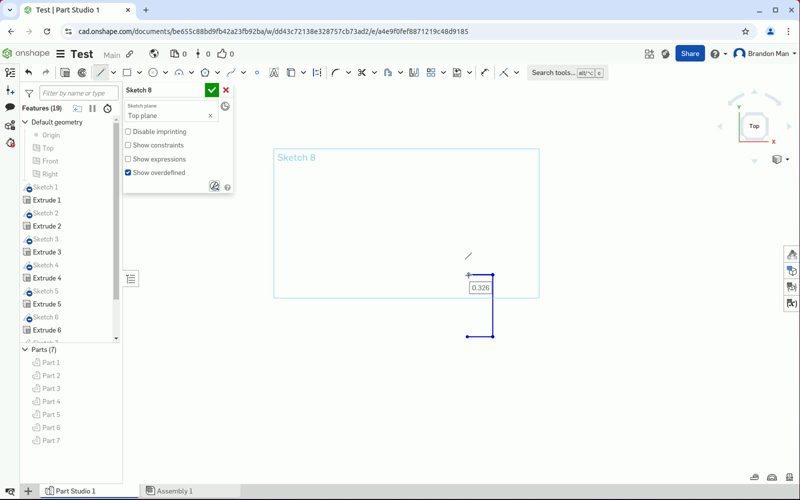
scroll(-6)
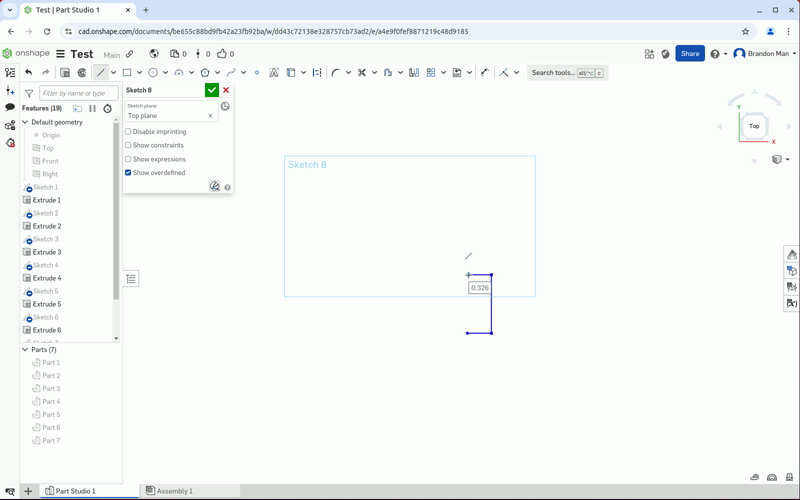
scroll(-6)
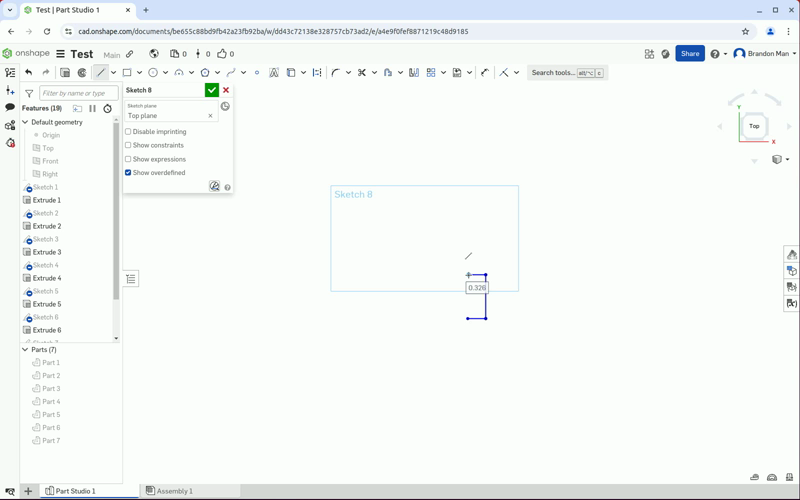
scroll(-6)
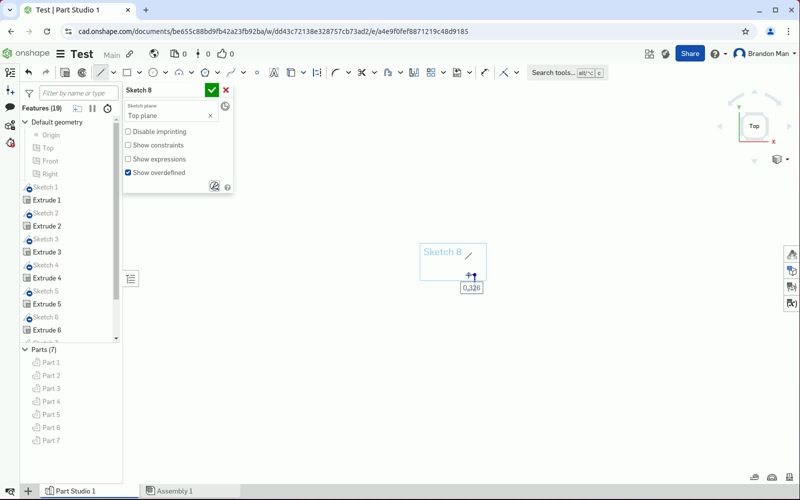
key_up(shift)
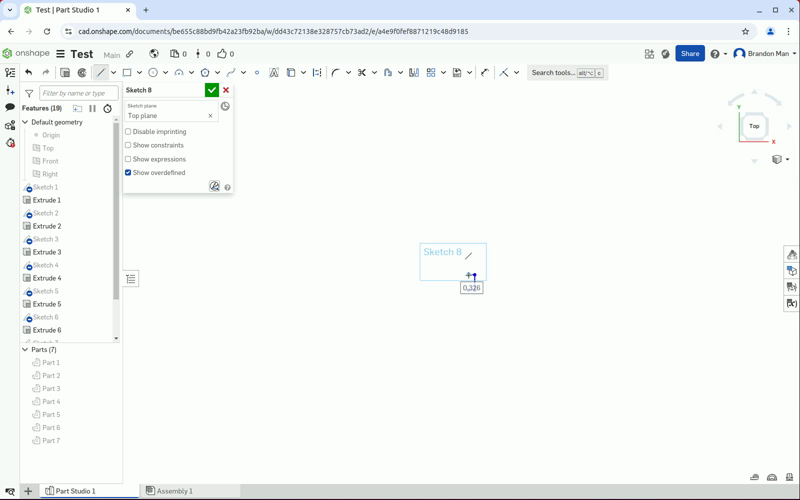
mouse_move(498, 274)
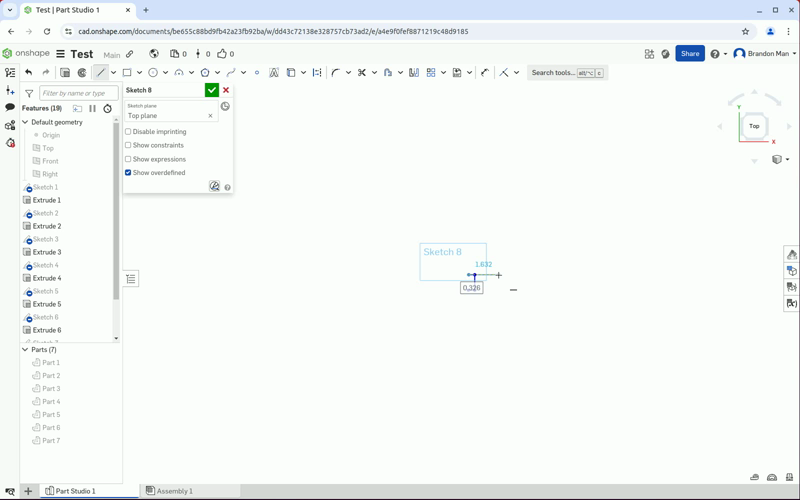
key_down(shift)
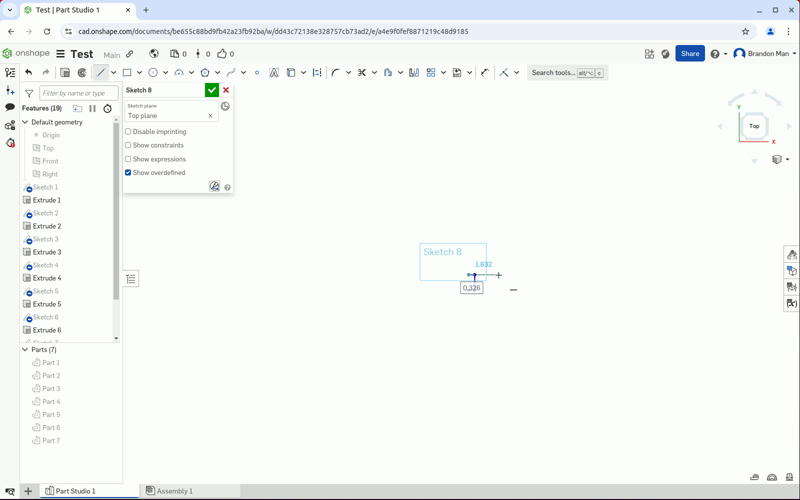
mouse_move(468, 290)
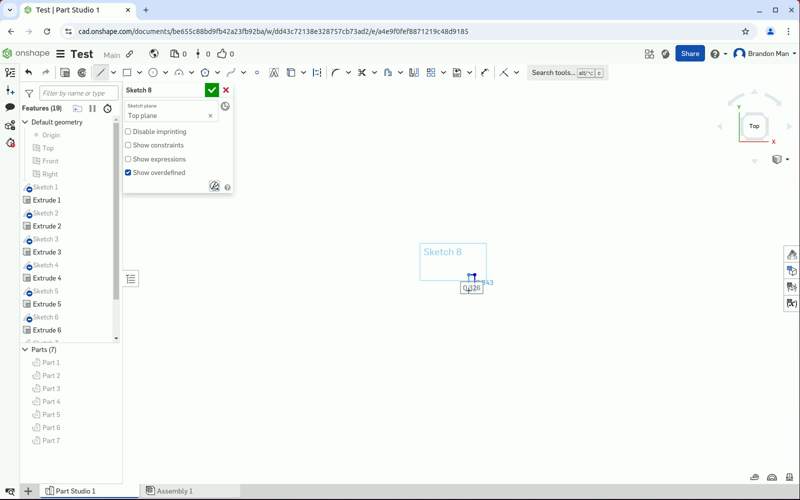
key_up(shift)
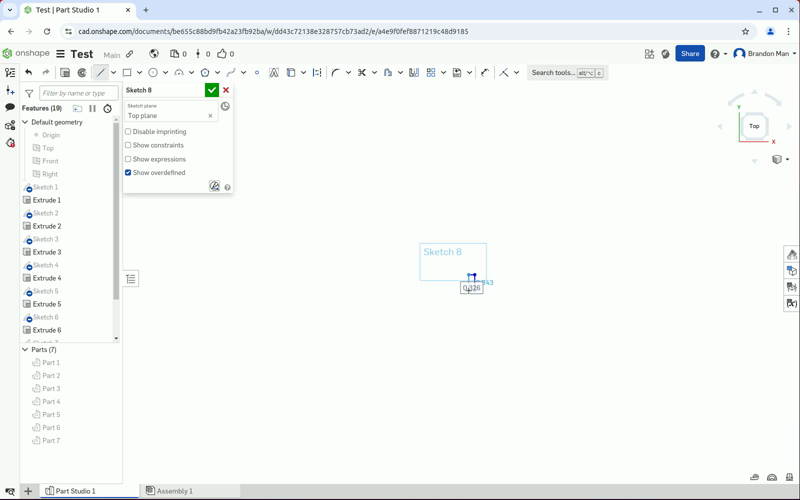
click(468, 290)
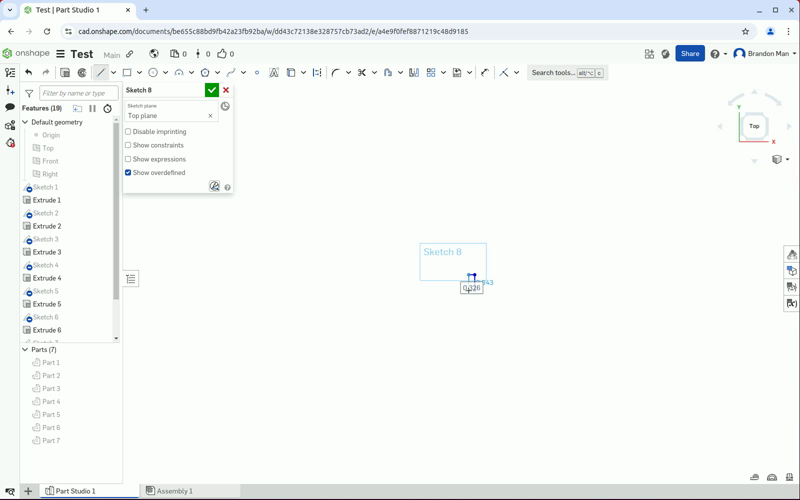
key(esc)
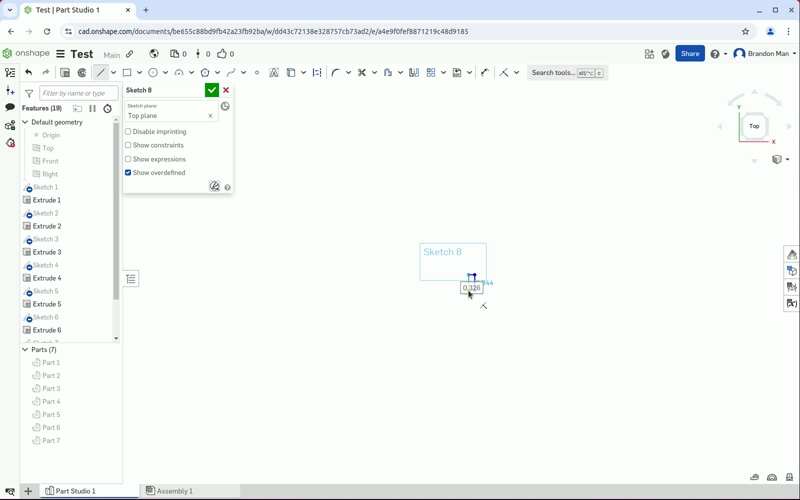
mouse_move(473, 282)
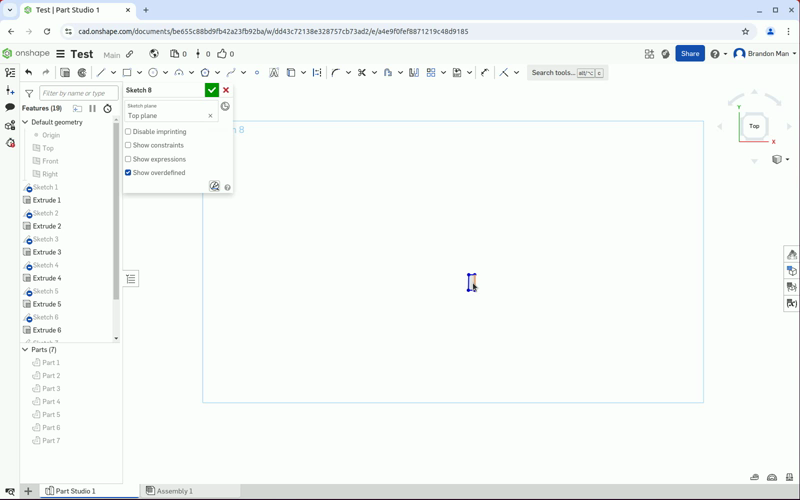
scroll(6)
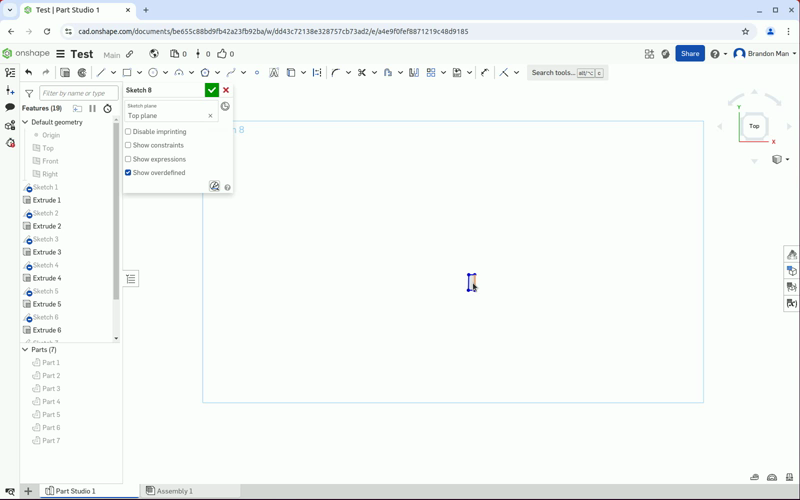
scroll(6)
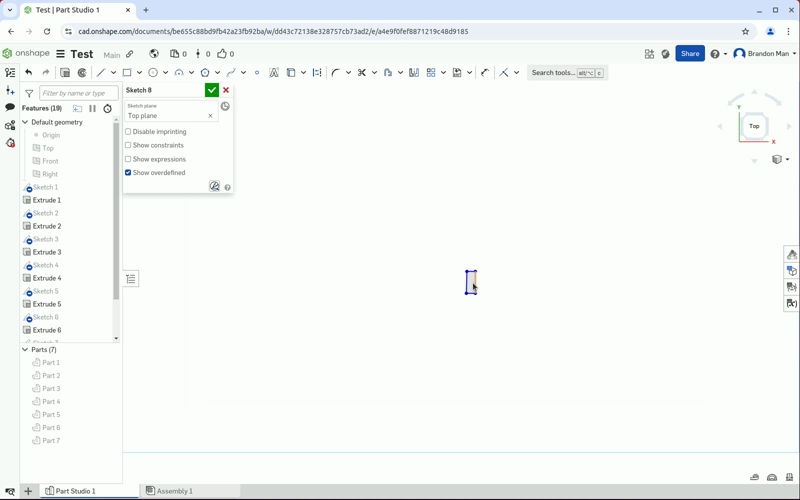
scroll(6)
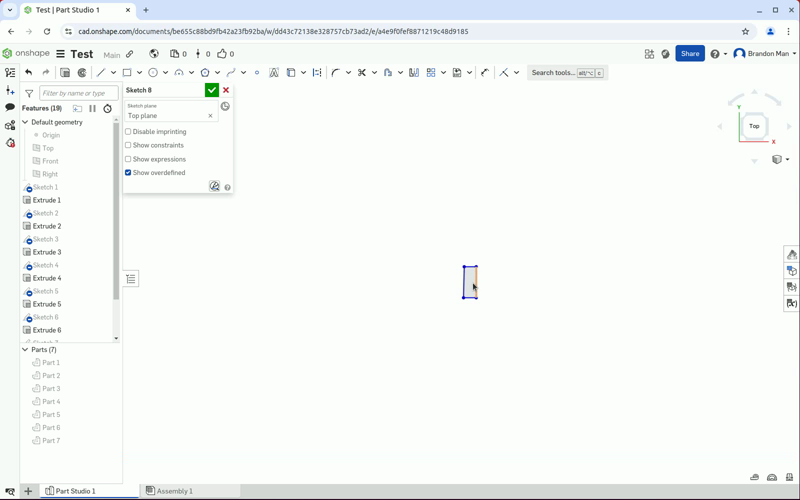
scroll(6)
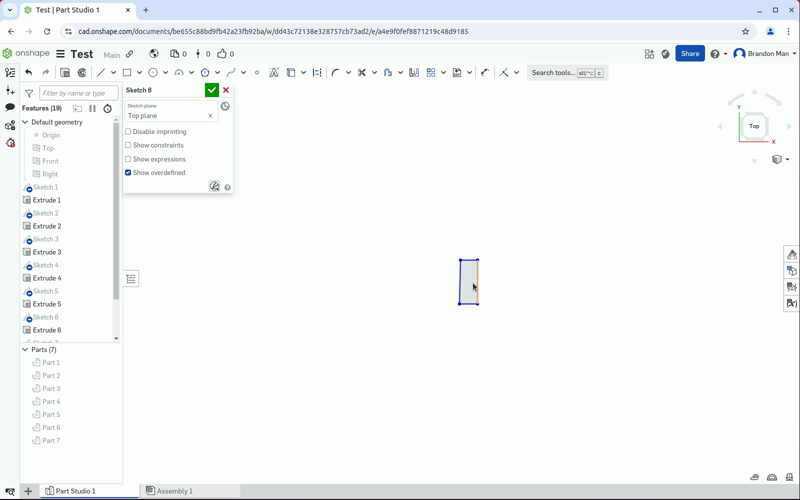
scroll(6)
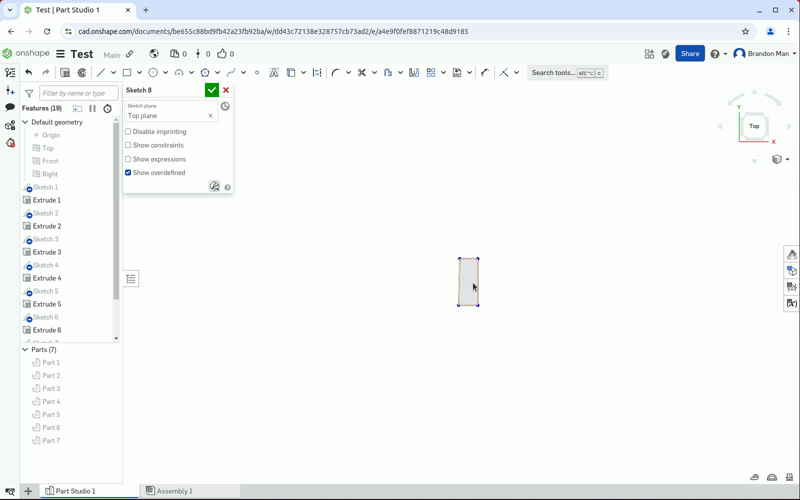
scroll(6)
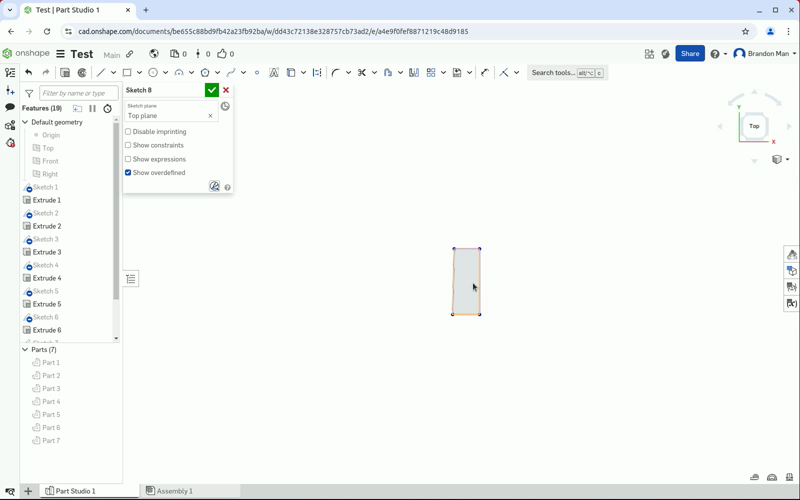
scroll(6)
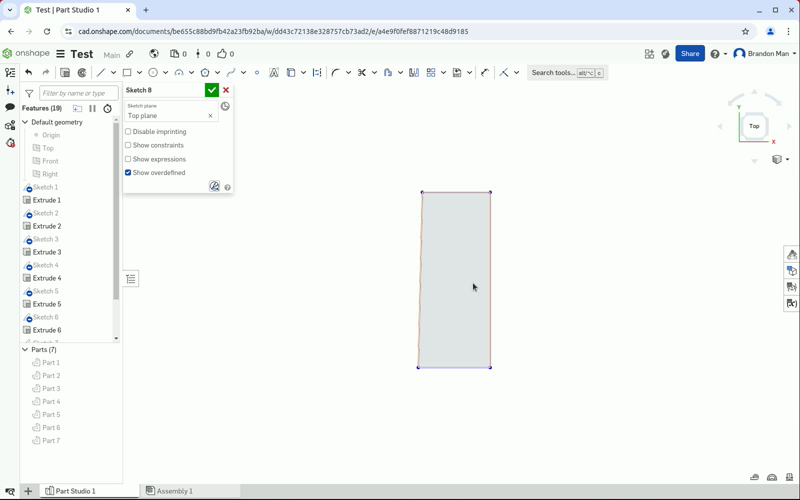
click(473, 282)
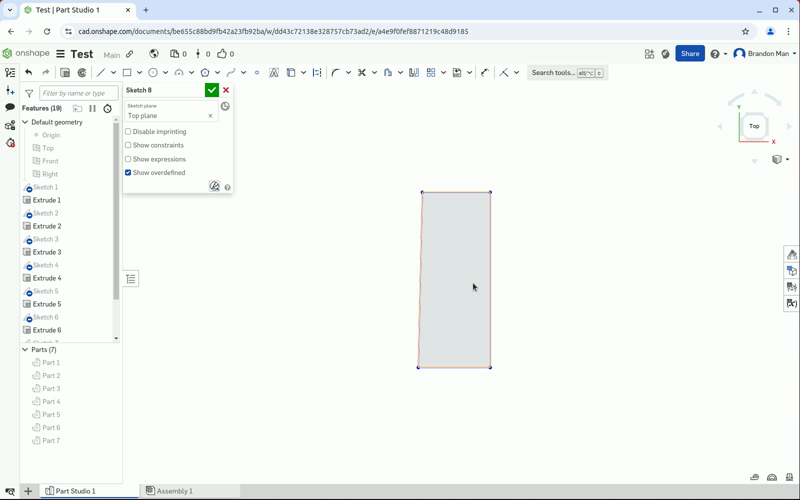
scroll(-6)
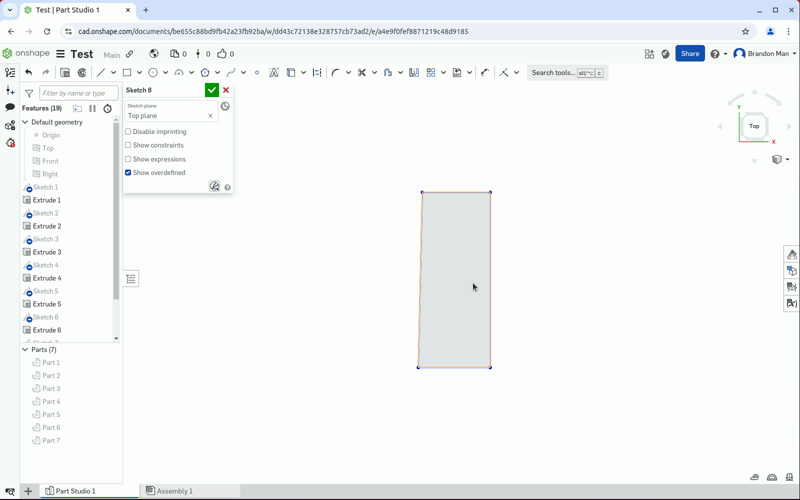
scroll(-6)
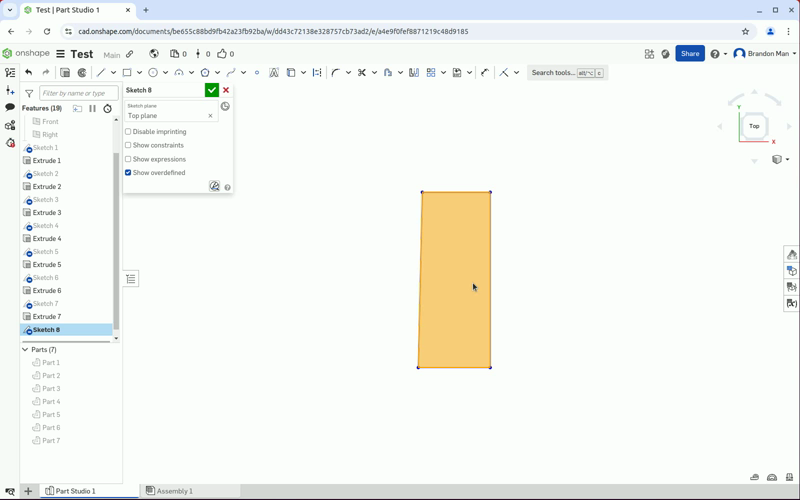
scroll(-6)
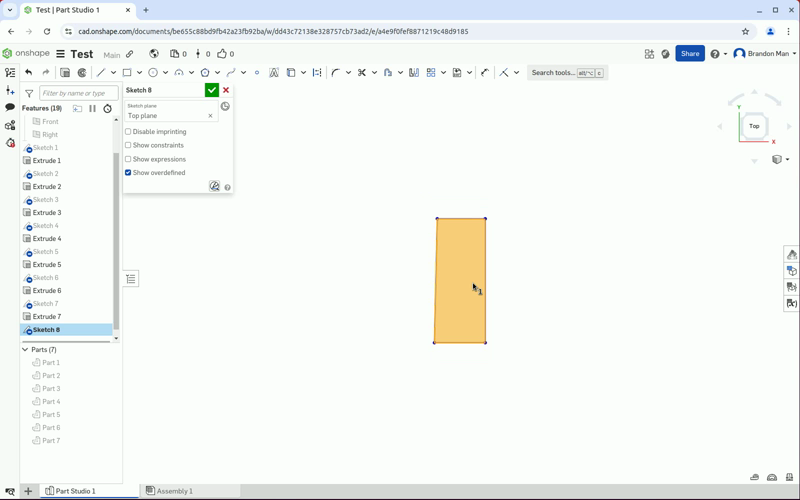
scroll(-6)
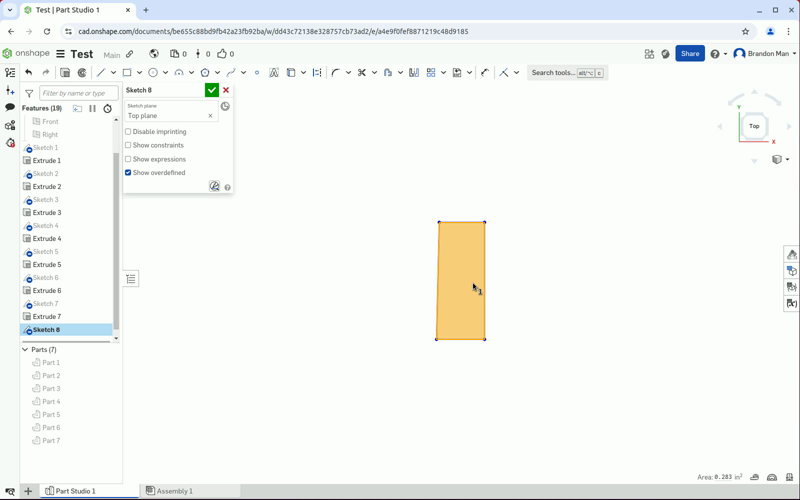
scroll(-6)
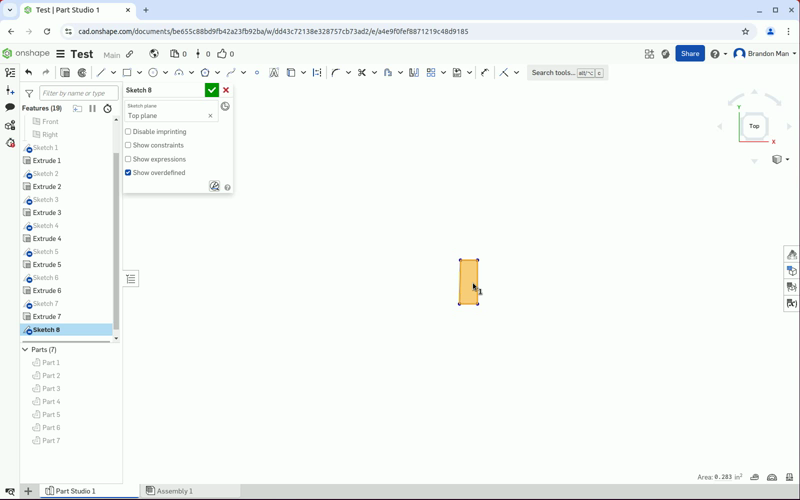
scroll(-6)
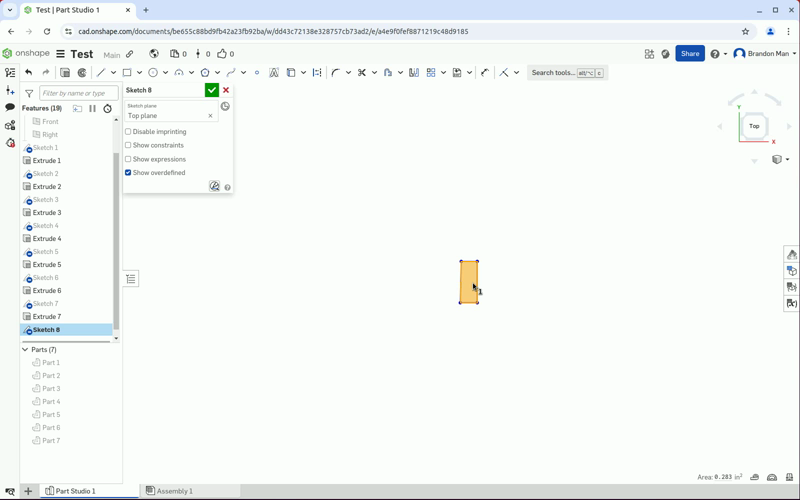
scroll(-6)
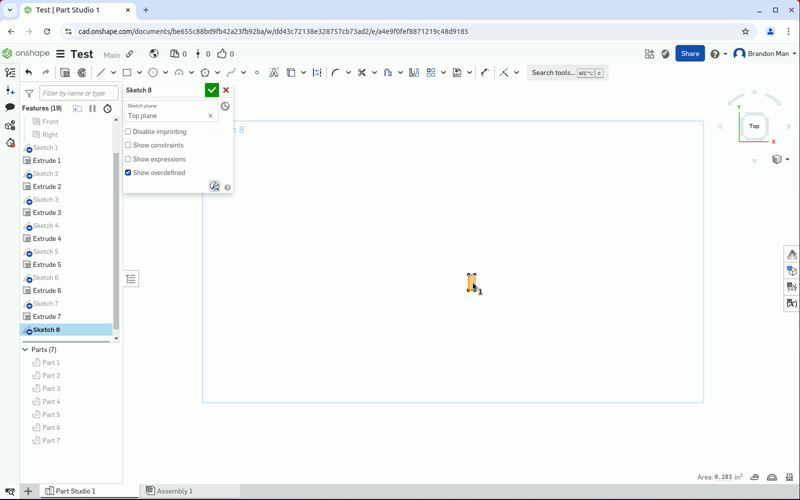
mouse_move(73, 352)
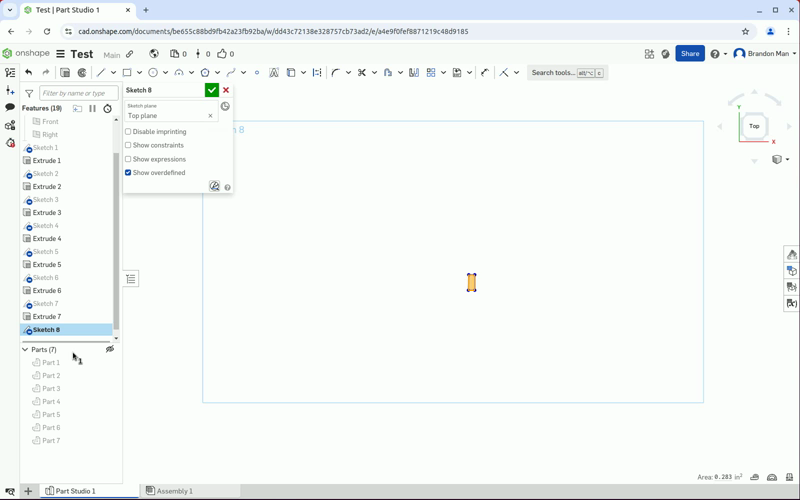
key(shift+y)
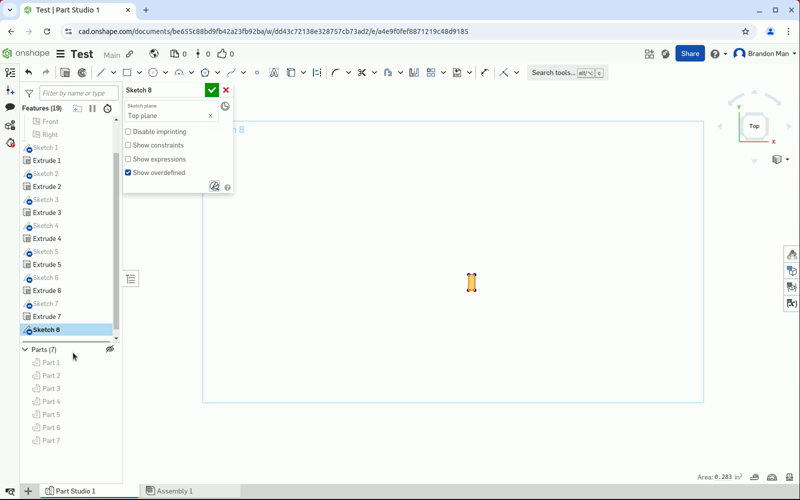
key(shift+e)
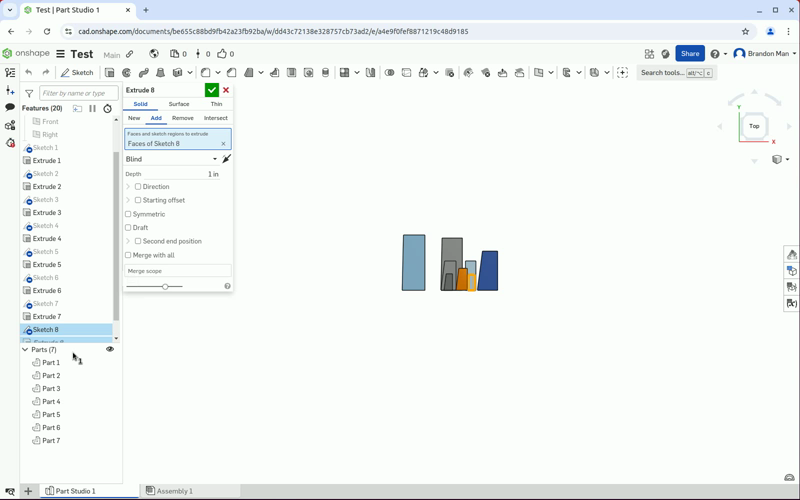
mouse_move(143, 106)
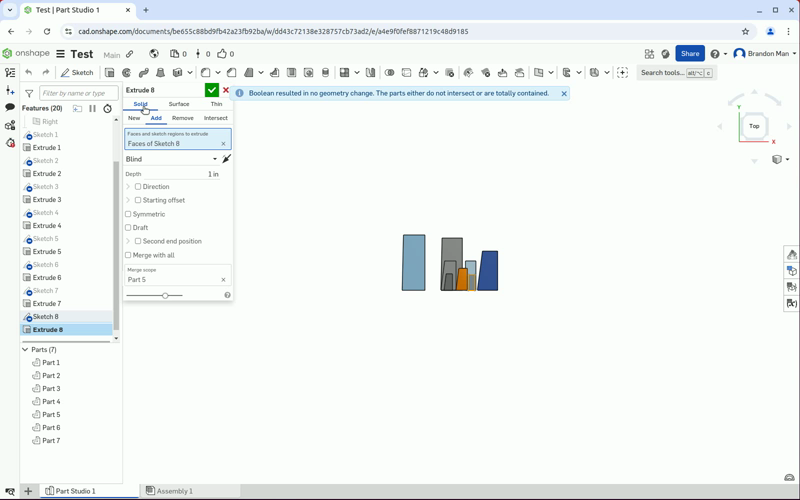
click(143, 106)
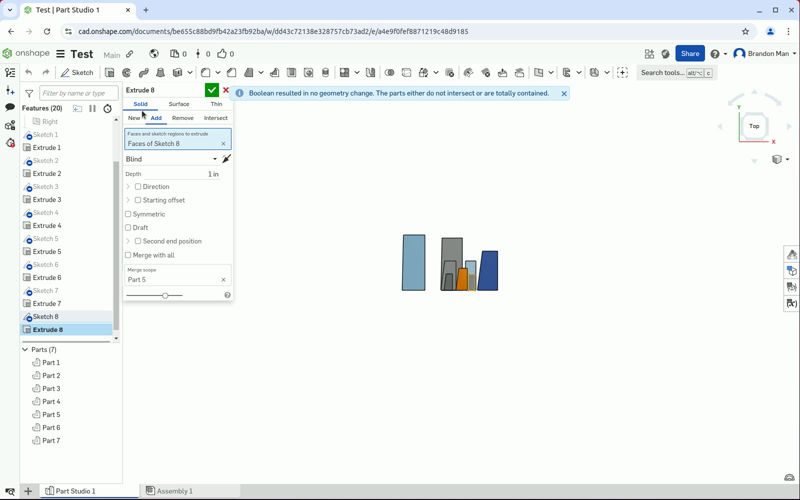
mouse_move(137, 120)
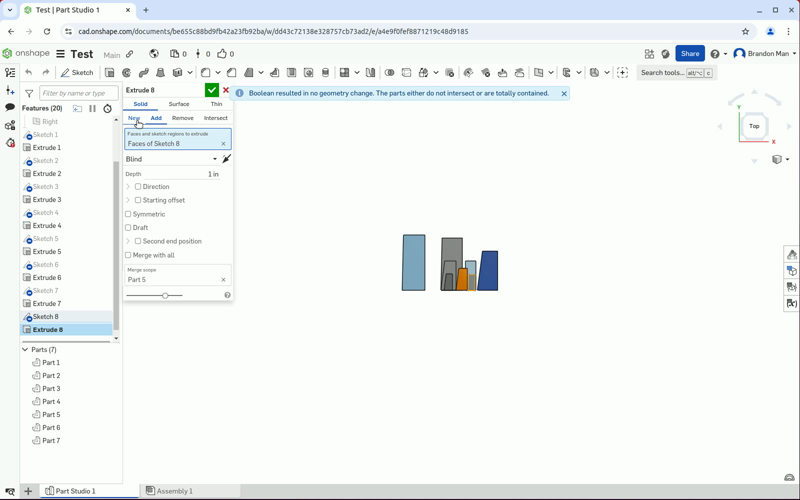
click(137, 120)
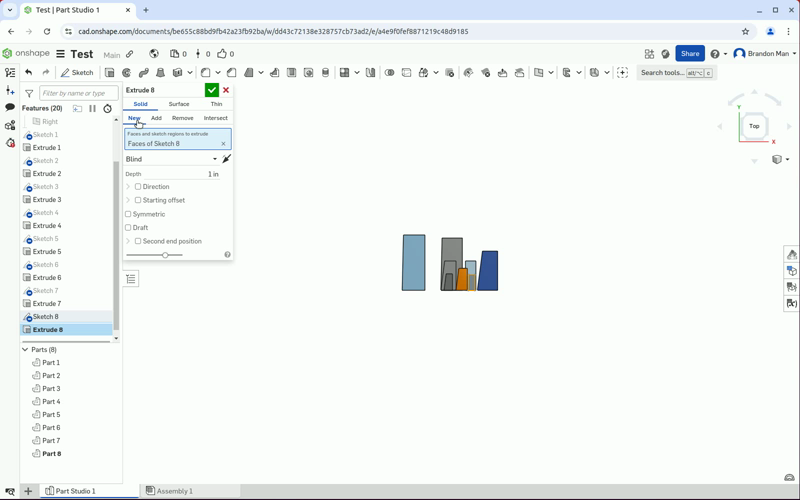
key(tab, 4)
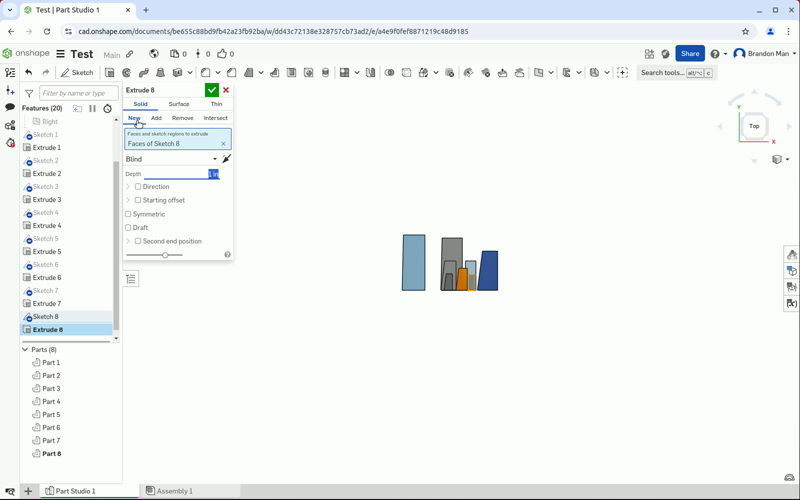
text(23.108)
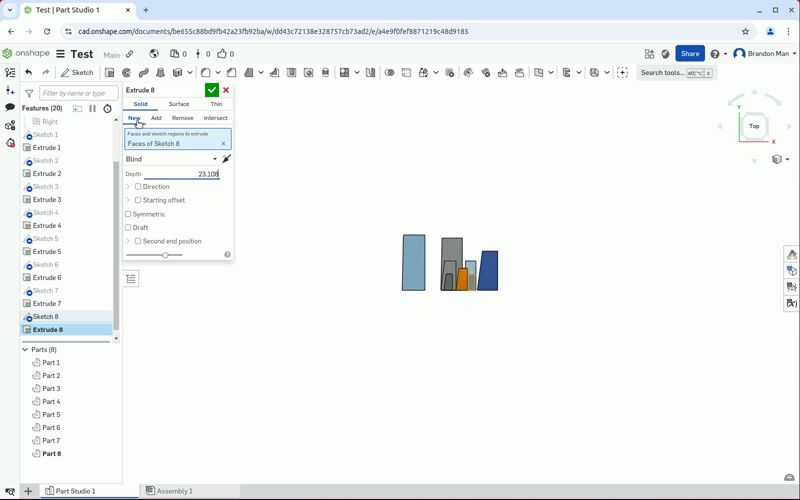
key(enter)
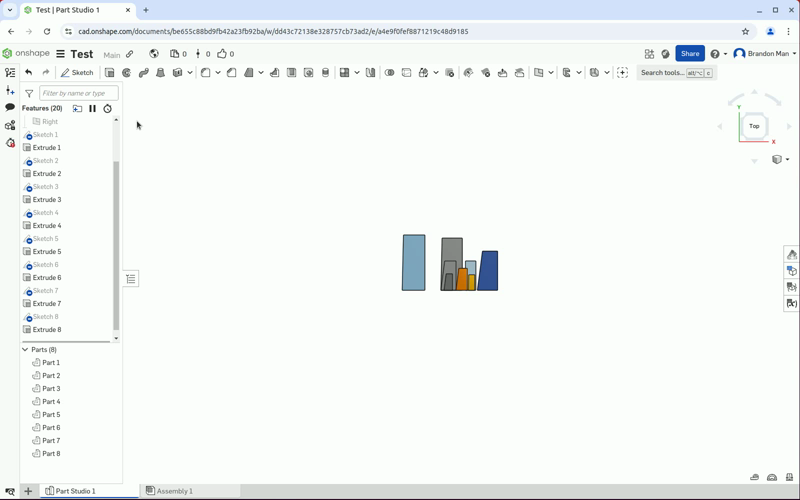
key(shift+h)
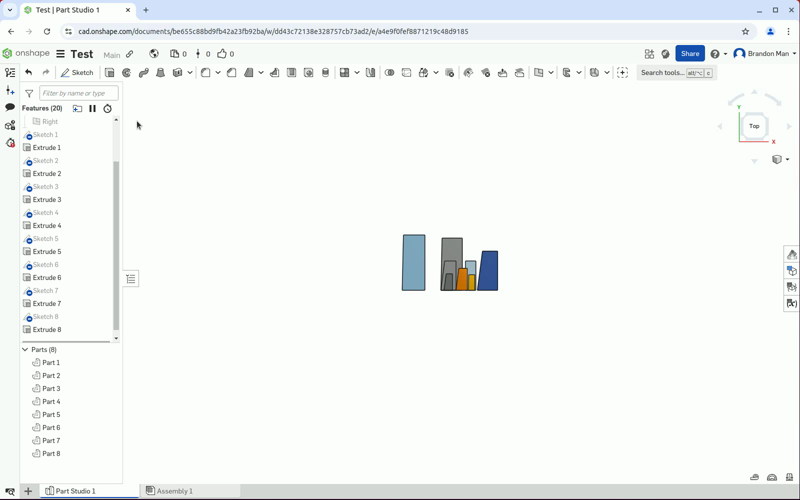
key(shift+h)
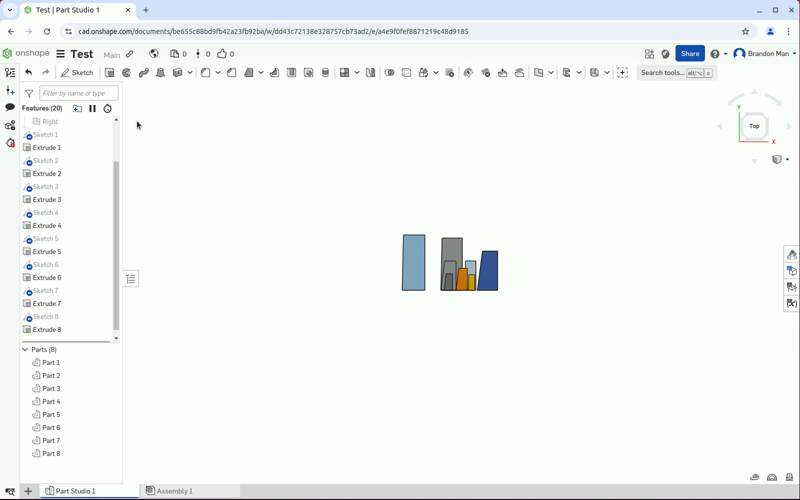
mouse_move(69, 137)
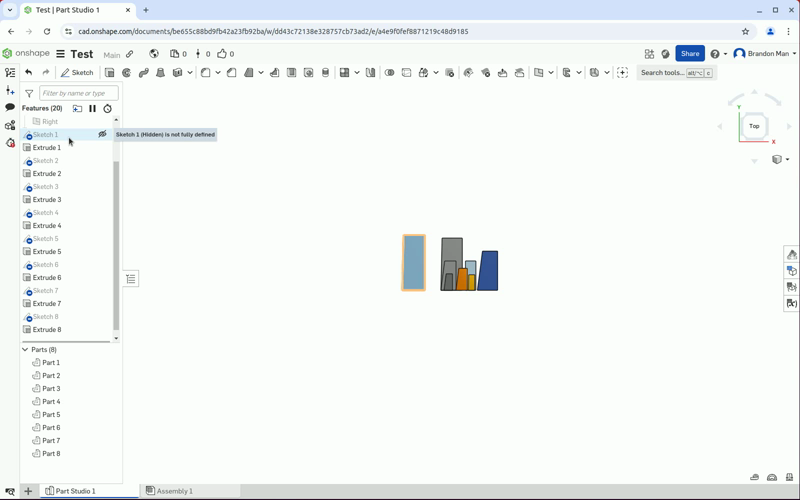
click(69, 137)
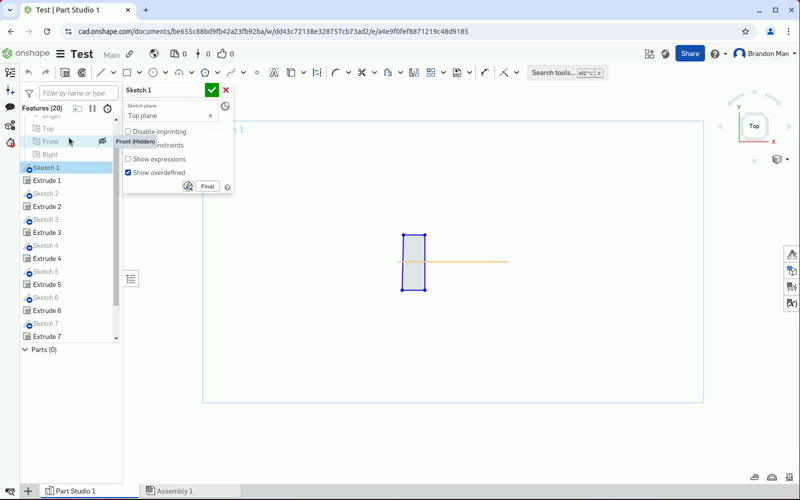
mouse_move(229, 92)
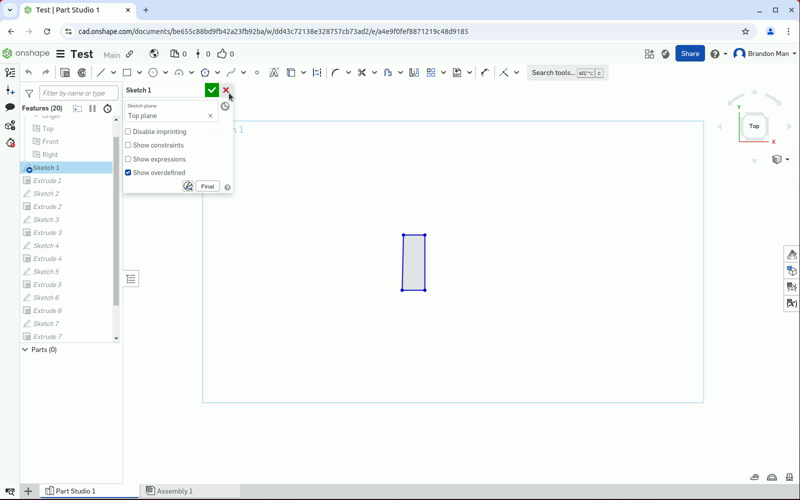
click(229, 92)
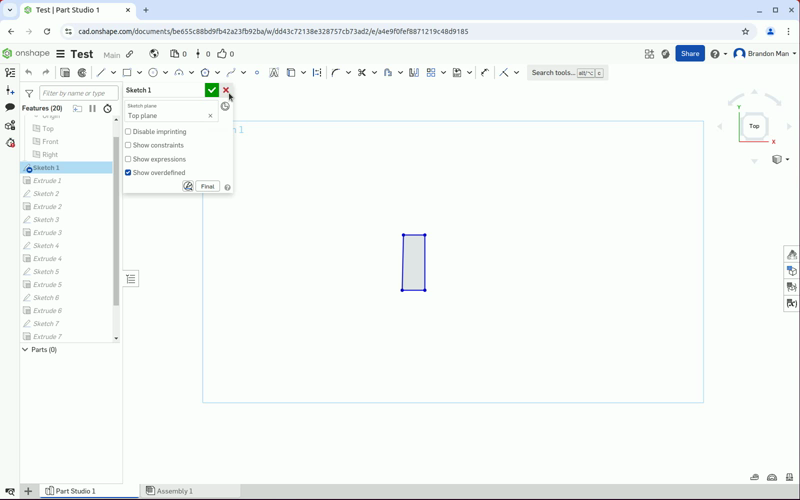
key(shift+s)
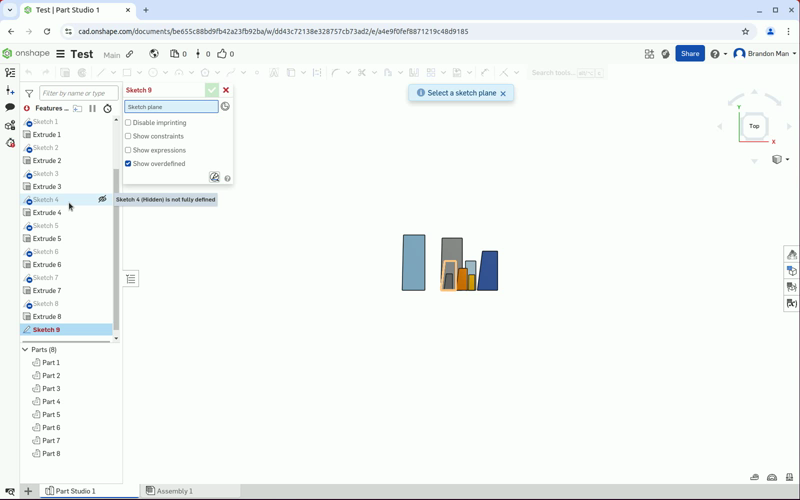
scroll(3)
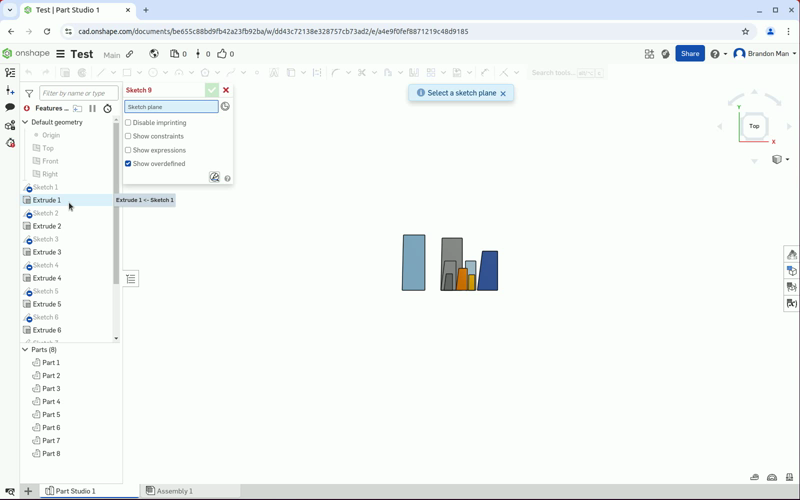
mouse_move(69, 150)
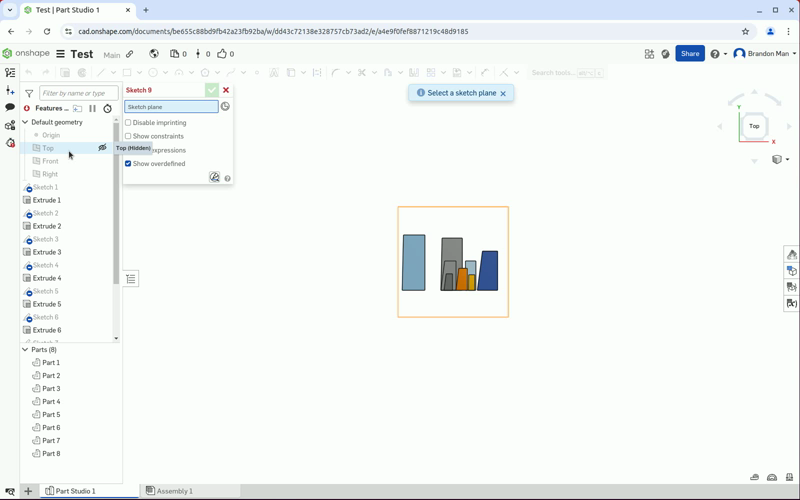
click(69, 150)
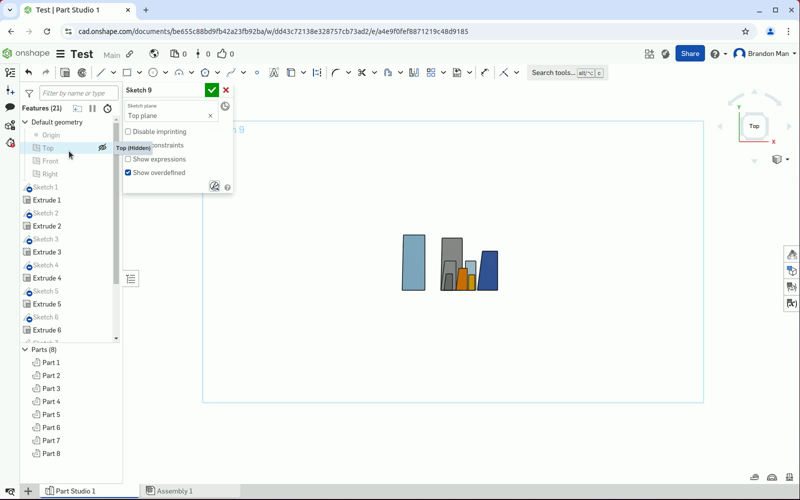
mouse_move(73, 352)
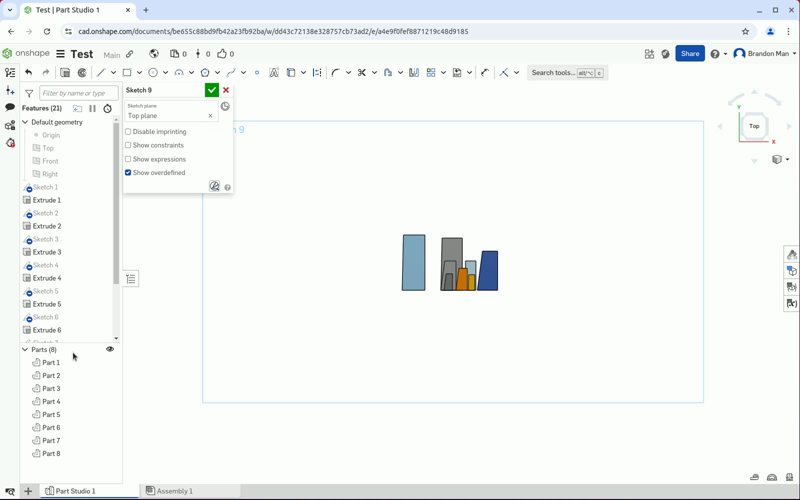
key(y)
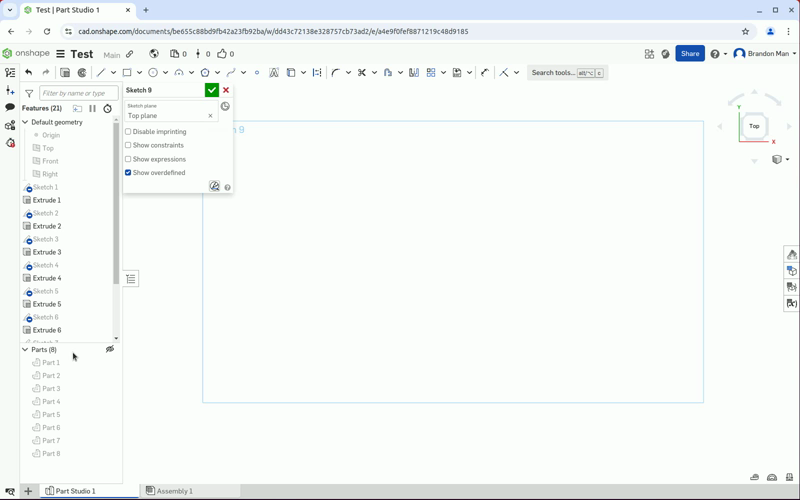
key(l)
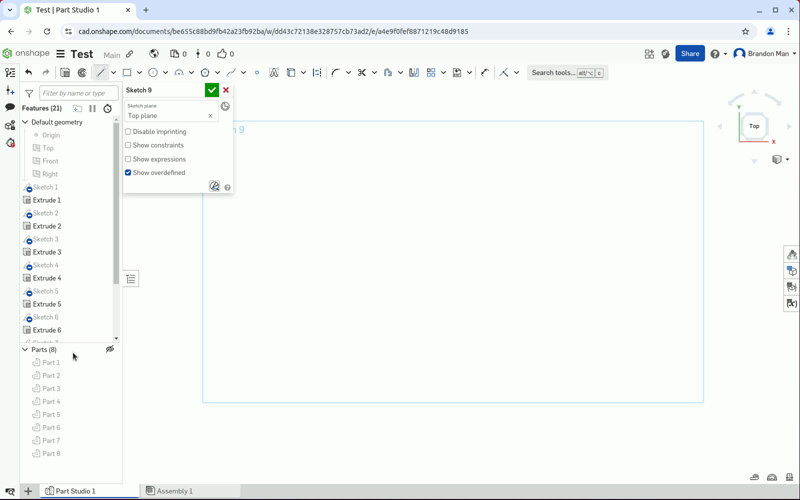
key_down(shift)
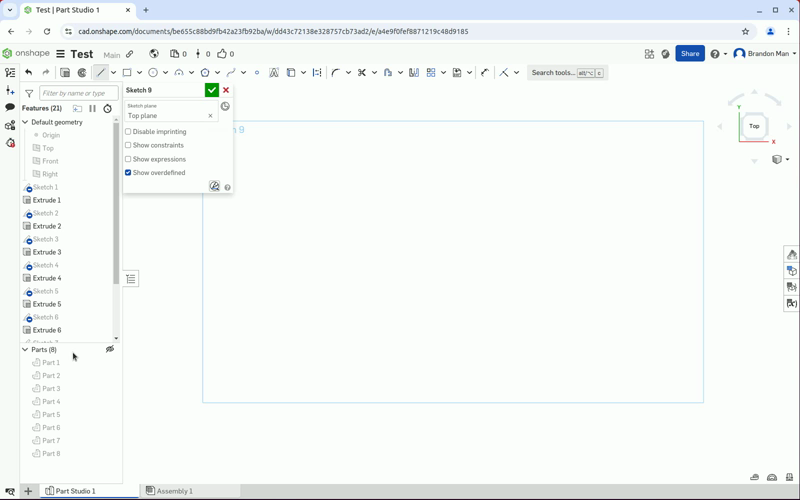
mouse_move(447, 275)
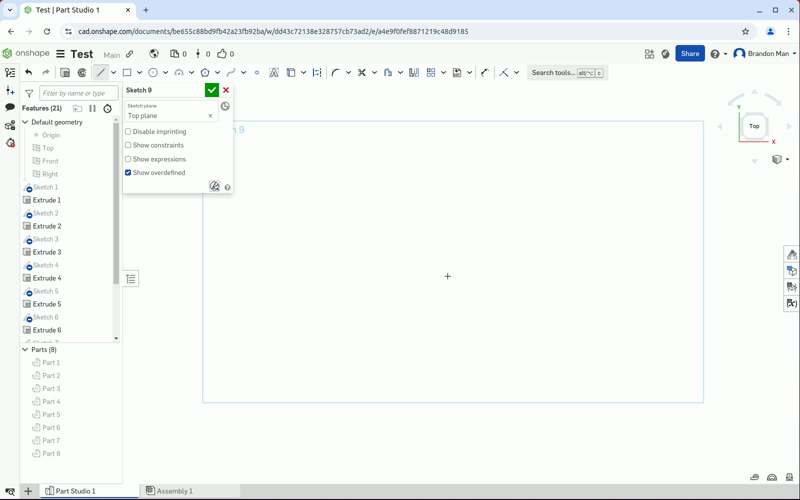
click(447, 275)
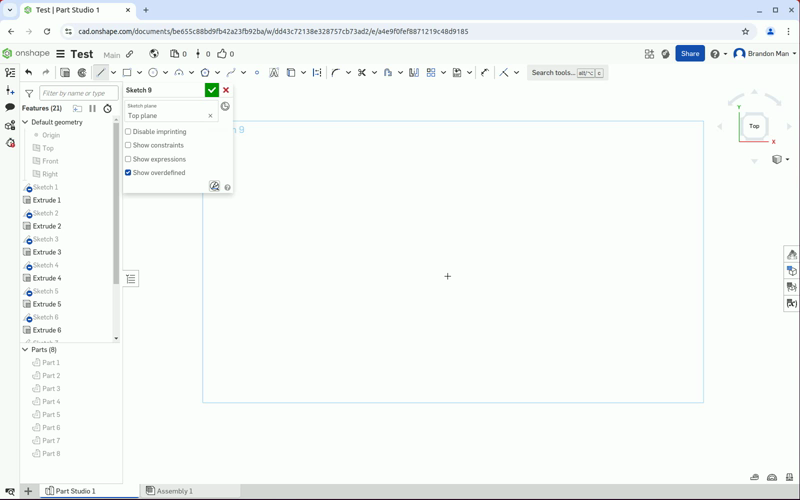
key_up(shift)
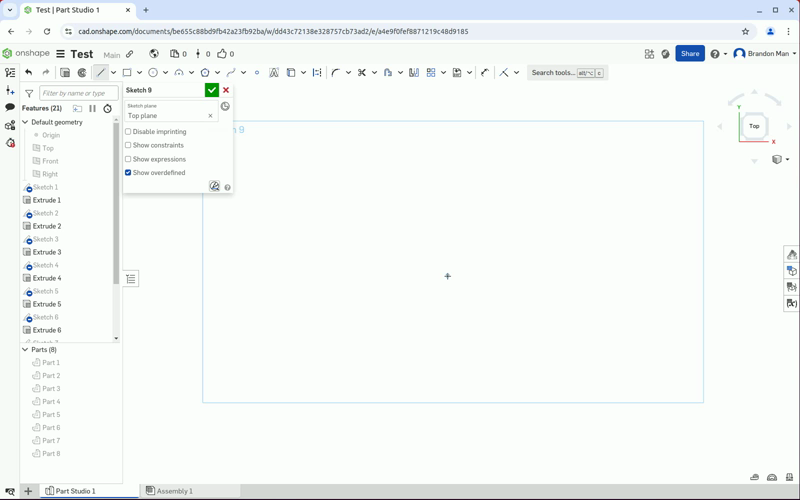
key_down(shift)
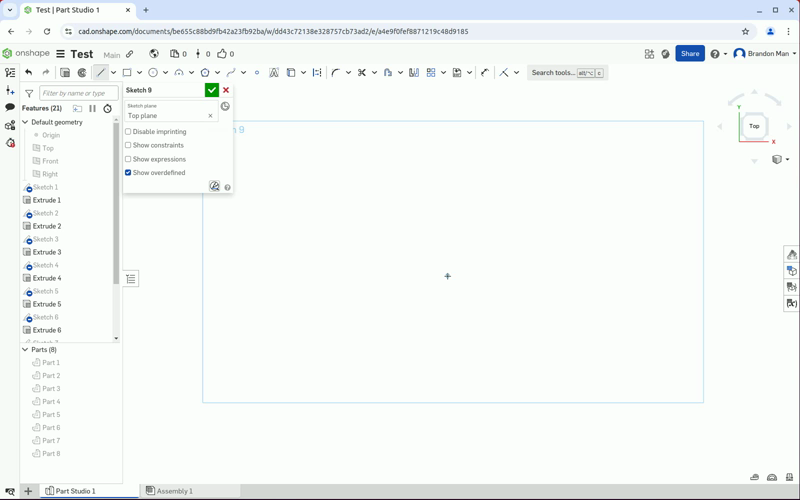
mouse_move(477, 275)
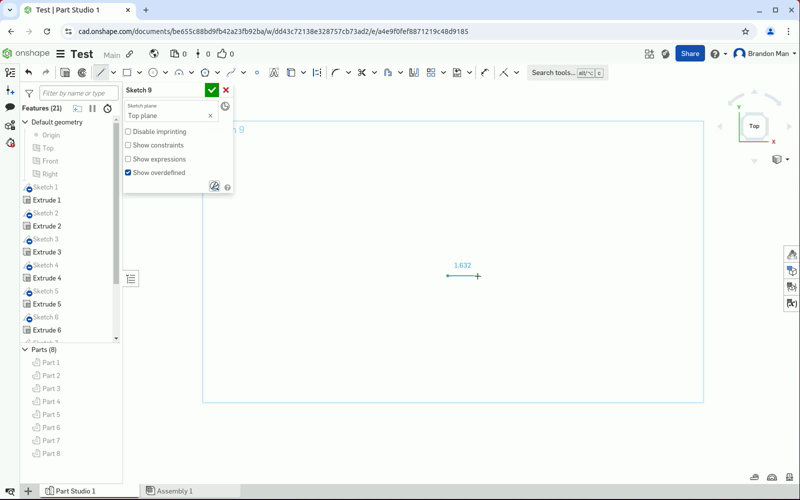
mouse_move(453, 275)
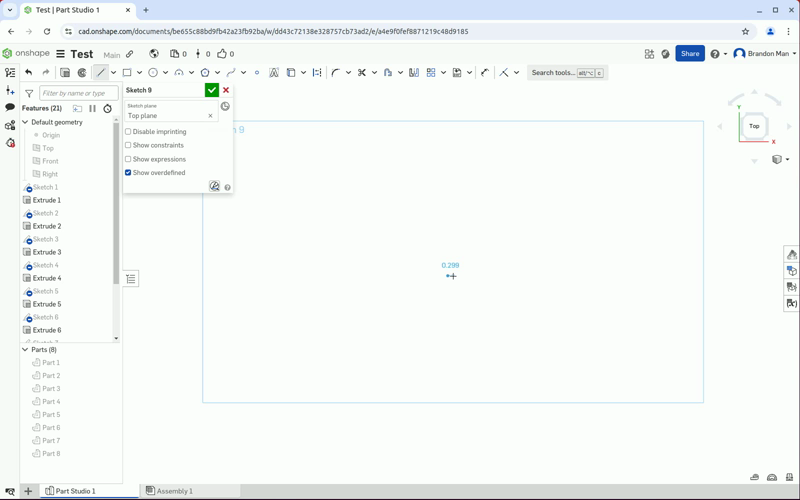
scroll(6)
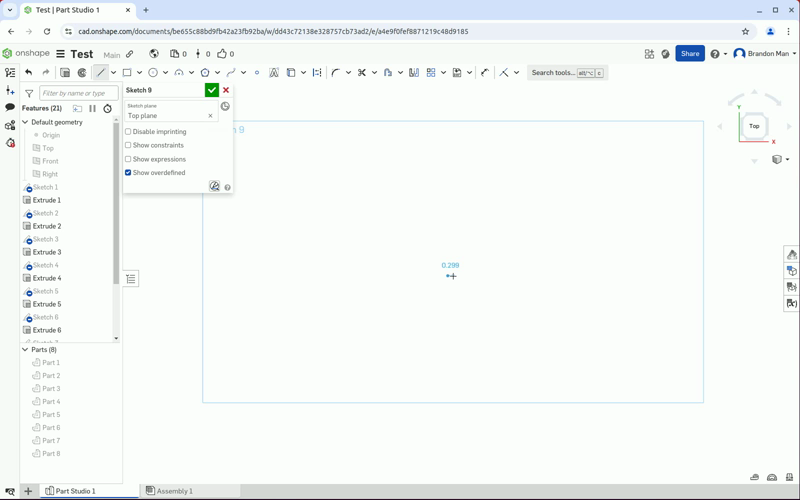
scroll(6)
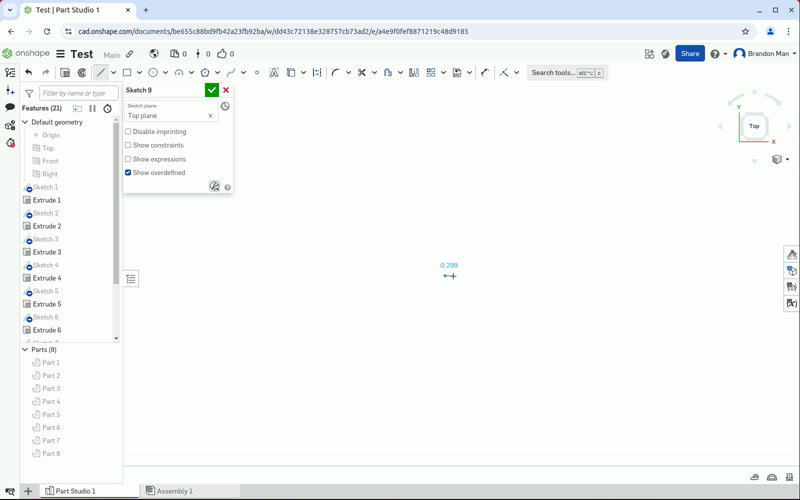
scroll(6)
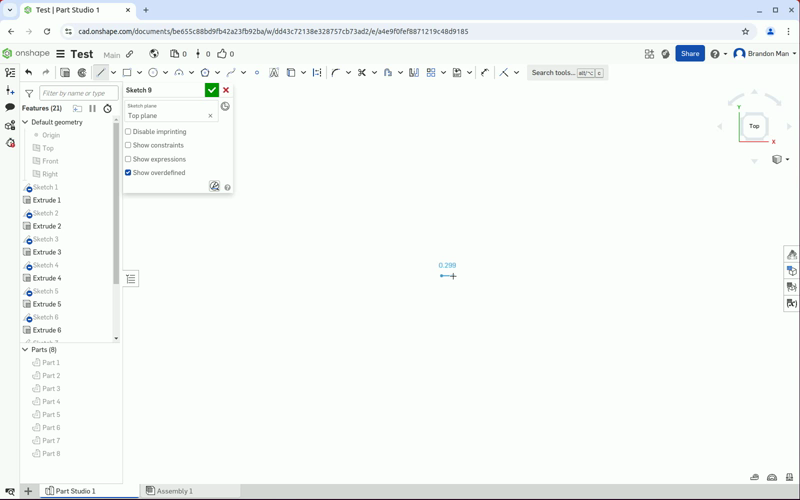
scroll(6)
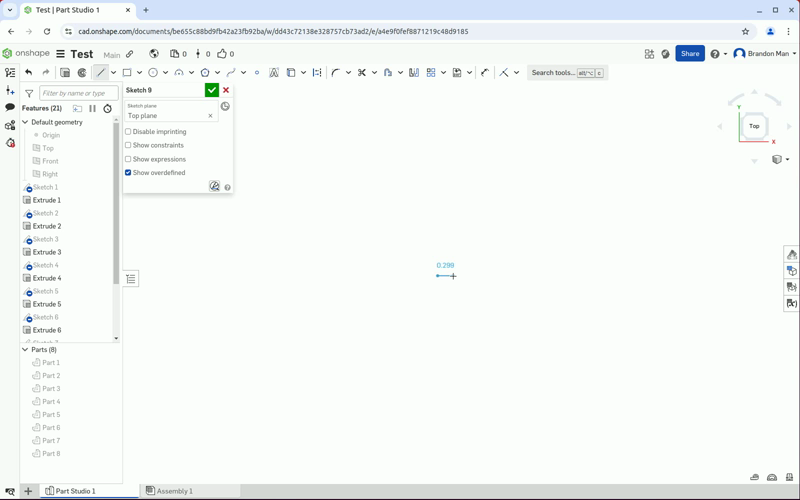
scroll(6)
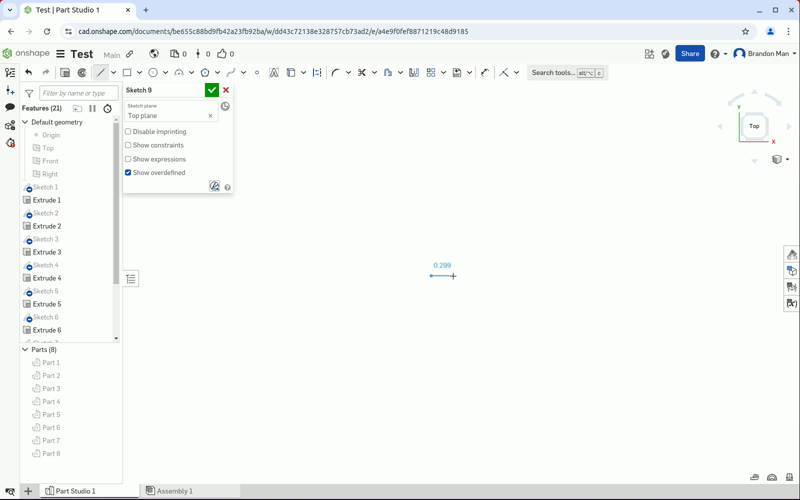
scroll(6)
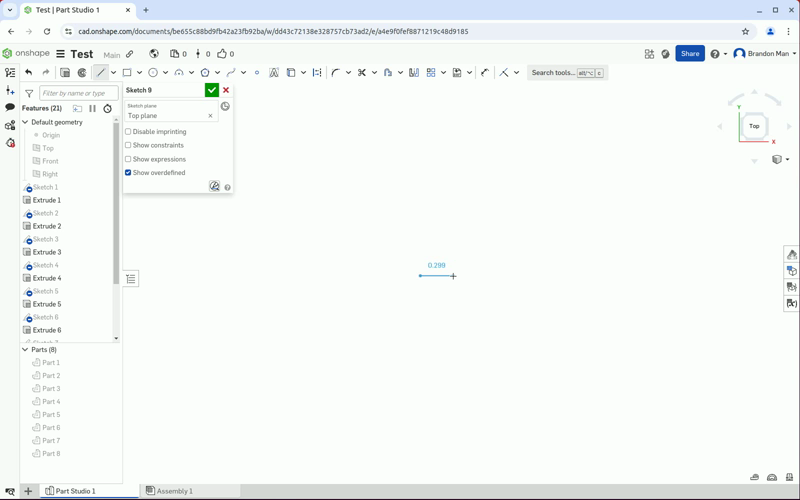
scroll(6)
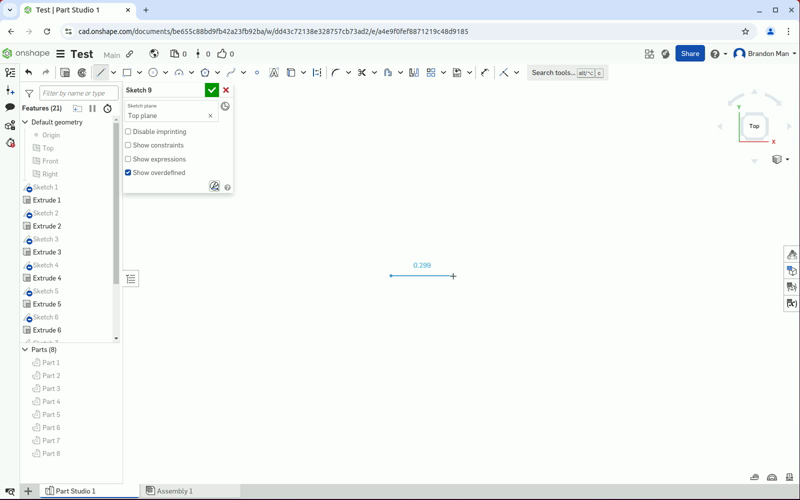
click(453, 275)
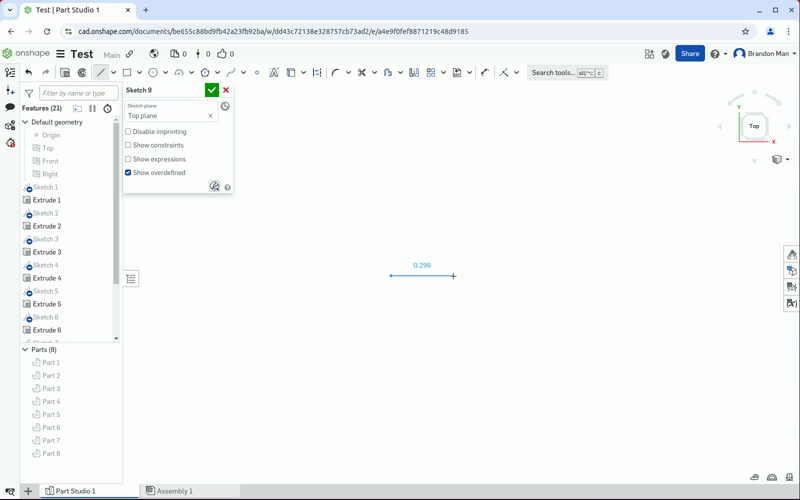
scroll(-6)
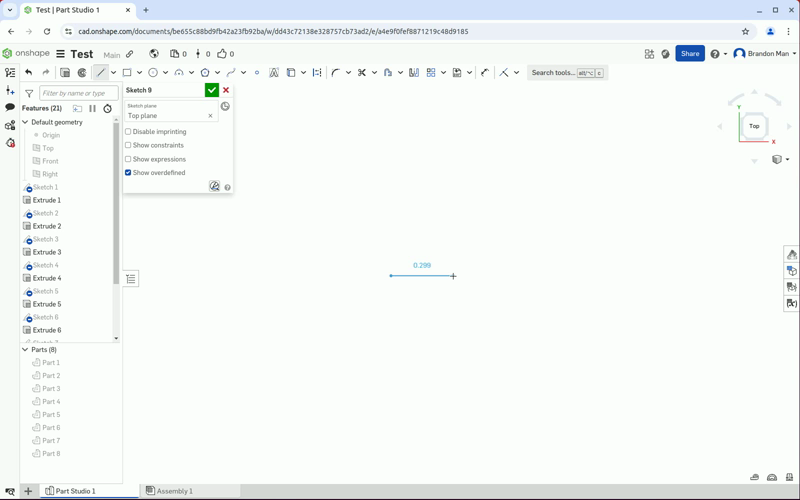
scroll(-6)
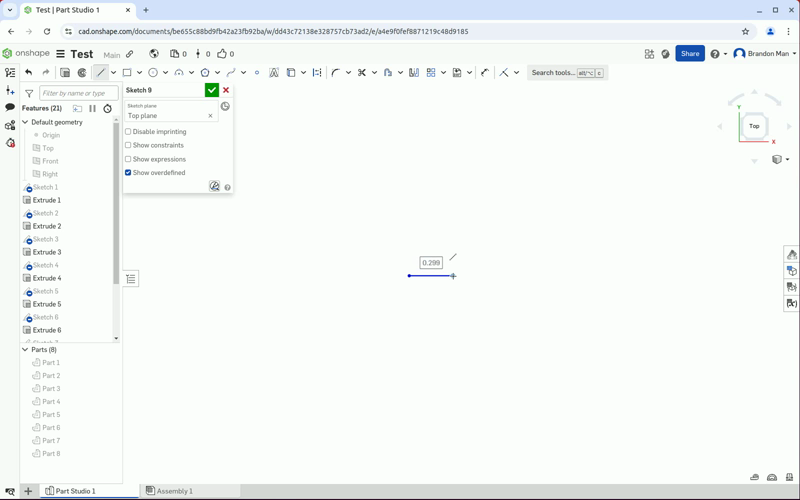
scroll(-6)
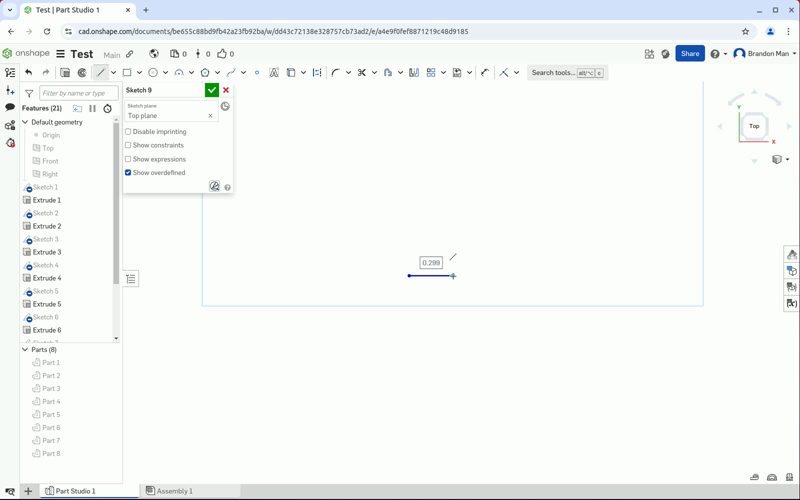
scroll(-6)
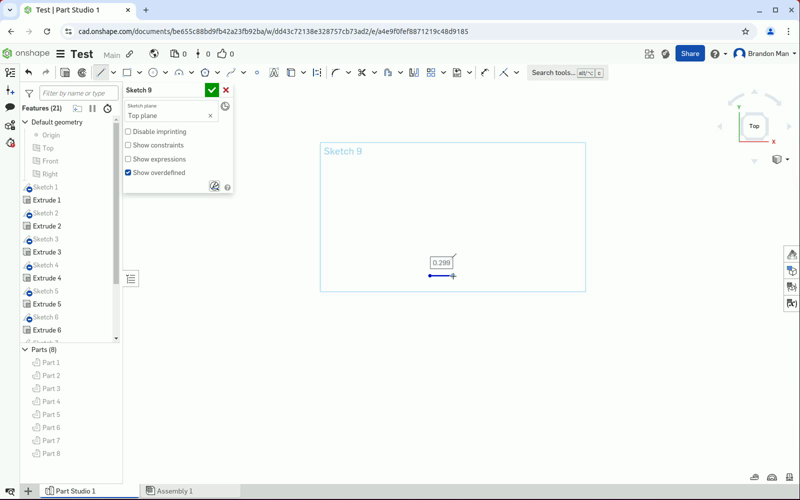
scroll(-6)
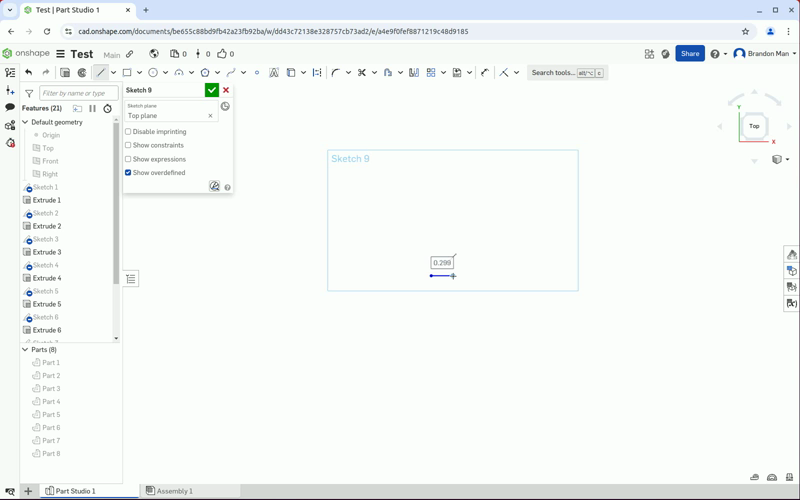
scroll(-6)
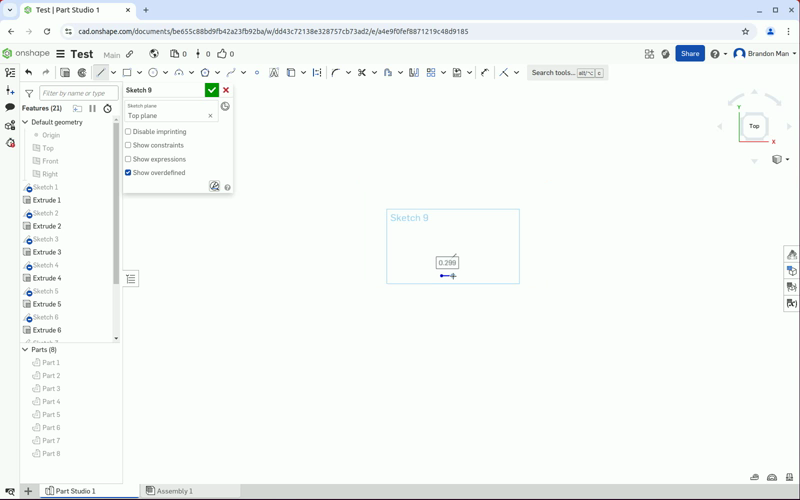
scroll(-6)
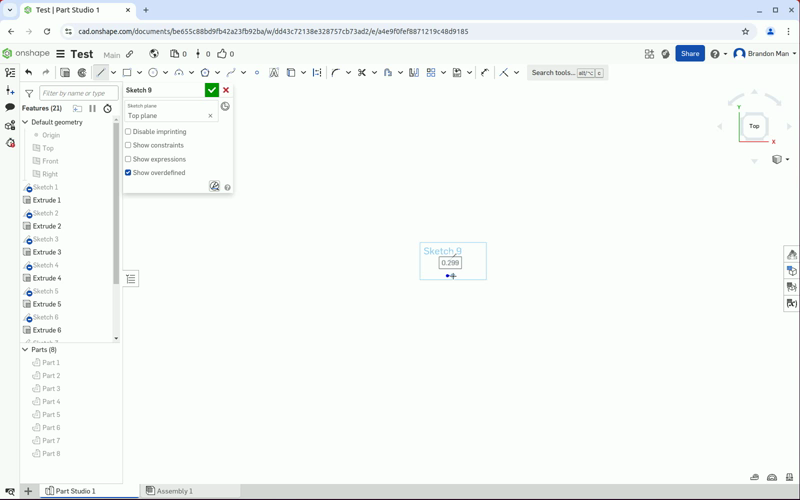
key_up(shift)
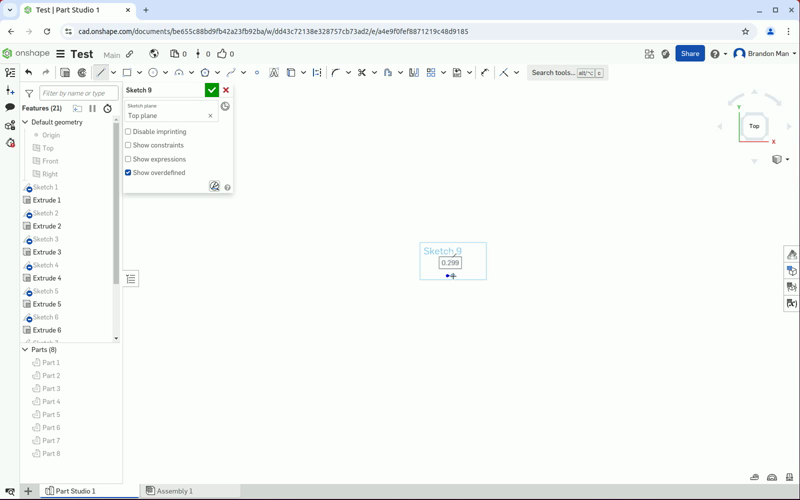
key_down(shift)
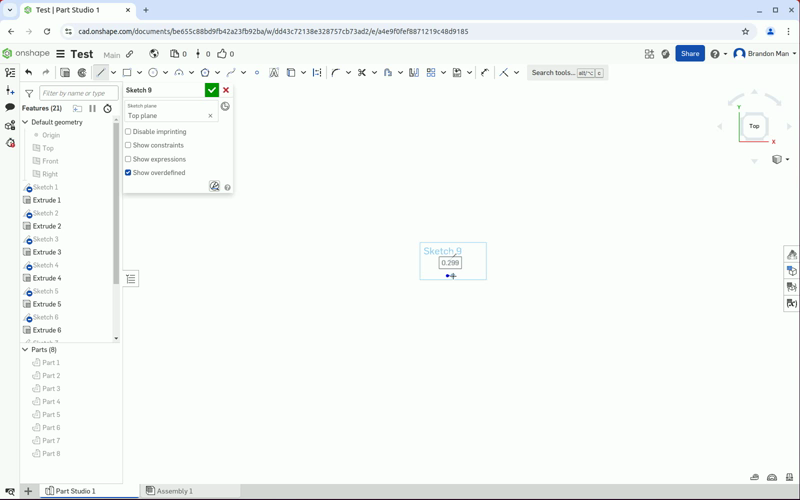
mouse_move(483, 275)
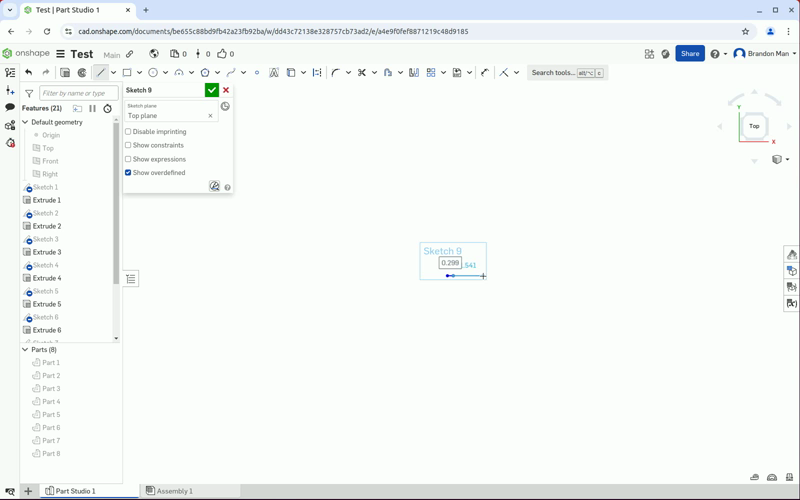
mouse_move(483, 275)
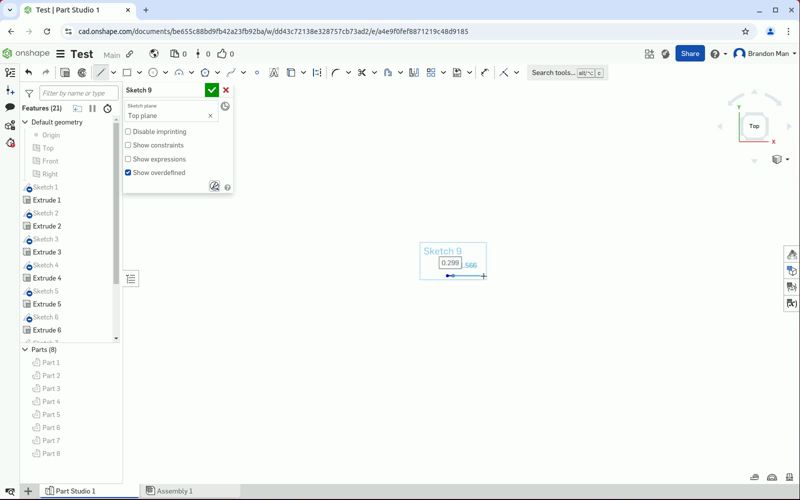
click(483, 275)
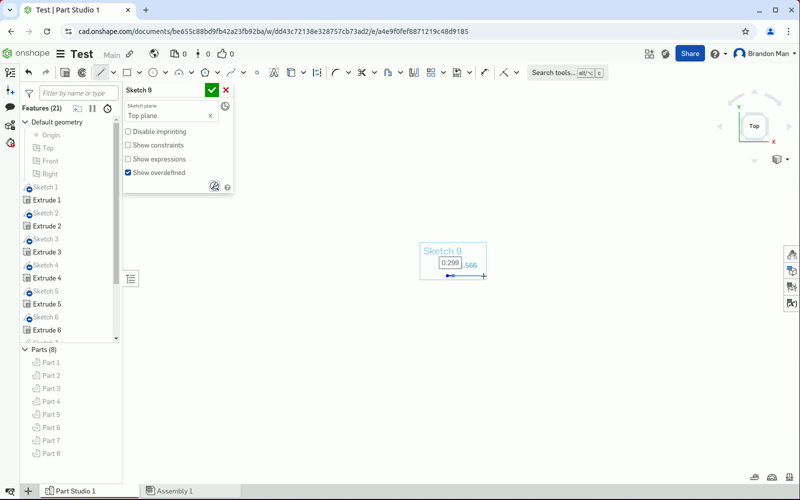
key_up(shift)
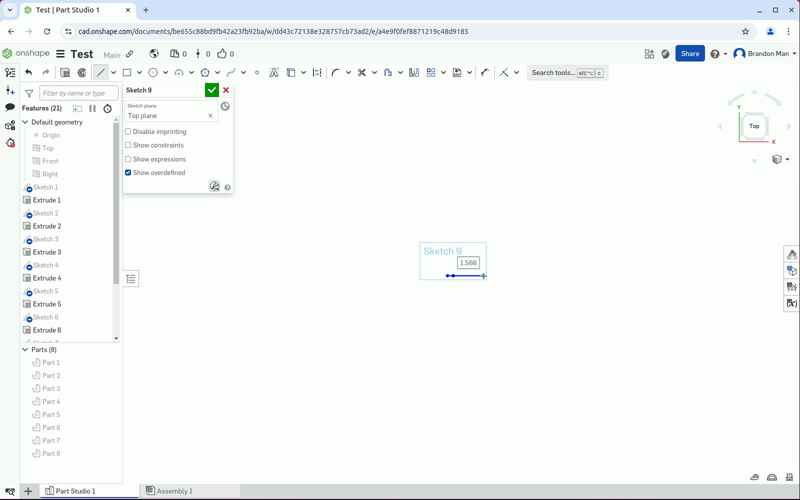
key_down(shift)
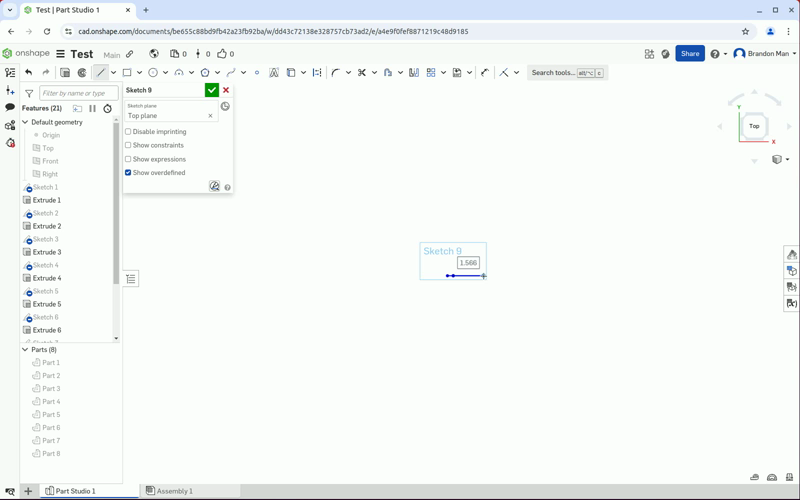
mouse_move(513, 275)
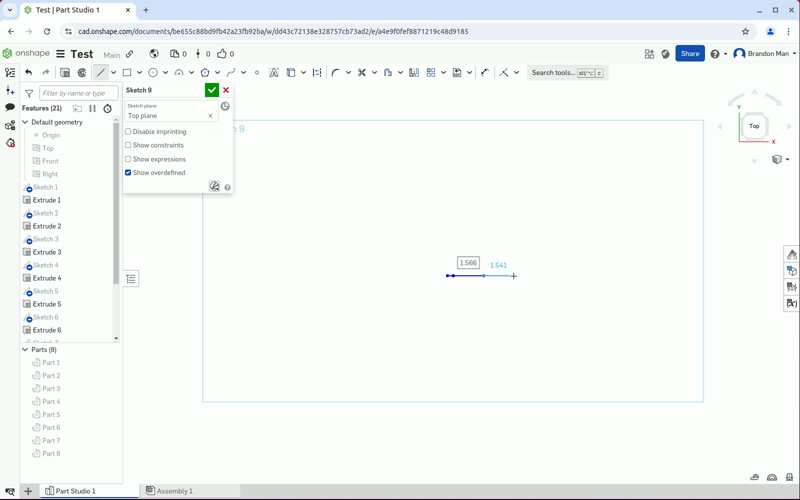
mouse_move(483, 273)
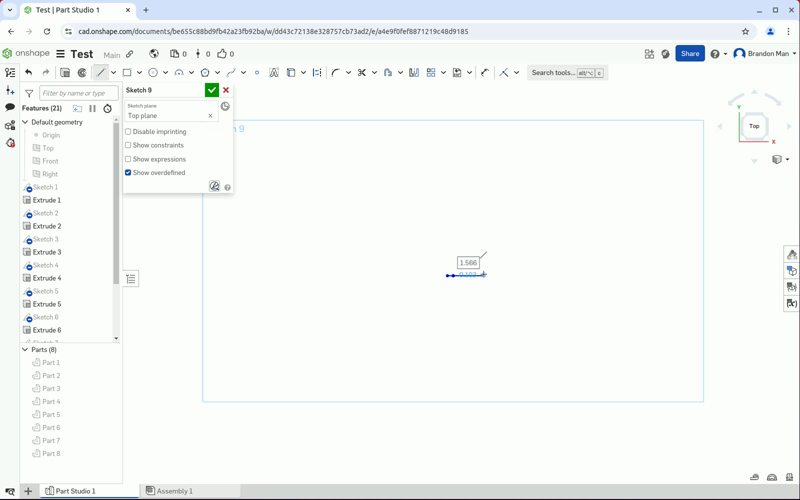
scroll(6)
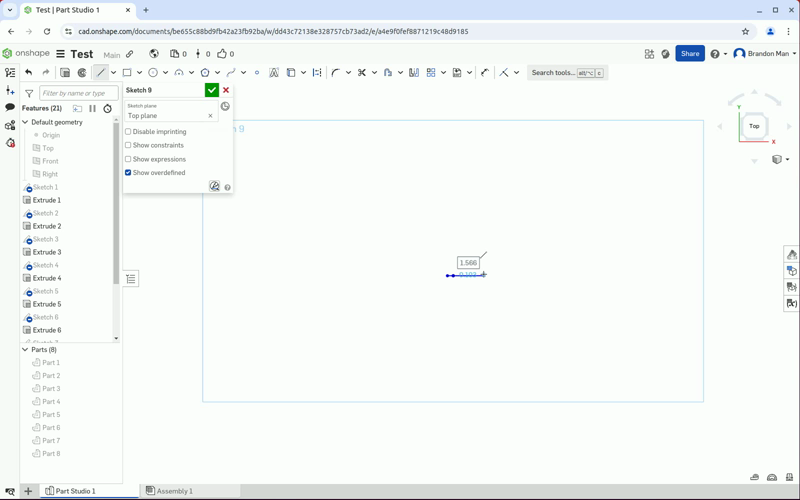
scroll(6)
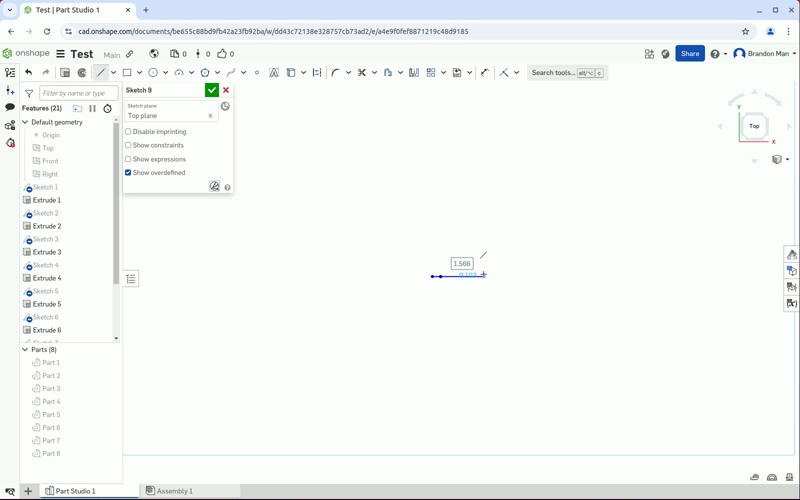
scroll(6)
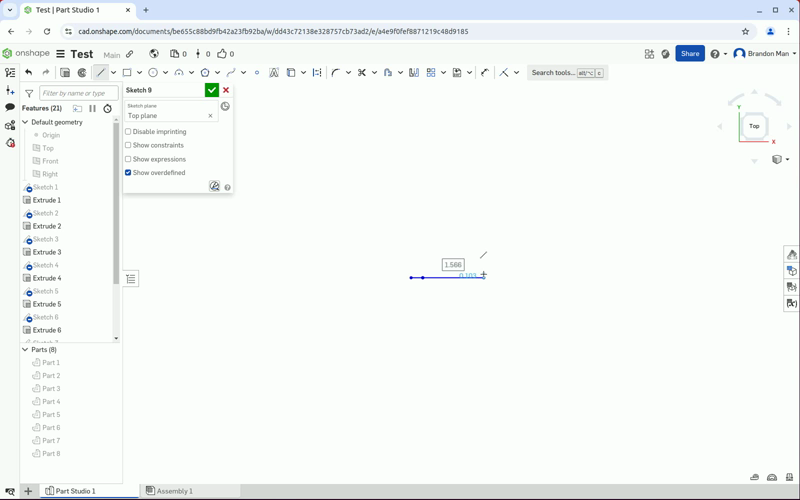
scroll(6)
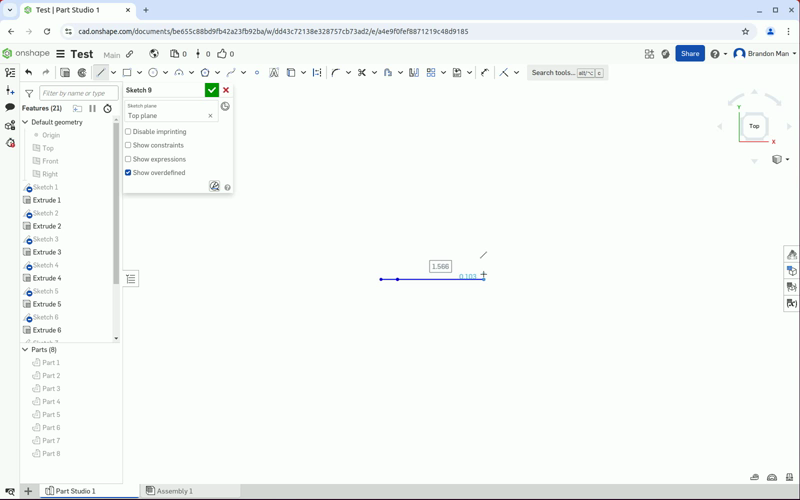
scroll(6)
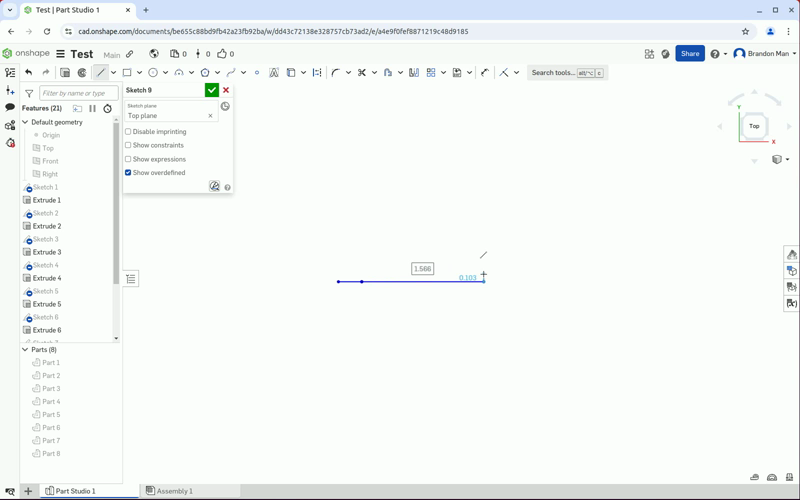
scroll(6)
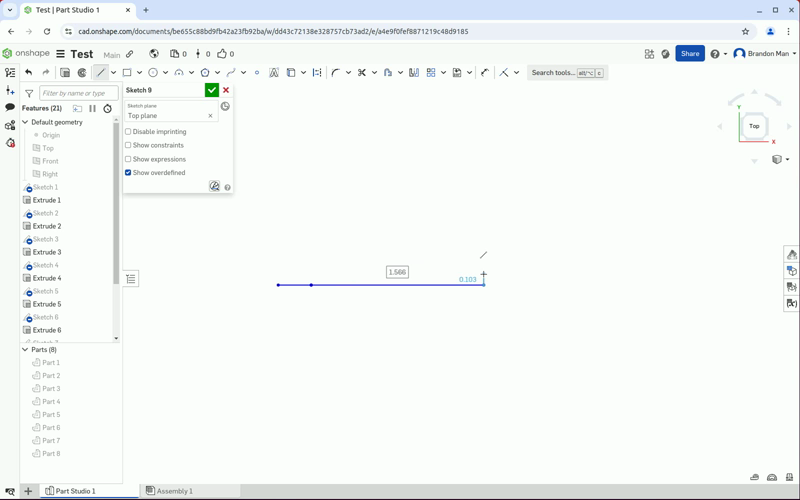
scroll(6)
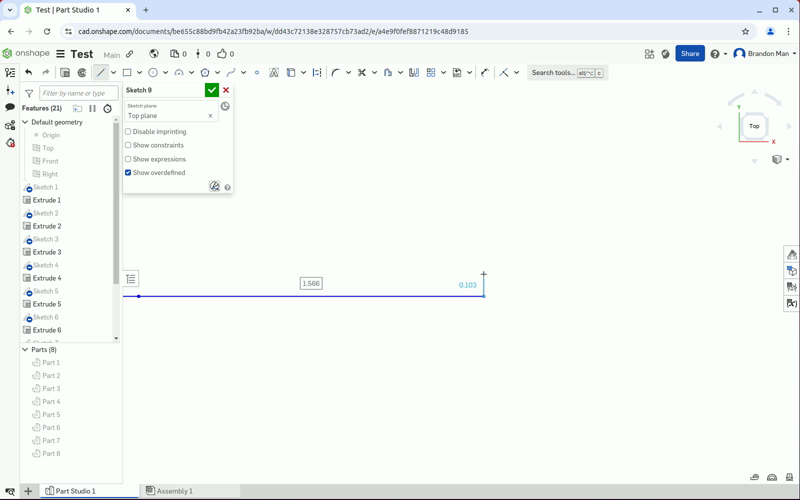
click(483, 273)
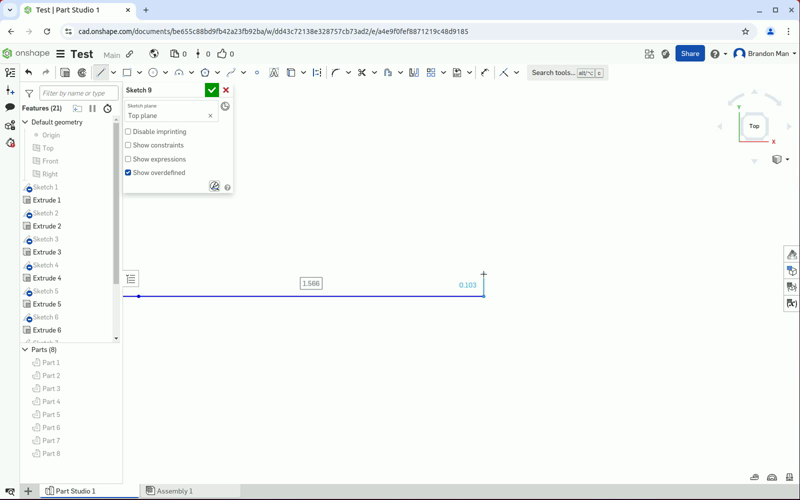
scroll(-6)
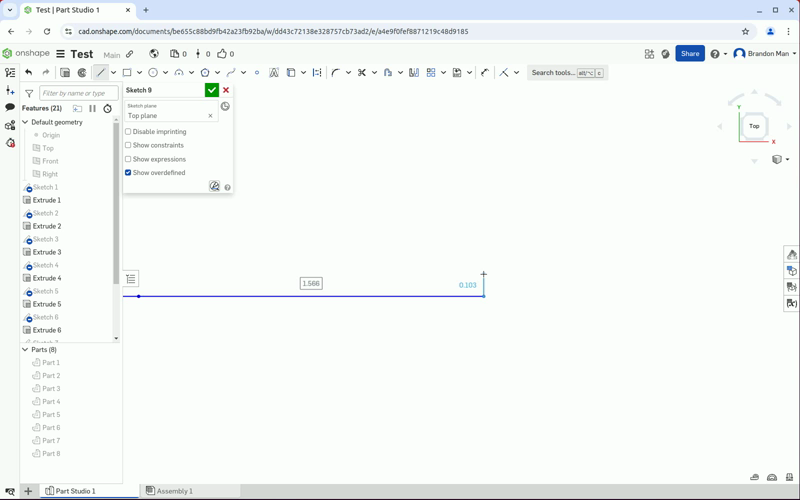
scroll(-6)
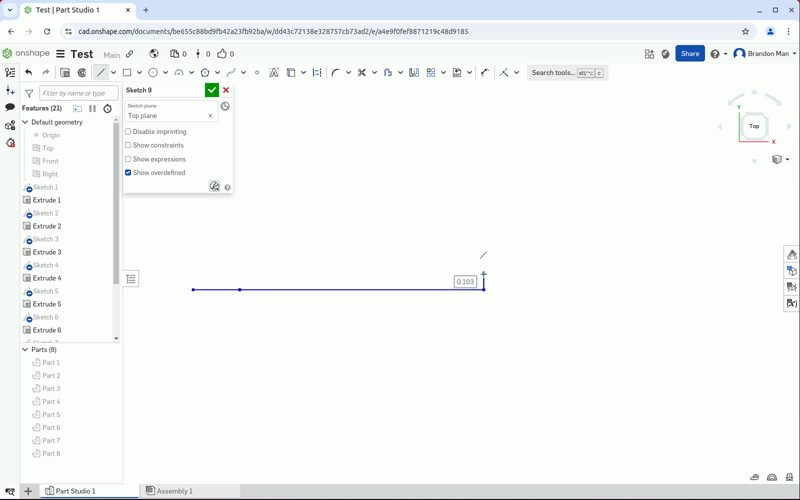
scroll(-6)
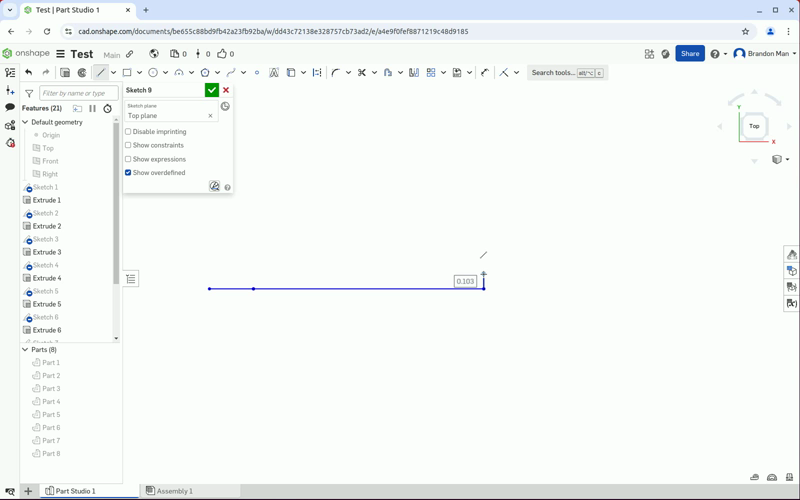
scroll(-6)
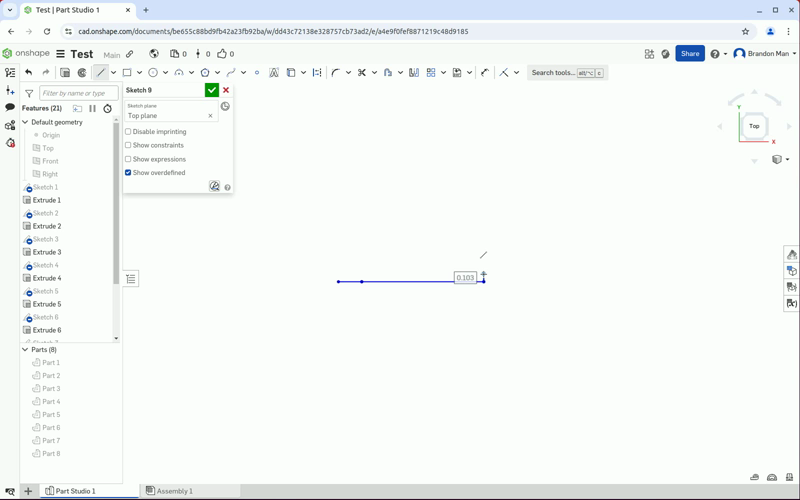
scroll(-6)
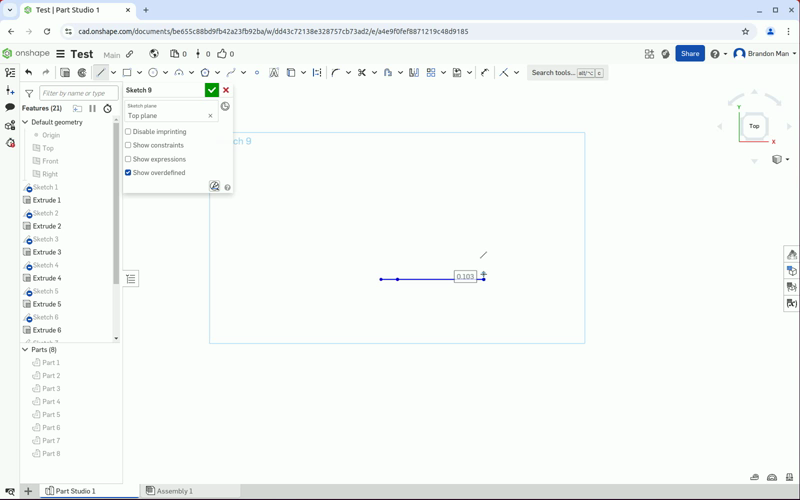
scroll(-6)
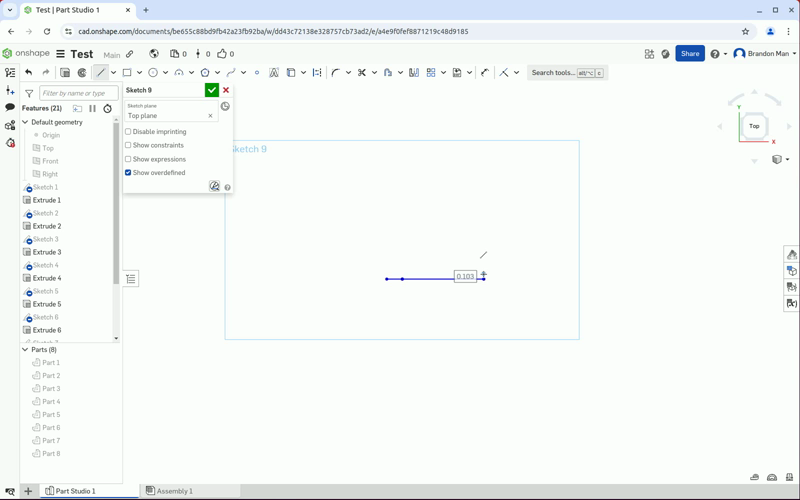
scroll(-6)
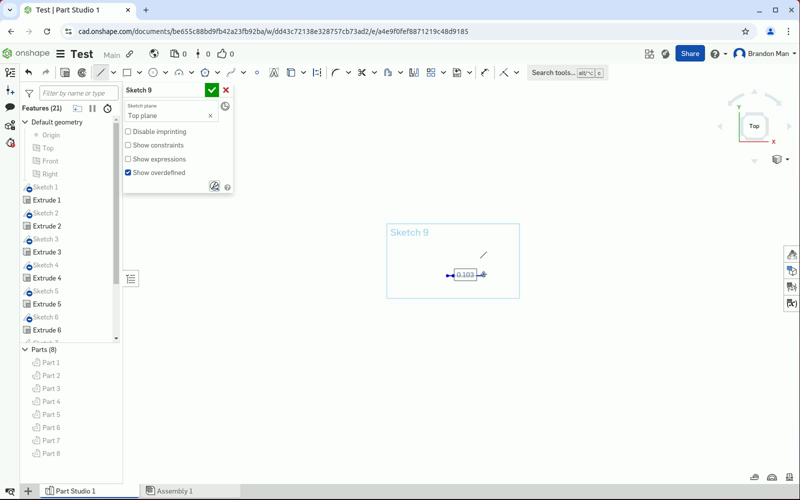
key_up(shift)
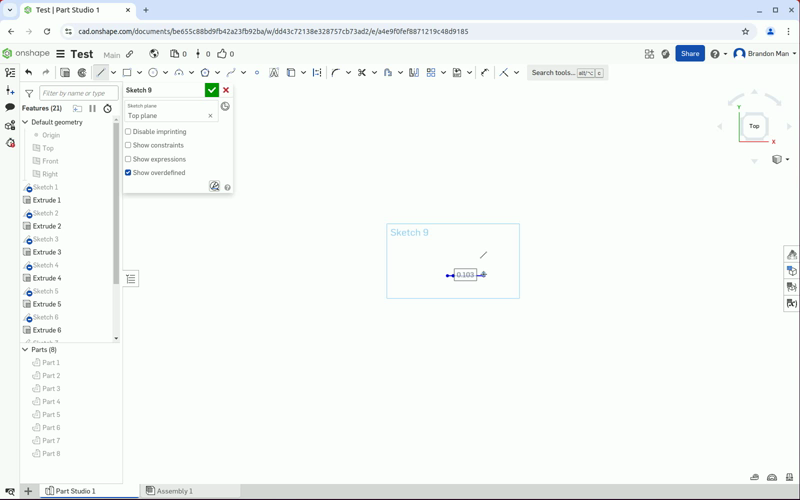
key_down(shift)
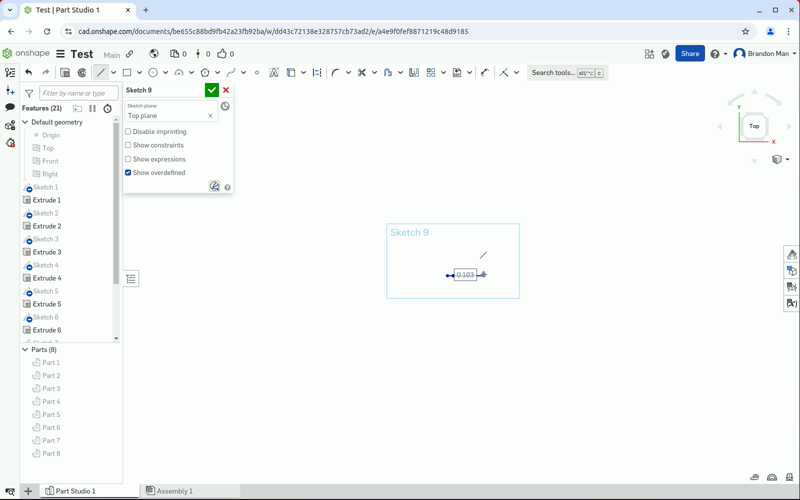
mouse_move(513, 273)
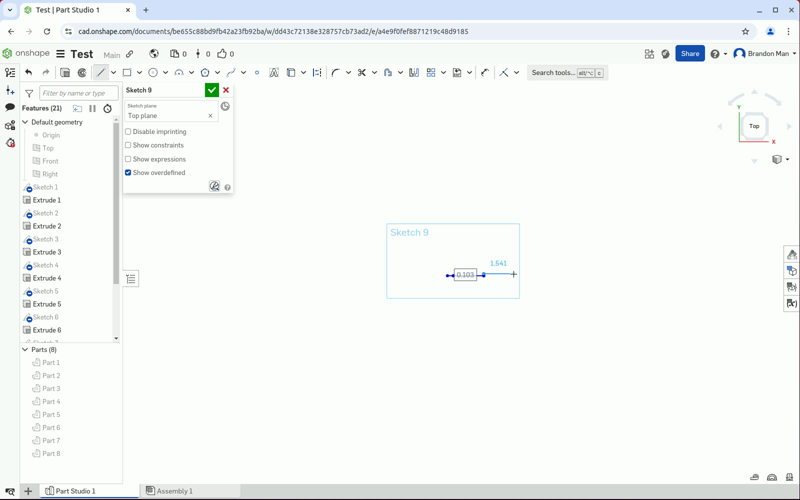
mouse_move(447, 273)
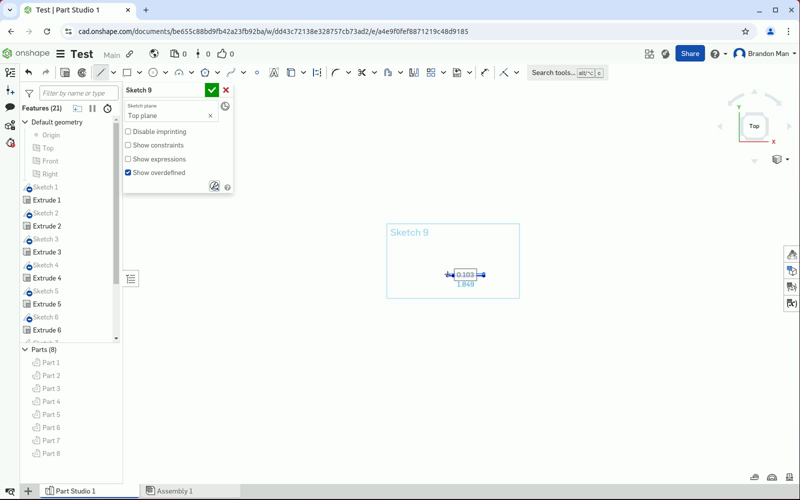
scroll(6)
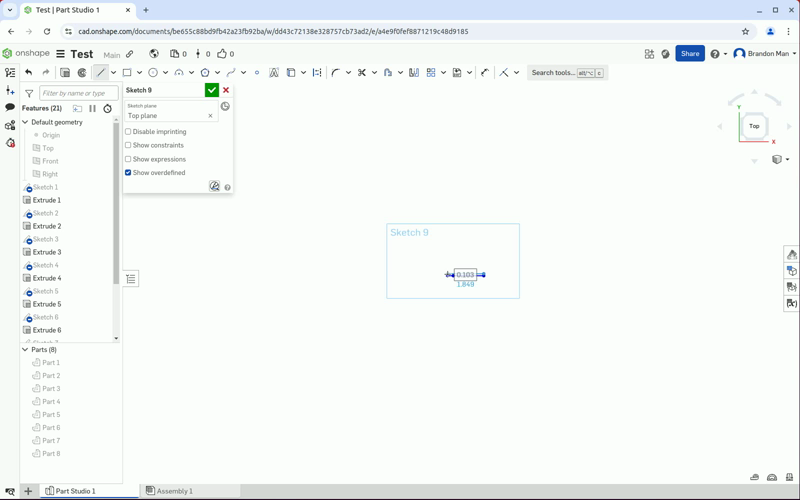
scroll(6)
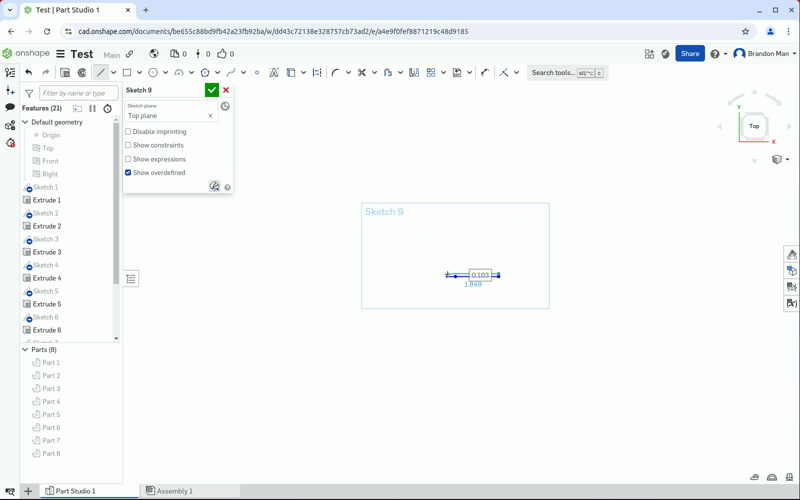
scroll(6)
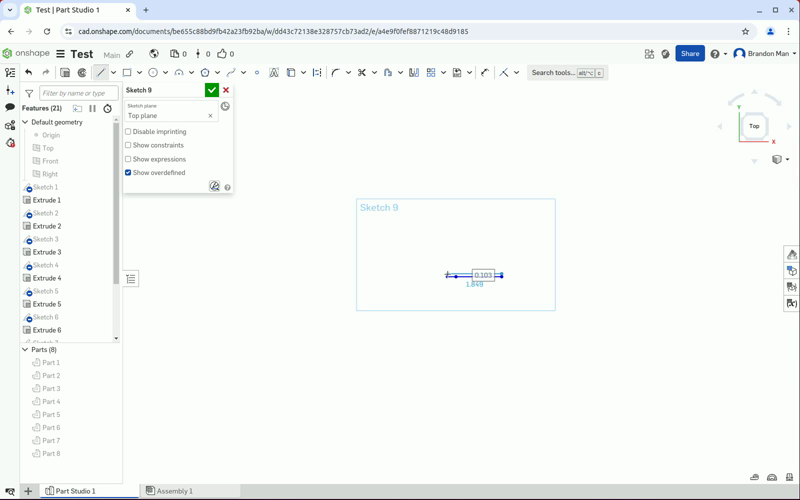
scroll(6)
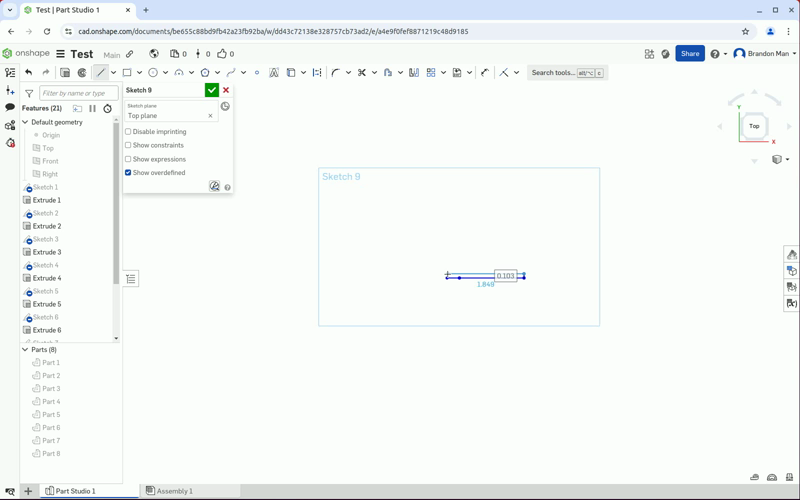
scroll(6)
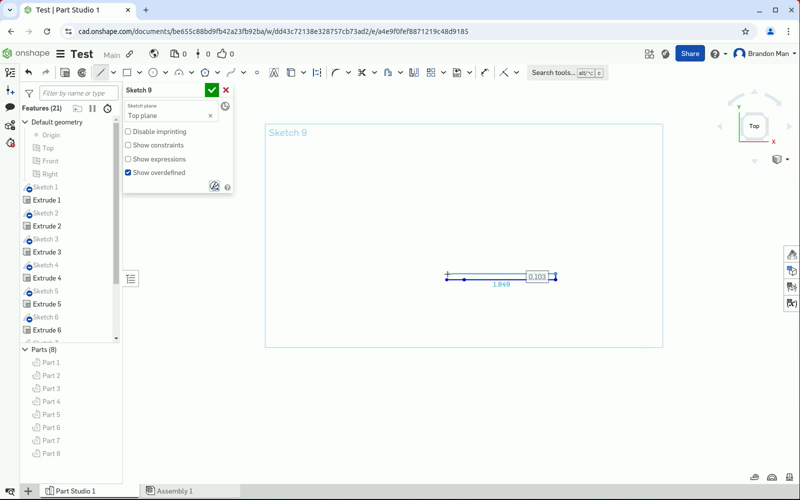
scroll(6)
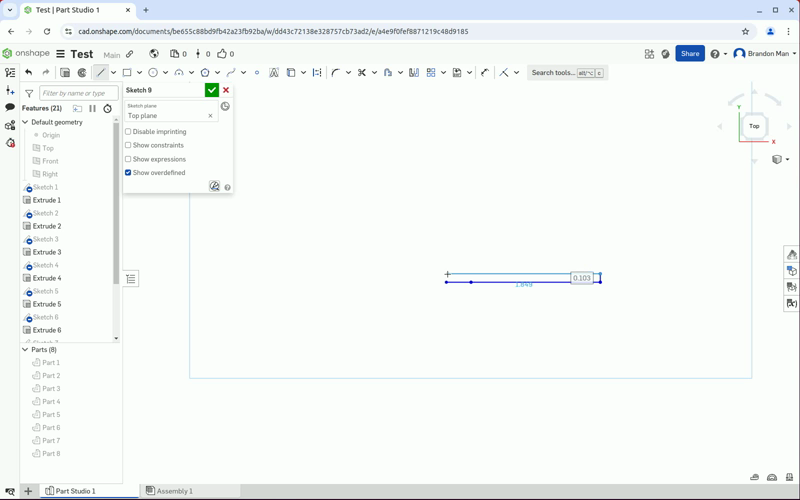
scroll(6)
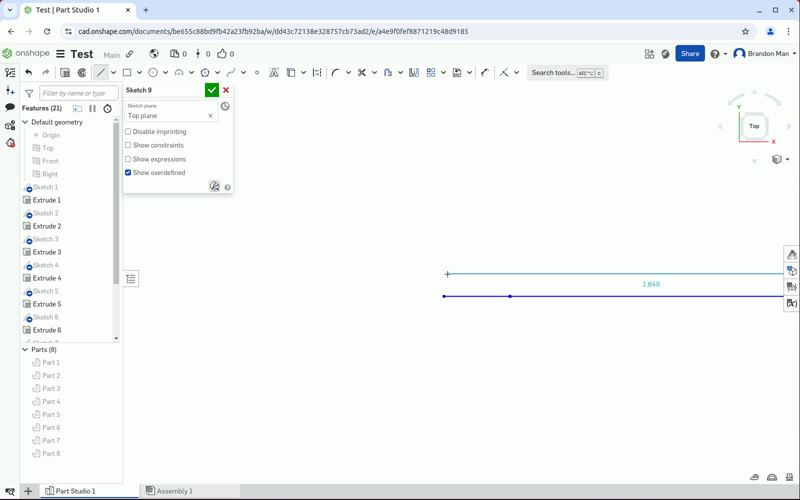
click(447, 273)
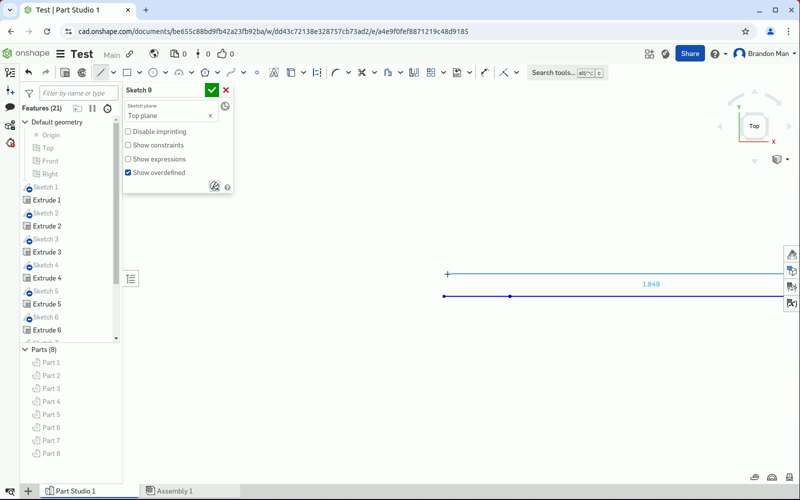
scroll(-6)
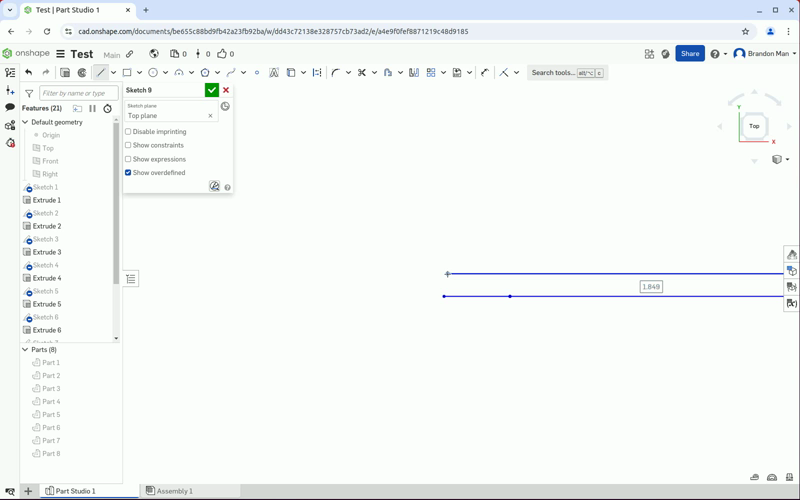
scroll(-6)
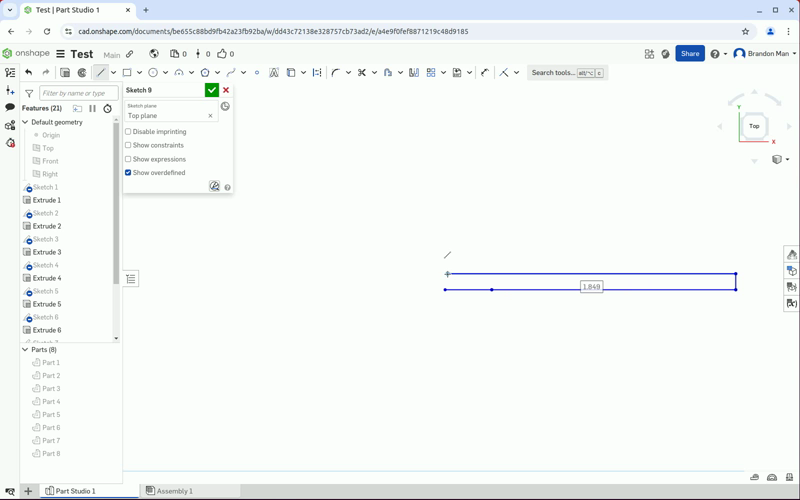
scroll(-6)
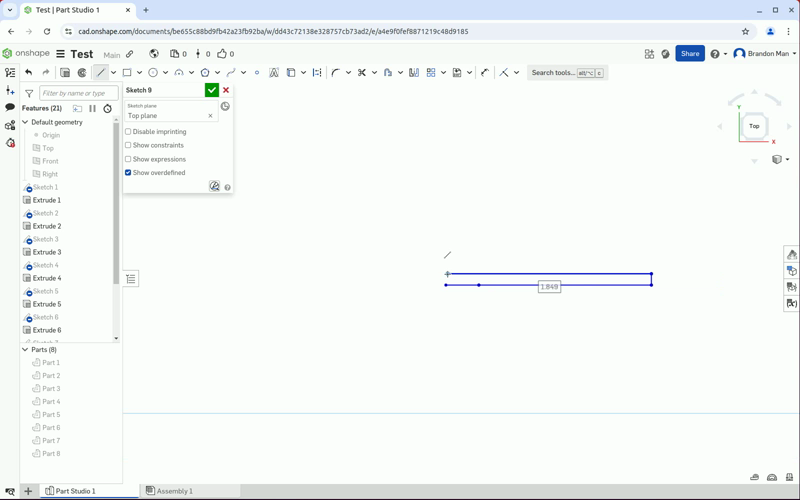
scroll(-6)
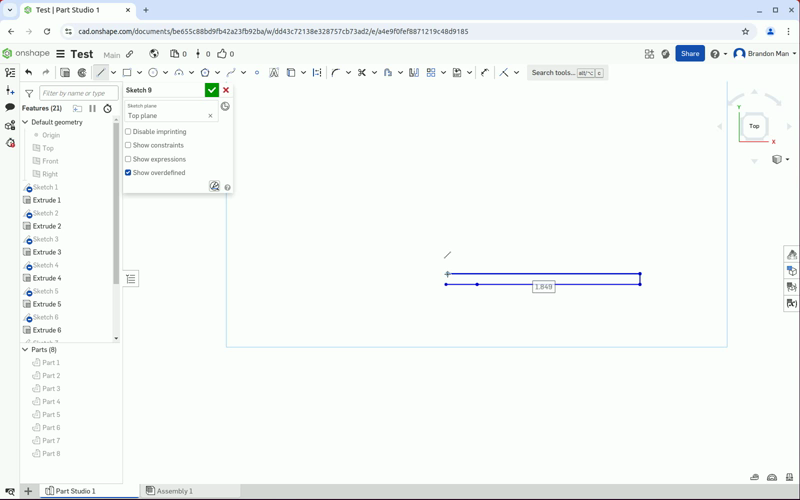
scroll(-6)
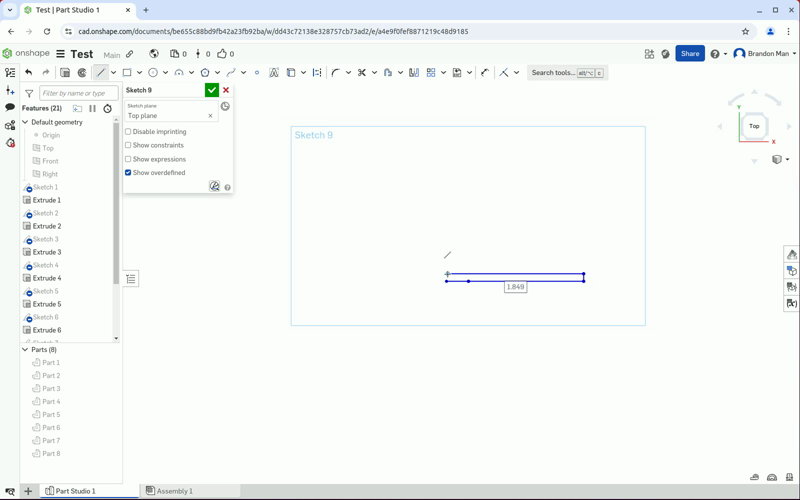
scroll(-6)
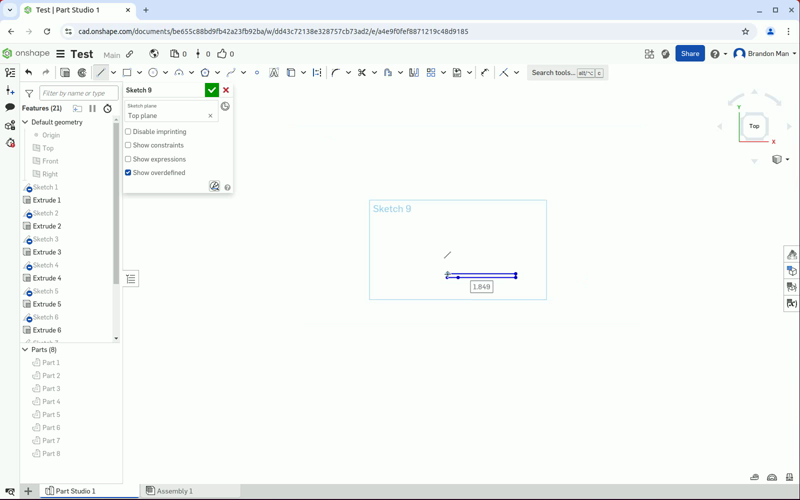
scroll(-6)
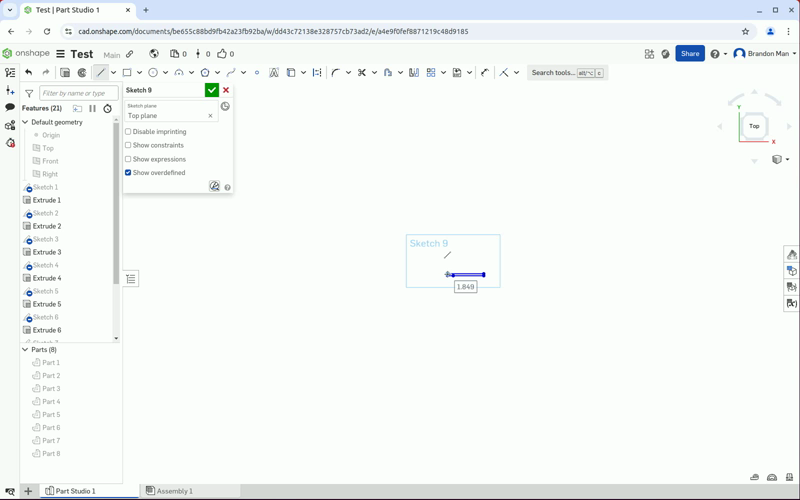
key_up(shift)
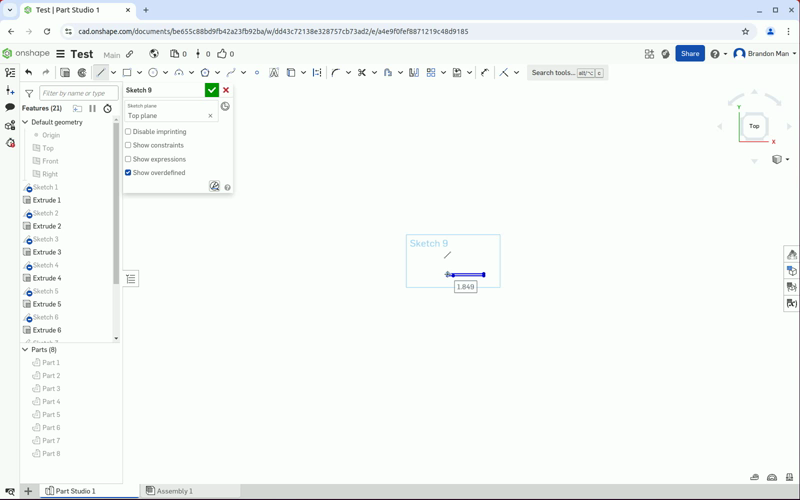
mouse_move(477, 273)
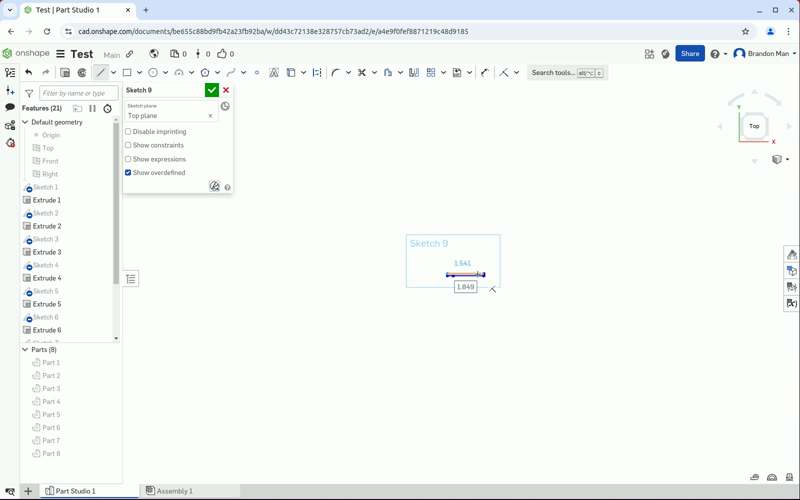
key_down(shift)
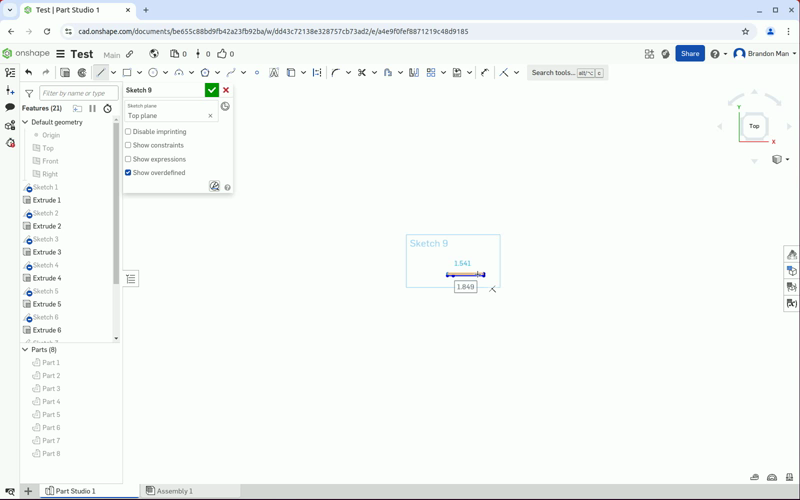
mouse_move(447, 275)
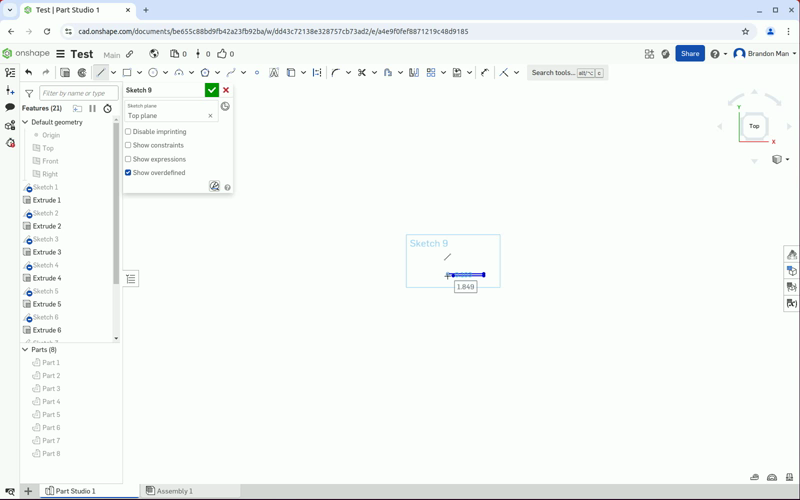
scroll(6)
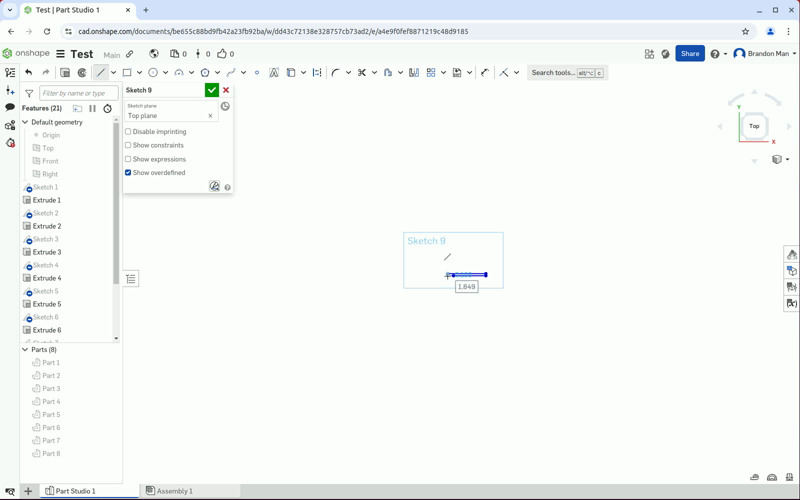
scroll(6)
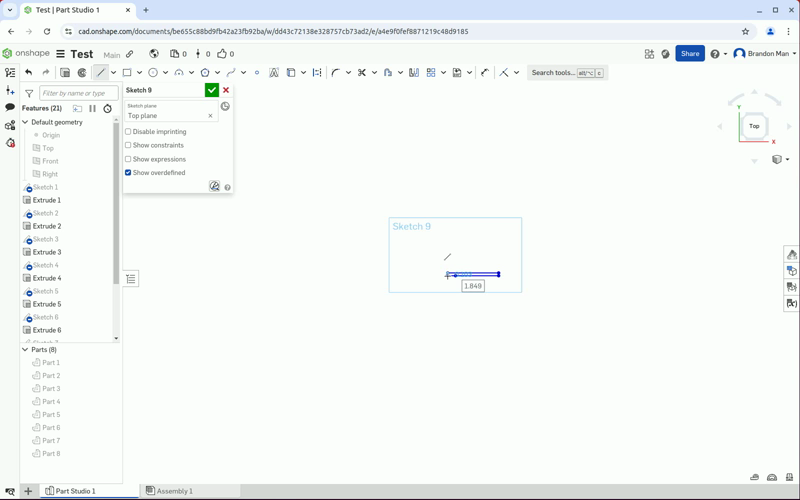
scroll(6)
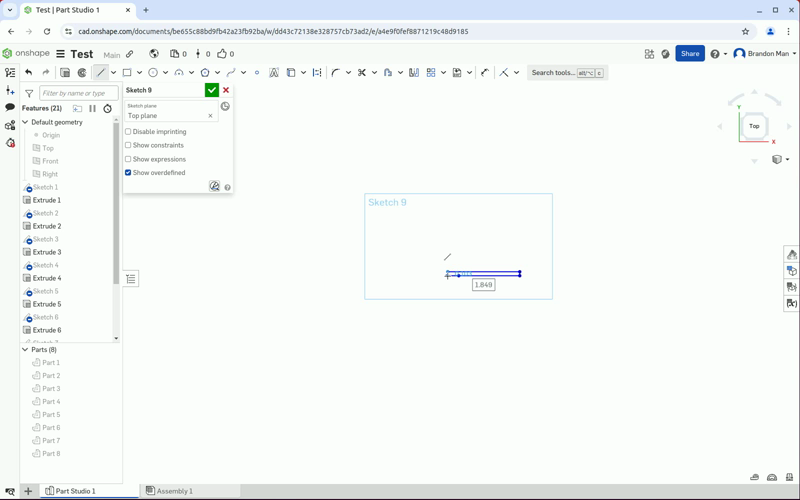
scroll(6)
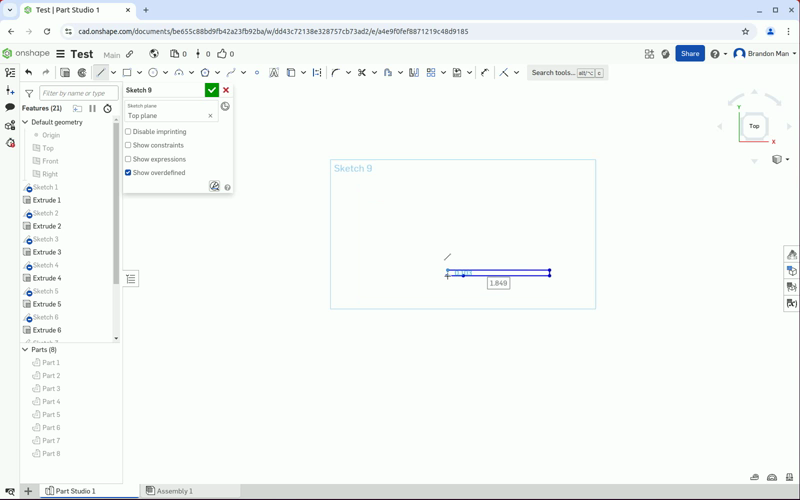
scroll(6)
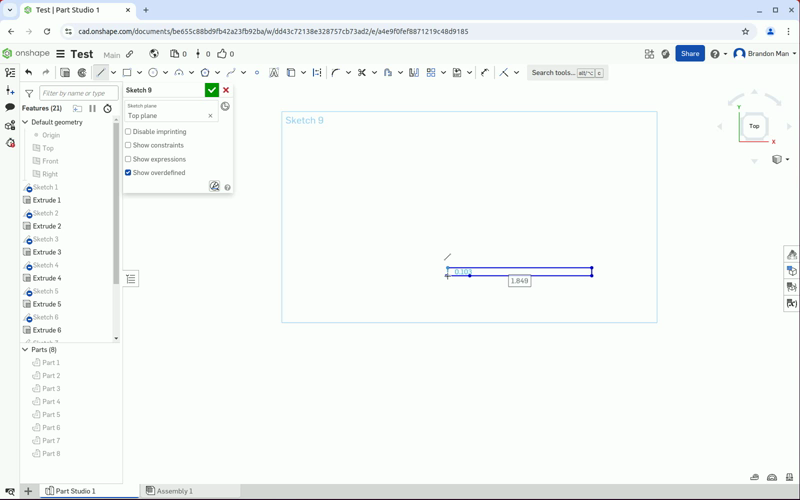
scroll(6)
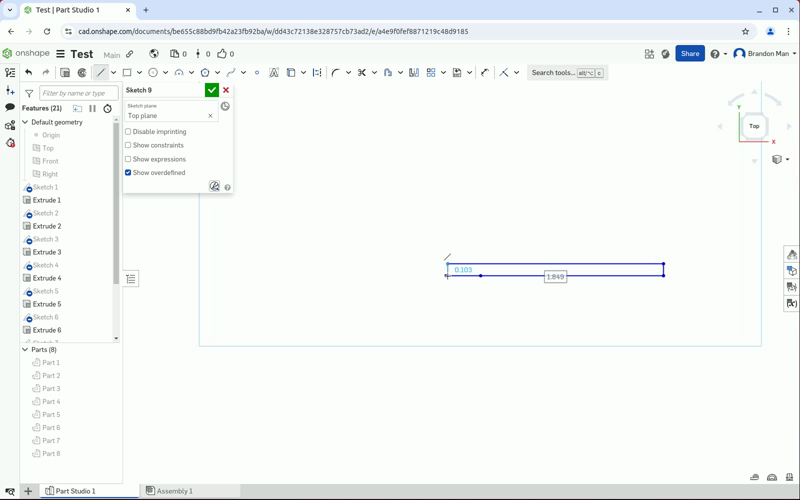
scroll(6)
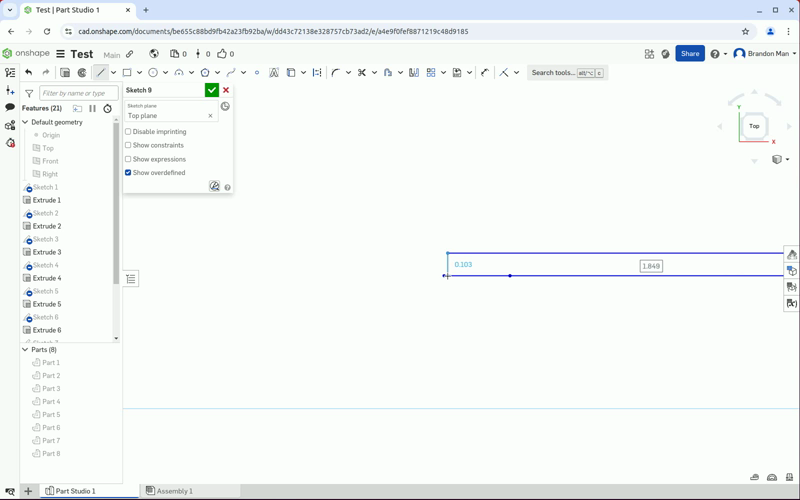
key_up(shift)
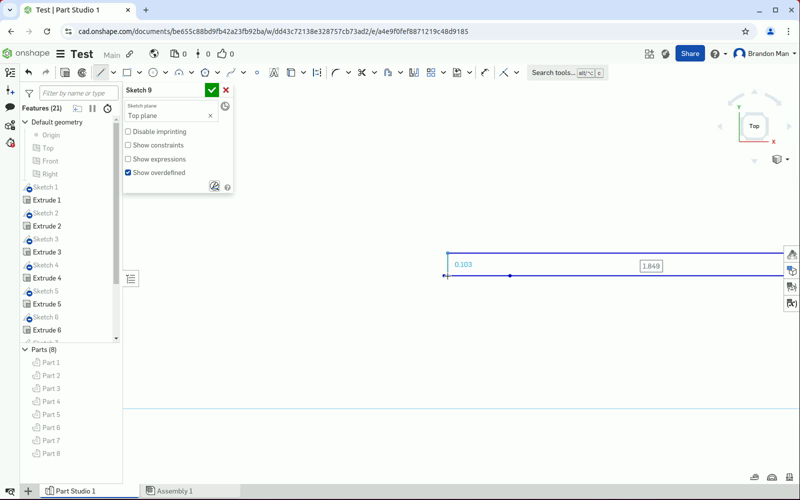
click(447, 275)
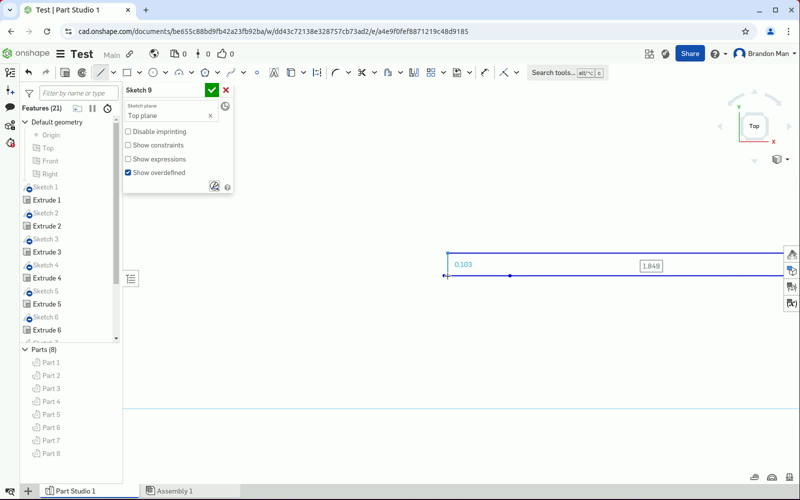
scroll(-6)
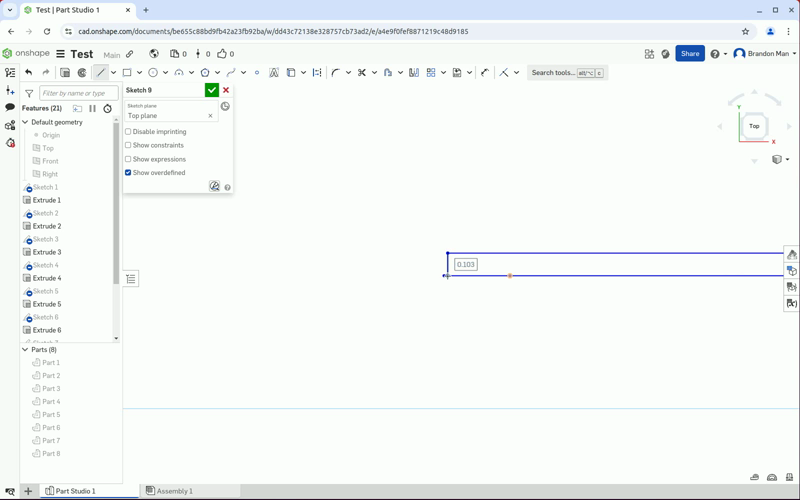
scroll(-6)
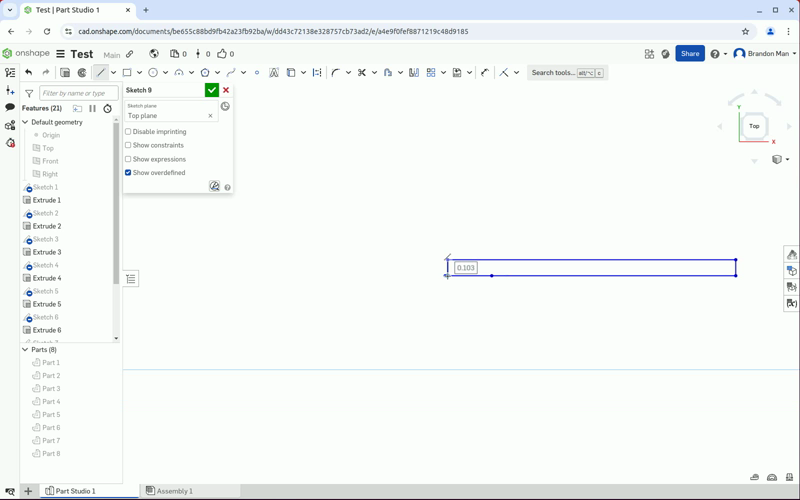
scroll(-6)
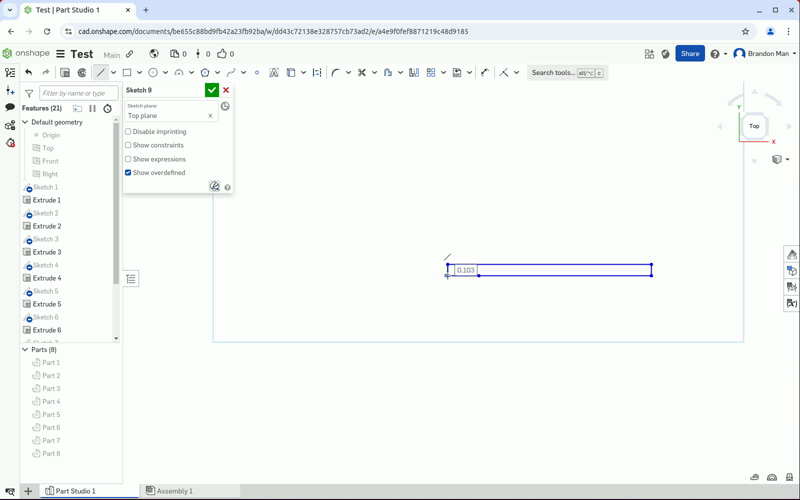
scroll(-6)
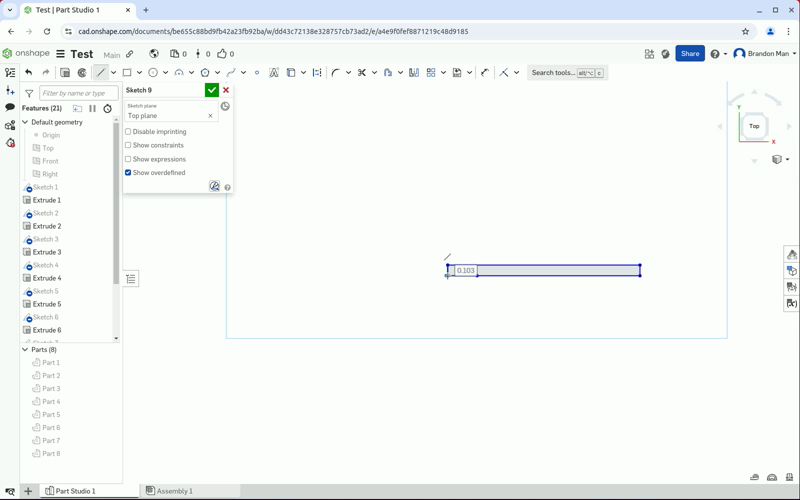
scroll(-6)
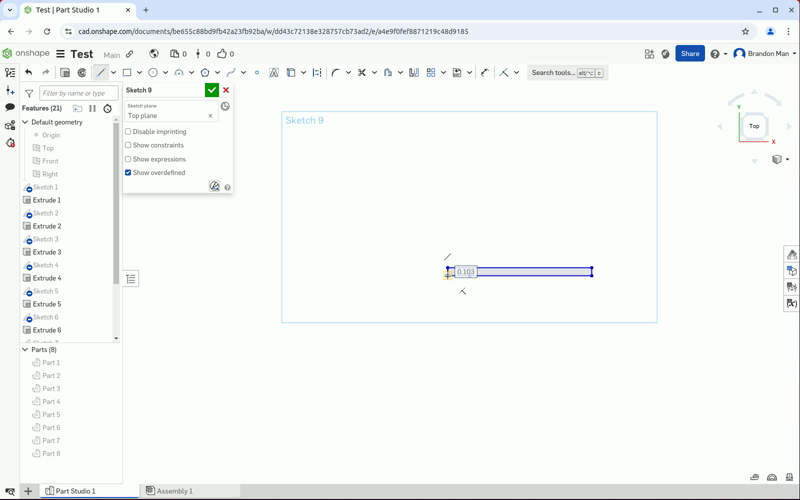
scroll(-6)
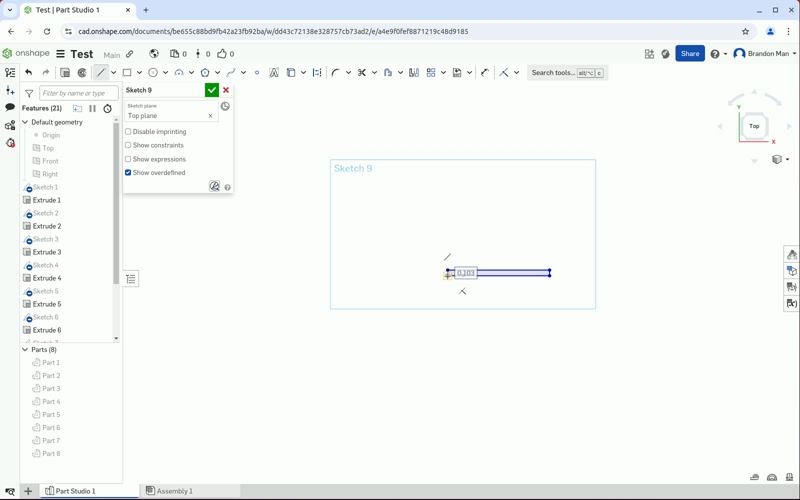
scroll(-6)
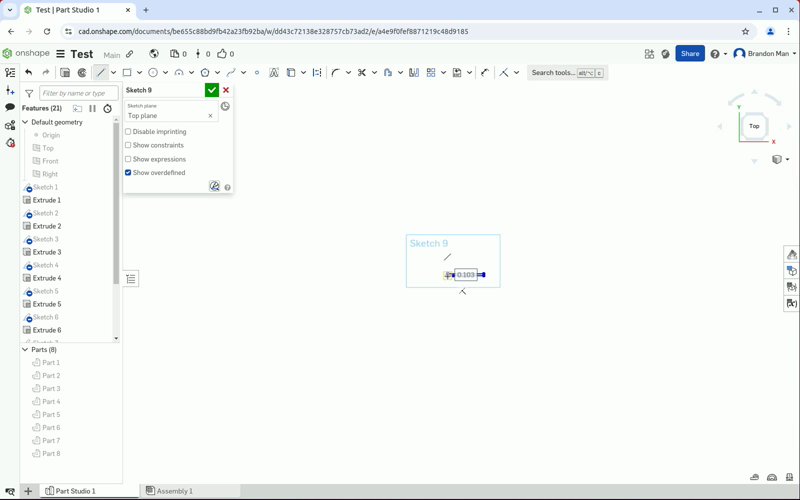
key(esc)
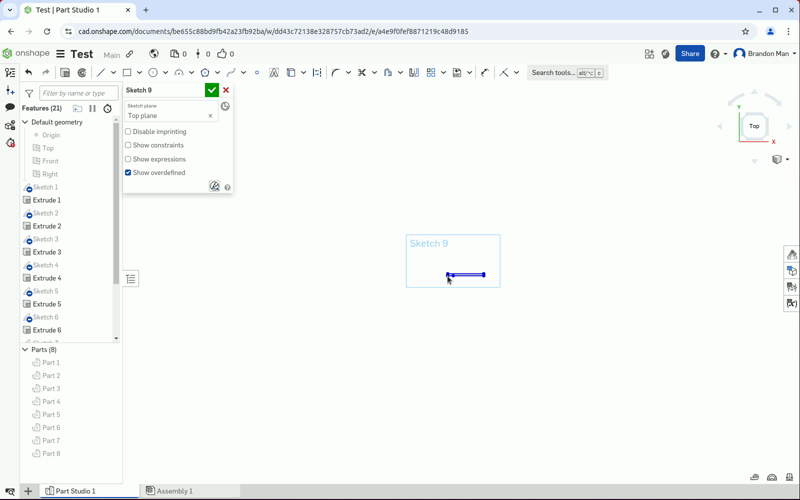
mouse_move(471, 274)
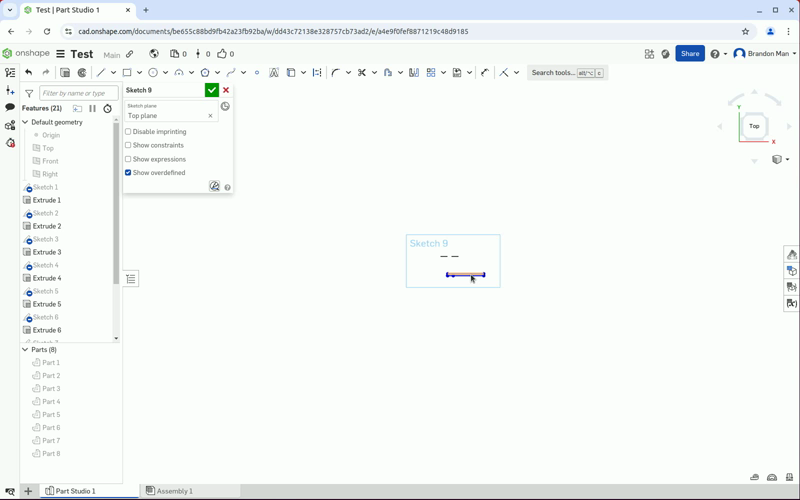
scroll(6)
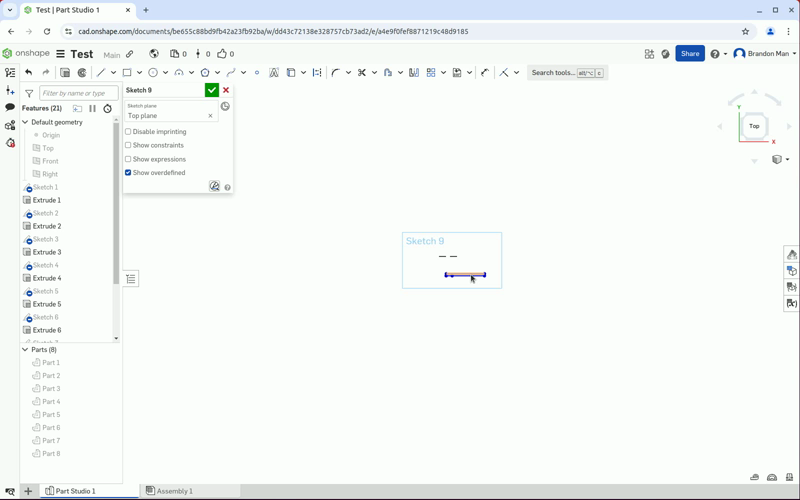
scroll(6)
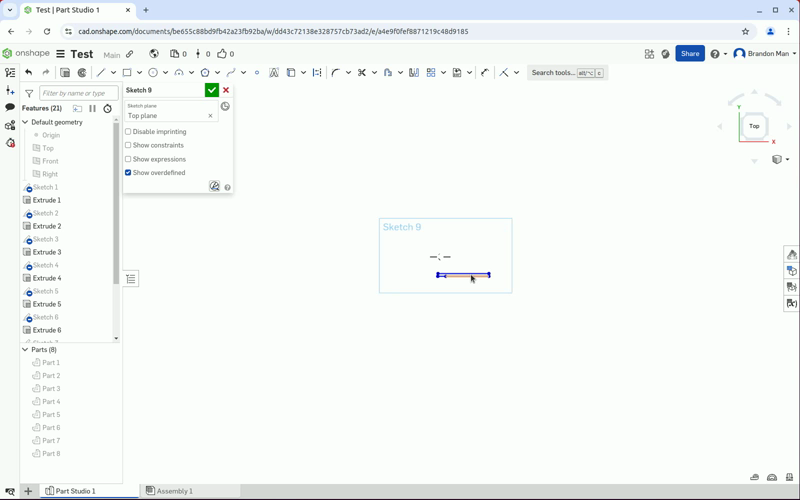
scroll(6)
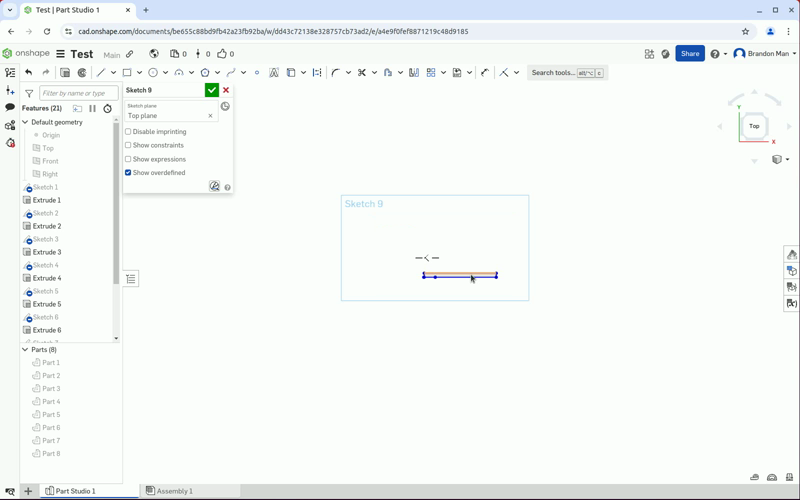
scroll(6)
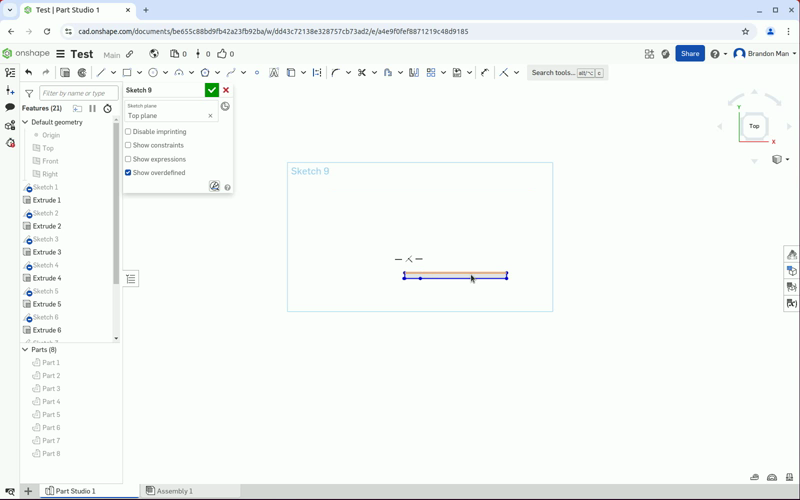
scroll(6)
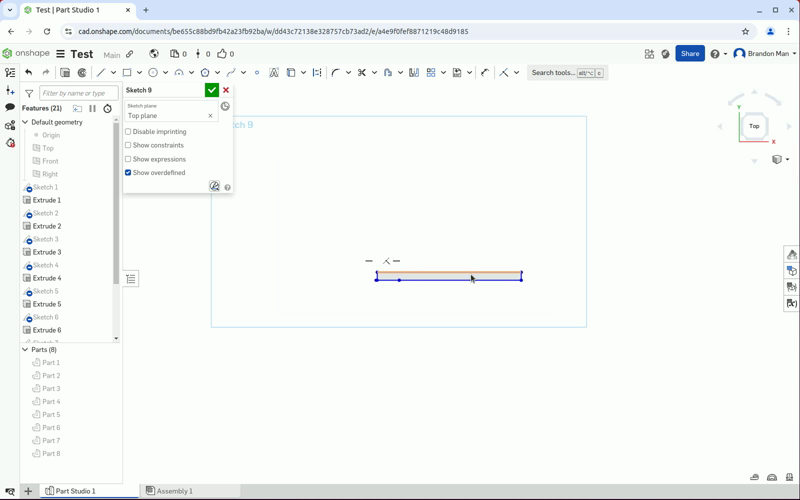
scroll(6)
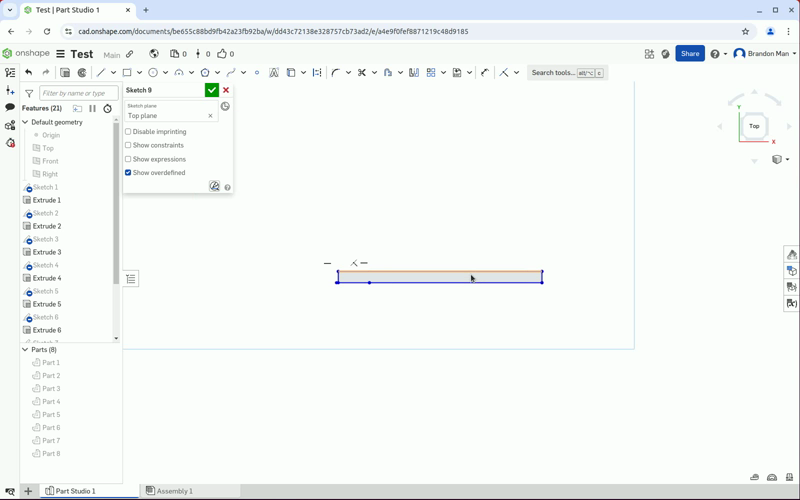
scroll(6)
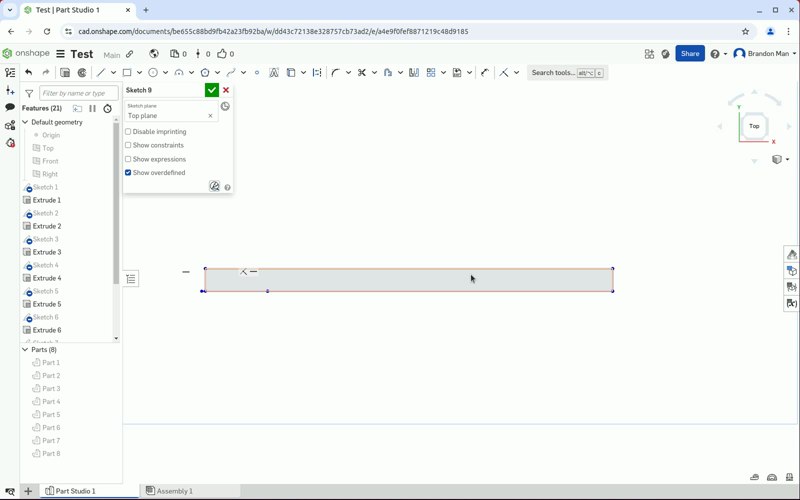
click(471, 274)
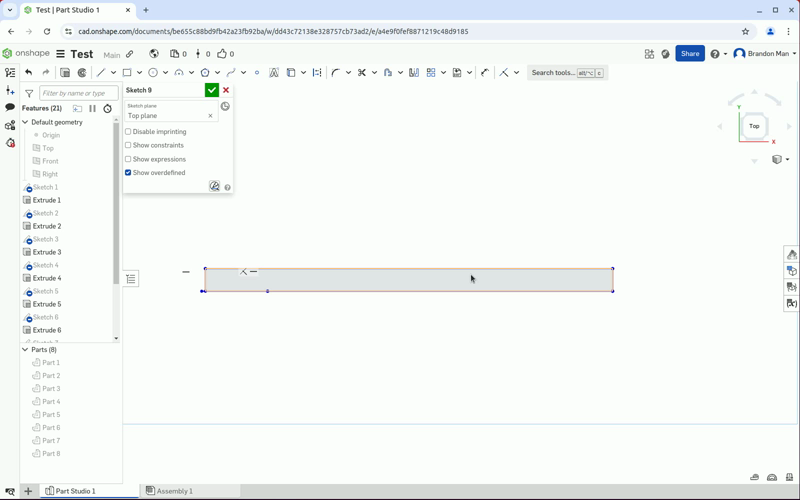
scroll(-6)
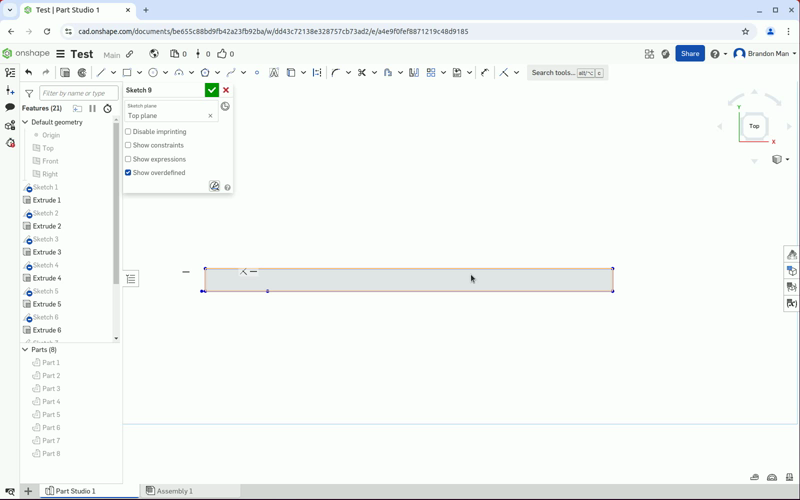
scroll(-6)
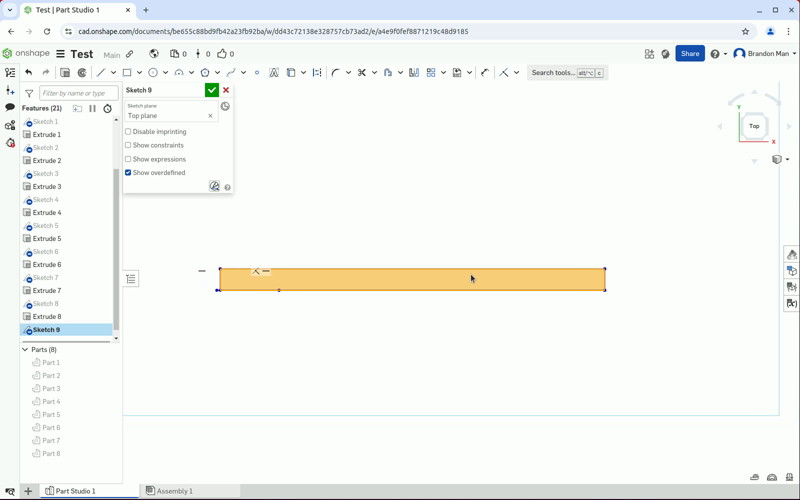
scroll(-6)
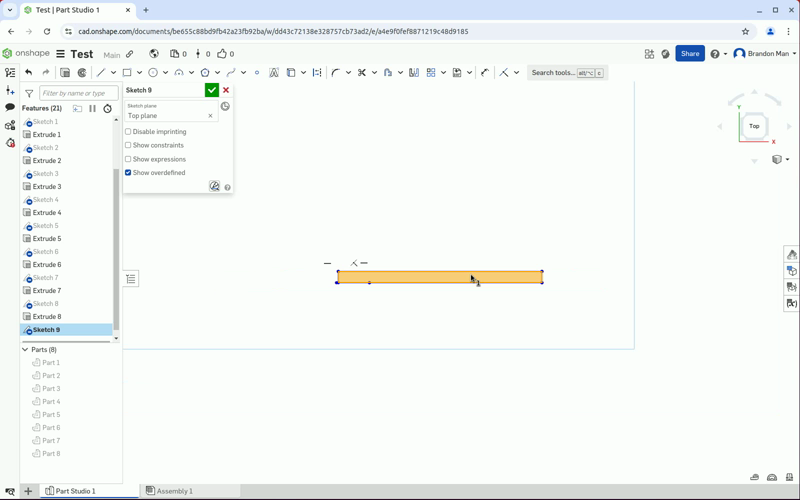
scroll(-6)
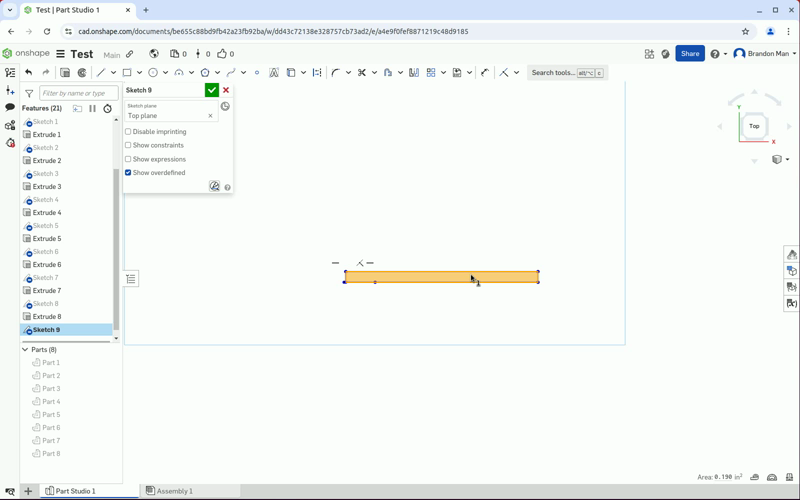
scroll(-6)
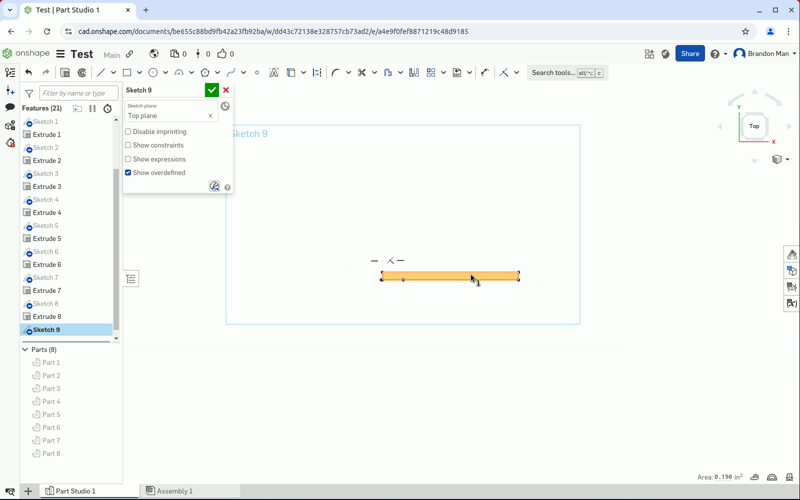
scroll(-6)
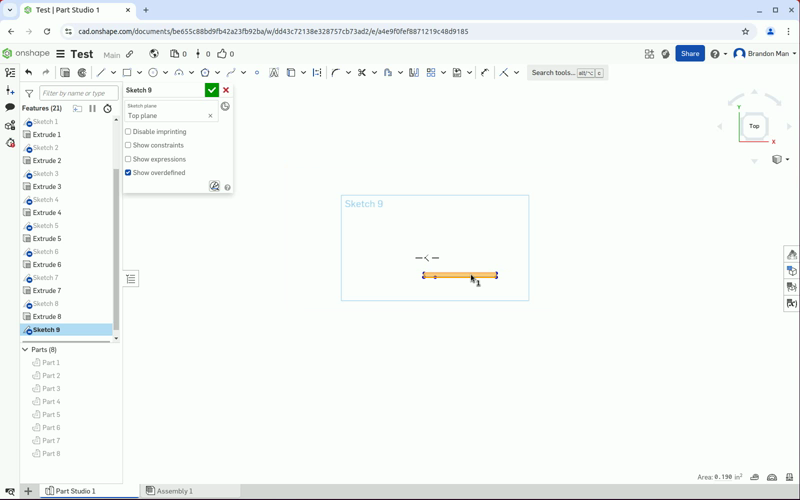
scroll(-6)
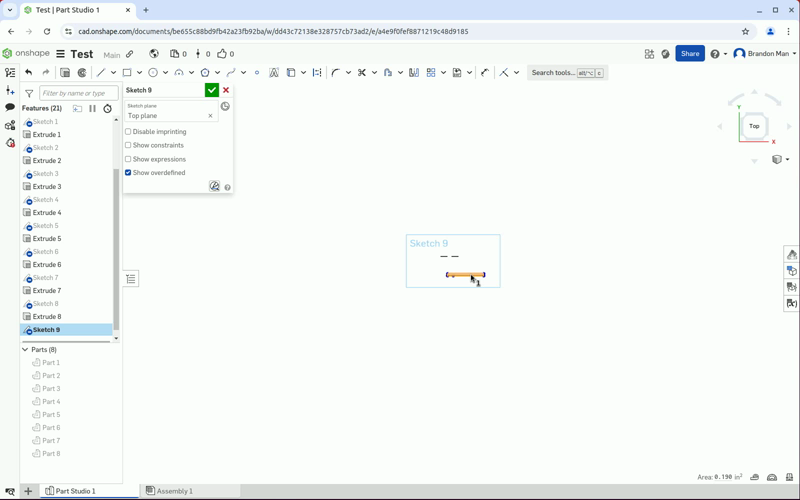
mouse_move(73, 352)
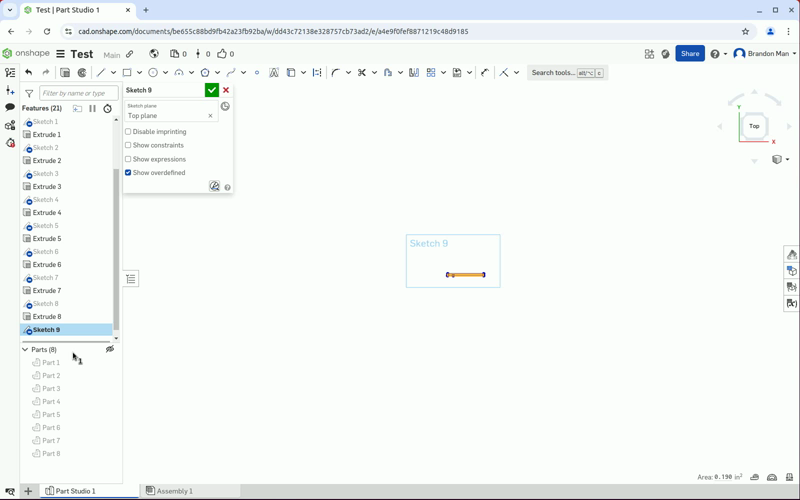
key(shift+y)
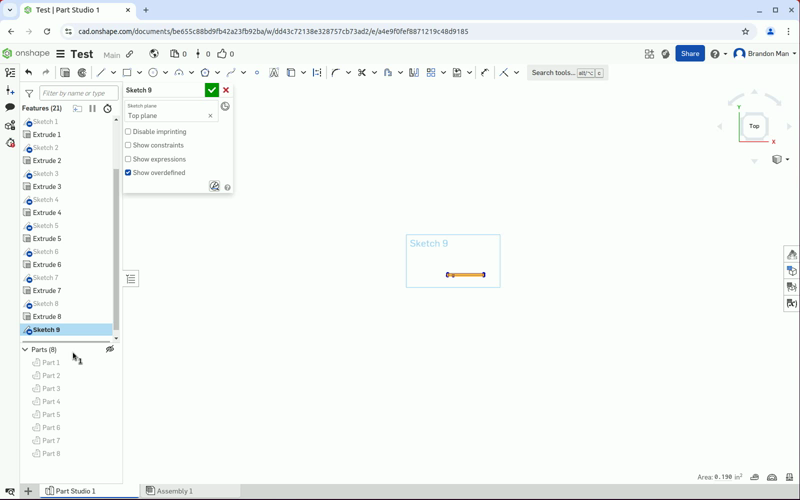
key(shift+e)
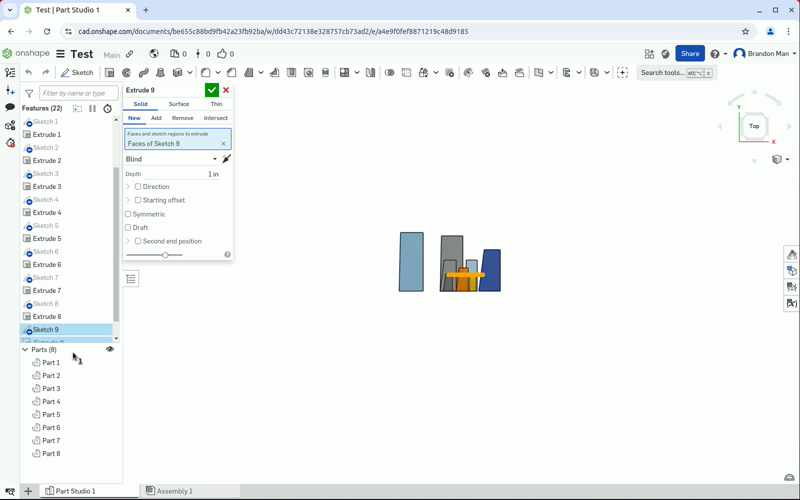
mouse_move(143, 106)
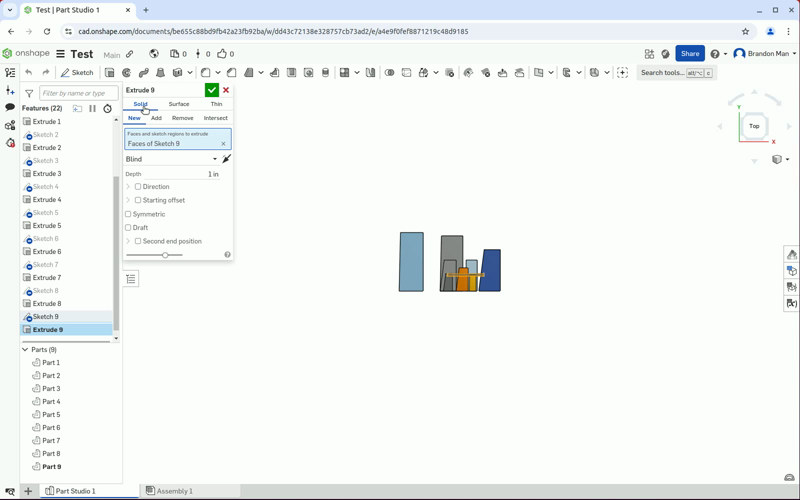
click(143, 106)
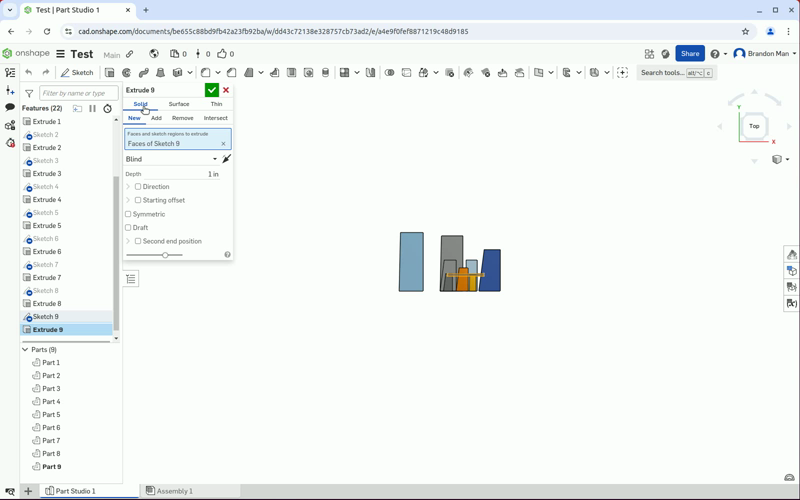
mouse_move(137, 120)
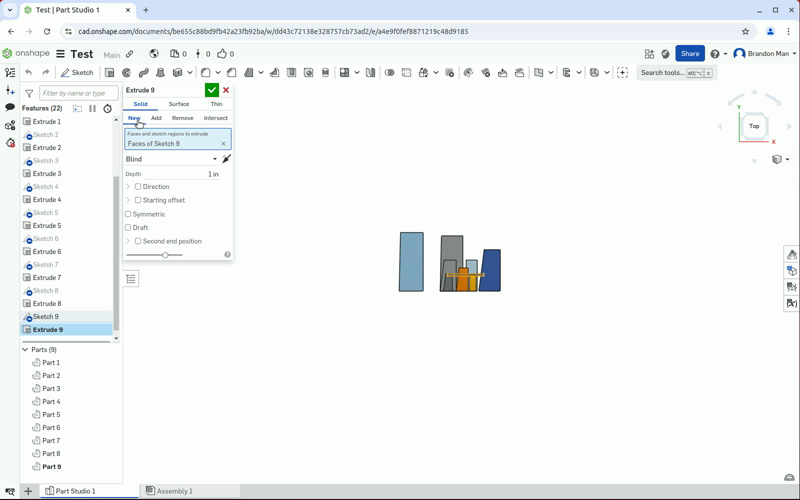
click(137, 120)
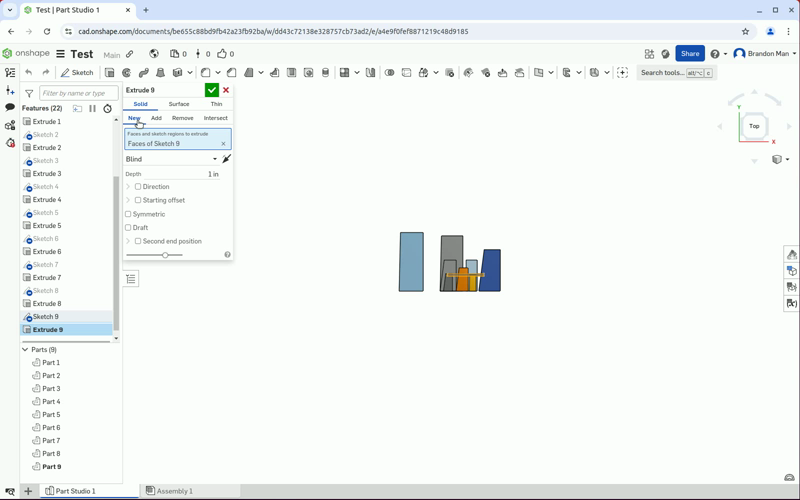
key(tab, 4)
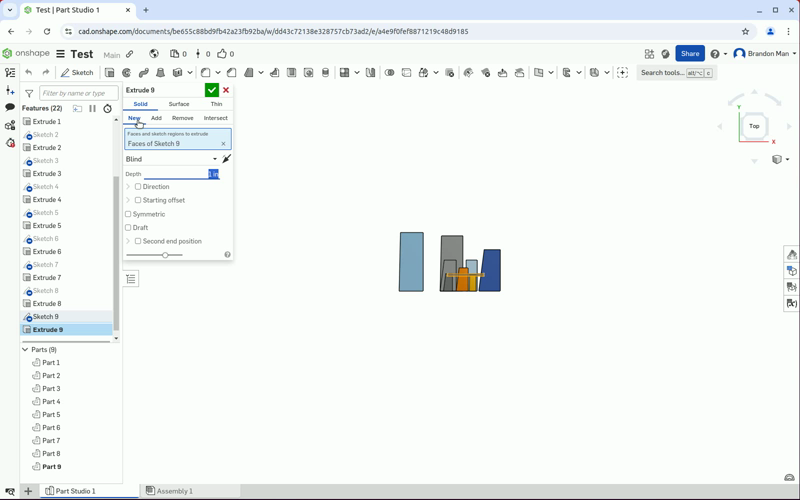
text(20.22)
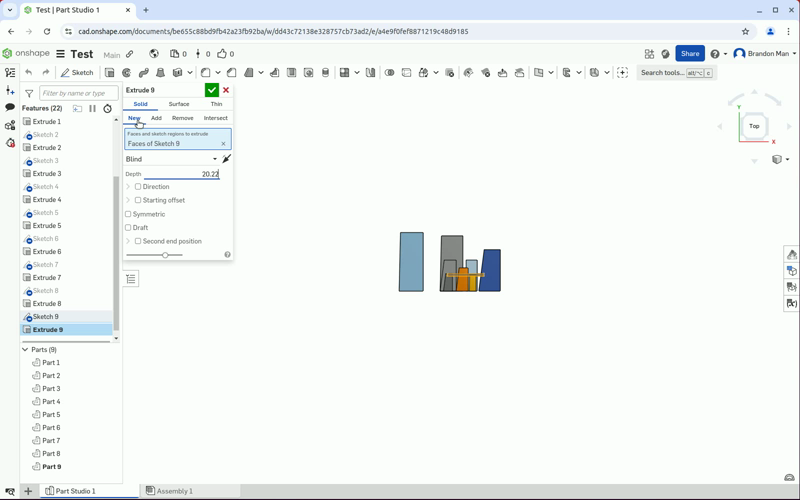
key(enter)
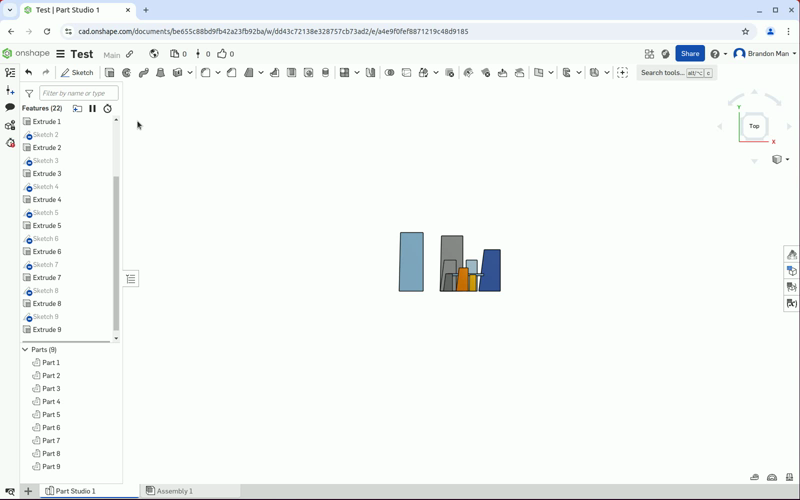
key(shift+h)
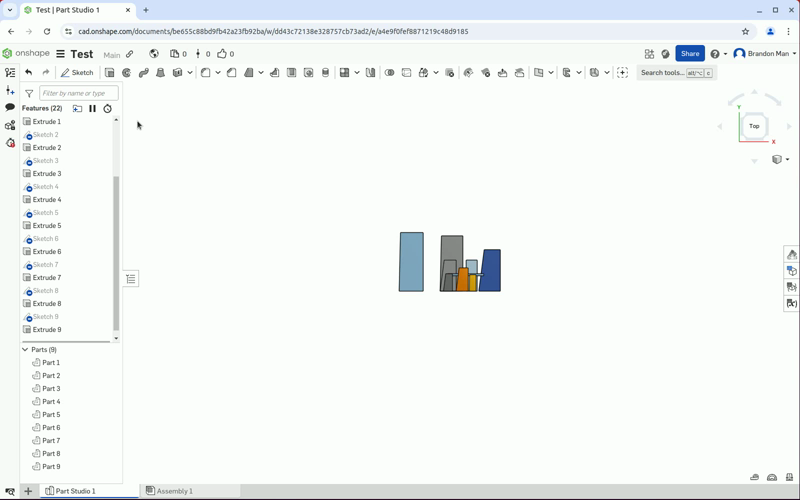
key(shift+h)
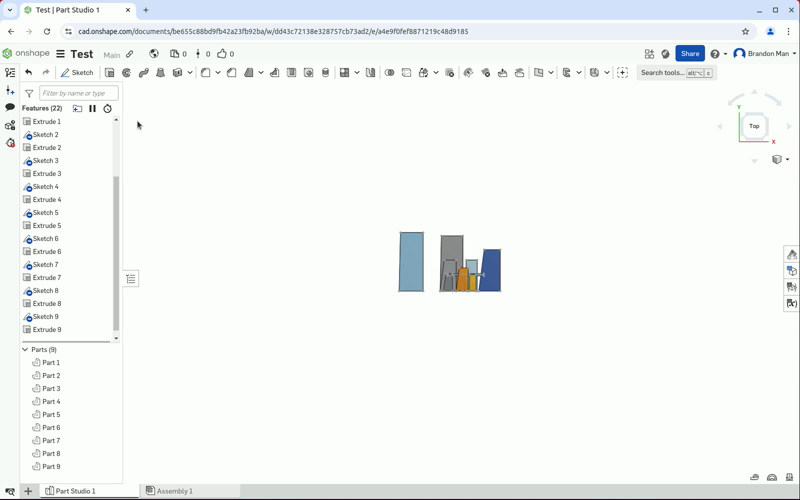
key(shift+7)
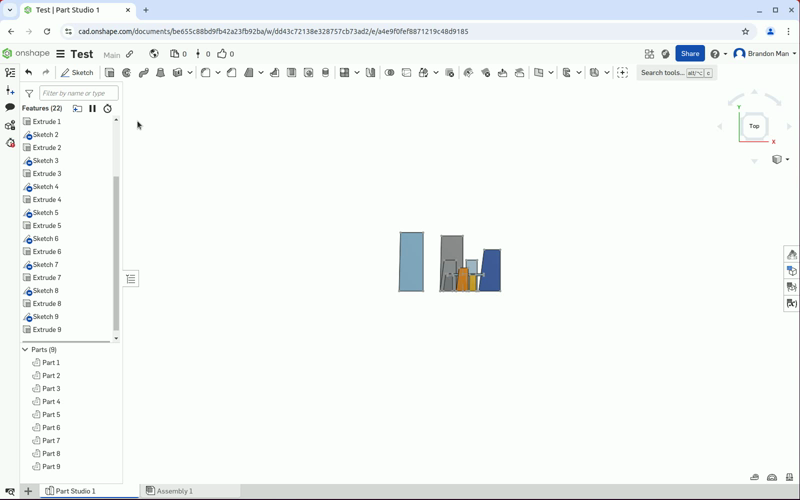
key(up, 3)
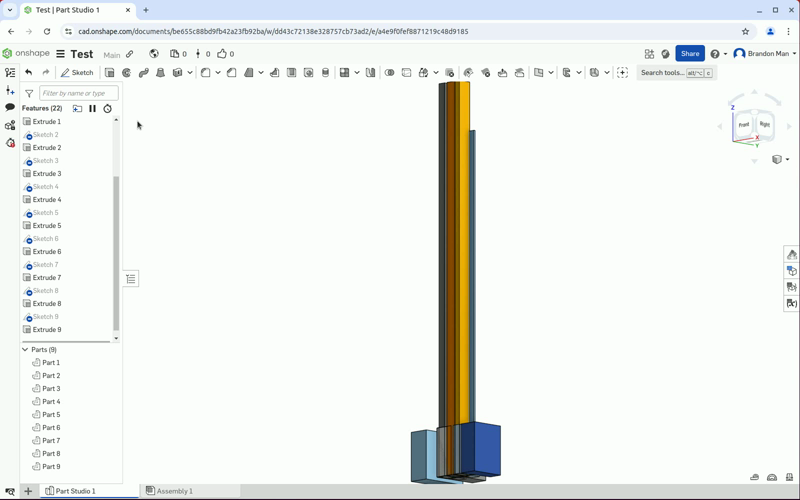
key(left, 3)
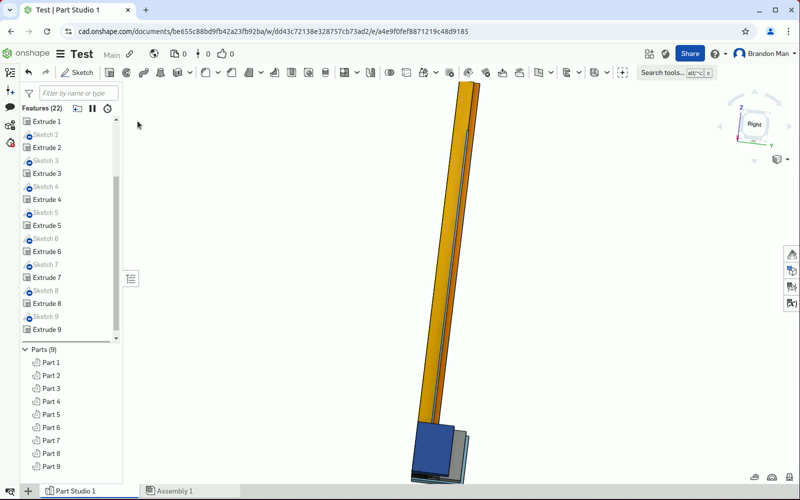
key(right, 3)
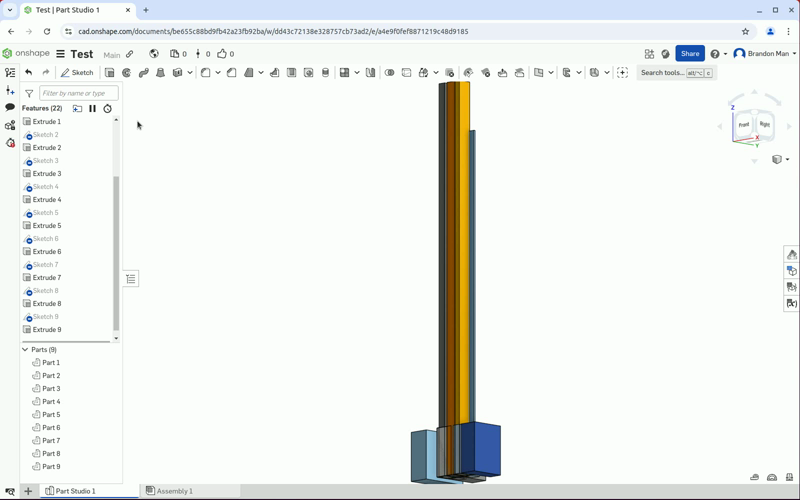
key(down, 3)
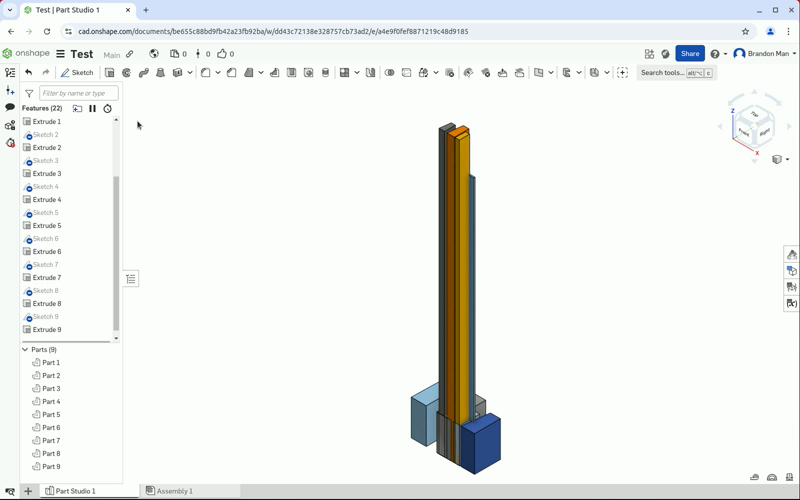
mouse_move(69, 111)
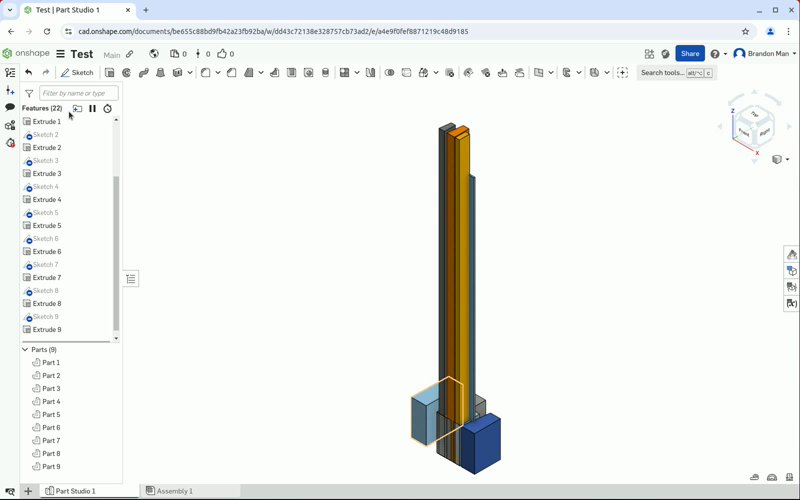
click(69, 111)